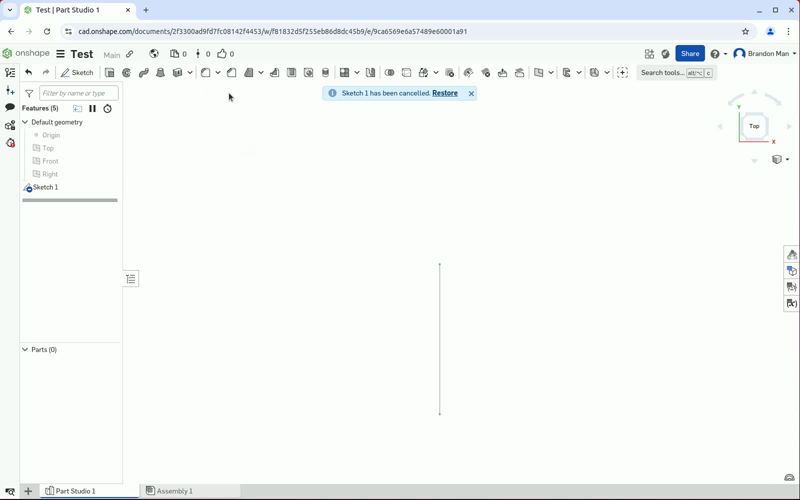
key(shift+h)
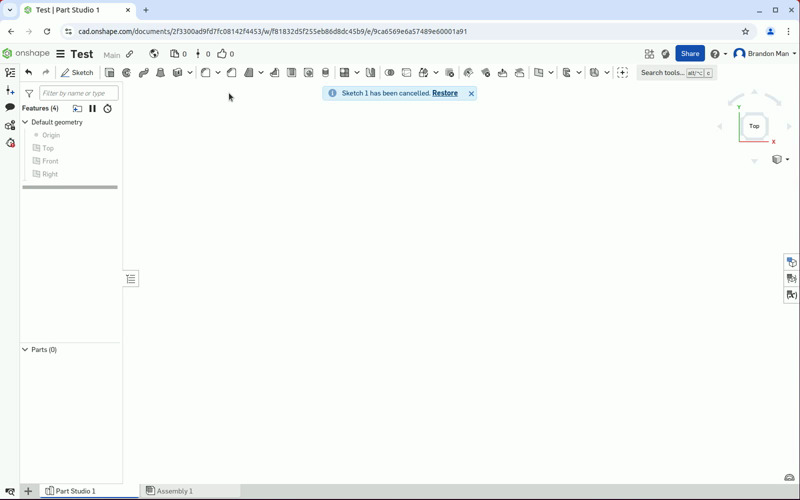
mouse_move(73, 352)
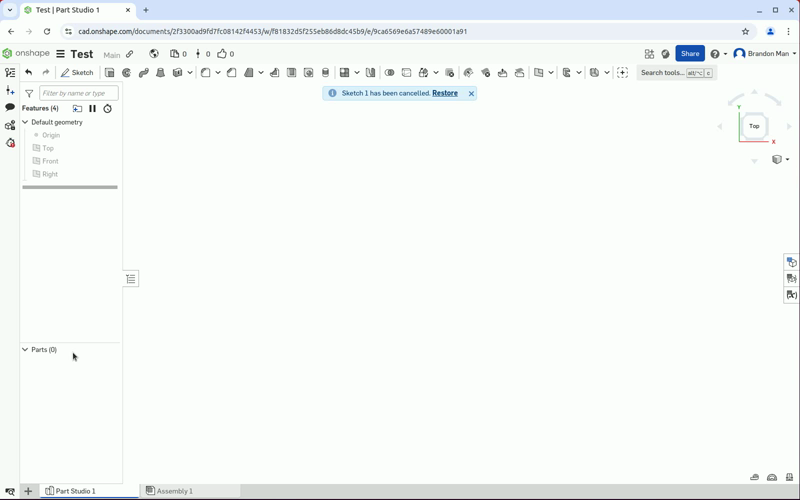
key(y)
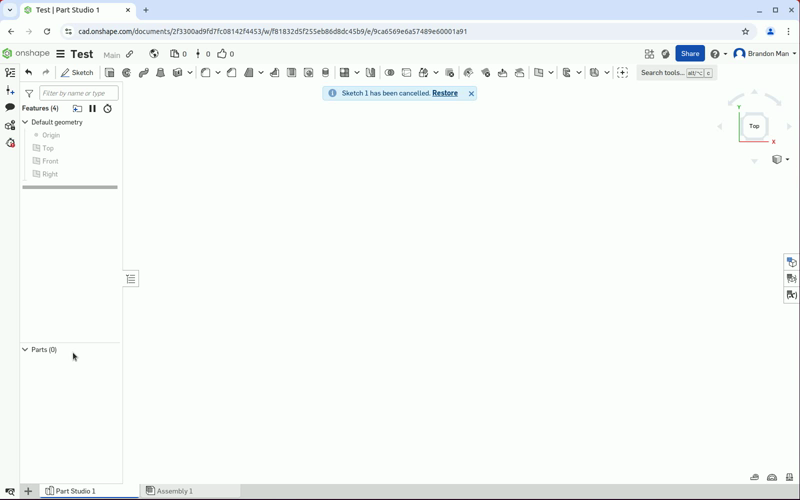
key(shift+p)
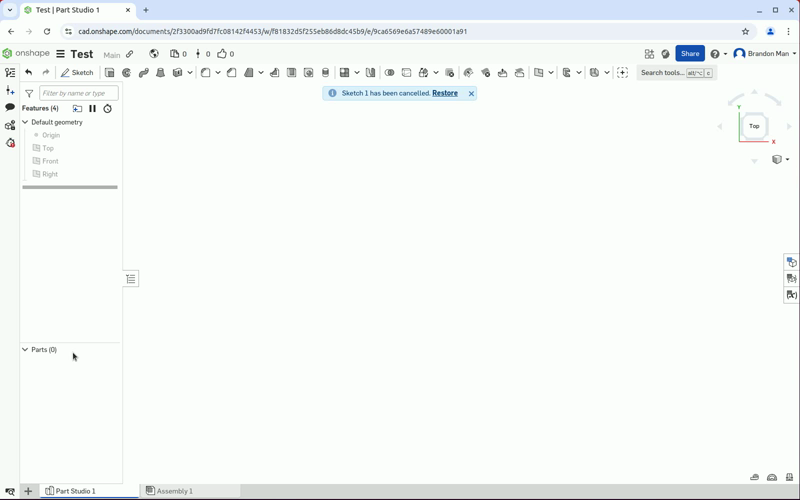
key(space)
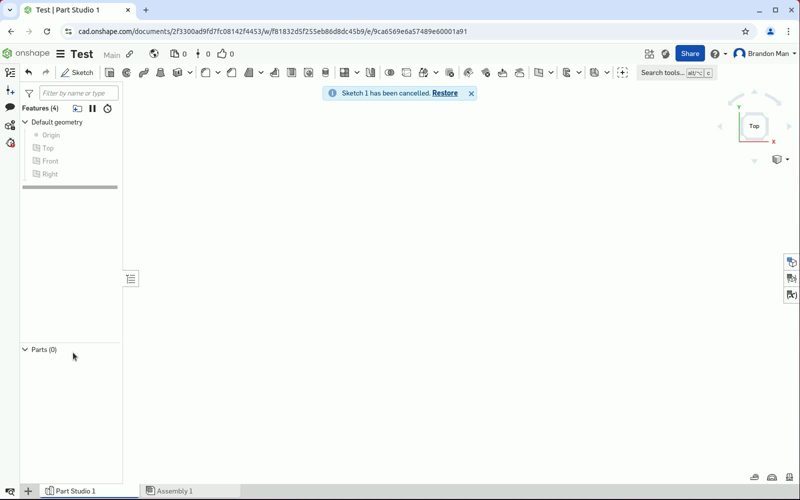
key_down(shift)
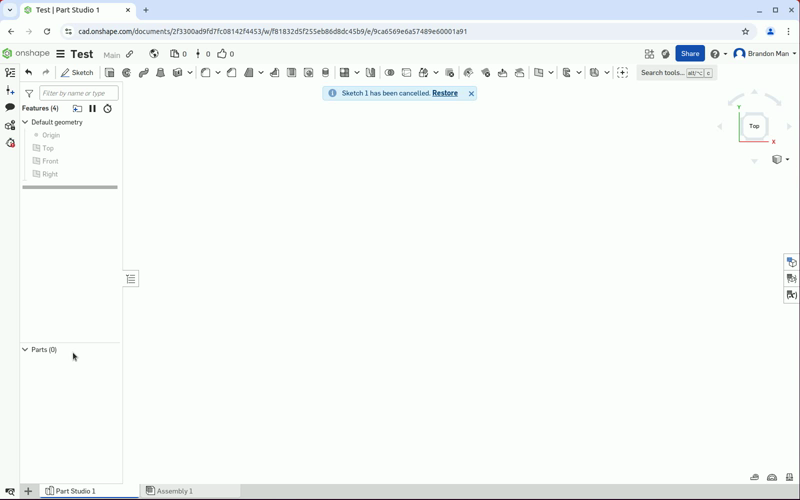
key(up)
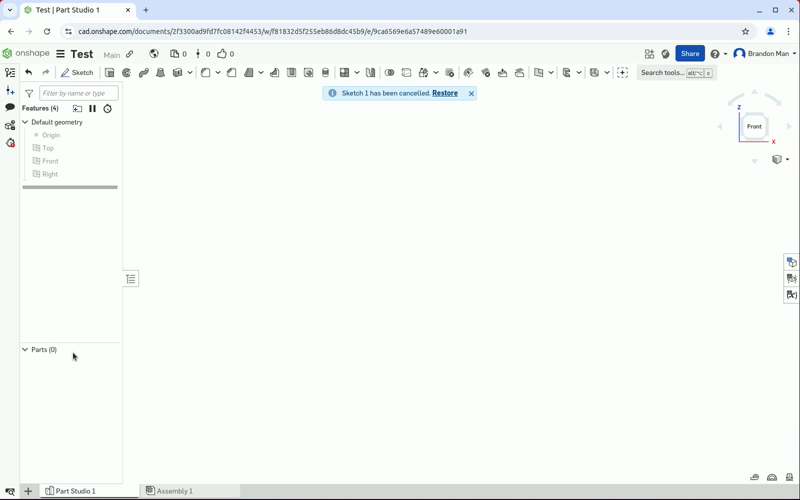
key_up(shift)
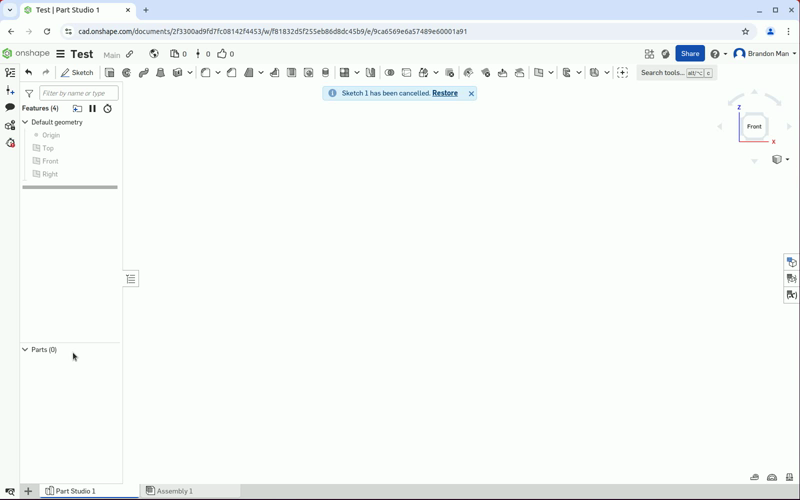
key(space)
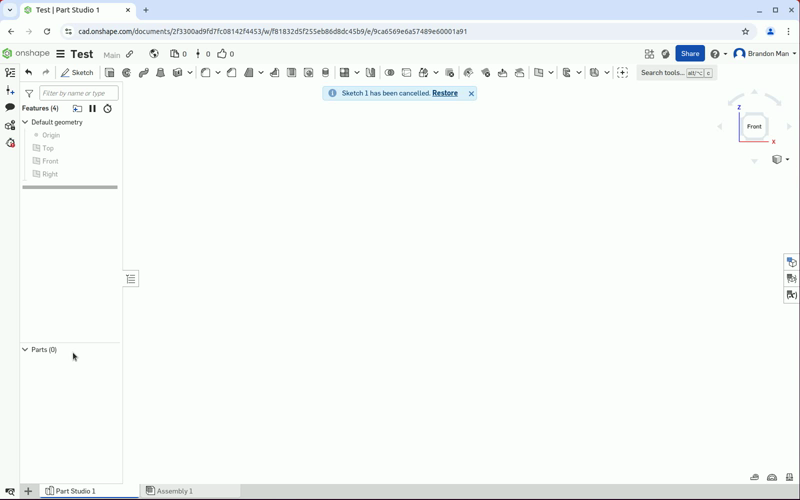
key_down(shift)
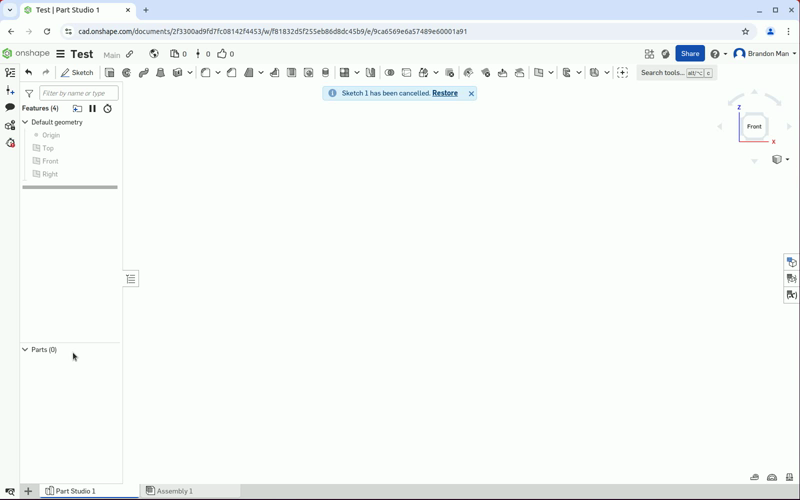
key(left)
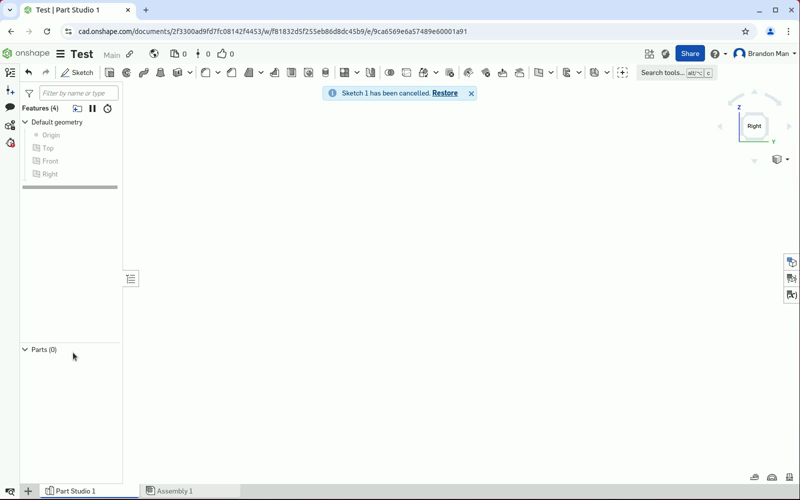
key_up(shift)
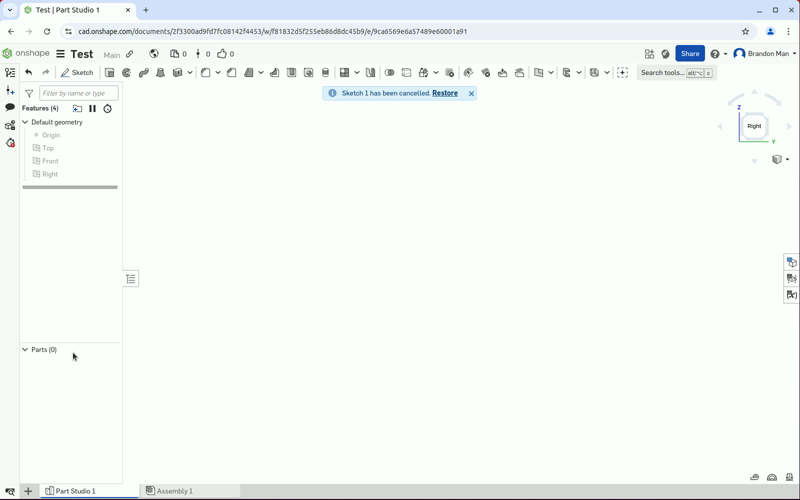
mouse_move(73, 352)
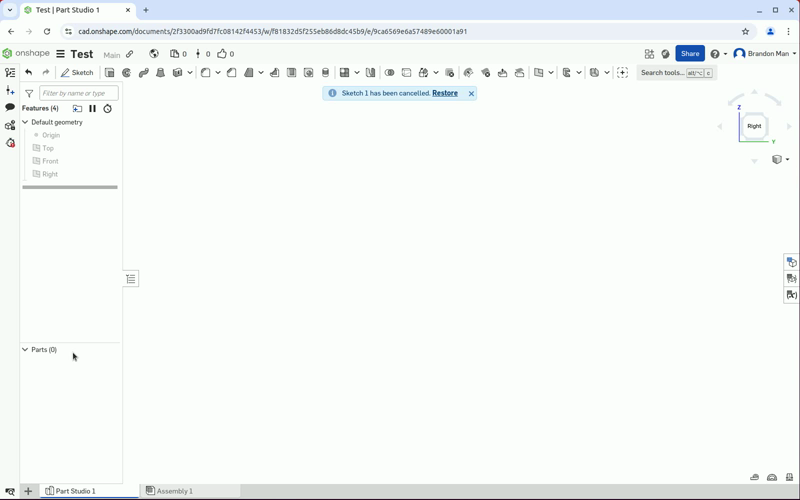
key(shift+y)
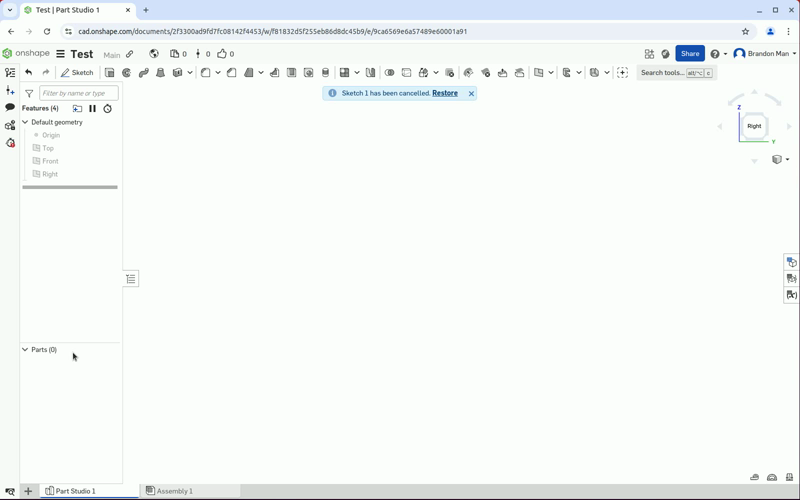
key(shift+s)
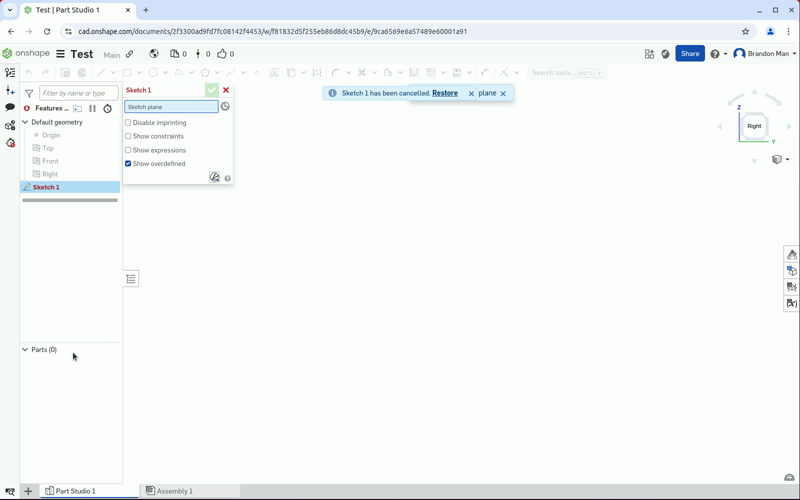
mouse_move(73, 176)
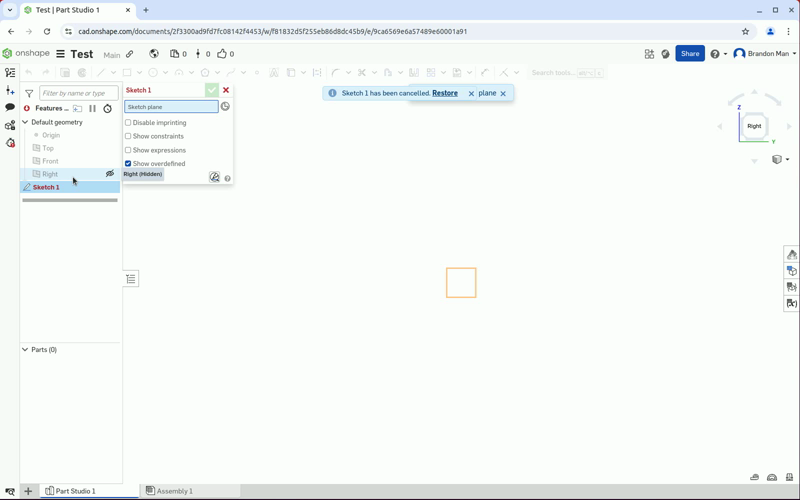
click(73, 176)
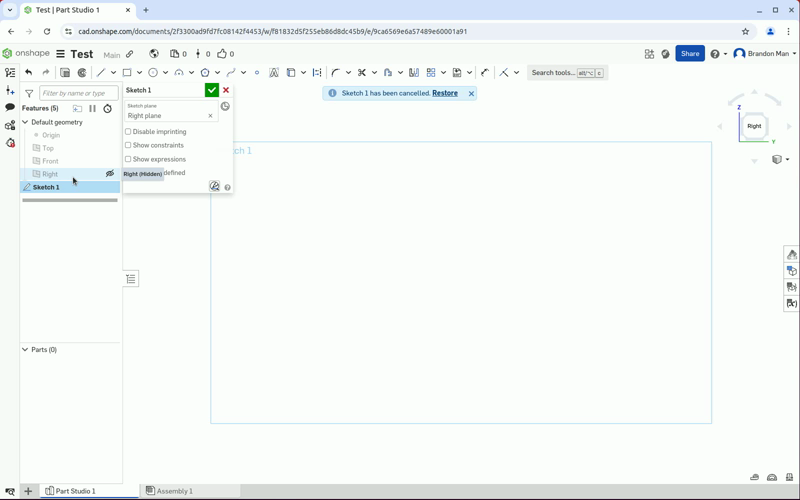
mouse_move(73, 352)
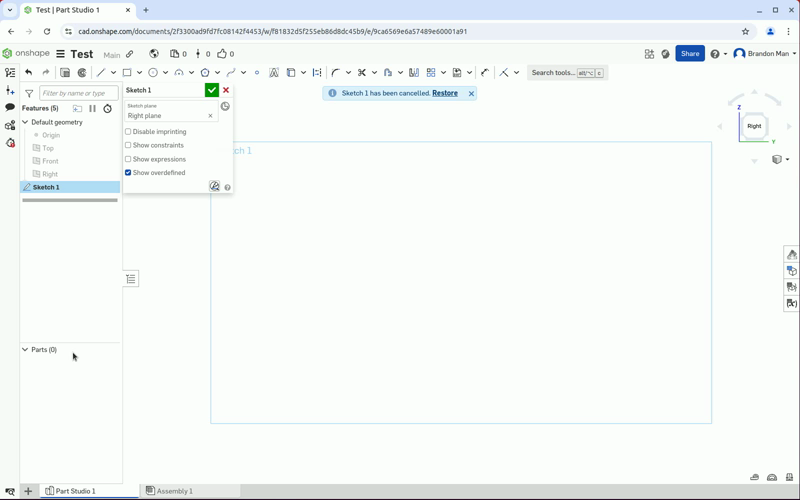
key(y)
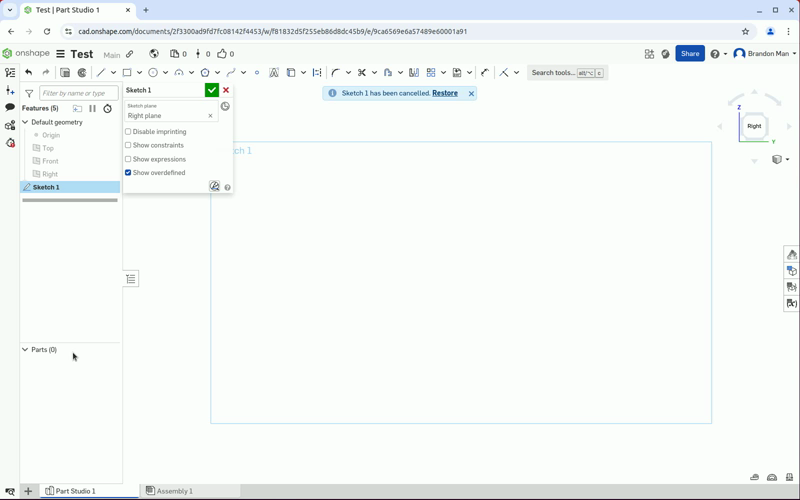
key(a)
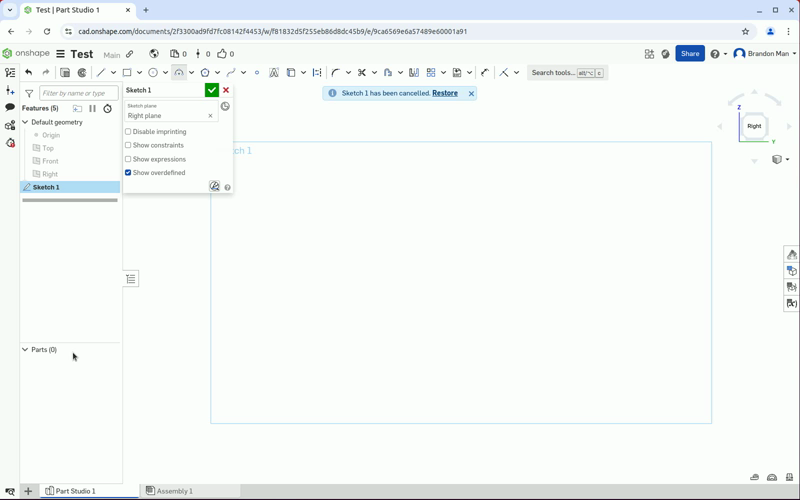
key_down(shift)
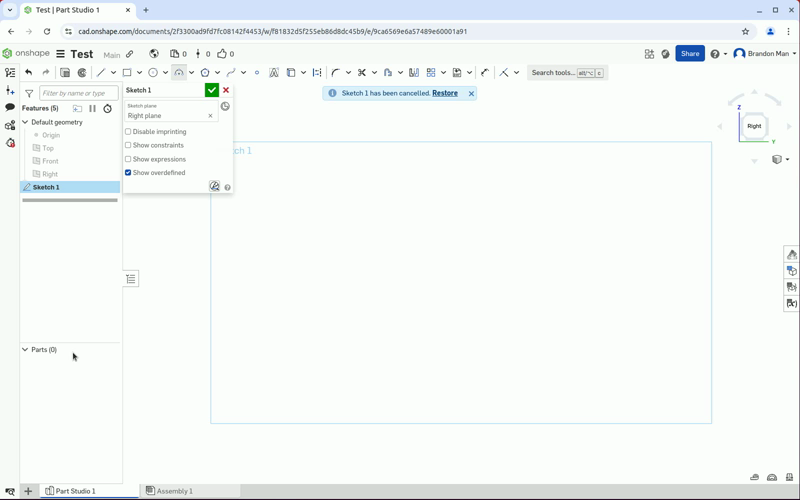
mouse_move(417, 288)
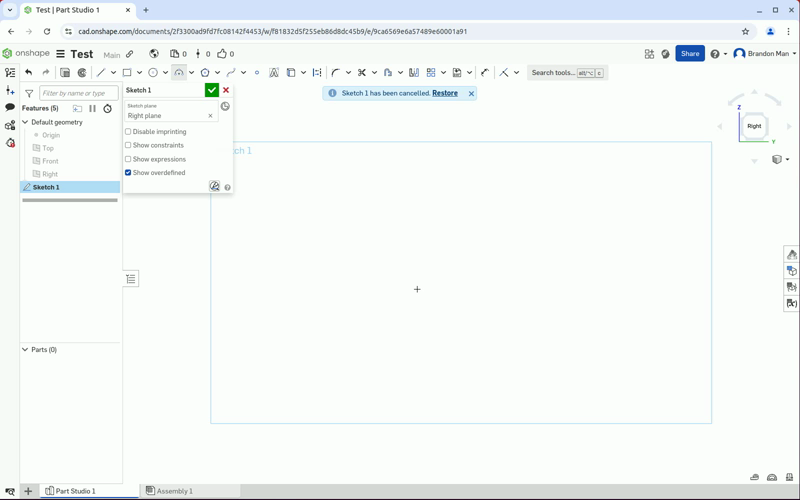
click(417, 288)
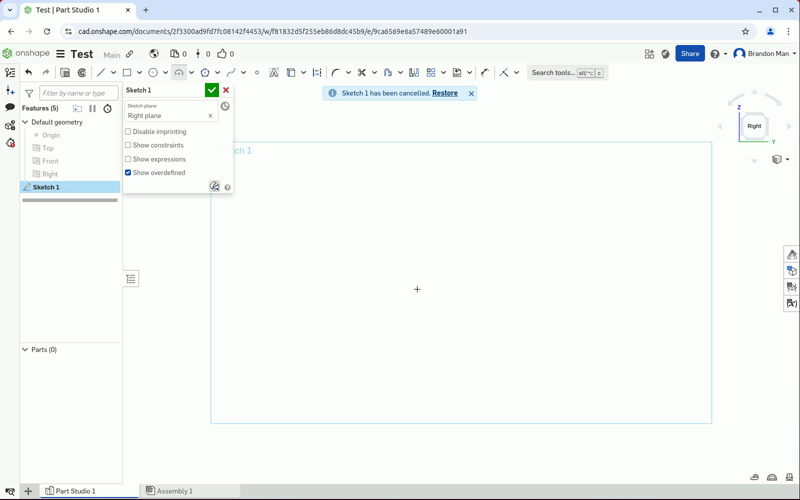
key_up(shift)
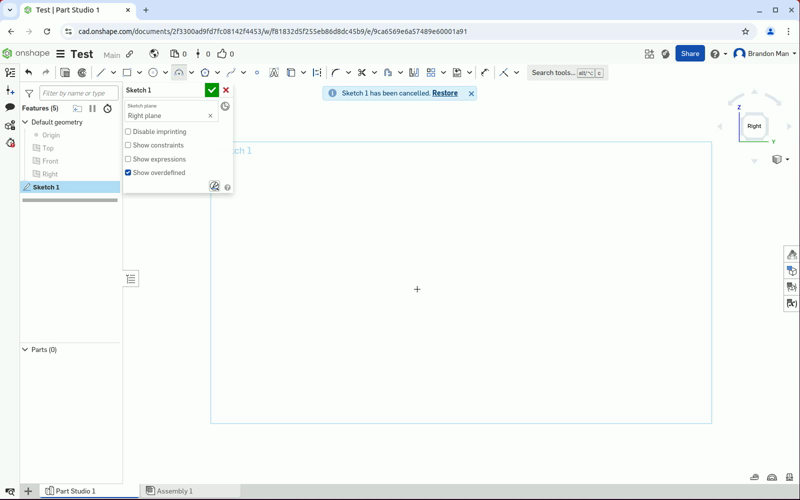
key_down(shift)
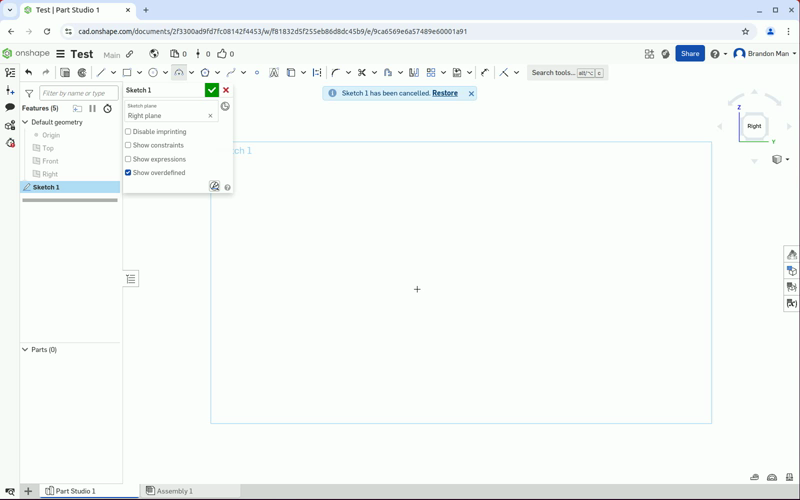
mouse_move(427, 296)
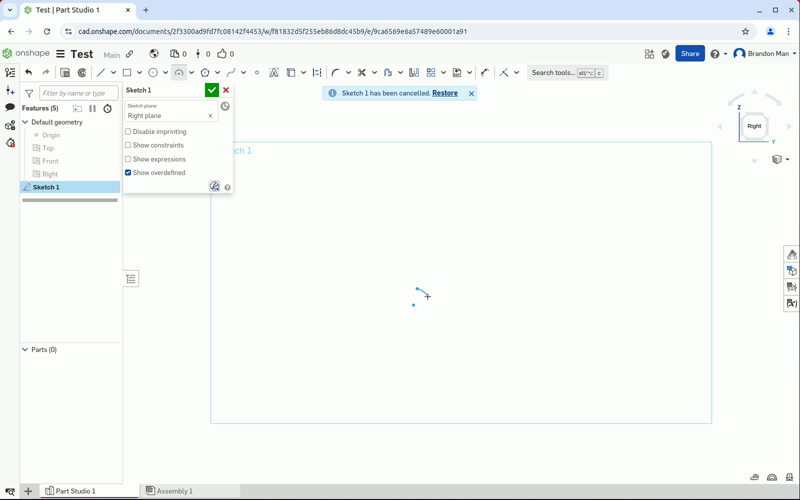
click(427, 296)
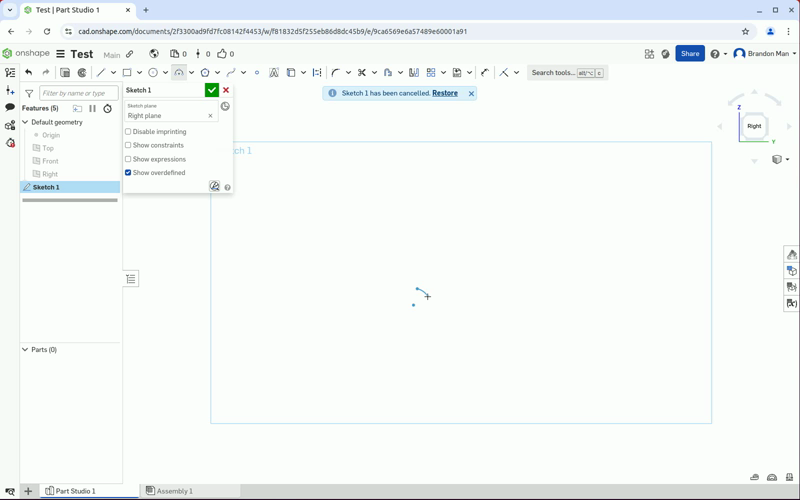
mouse_move(420, 294)
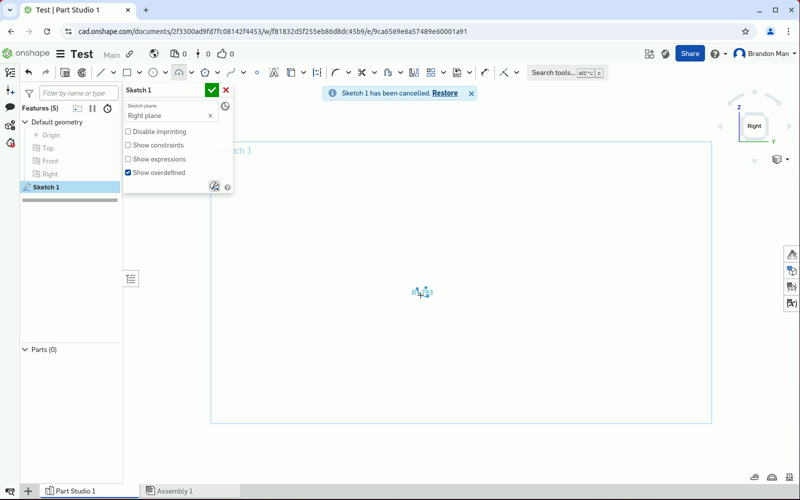
click(420, 294)
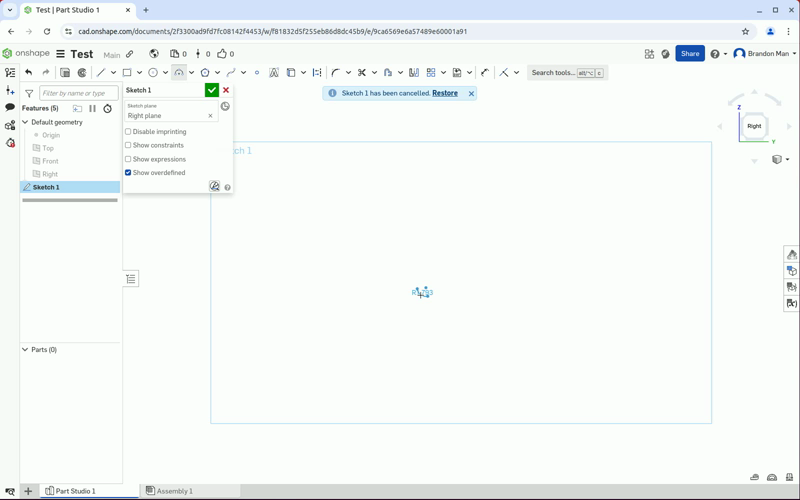
key_up(shift)
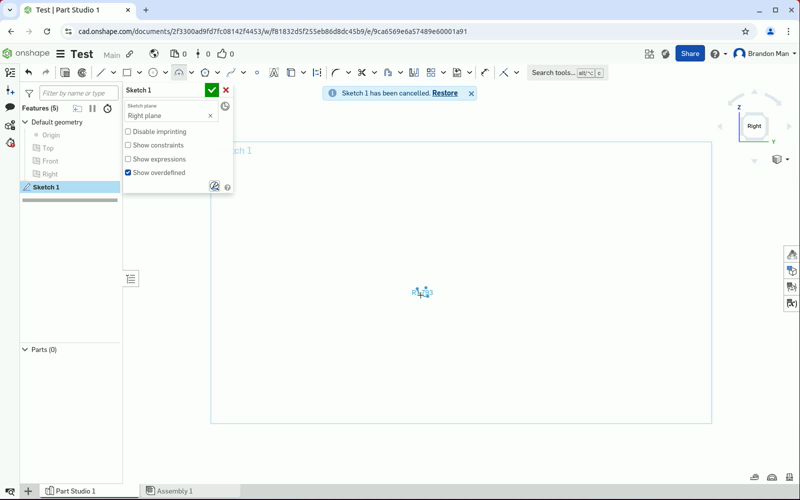
key(esc)
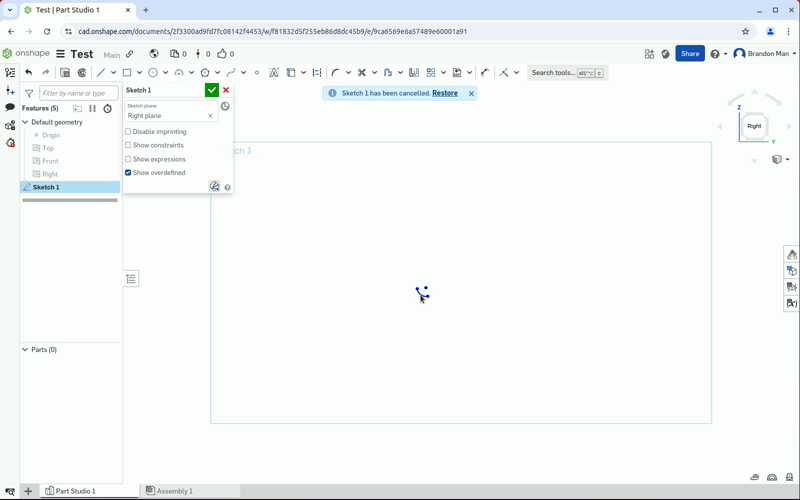
key(l)
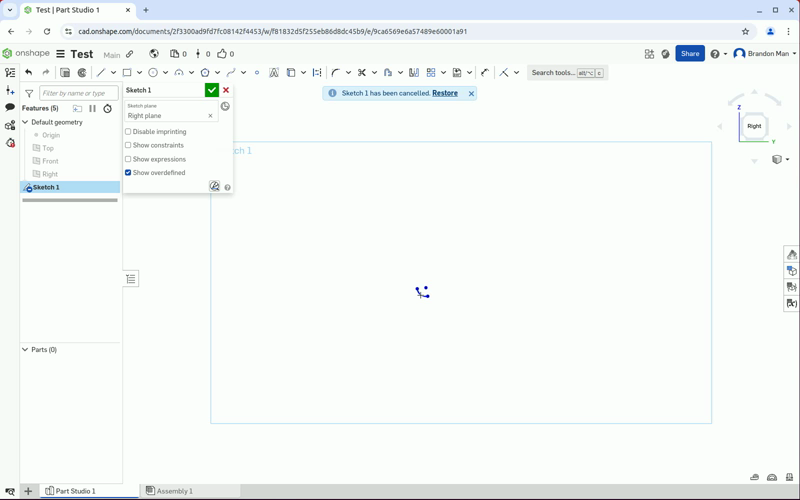
mouse_move(427, 296)
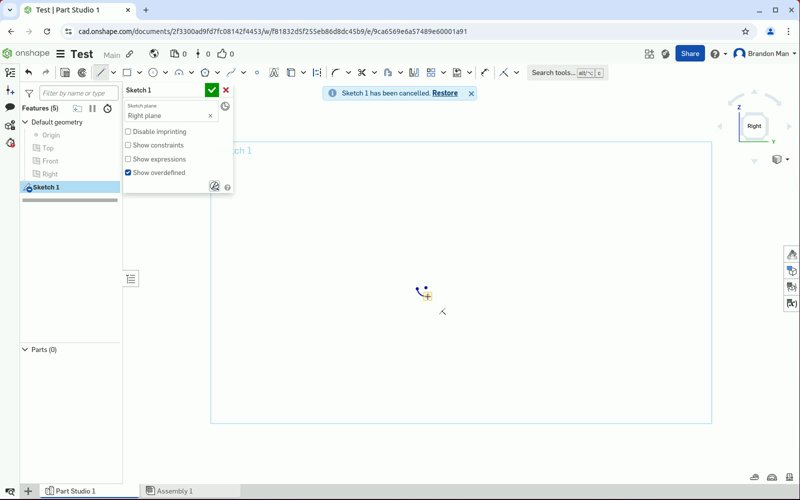
click(427, 296)
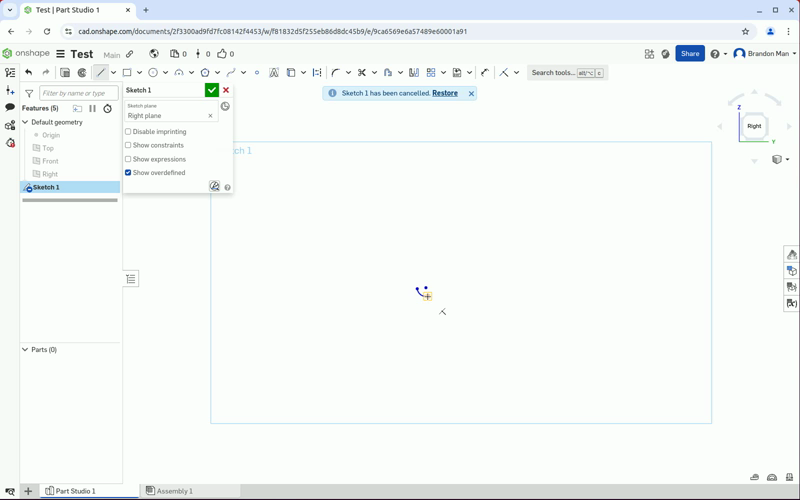
key_down(shift)
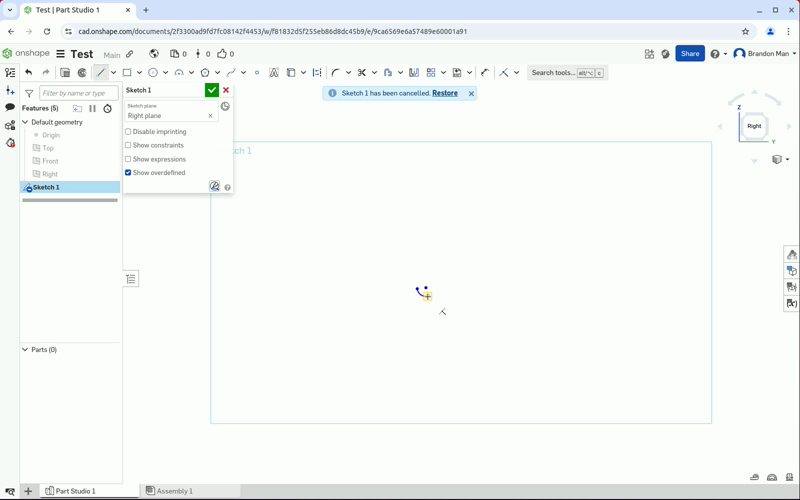
mouse_move(457, 296)
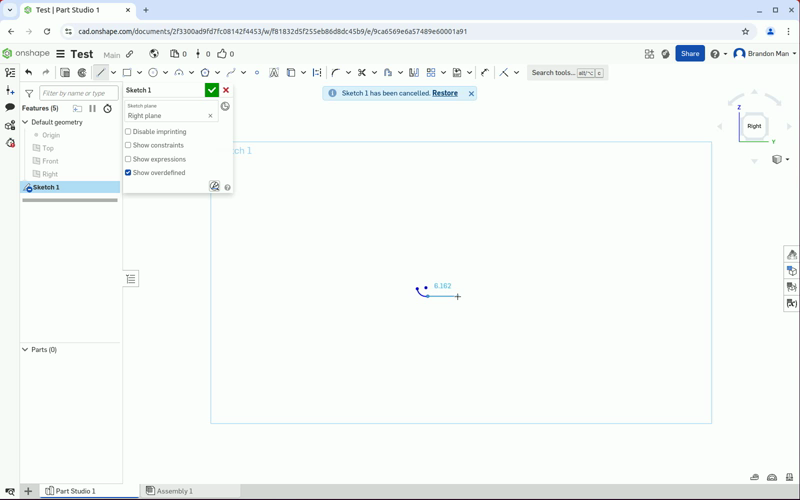
mouse_move(437, 295)
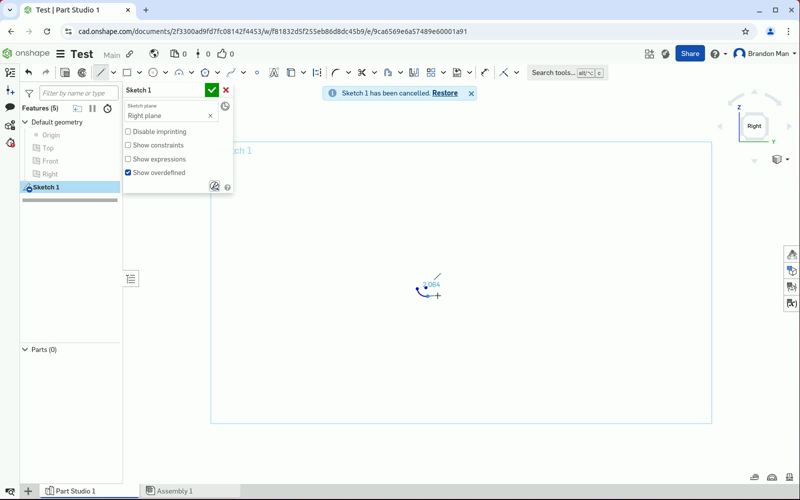
click(437, 295)
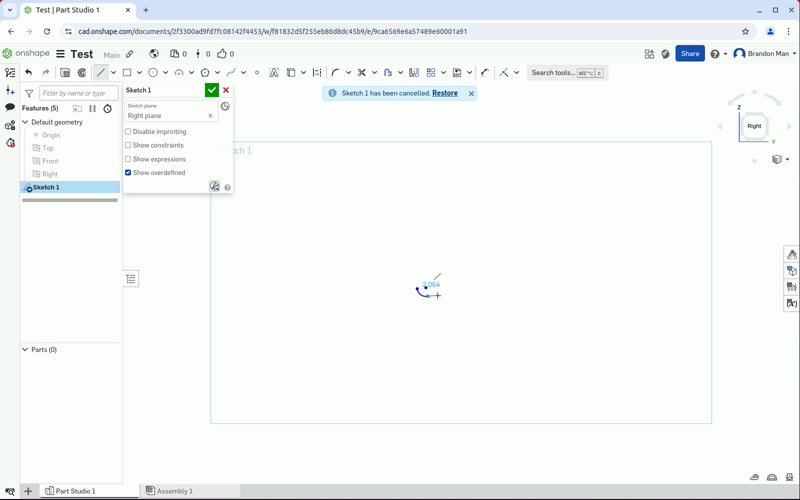
key_up(shift)
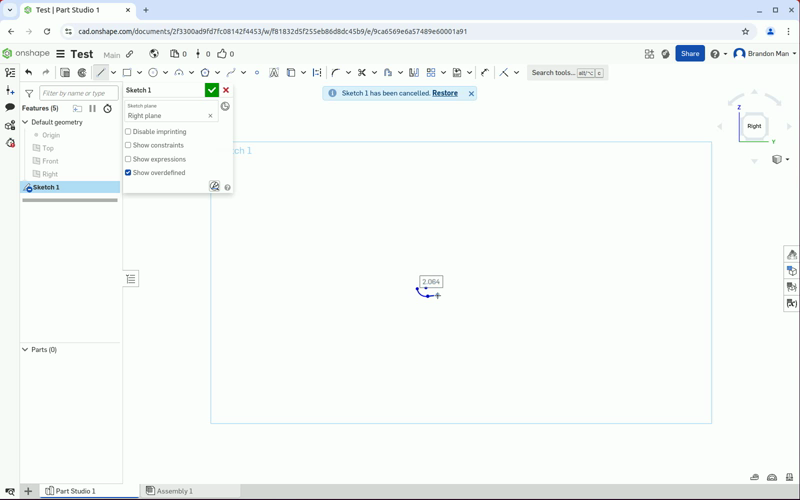
key(esc)
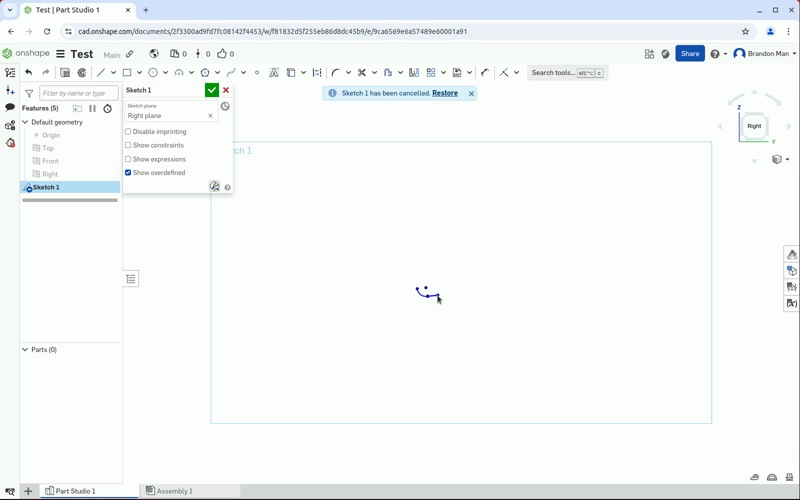
key(a)
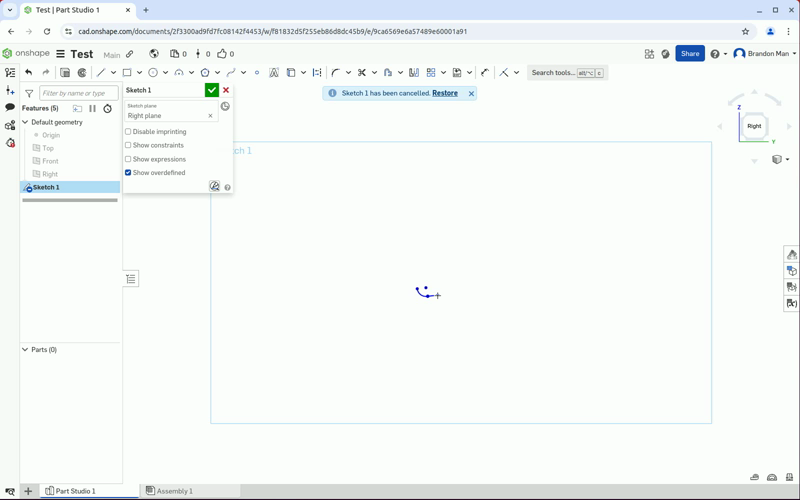
mouse_move(437, 295)
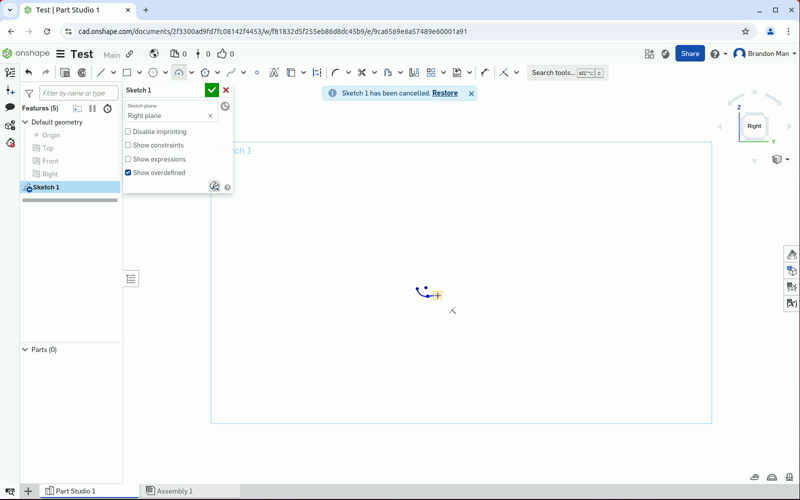
click(437, 295)
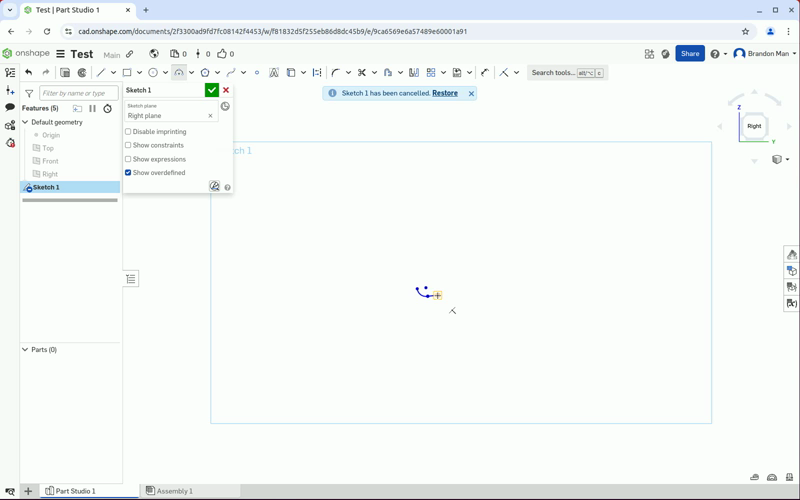
key_down(shift)
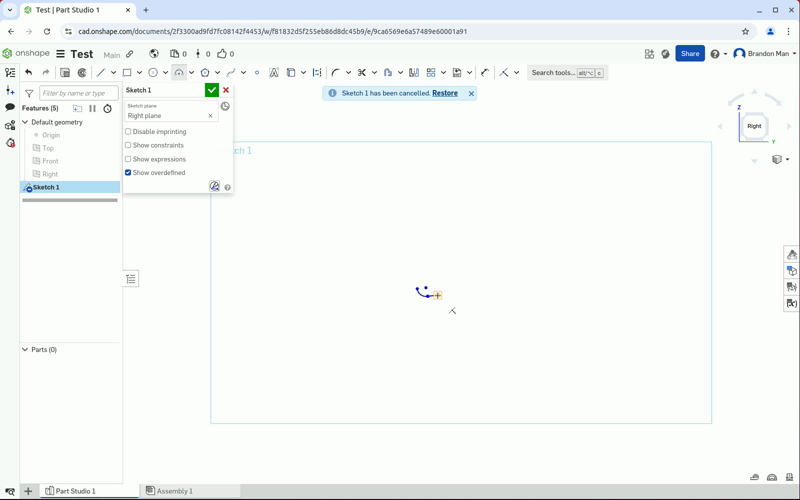
mouse_move(447, 302)
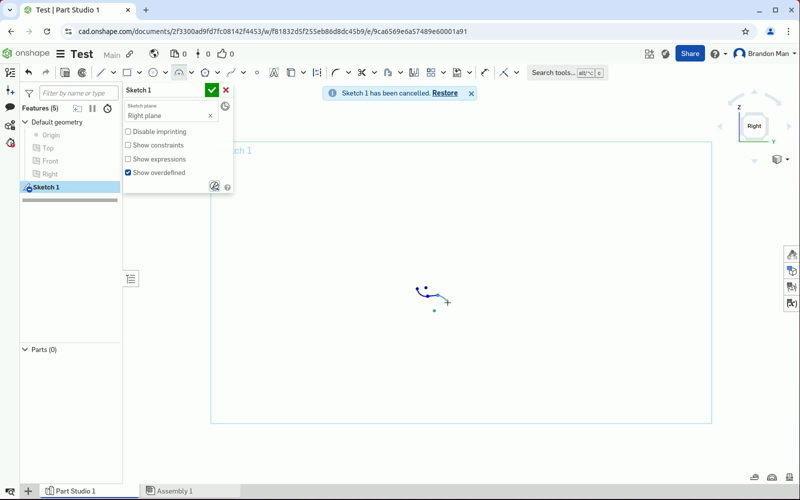
click(447, 302)
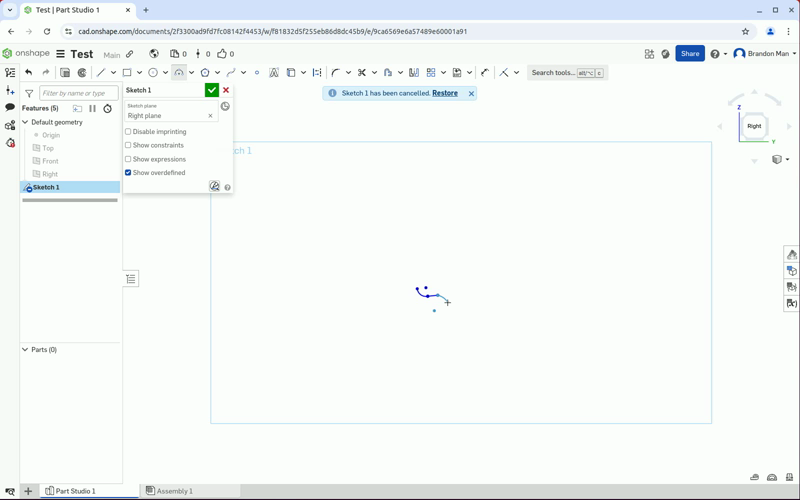
mouse_move(444, 296)
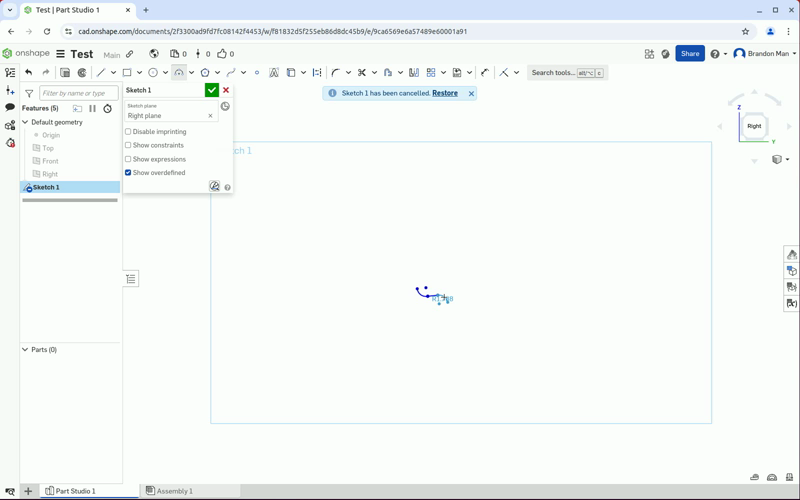
click(444, 296)
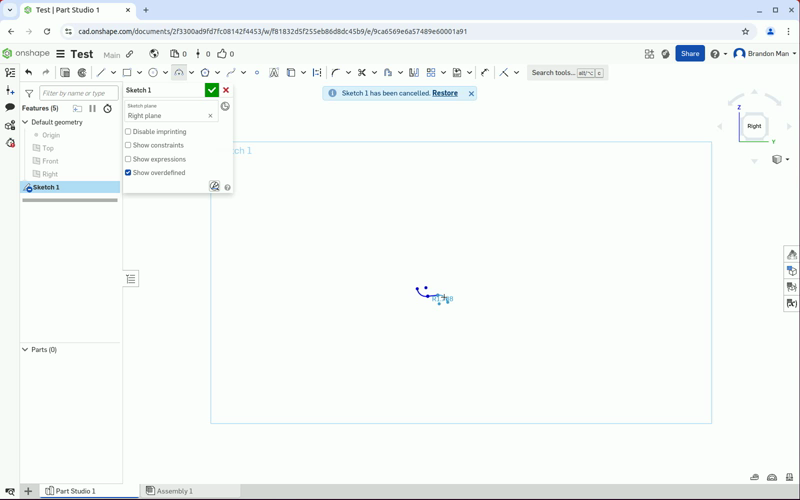
key_up(shift)
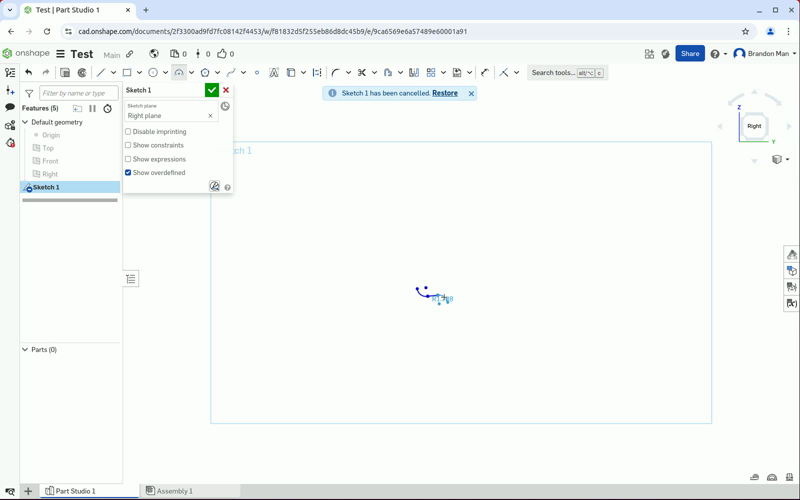
key(esc)
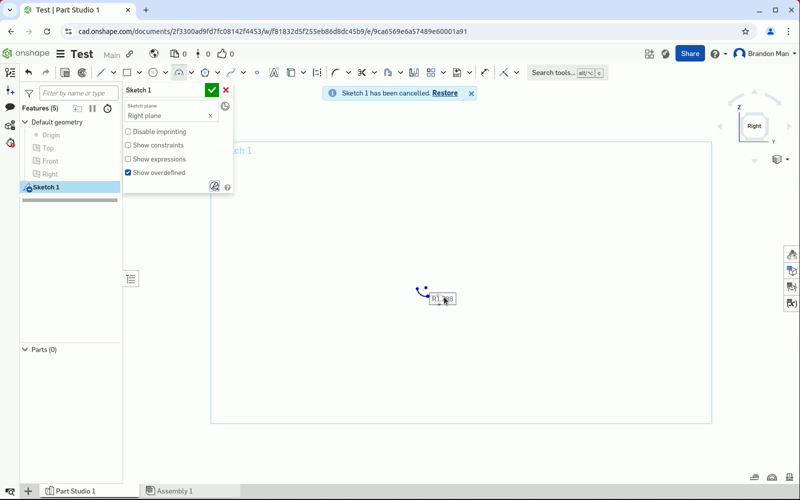
key(l)
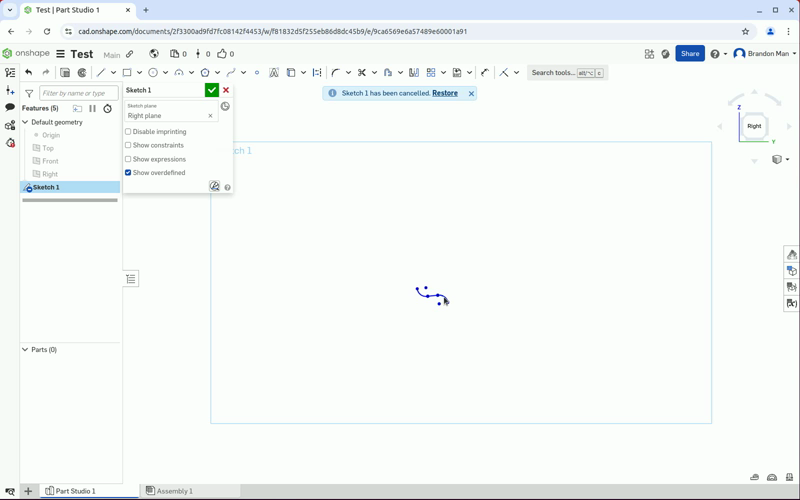
mouse_move(447, 302)
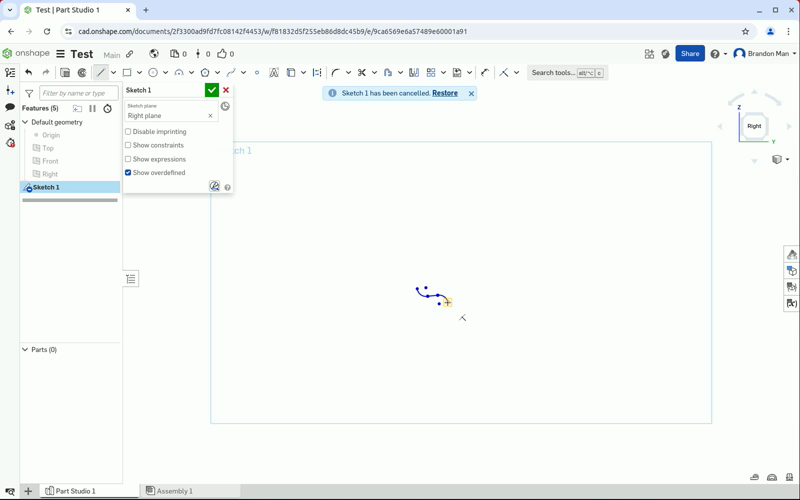
click(447, 302)
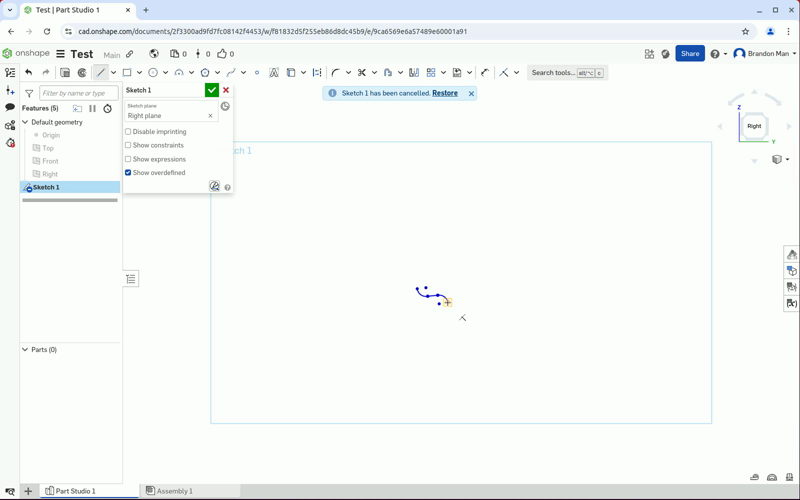
key_down(shift)
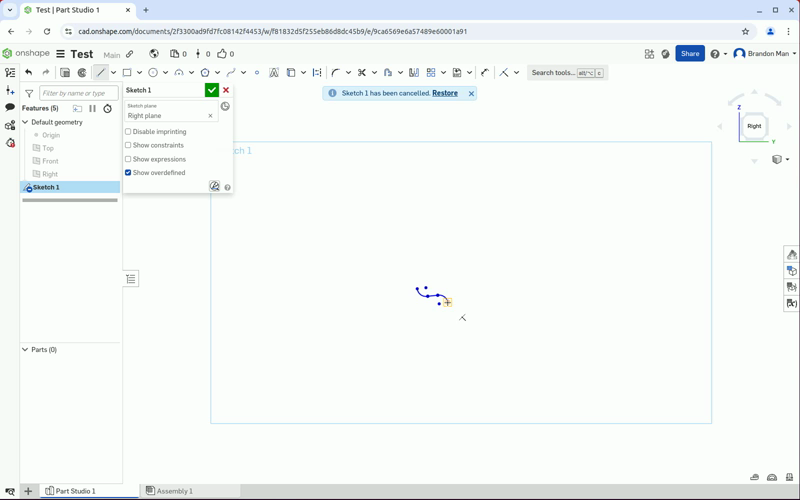
mouse_move(477, 302)
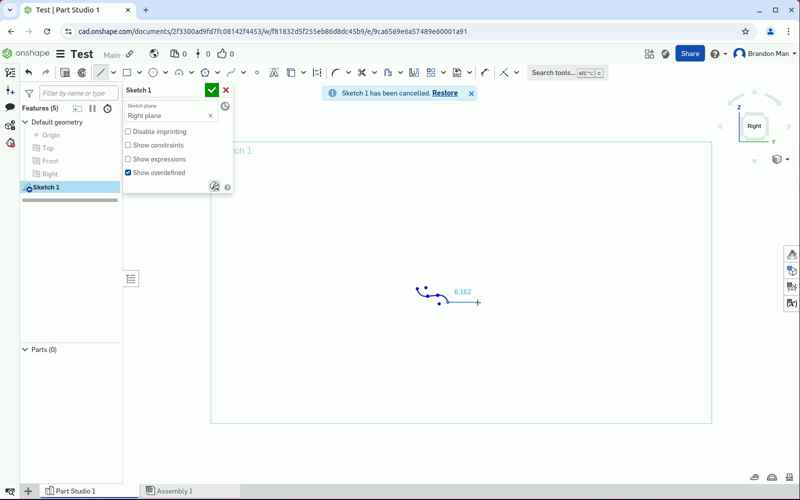
mouse_move(449, 318)
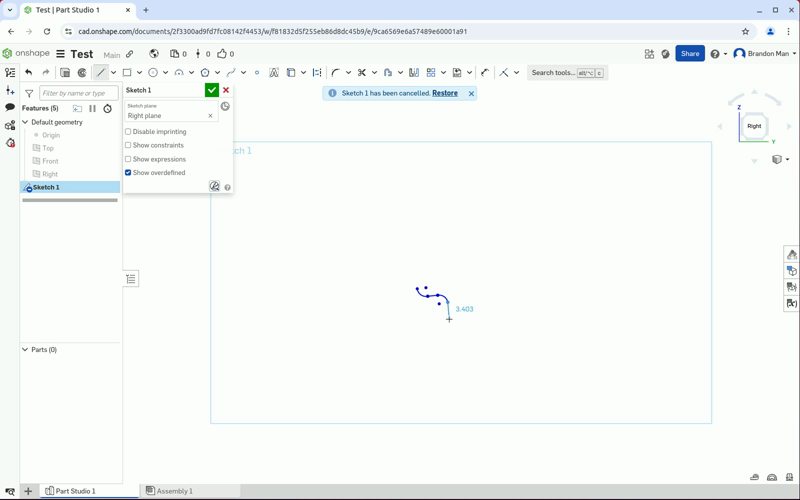
click(449, 318)
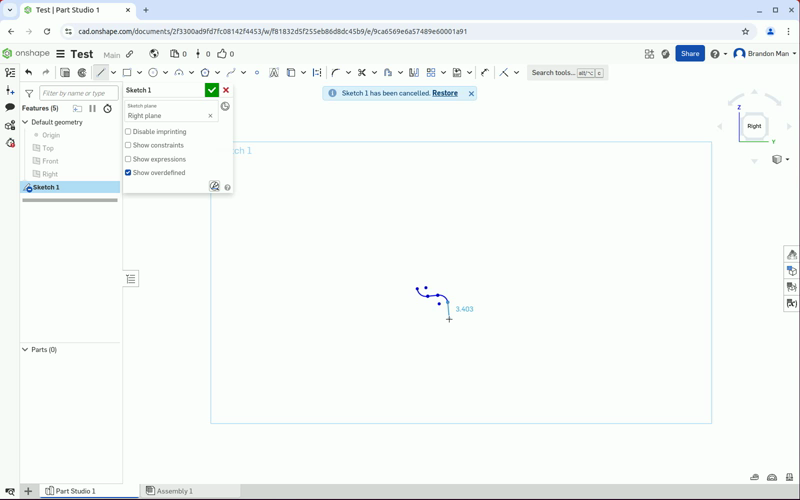
key_up(shift)
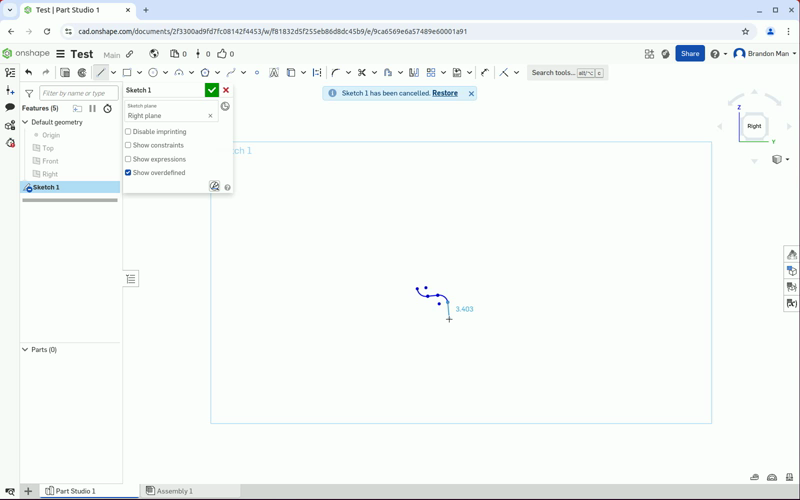
key(esc)
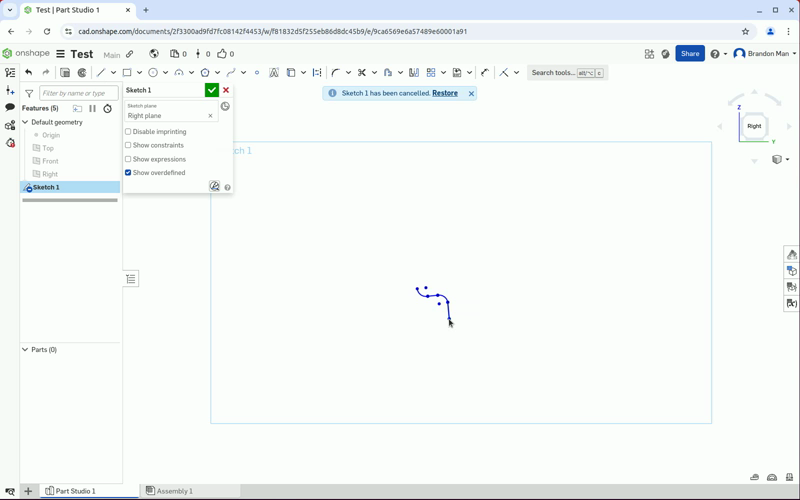
key(a)
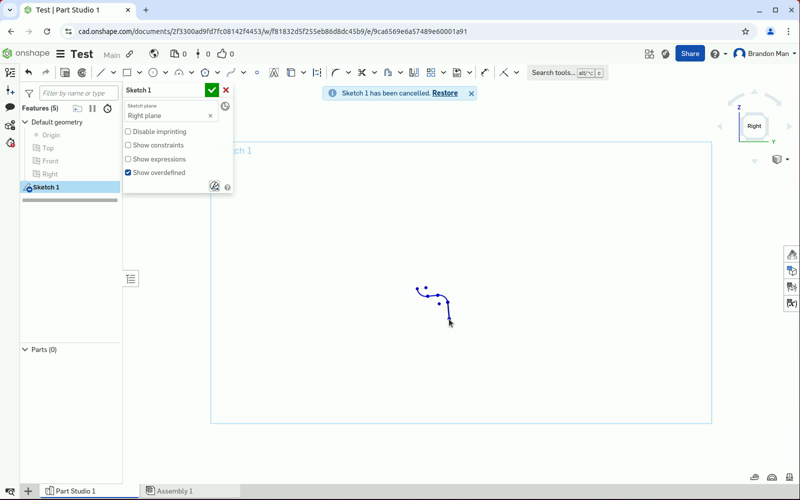
mouse_move(449, 318)
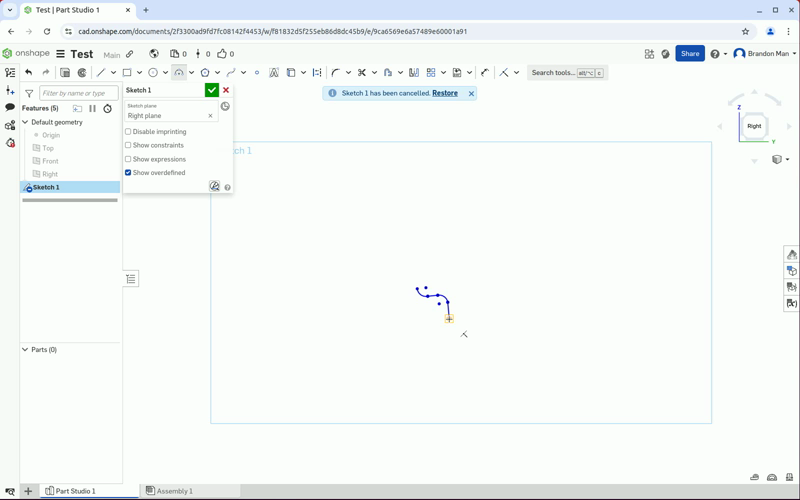
click(449, 318)
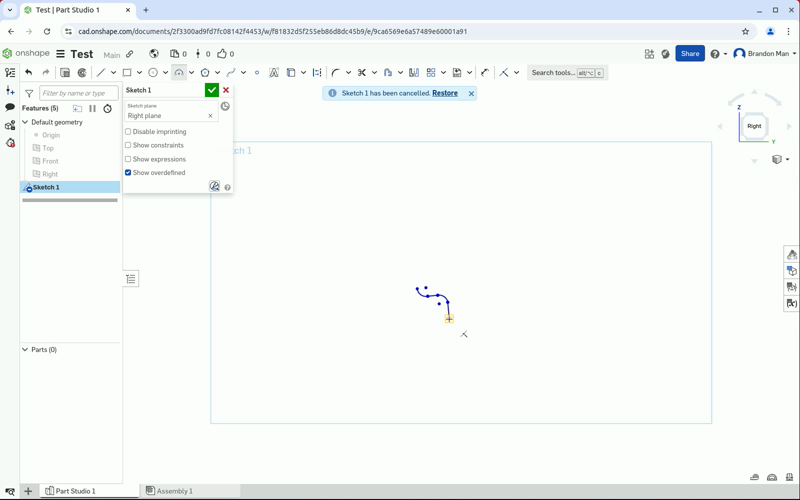
key_down(shift)
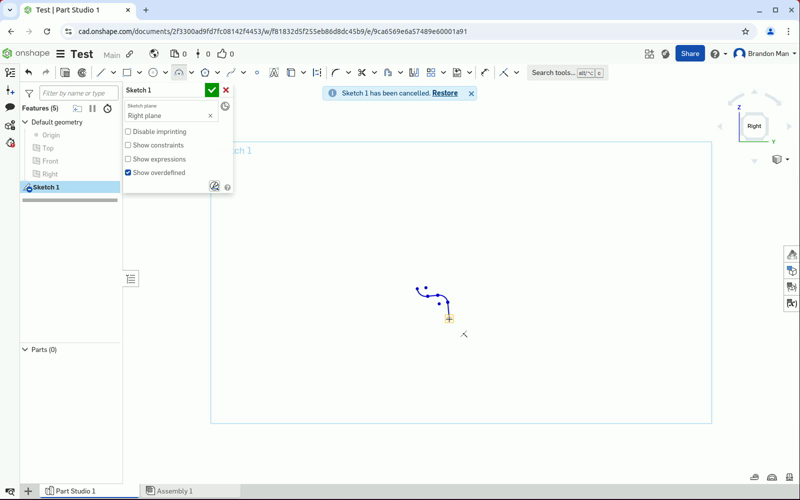
mouse_move(458, 326)
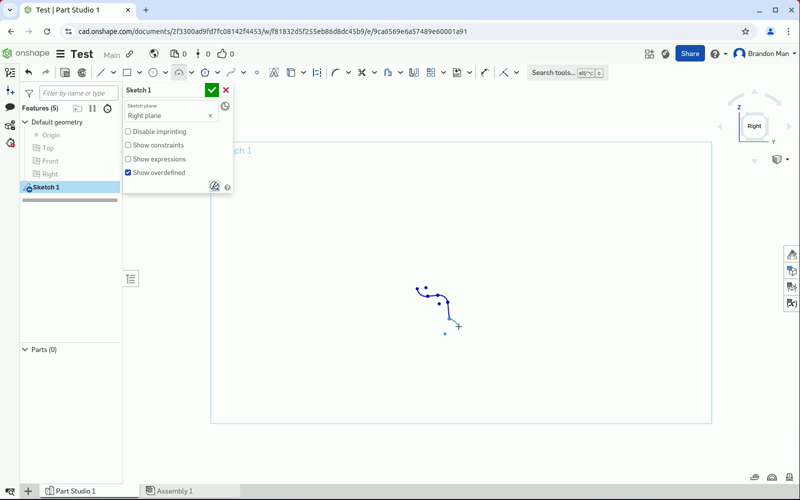
click(458, 326)
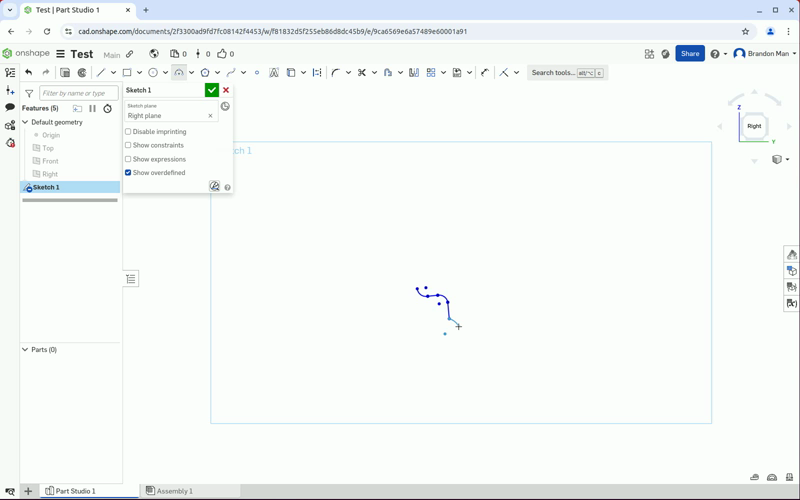
mouse_move(452, 324)
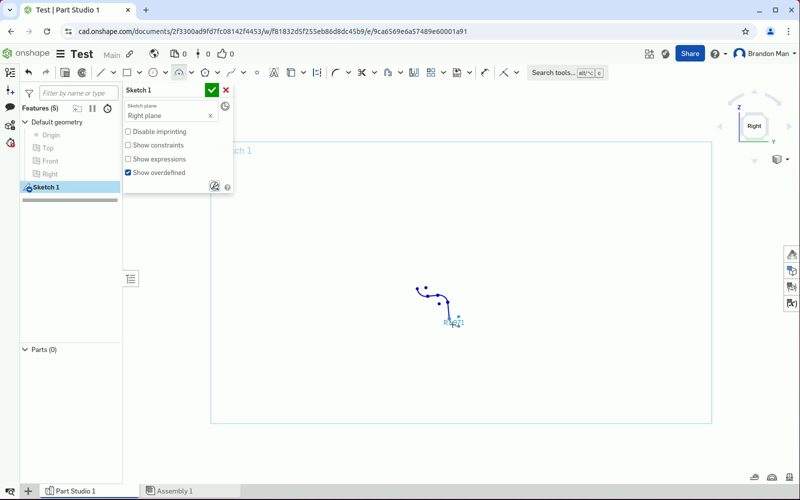
click(452, 324)
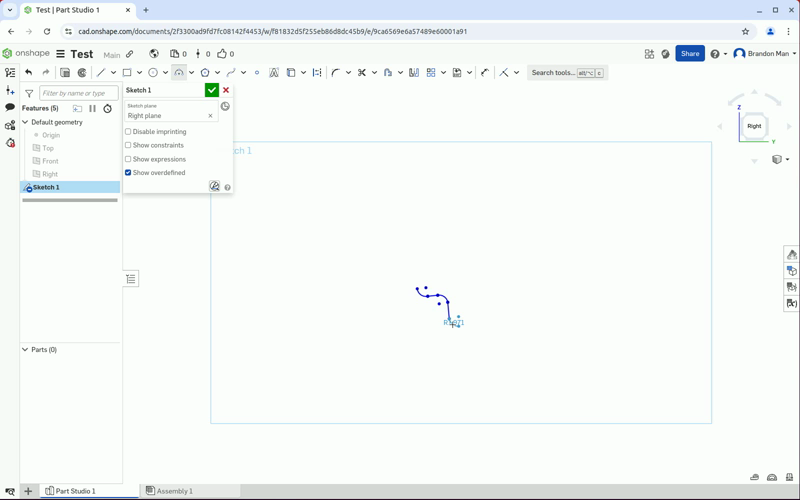
key_up(shift)
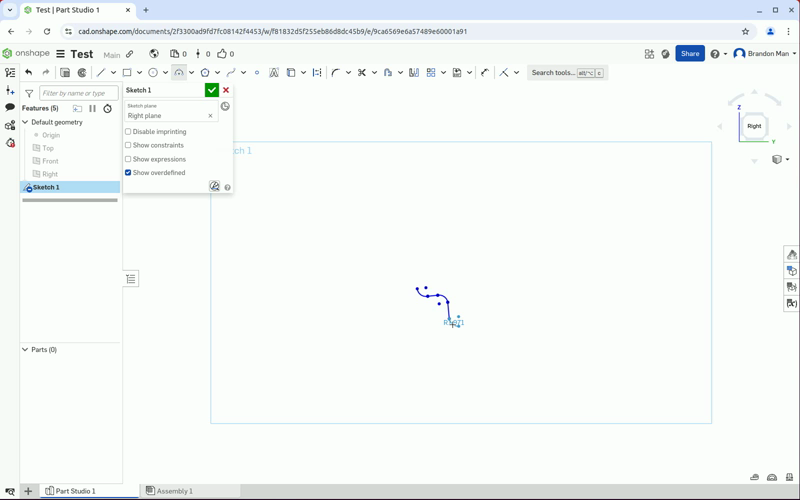
mouse_move(458, 326)
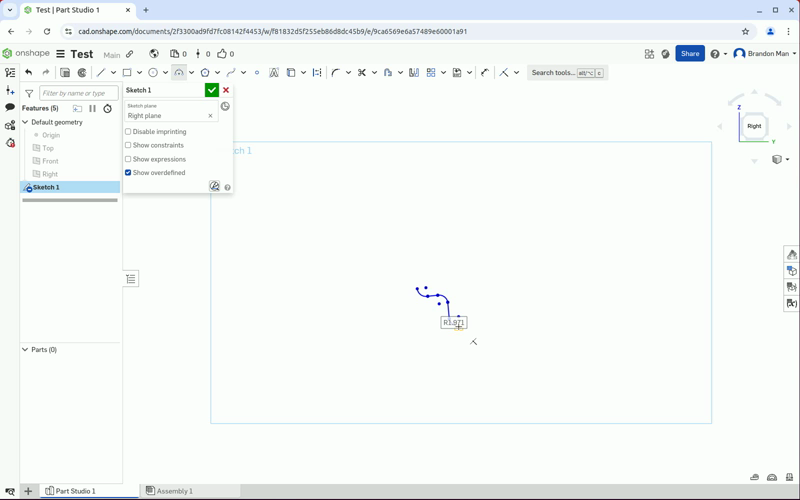
click(458, 326)
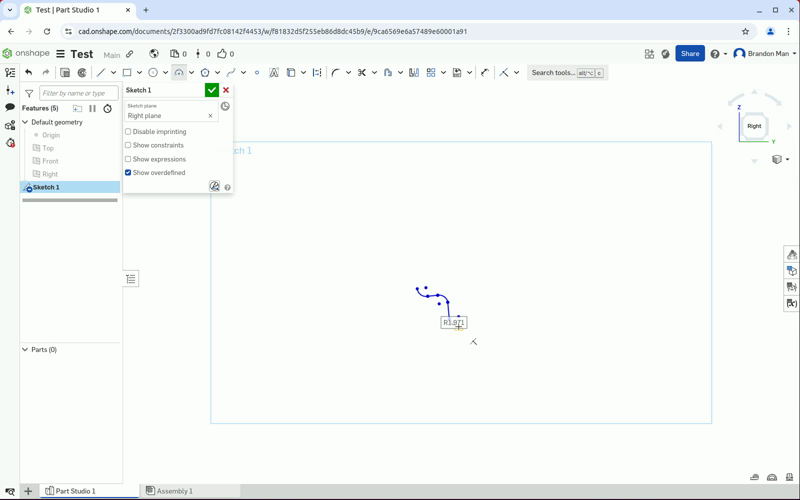
key_down(shift)
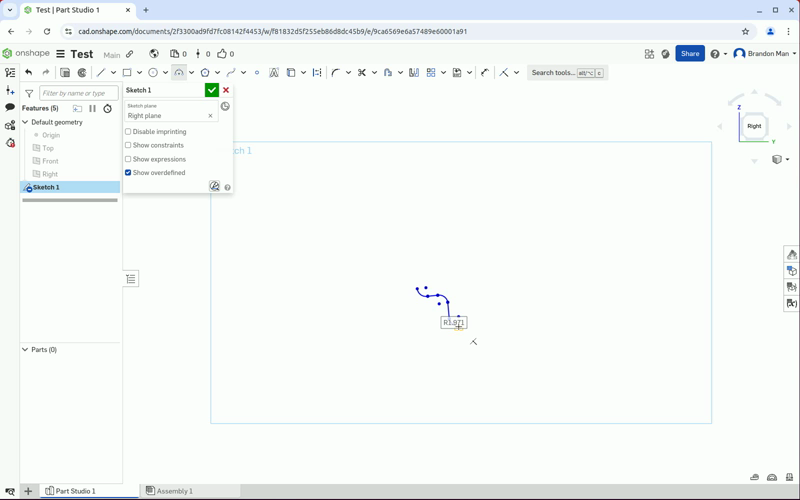
mouse_move(467, 326)
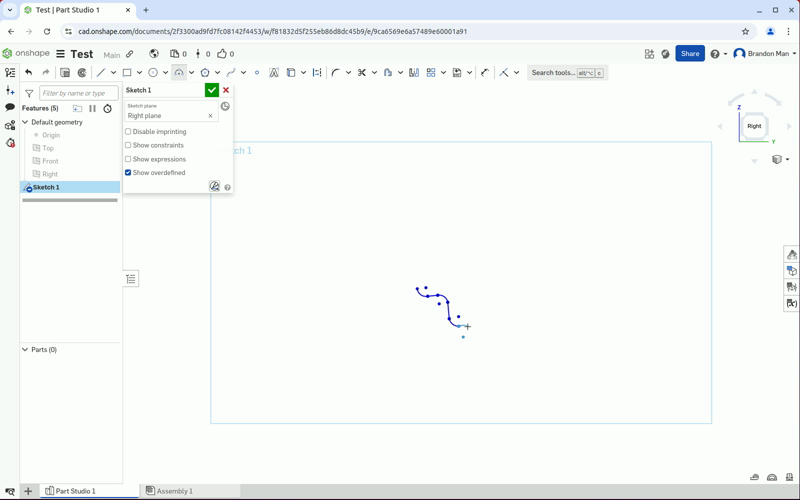
click(467, 326)
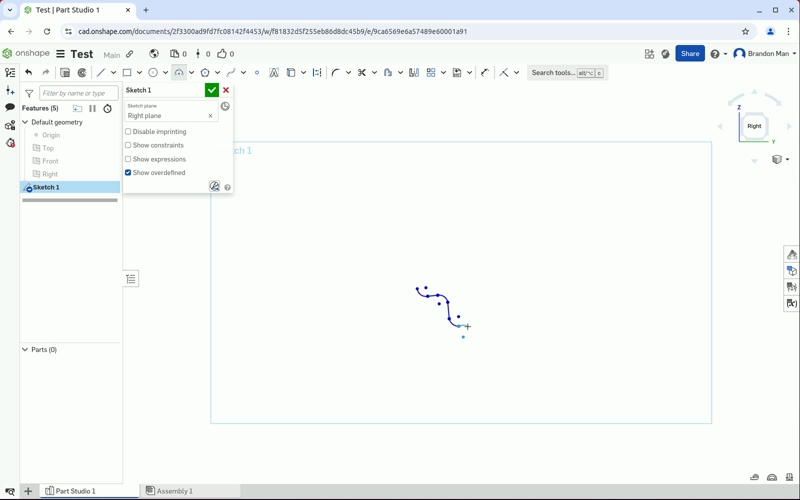
mouse_move(463, 327)
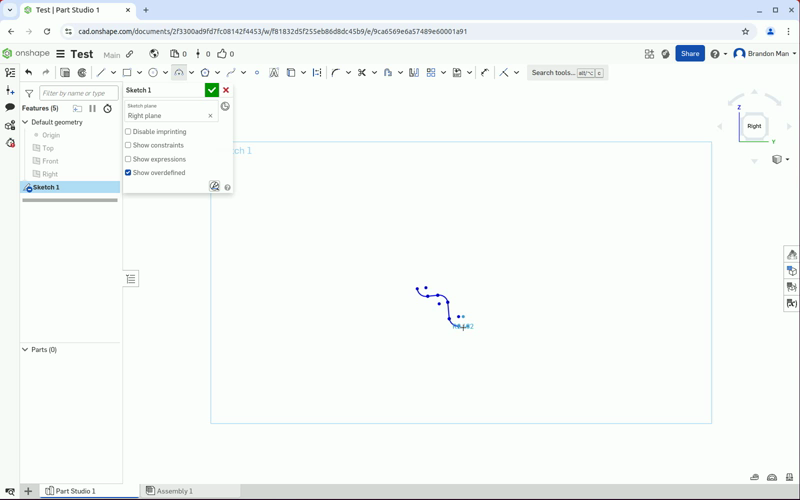
click(463, 327)
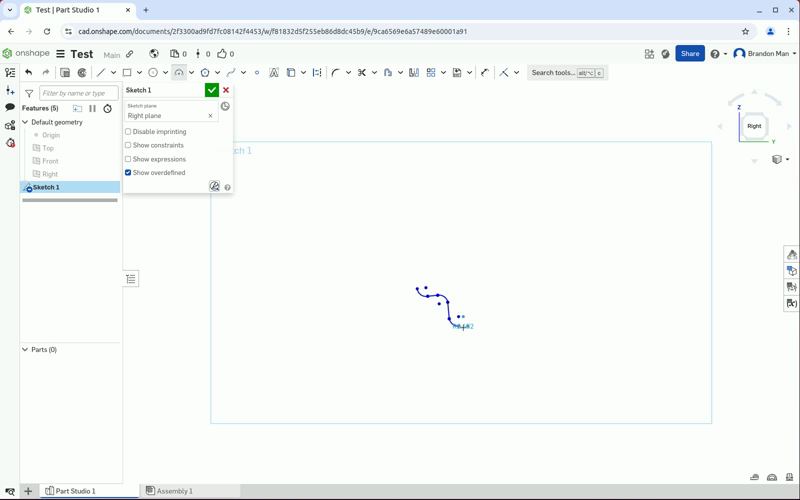
key_up(shift)
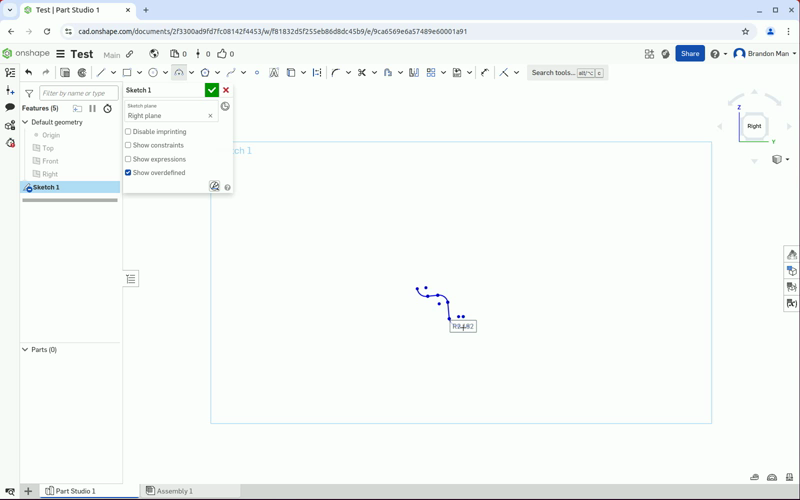
mouse_move(467, 326)
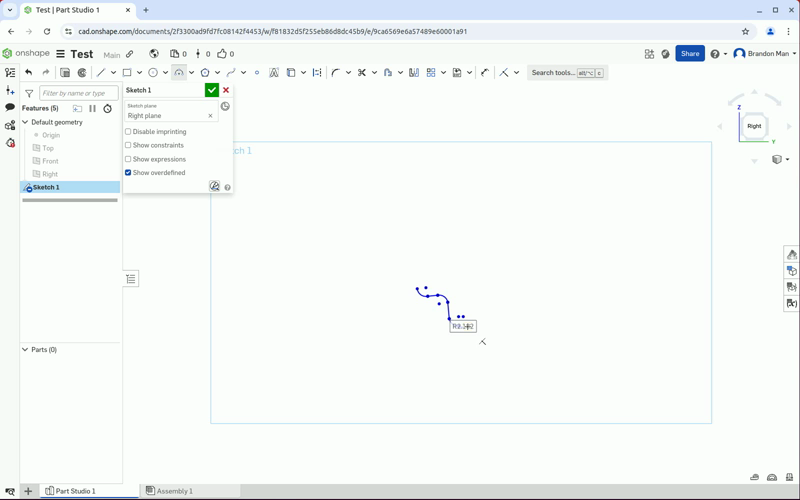
click(467, 326)
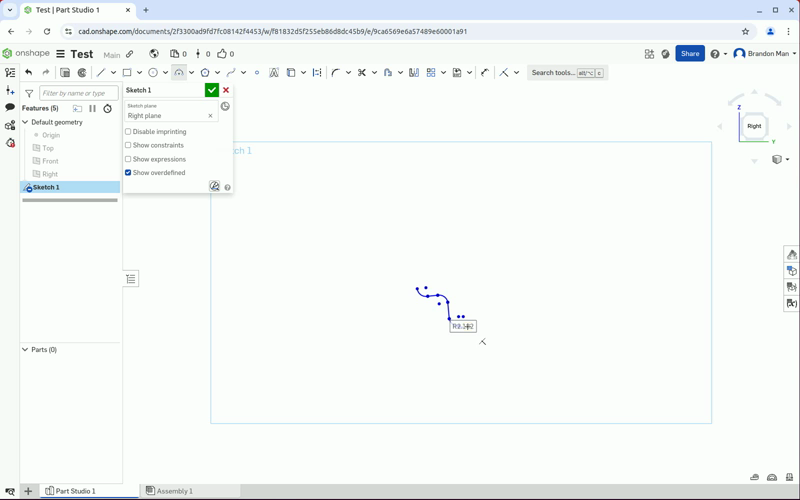
key_down(shift)
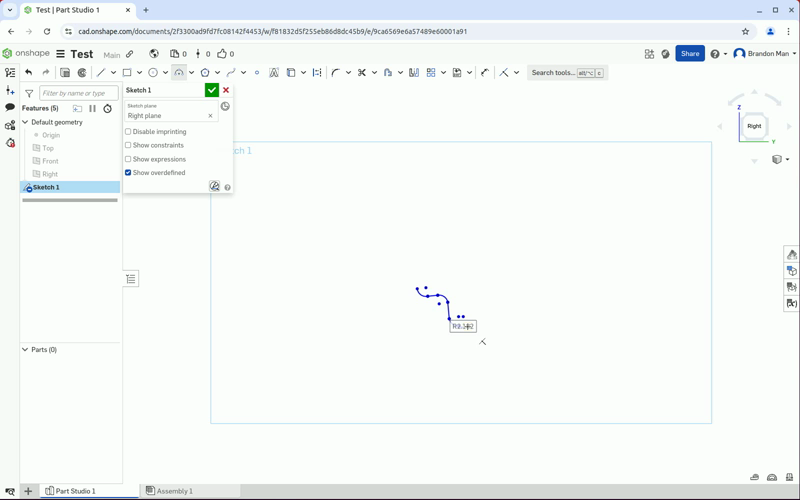
mouse_move(471, 322)
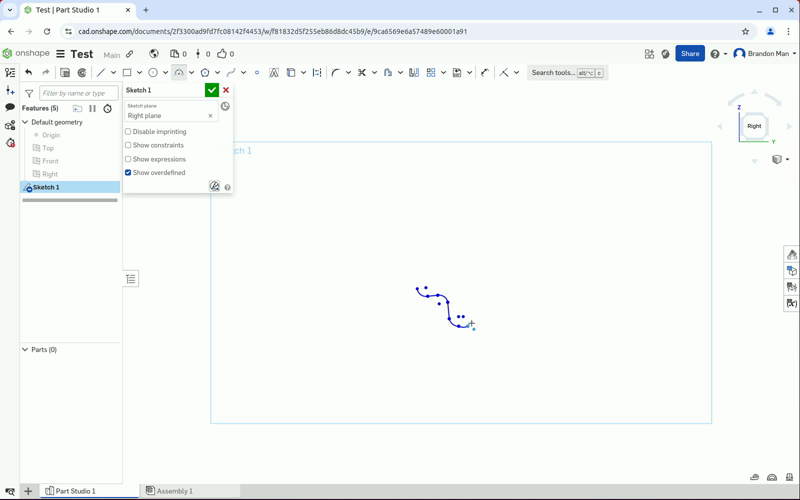
scroll(6)
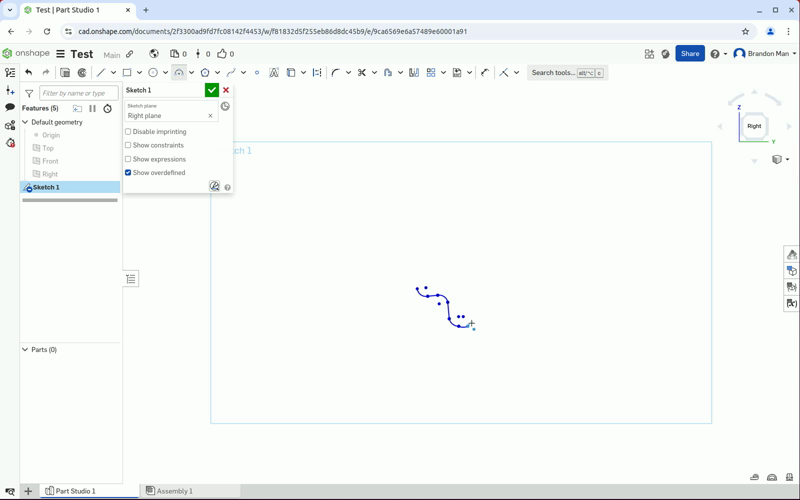
scroll(6)
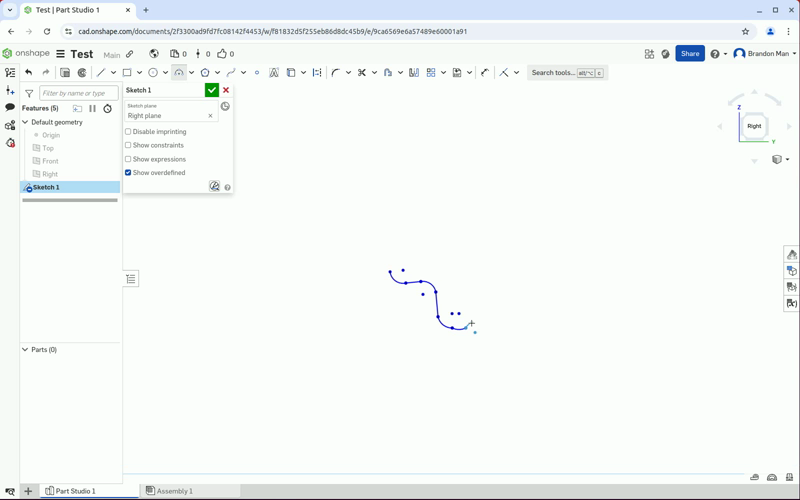
scroll(6)
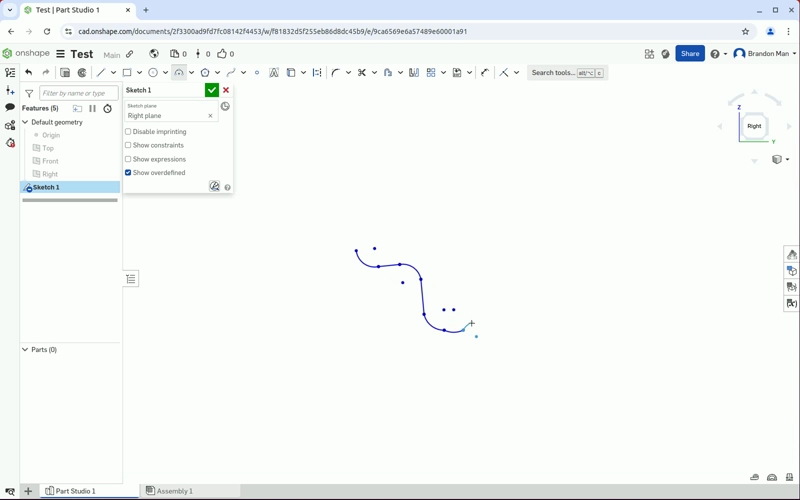
scroll(6)
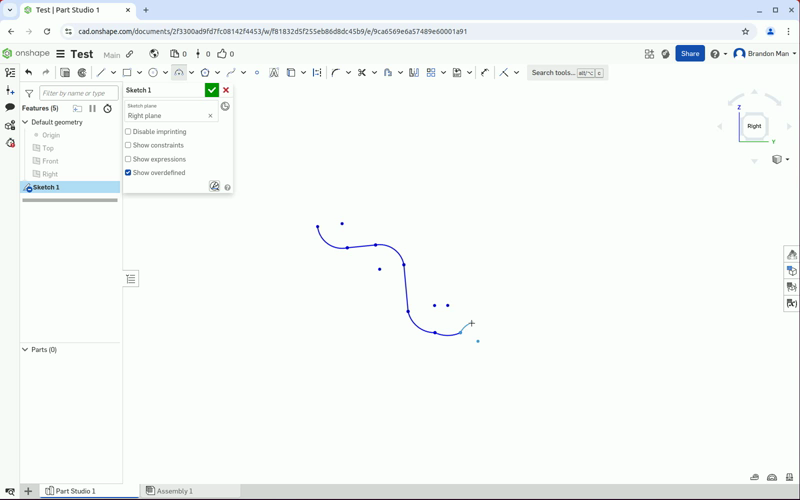
scroll(6)
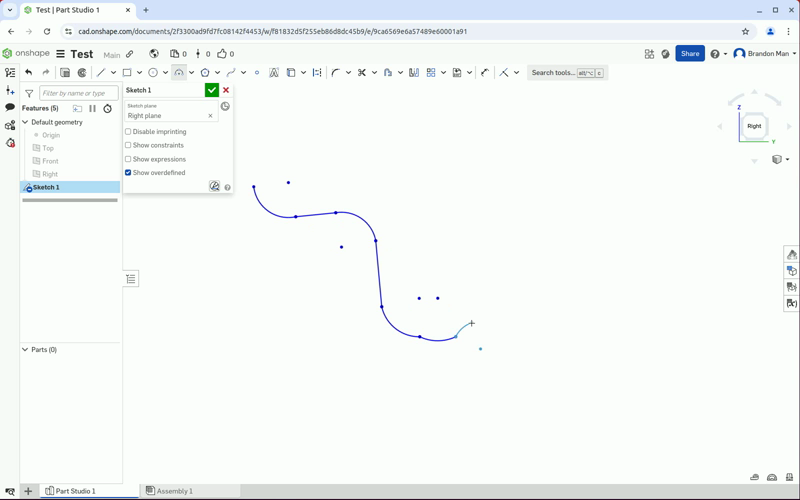
scroll(6)
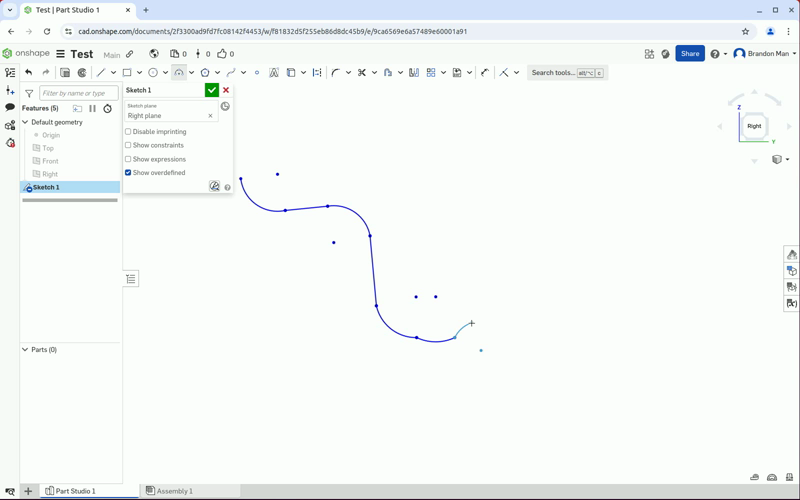
scroll(6)
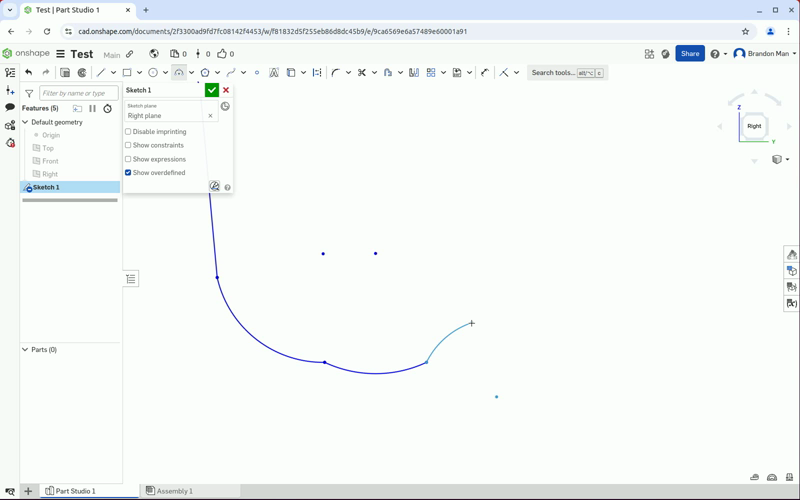
click(471, 322)
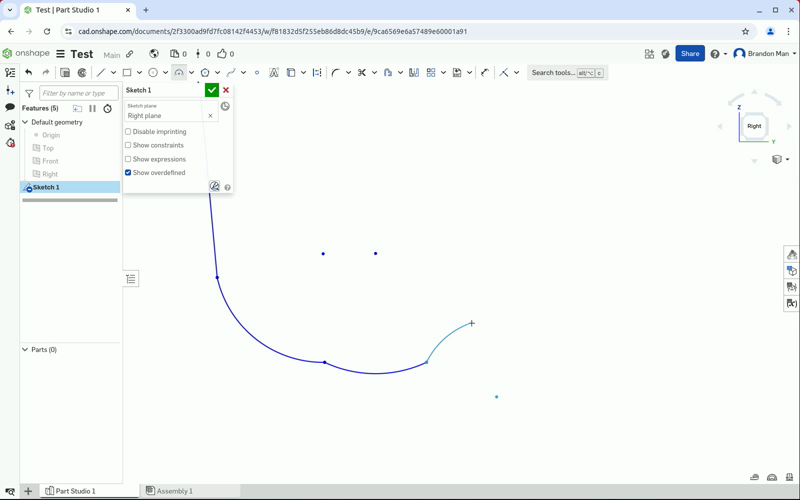
scroll(-6)
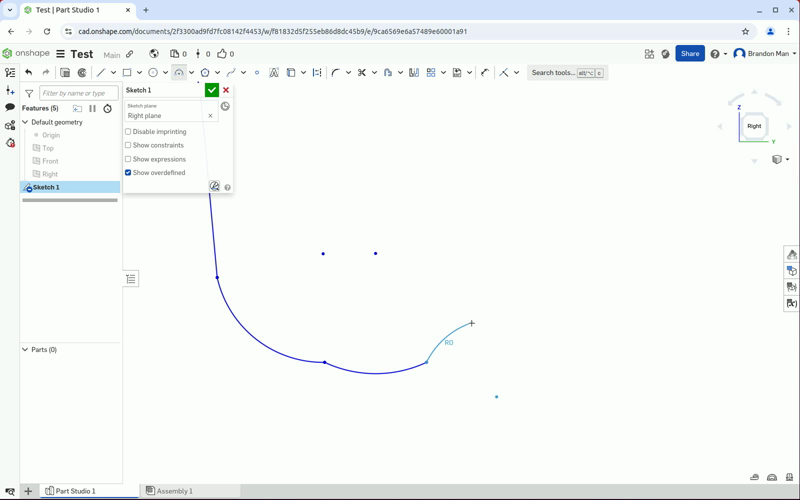
scroll(-6)
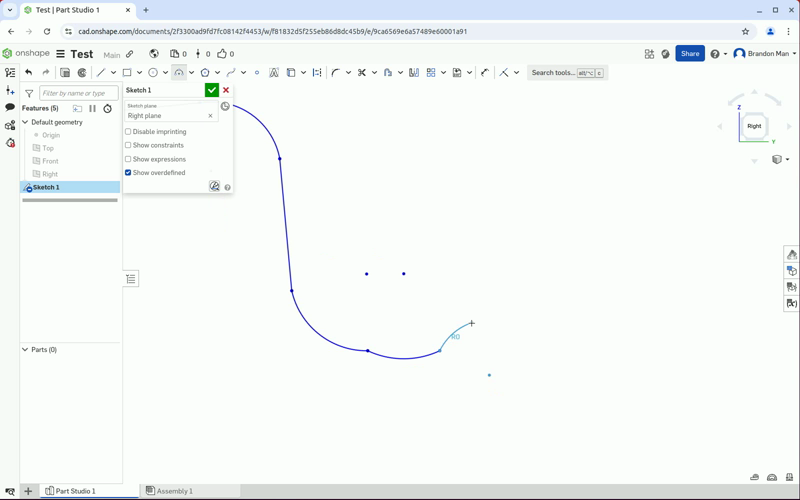
scroll(-6)
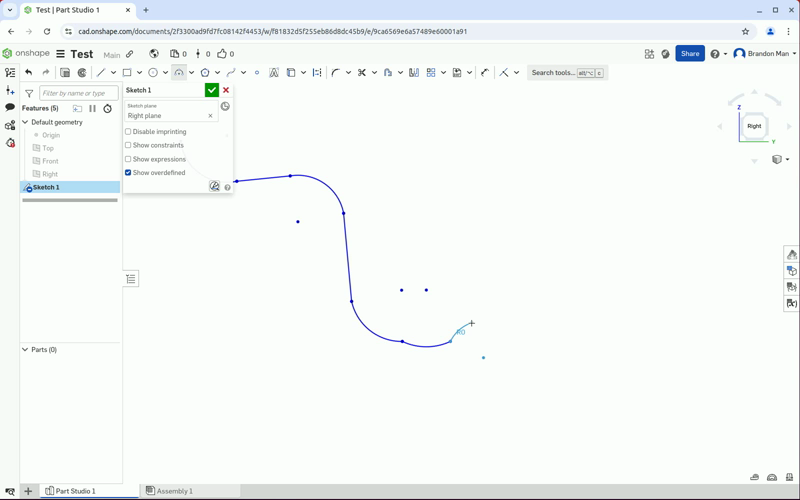
scroll(-6)
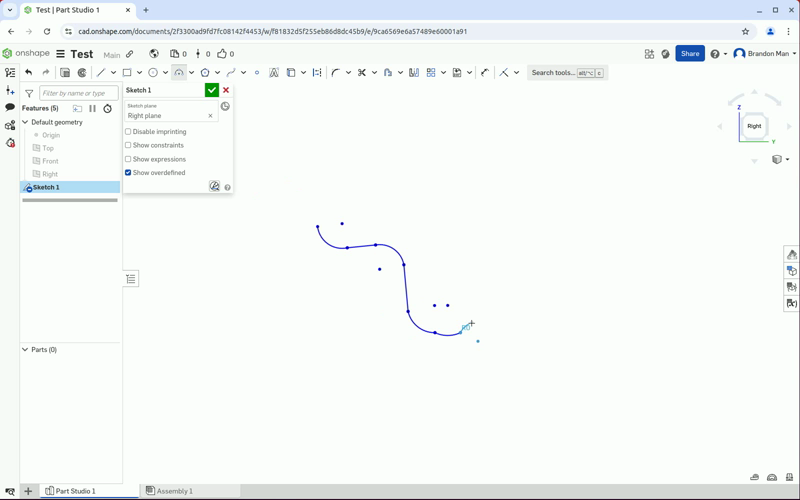
scroll(-6)
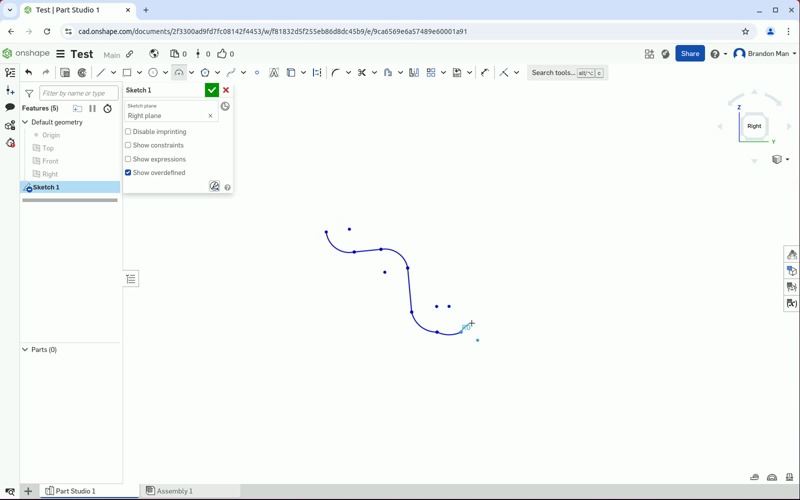
scroll(-6)
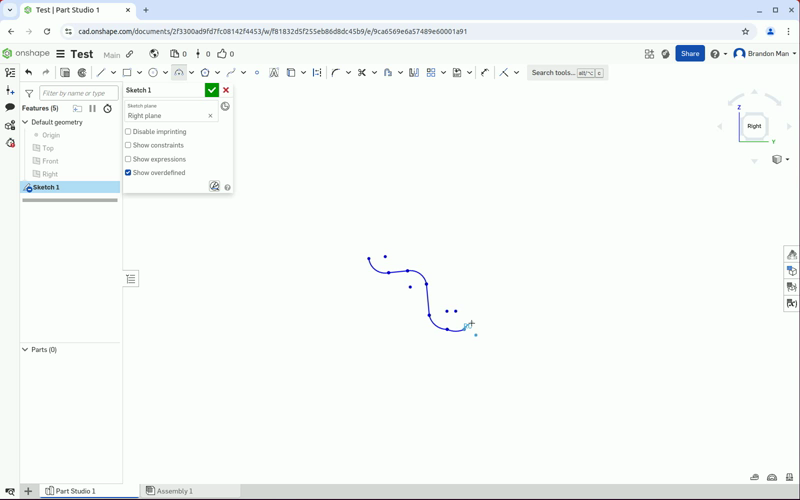
scroll(-6)
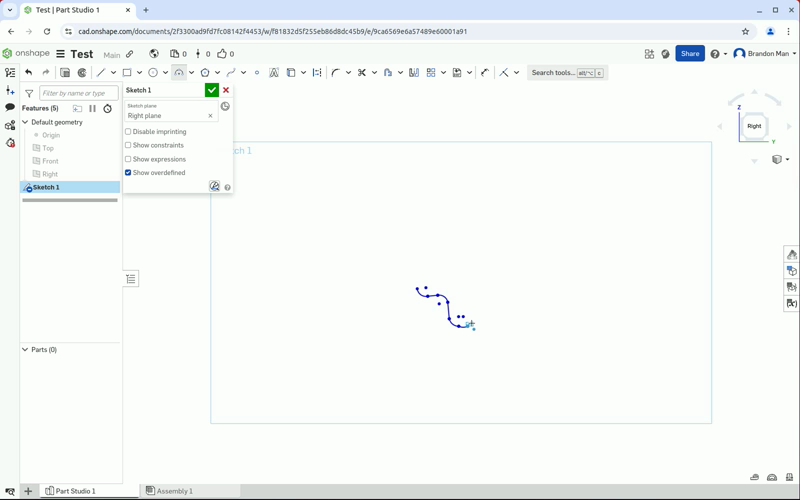
mouse_move(470, 325)
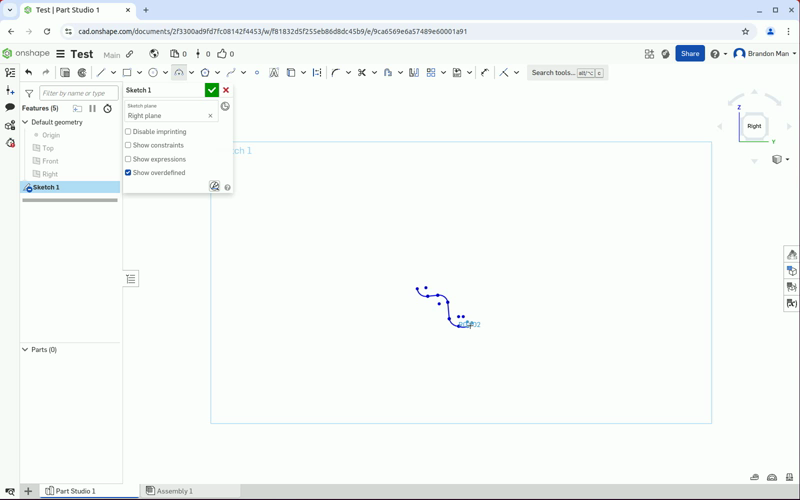
scroll(6)
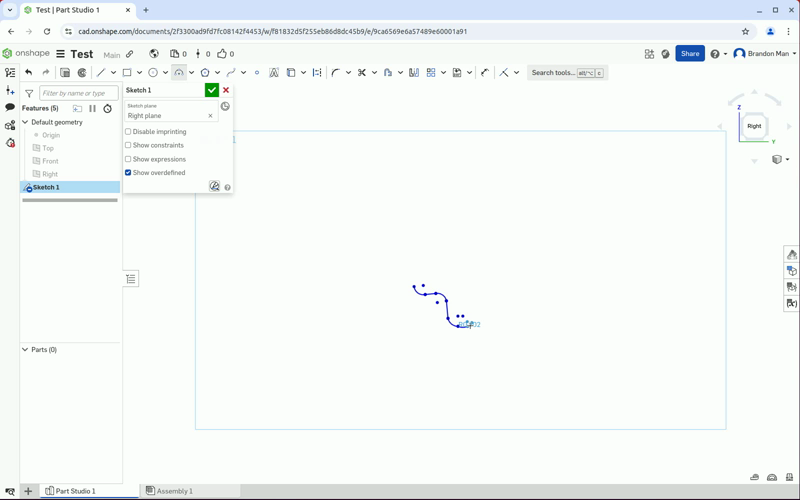
scroll(6)
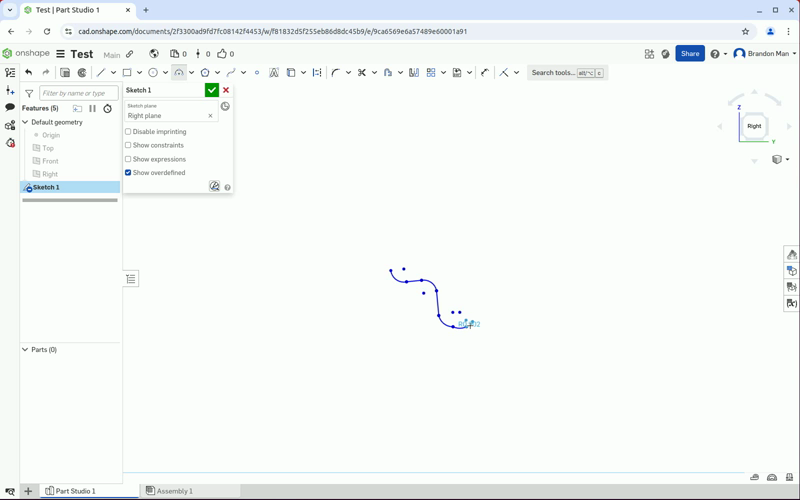
scroll(6)
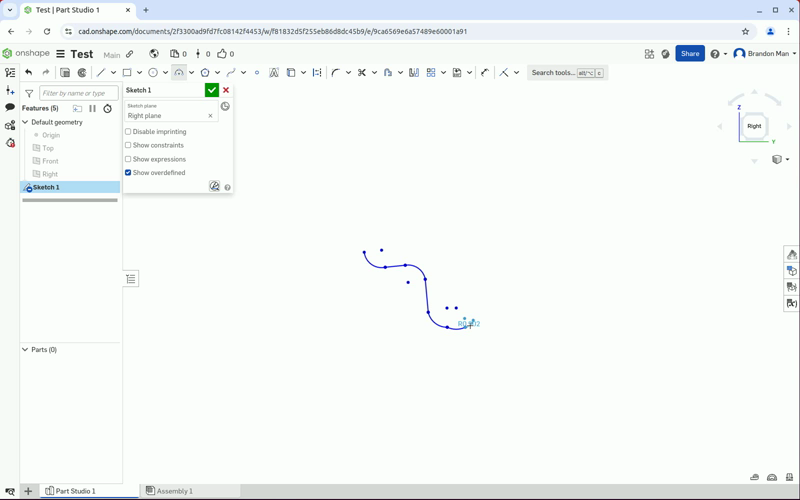
scroll(6)
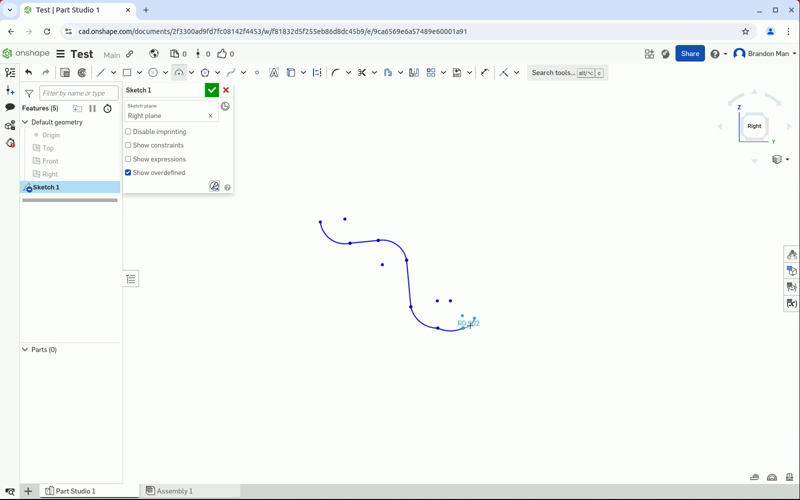
scroll(6)
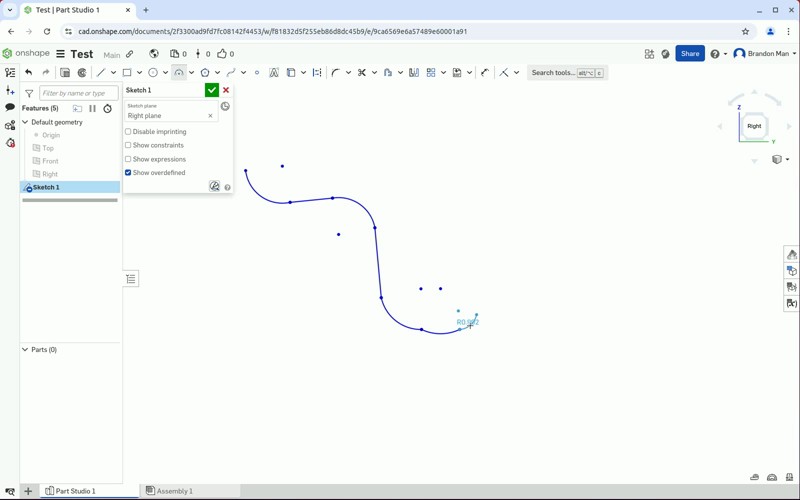
scroll(6)
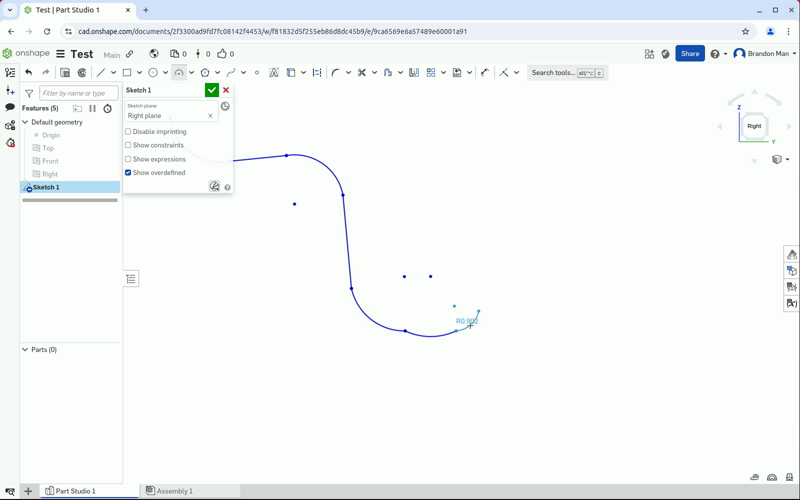
scroll(6)
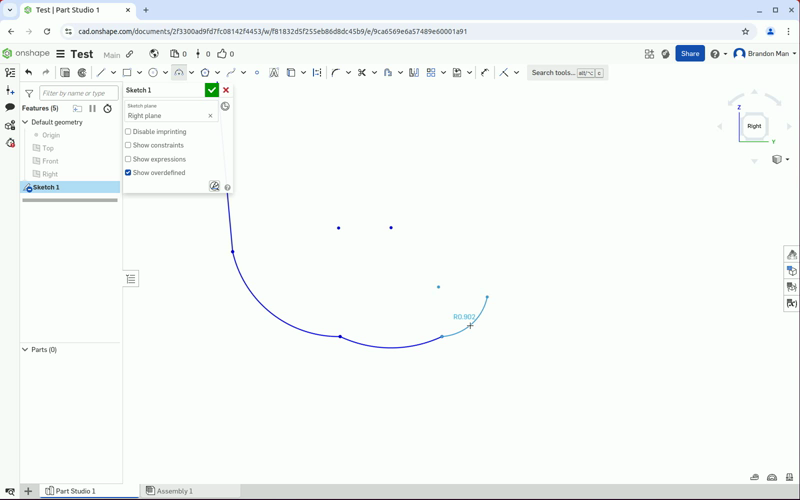
click(470, 325)
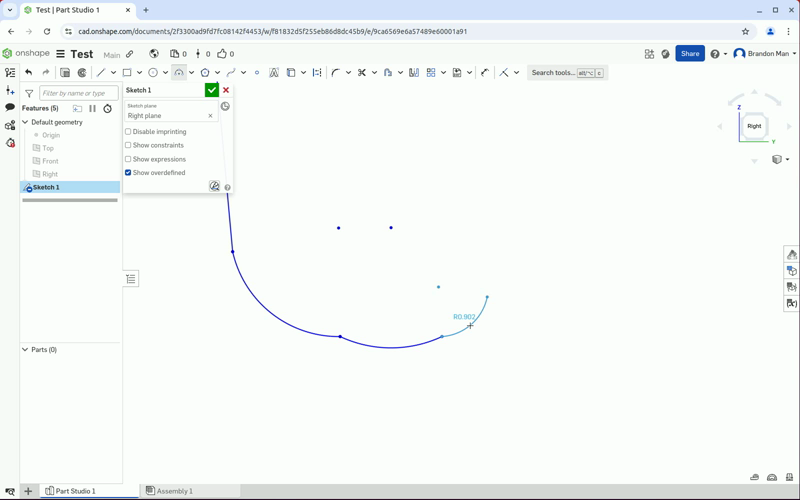
scroll(-6)
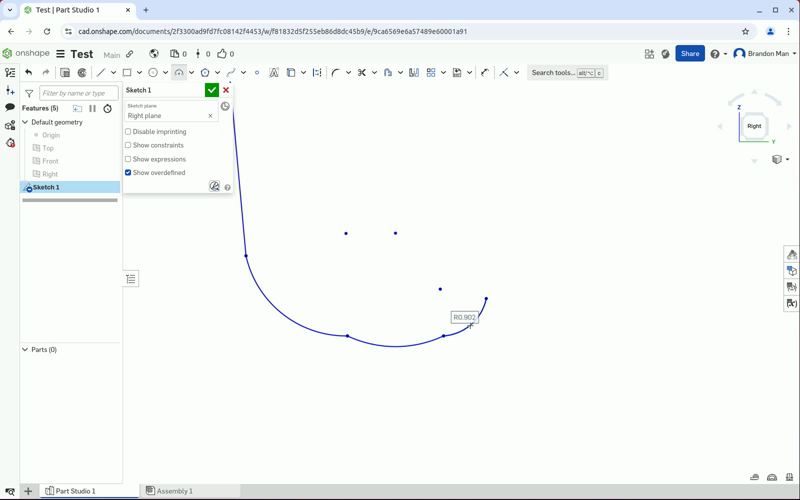
scroll(-6)
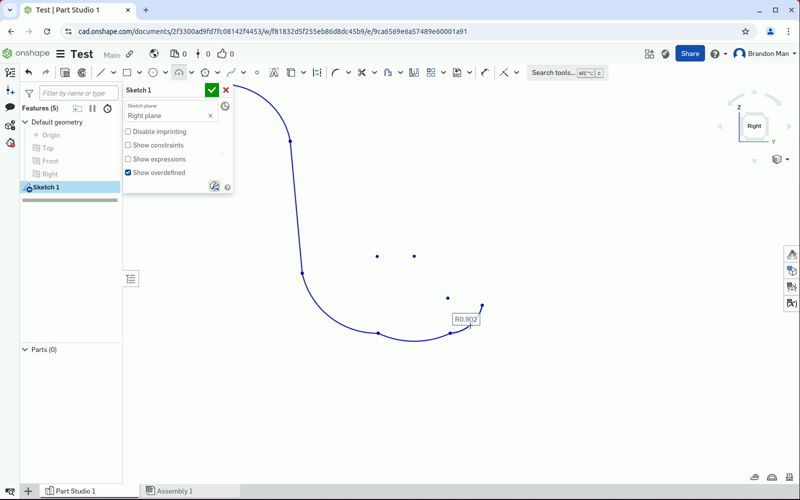
scroll(-6)
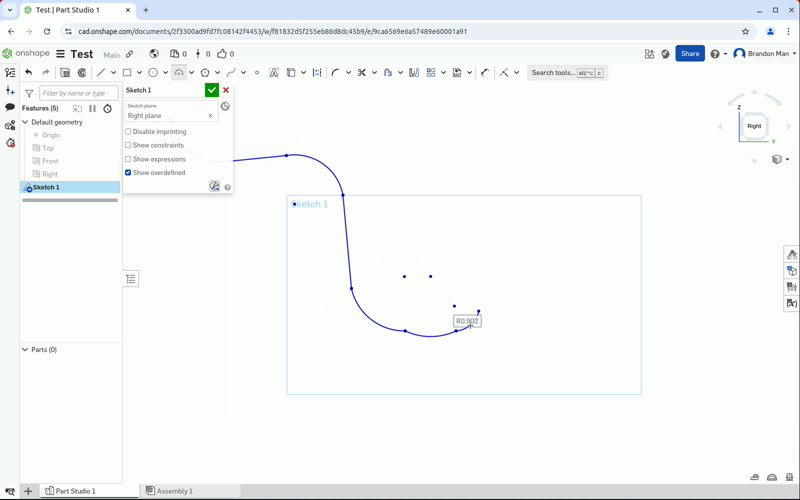
scroll(-6)
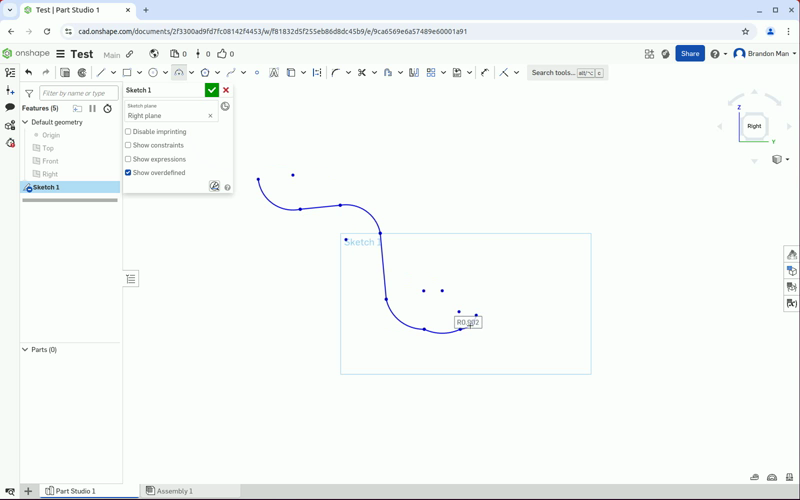
scroll(-6)
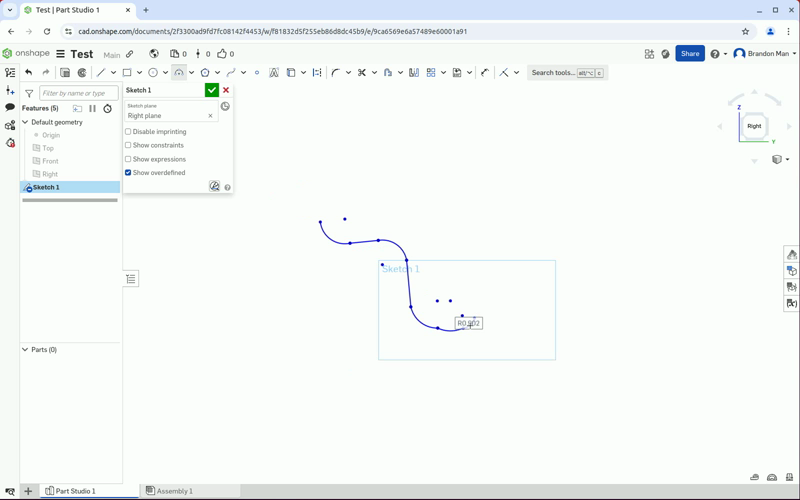
scroll(-6)
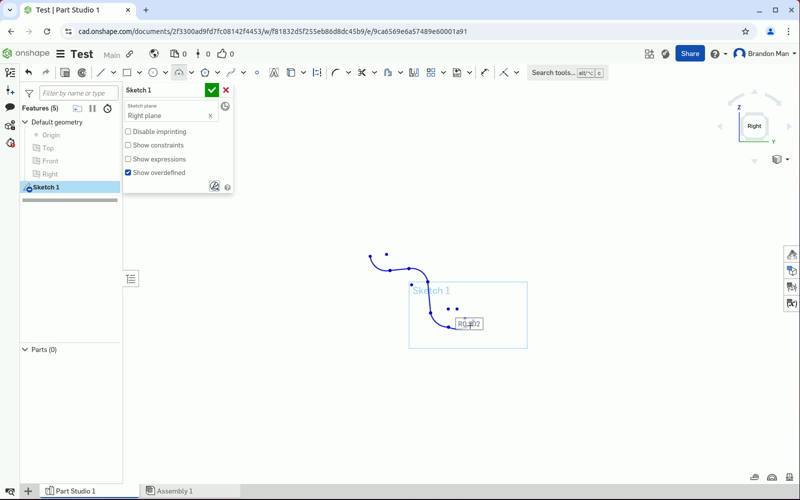
scroll(-6)
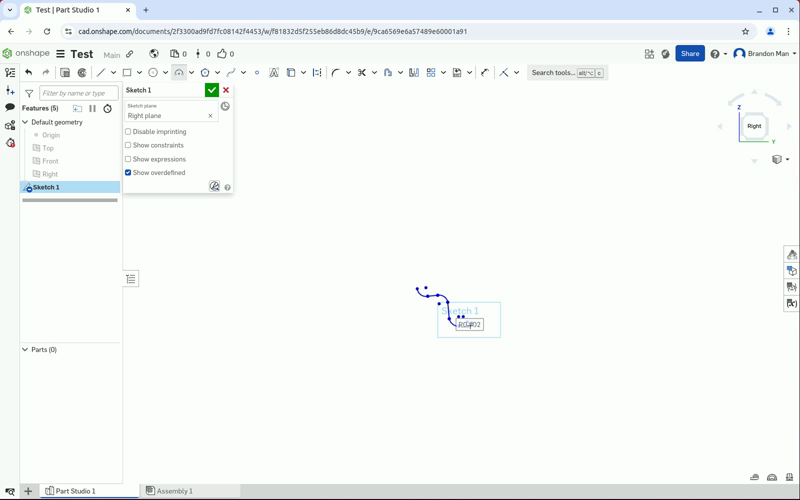
key_up(shift)
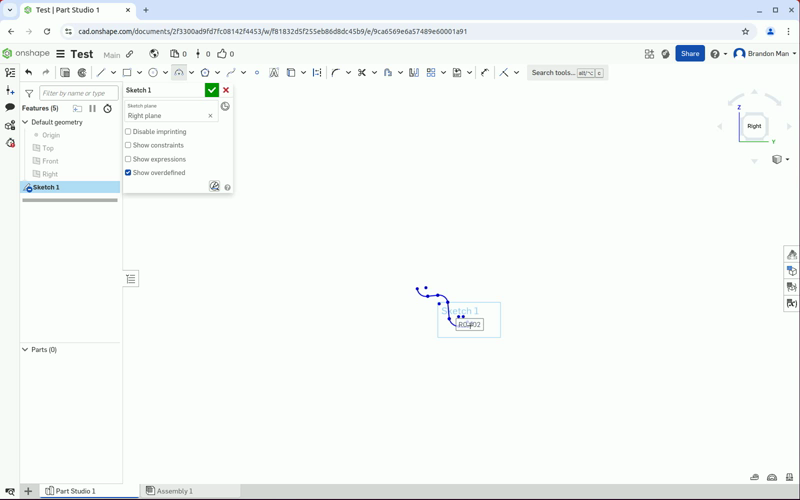
key(esc)
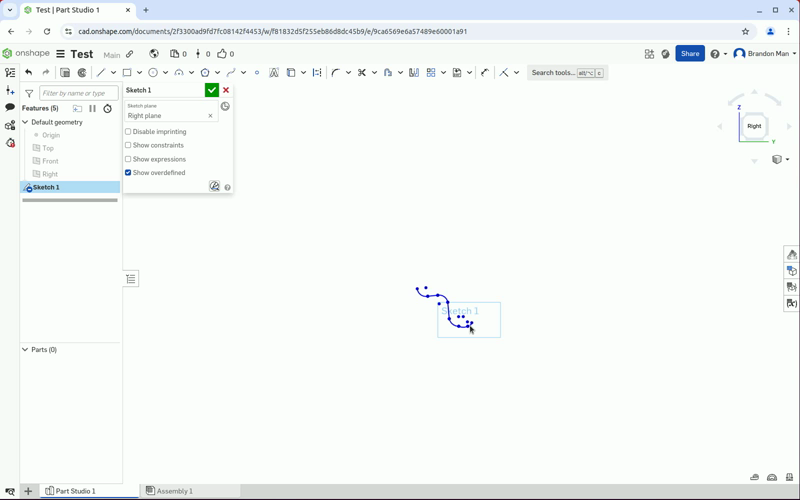
key(l)
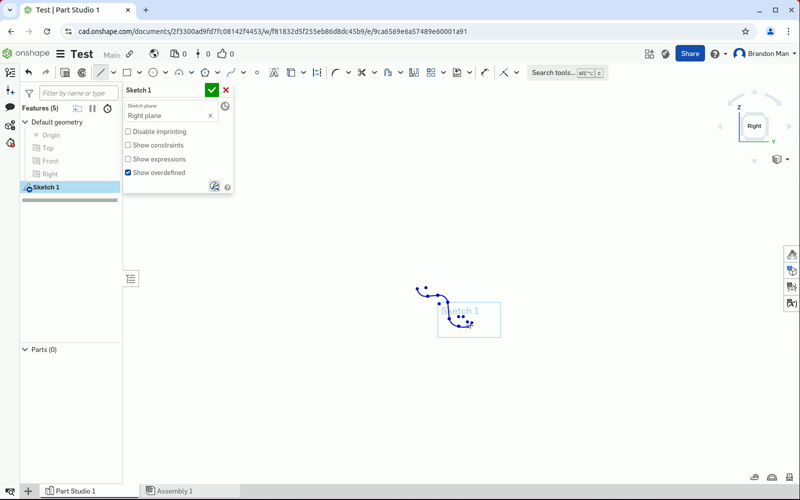
mouse_move(471, 322)
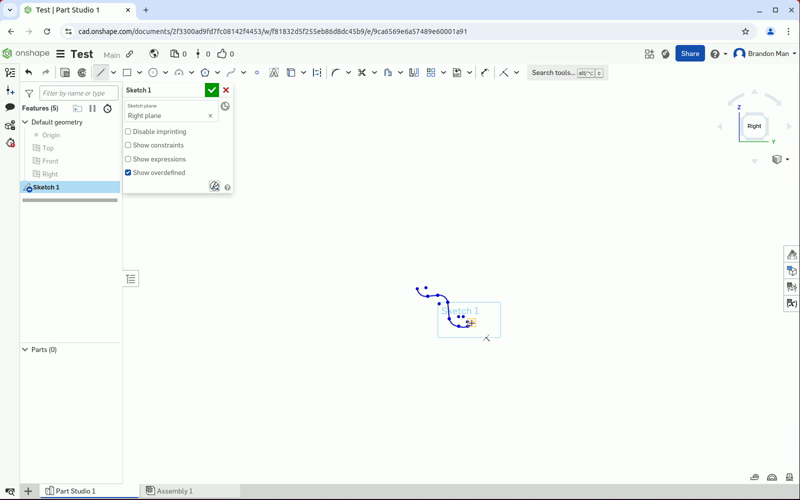
scroll(6)
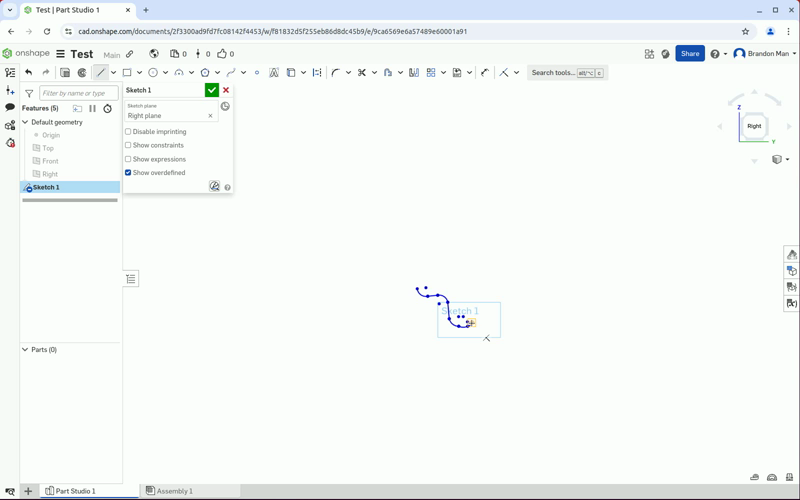
scroll(6)
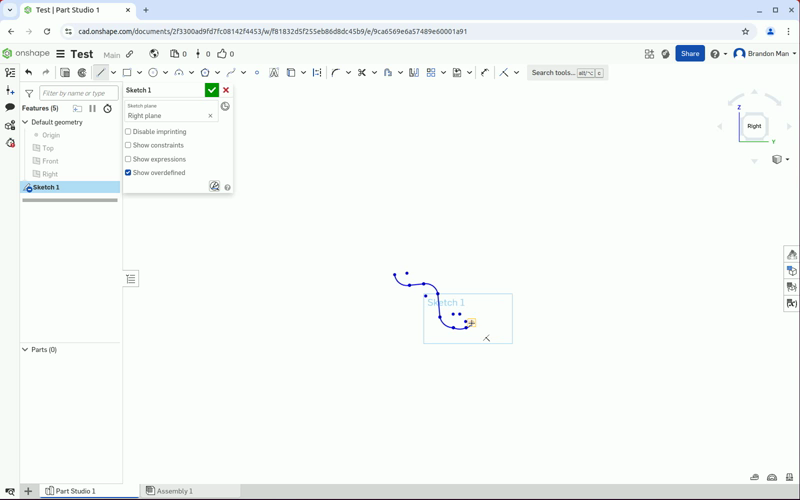
scroll(6)
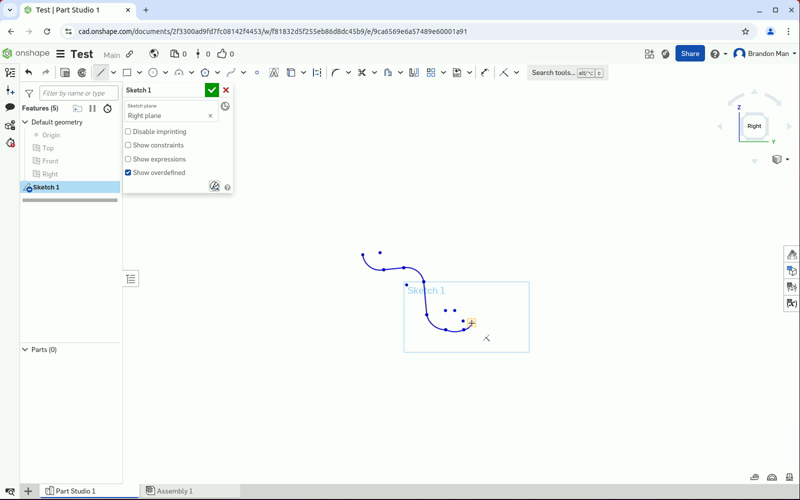
scroll(6)
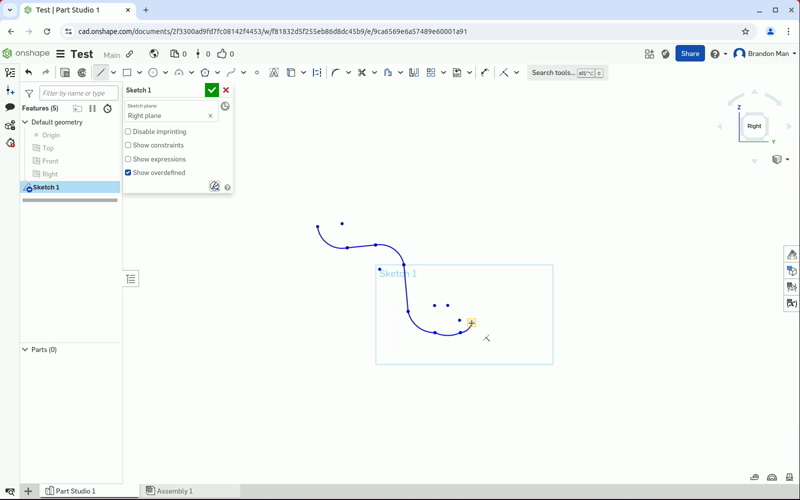
scroll(6)
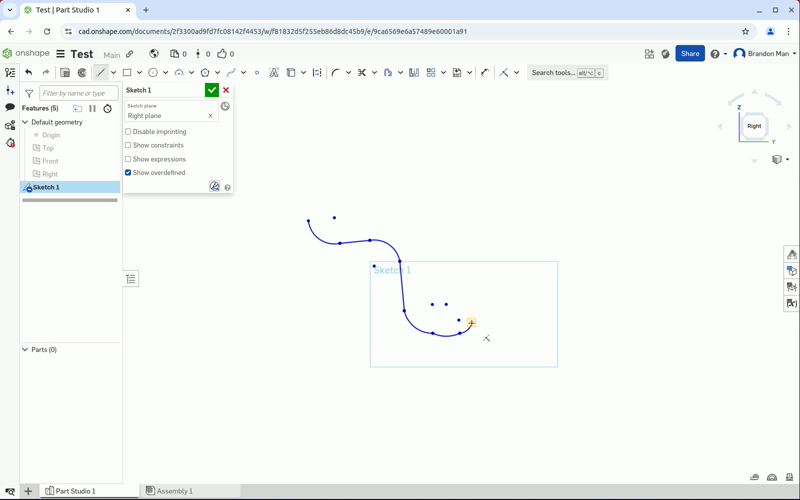
scroll(6)
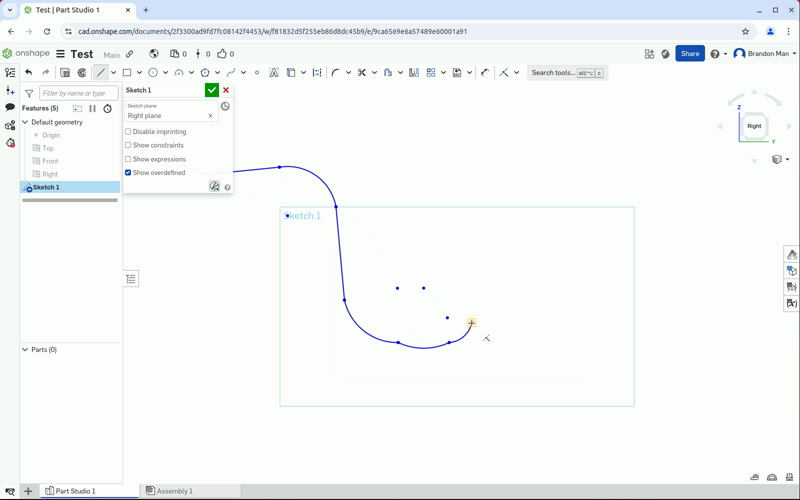
scroll(6)
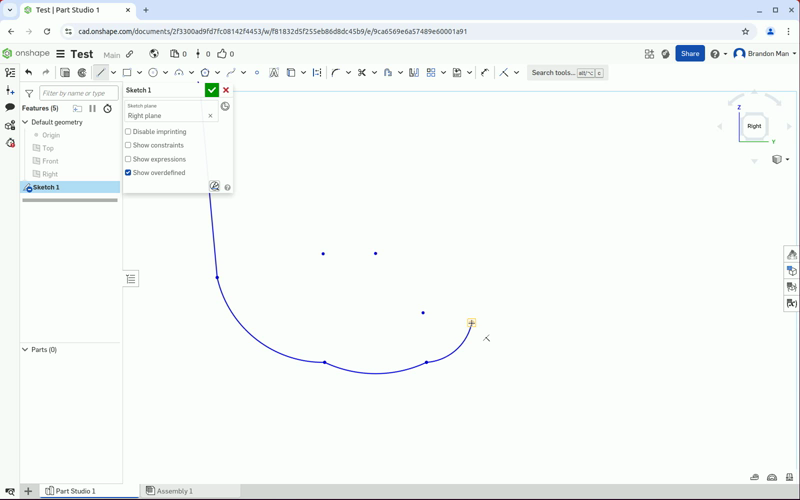
click(471, 322)
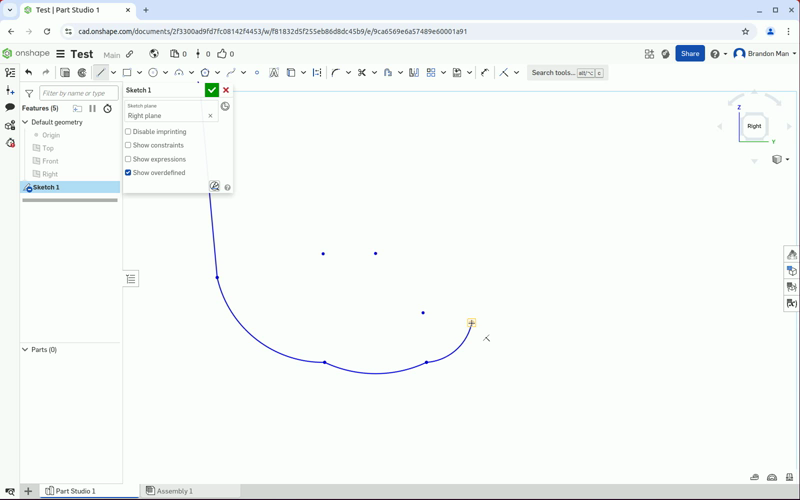
scroll(-6)
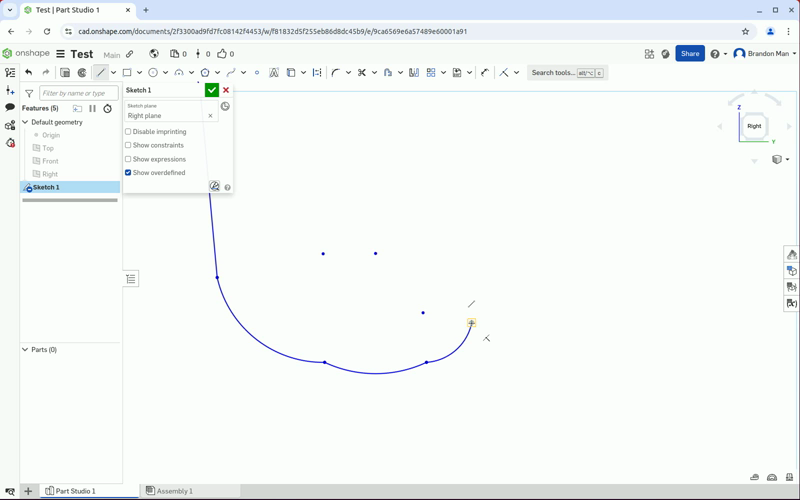
scroll(-6)
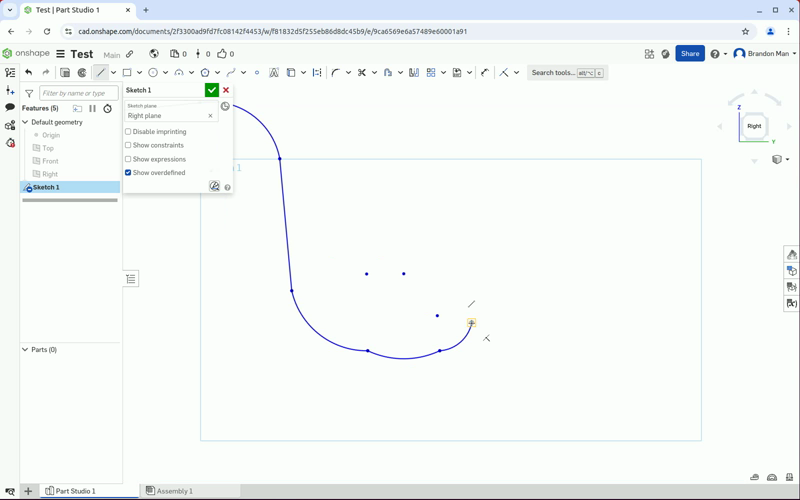
scroll(-6)
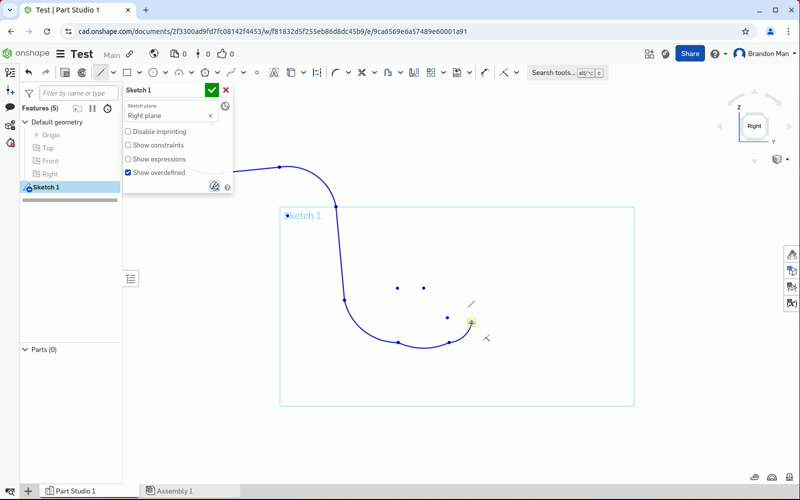
scroll(-6)
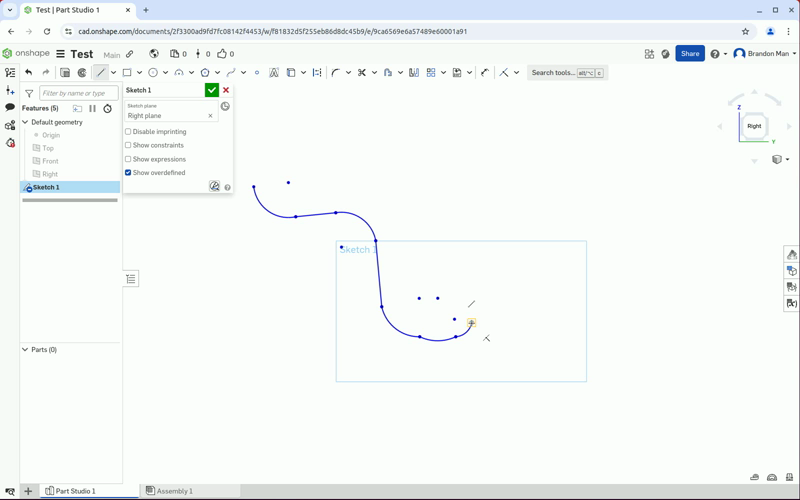
scroll(-6)
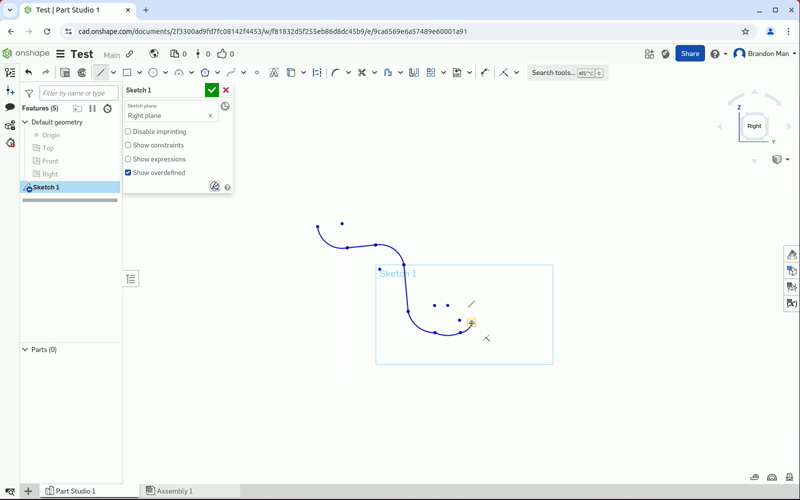
scroll(-6)
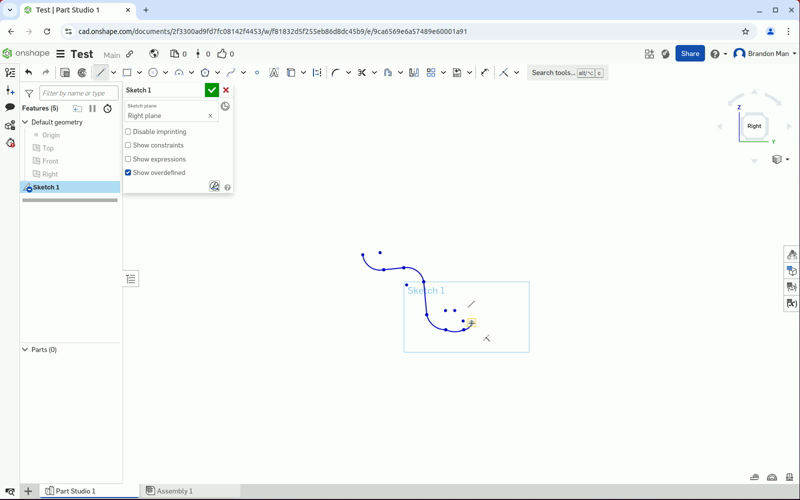
scroll(-6)
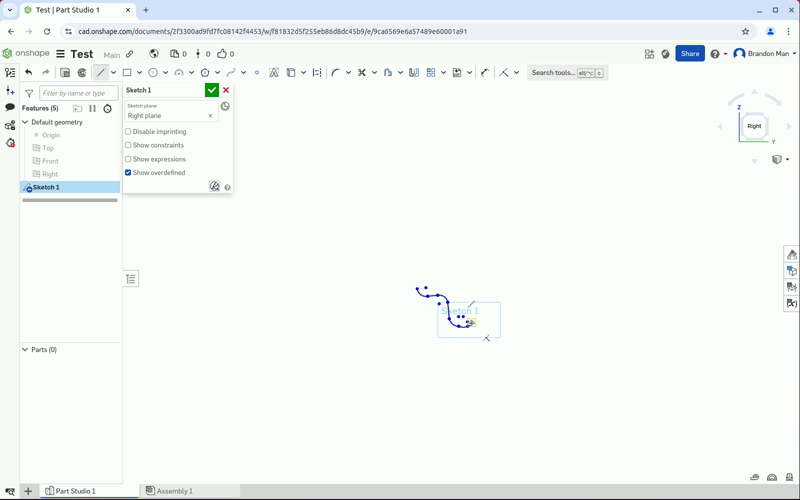
key_down(shift)
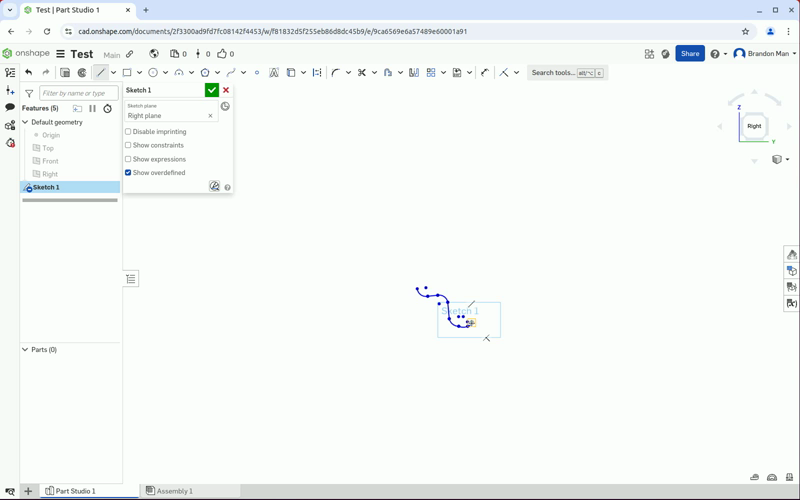
mouse_move(501, 322)
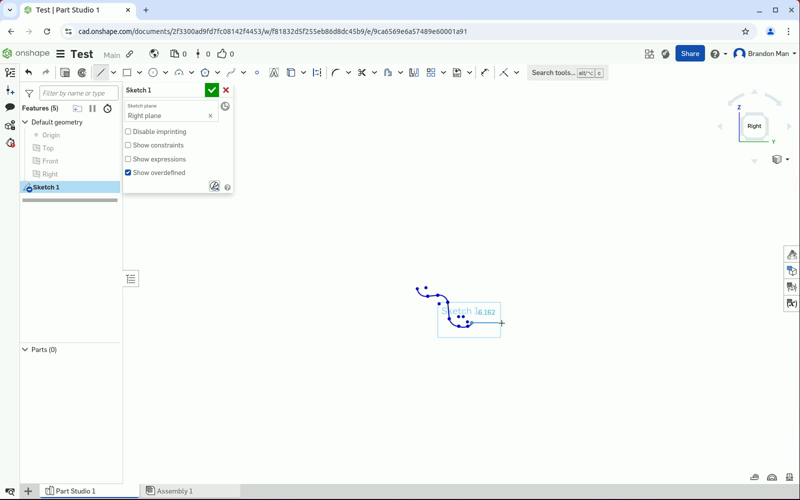
mouse_move(474, 302)
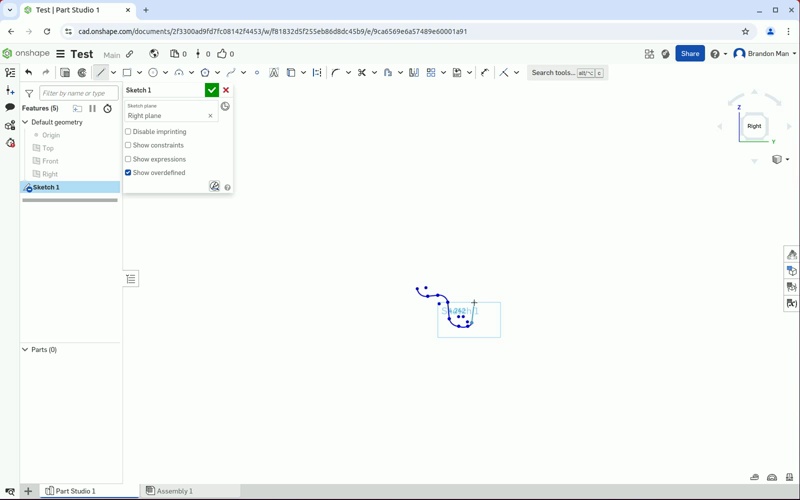
click(474, 302)
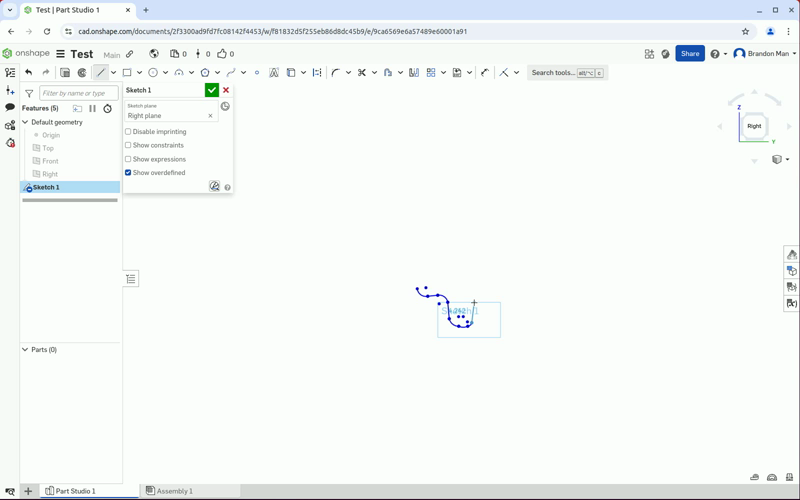
key_up(shift)
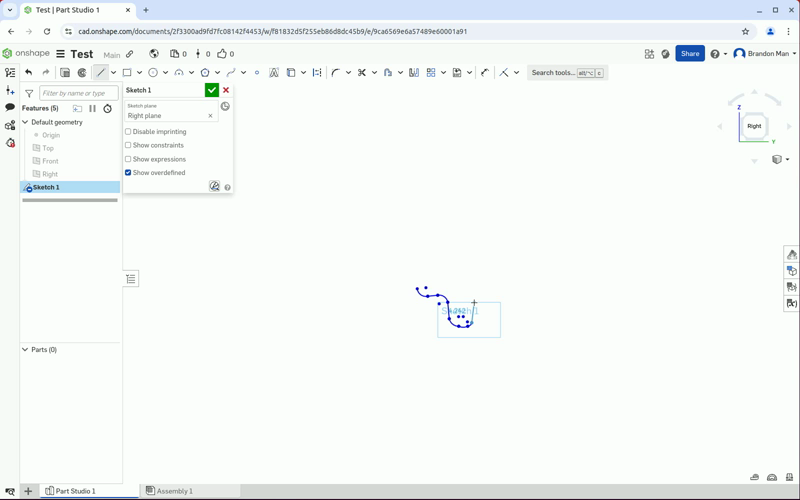
key(esc)
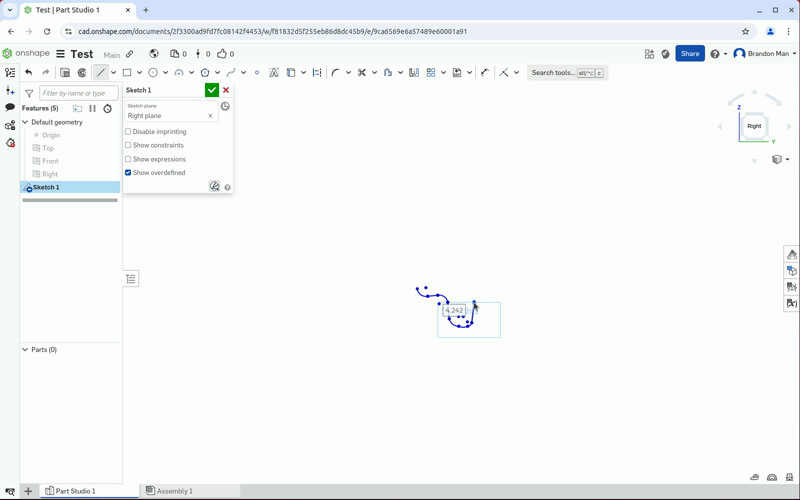
key(a)
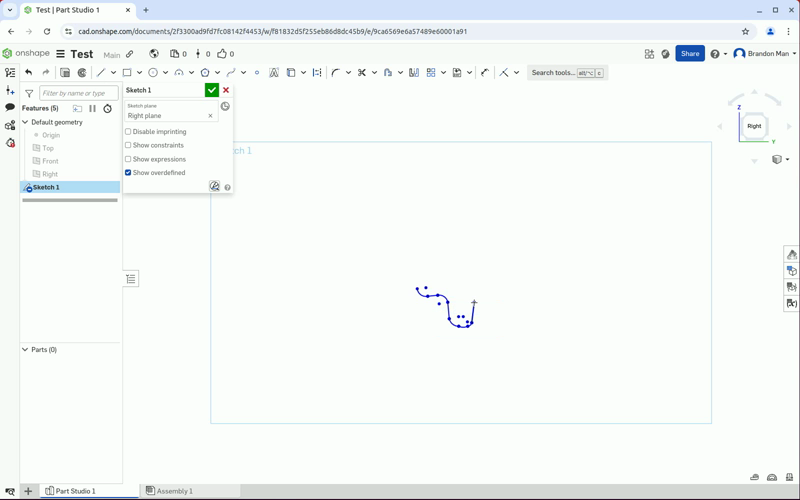
mouse_move(474, 302)
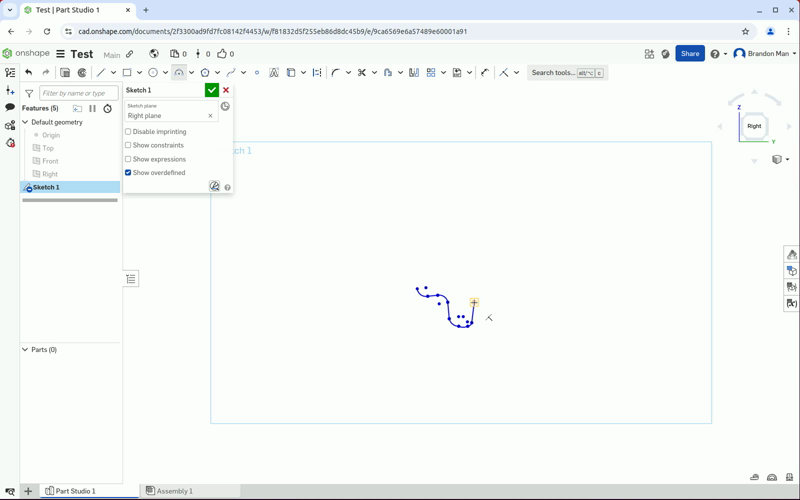
click(474, 302)
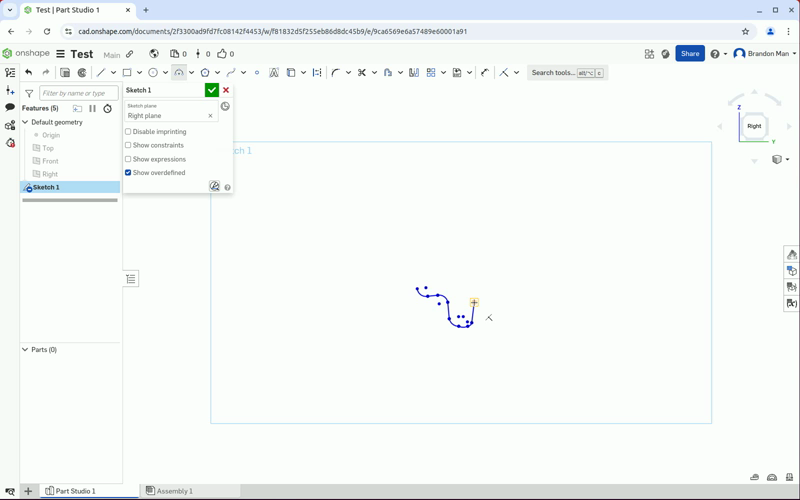
key_down(shift)
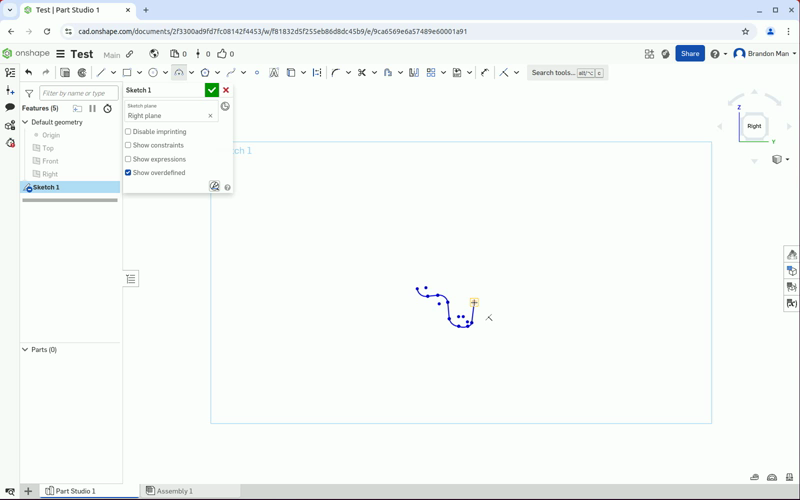
mouse_move(484, 295)
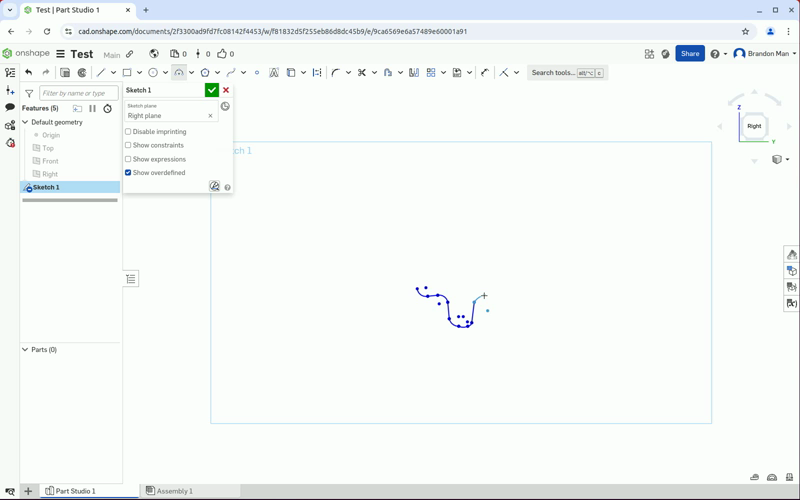
click(484, 295)
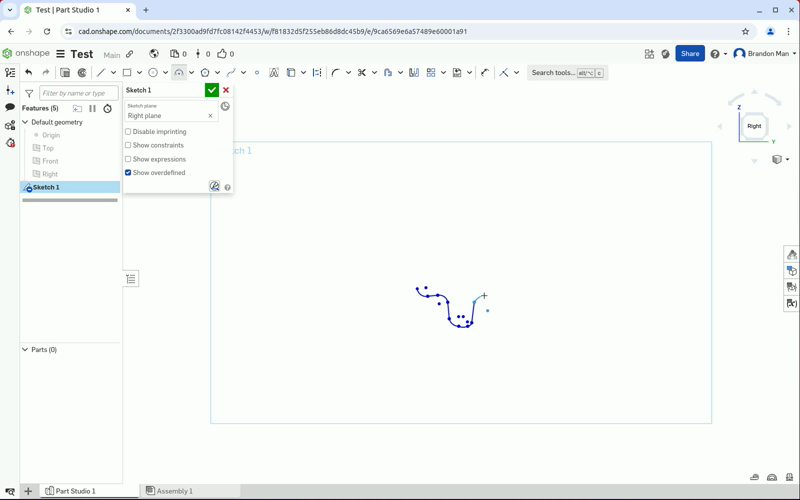
mouse_move(477, 296)
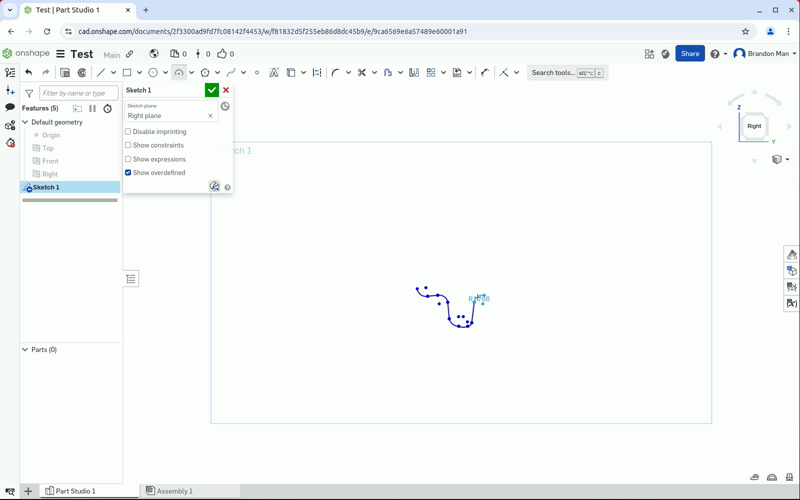
click(477, 296)
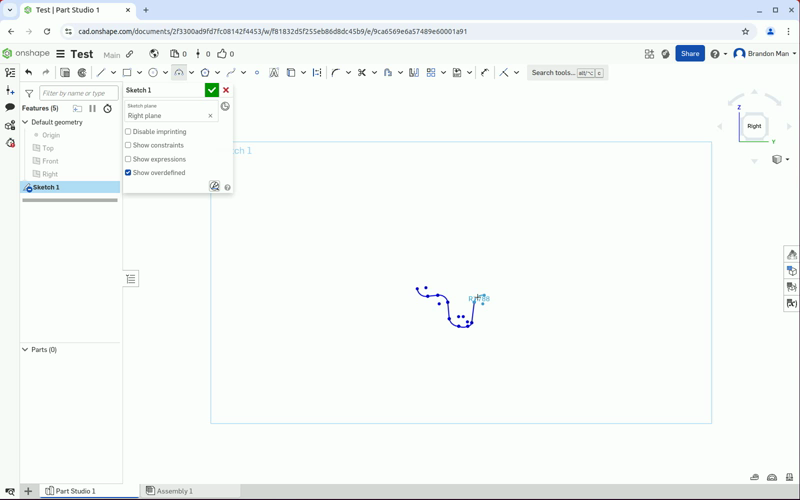
key_up(shift)
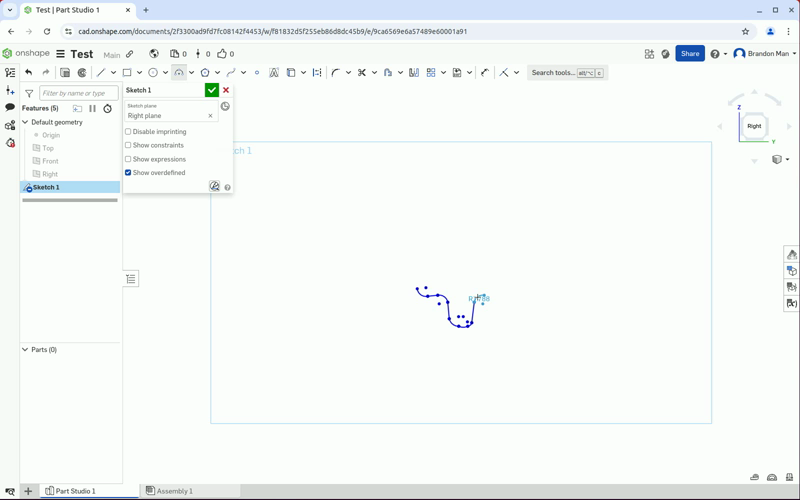
key(esc)
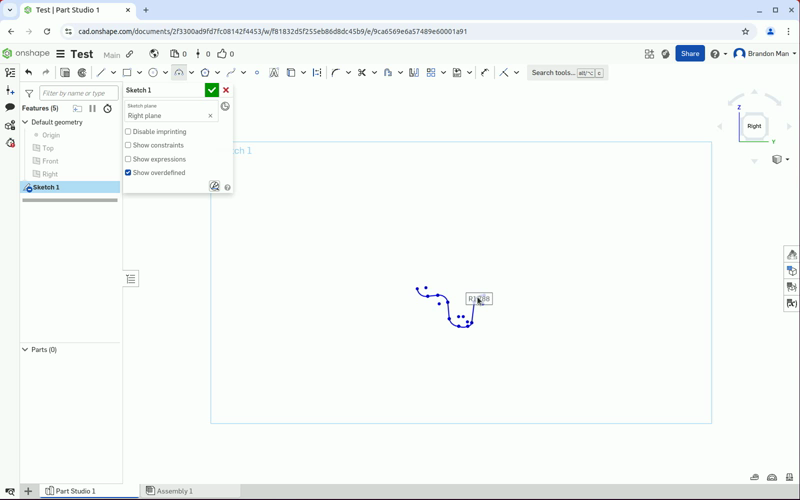
key(l)
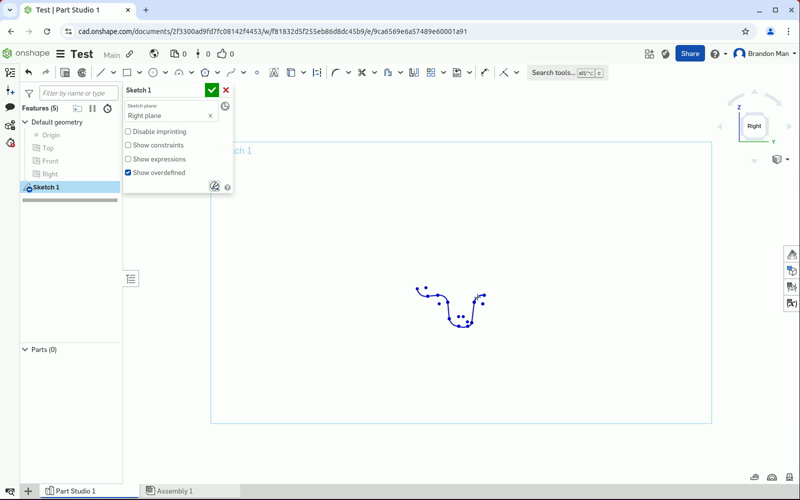
mouse_move(484, 295)
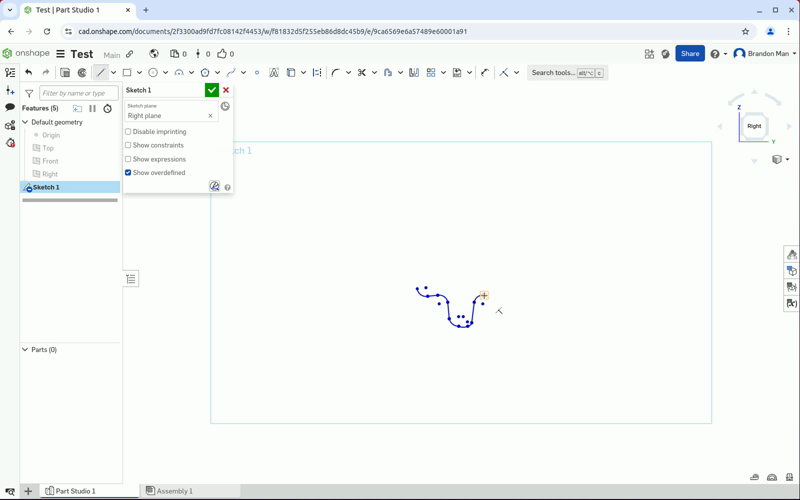
click(484, 295)
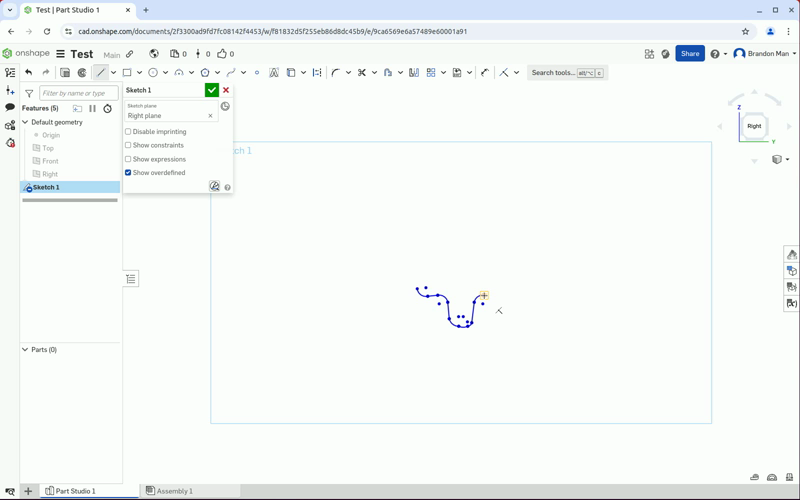
key_down(shift)
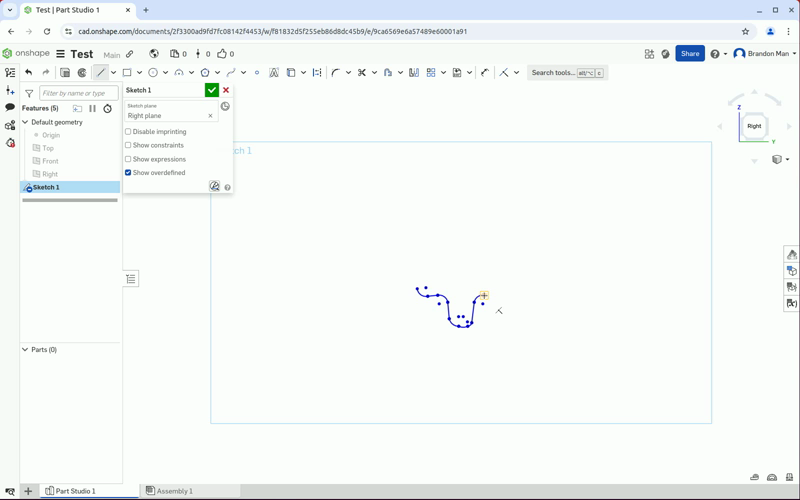
mouse_move(514, 295)
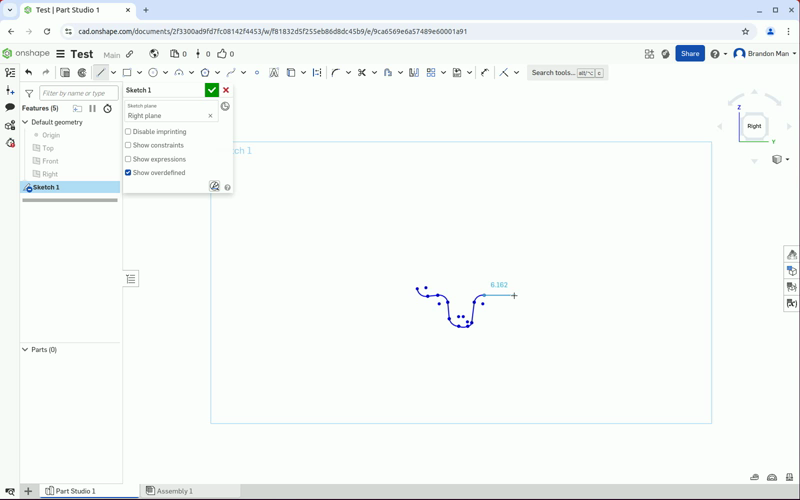
mouse_move(494, 296)
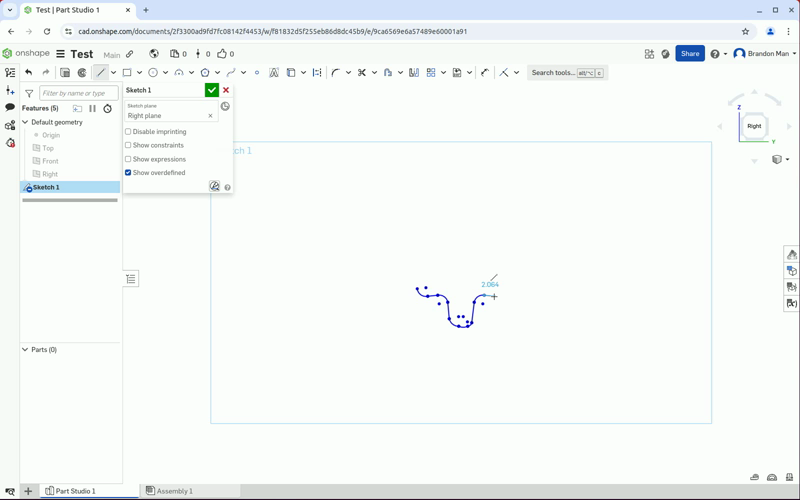
click(494, 296)
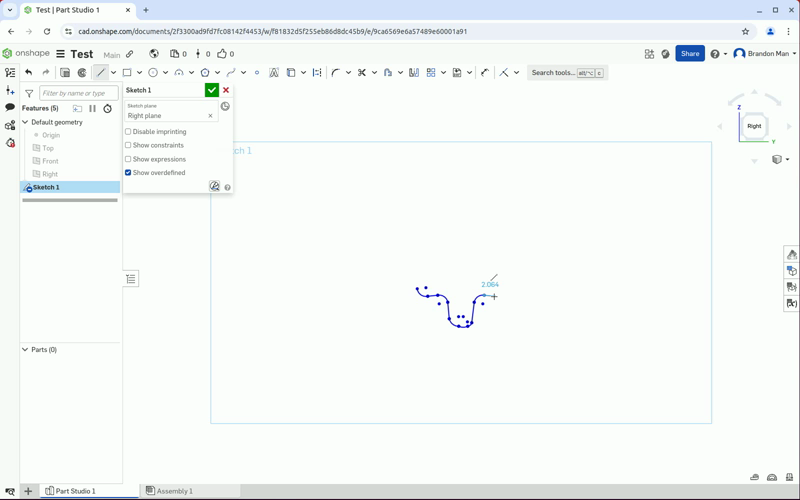
key_up(shift)
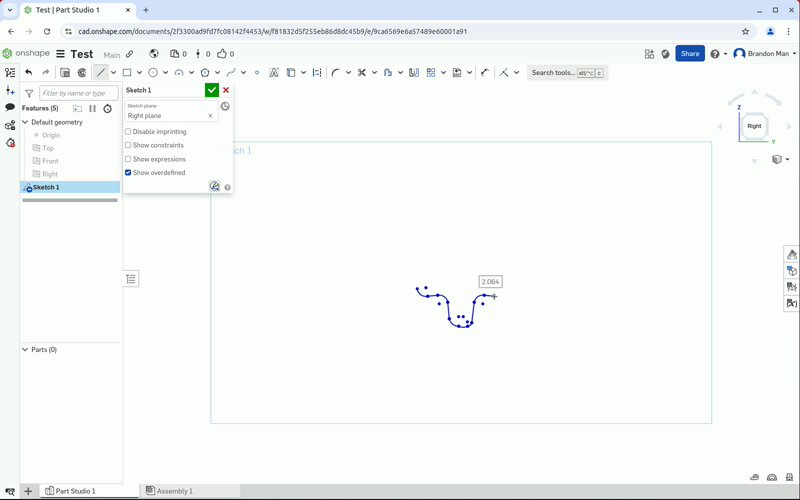
key(esc)
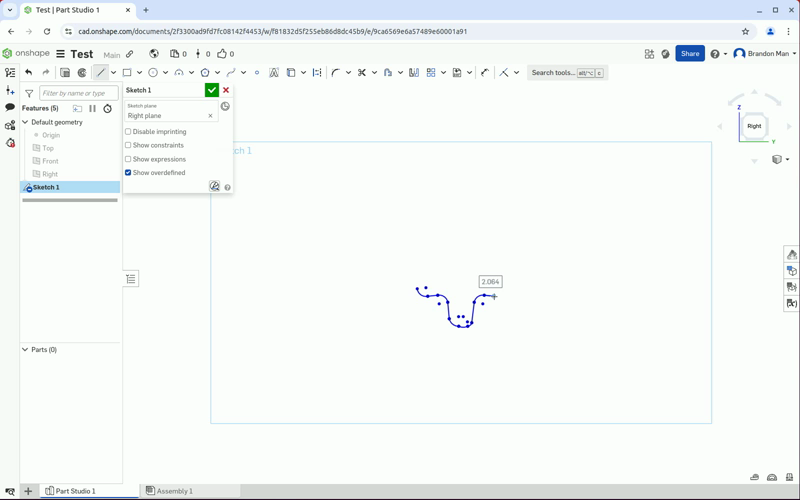
key(a)
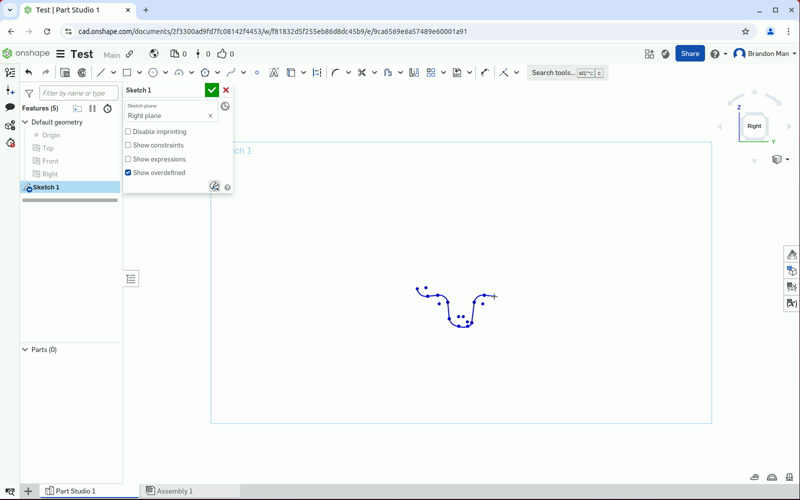
mouse_move(494, 296)
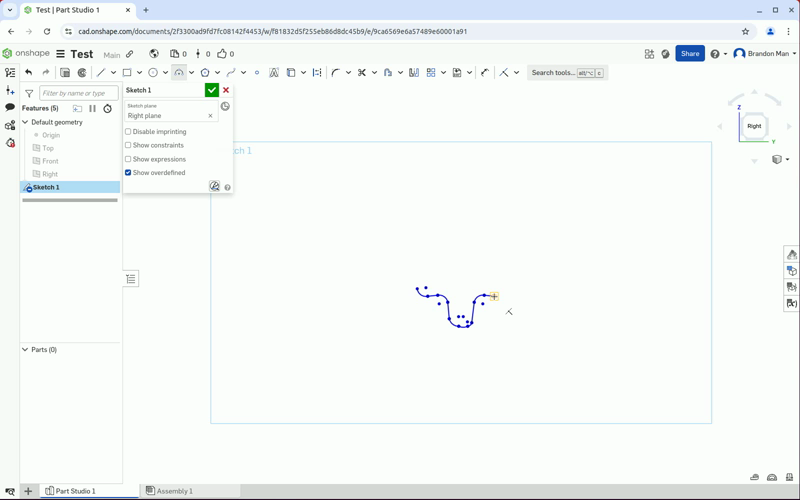
click(494, 296)
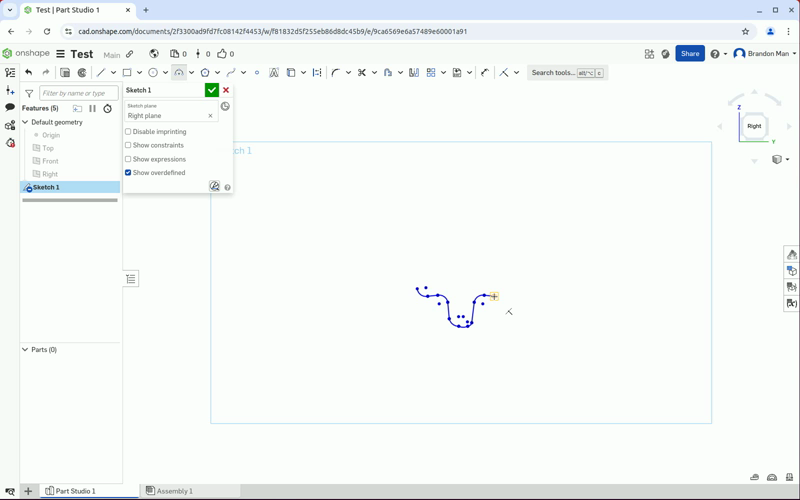
key_down(shift)
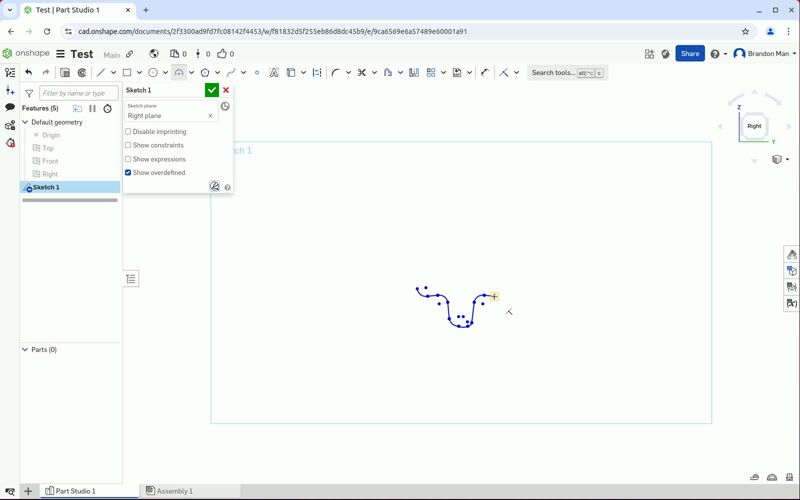
mouse_move(504, 288)
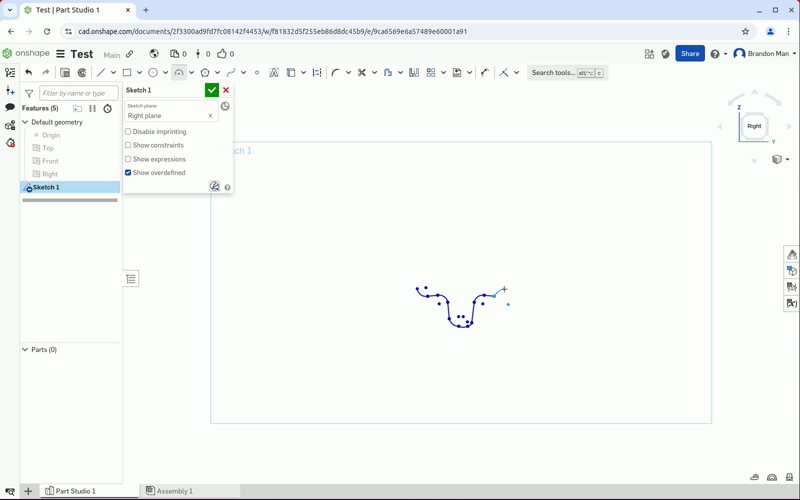
click(504, 288)
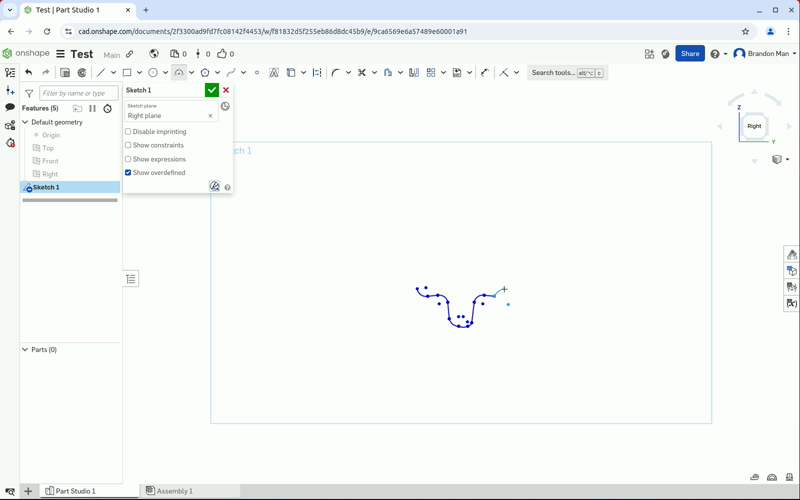
mouse_move(501, 294)
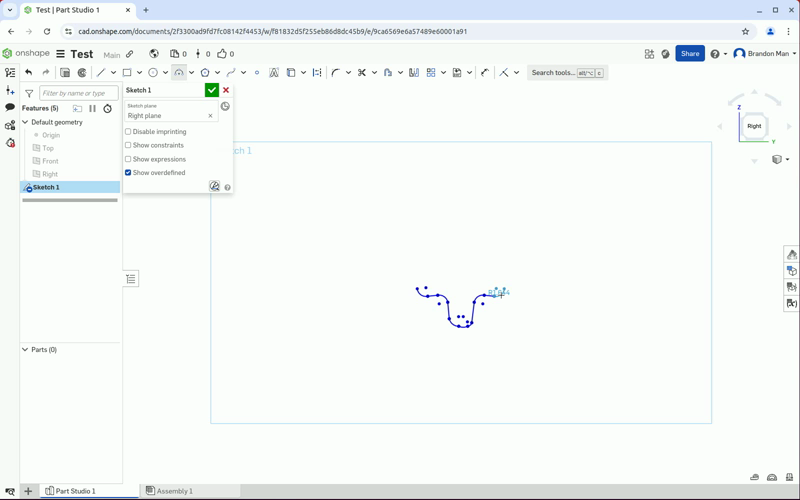
click(501, 294)
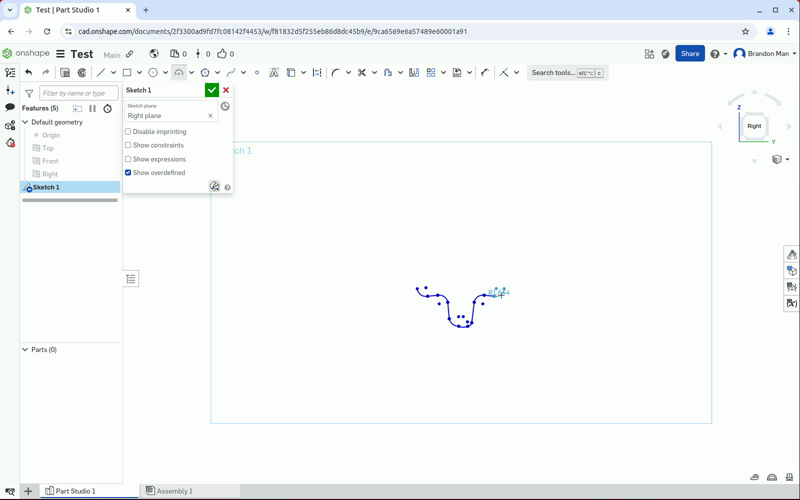
key_up(shift)
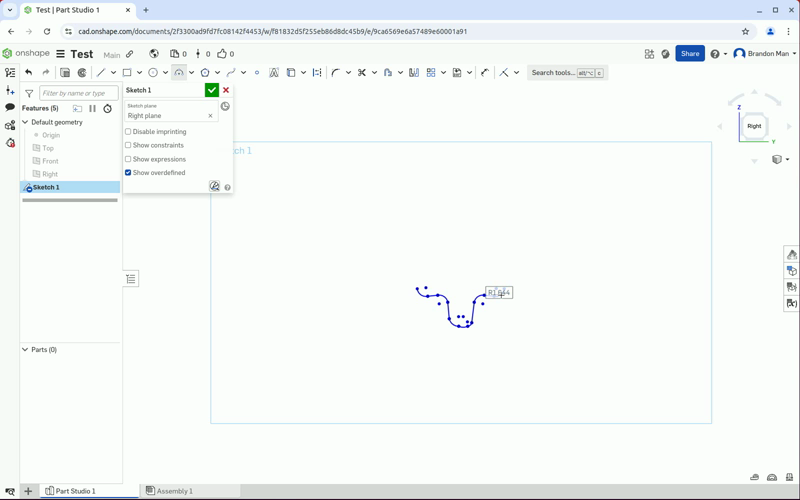
mouse_move(504, 288)
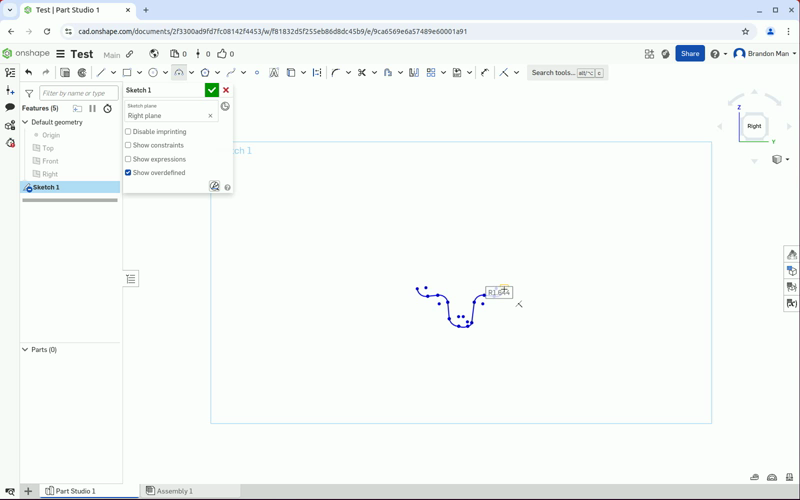
click(504, 288)
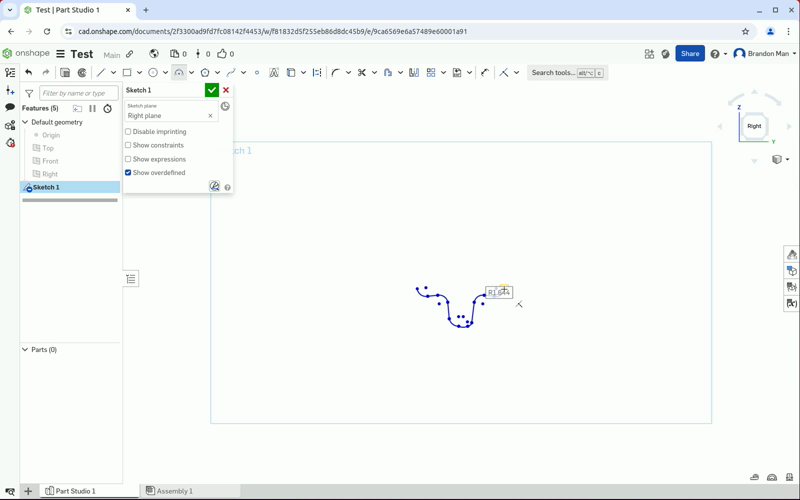
mouse_move(417, 288)
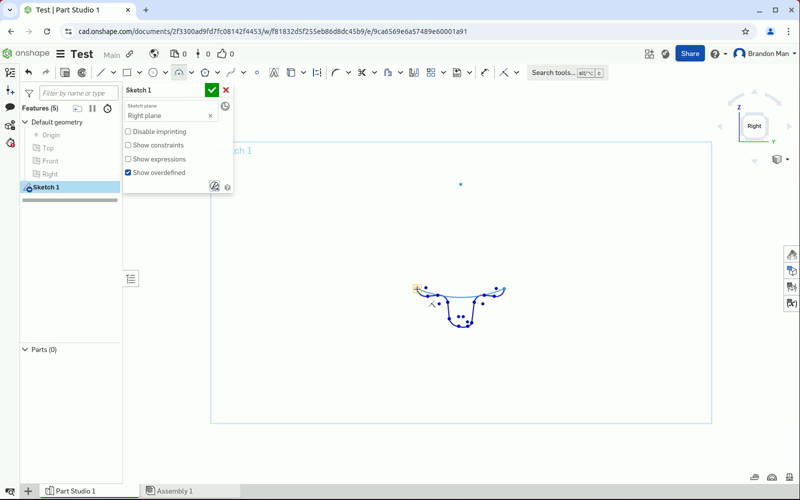
click(417, 288)
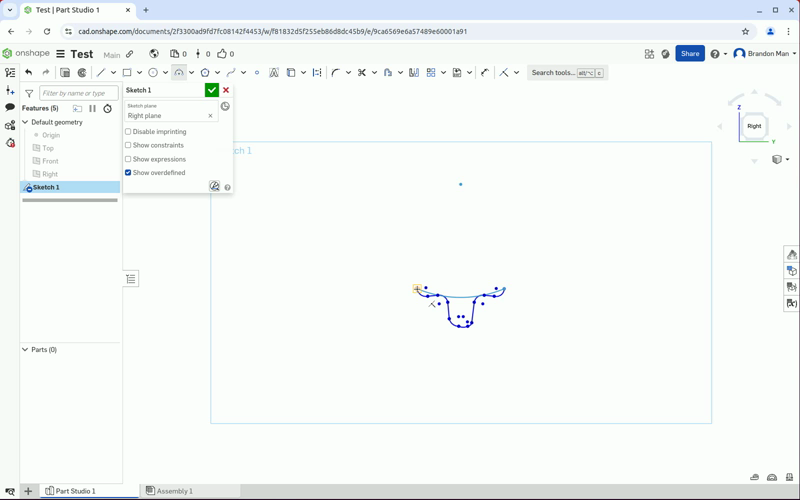
key_down(shift)
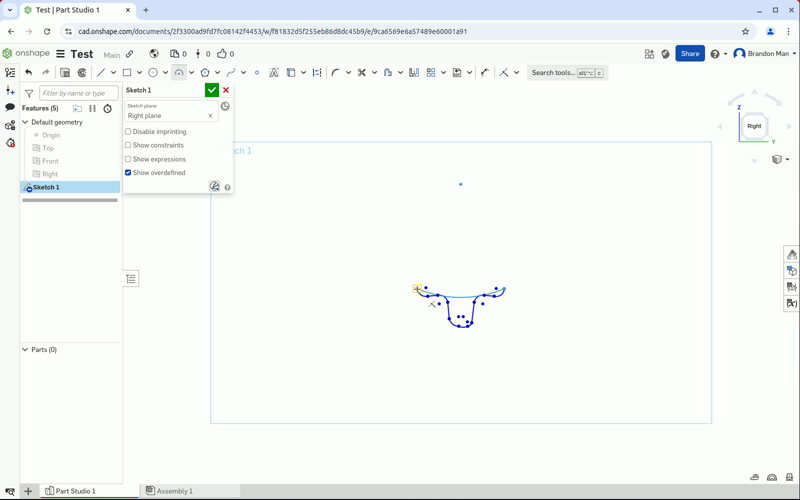
mouse_move(460, 239)
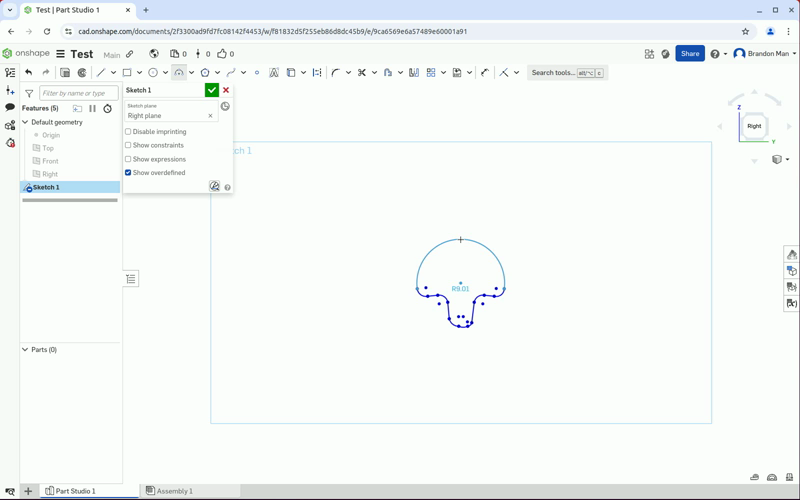
click(460, 239)
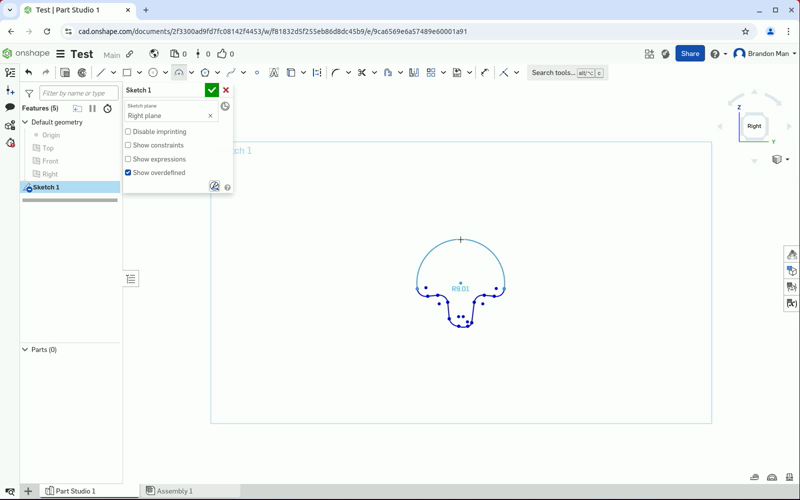
key_up(shift)
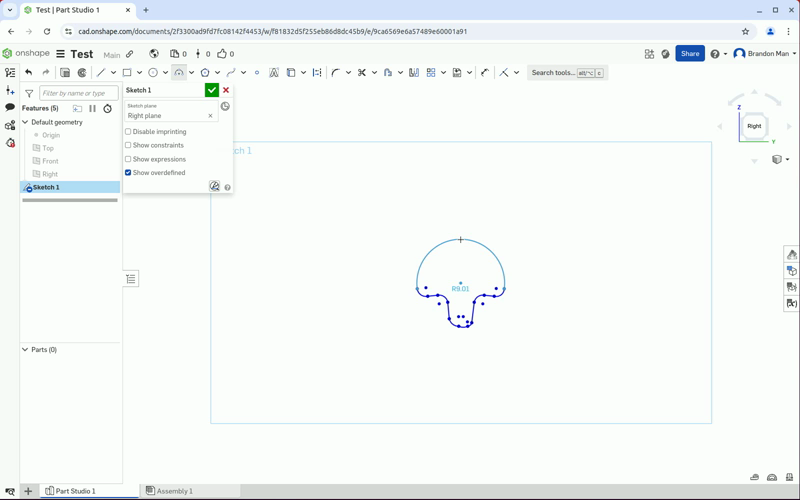
key(esc)
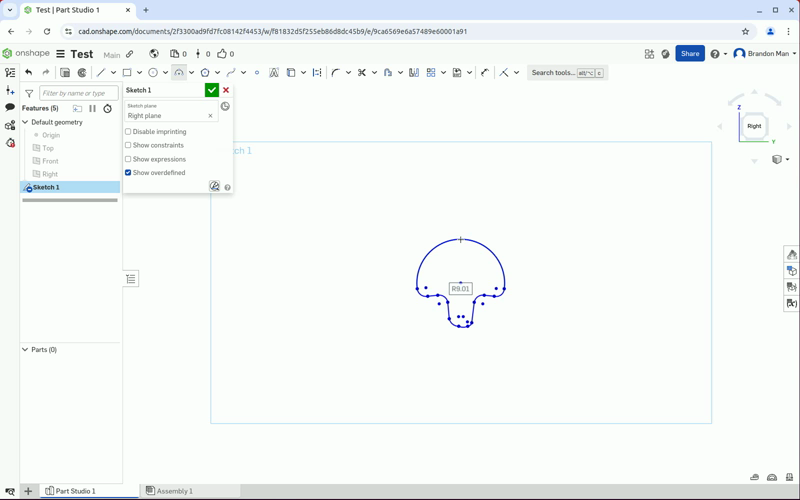
key(c)
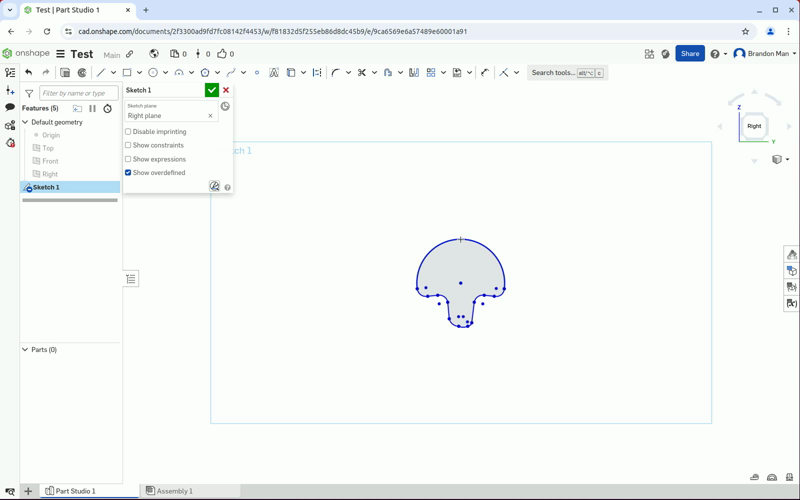
key_down(shift)
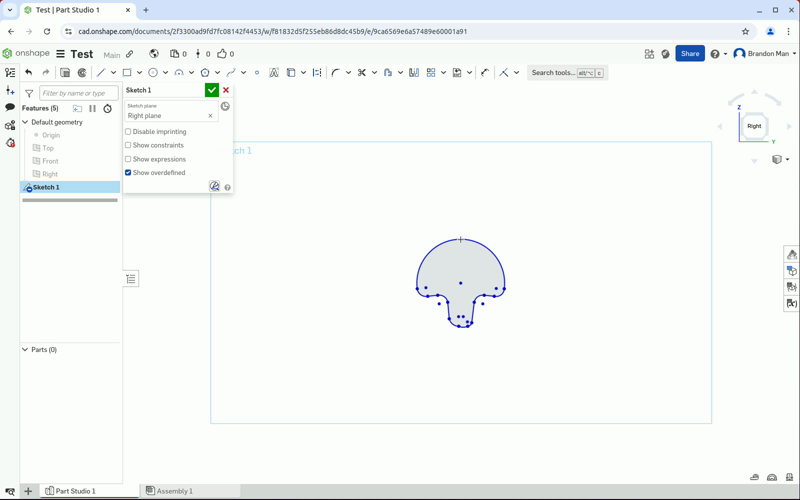
mouse_move(460, 282)
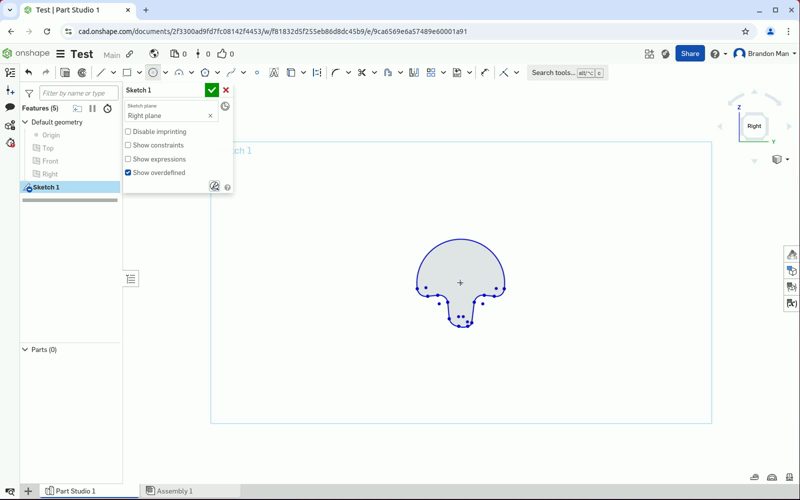
scroll(6)
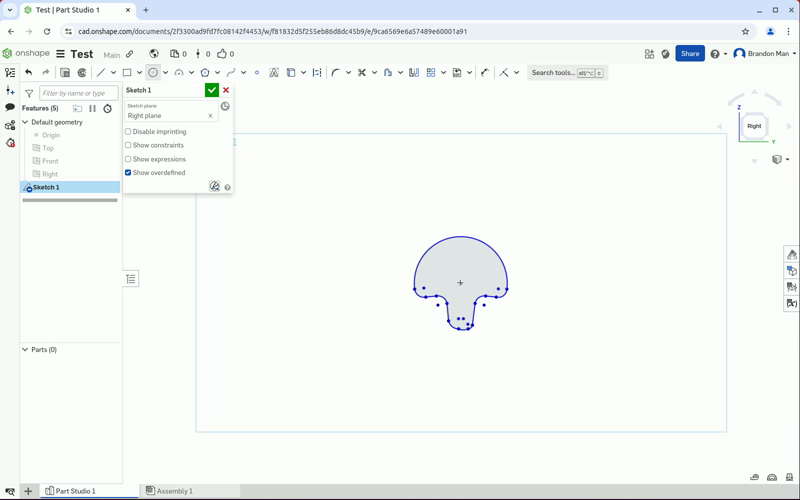
scroll(6)
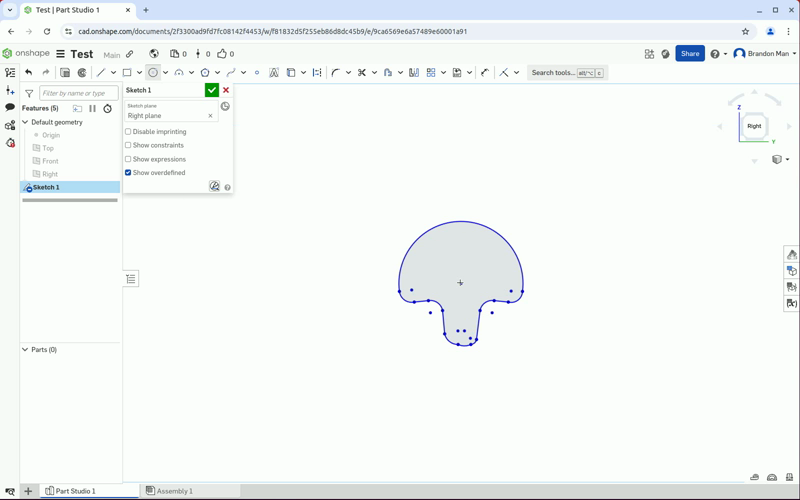
scroll(6)
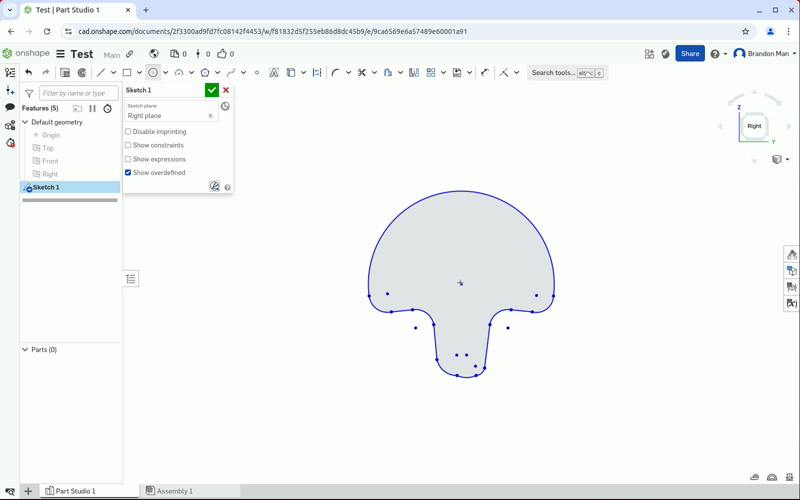
scroll(6)
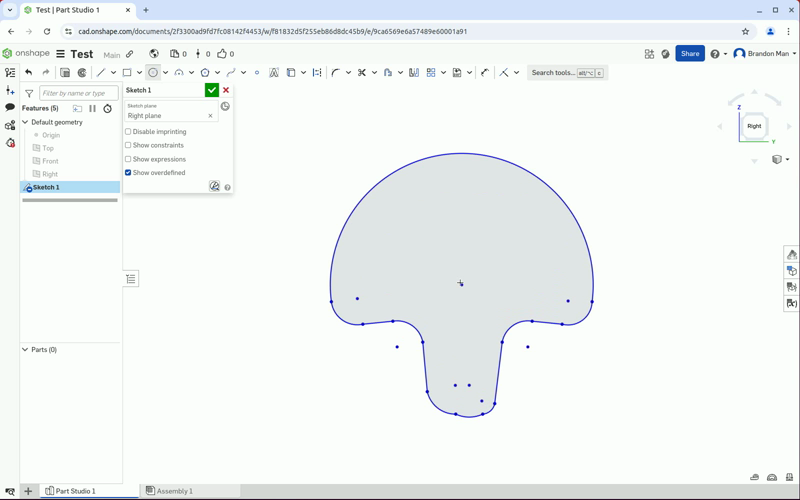
scroll(6)
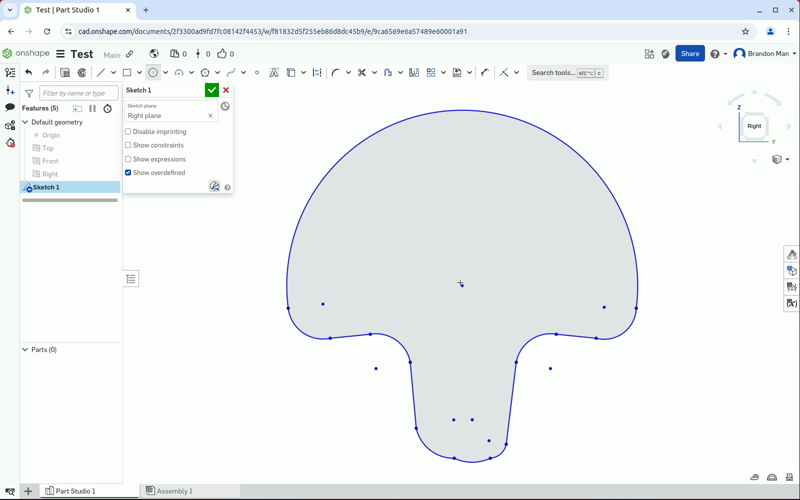
scroll(6)
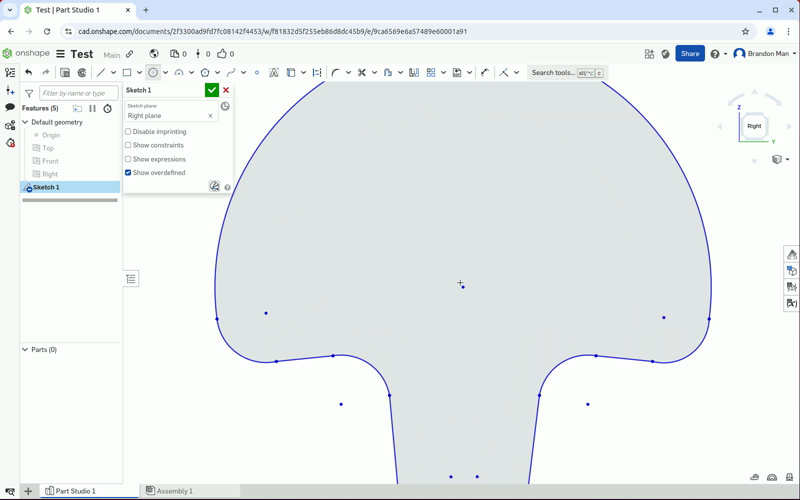
scroll(6)
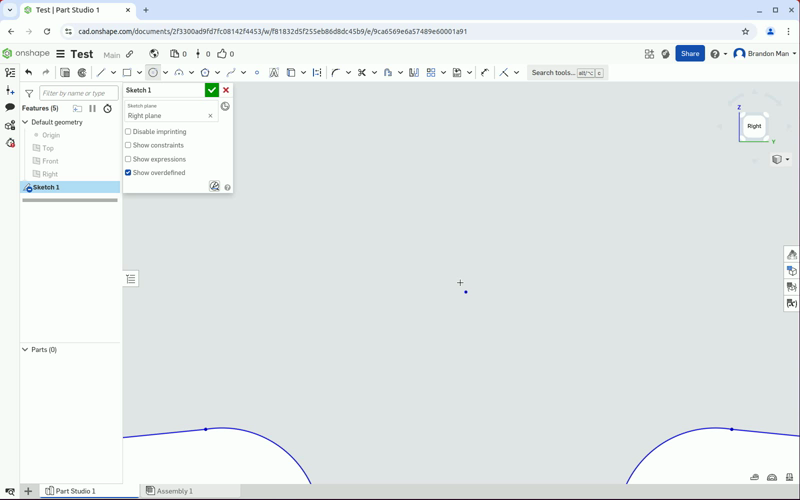
click(460, 282)
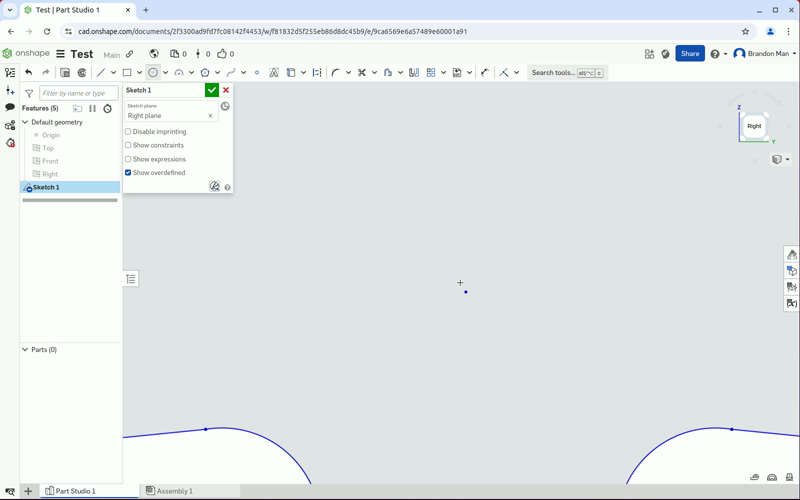
scroll(-6)
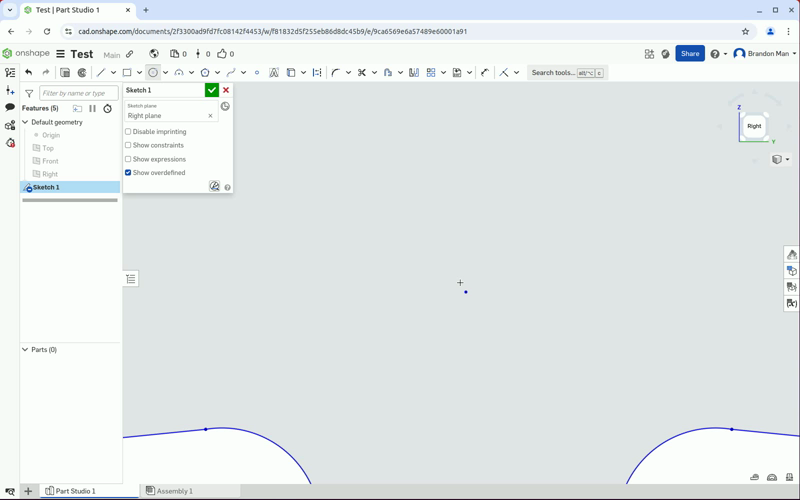
scroll(-6)
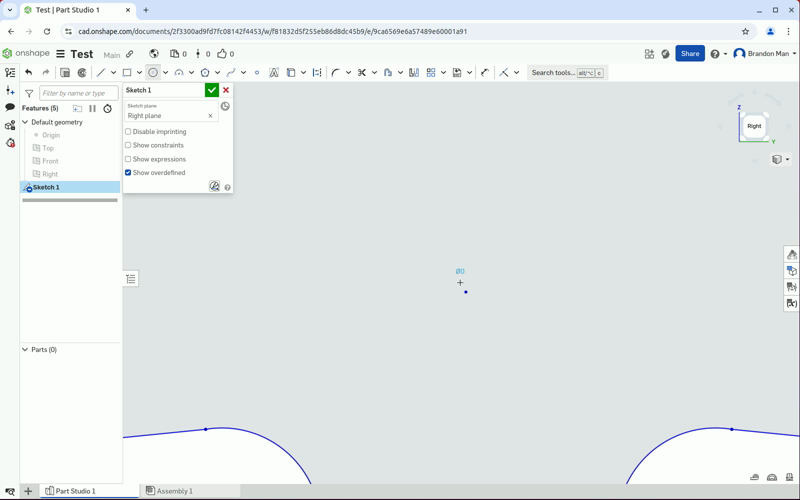
scroll(-6)
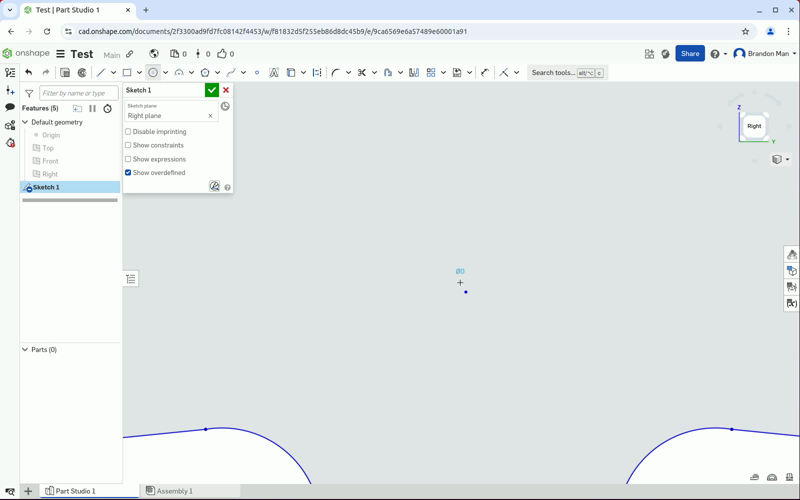
scroll(-6)
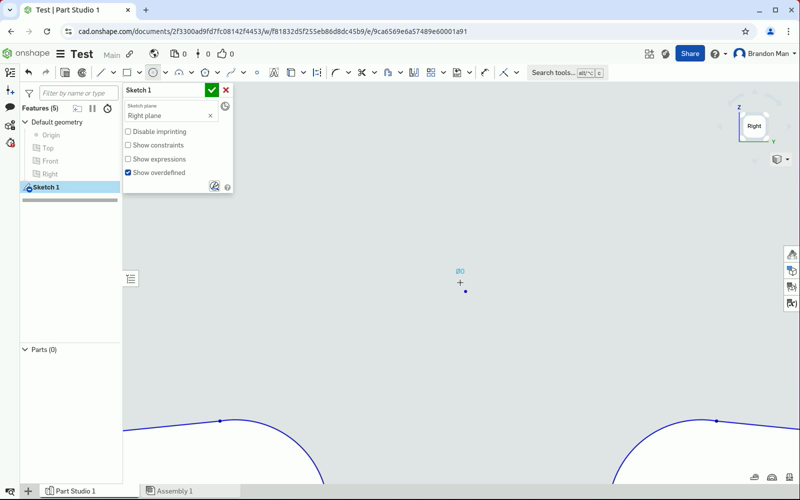
scroll(-6)
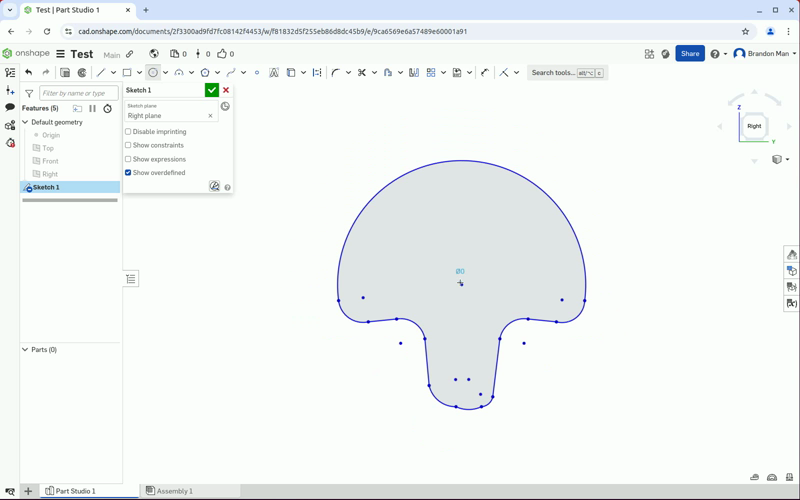
scroll(-6)
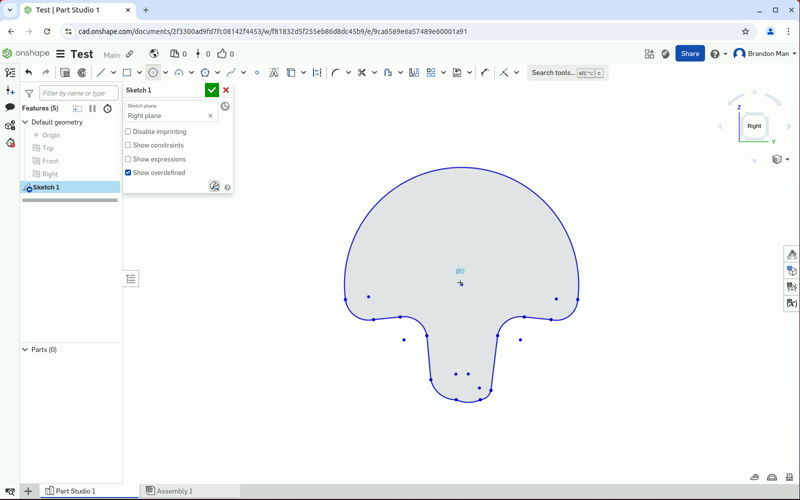
scroll(-6)
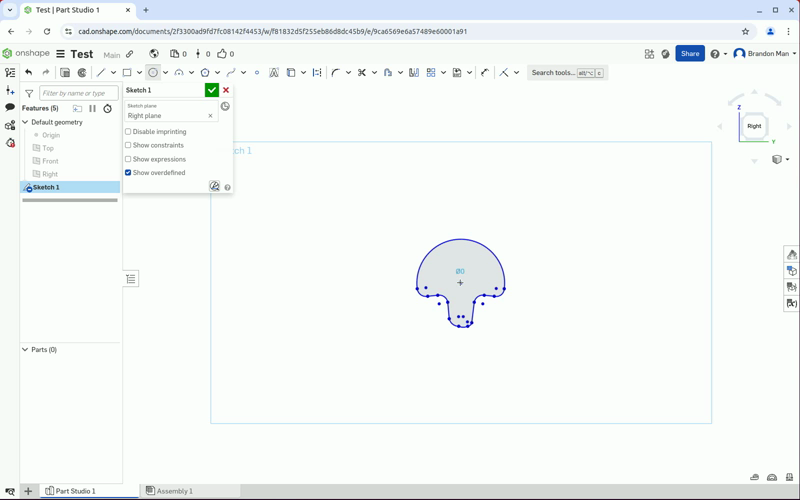
key_up(shift)
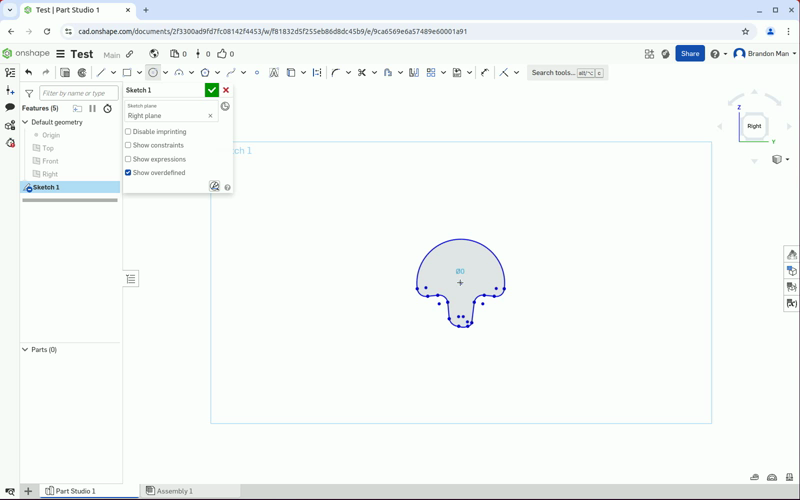
mouse_move(469, 282)
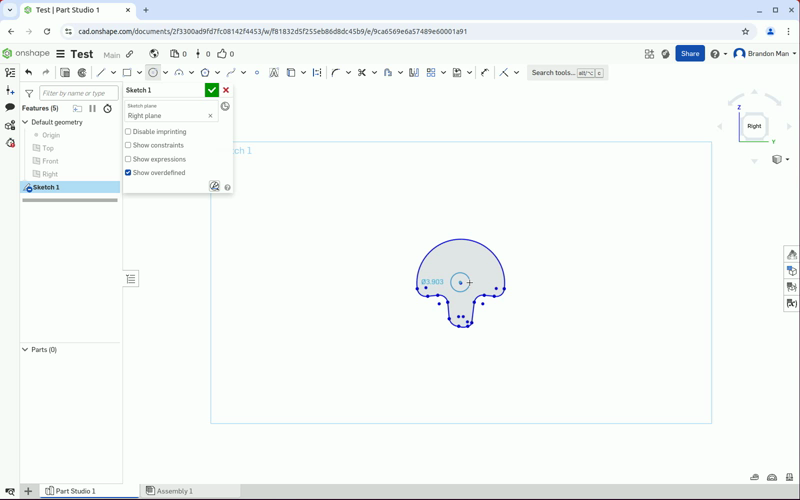
click(469, 282)
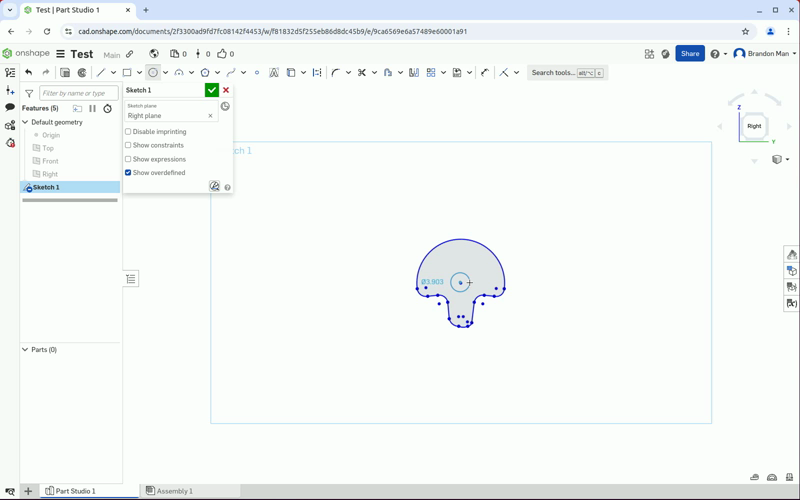
key(esc)
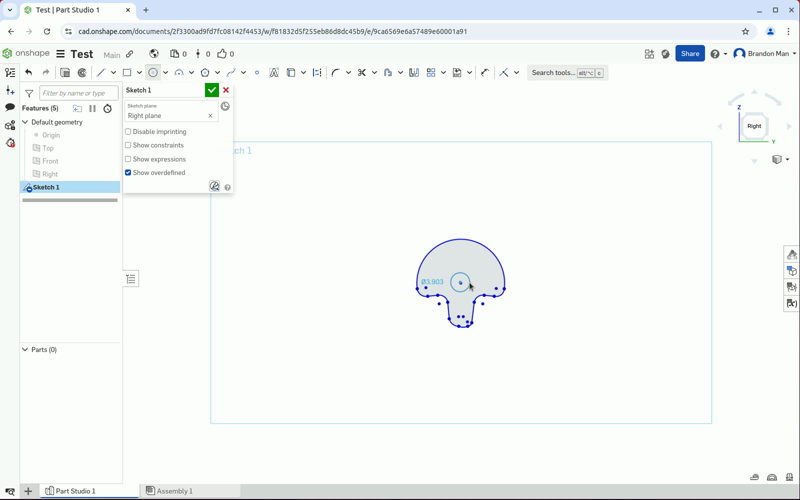
key(c)
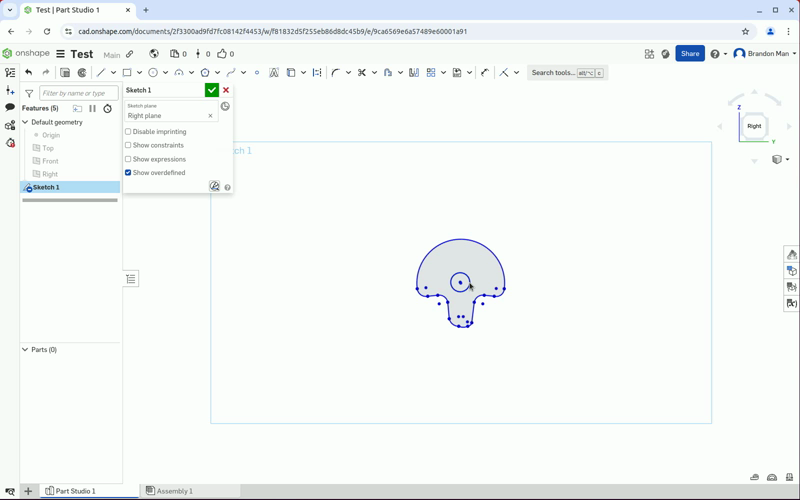
key_down(shift)
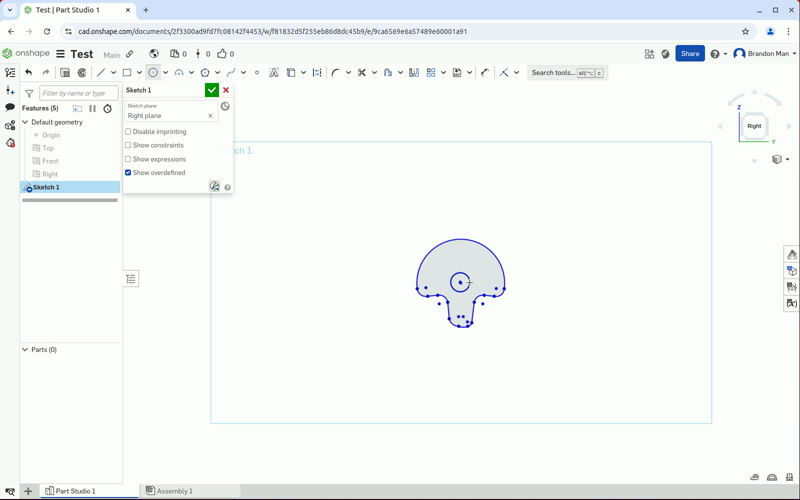
mouse_move(460, 316)
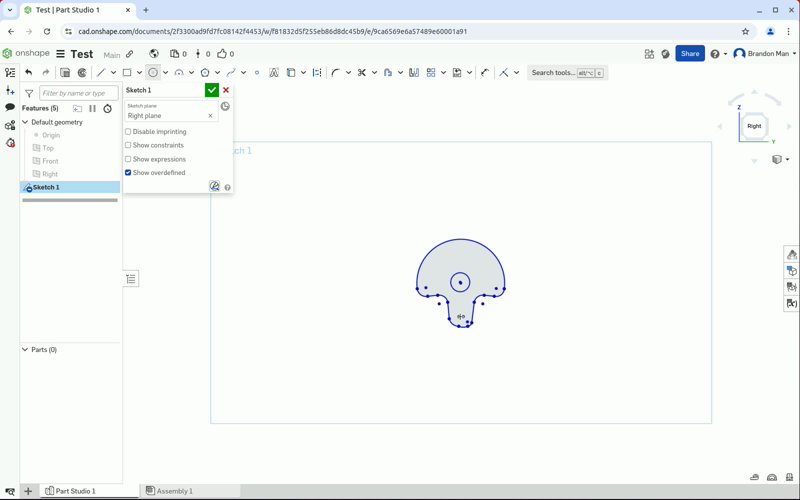
scroll(6)
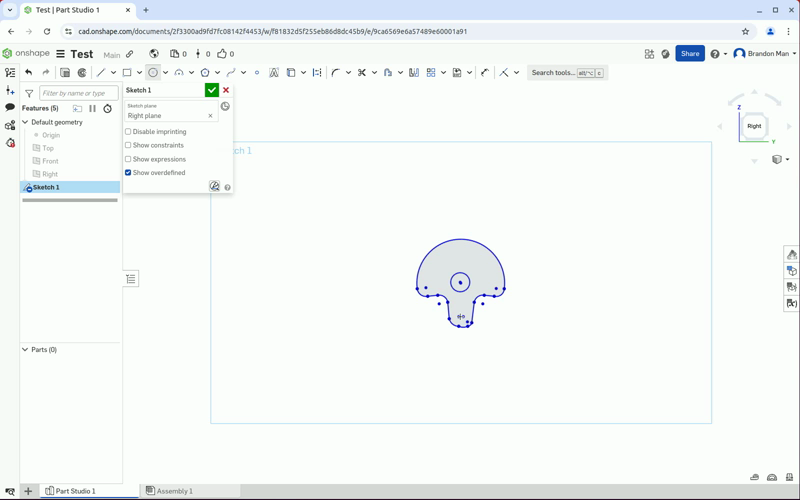
scroll(6)
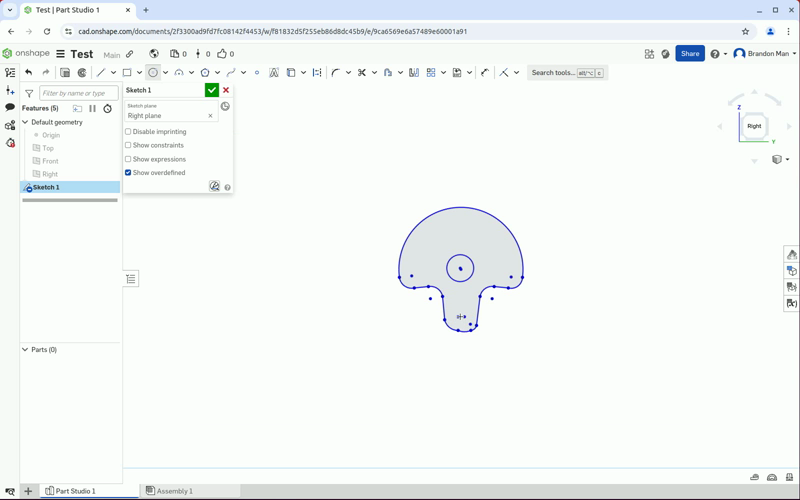
scroll(6)
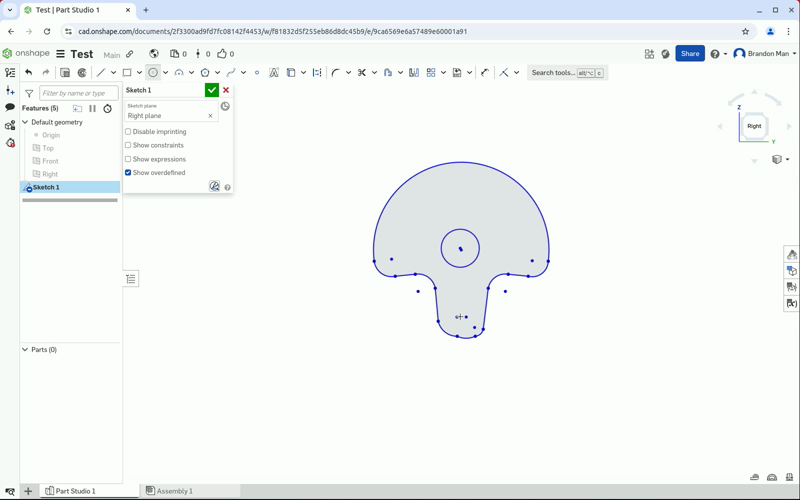
scroll(6)
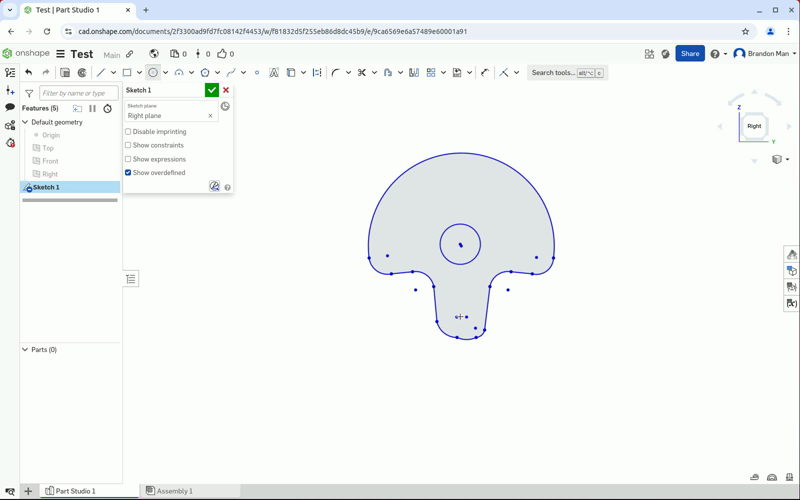
scroll(6)
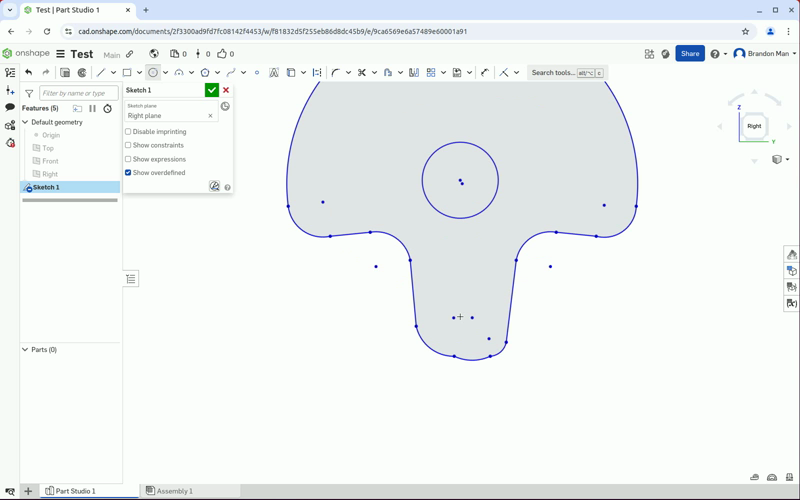
scroll(6)
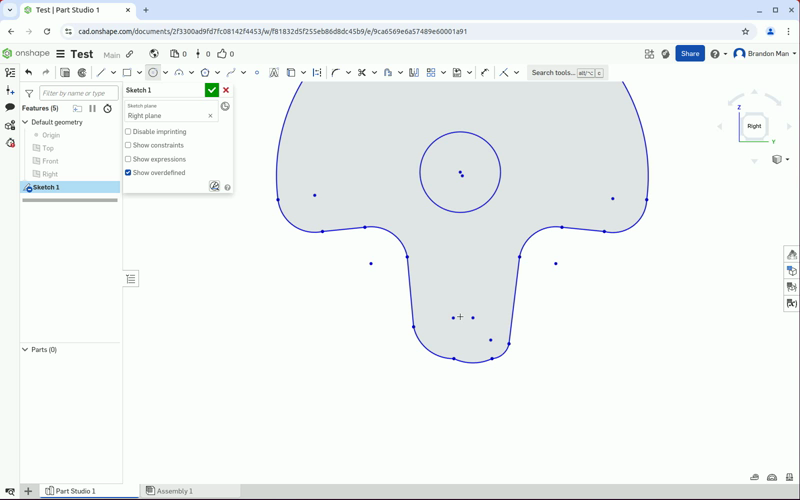
scroll(6)
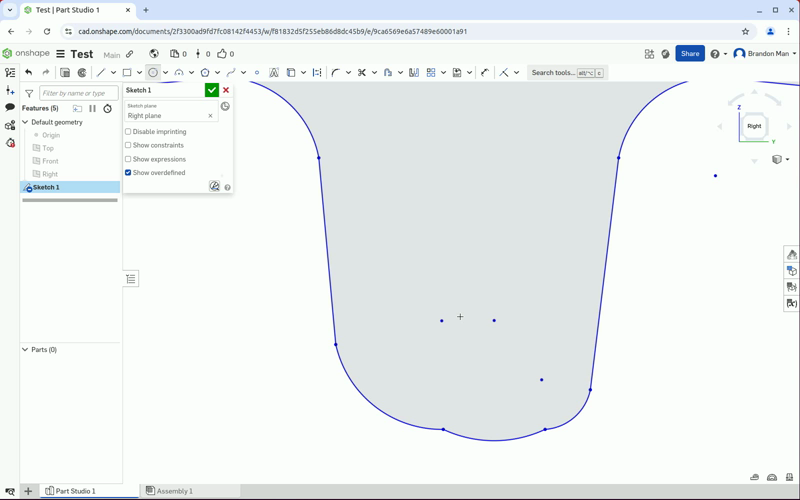
click(460, 316)
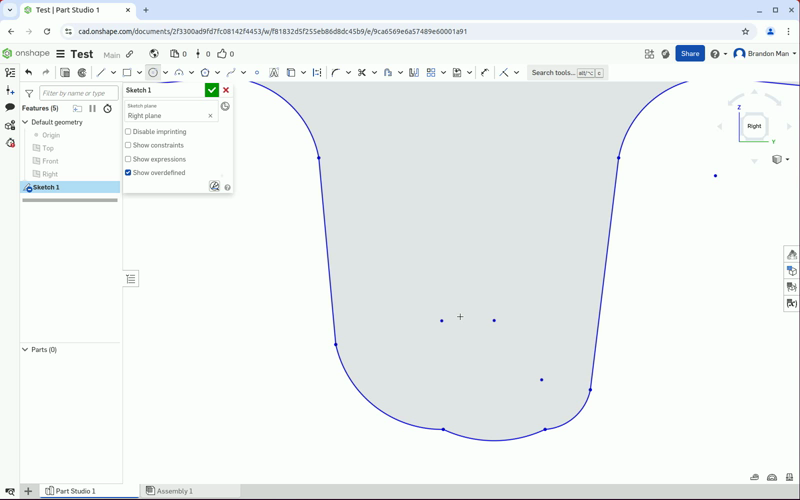
scroll(-6)
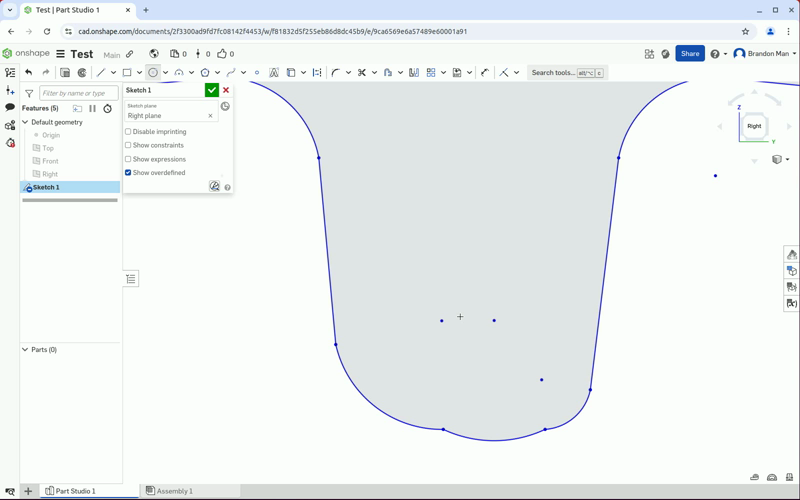
scroll(-6)
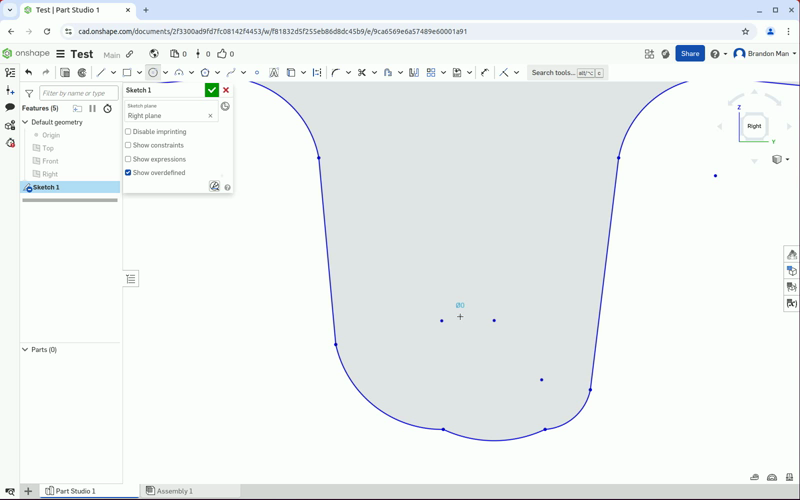
scroll(-6)
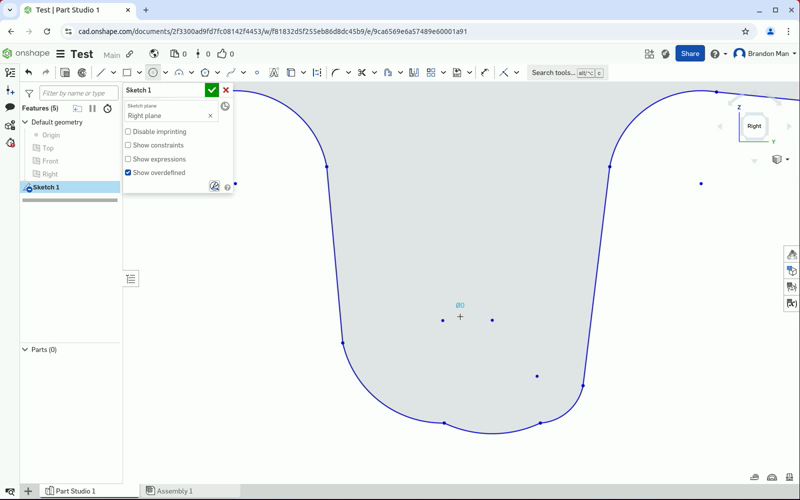
scroll(-6)
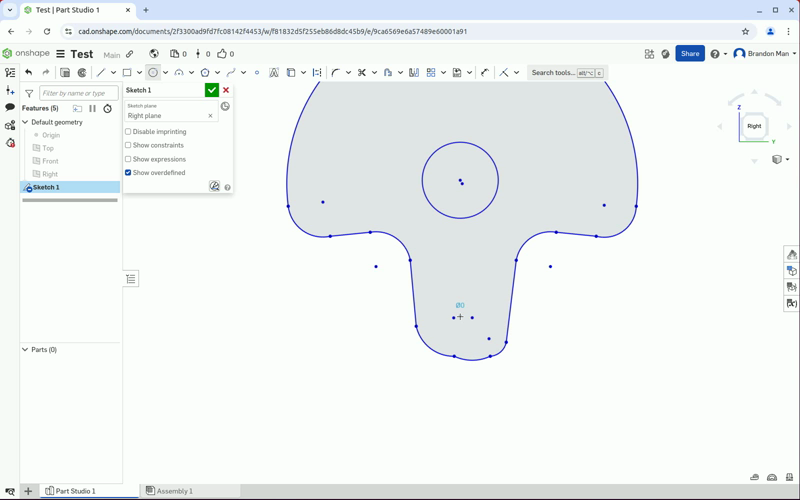
scroll(-6)
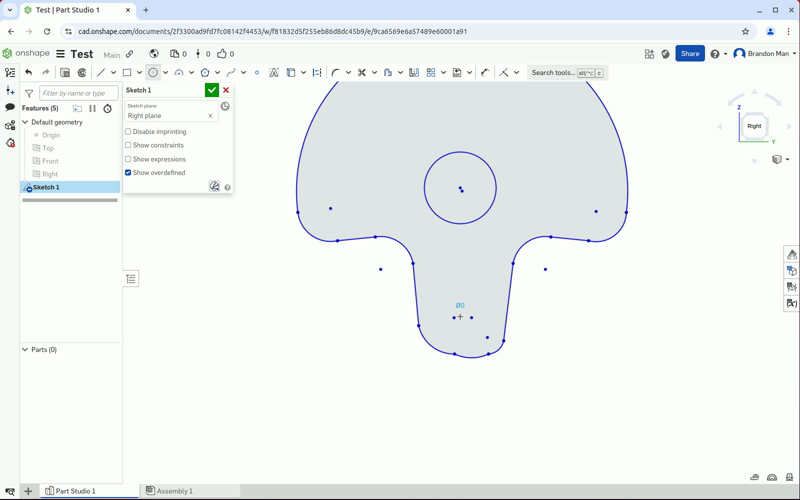
scroll(-6)
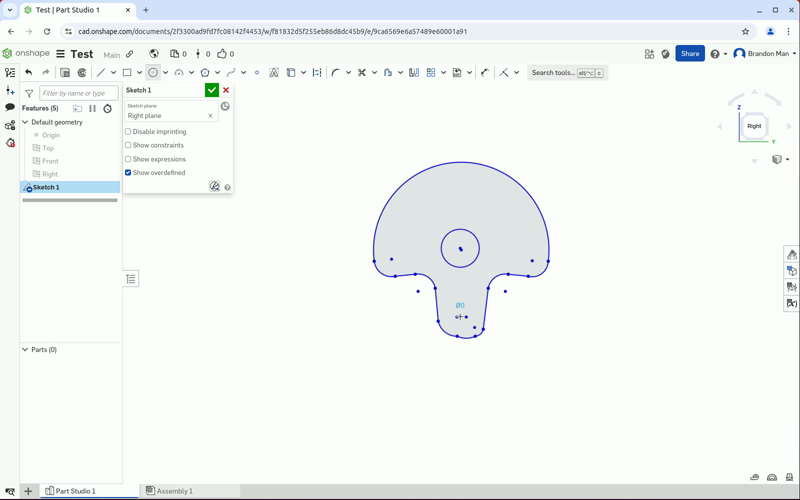
scroll(-6)
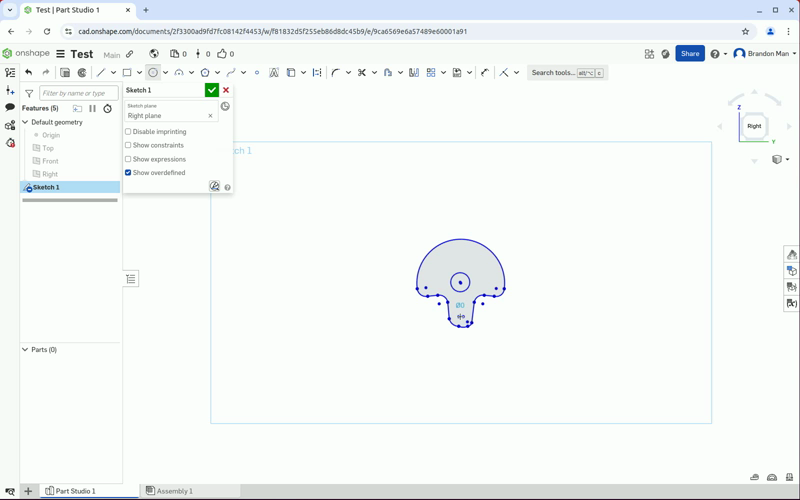
key_up(shift)
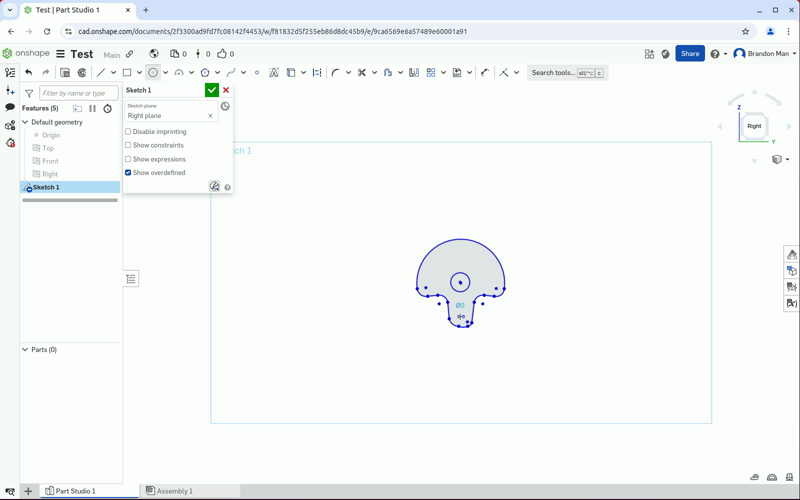
mouse_move(466, 316)
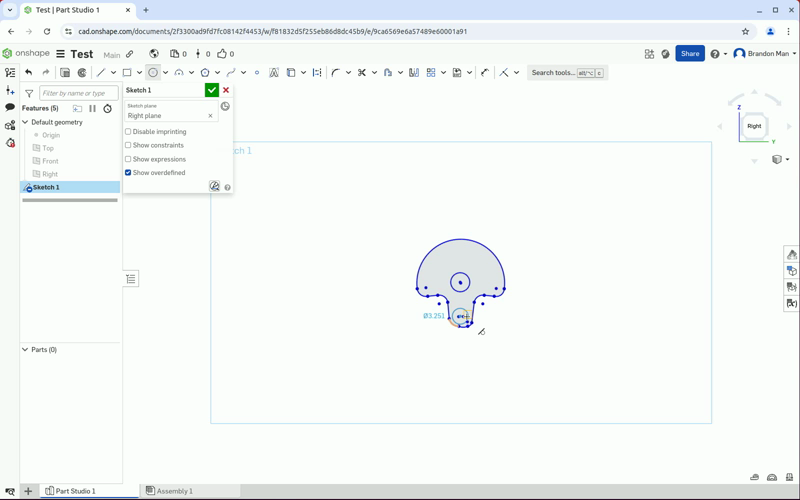
click(466, 316)
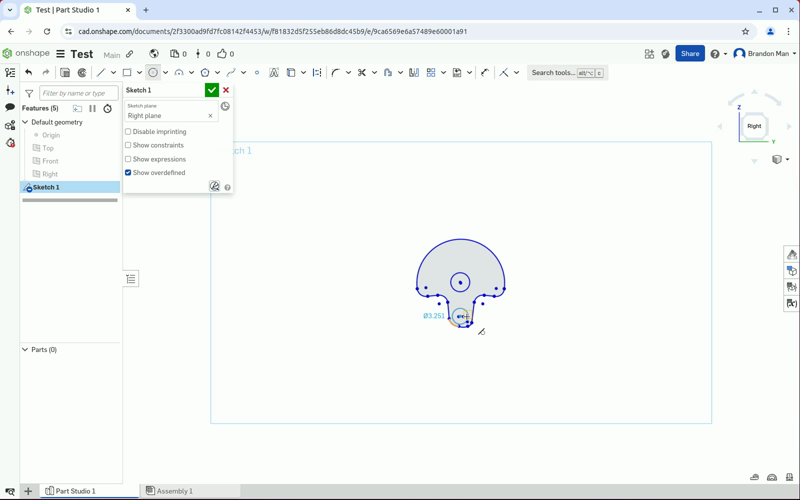
key(esc)
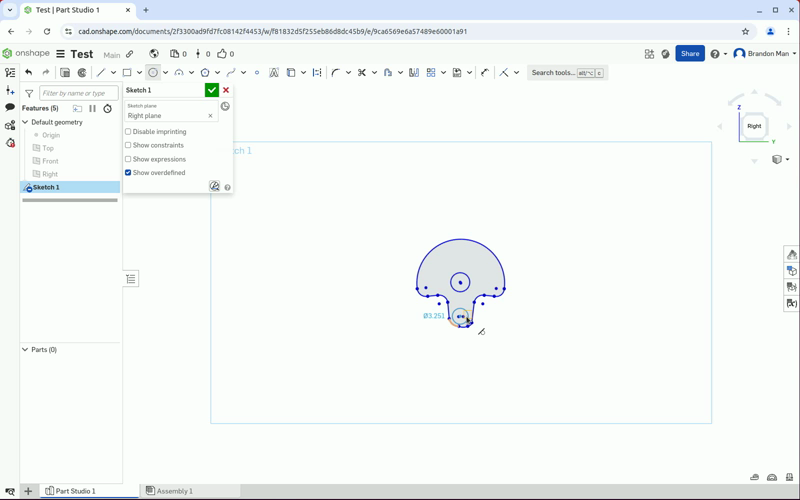
mouse_move(443, 271)
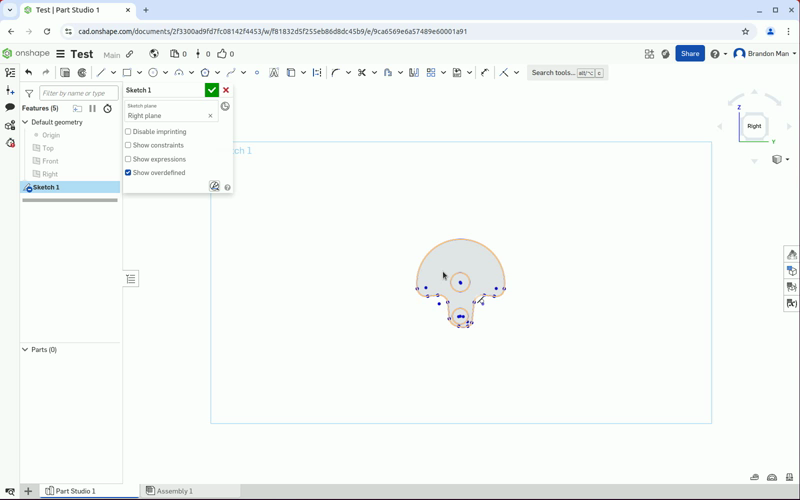
click(443, 271)
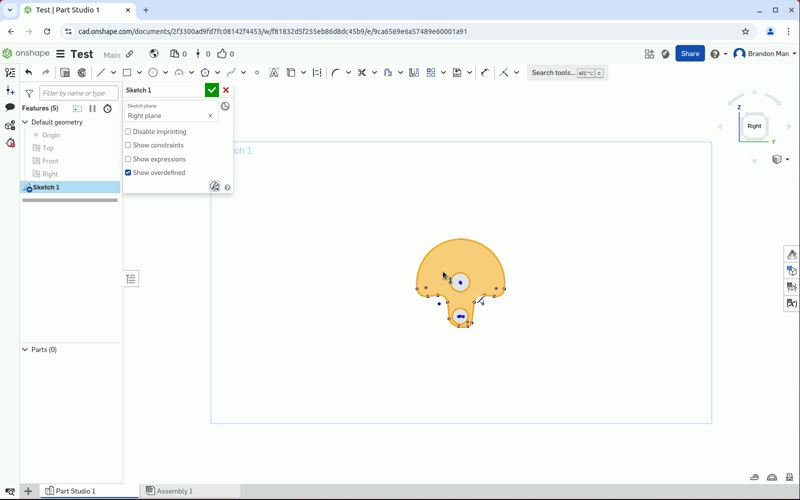
mouse_move(73, 352)
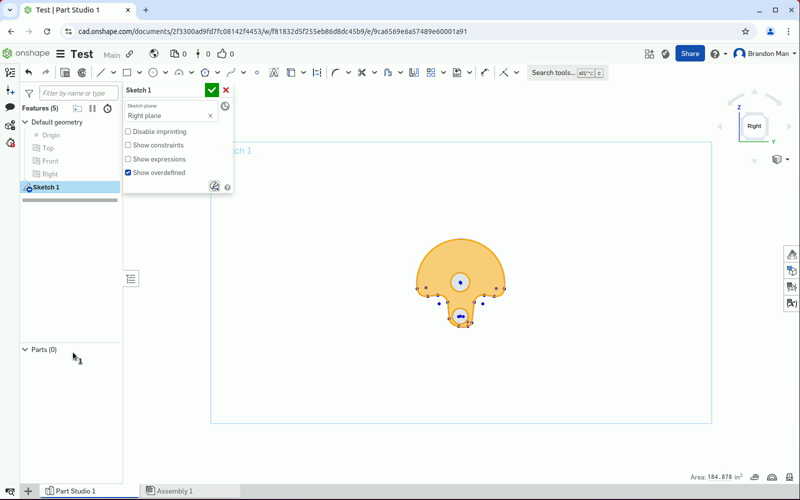
key(shift+y)
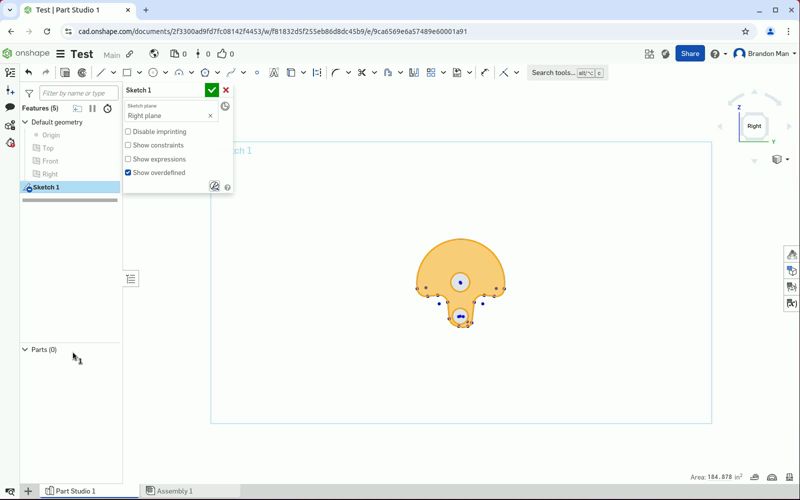
key(shift+e)
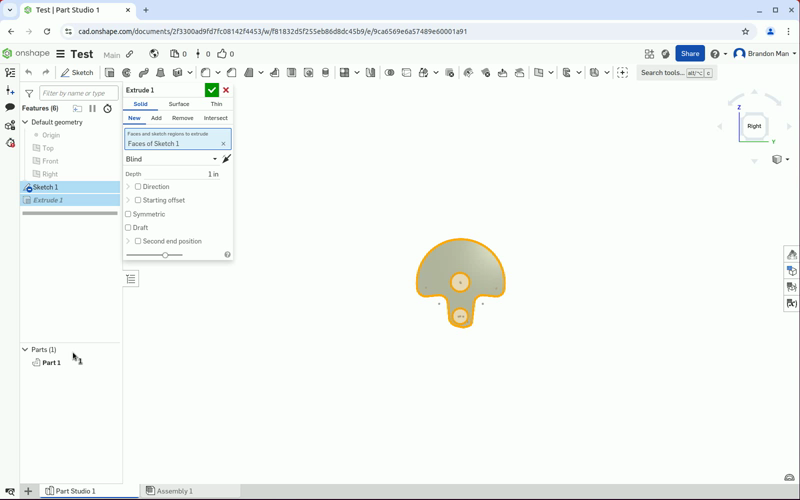
mouse_move(143, 106)
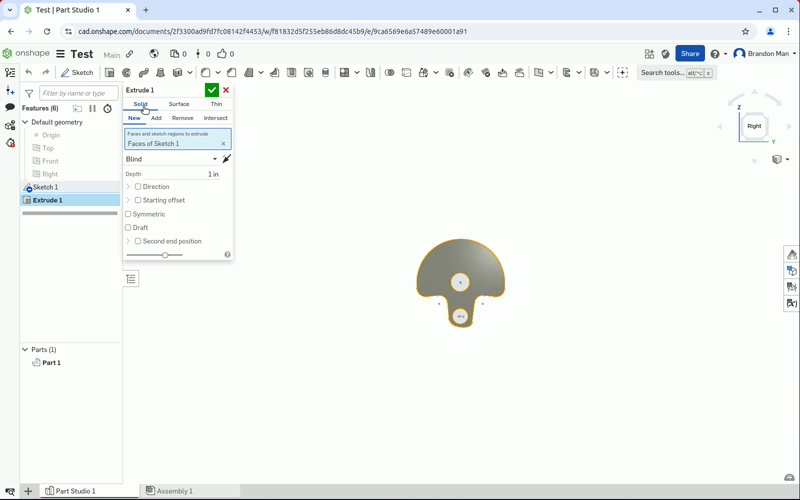
click(143, 106)
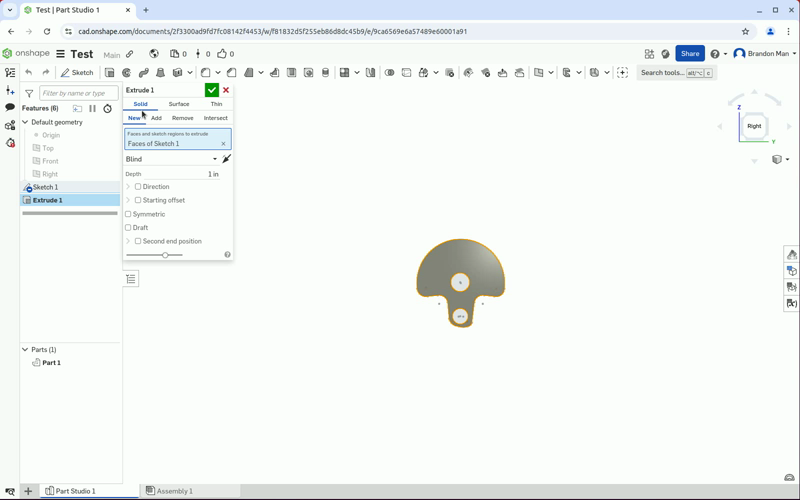
mouse_move(137, 120)
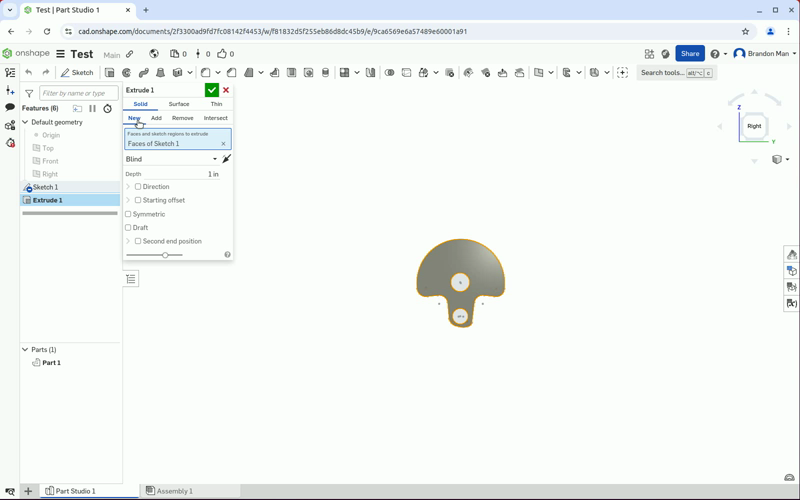
click(137, 120)
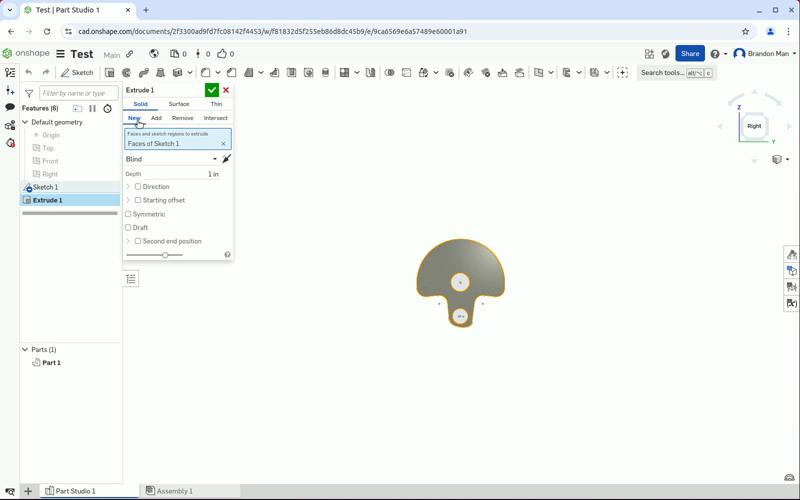
key(tab, 4)
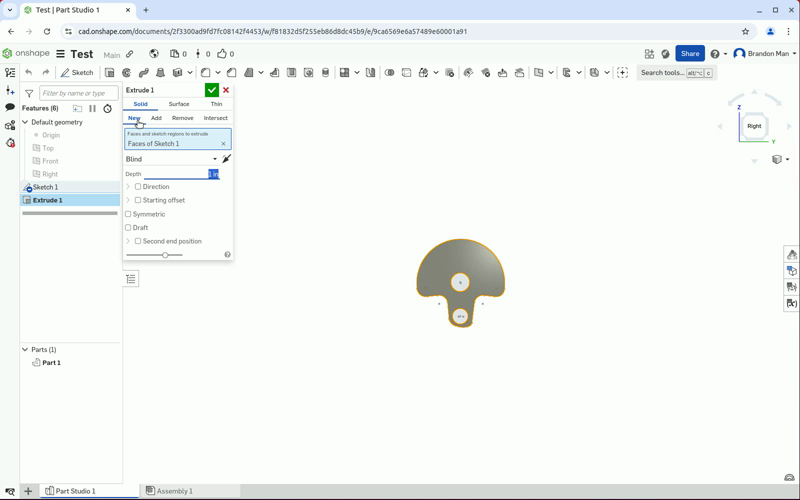
text(2.407)
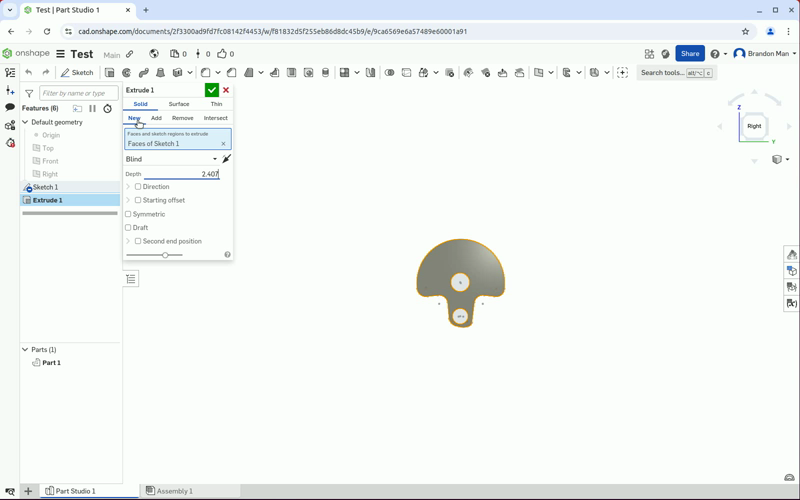
key(enter)
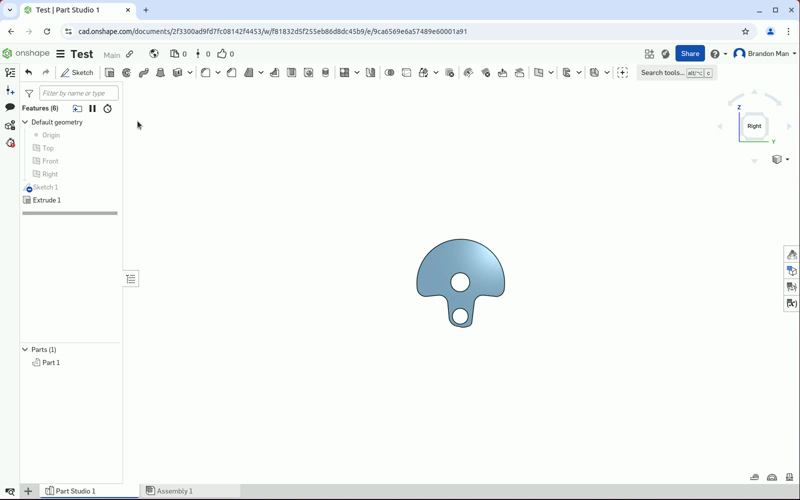
key(shift+h)
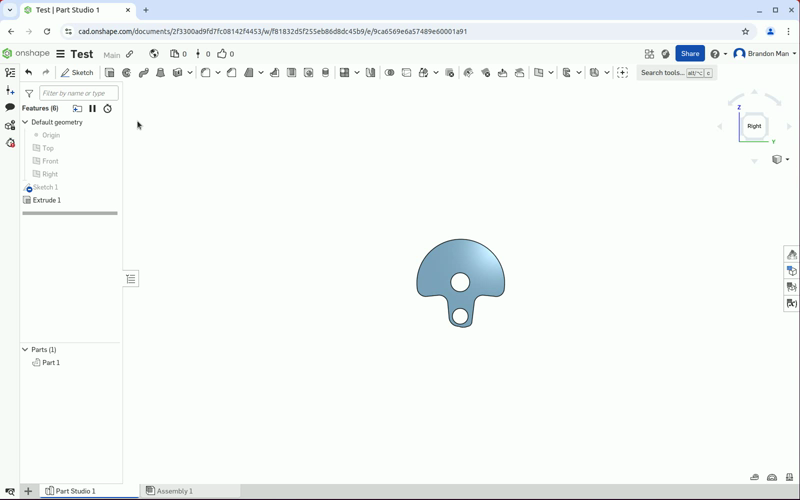
key(shift+h)
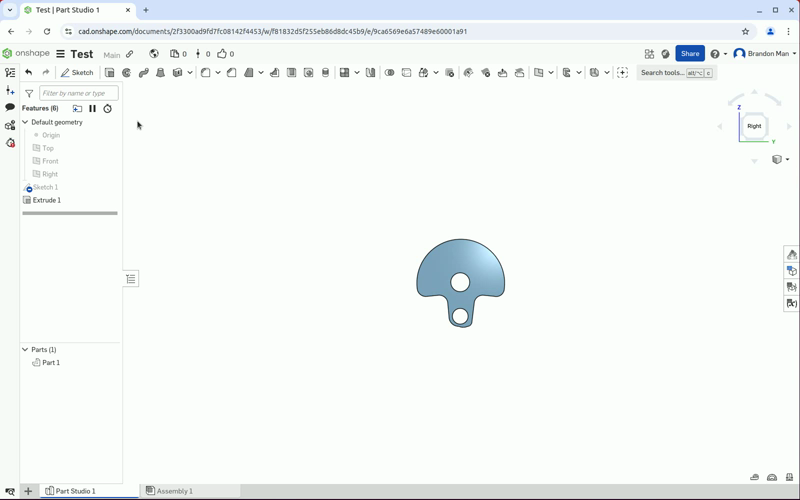
mouse_move(73, 189)
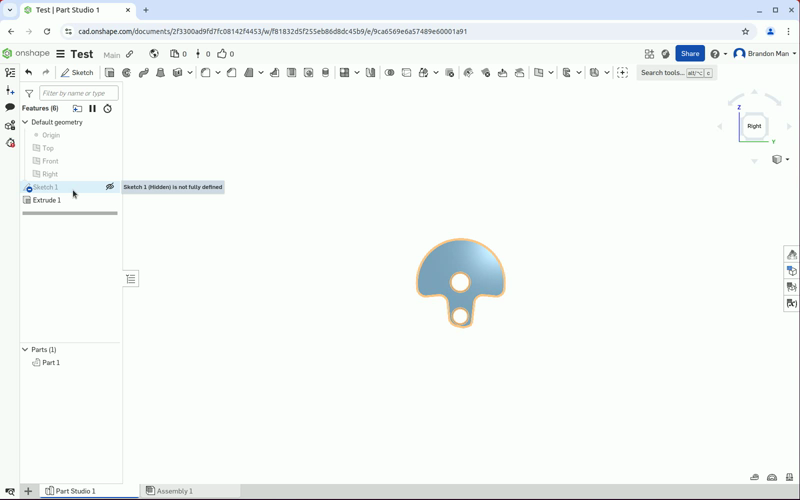
click(73, 189)
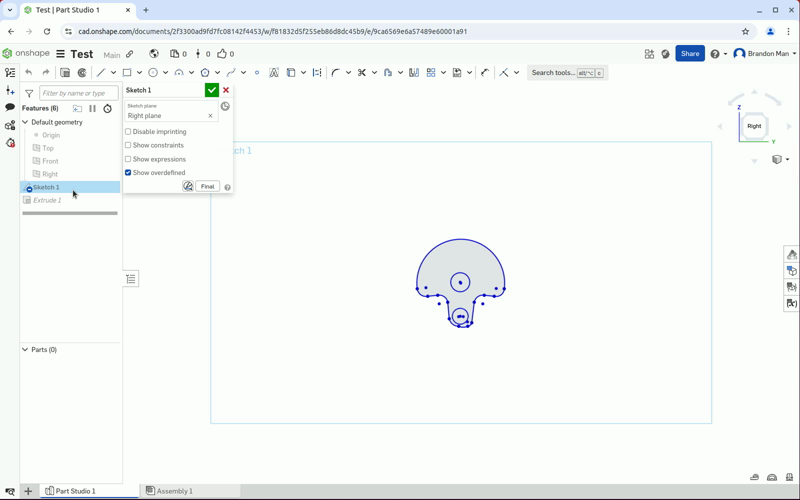
mouse_move(229, 92)
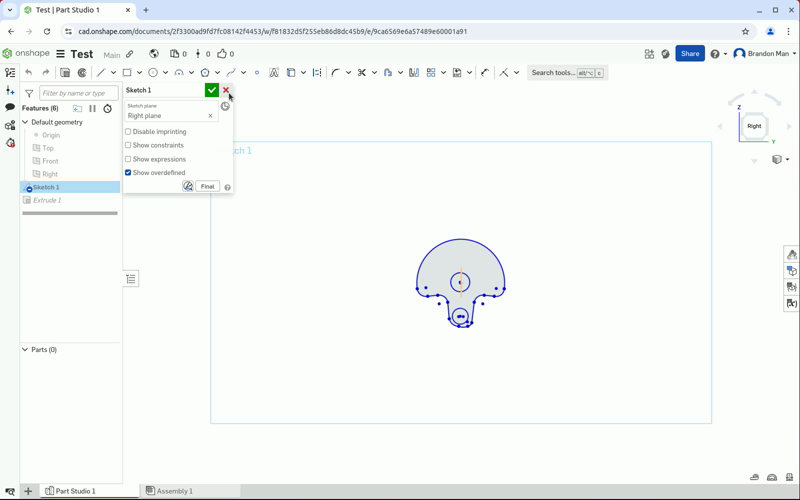
click(229, 92)
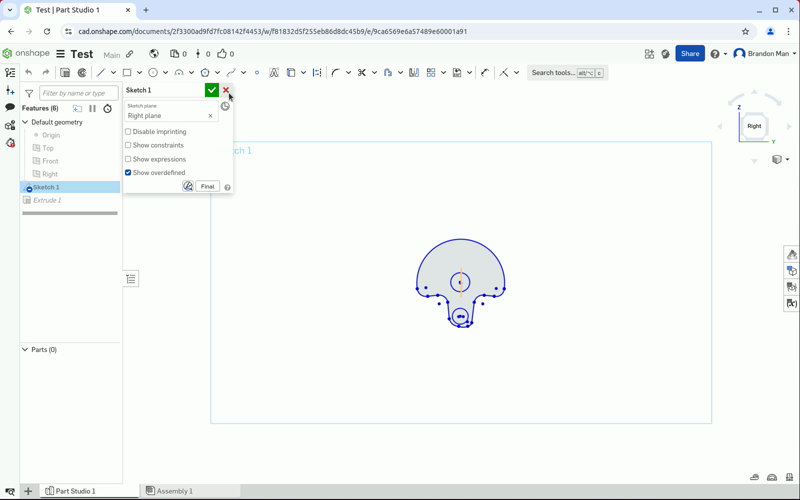
key(shift+s)
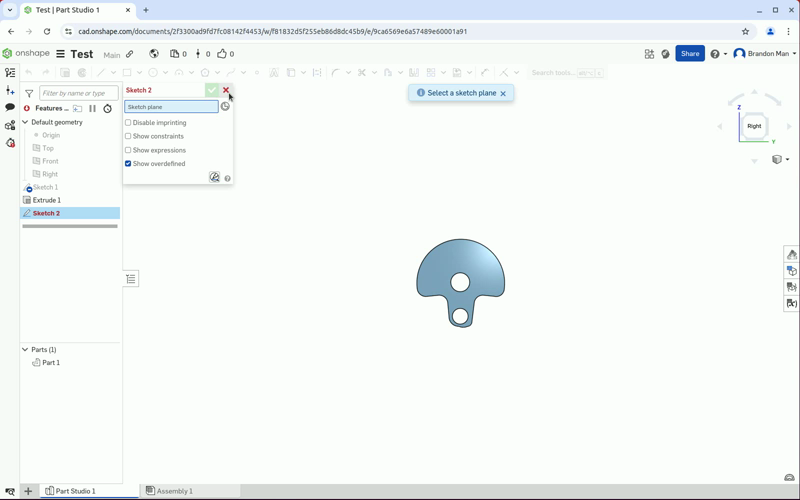
mouse_move(73, 176)
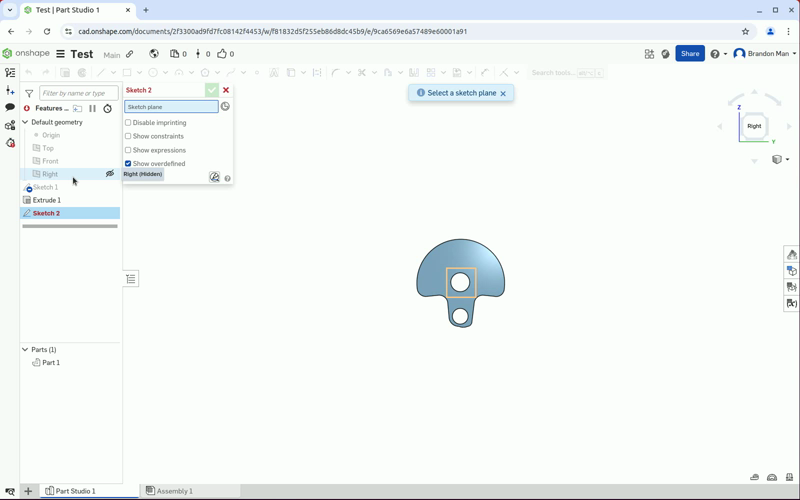
click(73, 176)
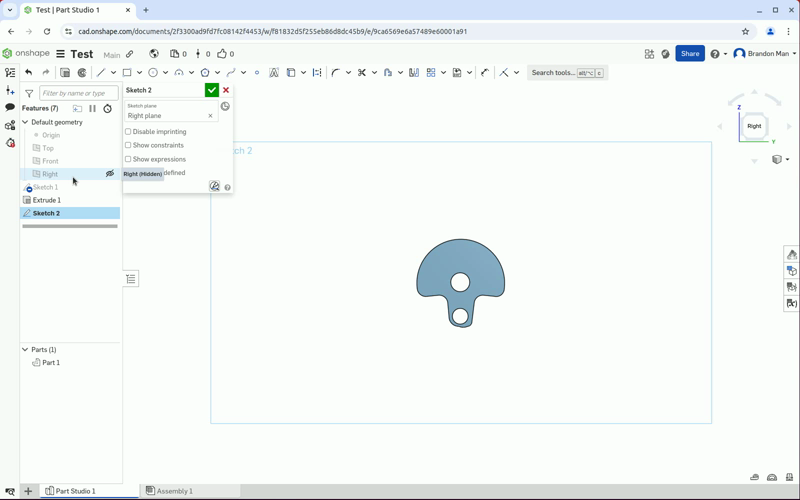
mouse_move(73, 352)
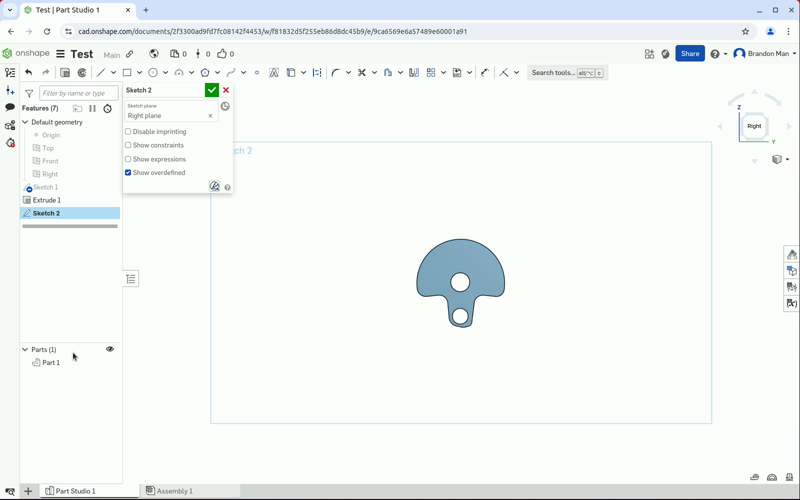
key(y)
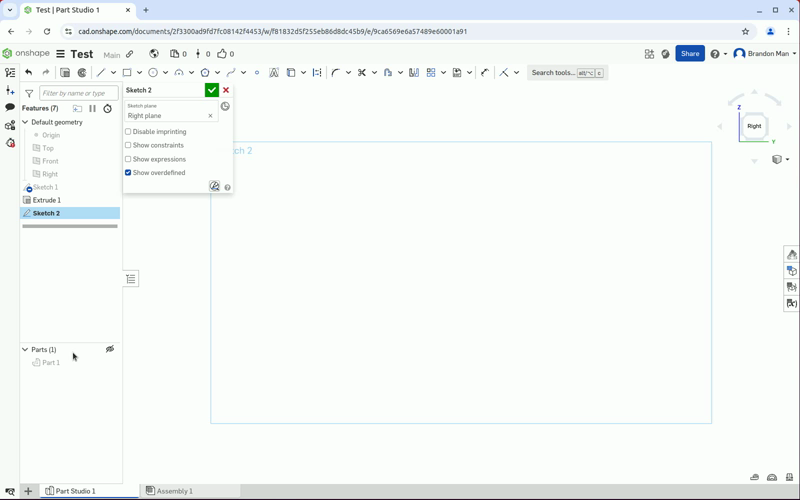
key(c)
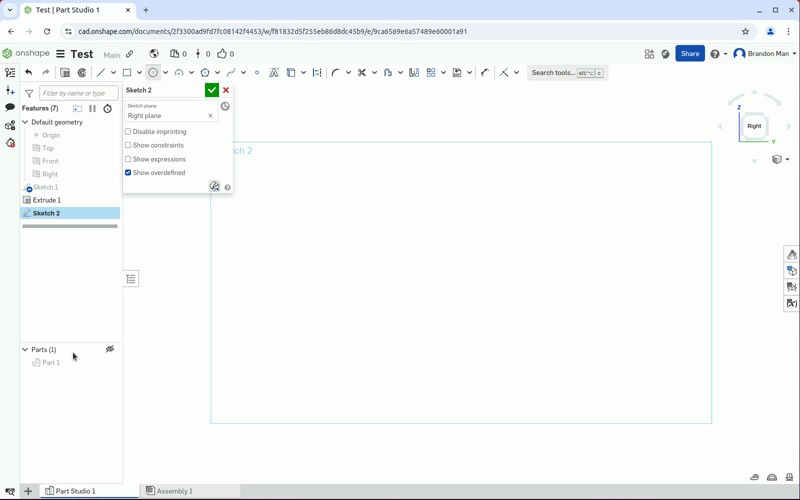
key_down(shift)
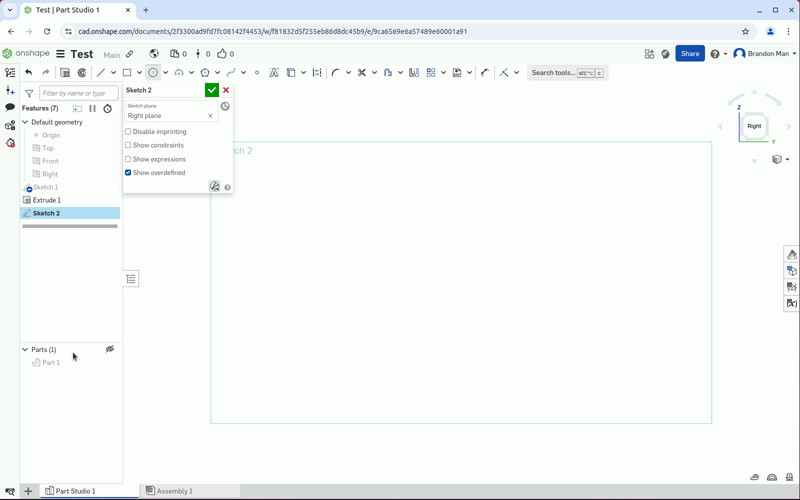
mouse_move(460, 282)
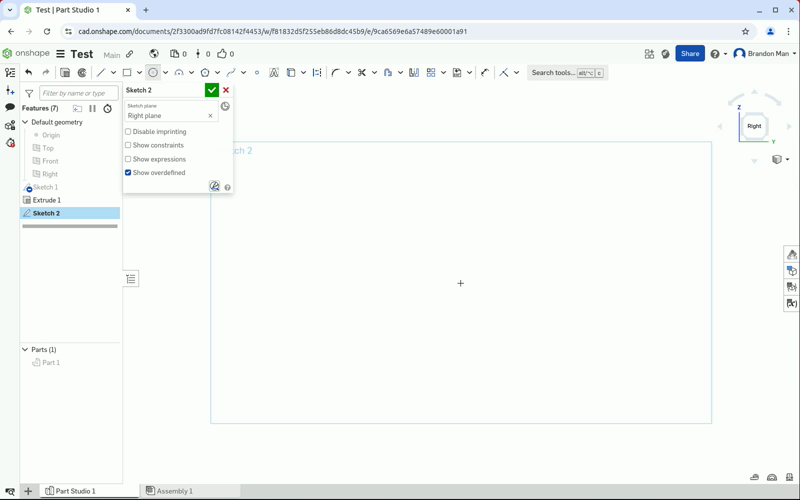
click(460, 282)
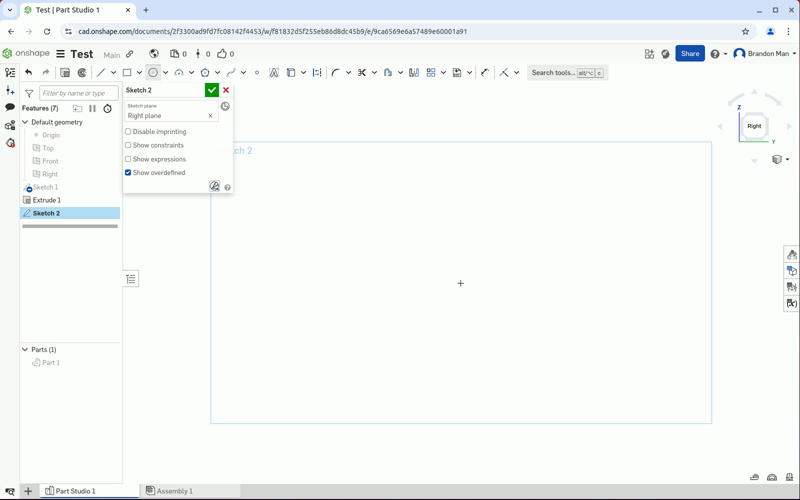
key_up(shift)
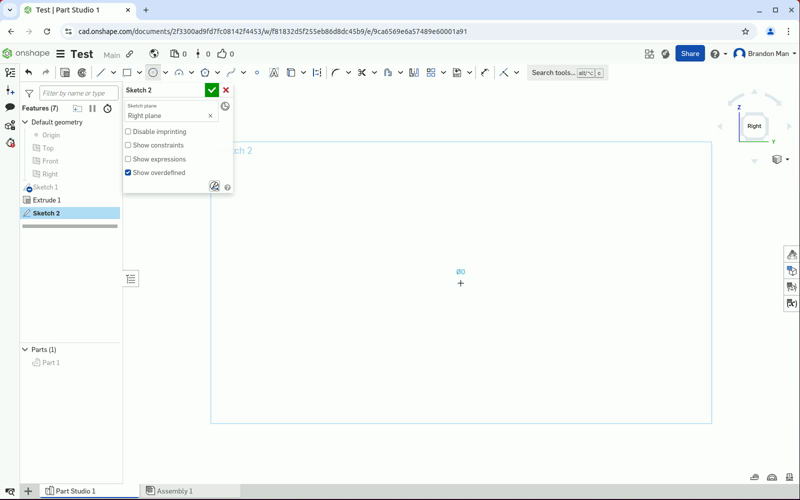
mouse_move(470, 282)
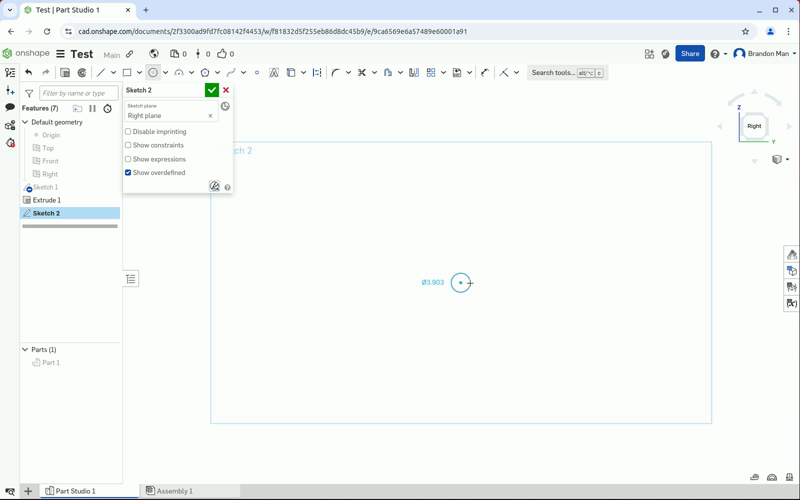
click(470, 282)
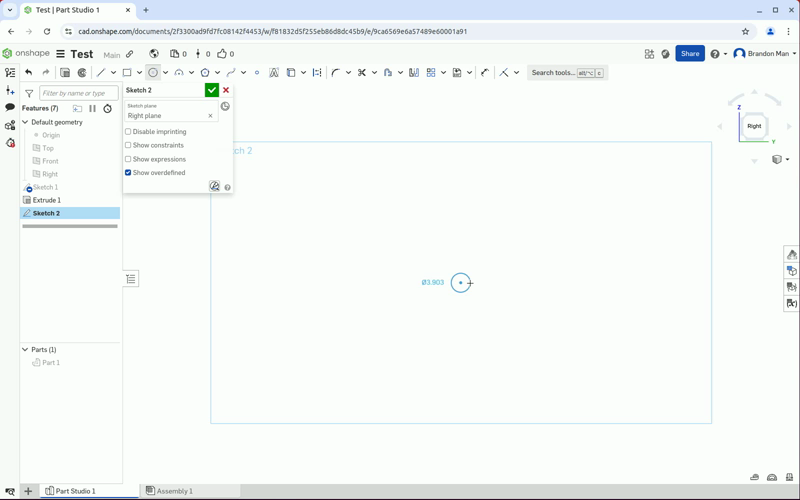
key(esc)
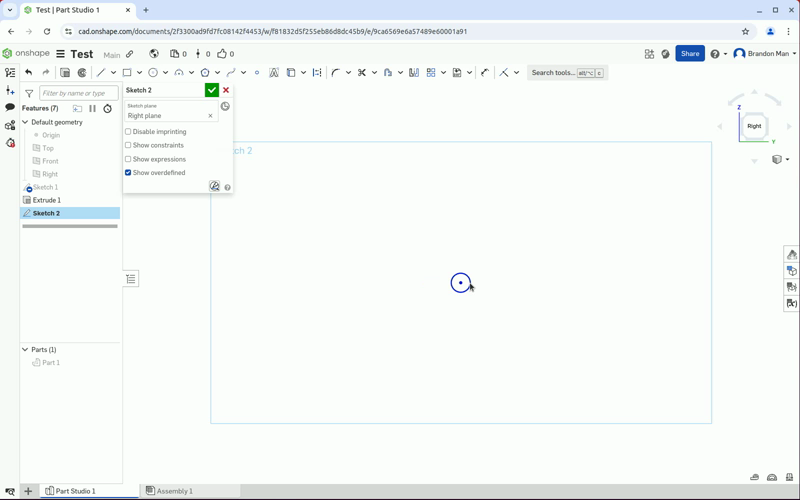
mouse_move(459, 289)
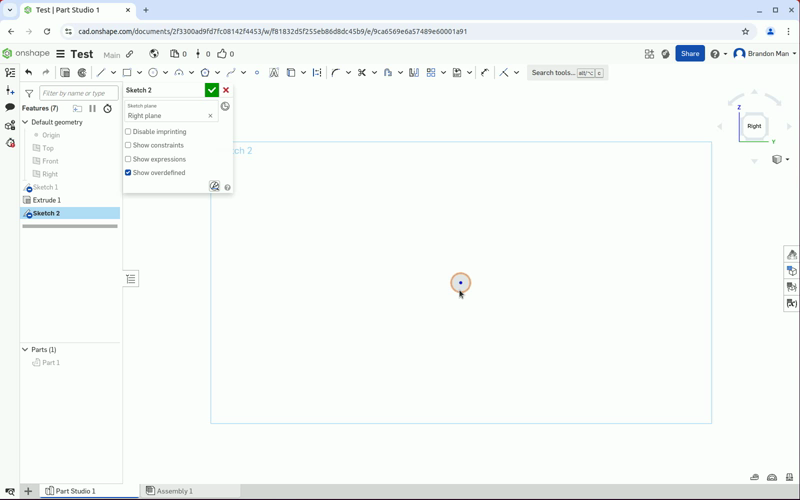
scroll(6)
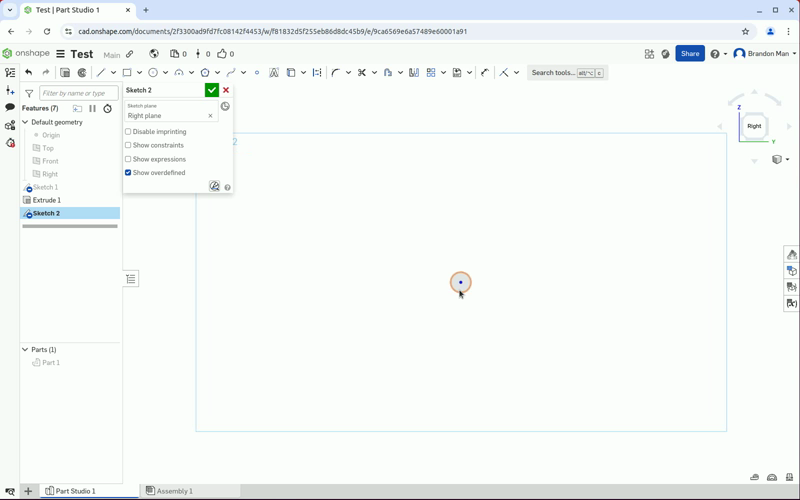
scroll(6)
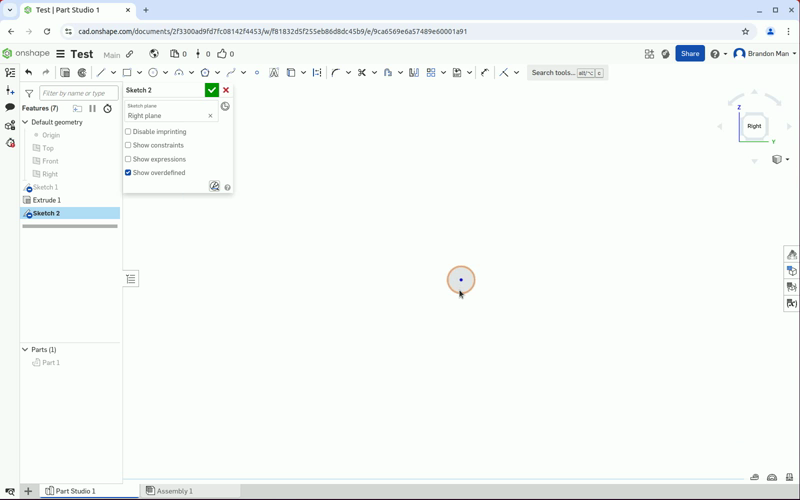
scroll(6)
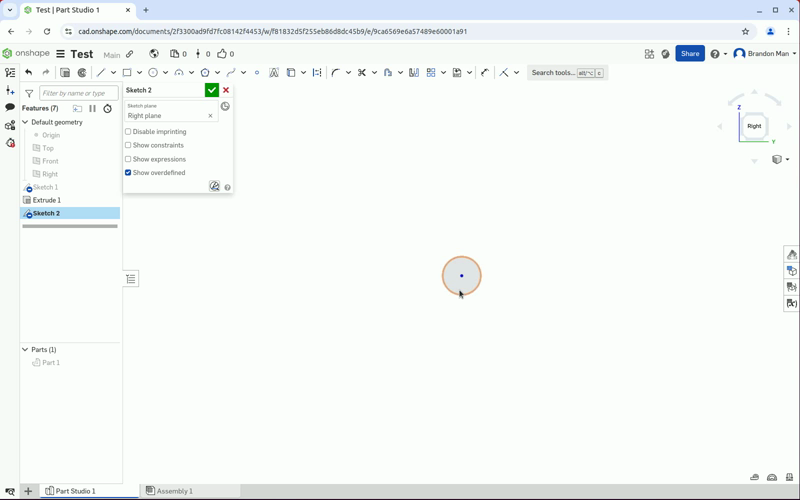
scroll(6)
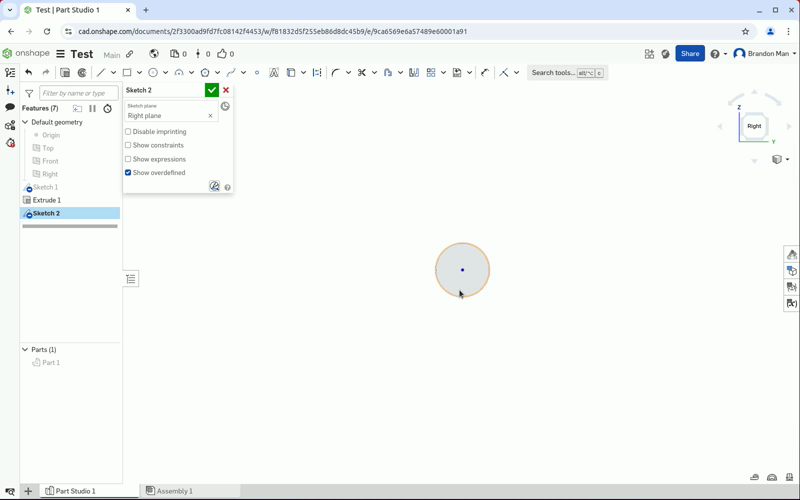
scroll(6)
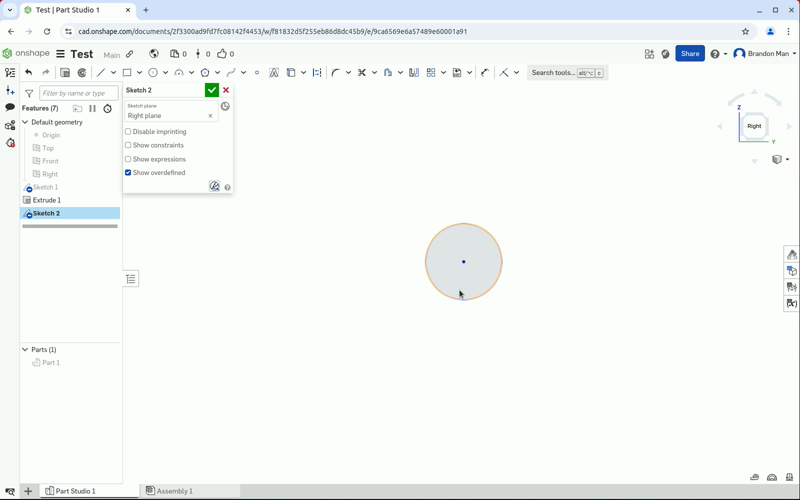
scroll(6)
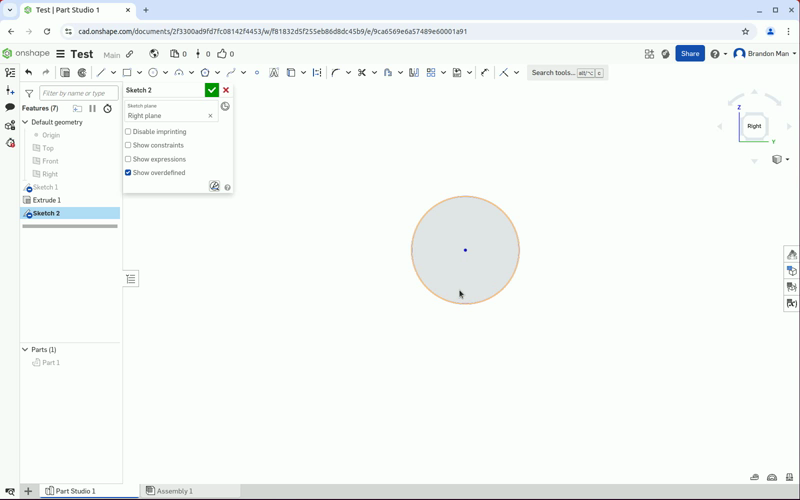
scroll(6)
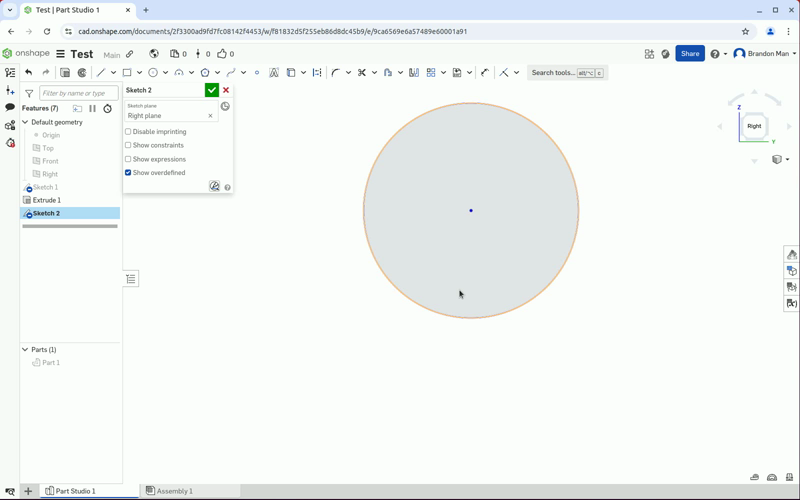
click(459, 289)
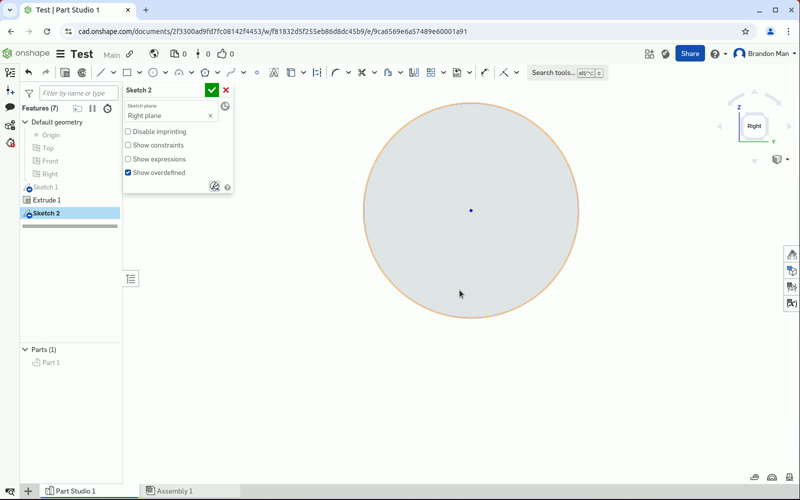
scroll(-6)
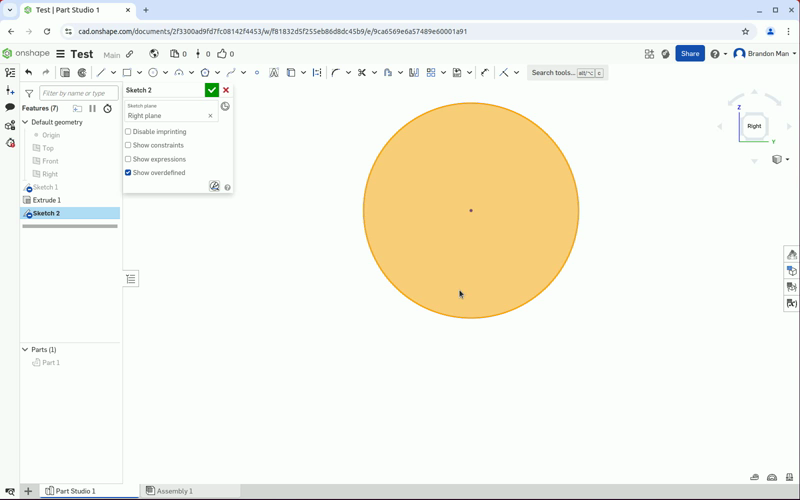
scroll(-6)
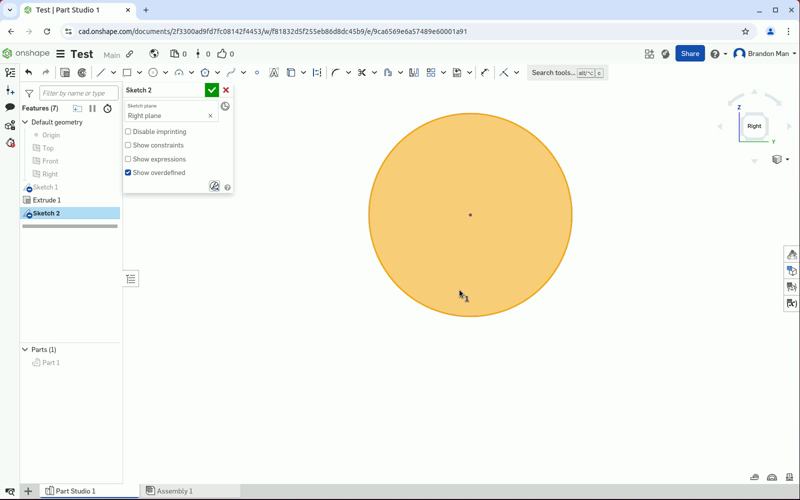
scroll(-6)
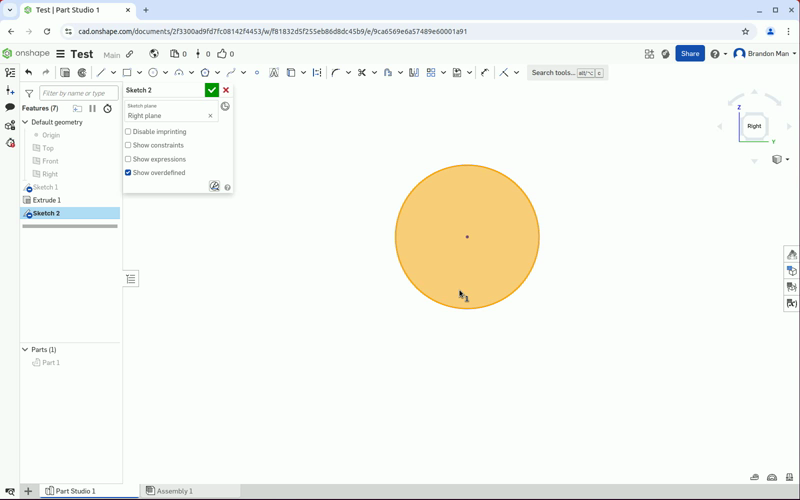
scroll(-6)
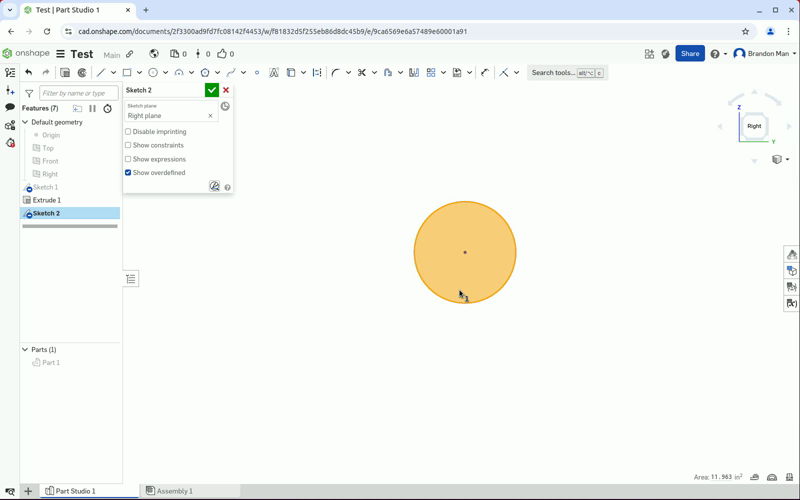
scroll(-6)
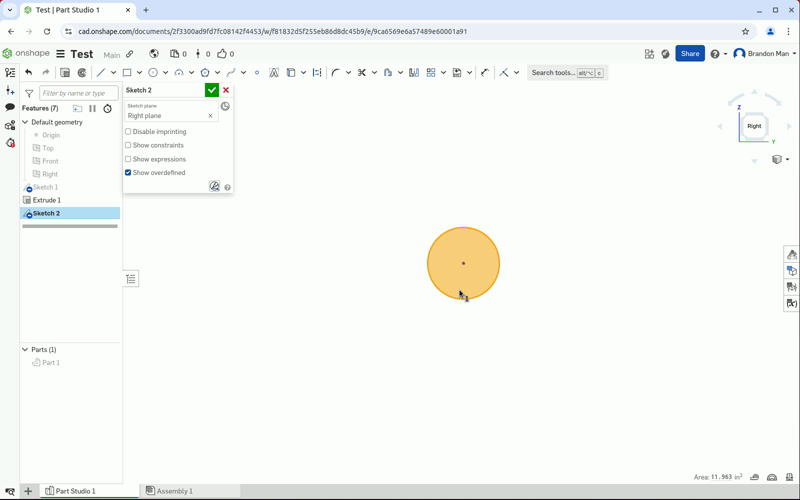
scroll(-6)
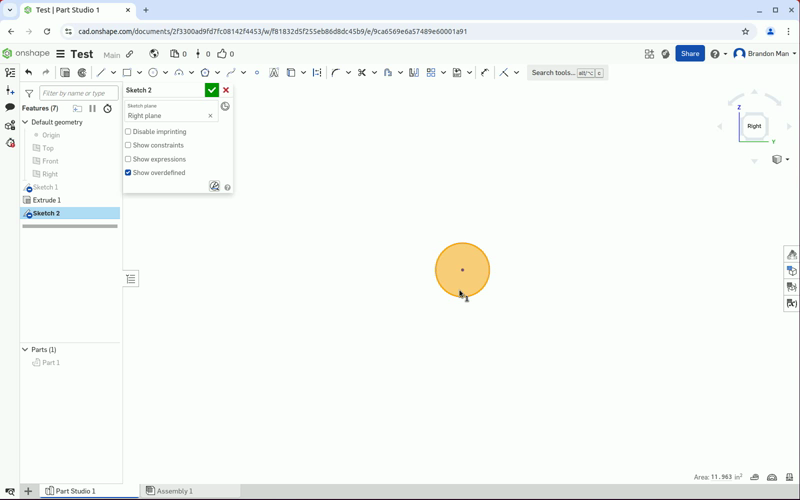
scroll(-6)
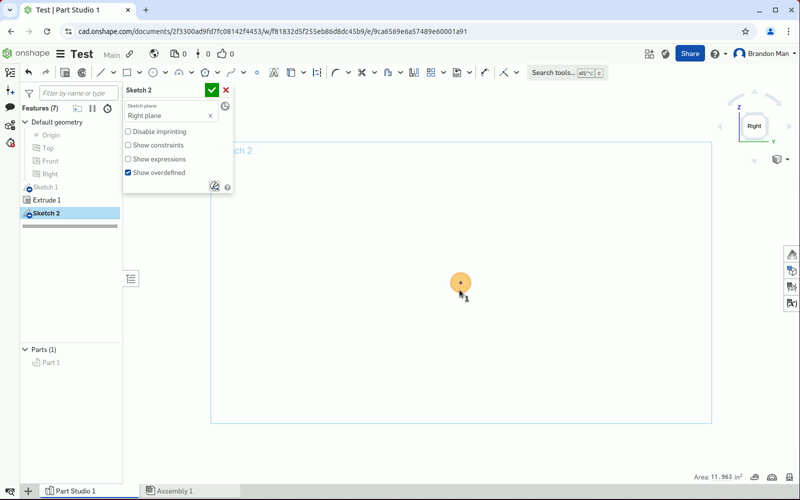
mouse_move(73, 352)
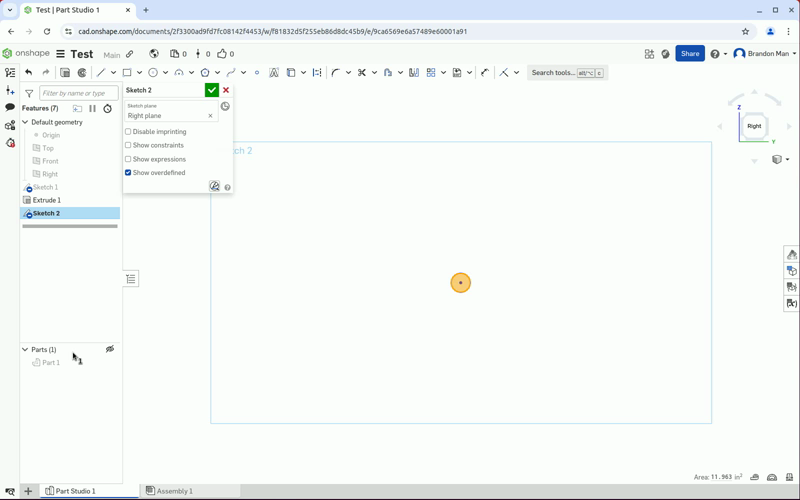
key(shift+y)
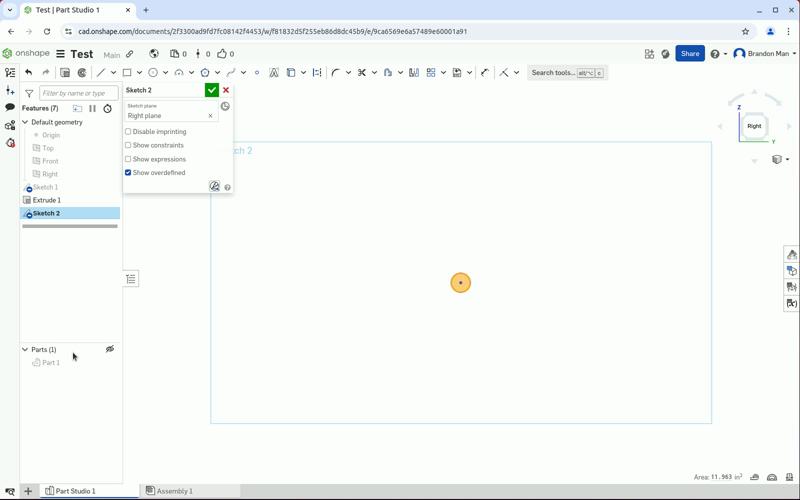
key(shift+e)
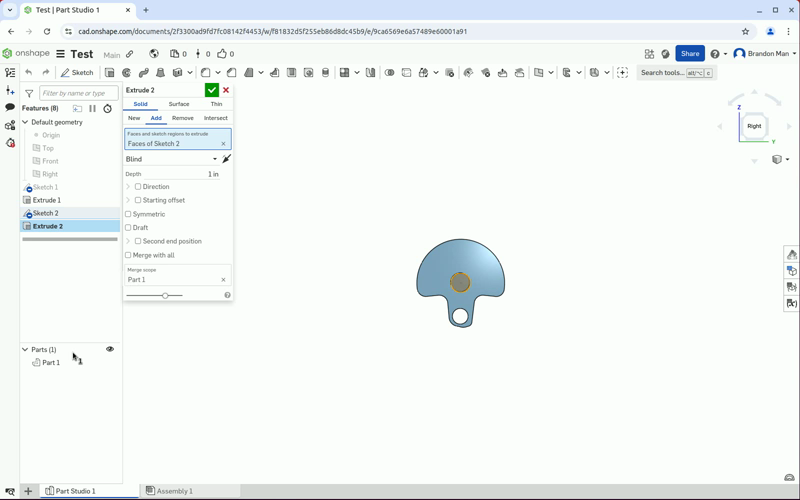
mouse_move(143, 106)
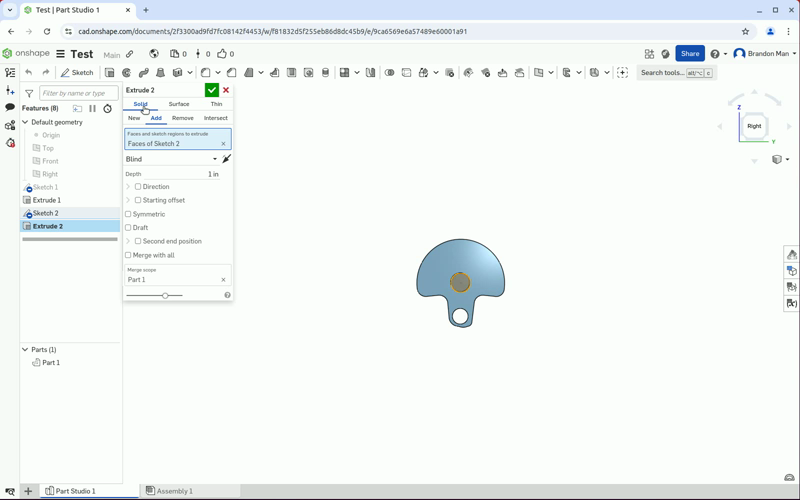
click(143, 106)
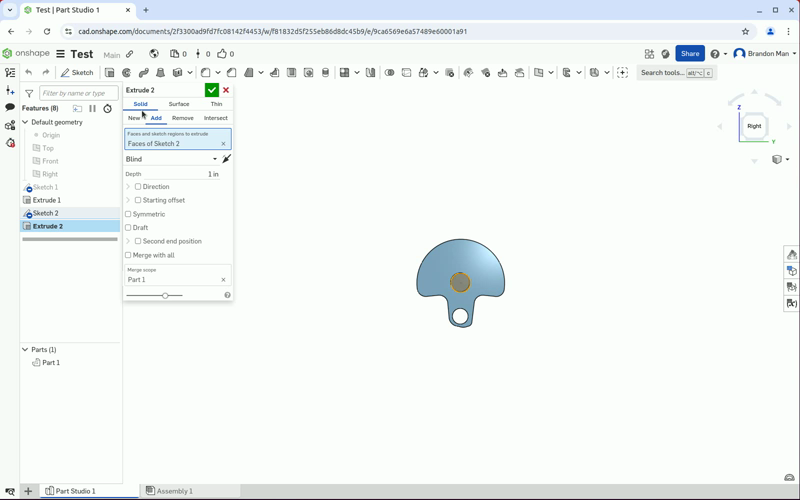
mouse_move(137, 120)
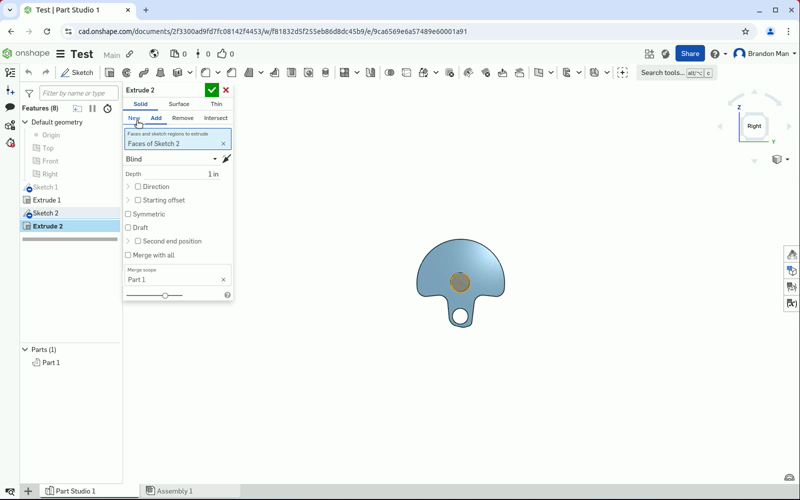
click(137, 120)
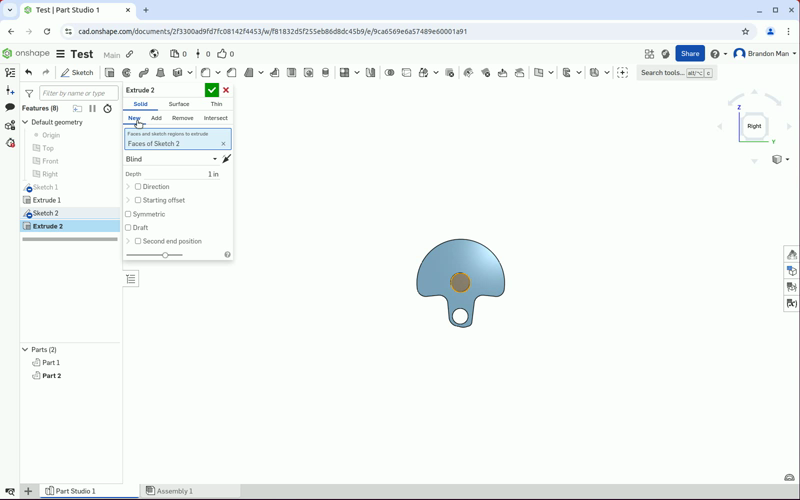
key(tab, 4)
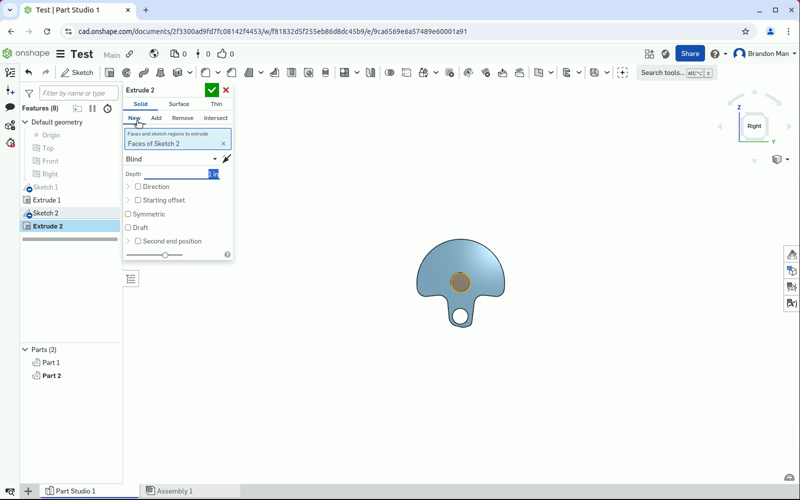
text(2.407)
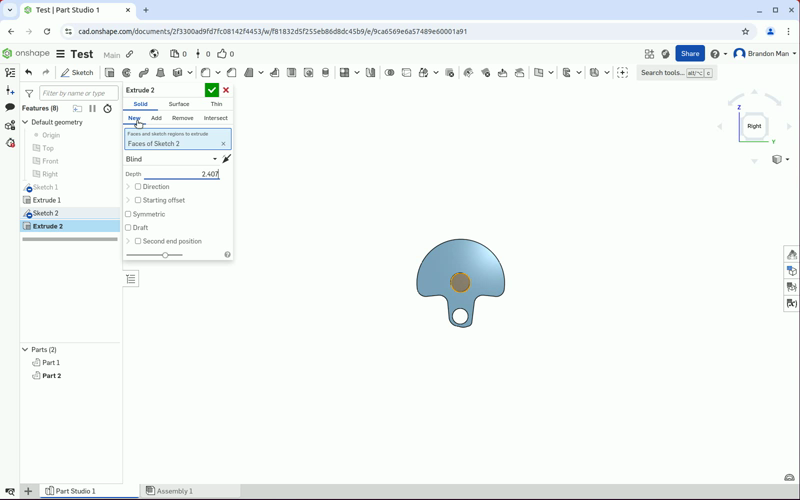
key(enter)
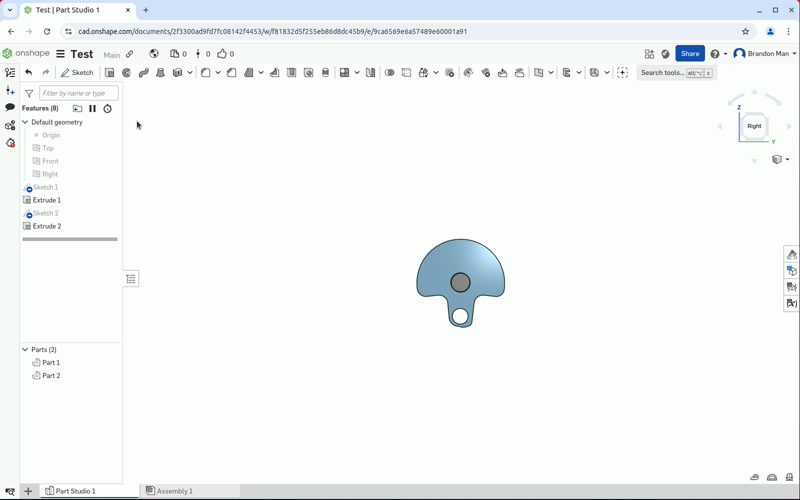
key(shift+h)
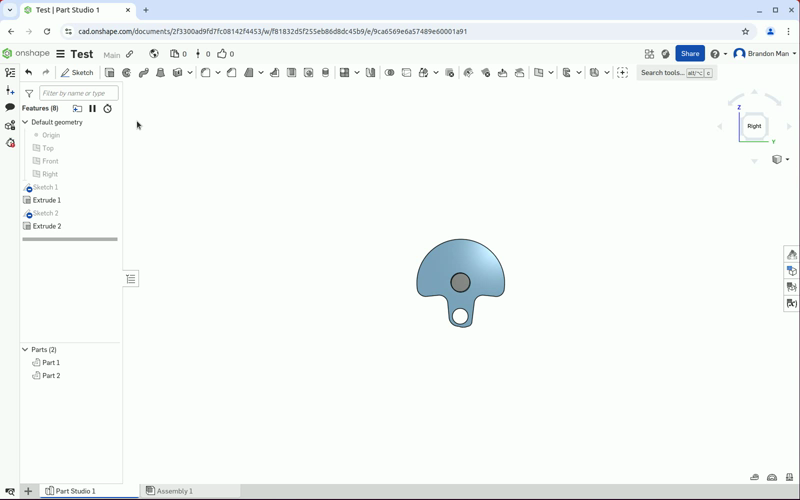
key(shift+h)
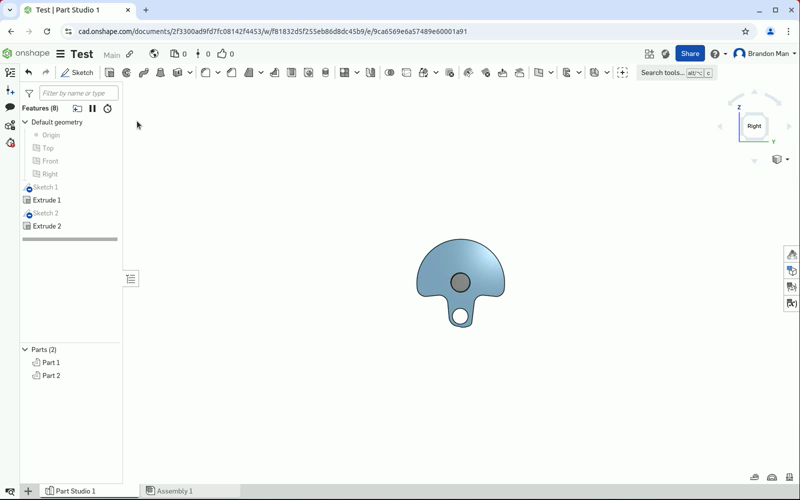
mouse_move(73, 189)
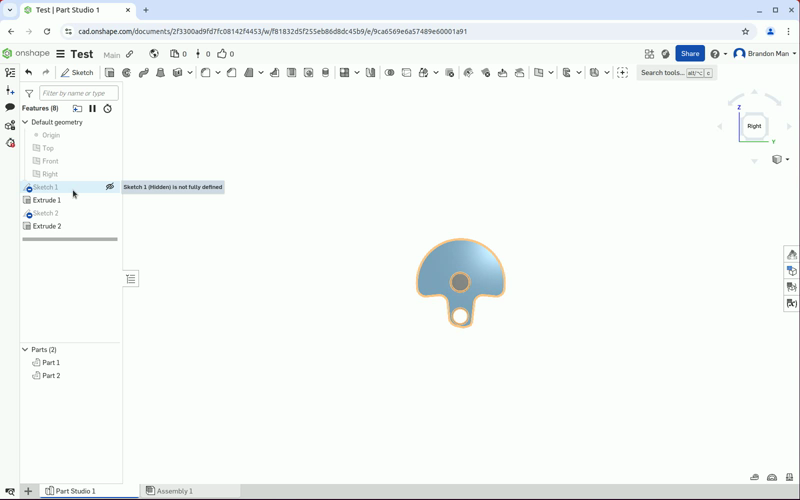
click(73, 189)
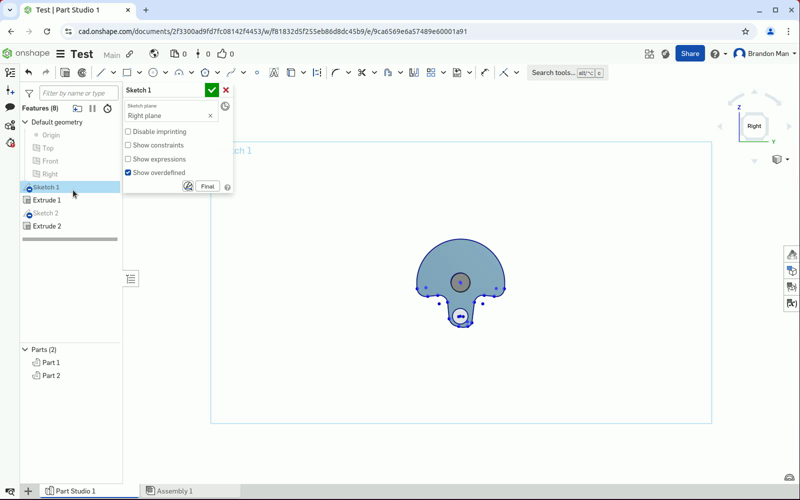
mouse_move(229, 92)
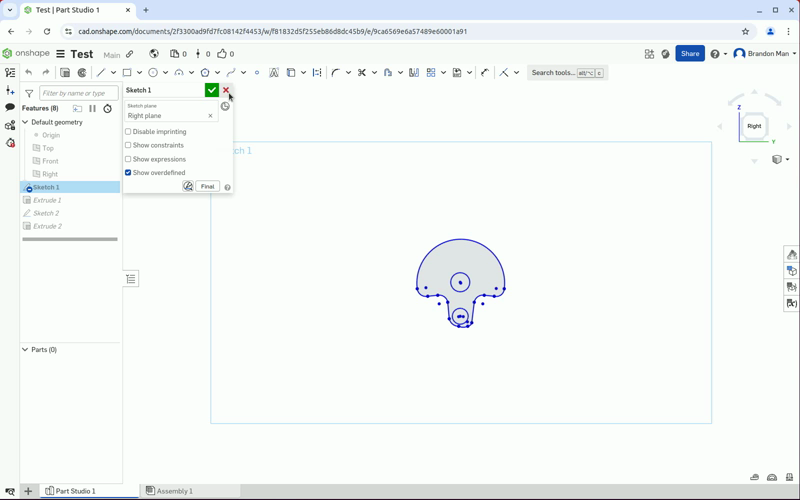
click(229, 92)
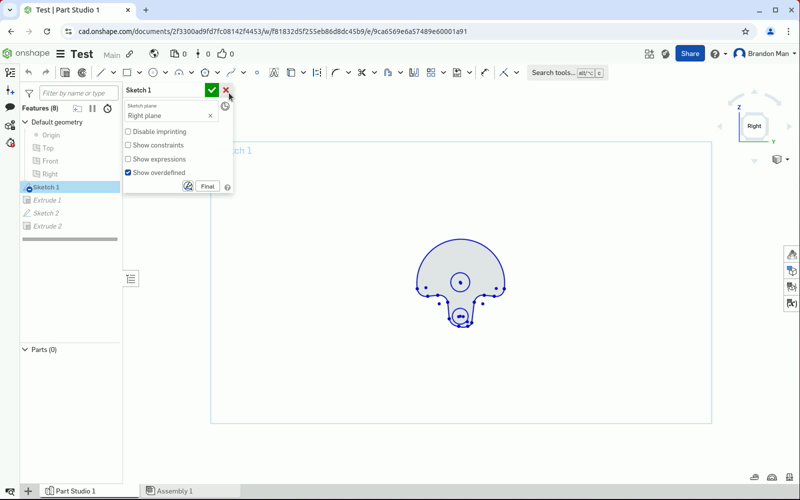
key(shift+s)
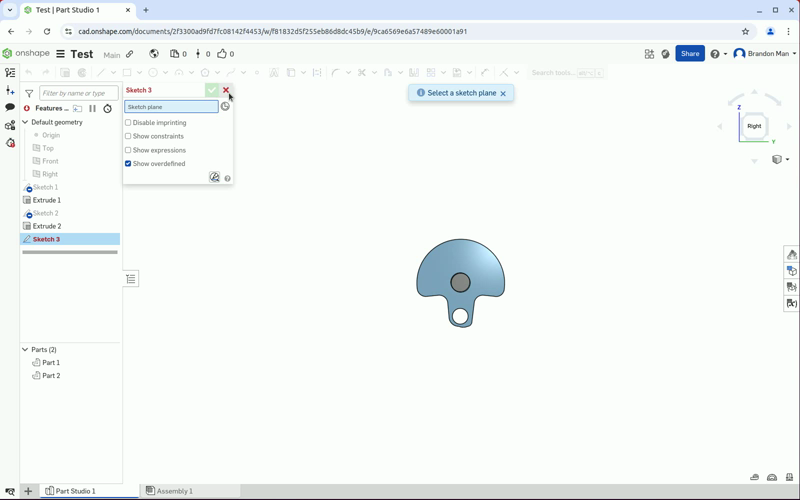
mouse_move(73, 176)
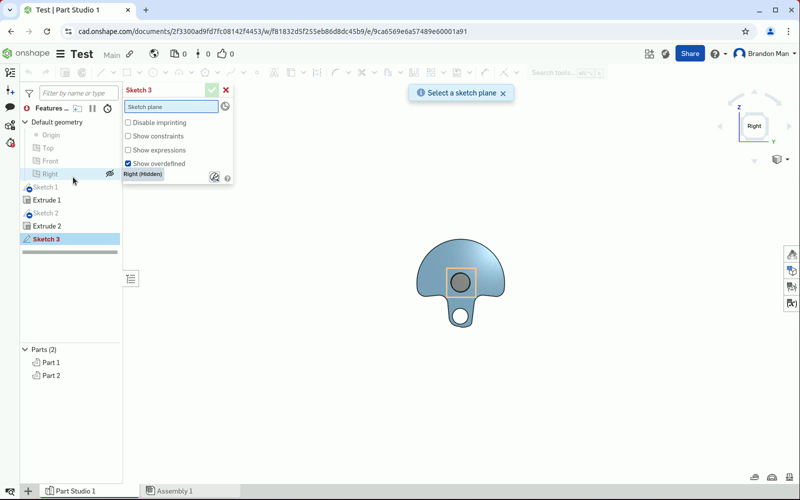
click(73, 176)
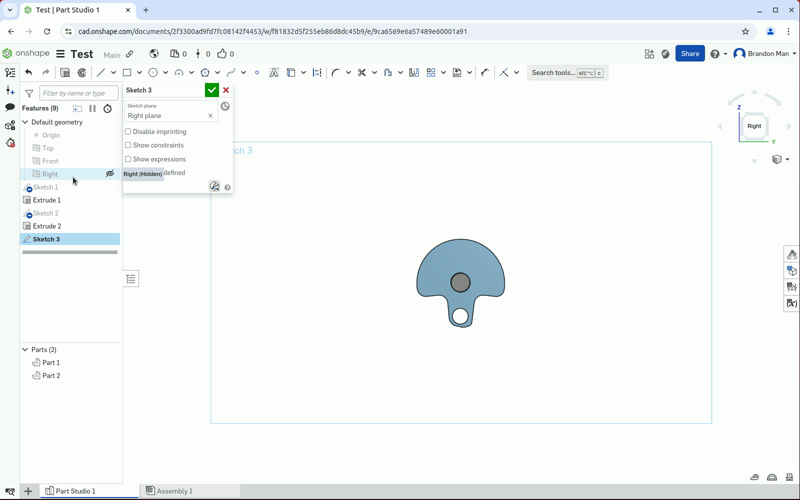
mouse_move(73, 352)
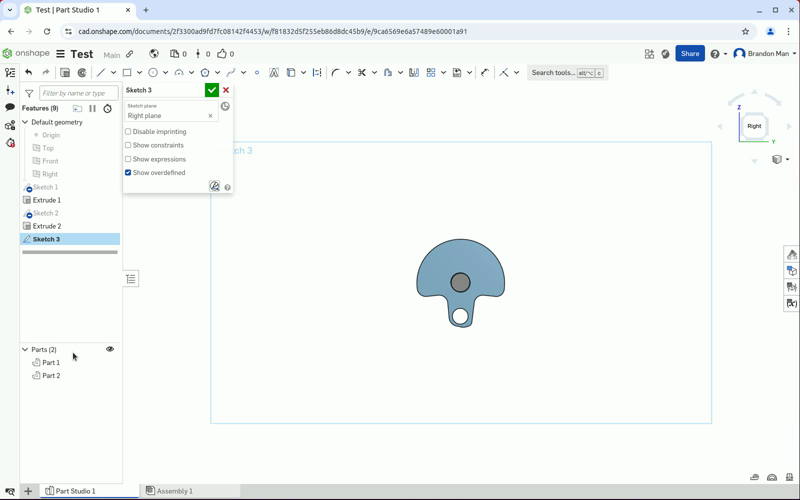
key(y)
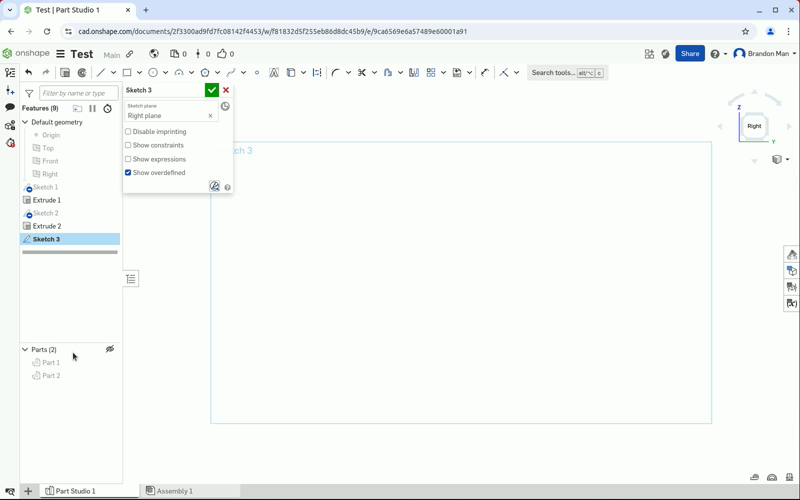
key(c)
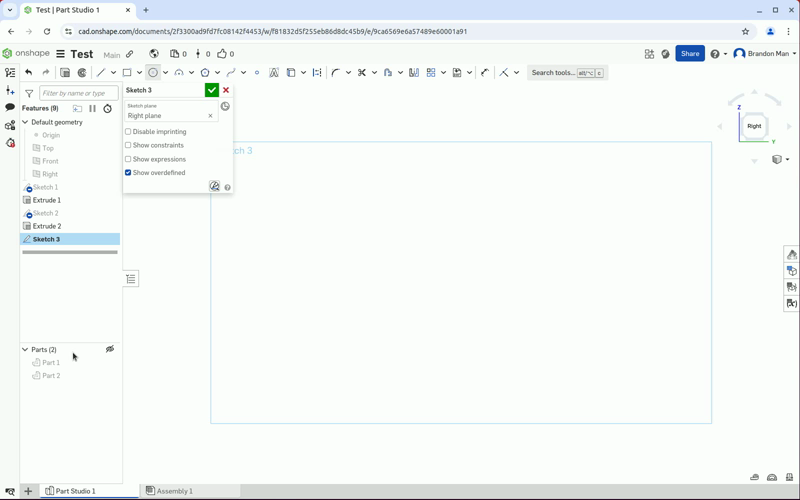
key_down(shift)
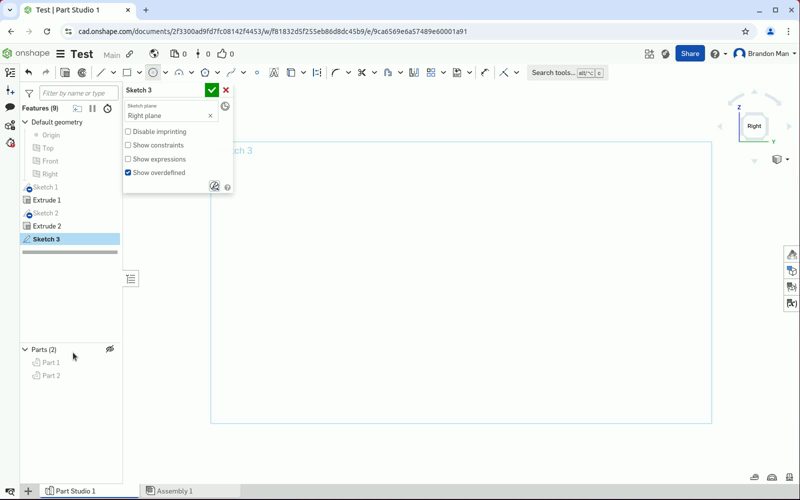
mouse_move(460, 282)
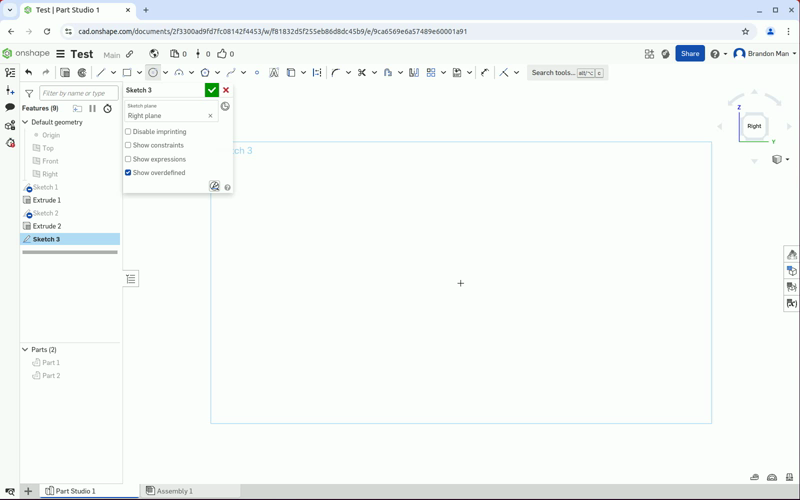
click(460, 282)
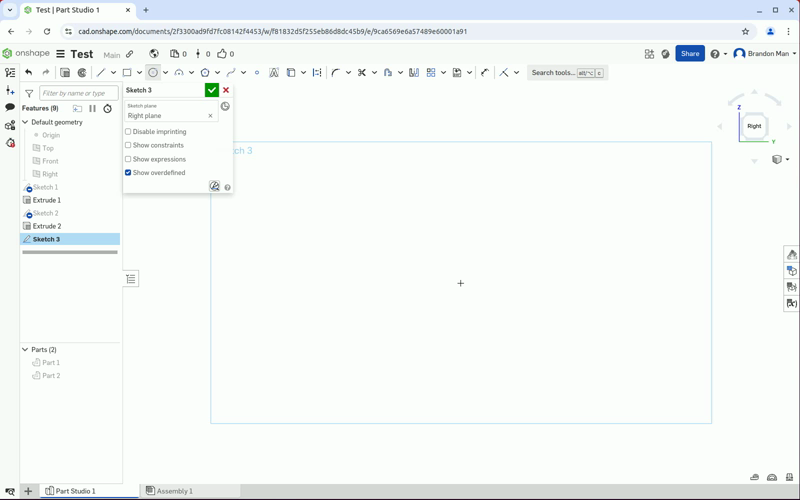
key_up(shift)
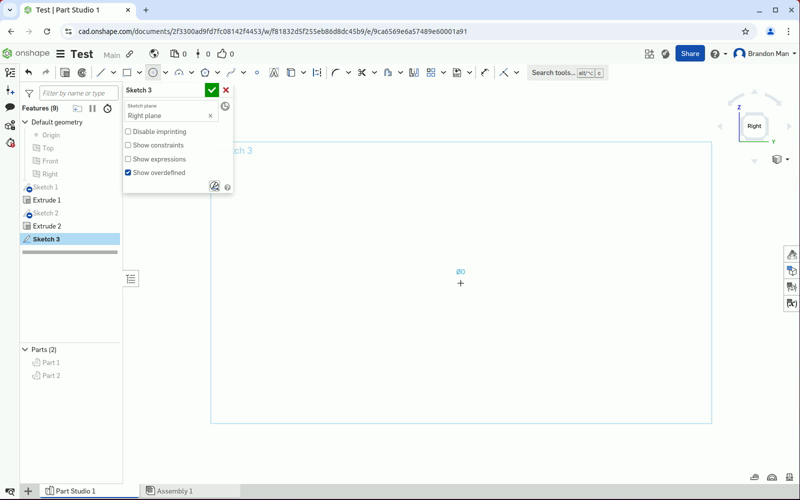
mouse_move(470, 282)
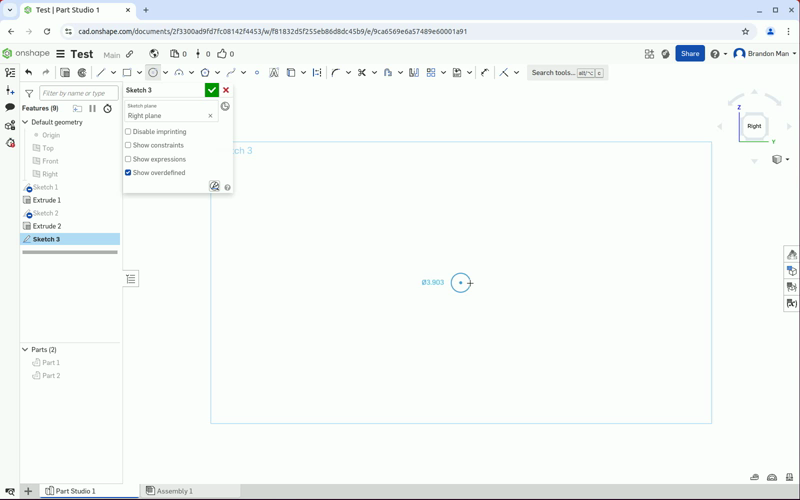
click(470, 282)
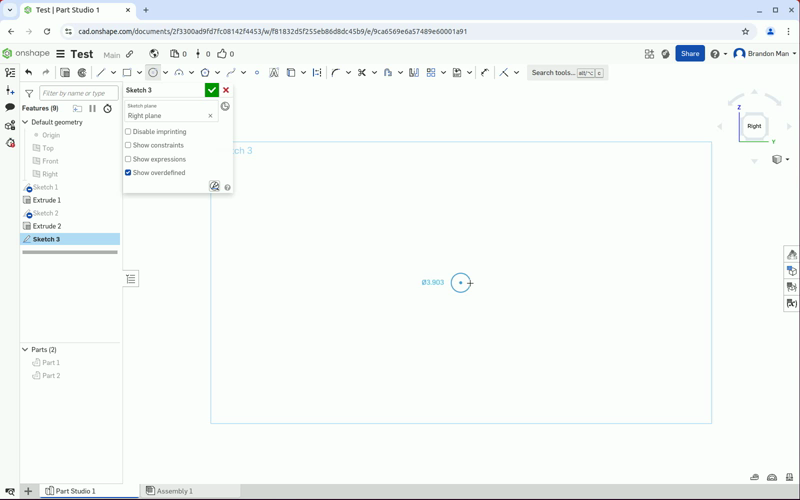
key(esc)
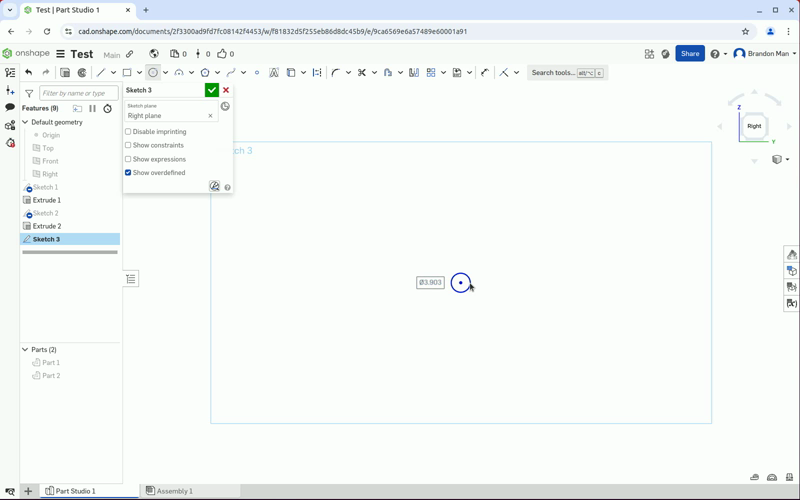
mouse_move(456, 287)
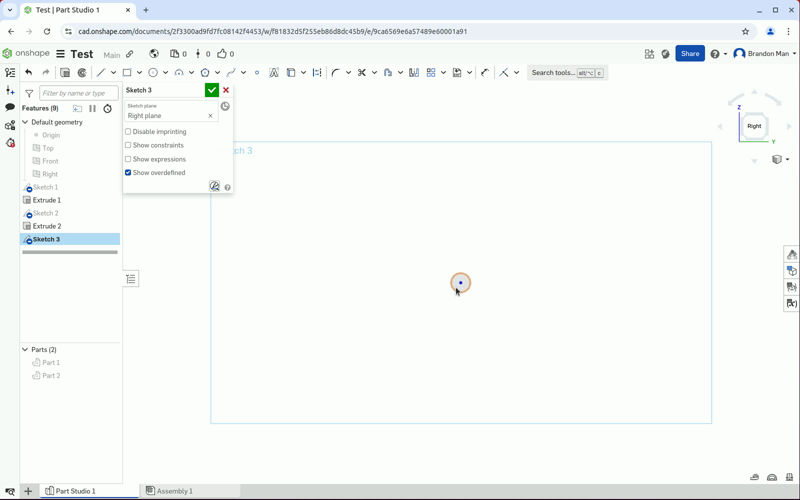
scroll(6)
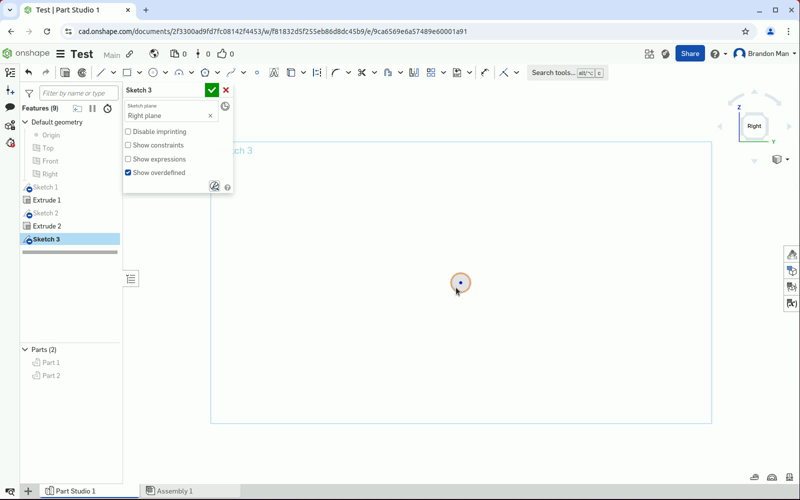
scroll(6)
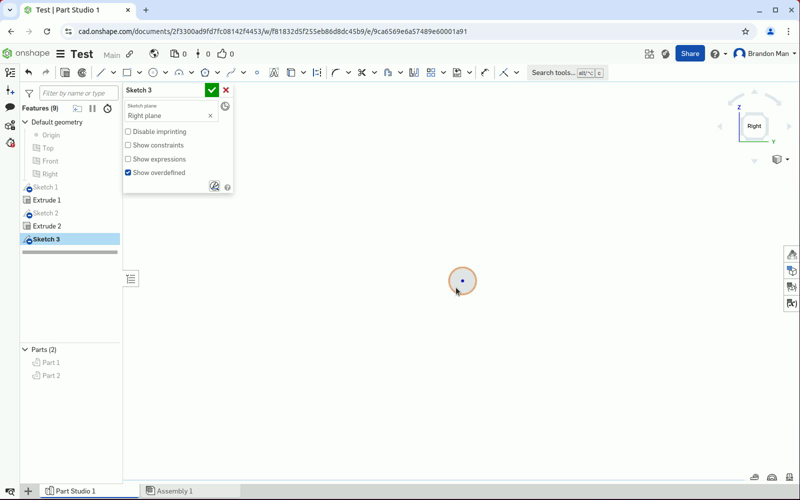
scroll(6)
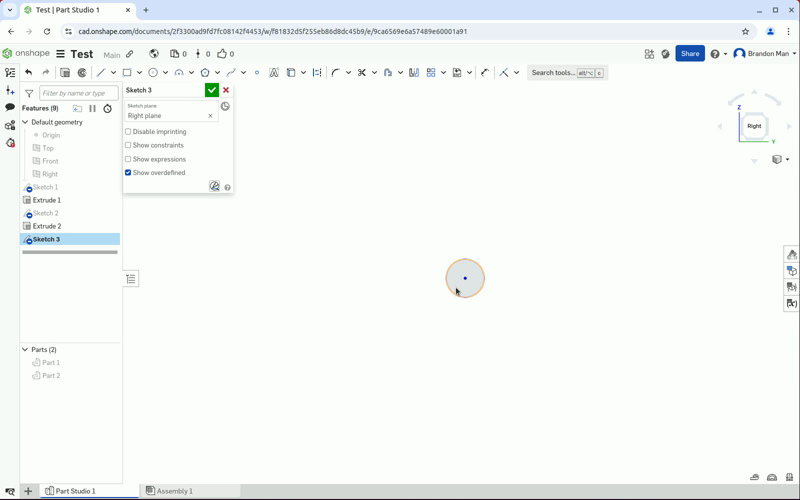
scroll(6)
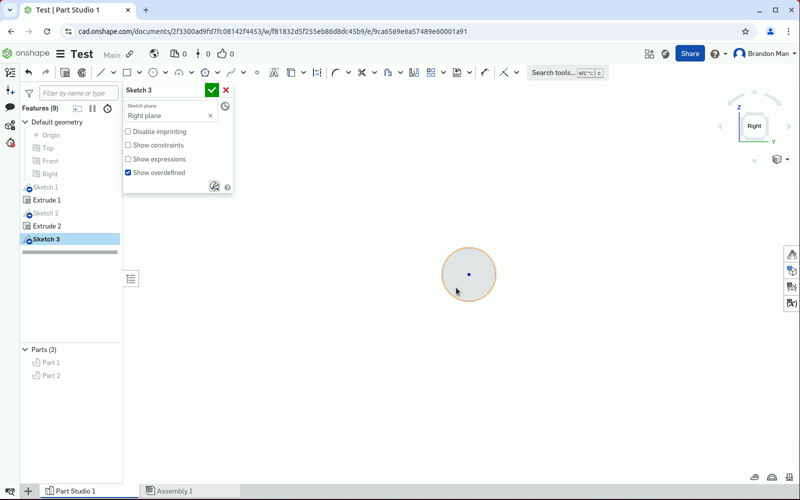
scroll(6)
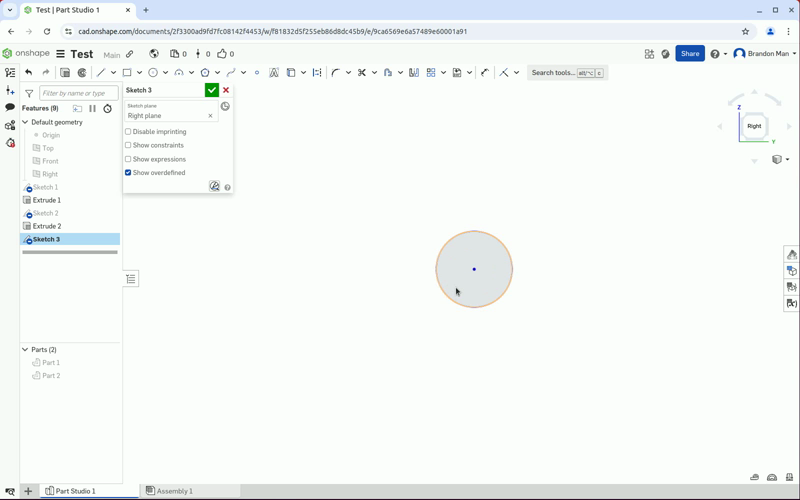
scroll(6)
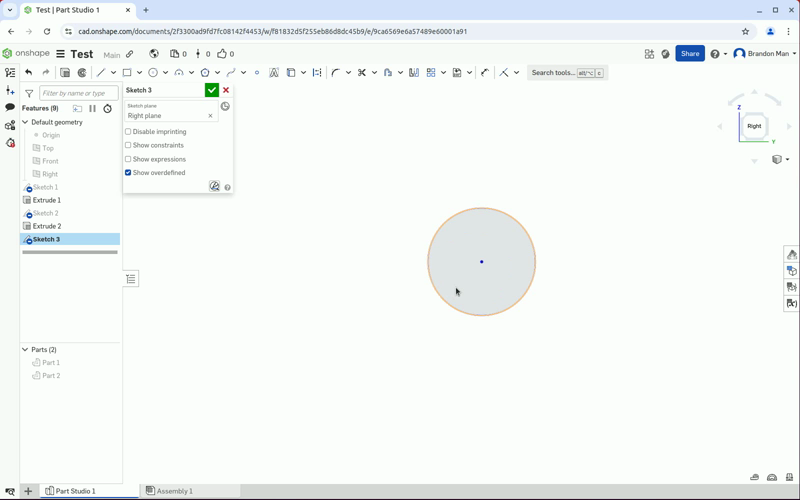
scroll(6)
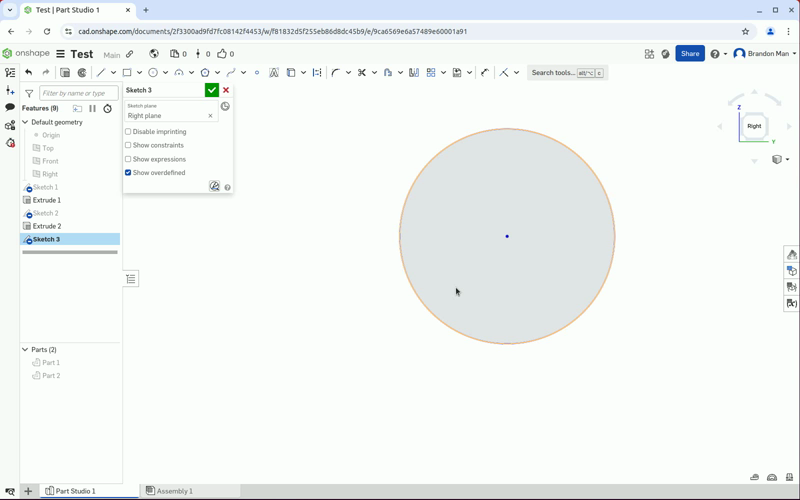
click(456, 287)
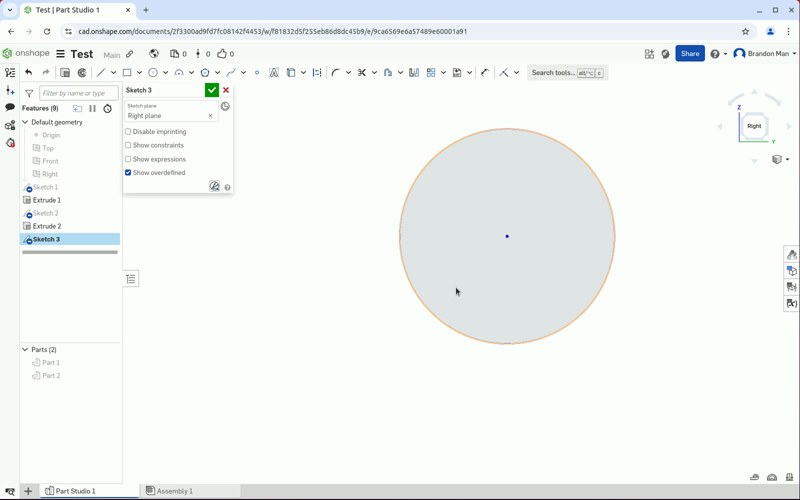
scroll(-6)
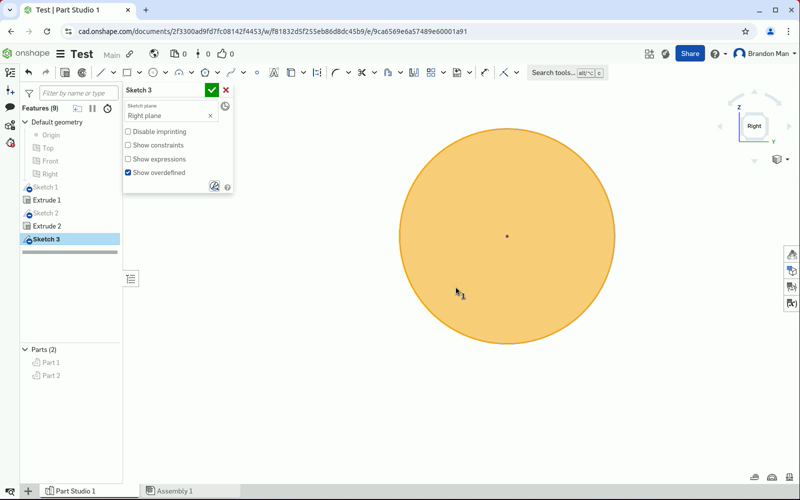
scroll(-6)
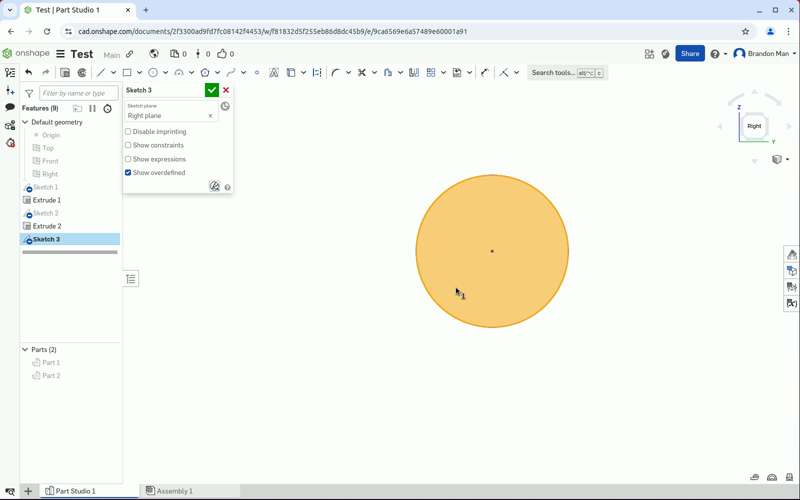
scroll(-6)
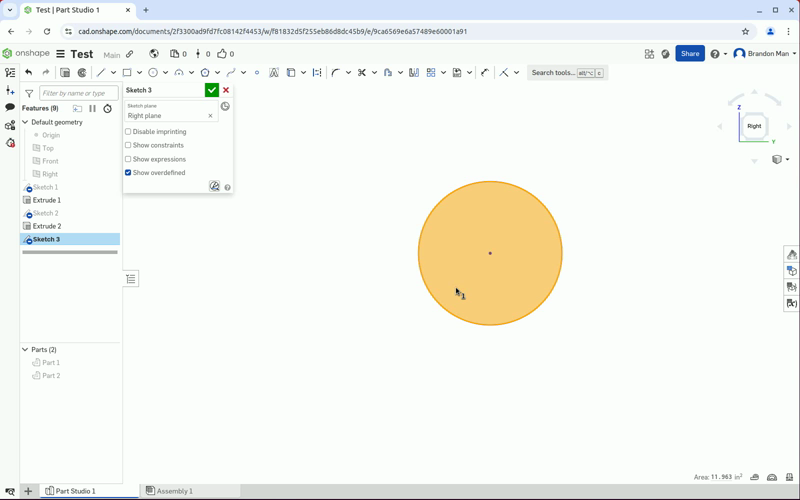
scroll(-6)
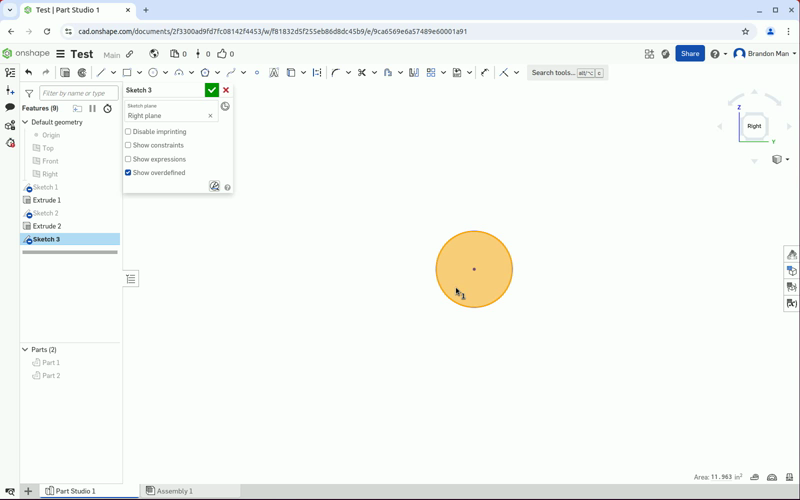
scroll(-6)
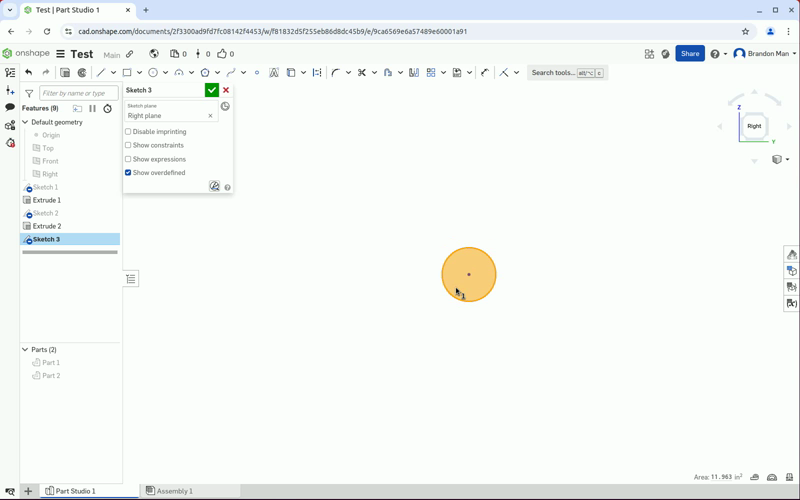
scroll(-6)
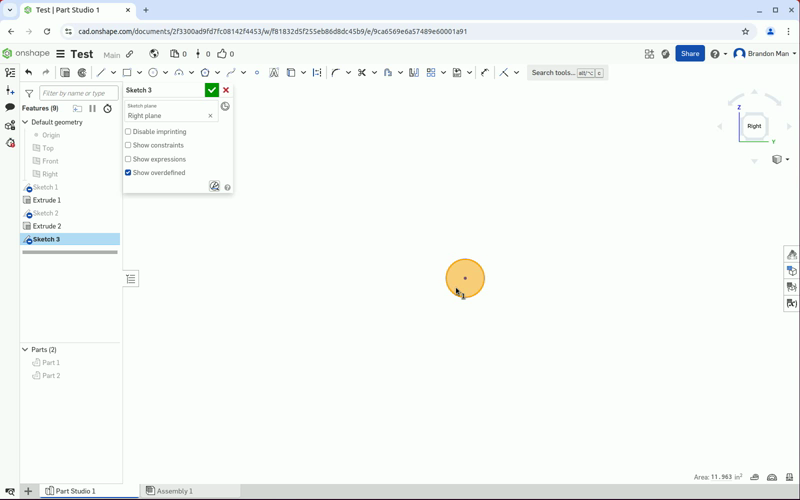
scroll(-6)
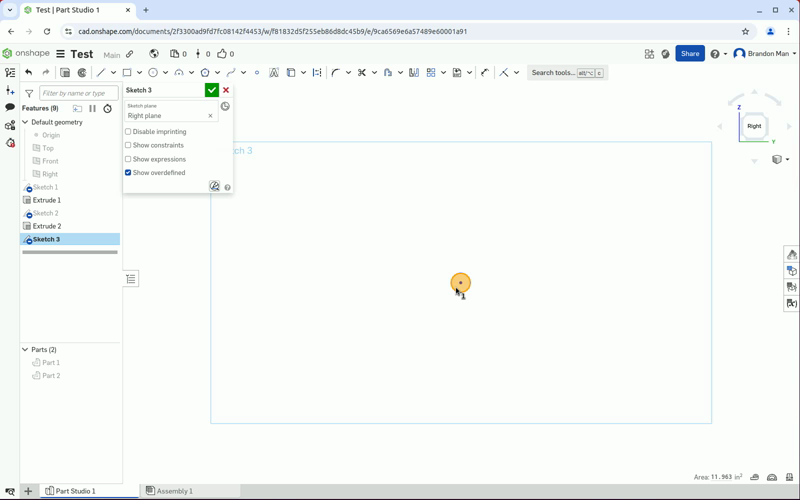
mouse_move(73, 352)
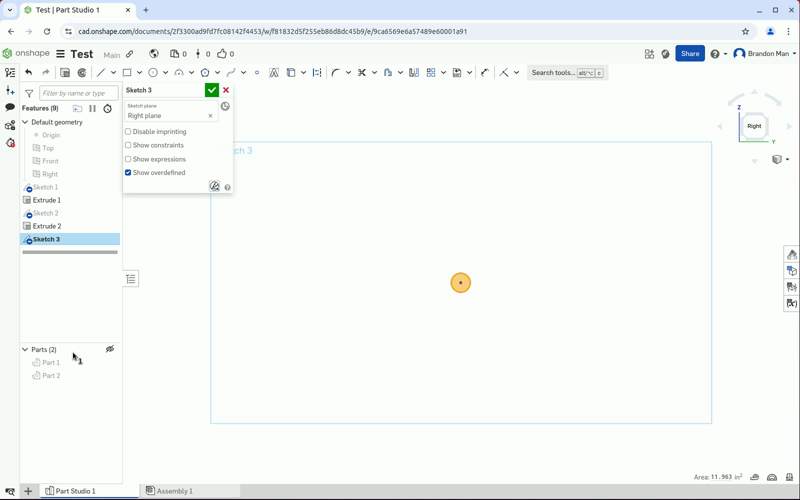
key(shift+y)
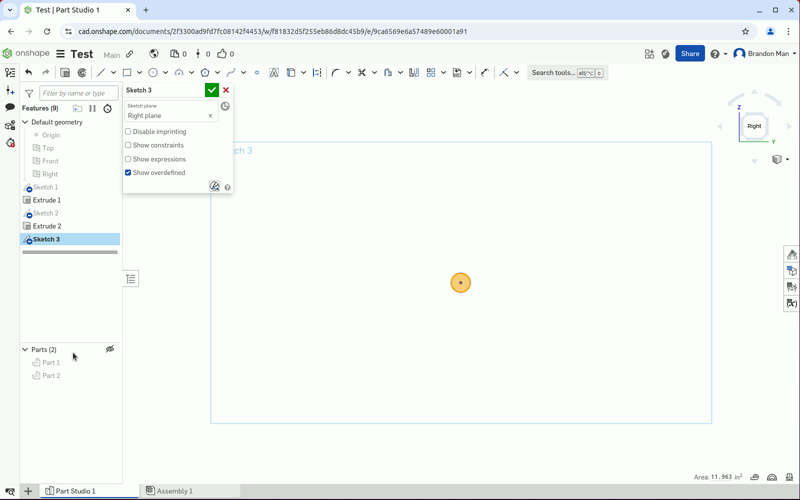
key(shift+e)
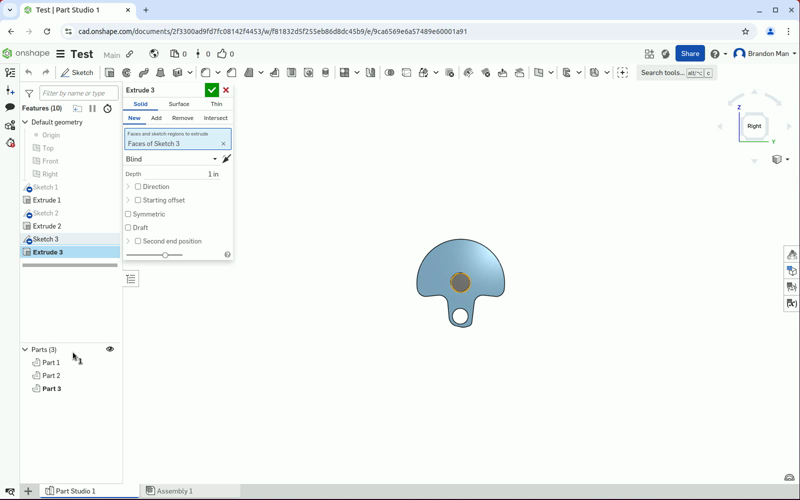
mouse_move(143, 106)
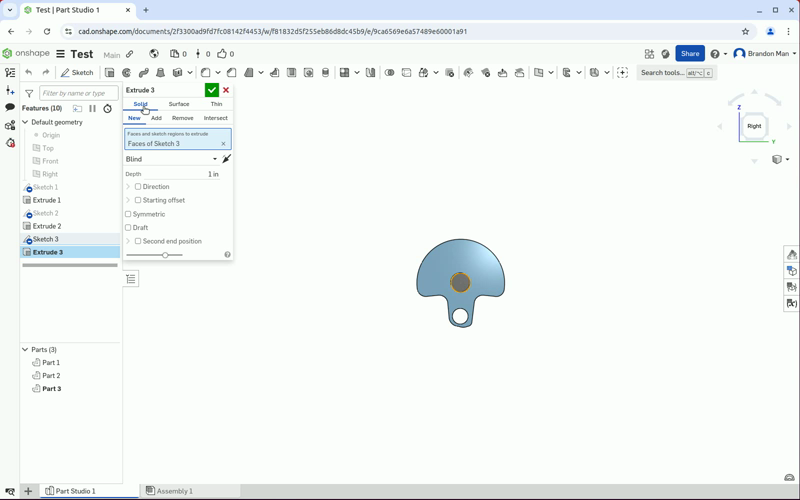
click(143, 106)
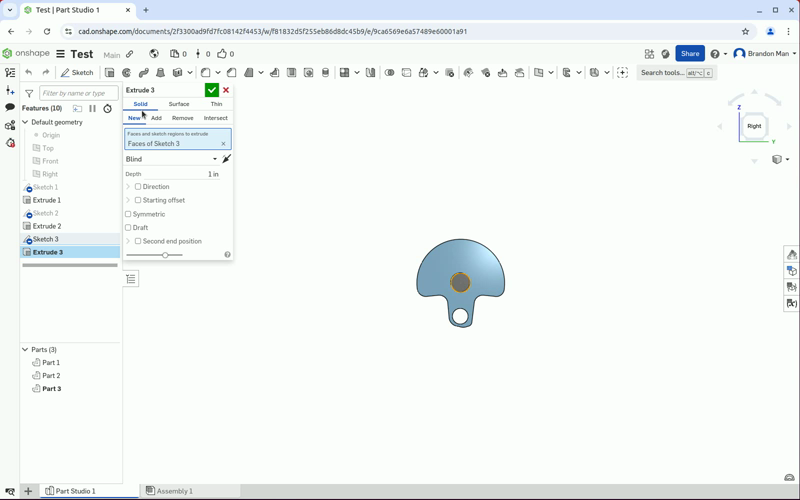
mouse_move(137, 120)
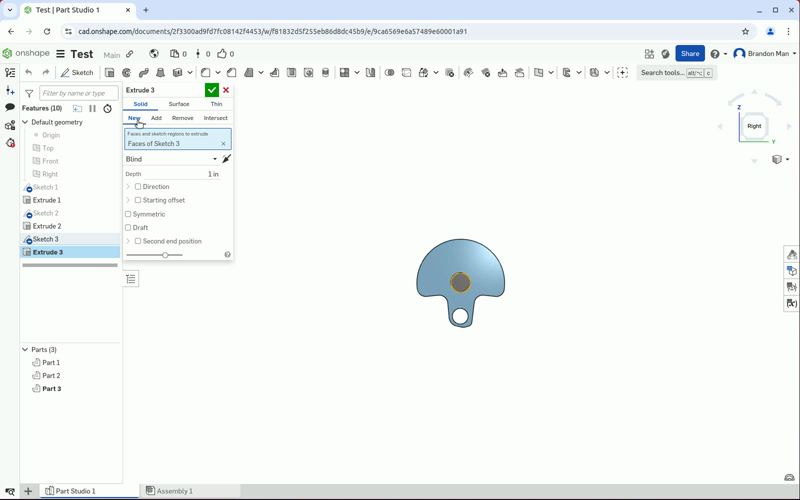
click(137, 120)
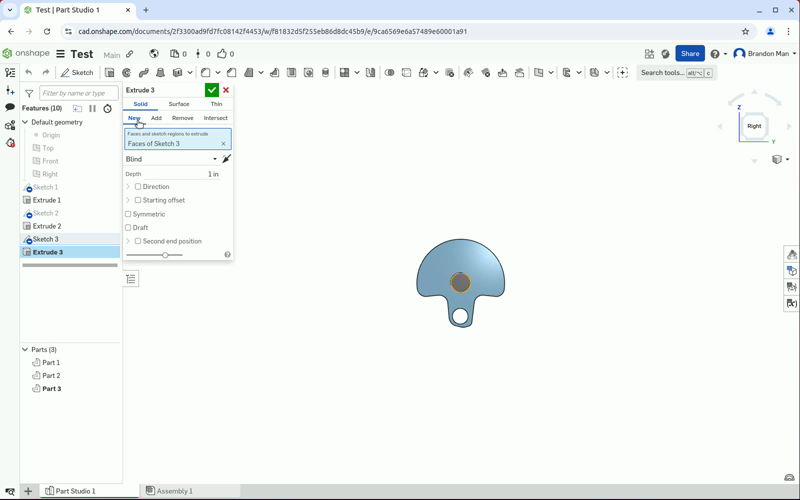
key(tab, 4)
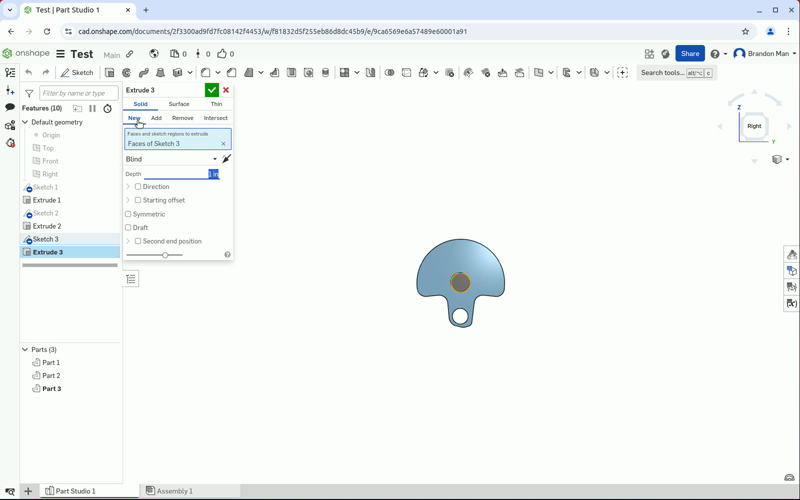
text(-23.108)
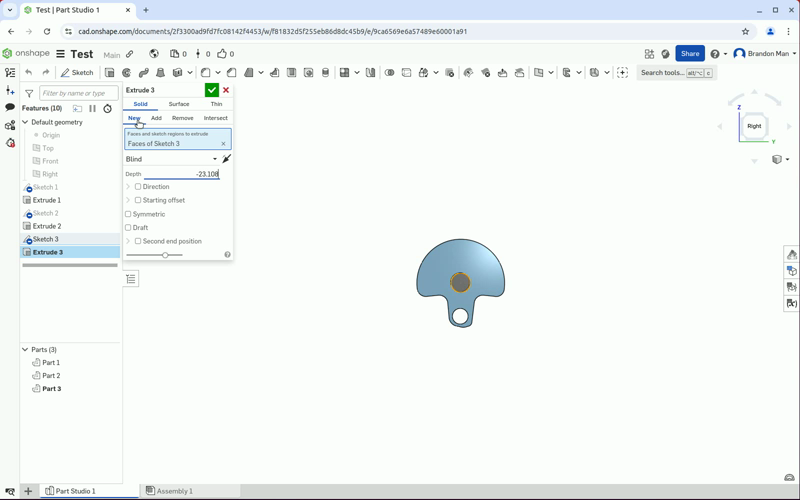
key(enter)
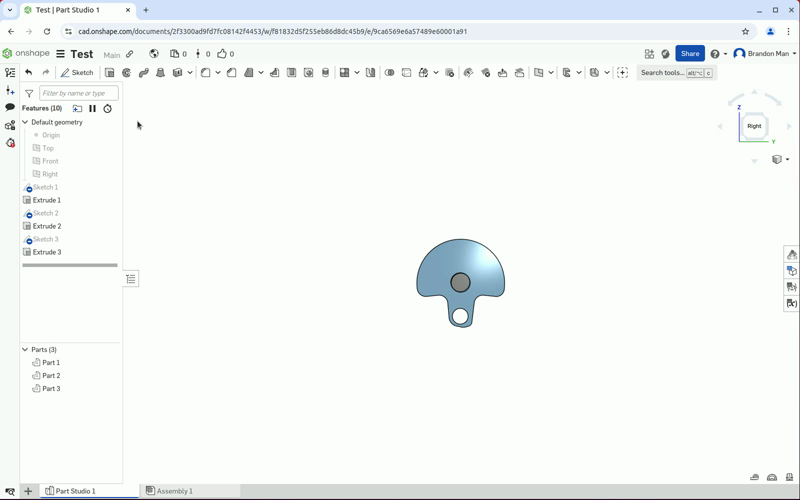
key(shift+h)
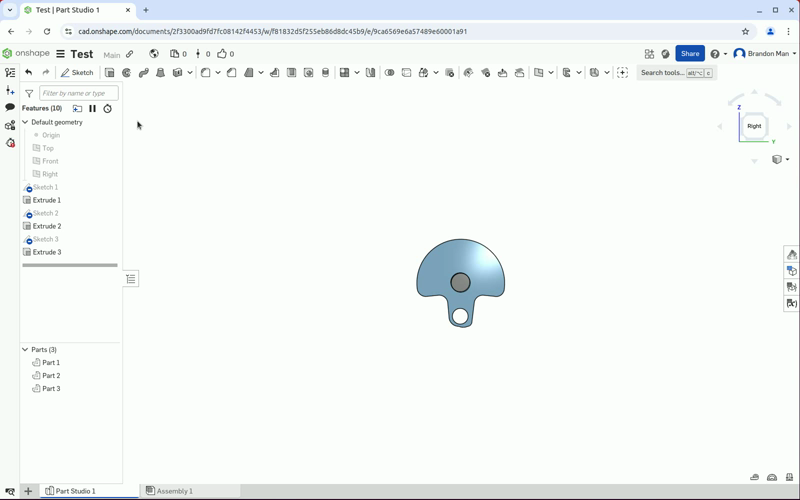
key(shift+h)
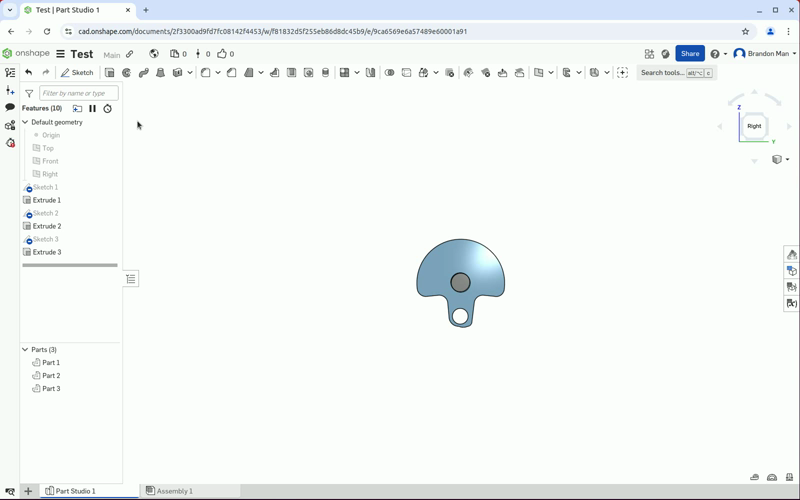
mouse_move(73, 189)
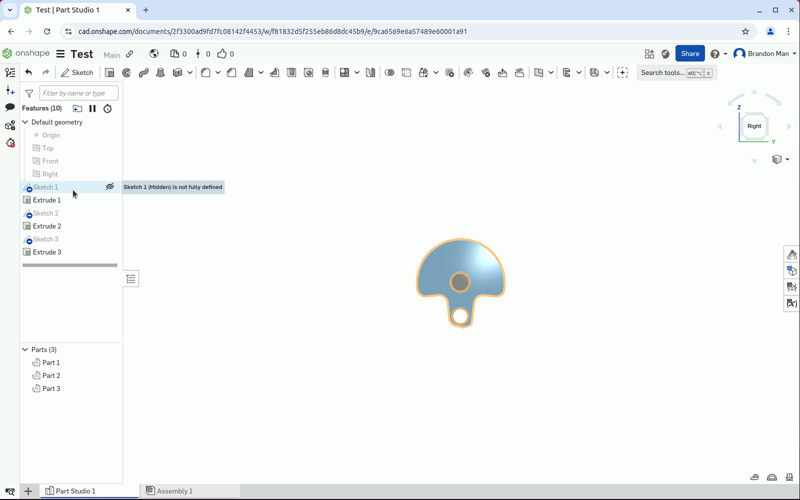
click(73, 189)
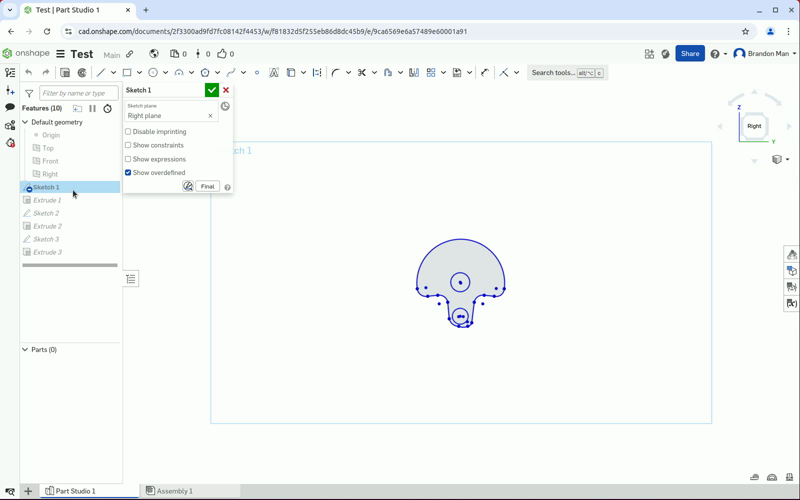
mouse_move(229, 92)
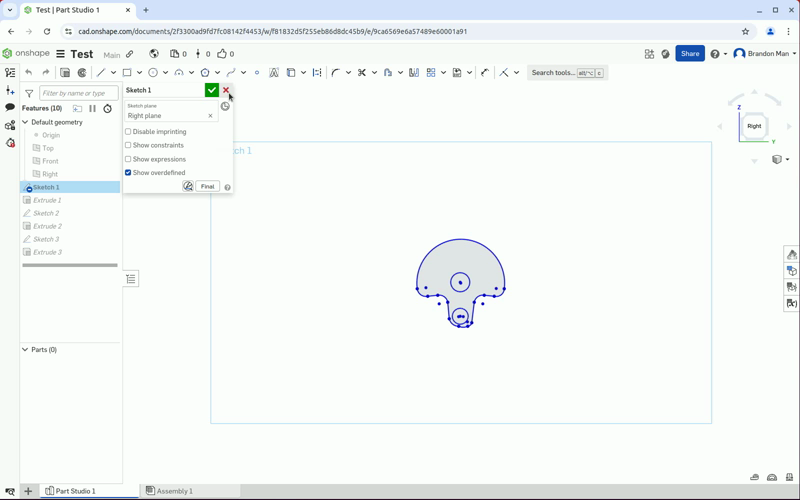
click(229, 92)
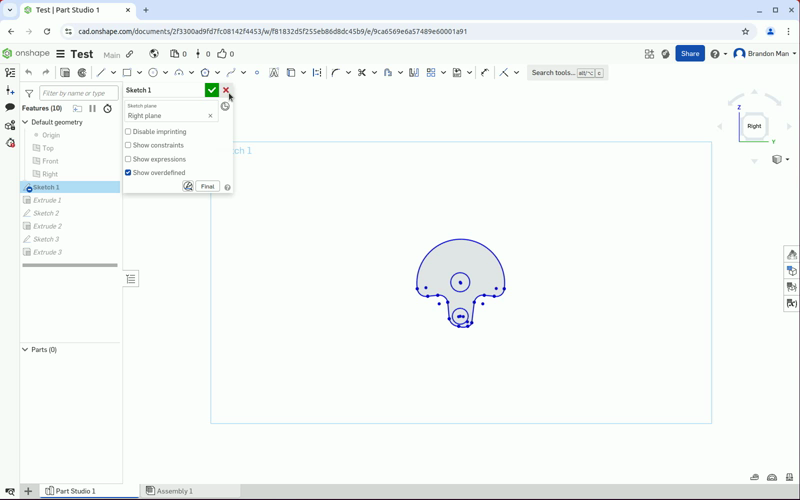
key(shift+s)
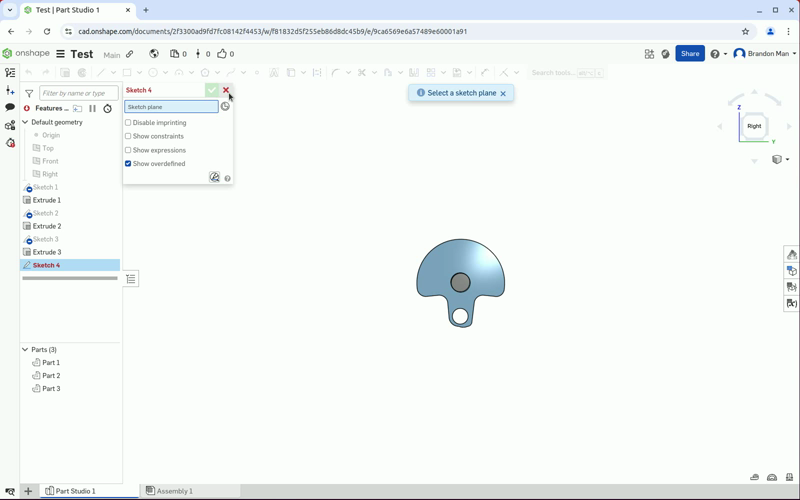
mouse_move(73, 176)
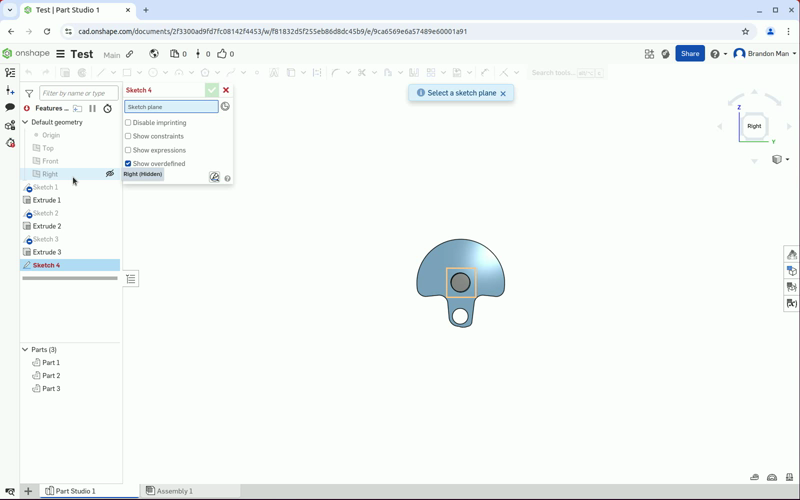
click(73, 176)
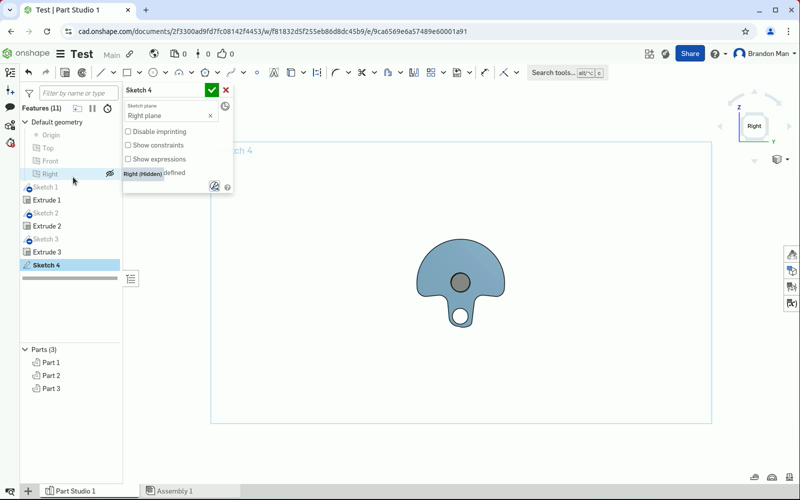
mouse_move(73, 352)
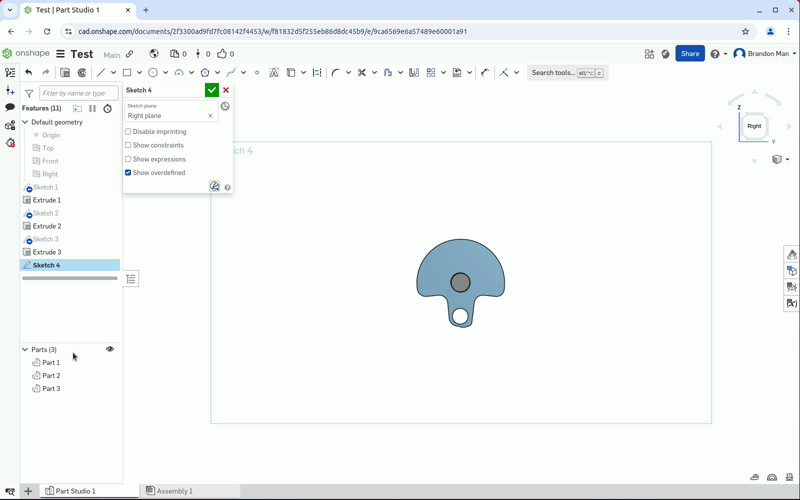
key(y)
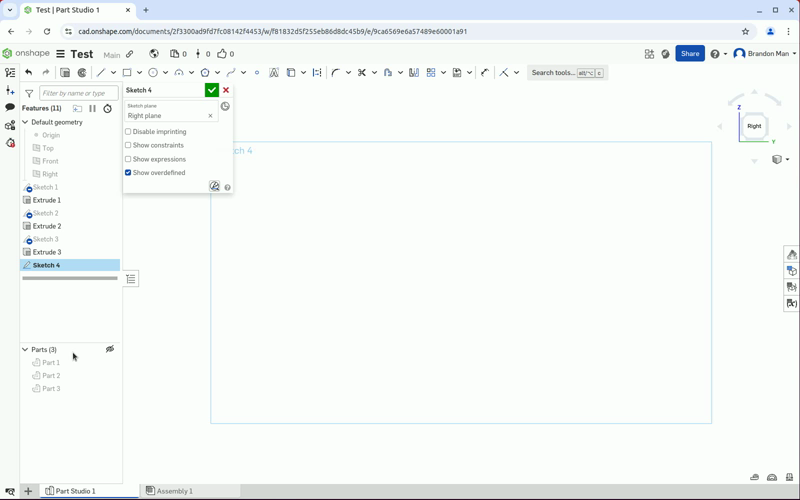
key(c)
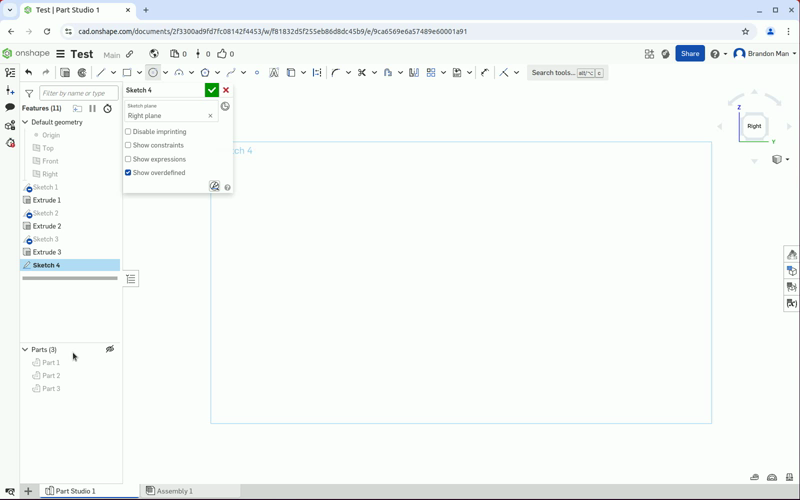
key_down(shift)
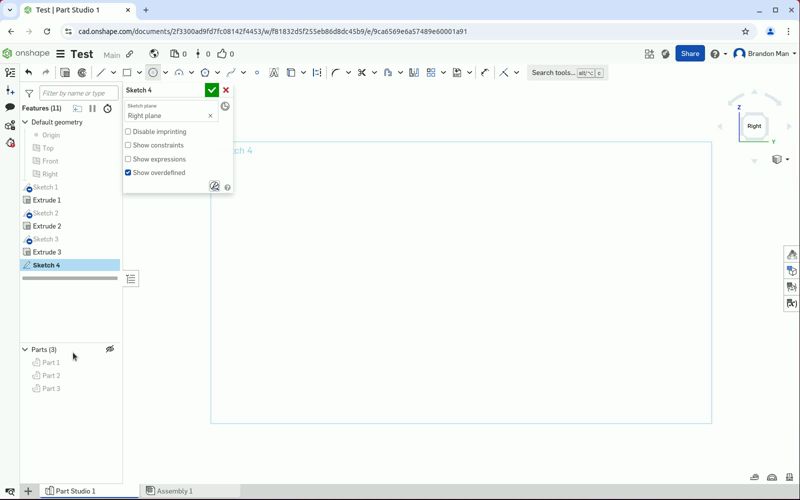
mouse_move(460, 315)
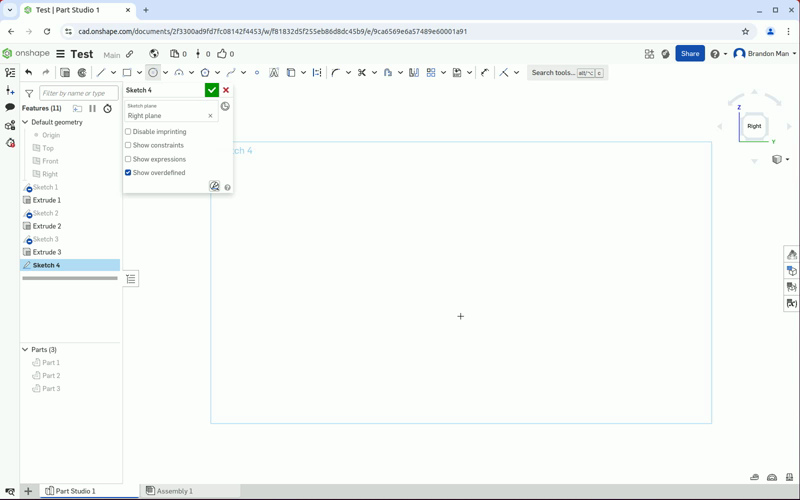
click(460, 315)
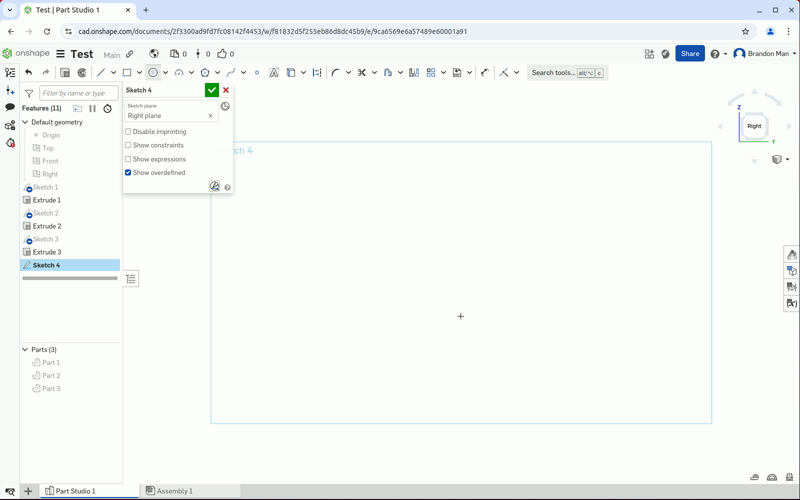
key_up(shift)
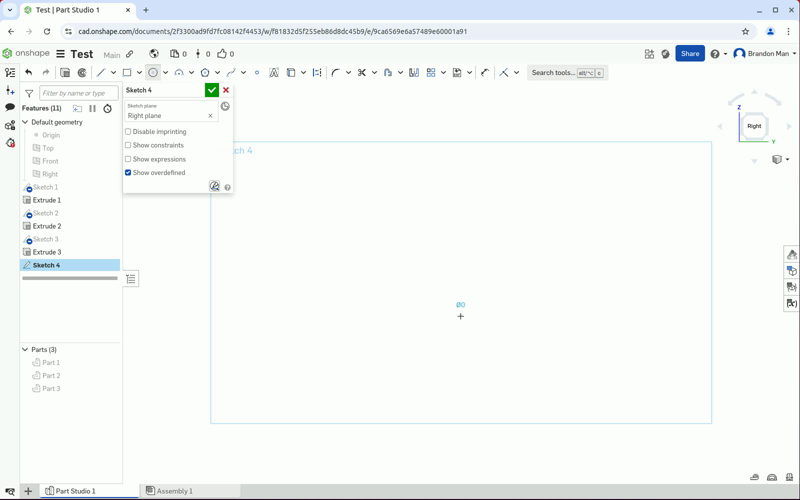
mouse_move(467, 315)
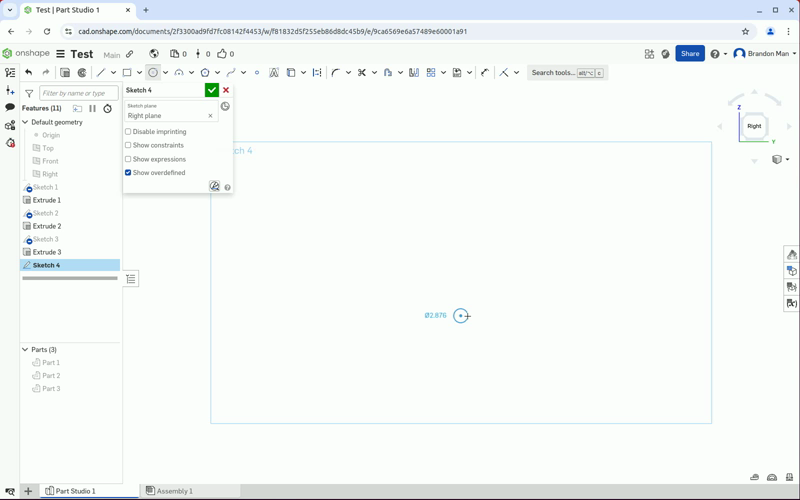
click(467, 315)
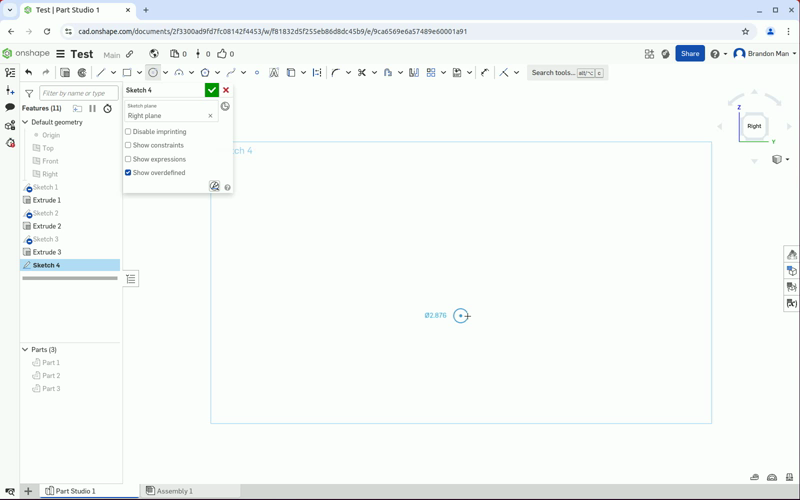
key(esc)
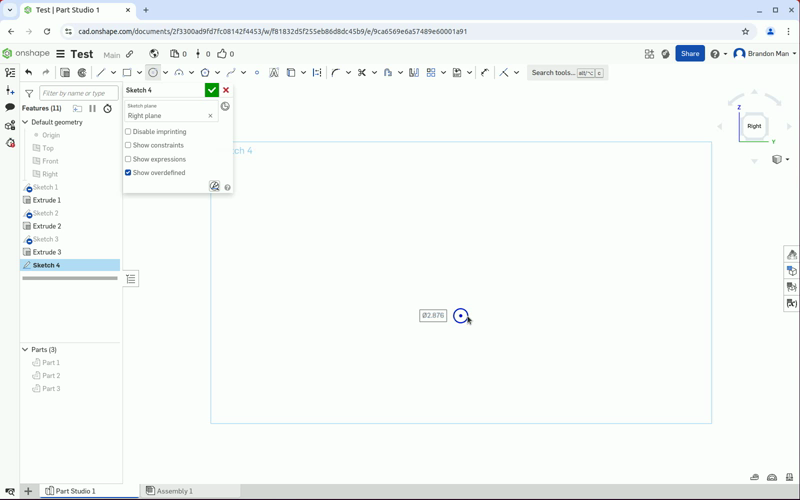
mouse_move(460, 313)
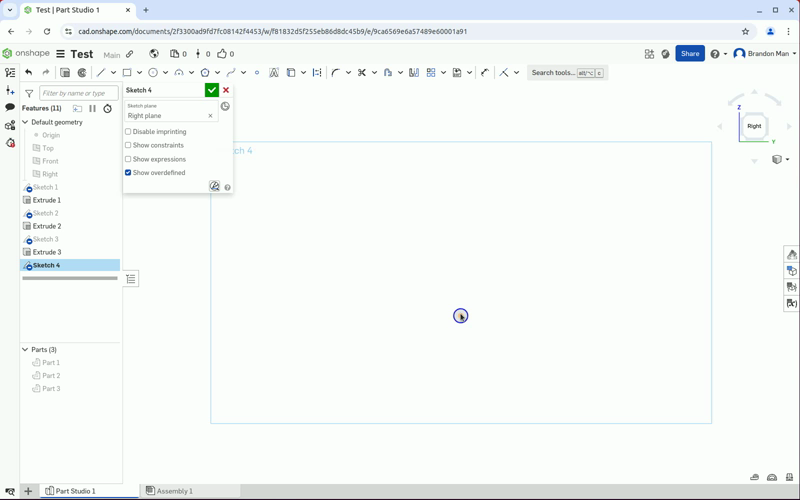
scroll(6)
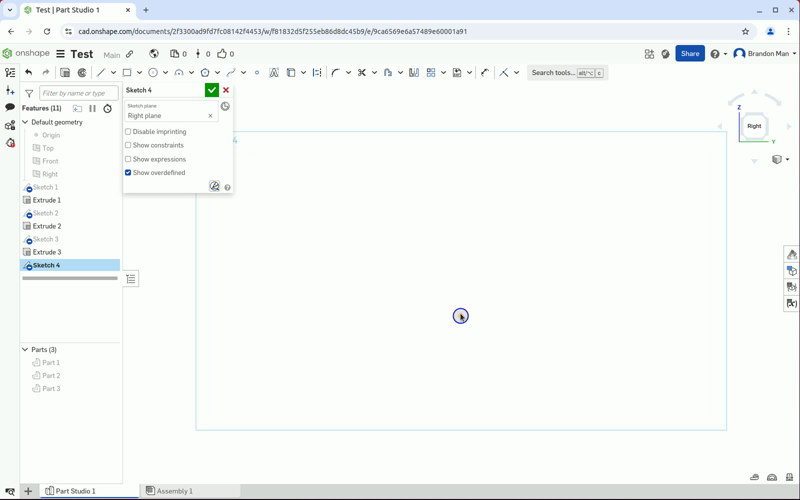
scroll(6)
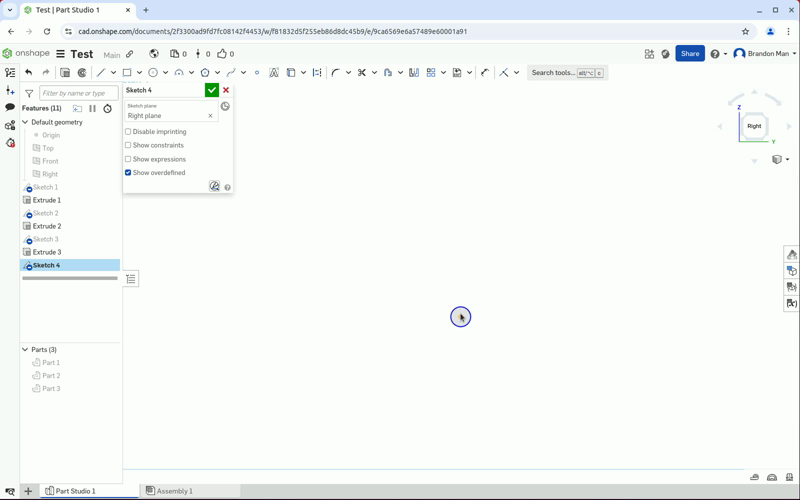
scroll(6)
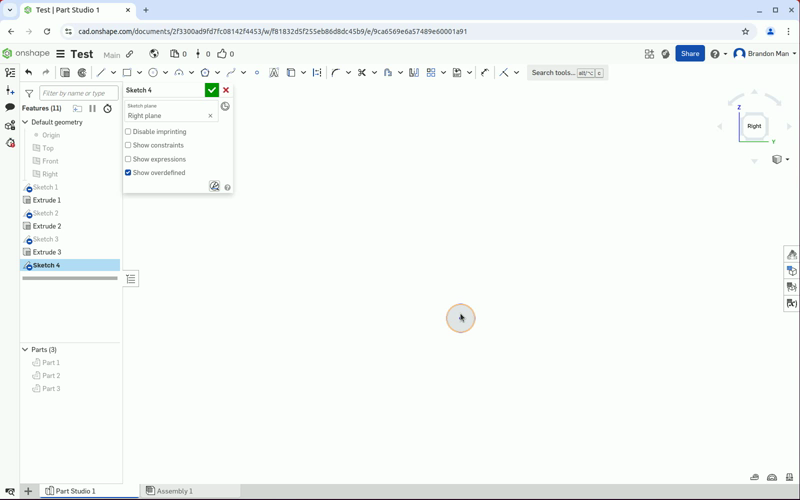
scroll(6)
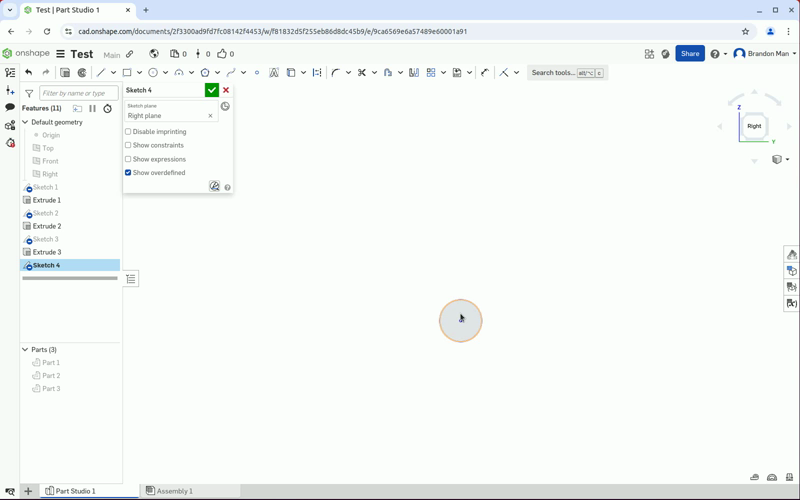
scroll(6)
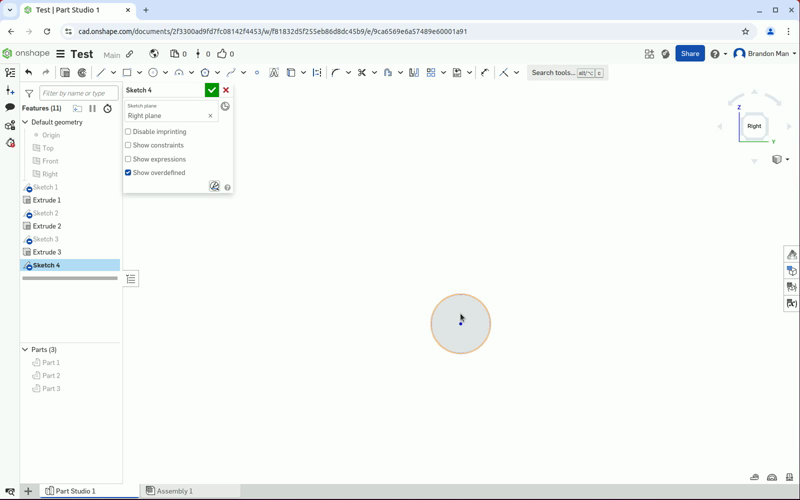
scroll(6)
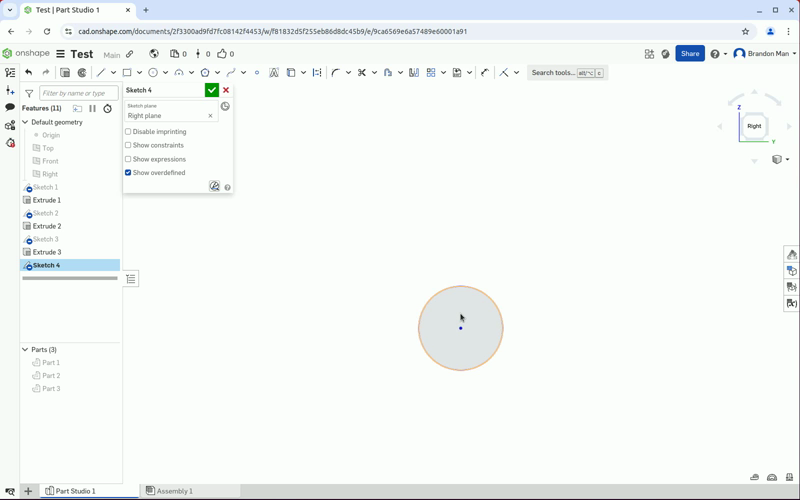
scroll(6)
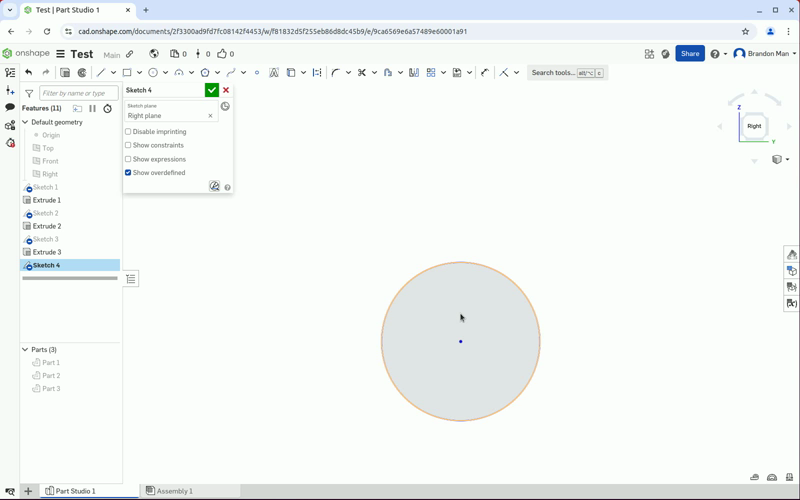
click(460, 313)
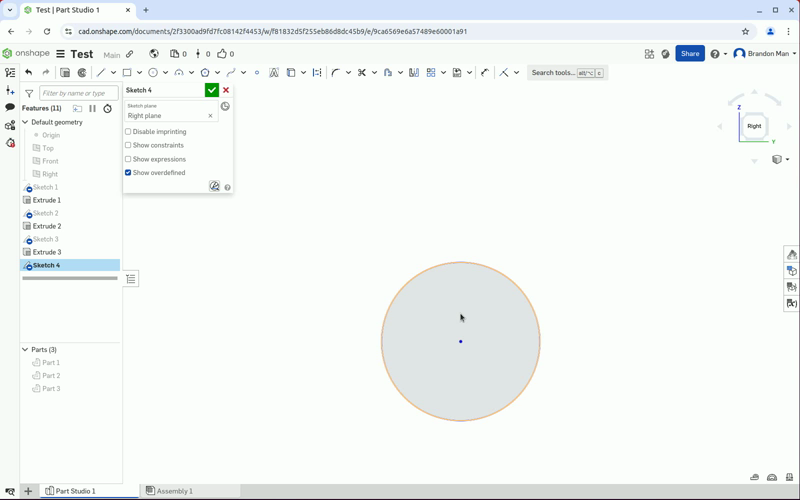
scroll(-6)
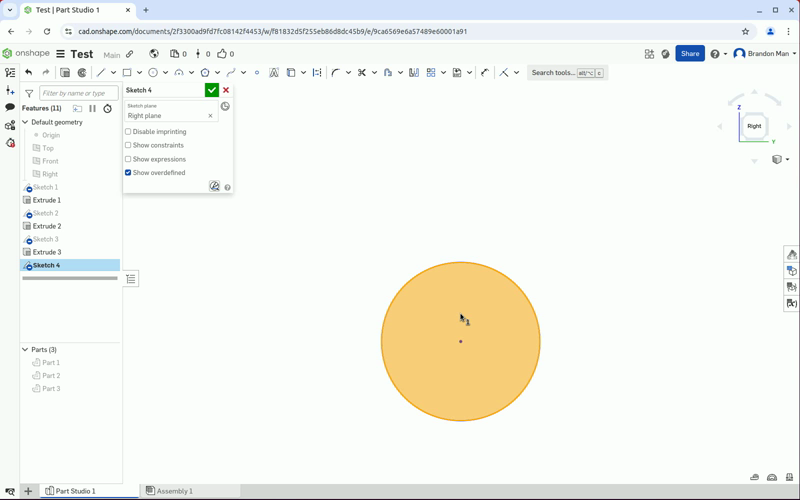
scroll(-6)
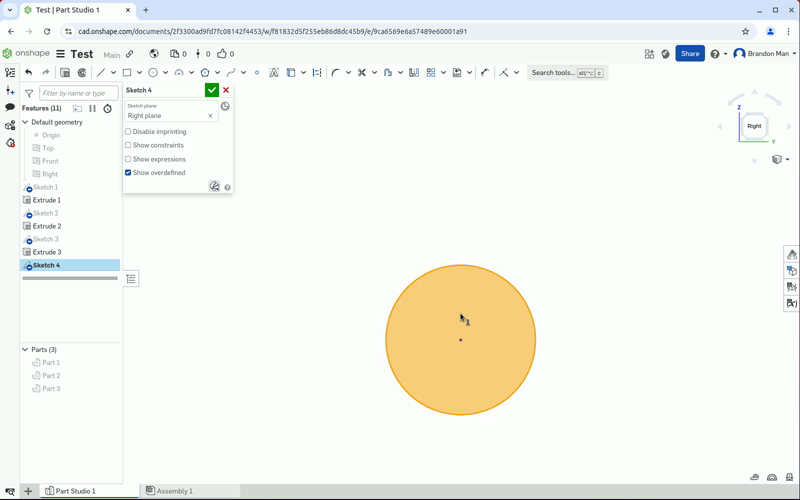
scroll(-6)
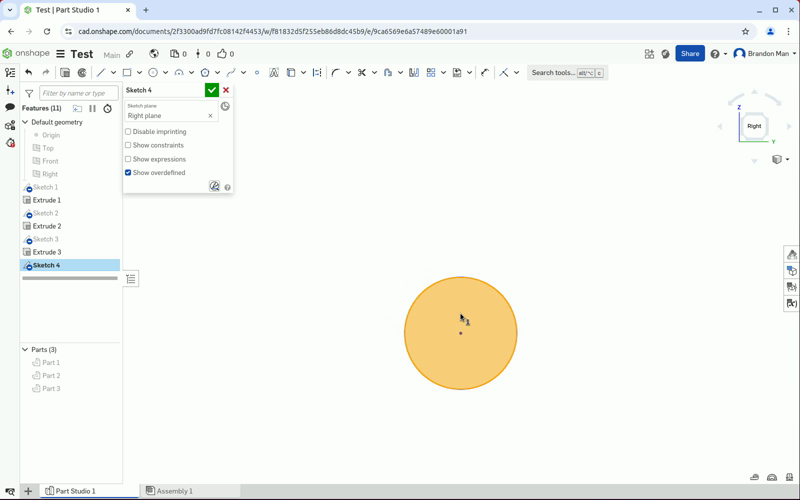
scroll(-6)
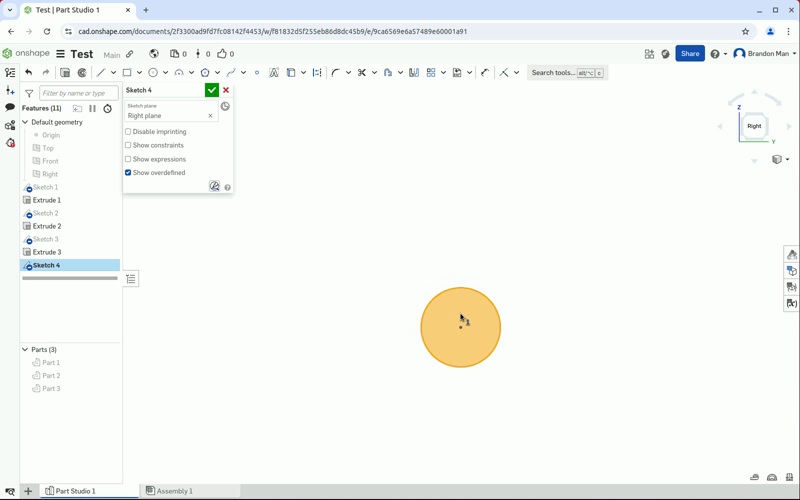
scroll(-6)
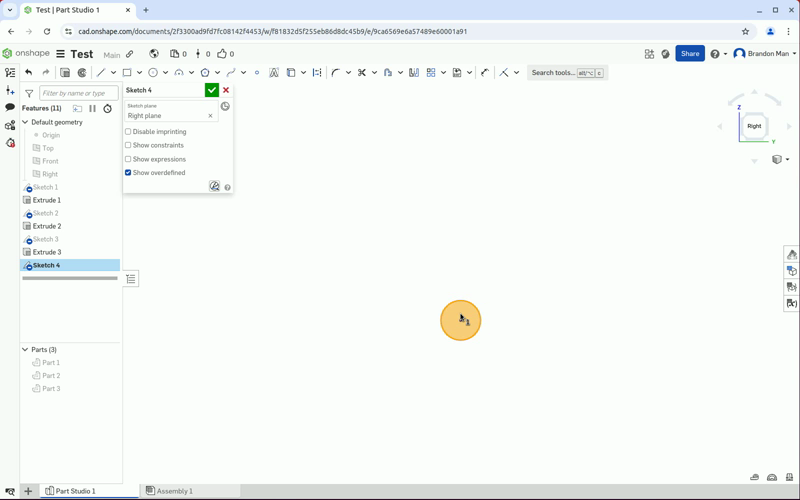
scroll(-6)
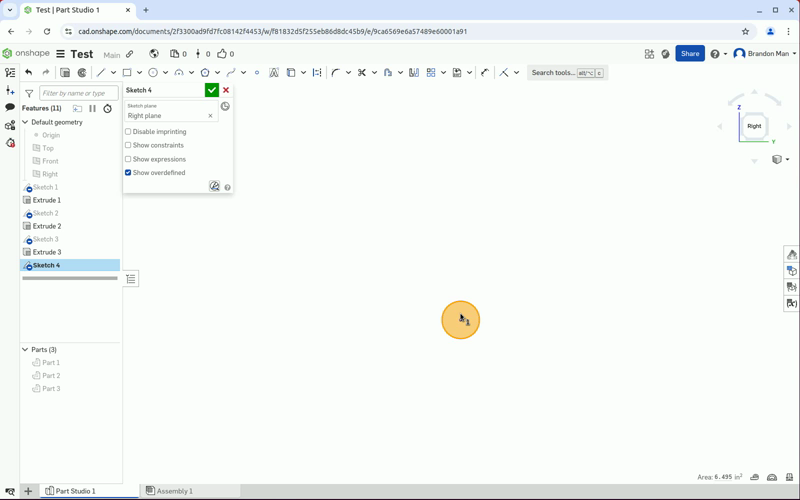
scroll(-6)
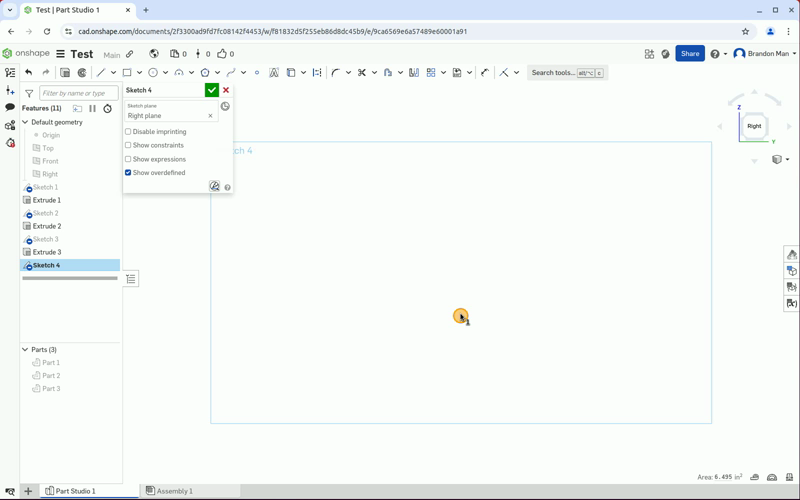
mouse_move(73, 352)
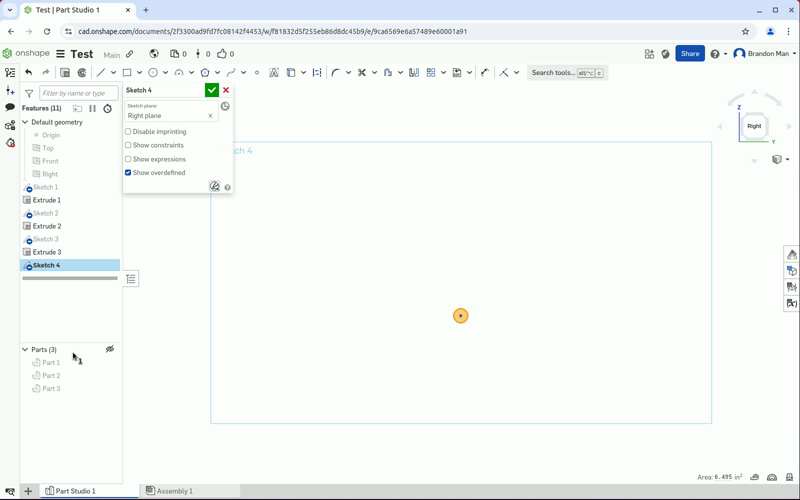
key(shift+y)
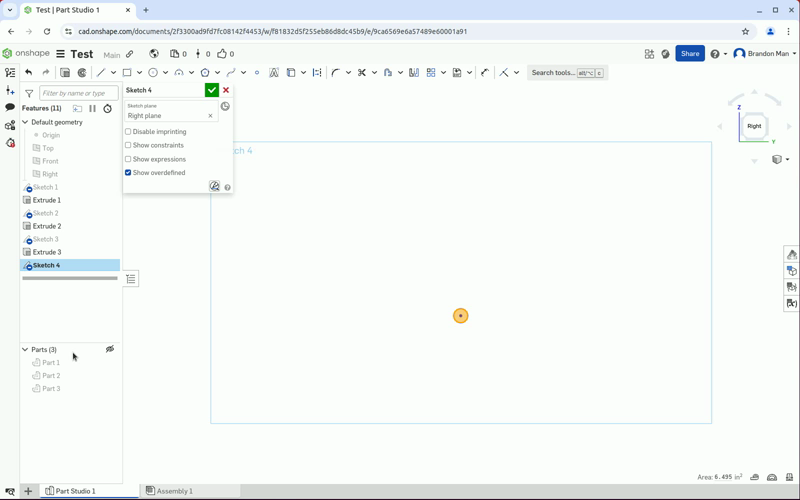
key(shift+e)
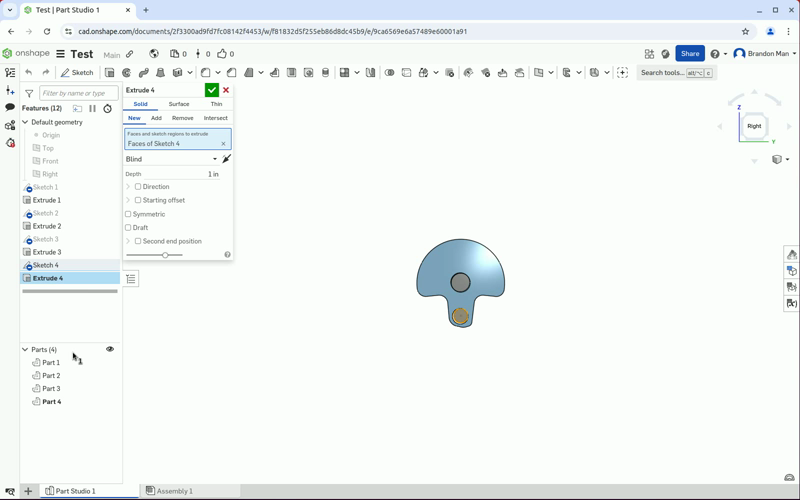
mouse_move(143, 106)
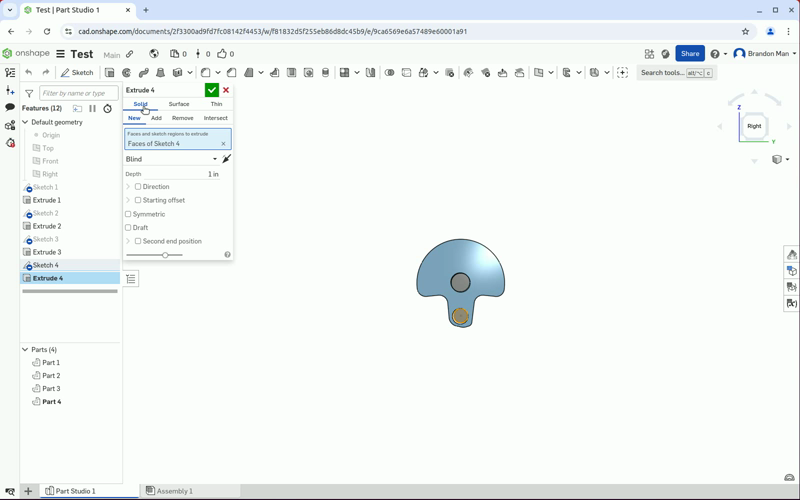
click(143, 106)
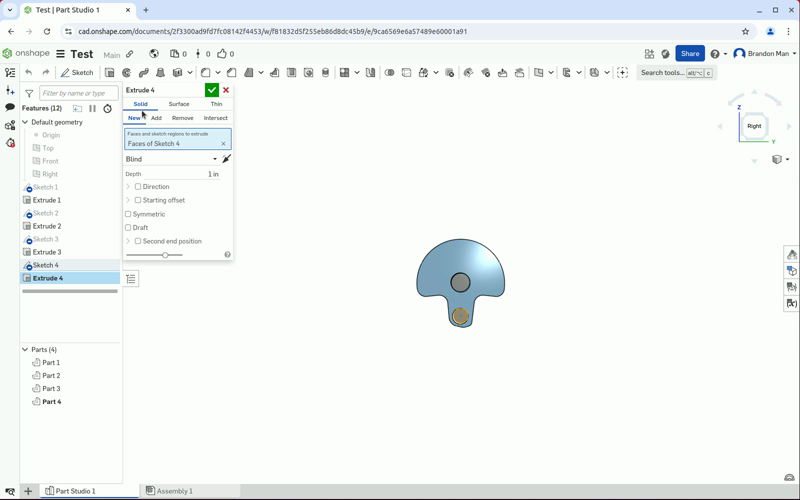
mouse_move(137, 120)
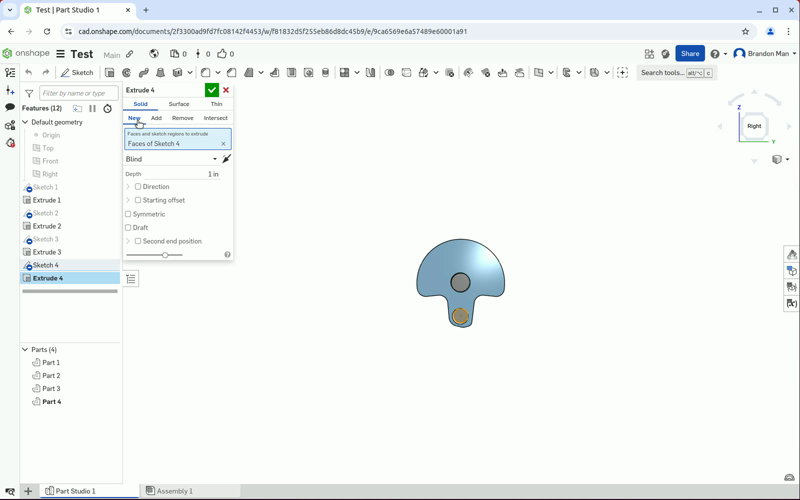
click(137, 120)
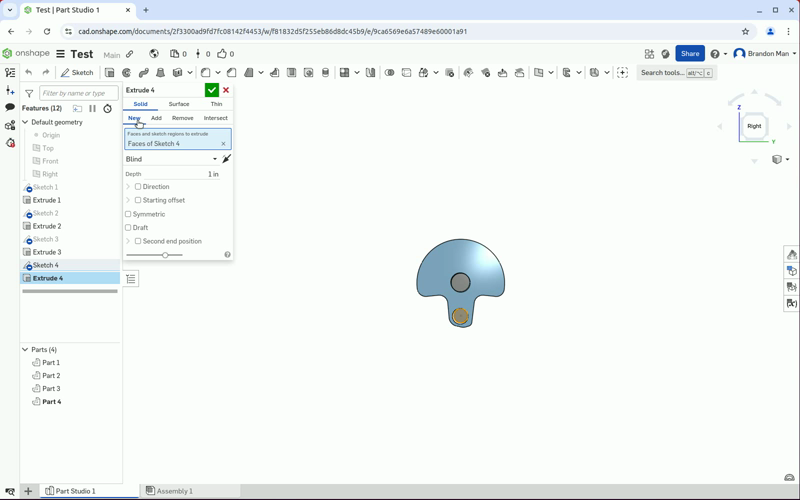
key(tab, 4)
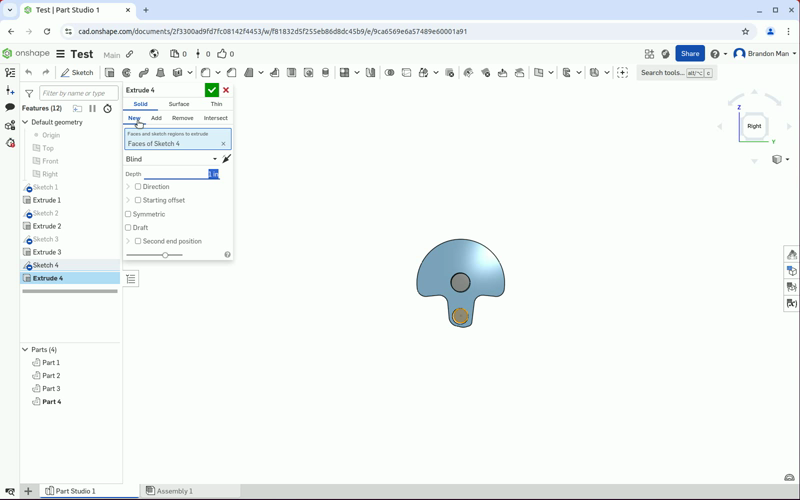
text(-8.666)
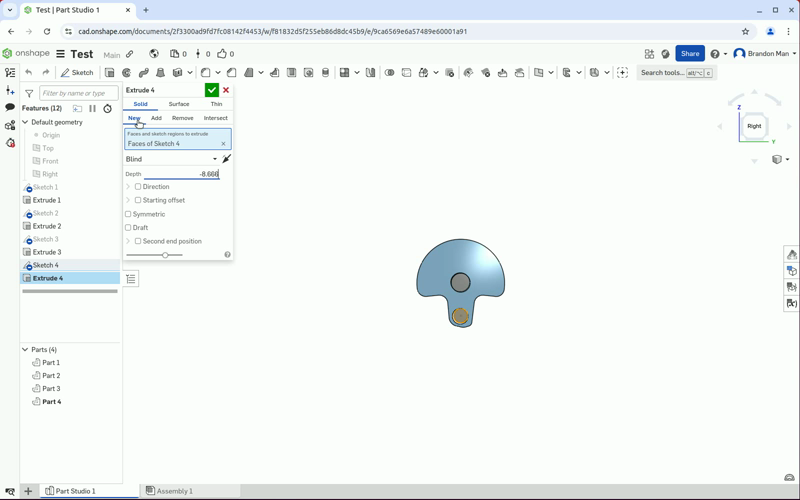
key(enter)
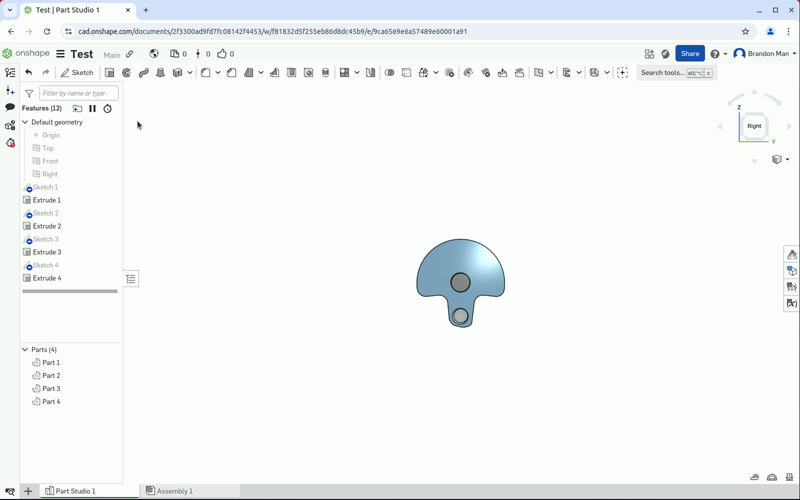
key(shift+h)
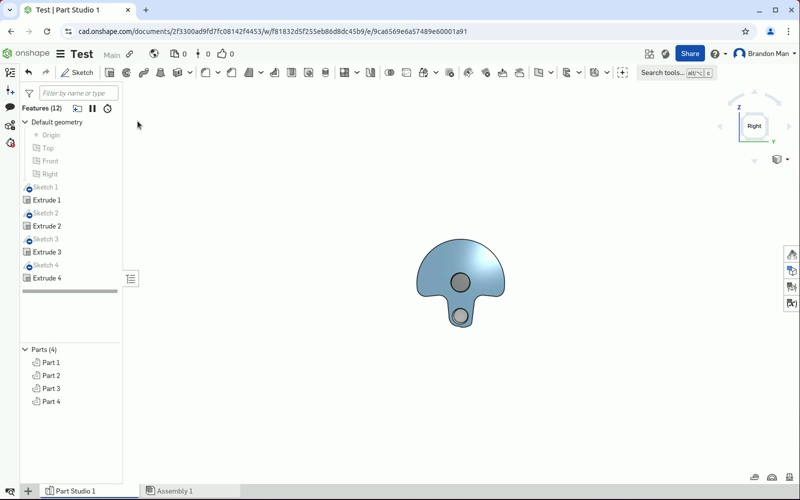
key(shift+h)
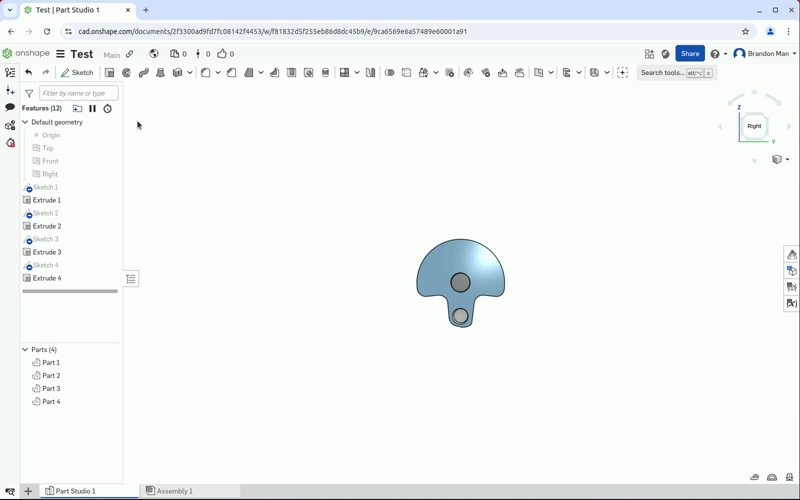
mouse_move(73, 189)
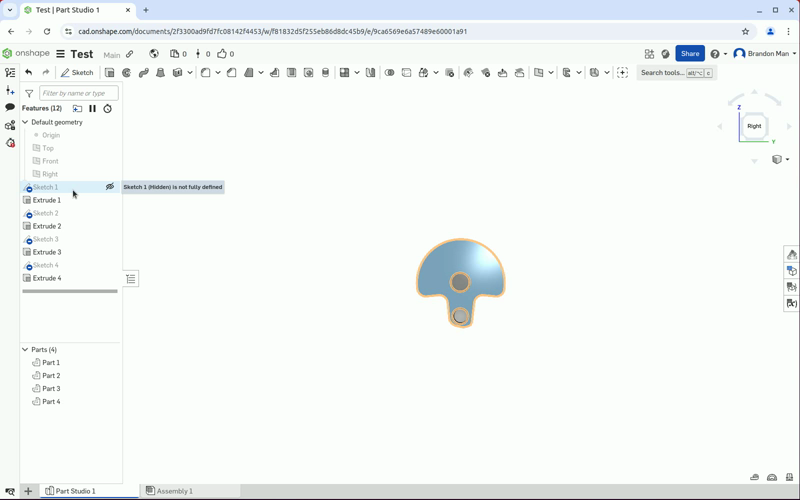
click(73, 189)
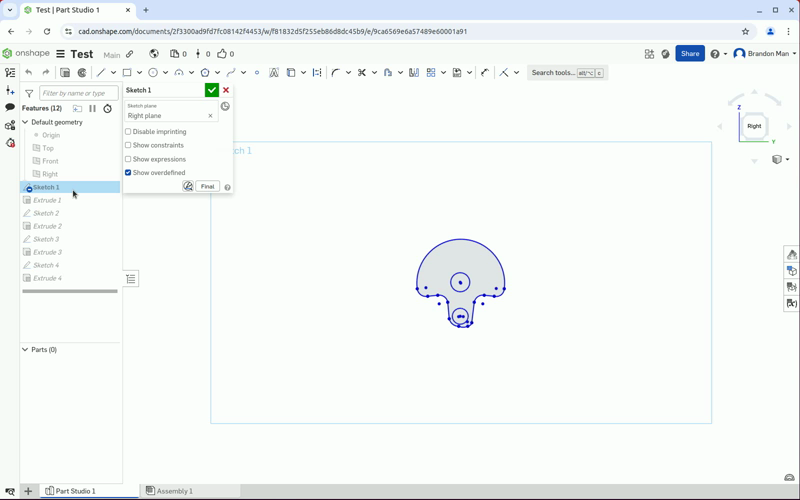
mouse_move(229, 92)
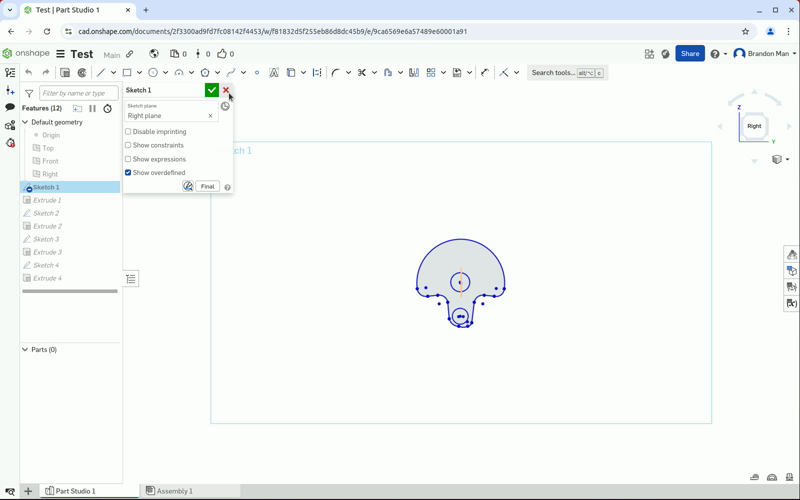
click(229, 92)
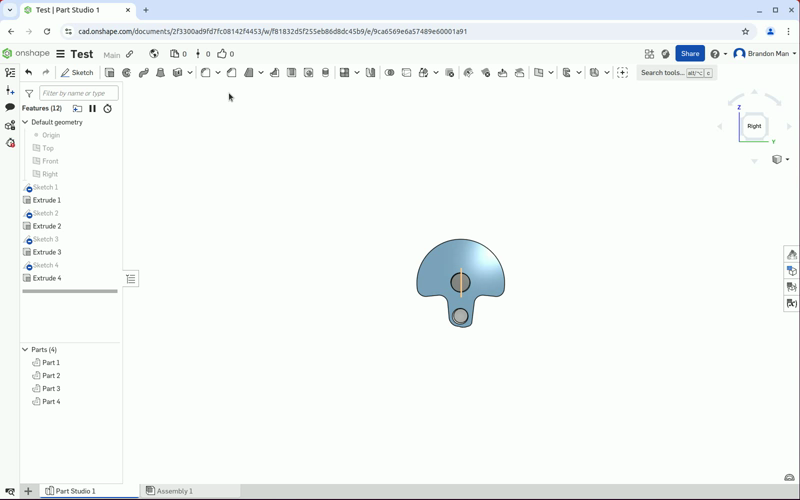
mouse_move(541, 75)
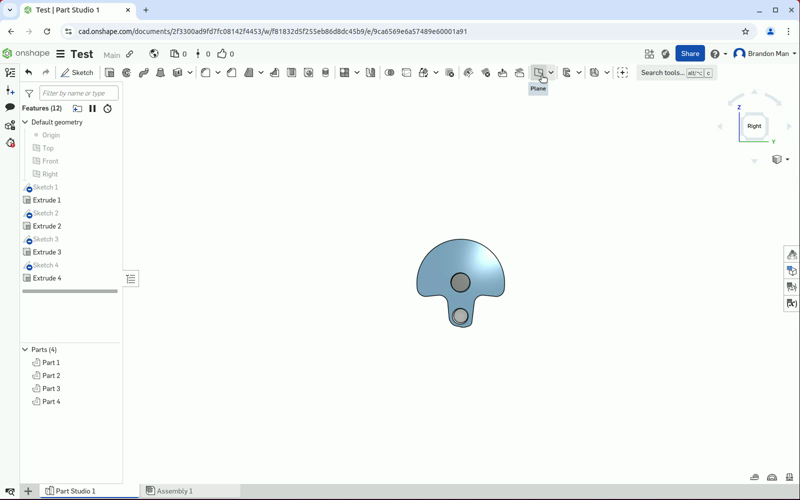
click(541, 75)
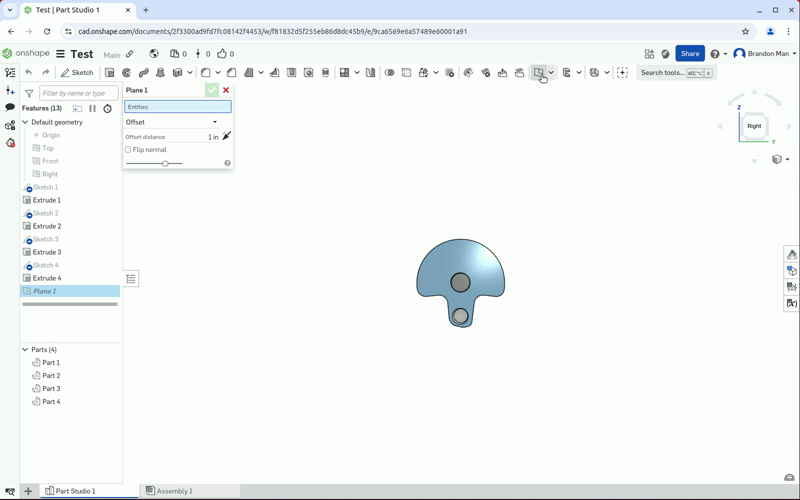
mouse_move(73, 176)
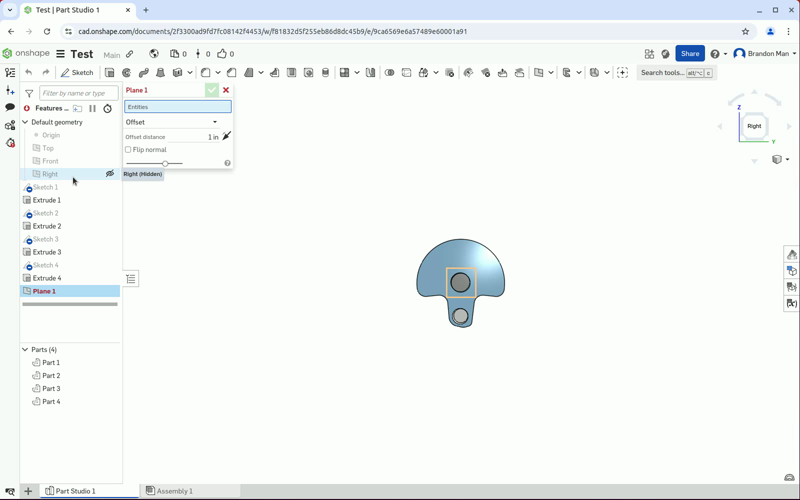
click(73, 176)
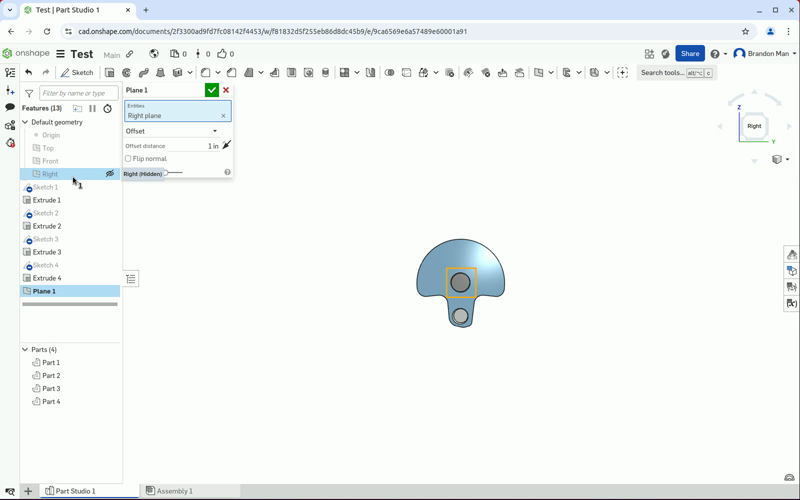
key(tab, 2)
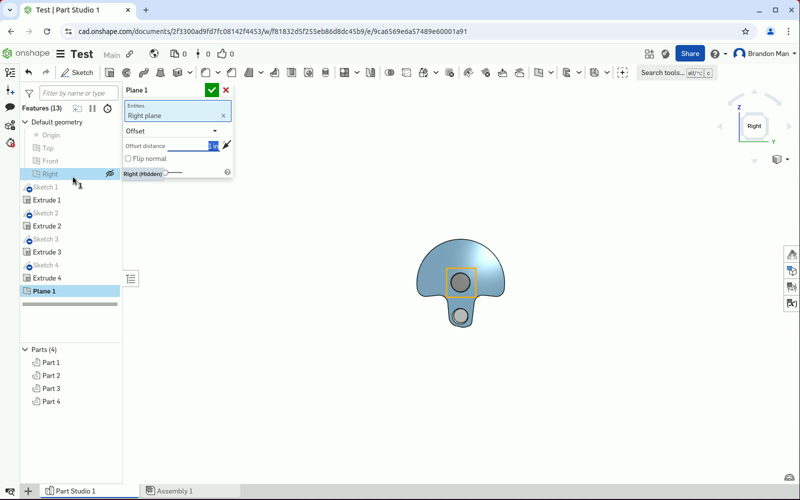
text(8.658)
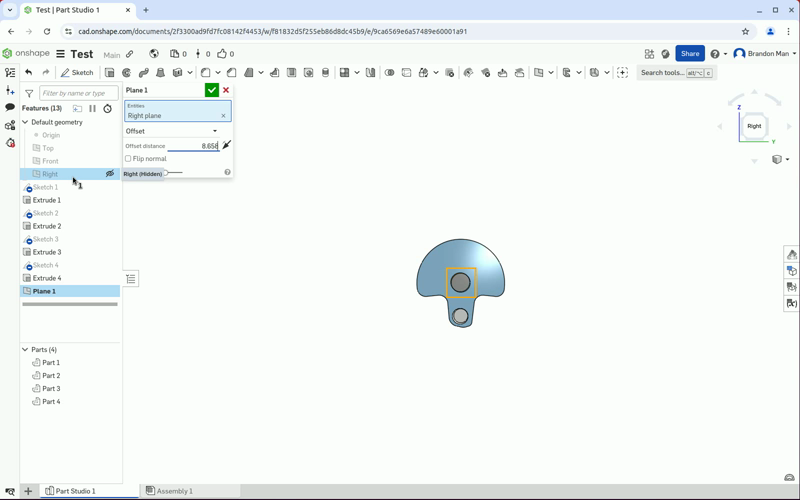
key(enter, 2)
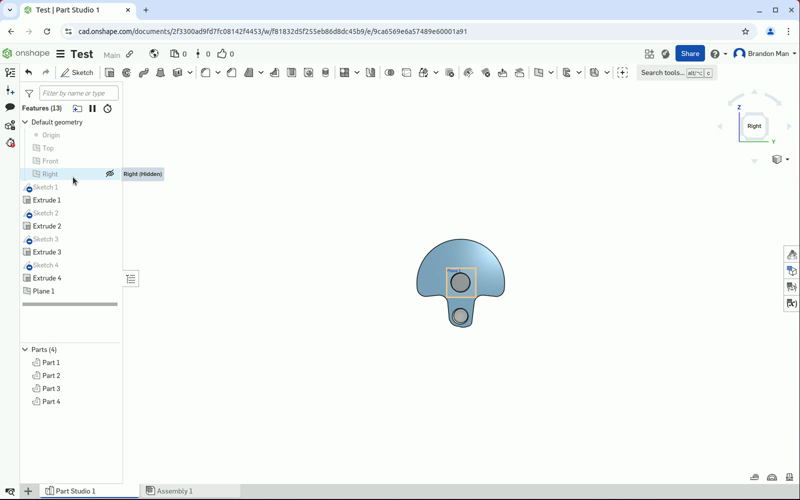
key(shift+s)
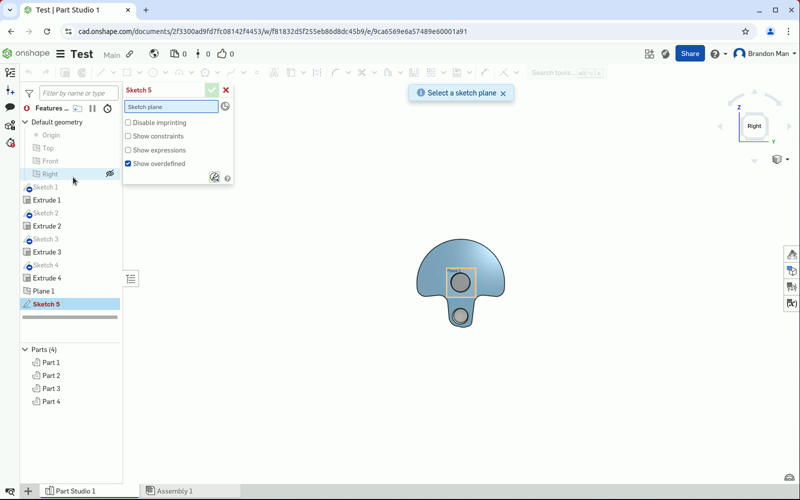
mouse_move(73, 293)
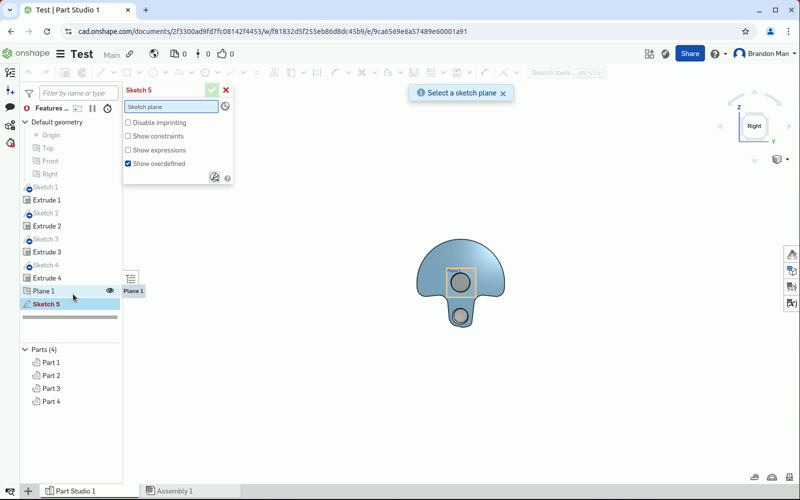
click(73, 293)
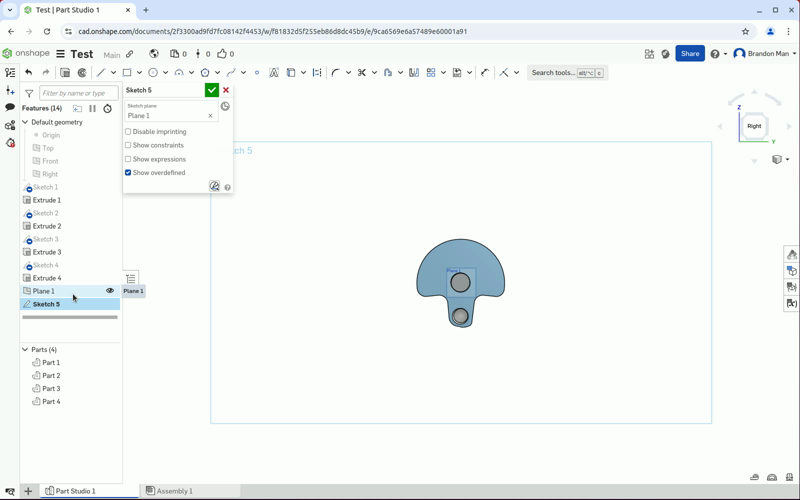
mouse_move(73, 352)
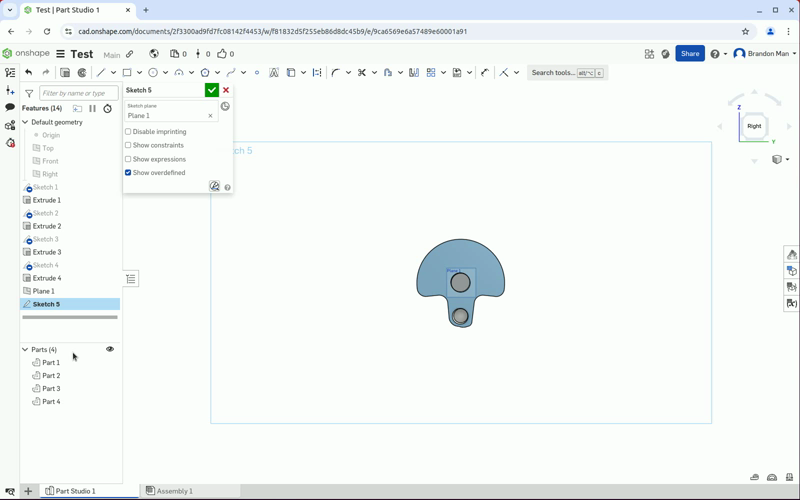
key(y)
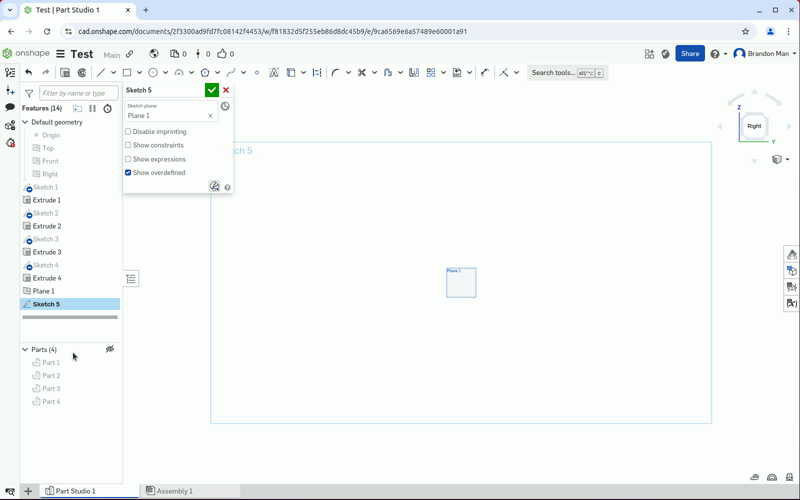
key(a)
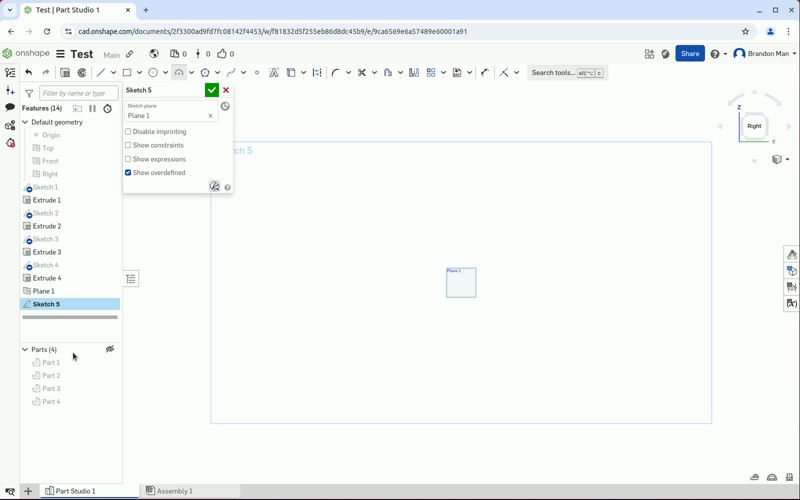
key_down(shift)
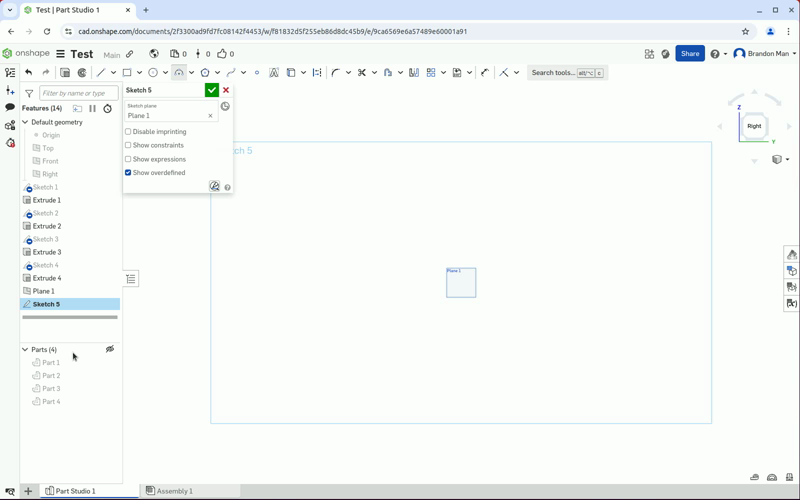
mouse_move(418, 293)
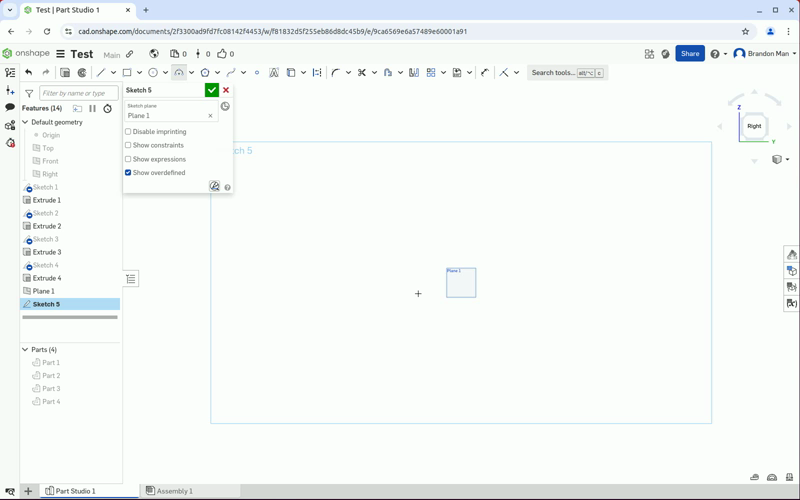
click(418, 293)
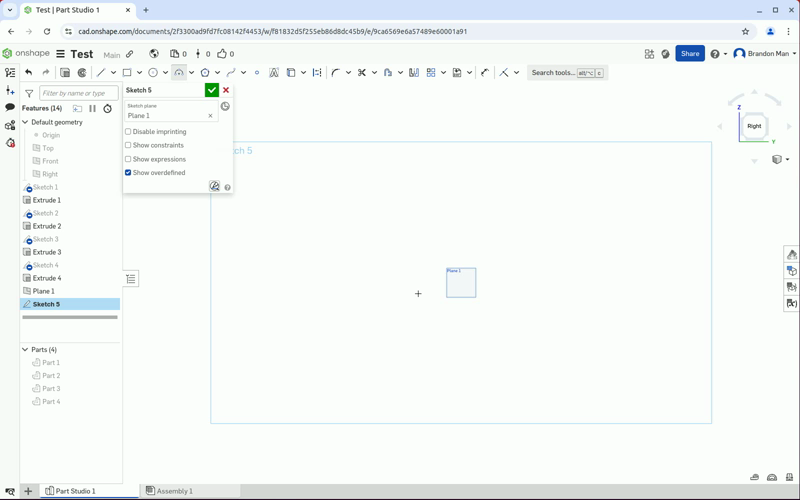
key_up(shift)
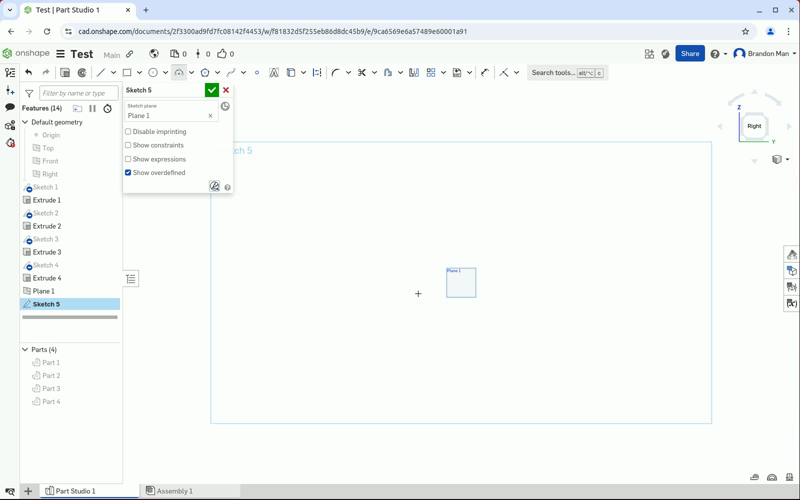
key_down(shift)
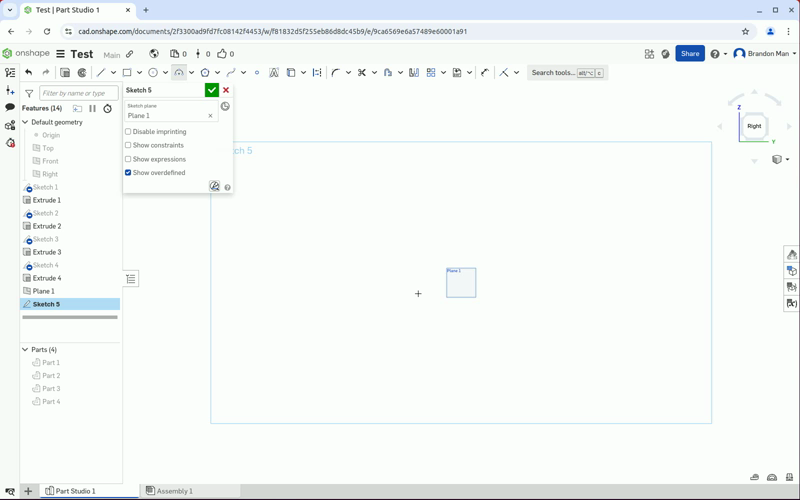
mouse_move(423, 296)
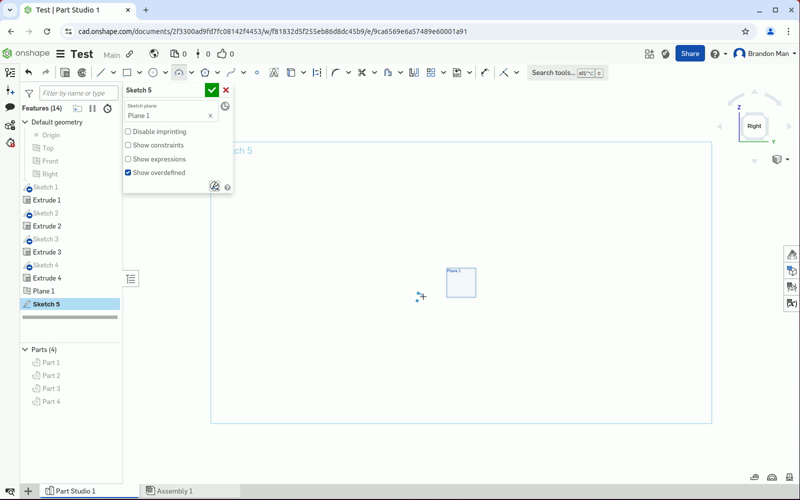
scroll(6)
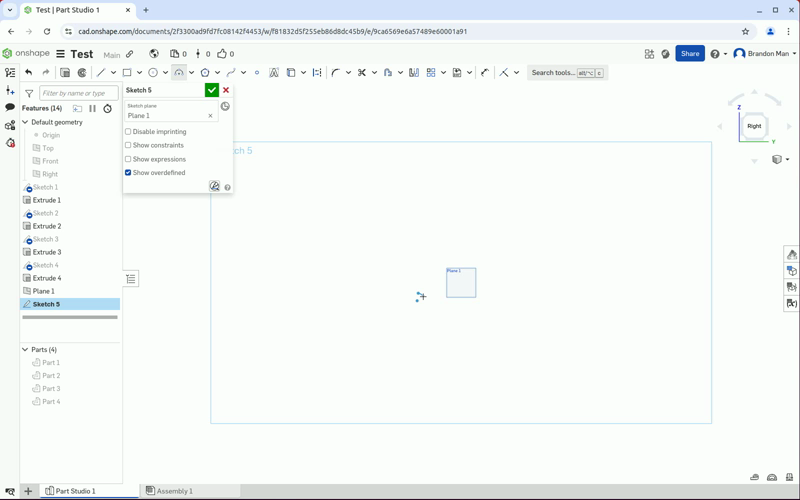
scroll(6)
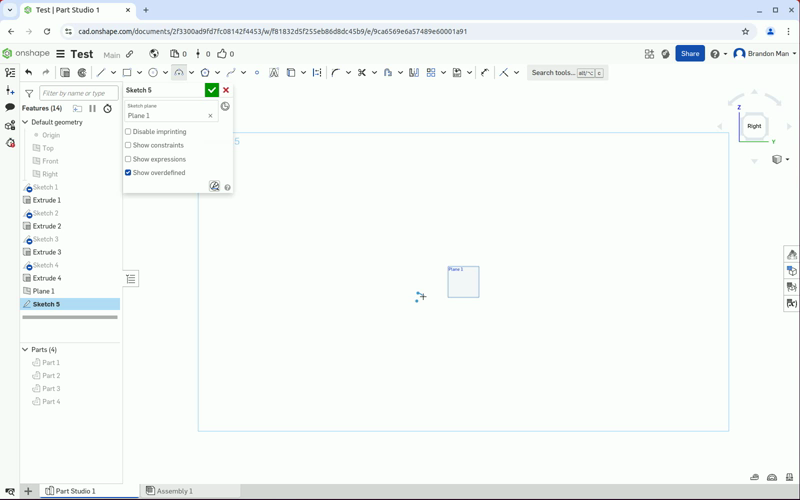
scroll(6)
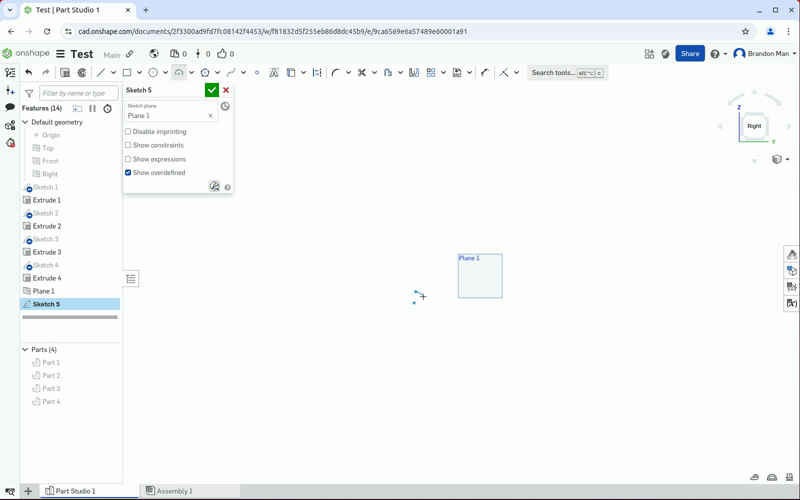
scroll(6)
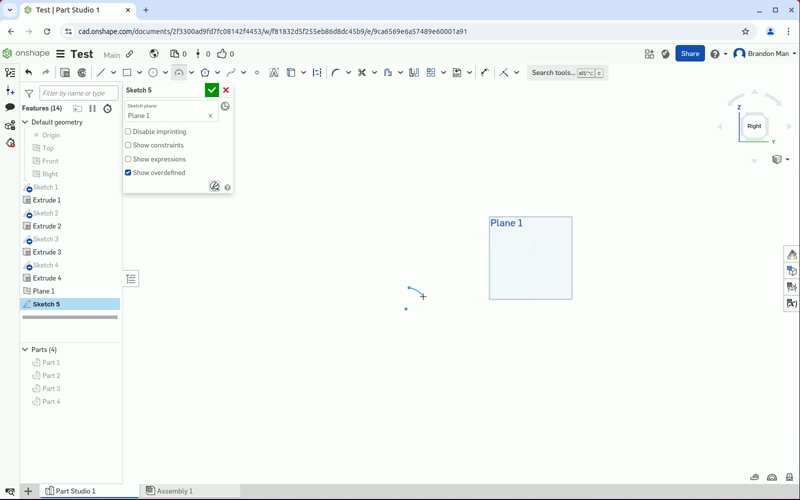
scroll(6)
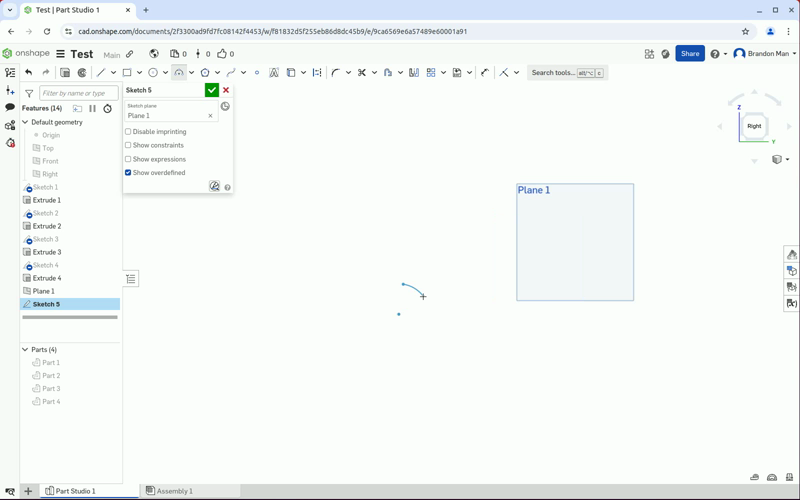
scroll(6)
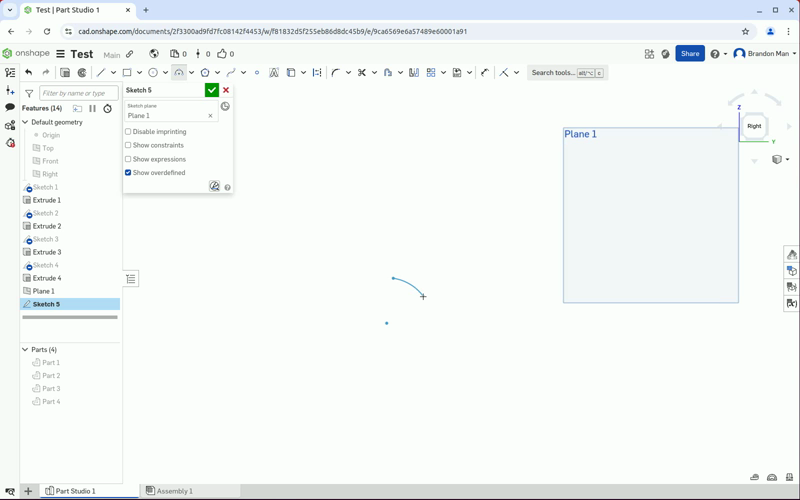
scroll(6)
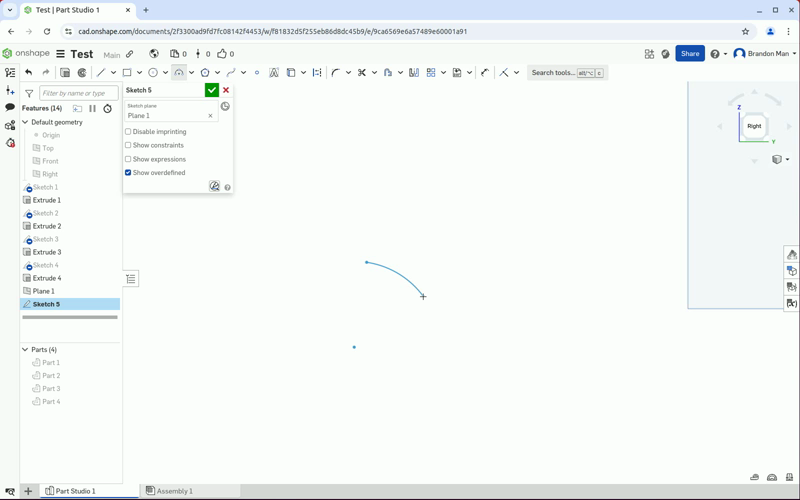
click(423, 296)
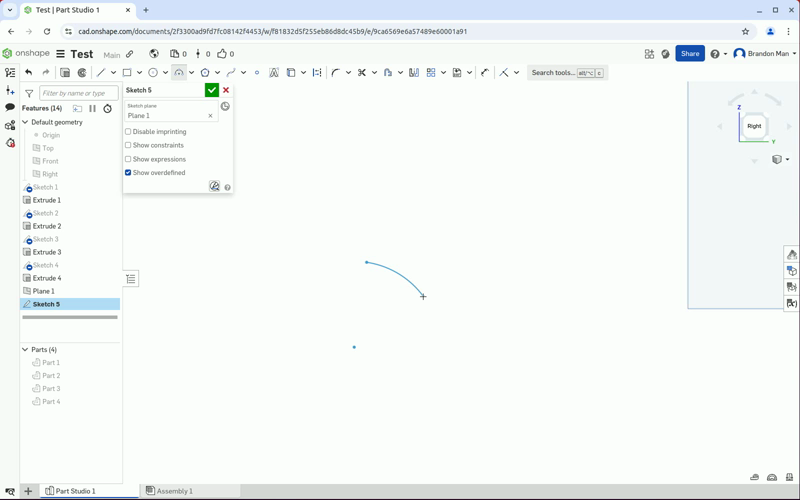
scroll(-6)
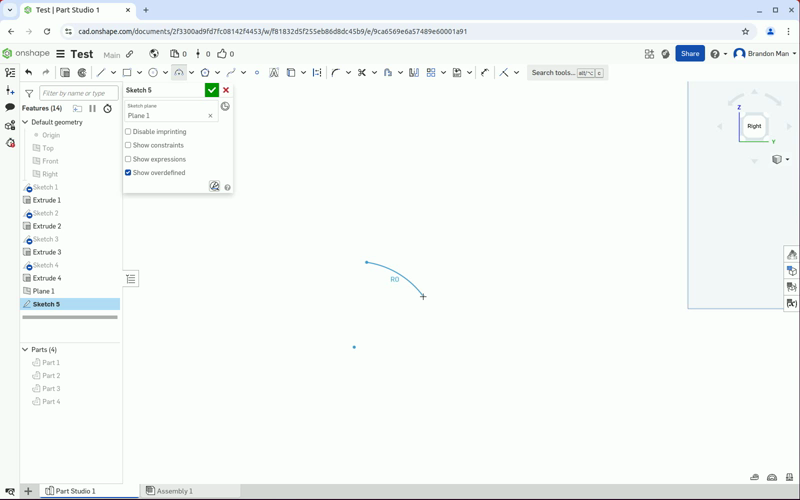
scroll(-6)
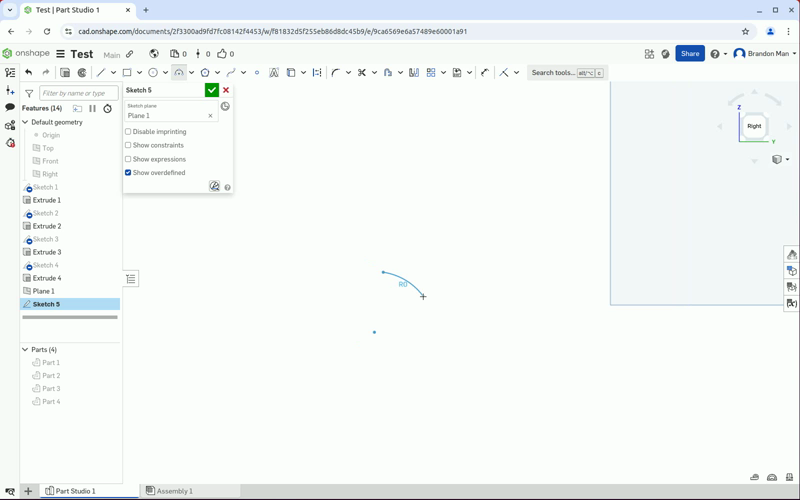
scroll(-6)
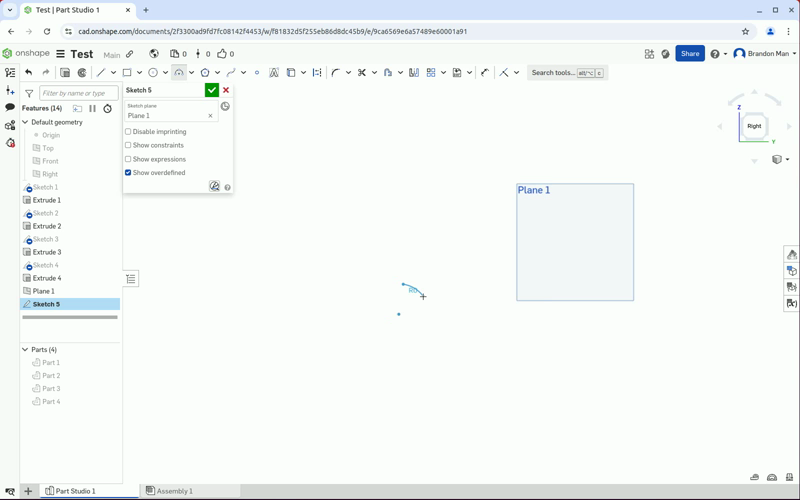
scroll(-6)
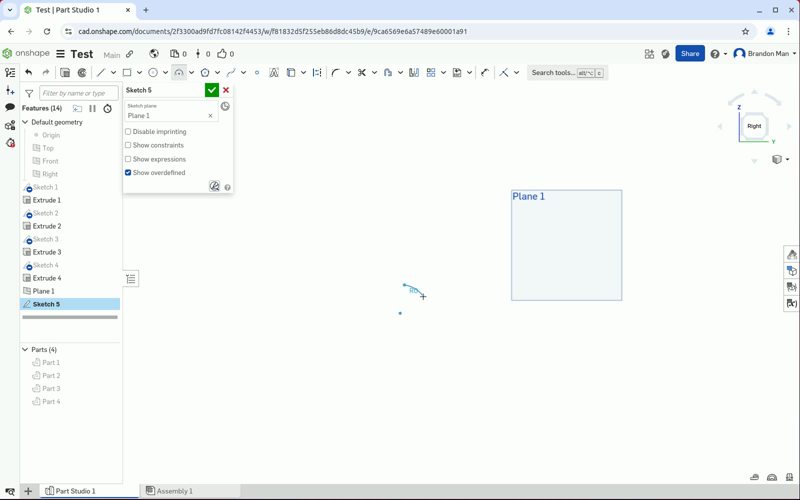
scroll(-6)
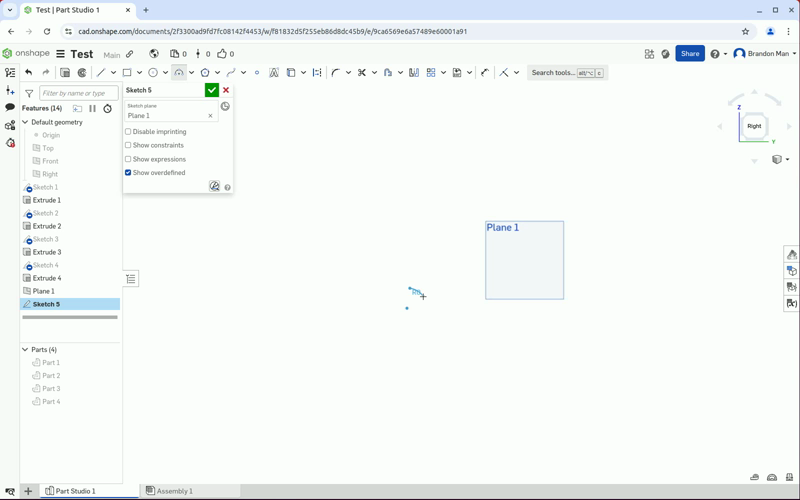
scroll(-6)
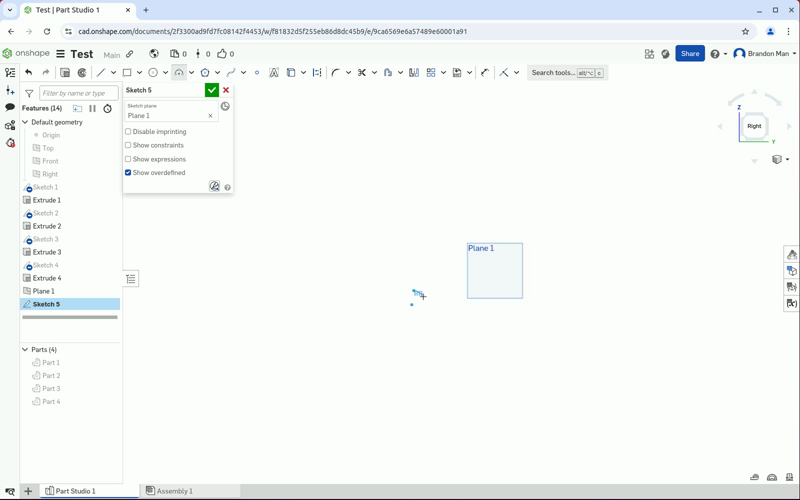
scroll(-6)
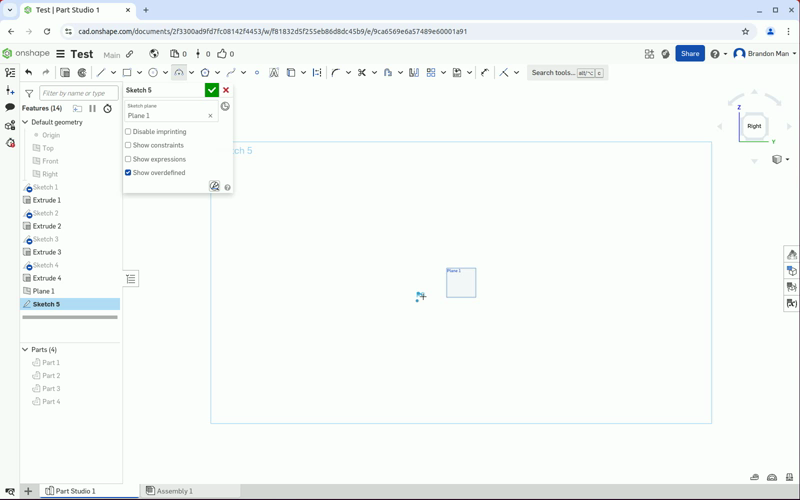
mouse_move(420, 295)
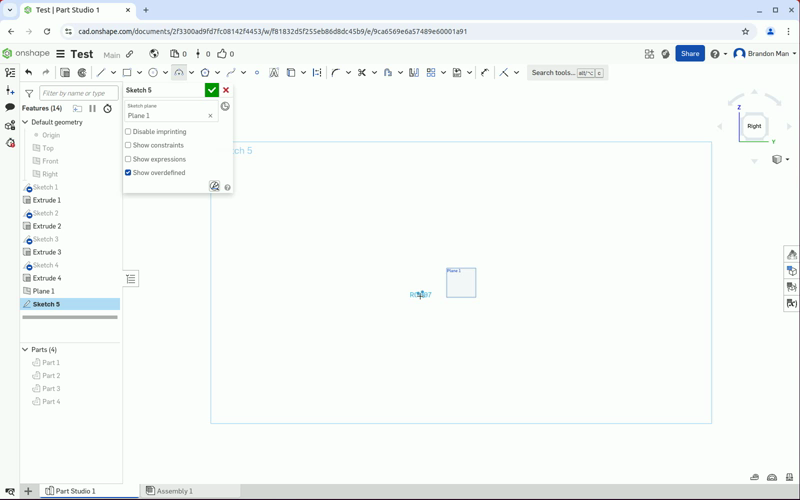
scroll(6)
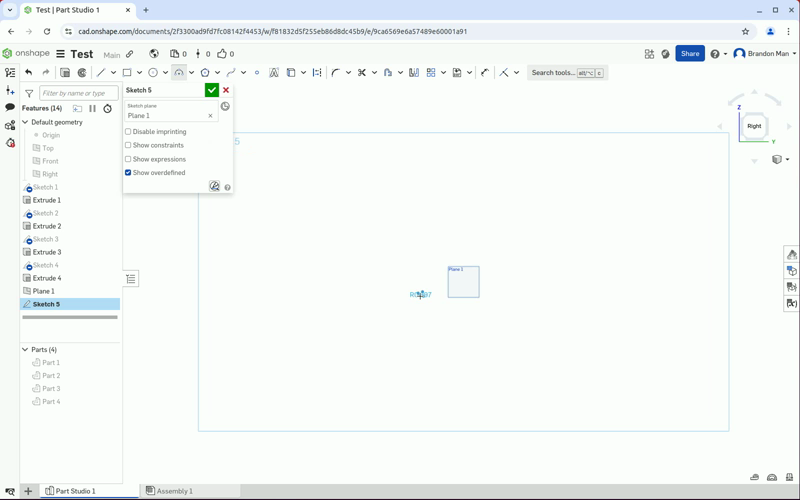
scroll(6)
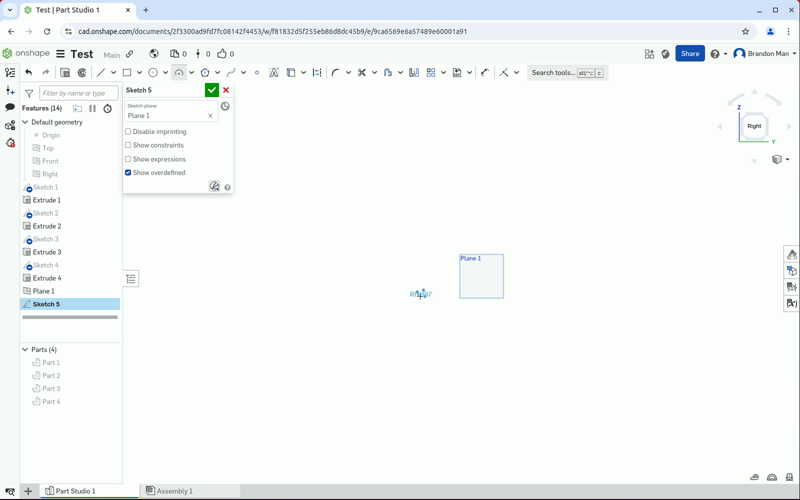
scroll(6)
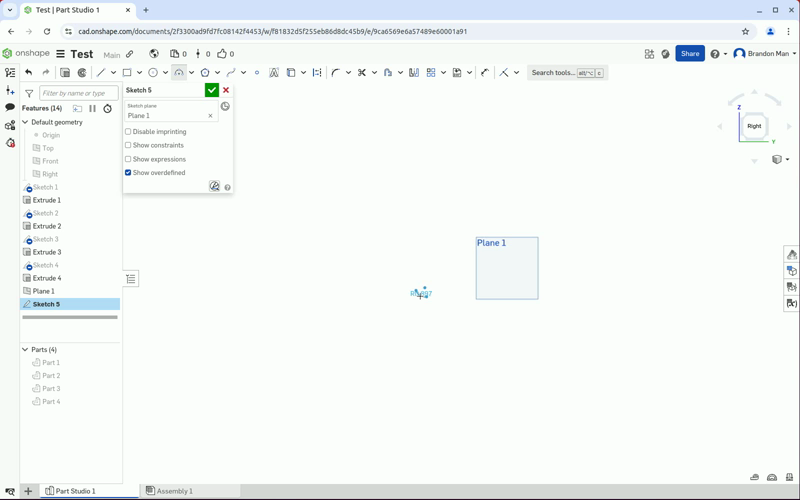
scroll(6)
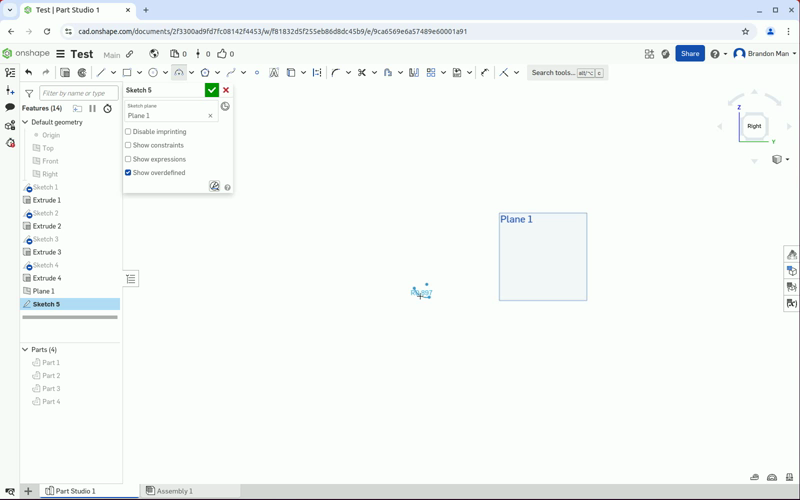
scroll(6)
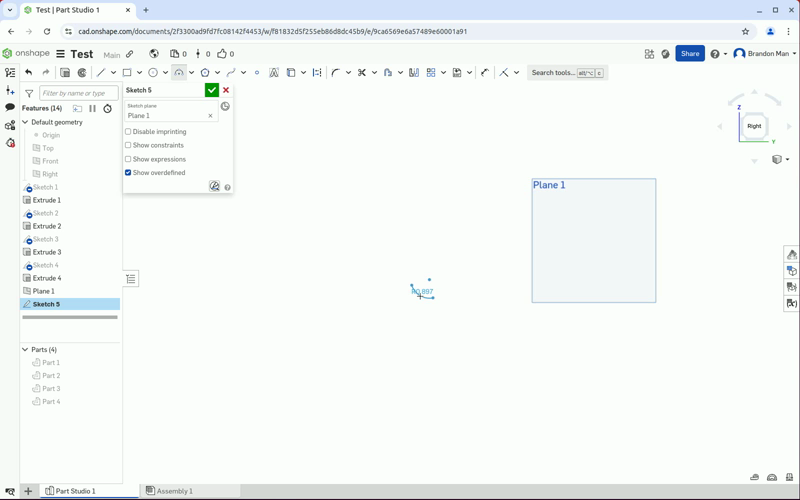
scroll(6)
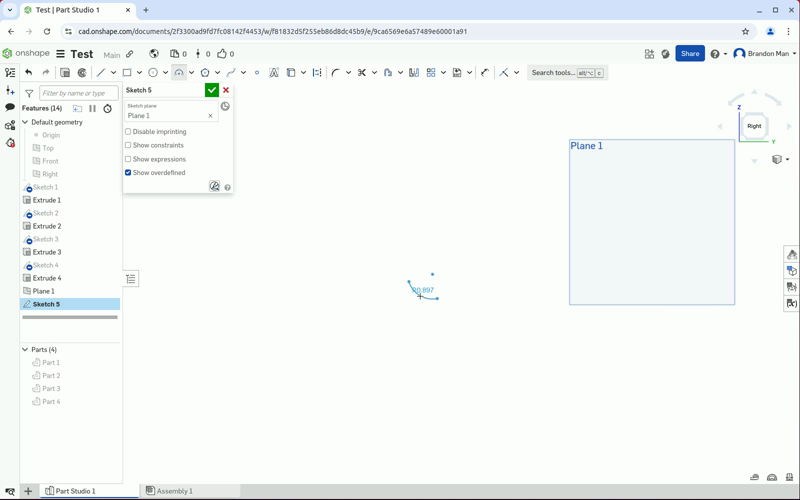
scroll(6)
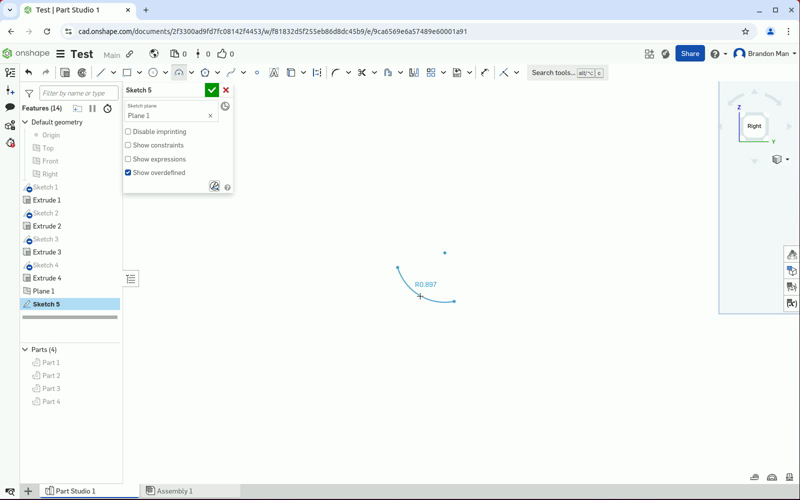
click(420, 295)
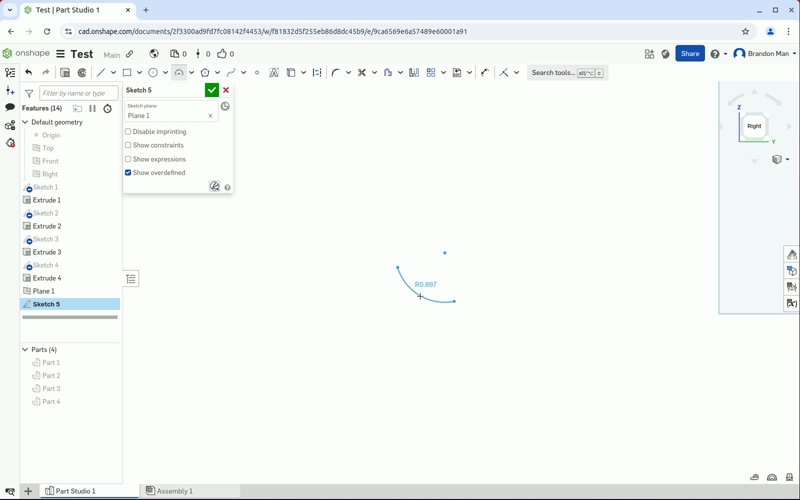
scroll(-6)
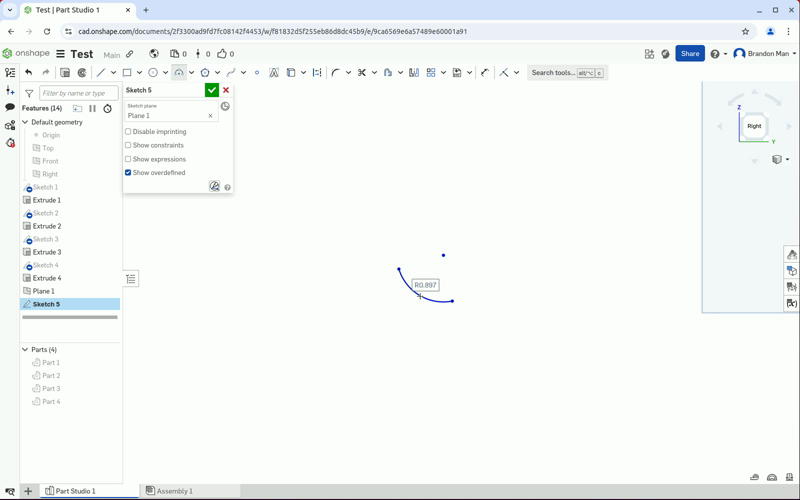
scroll(-6)
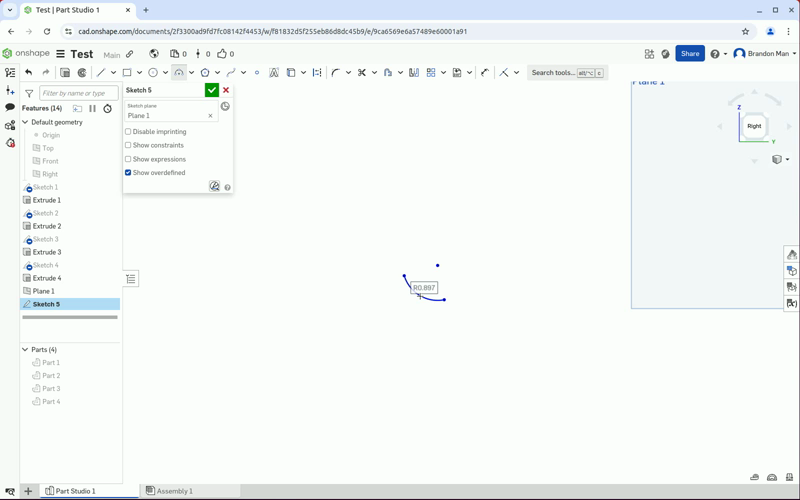
scroll(-6)
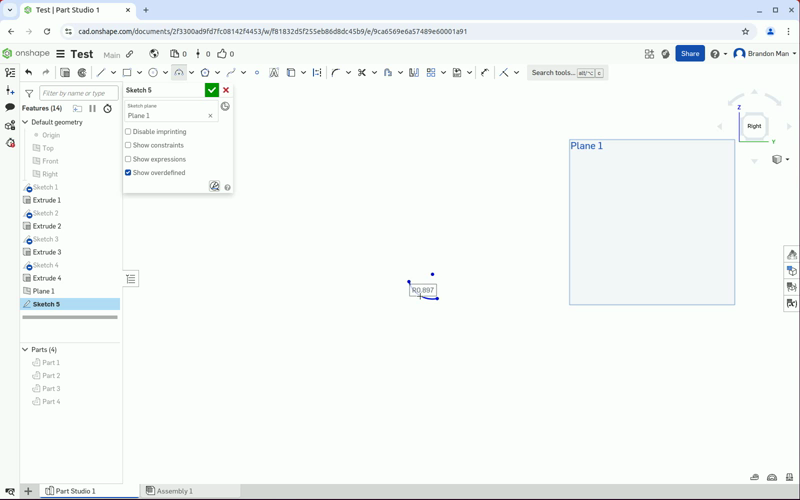
scroll(-6)
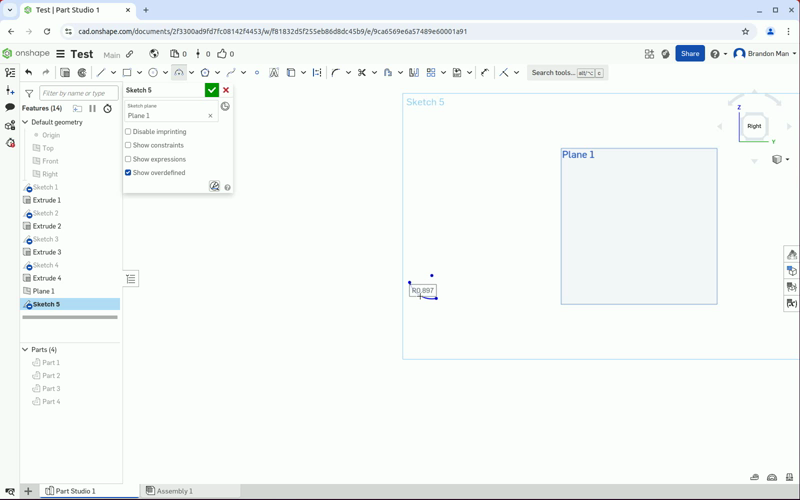
scroll(-6)
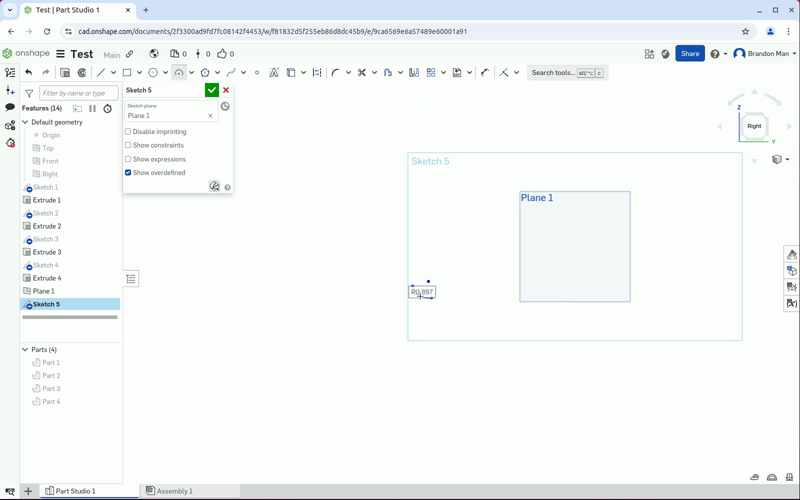
scroll(-6)
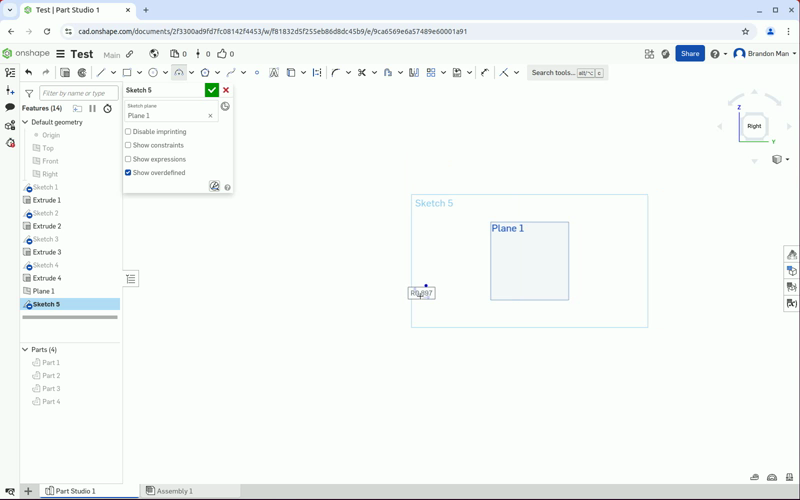
scroll(-6)
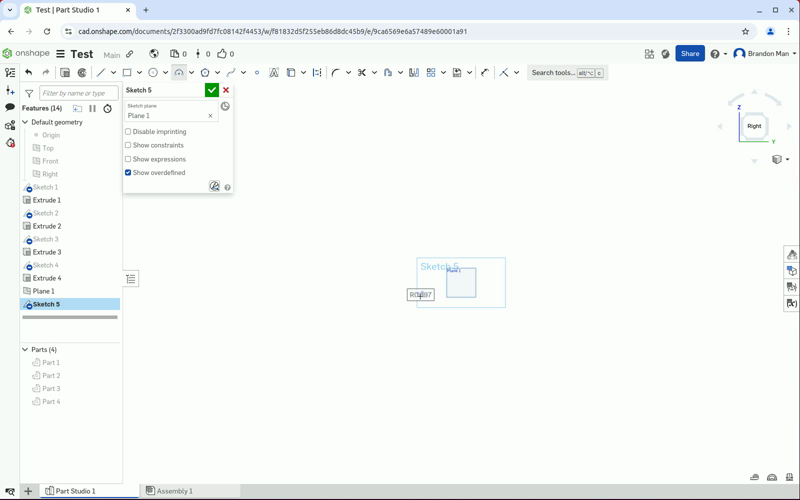
key_up(shift)
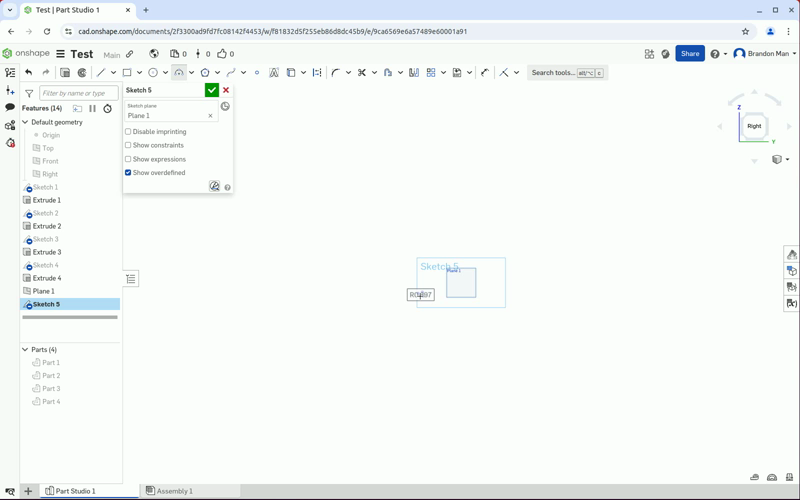
key(esc)
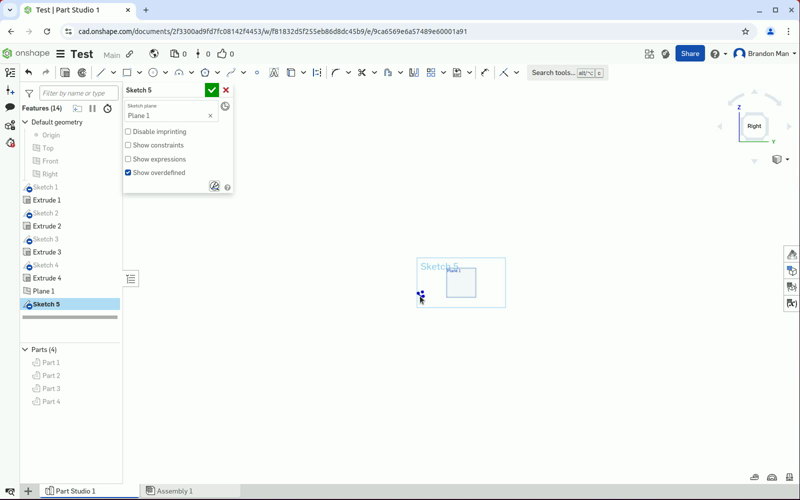
key(l)
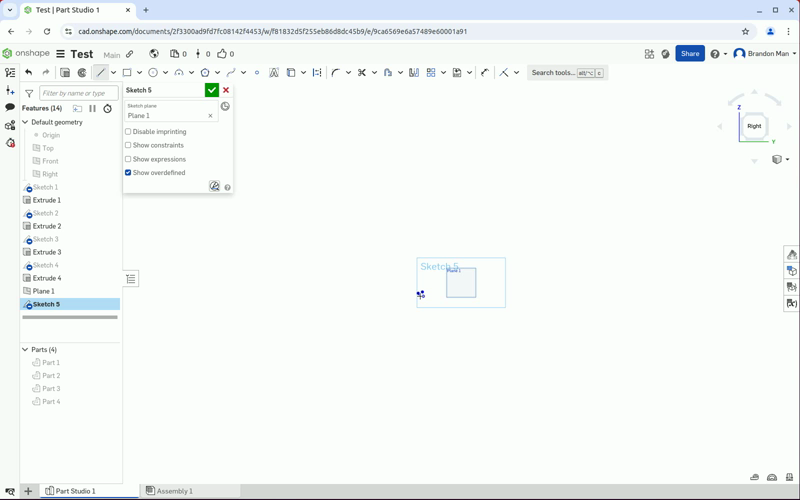
mouse_move(423, 296)
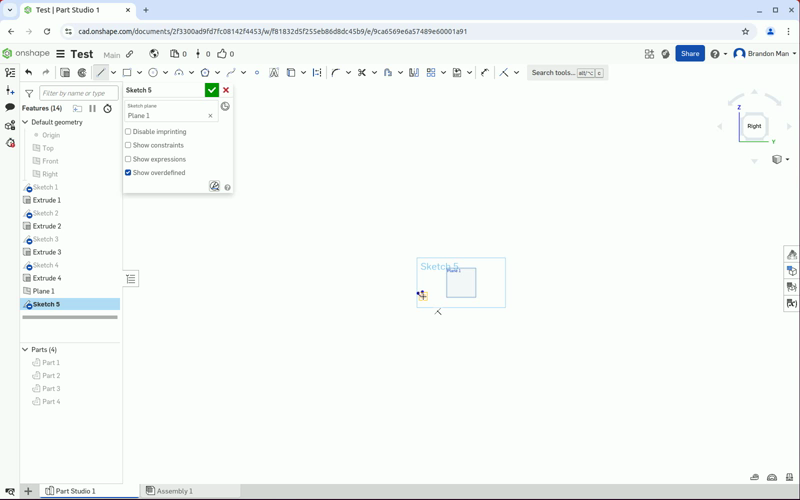
scroll(6)
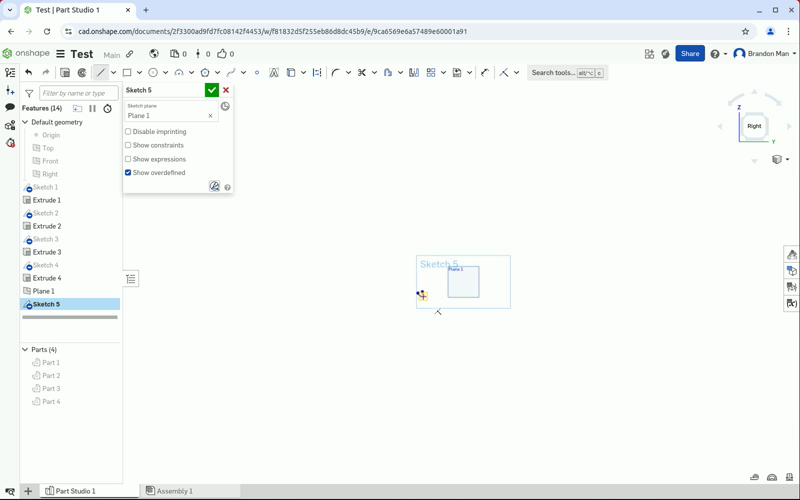
scroll(6)
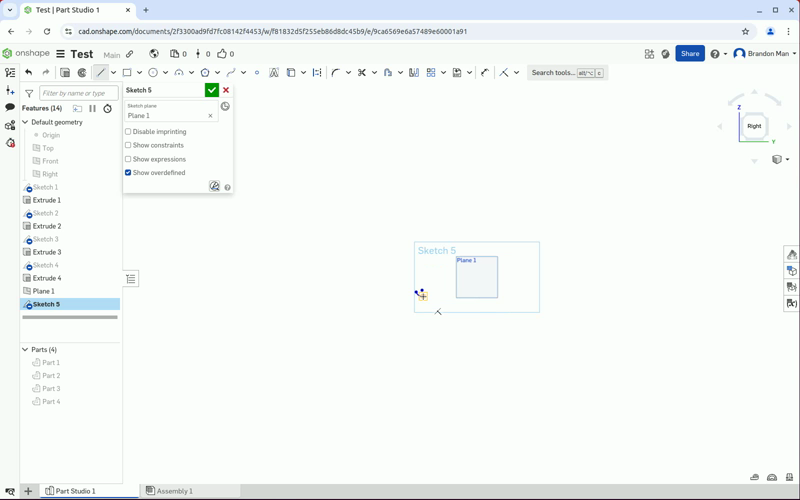
scroll(6)
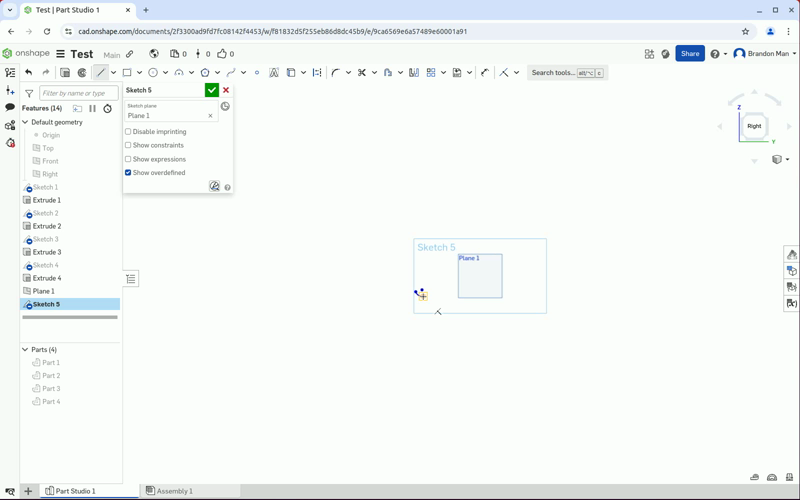
scroll(6)
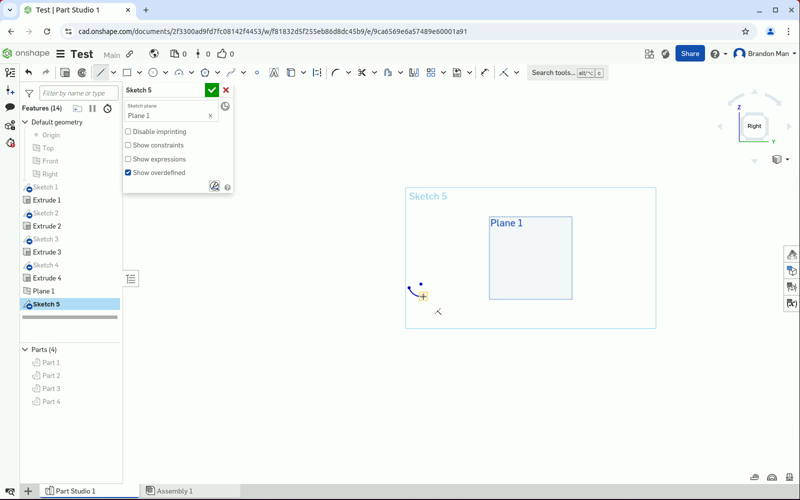
scroll(6)
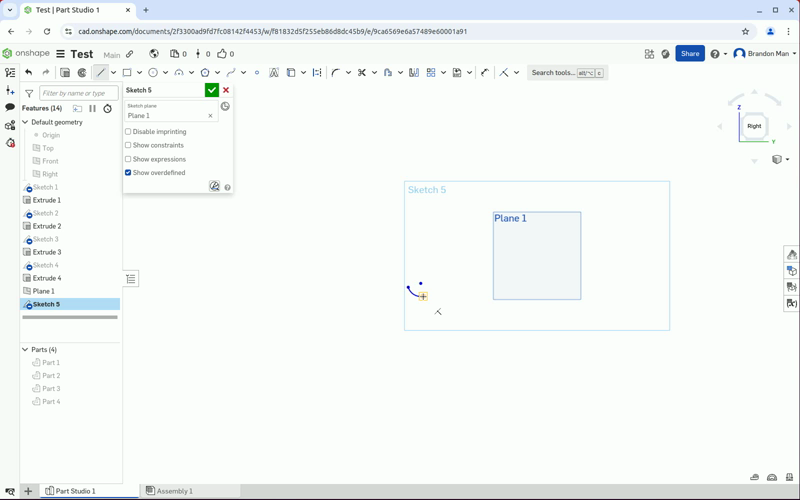
scroll(6)
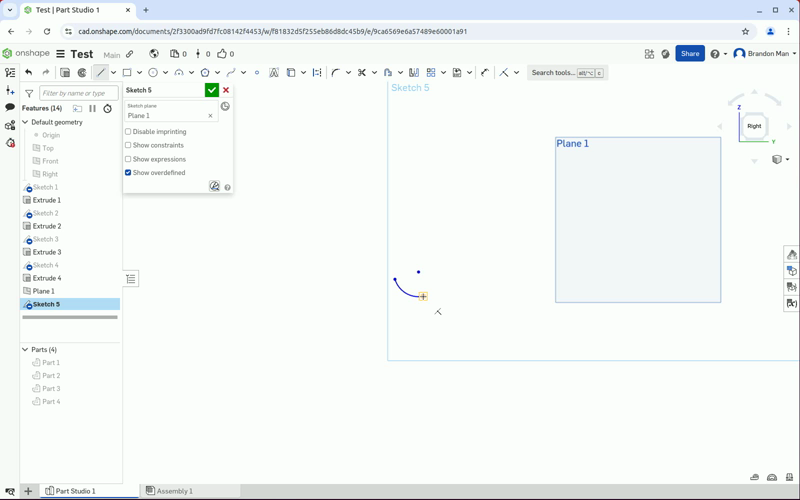
scroll(6)
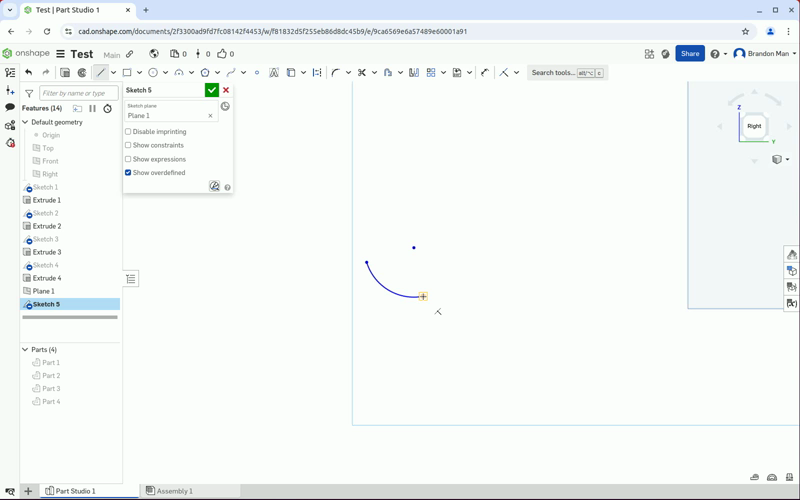
click(423, 296)
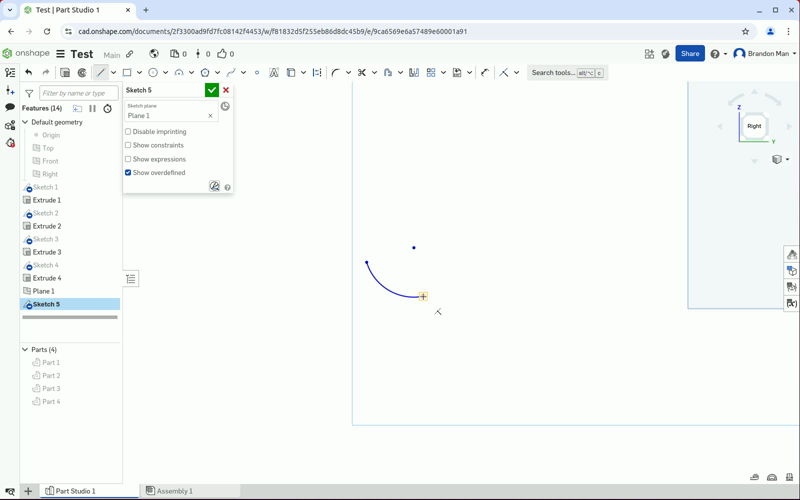
scroll(-6)
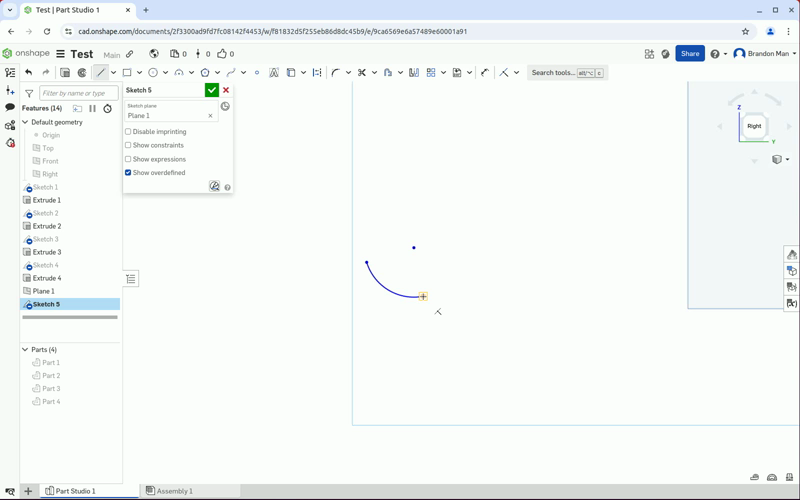
scroll(-6)
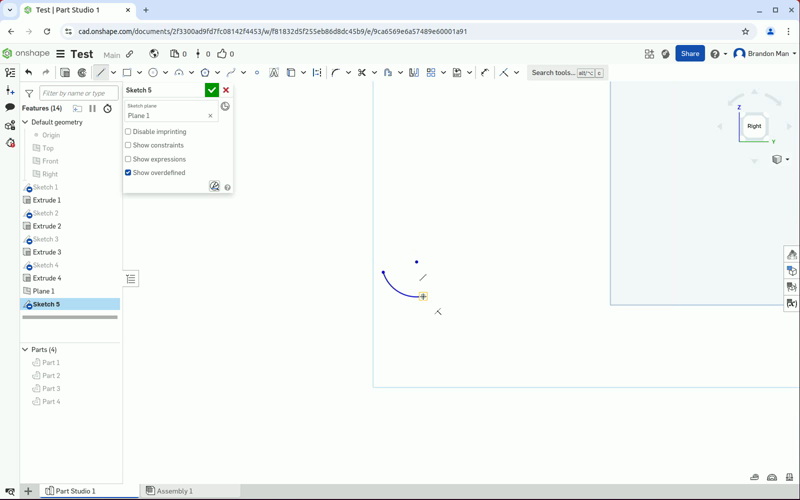
scroll(-6)
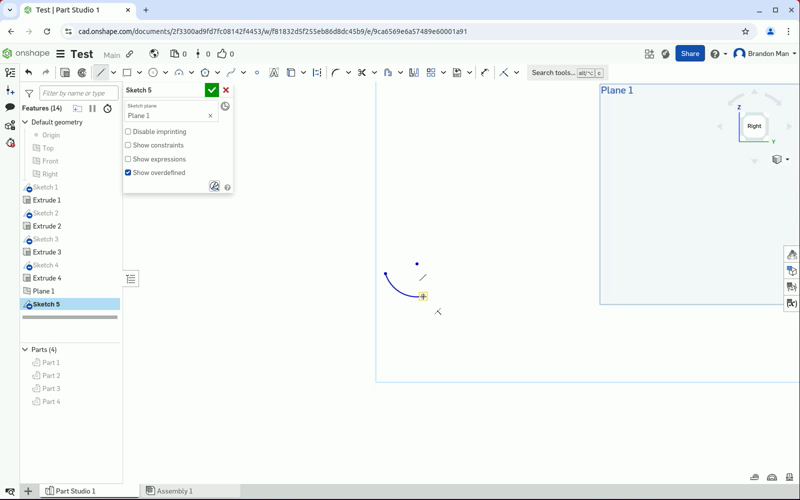
scroll(-6)
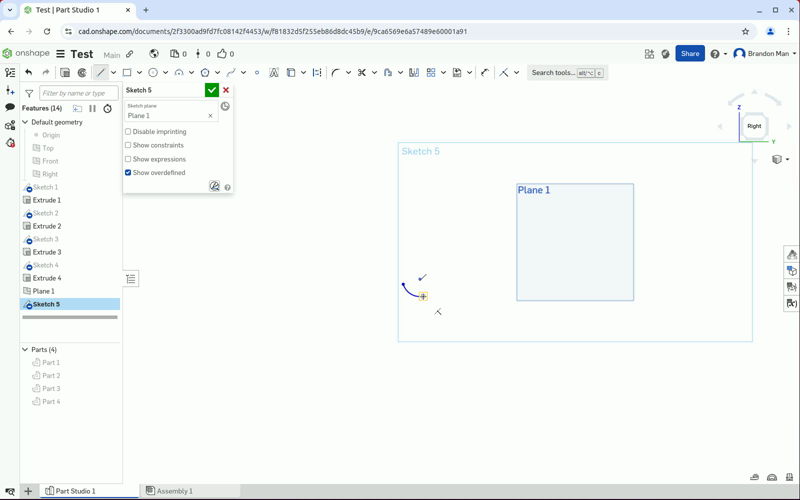
scroll(-6)
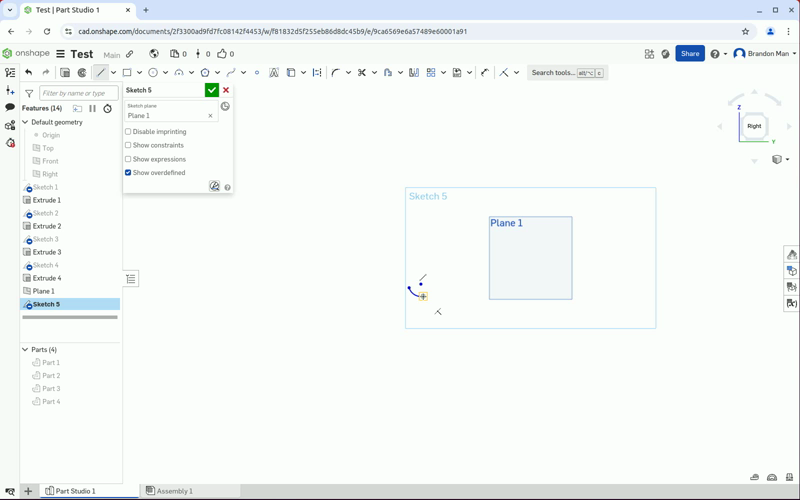
scroll(-6)
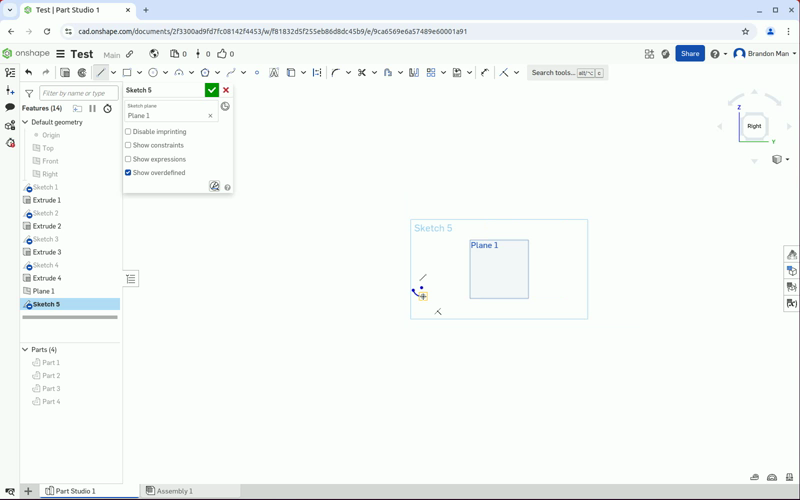
scroll(-6)
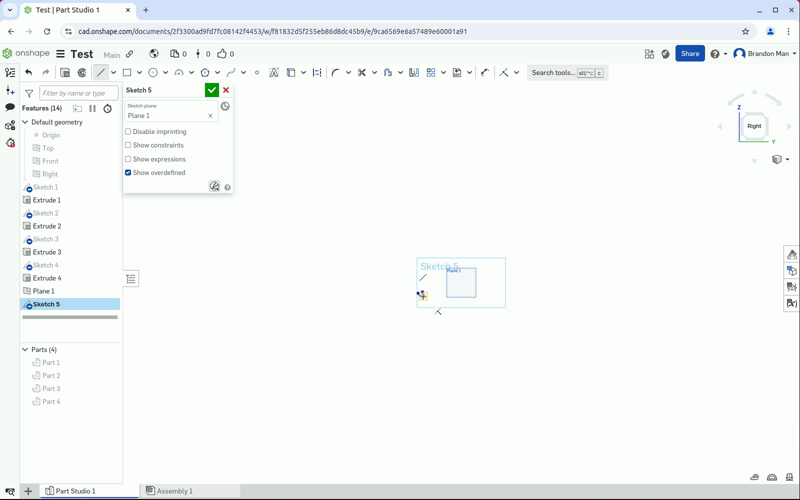
key_down(shift)
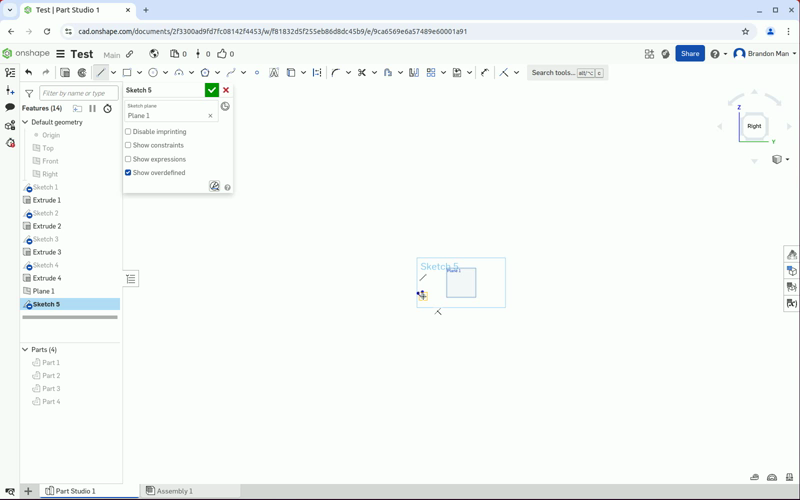
mouse_move(453, 296)
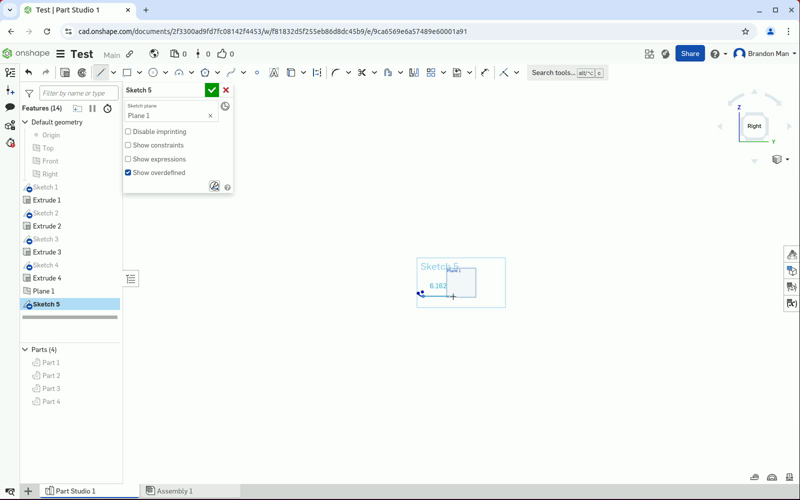
mouse_move(437, 294)
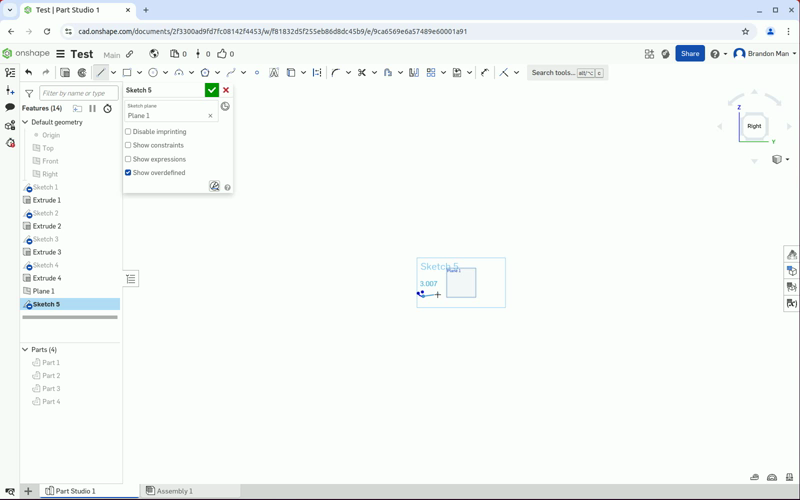
click(437, 294)
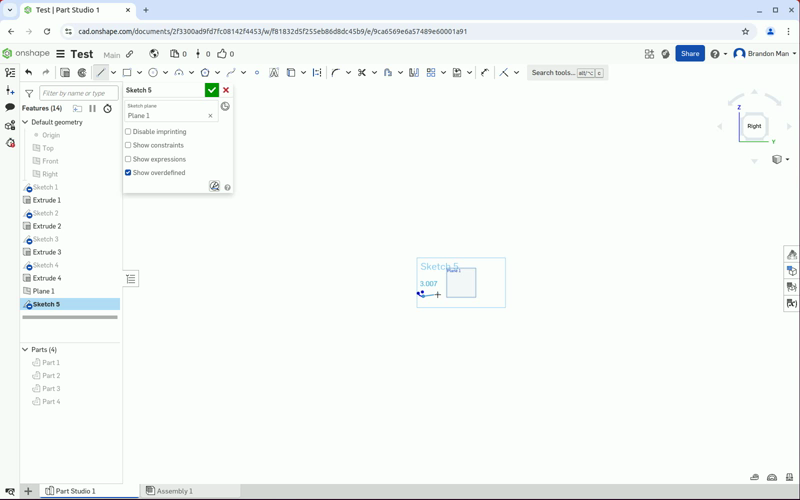
key_up(shift)
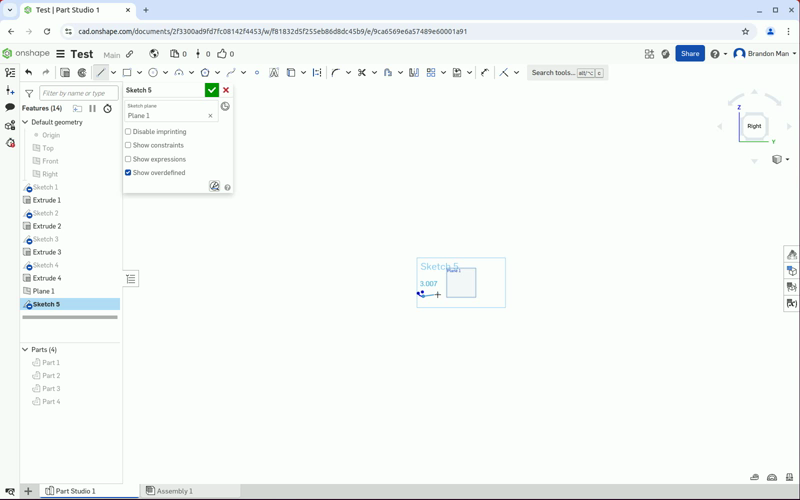
key(esc)
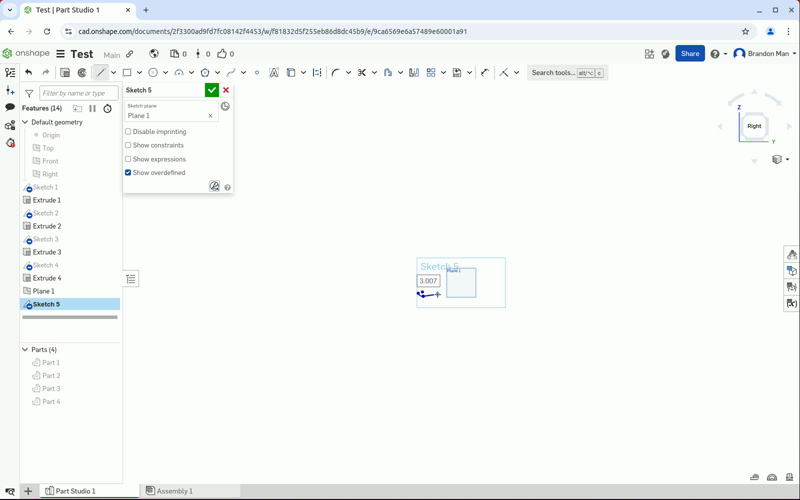
key(a)
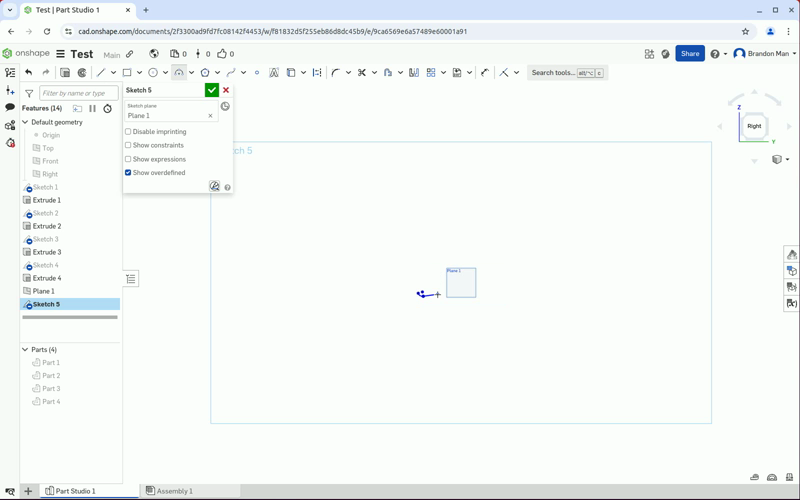
mouse_move(437, 294)
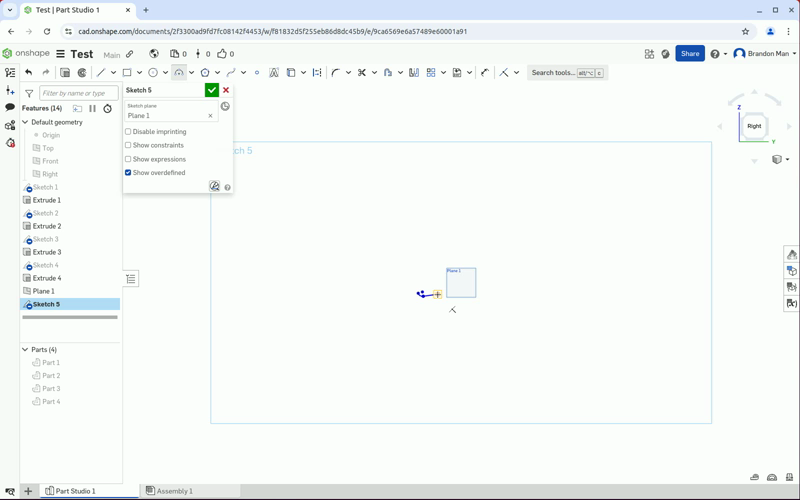
click(437, 294)
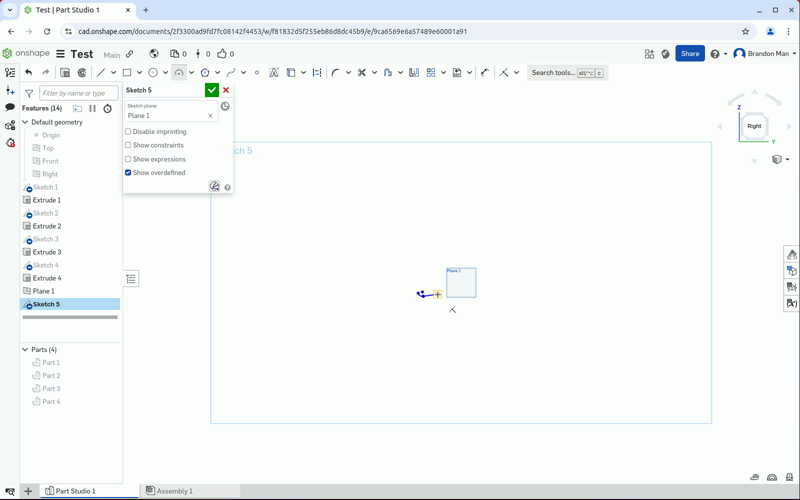
key_down(shift)
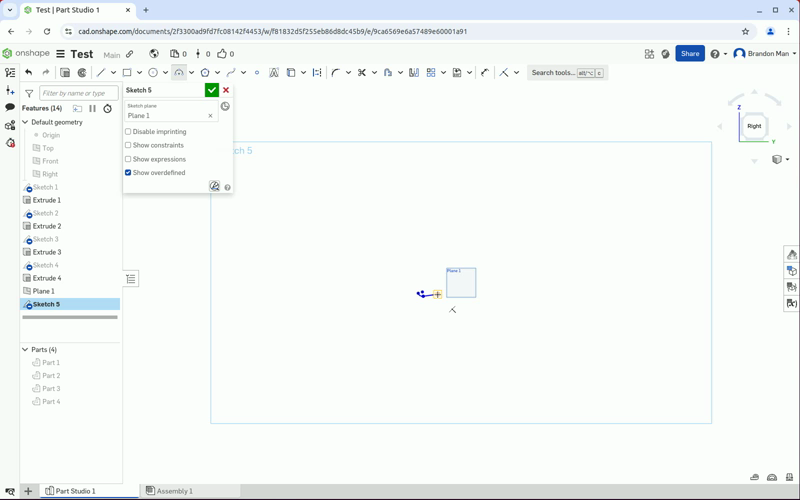
mouse_move(447, 302)
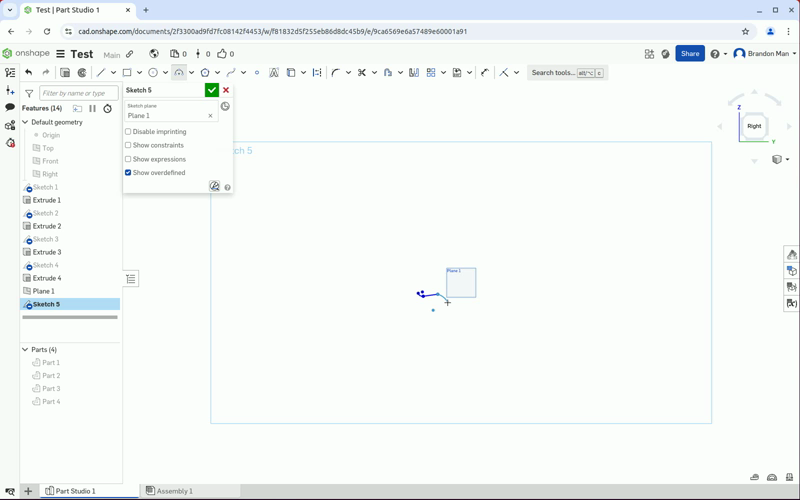
click(447, 302)
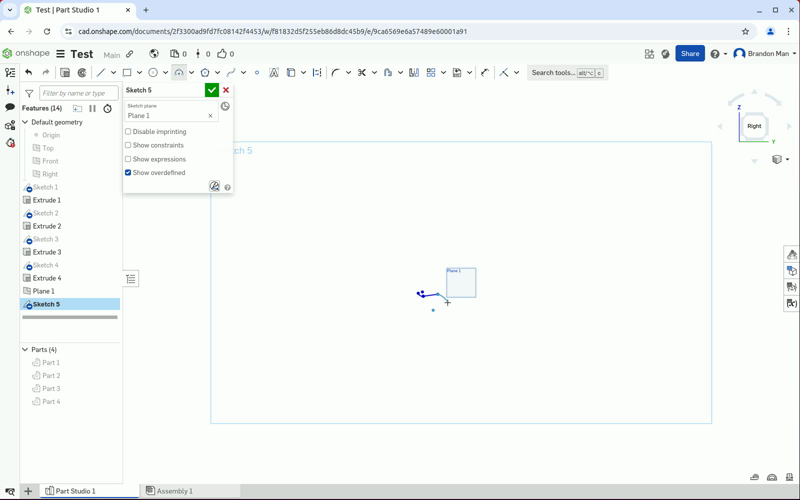
mouse_move(444, 296)
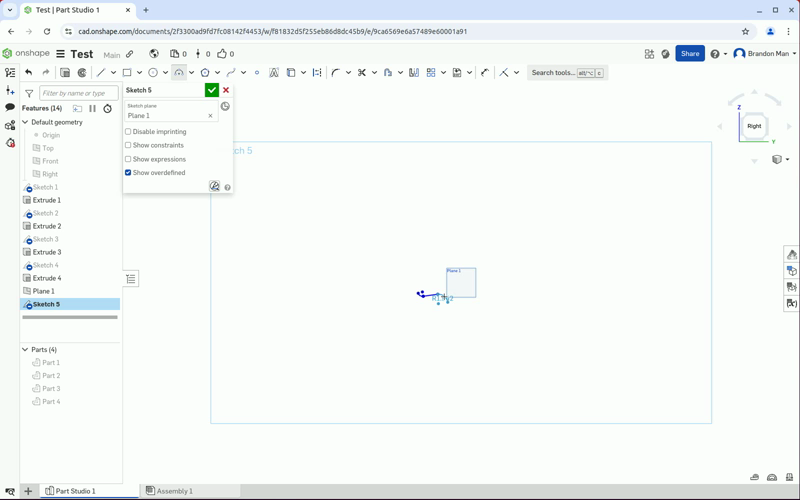
click(444, 296)
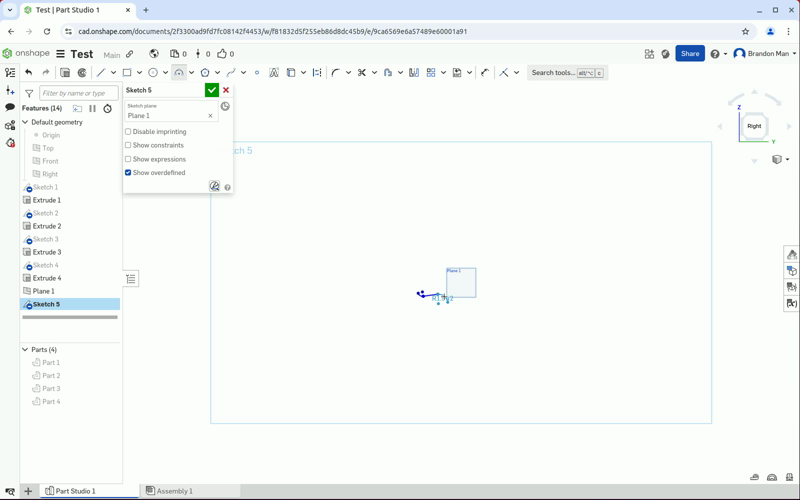
key_up(shift)
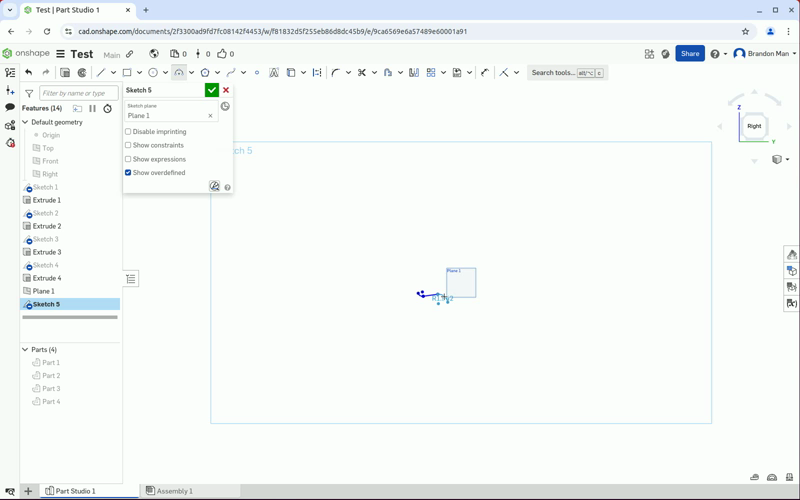
key(esc)
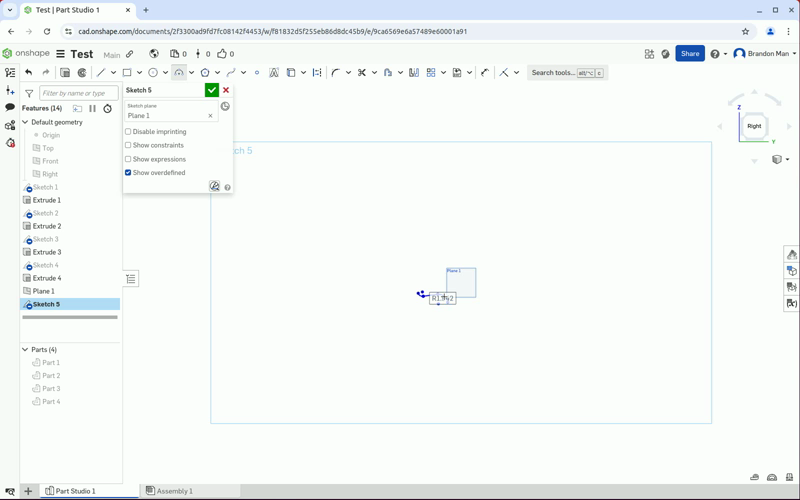
key(l)
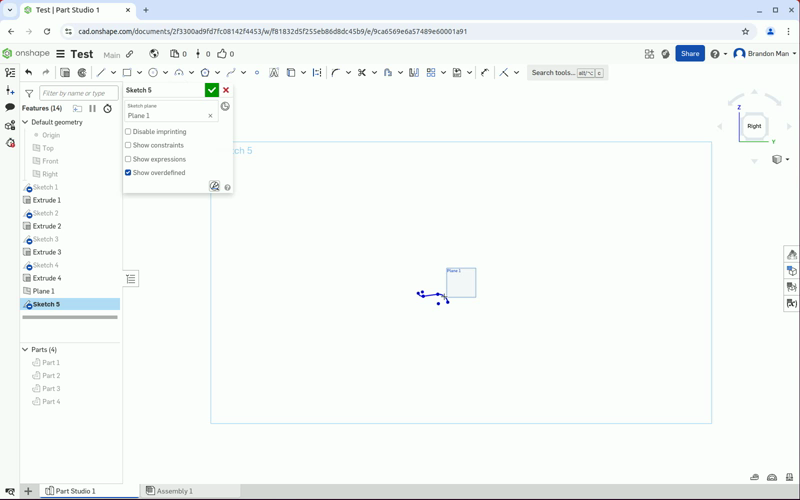
mouse_move(447, 302)
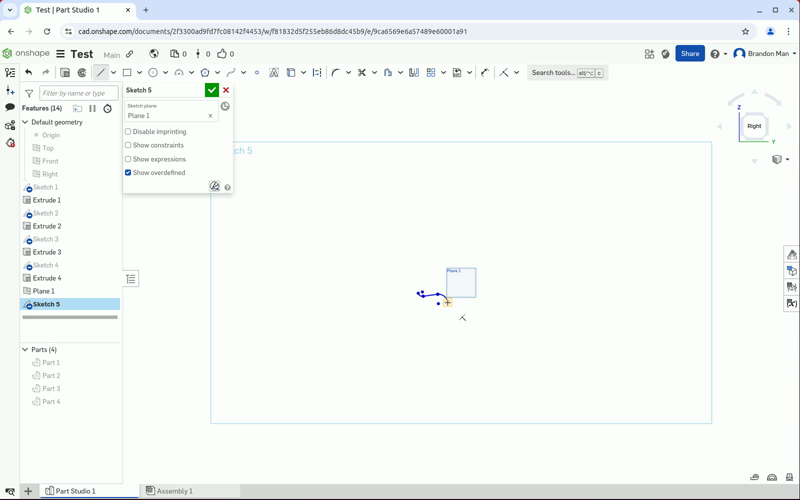
click(447, 302)
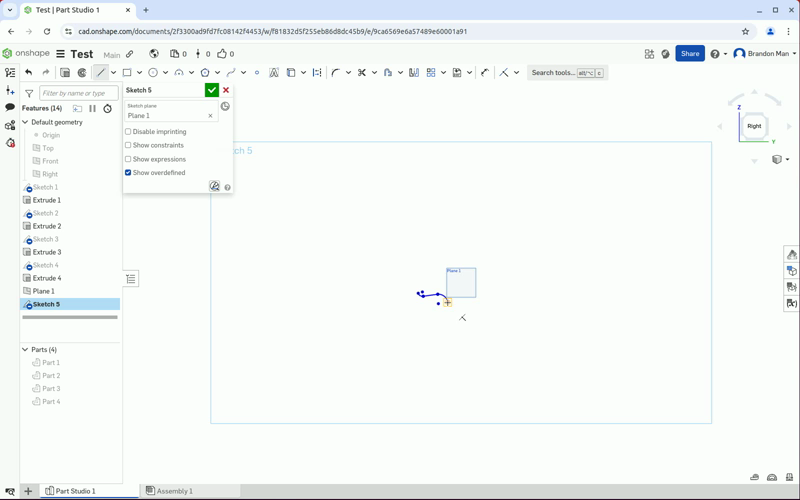
key_down(shift)
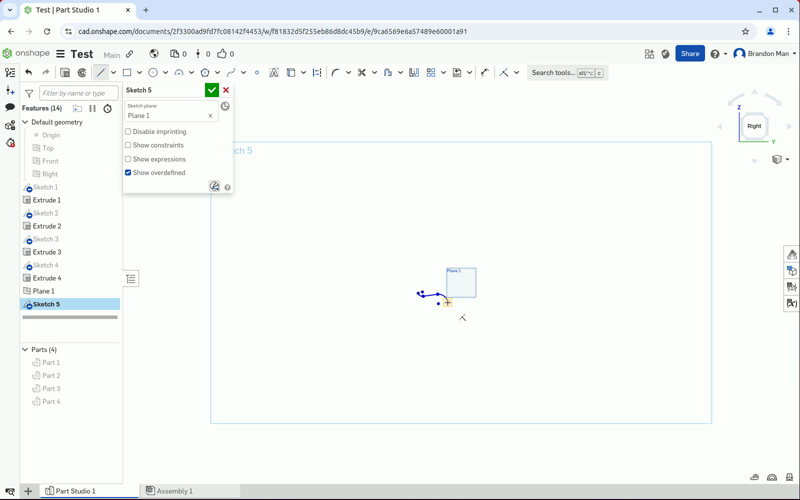
mouse_move(477, 302)
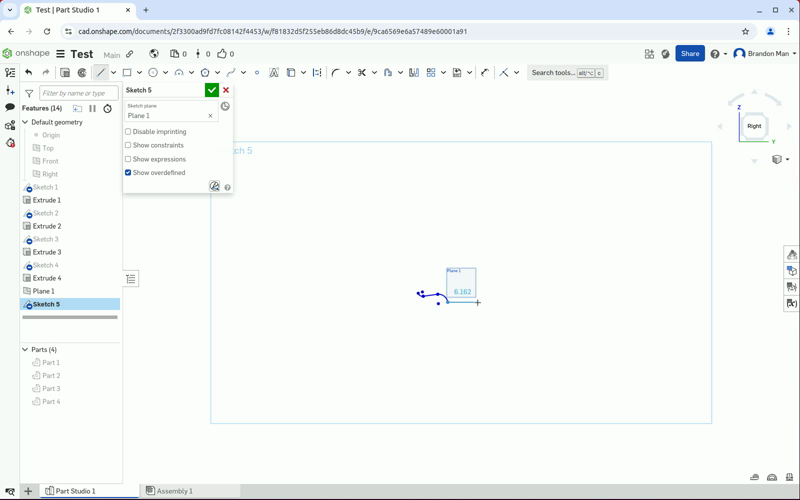
mouse_move(450, 316)
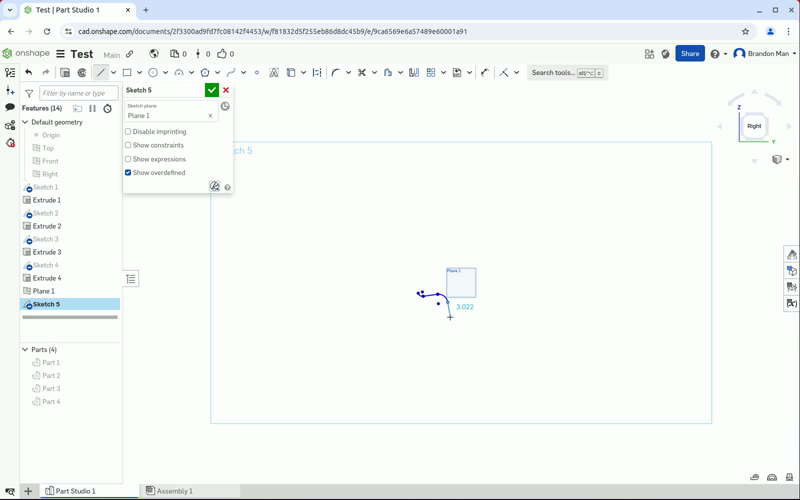
click(450, 316)
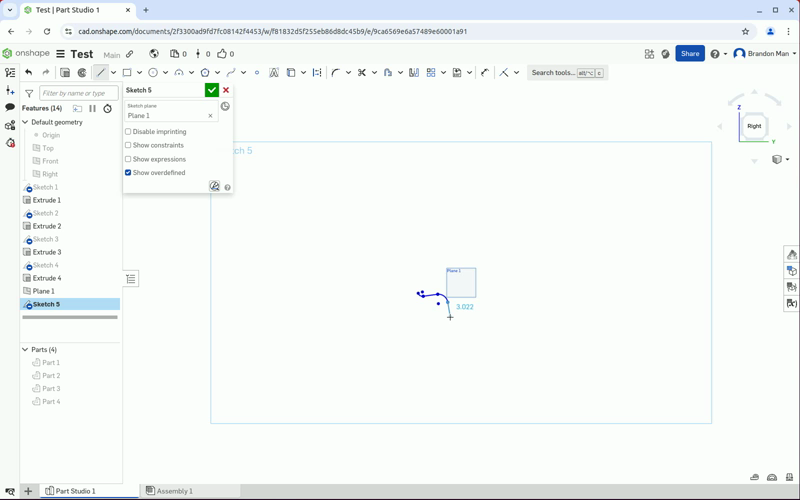
key_up(shift)
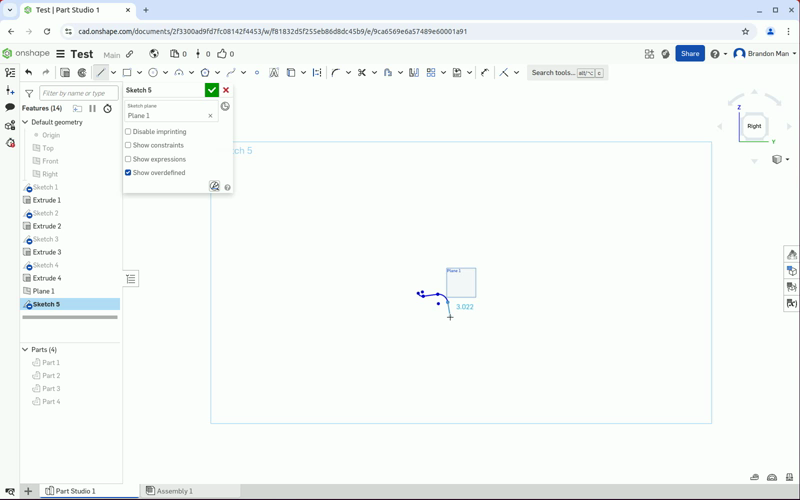
key_down(shift)
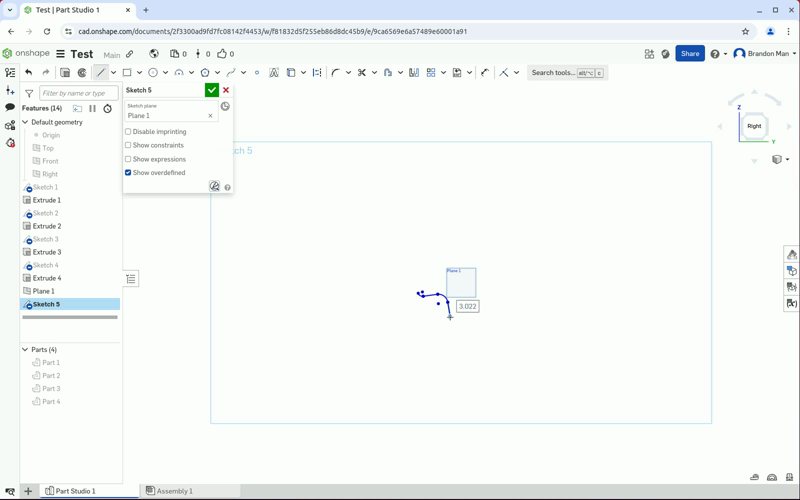
mouse_move(480, 316)
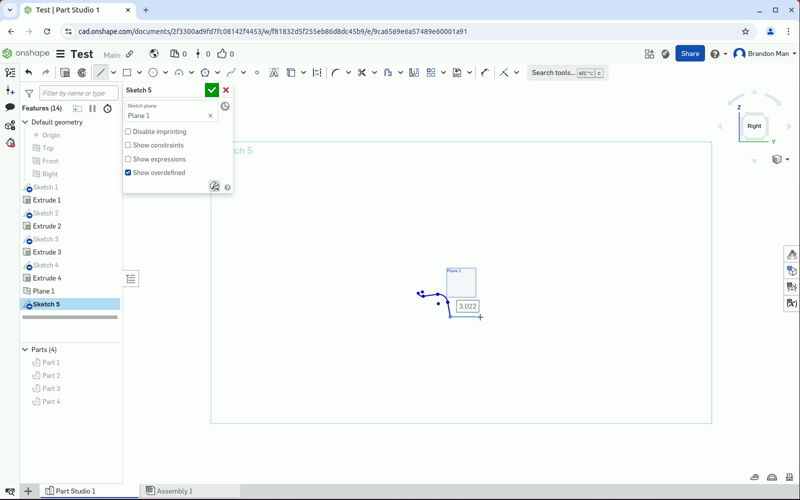
mouse_move(450, 321)
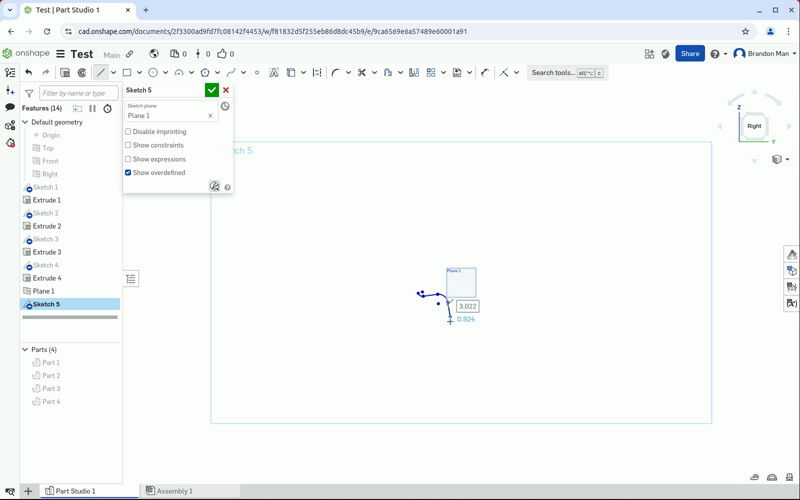
scroll(6)
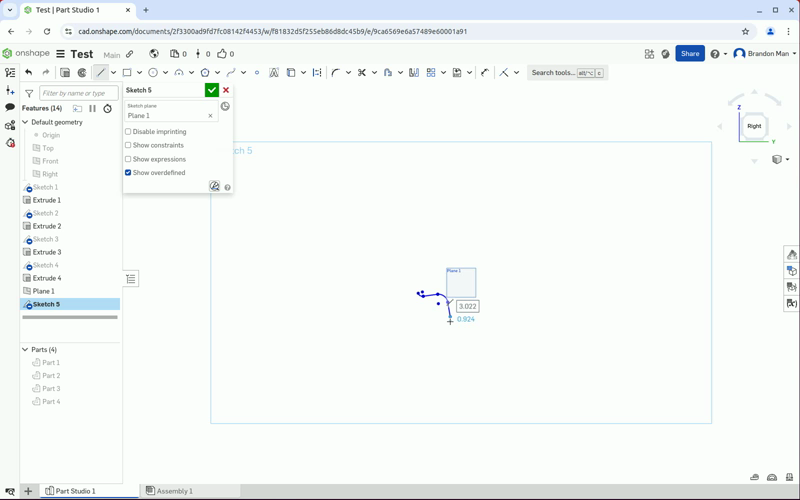
scroll(6)
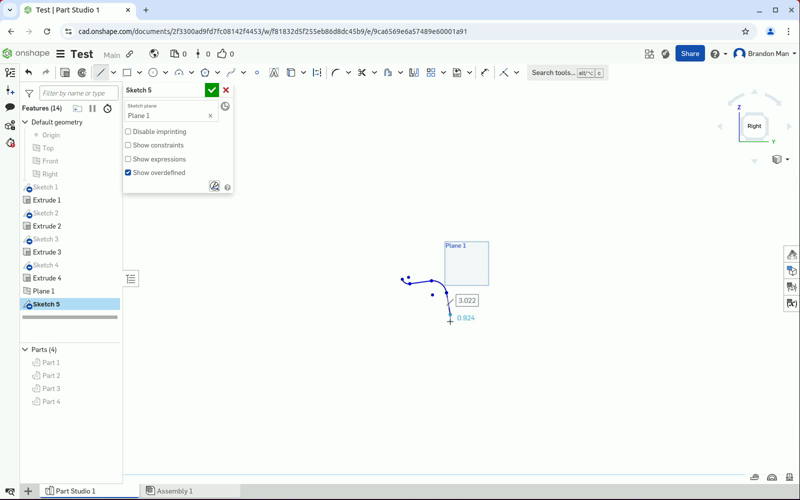
scroll(6)
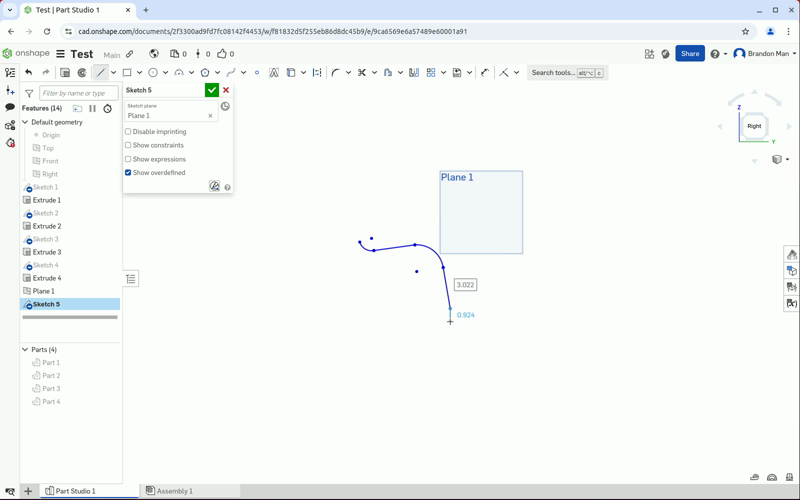
scroll(6)
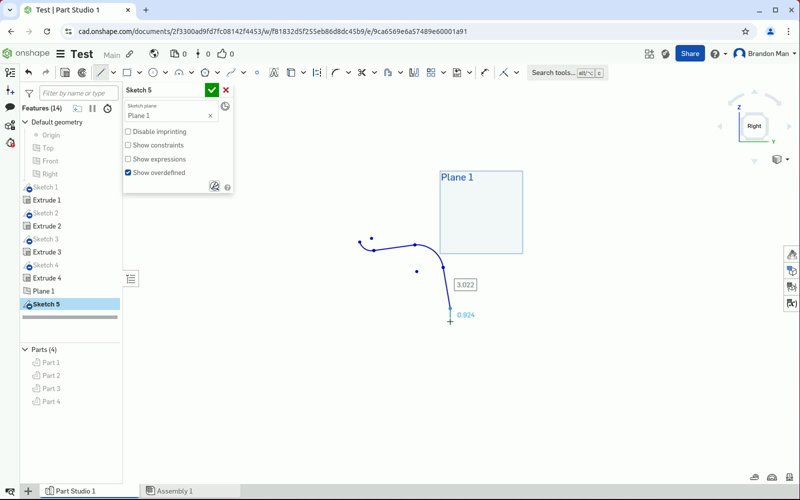
scroll(6)
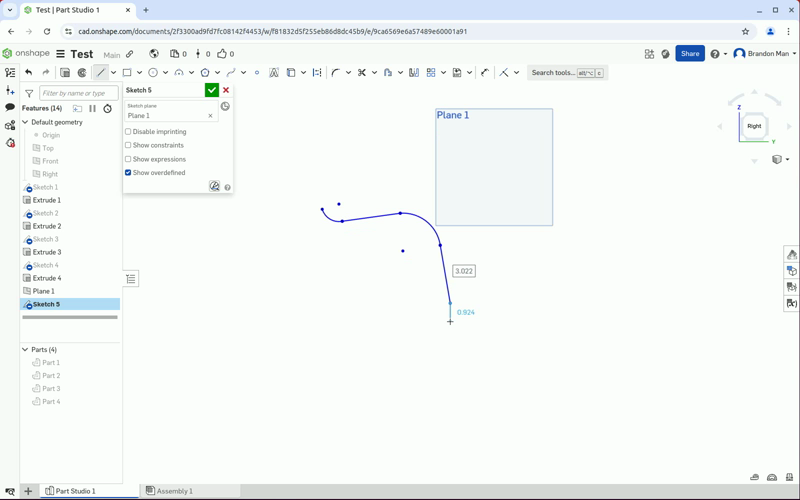
scroll(6)
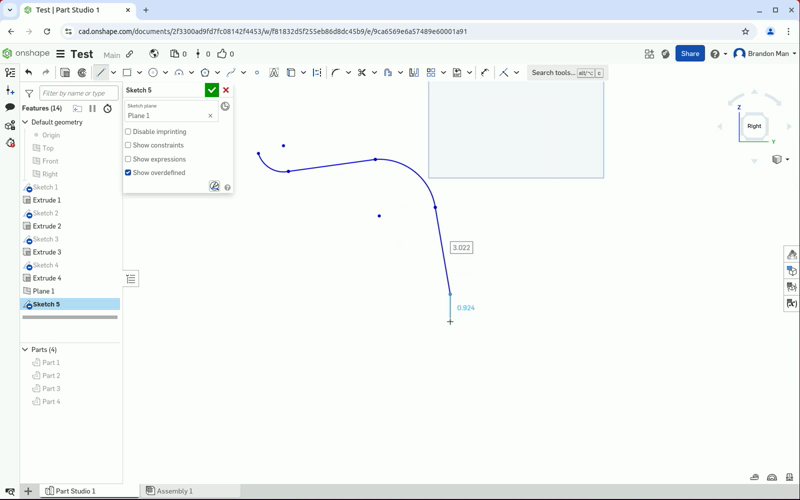
scroll(6)
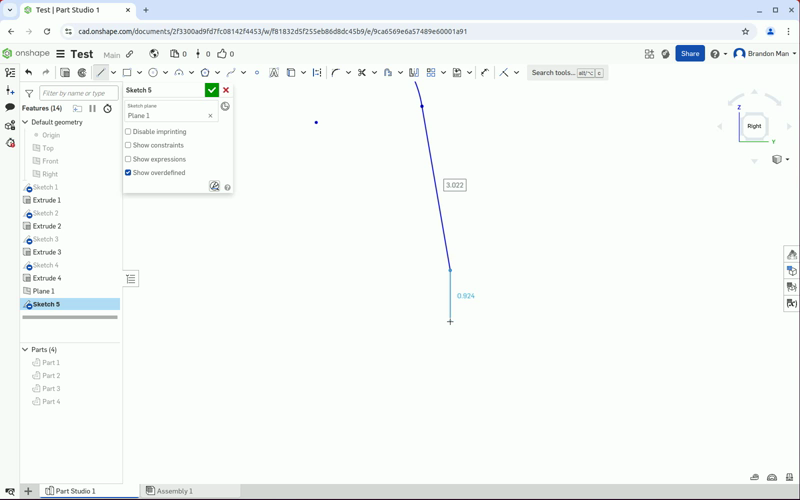
click(450, 321)
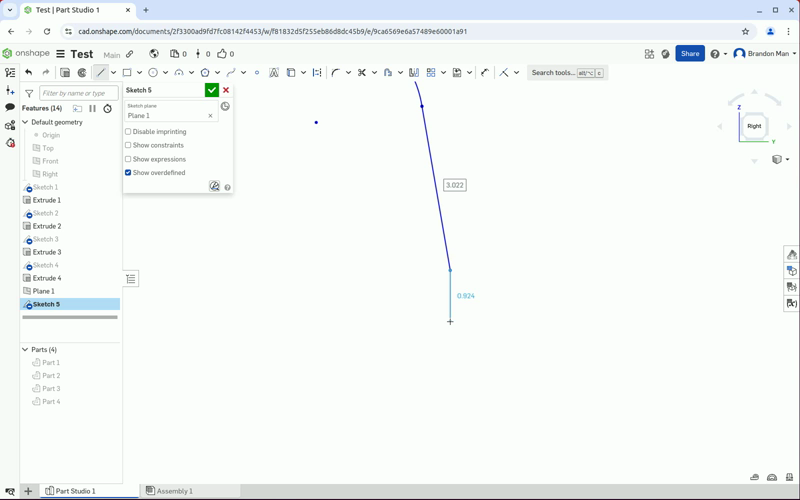
scroll(-6)
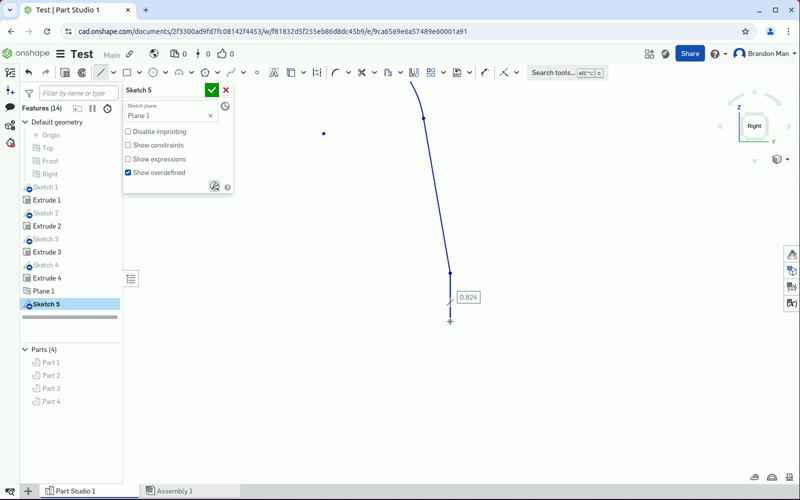
scroll(-6)
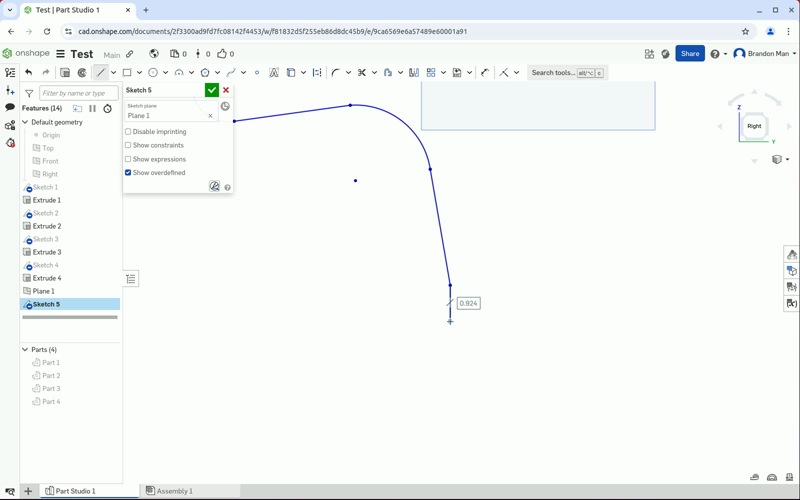
scroll(-6)
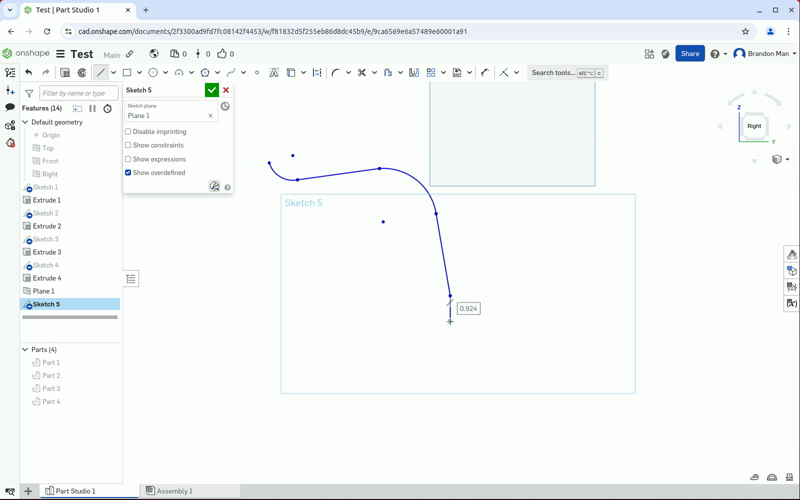
scroll(-6)
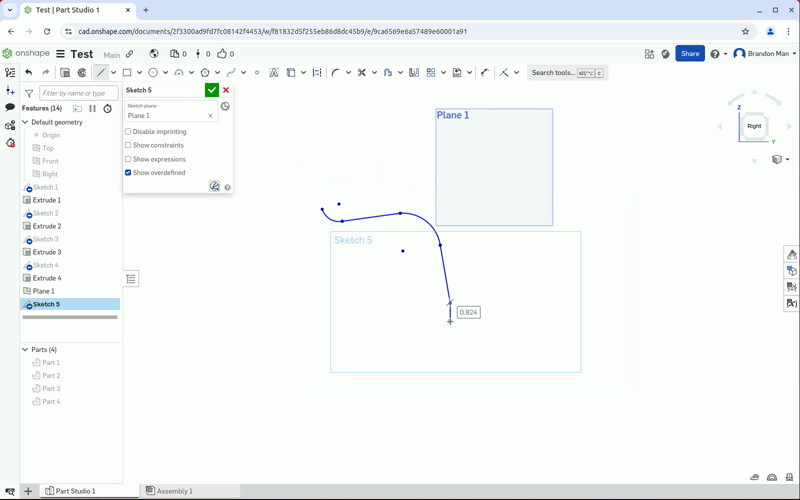
scroll(-6)
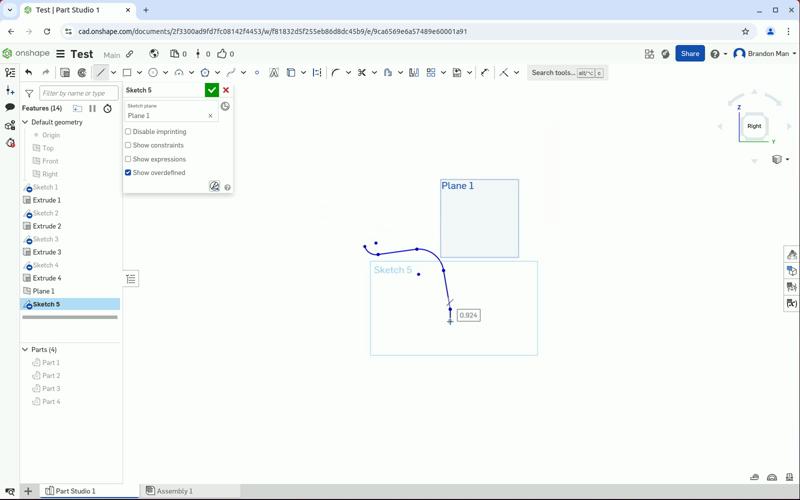
scroll(-6)
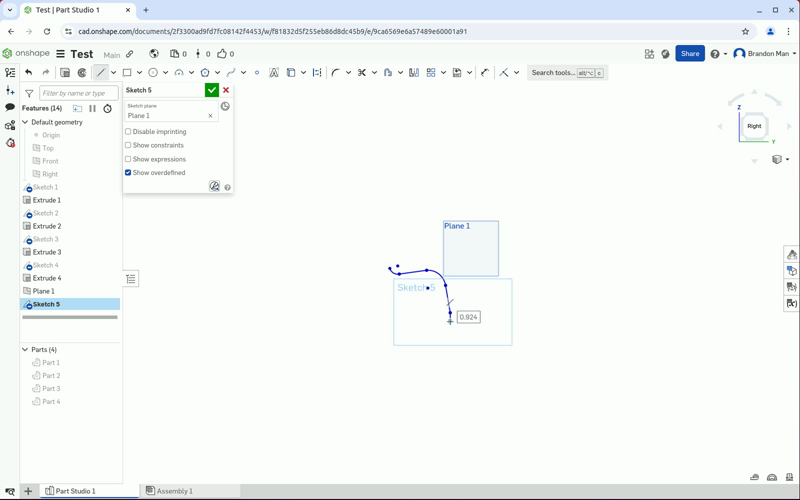
scroll(-6)
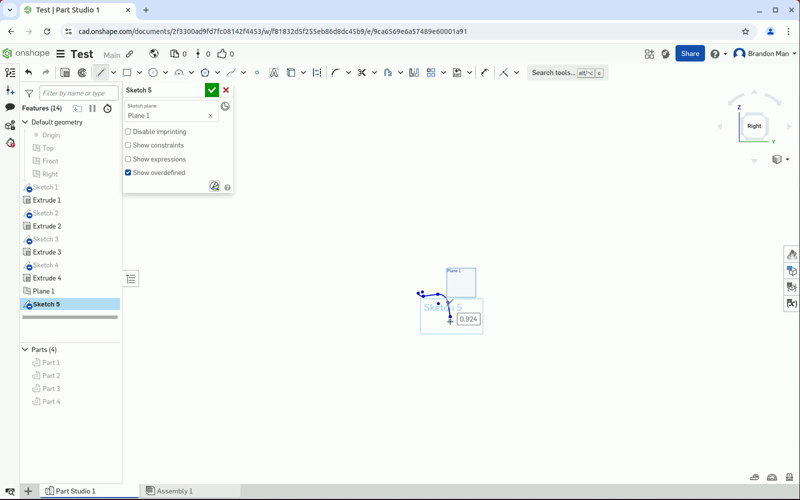
key_up(shift)
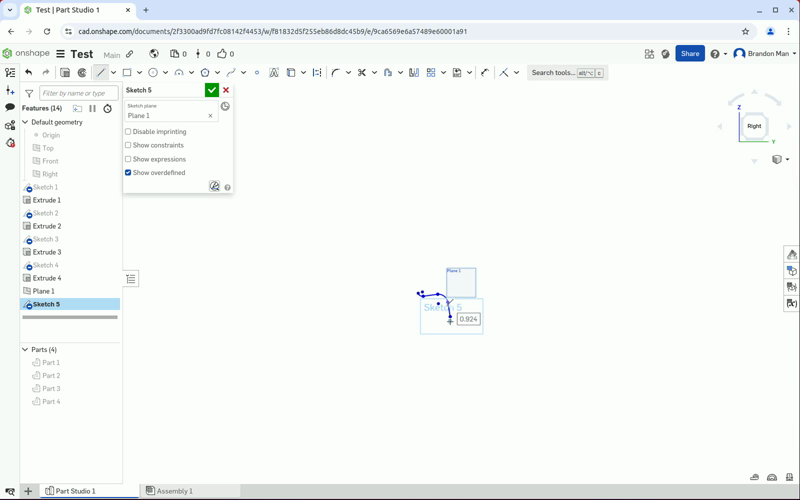
key(esc)
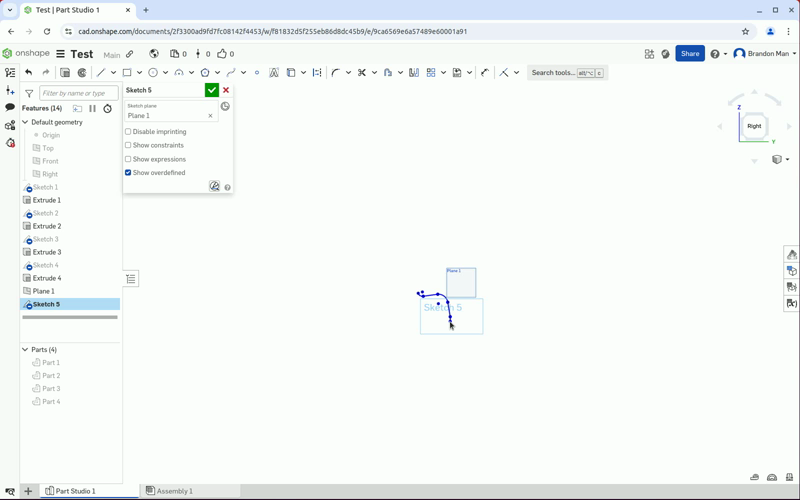
key(a)
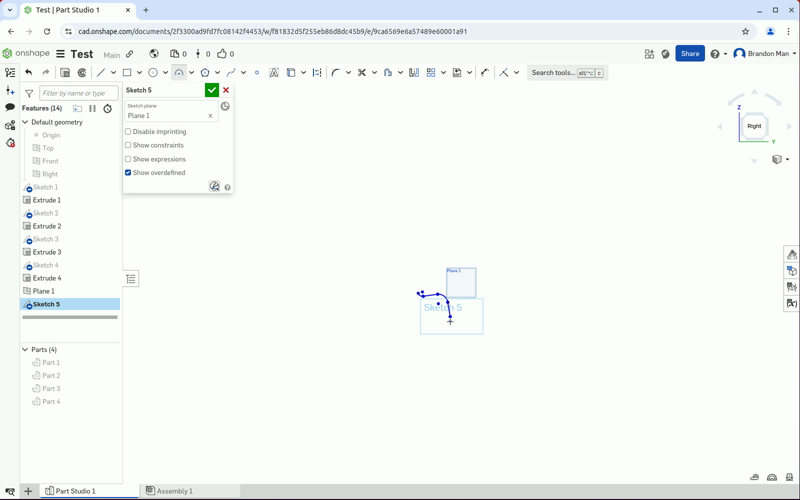
mouse_move(450, 321)
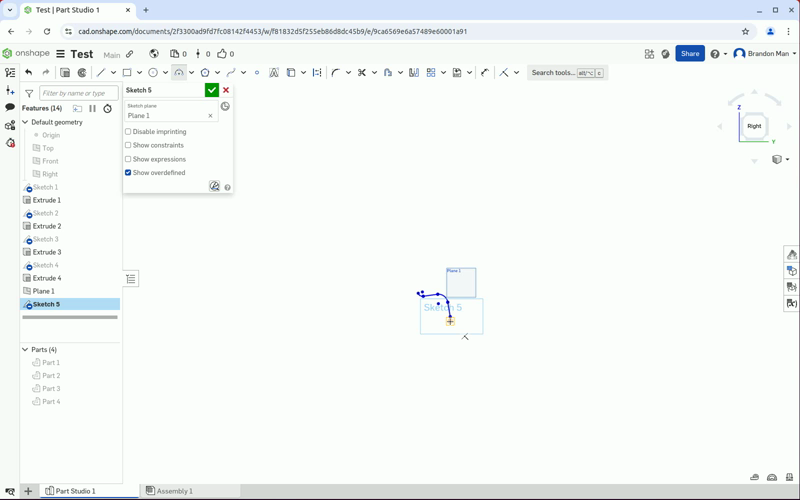
click(450, 321)
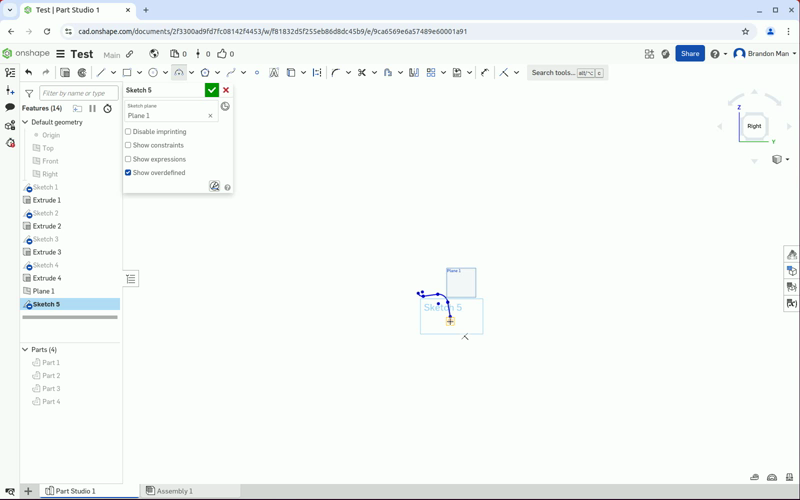
key_down(shift)
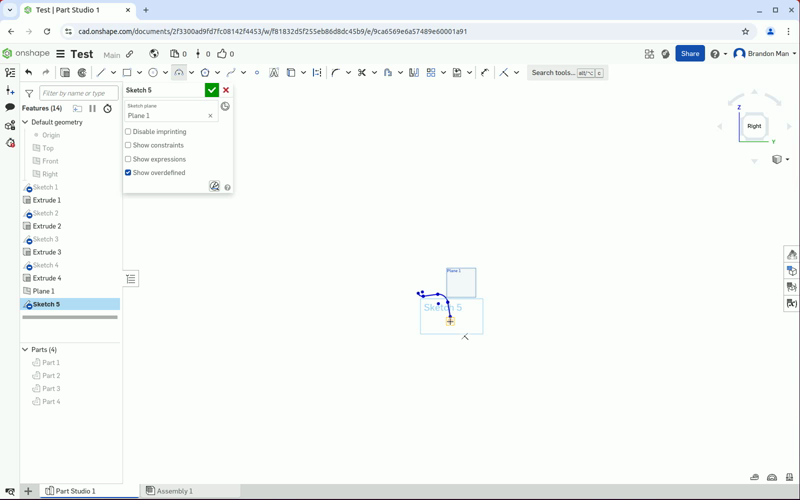
mouse_move(453, 324)
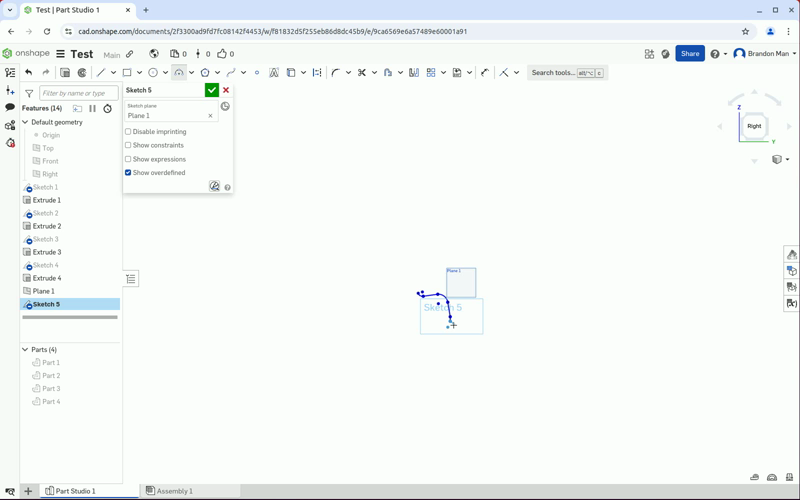
scroll(6)
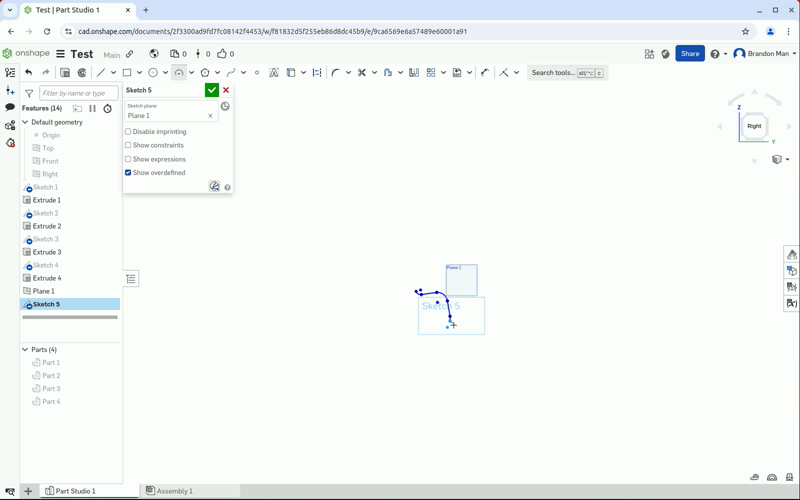
scroll(6)
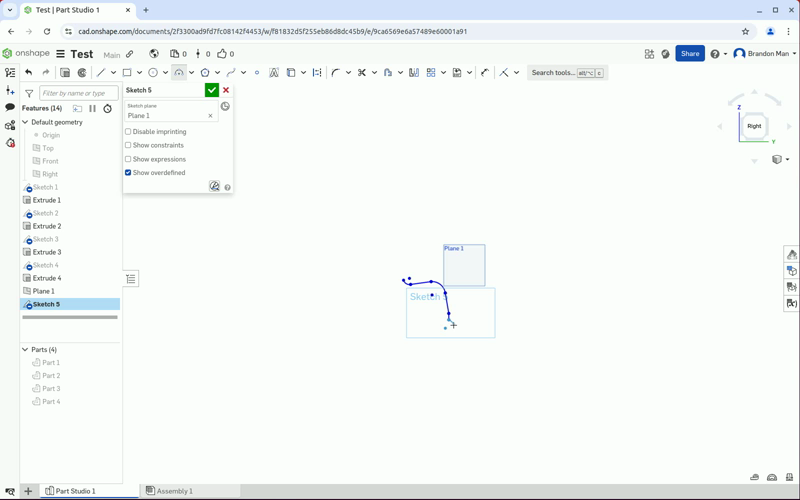
scroll(6)
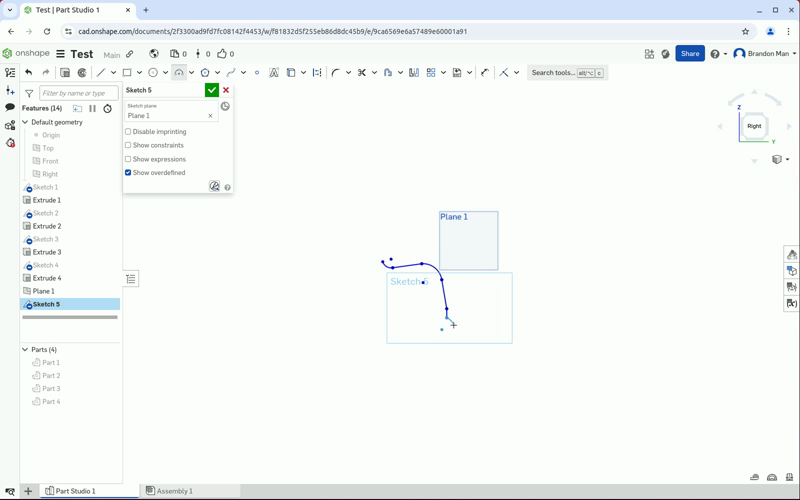
scroll(6)
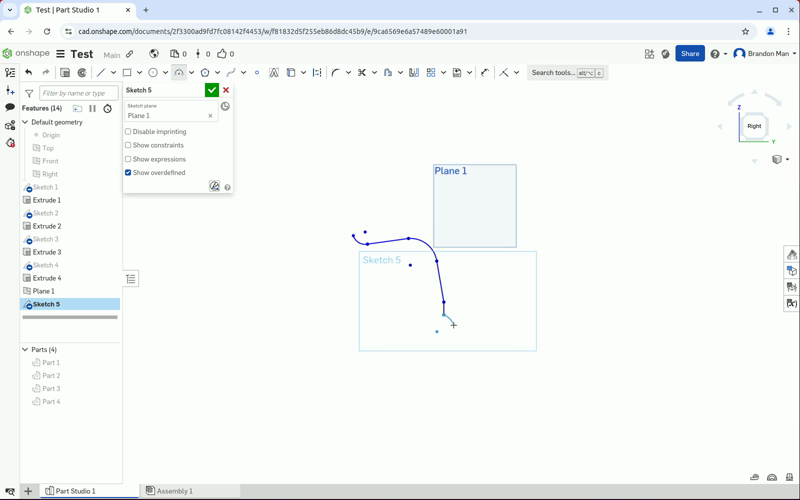
scroll(6)
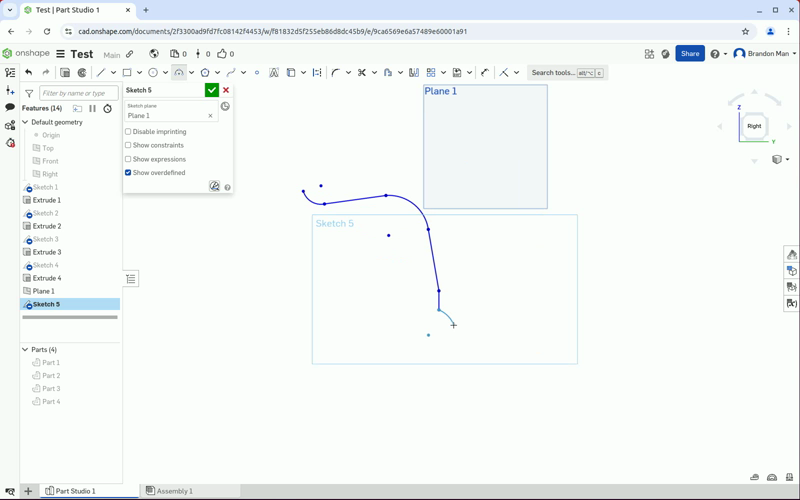
scroll(6)
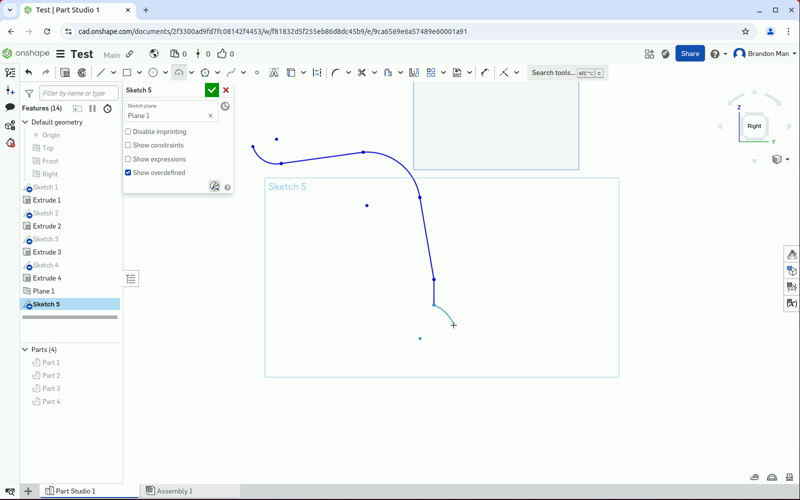
scroll(6)
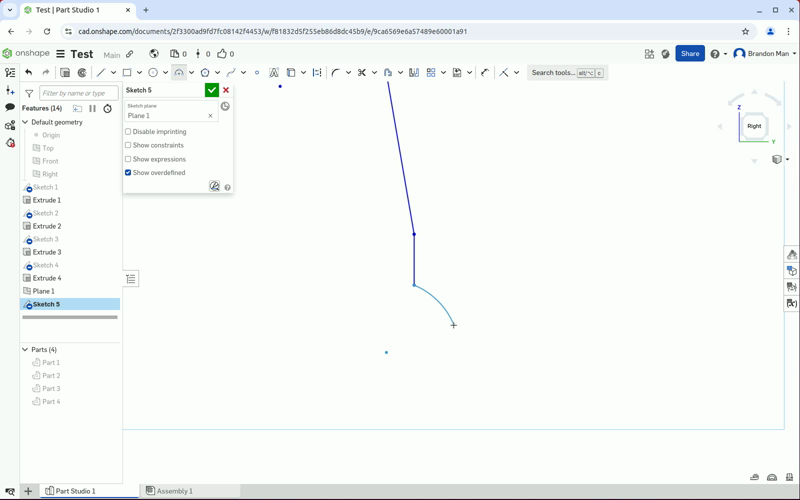
click(453, 324)
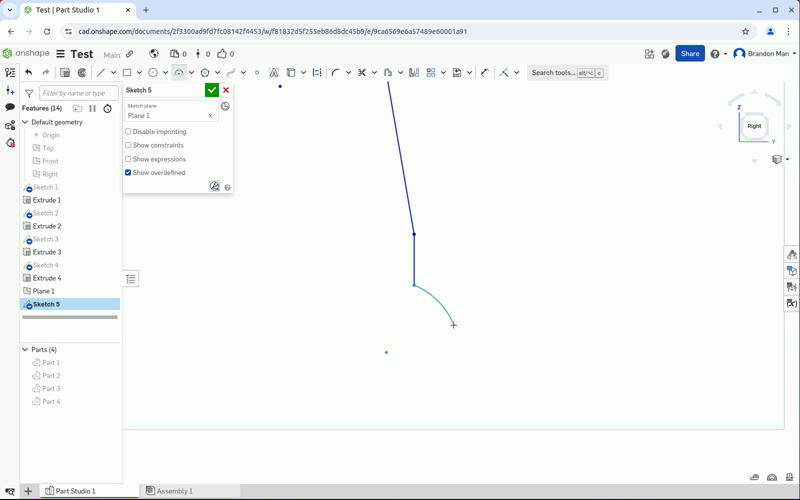
scroll(-6)
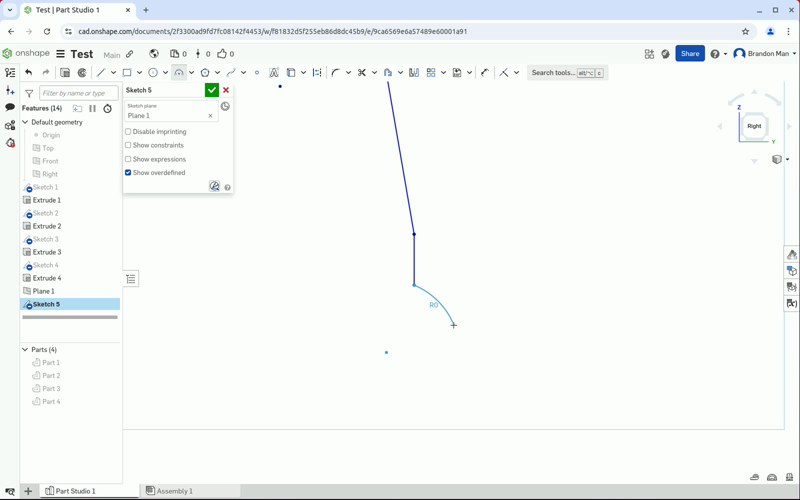
scroll(-6)
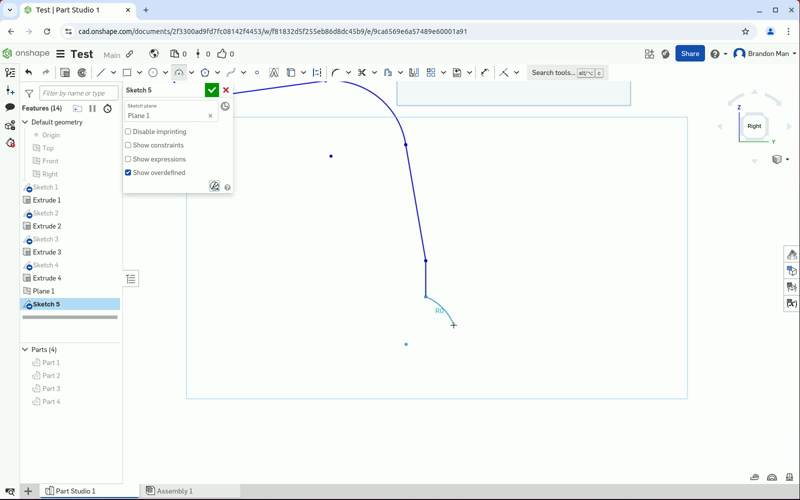
scroll(-6)
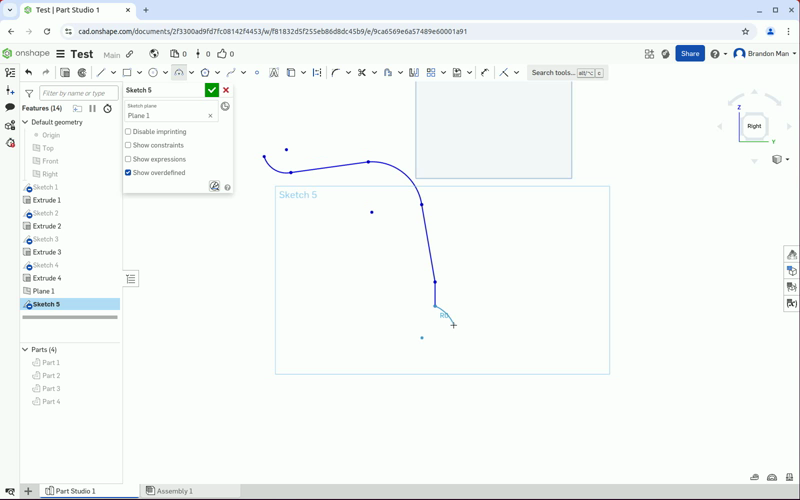
scroll(-6)
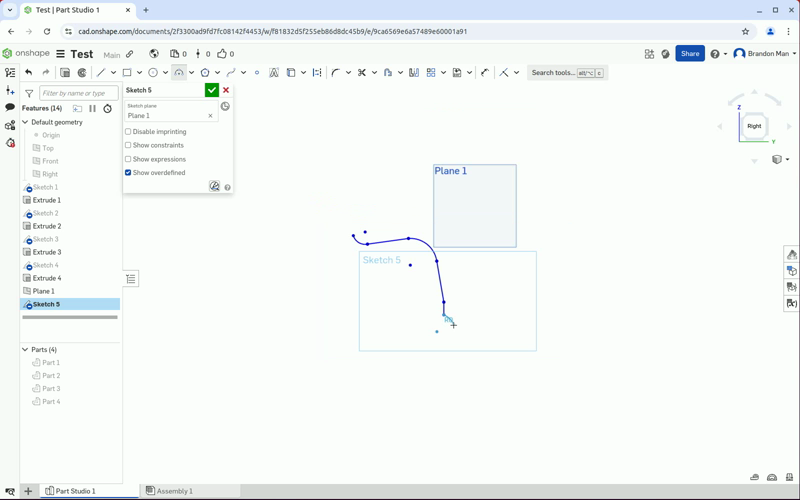
scroll(-6)
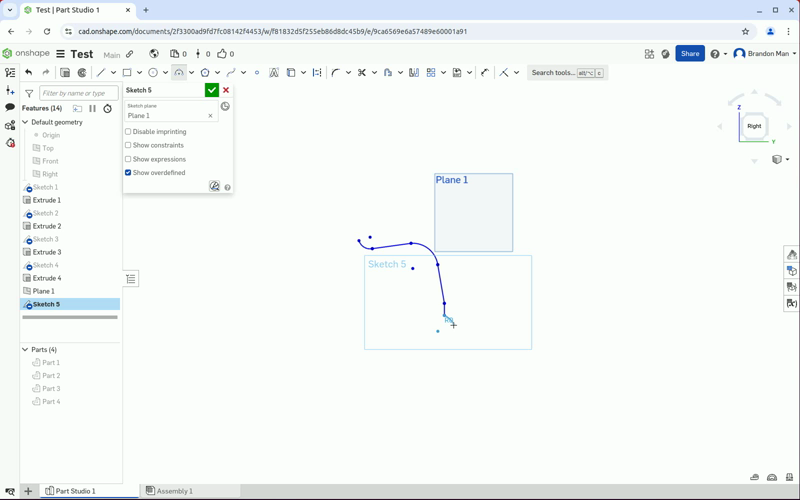
scroll(-6)
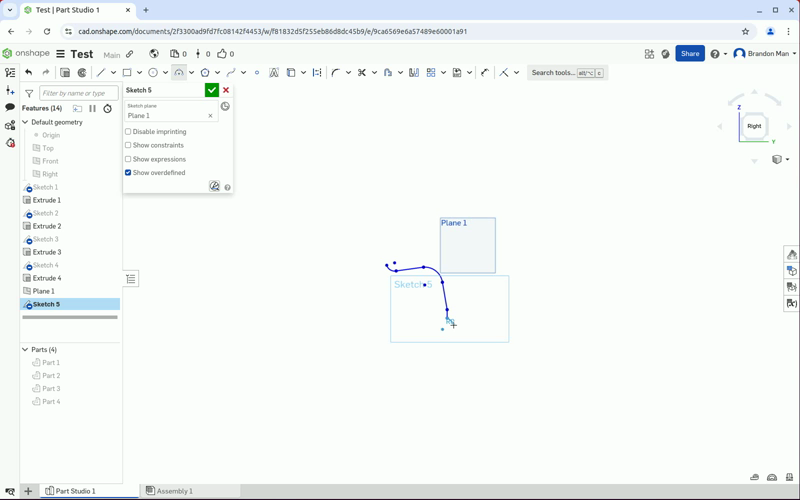
scroll(-6)
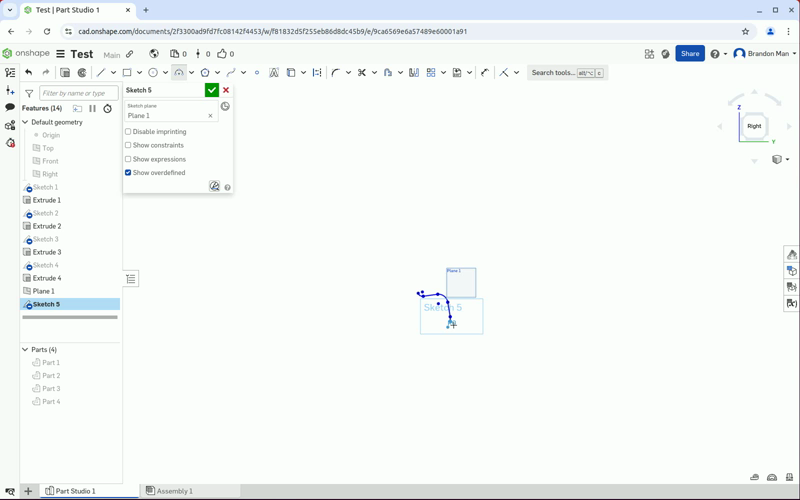
mouse_move(451, 323)
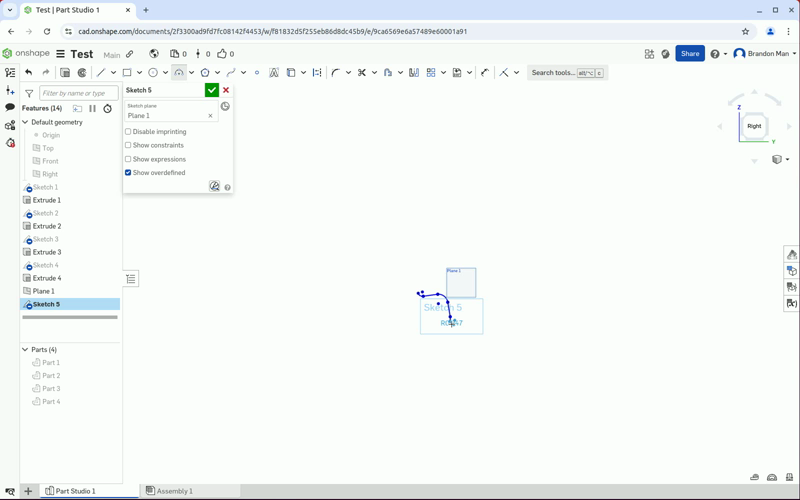
scroll(6)
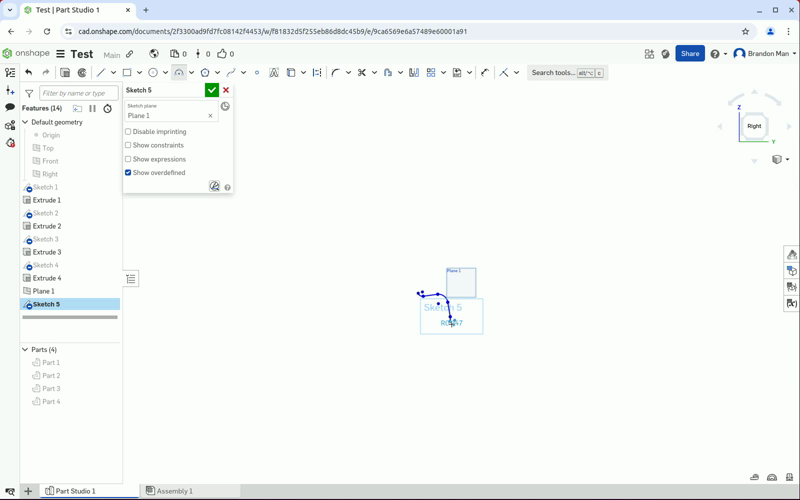
scroll(6)
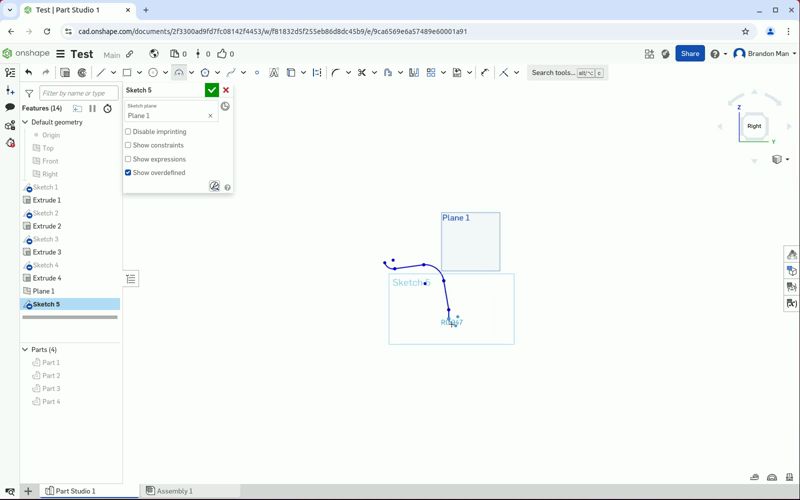
scroll(6)
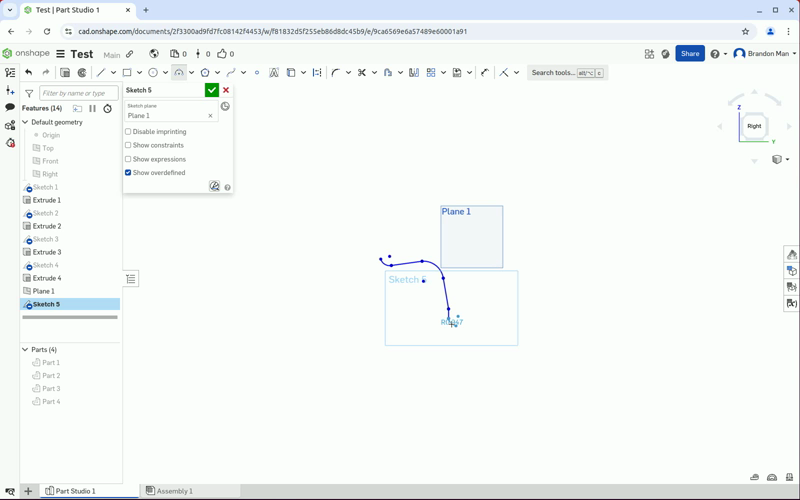
scroll(6)
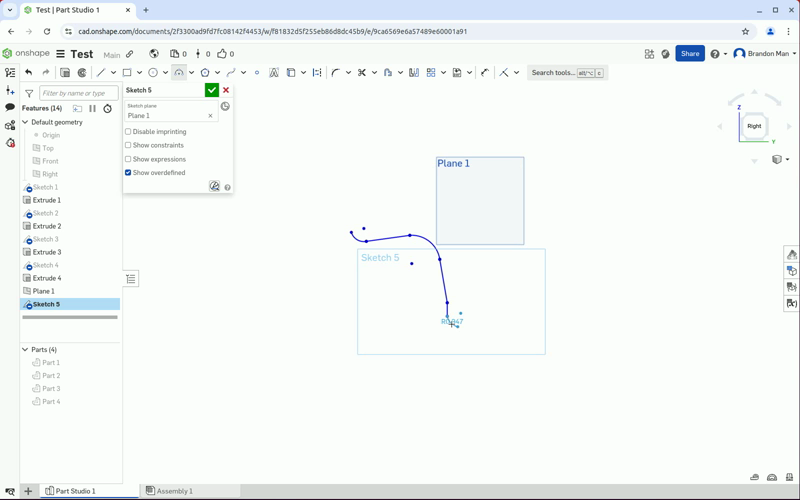
scroll(6)
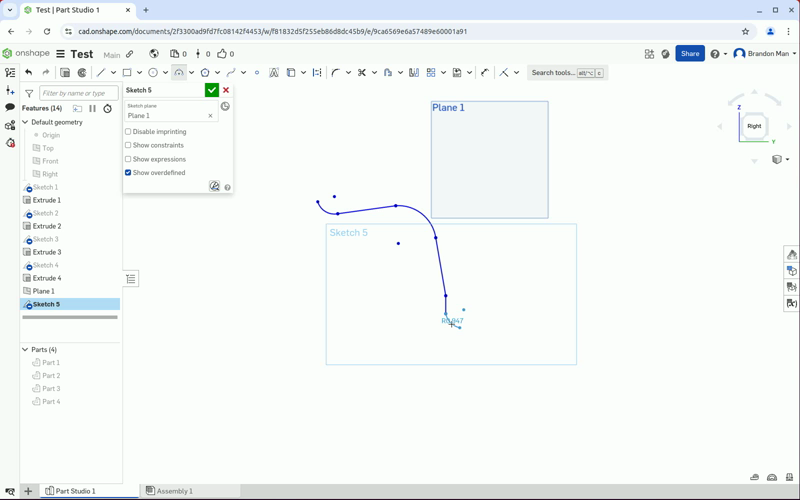
scroll(6)
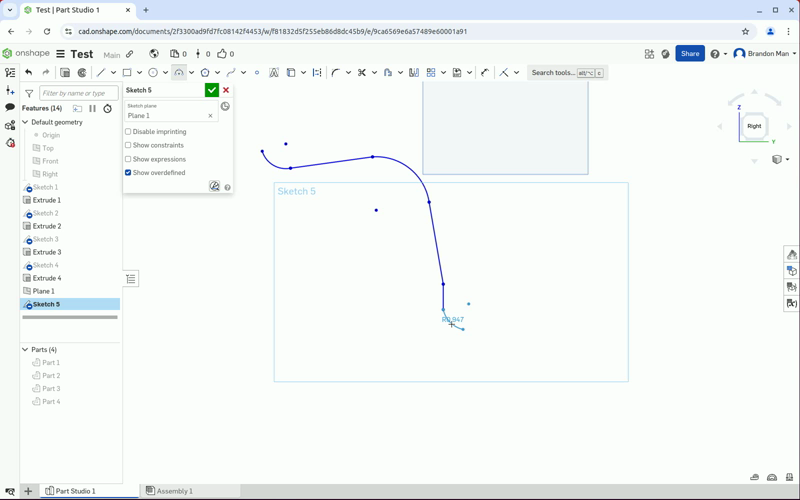
scroll(6)
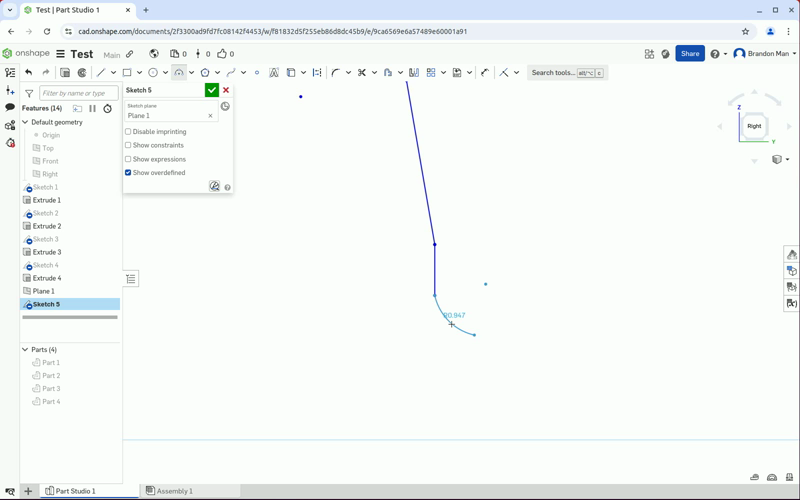
click(451, 323)
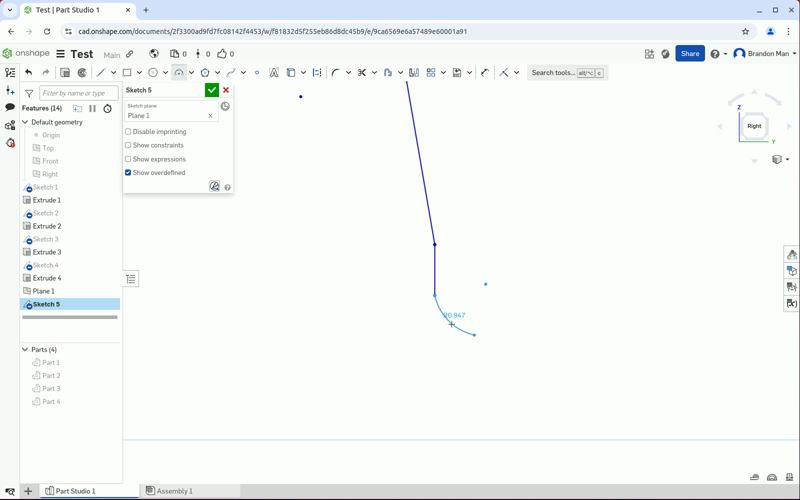
scroll(-6)
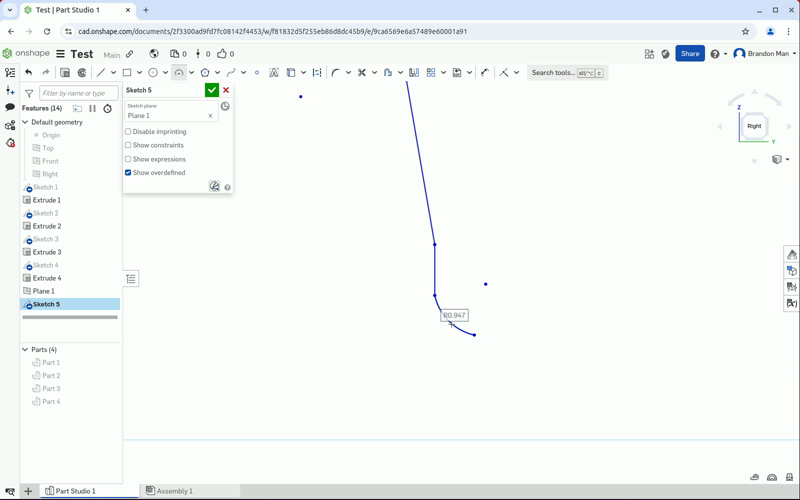
scroll(-6)
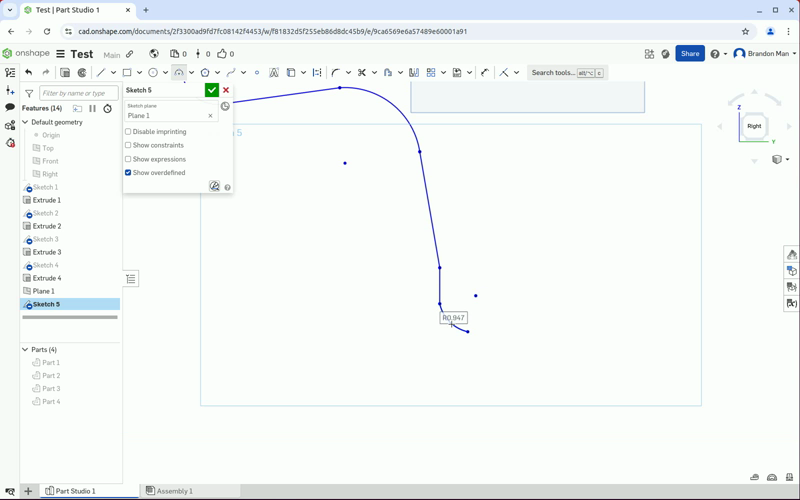
scroll(-6)
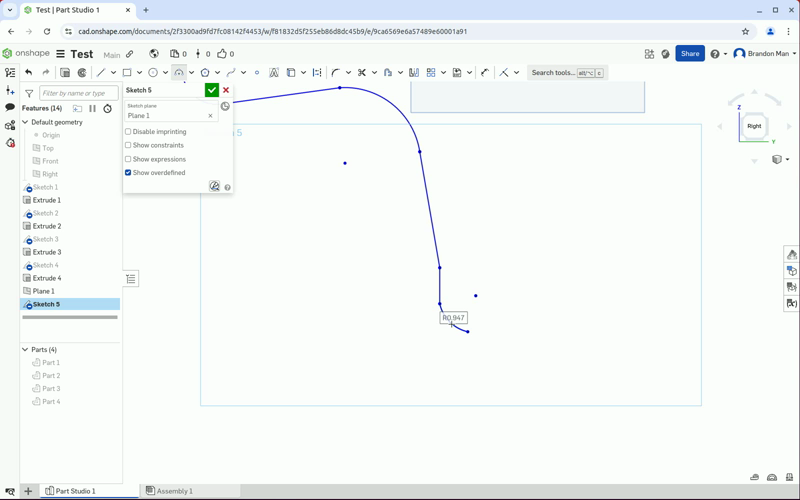
scroll(-6)
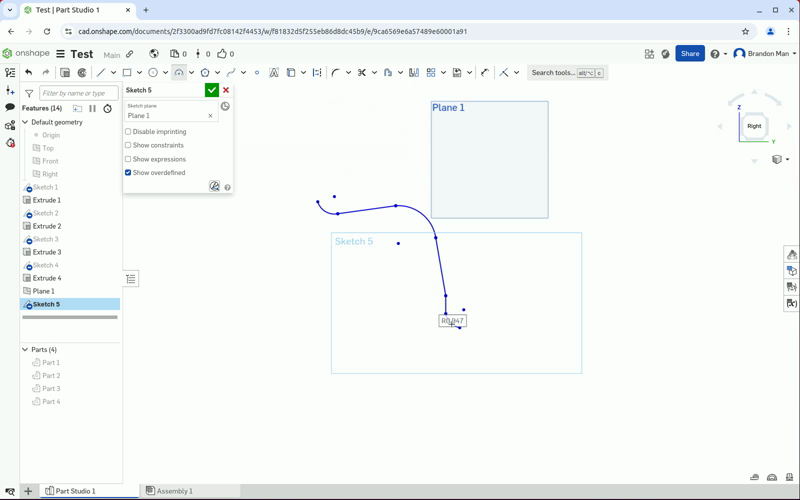
scroll(-6)
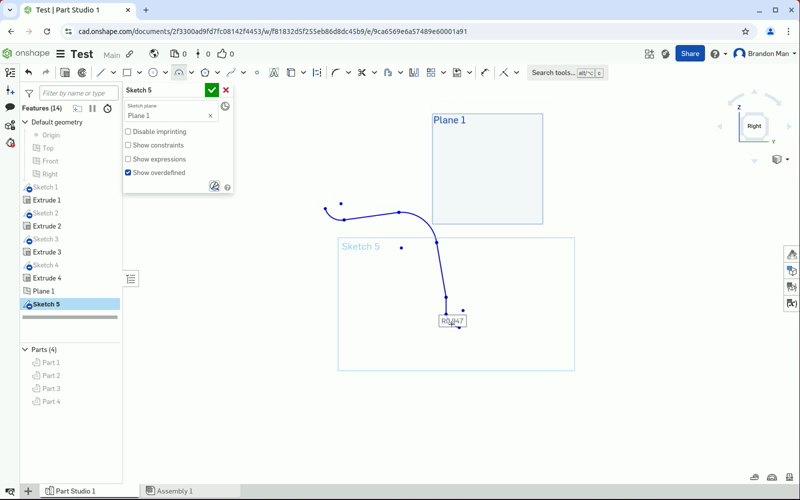
scroll(-6)
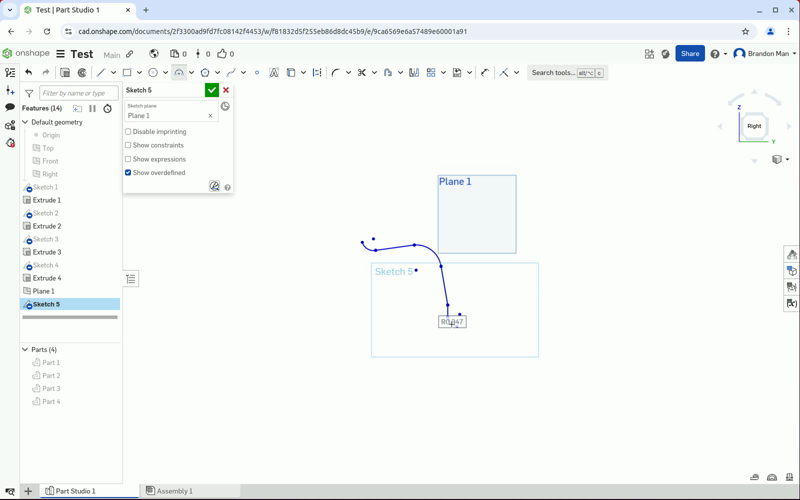
scroll(-6)
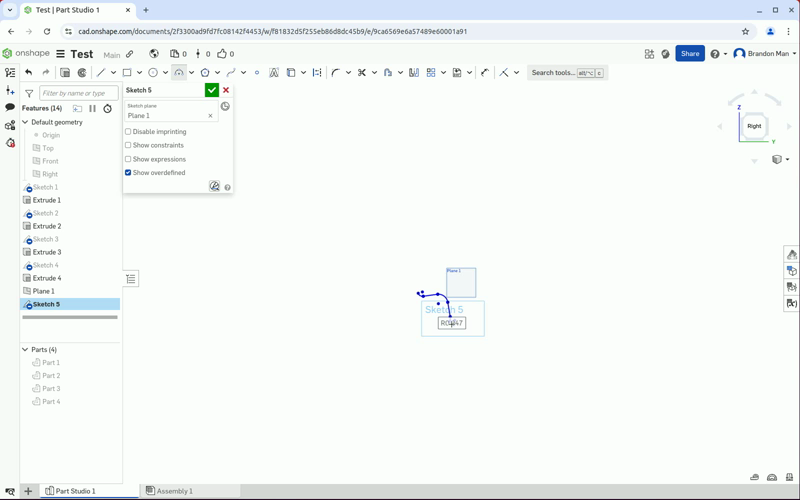
key_up(shift)
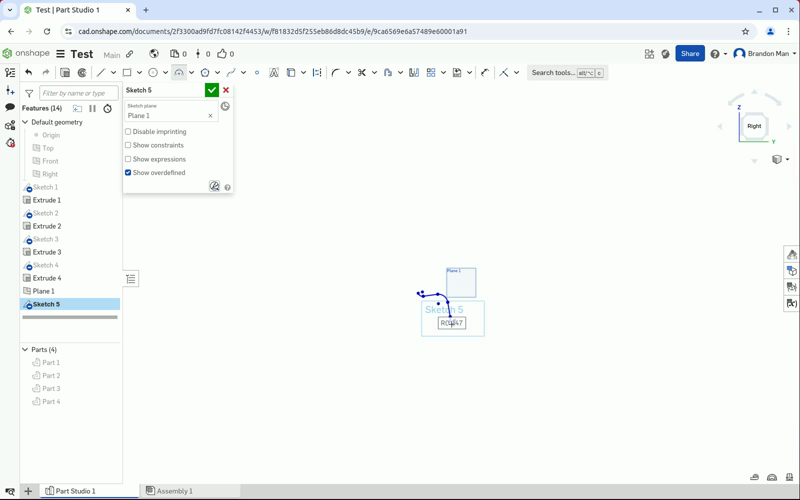
mouse_move(453, 324)
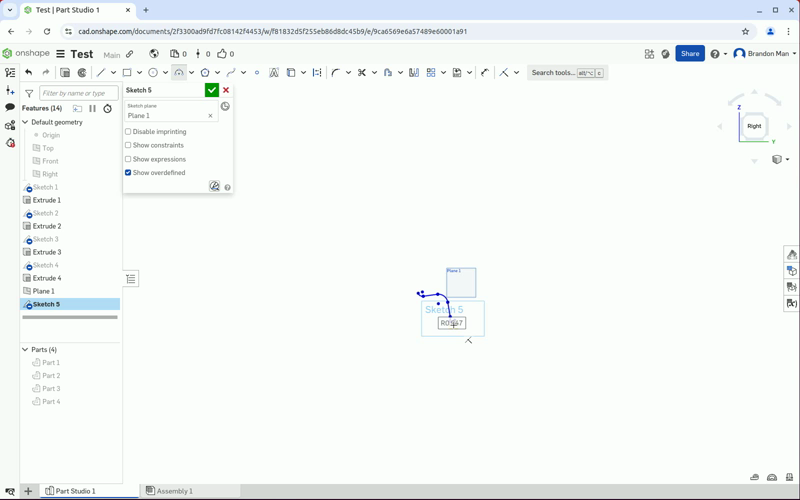
scroll(6)
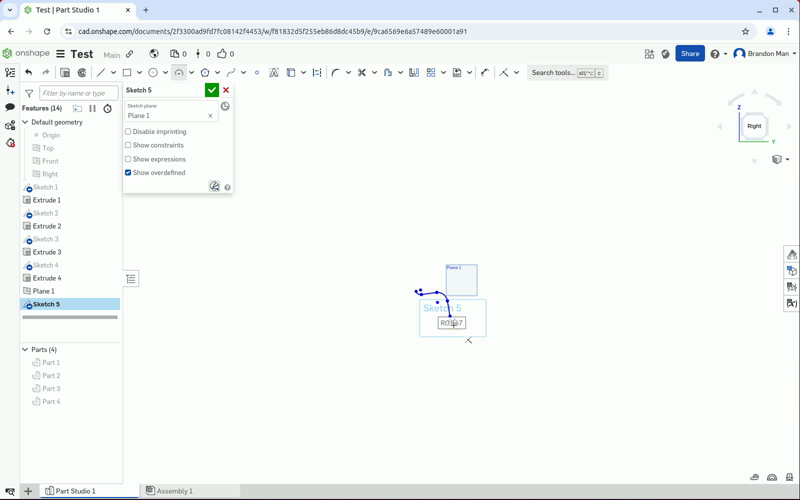
scroll(6)
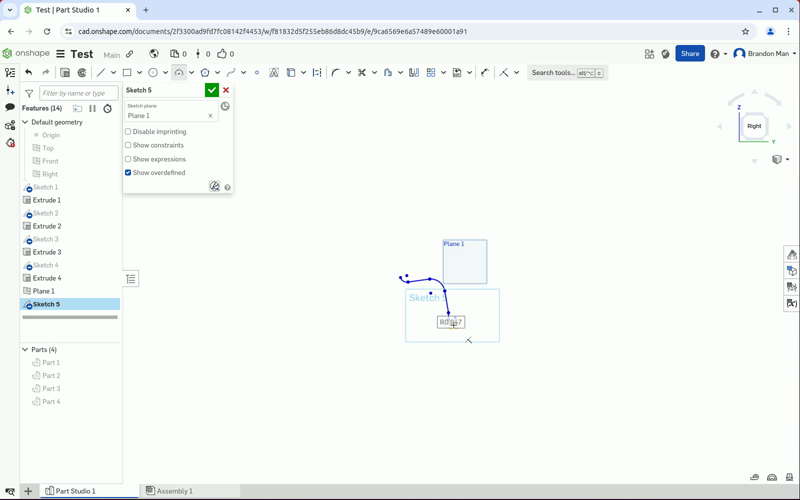
scroll(6)
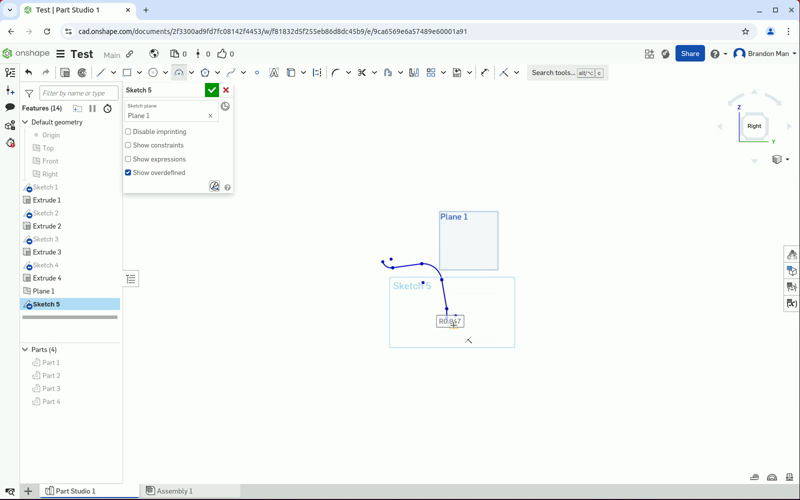
scroll(6)
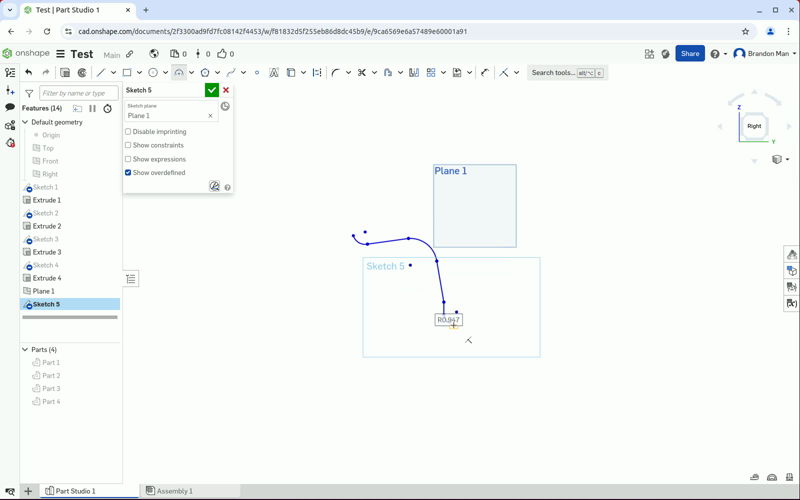
scroll(6)
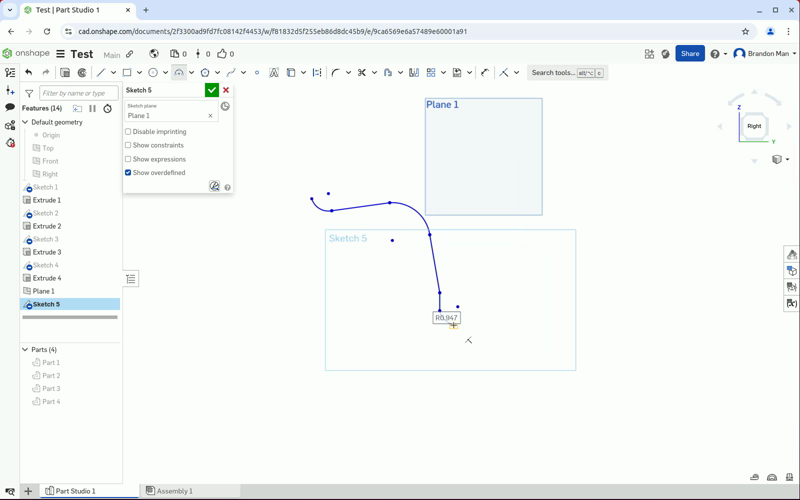
scroll(6)
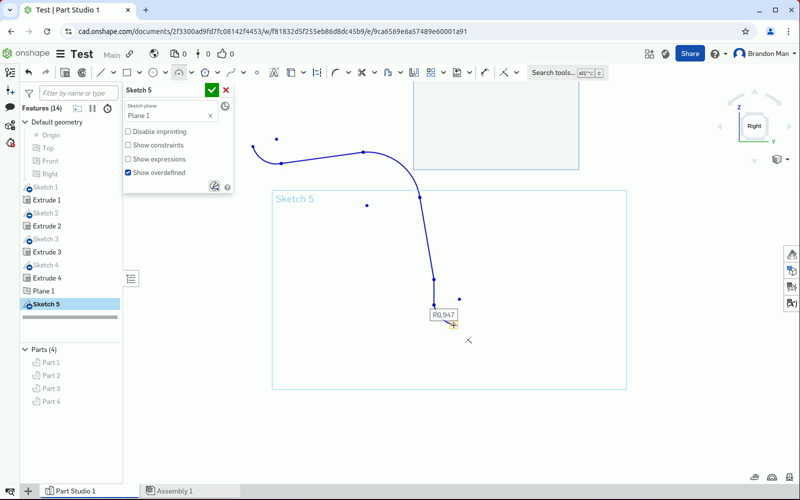
scroll(6)
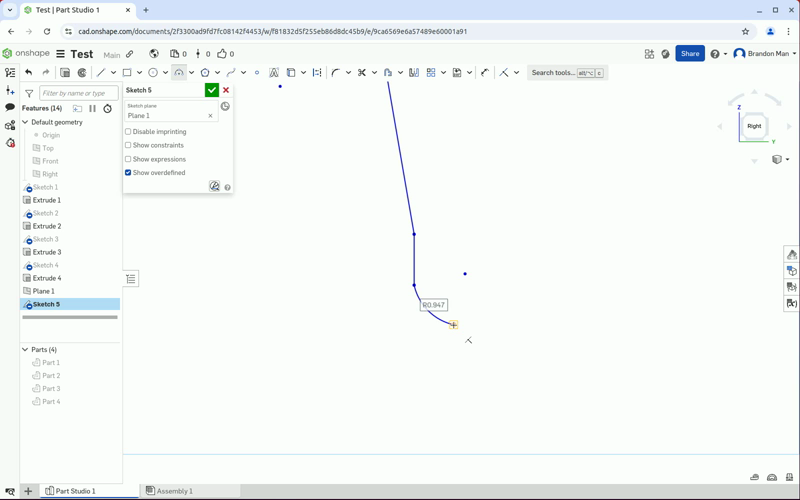
click(453, 324)
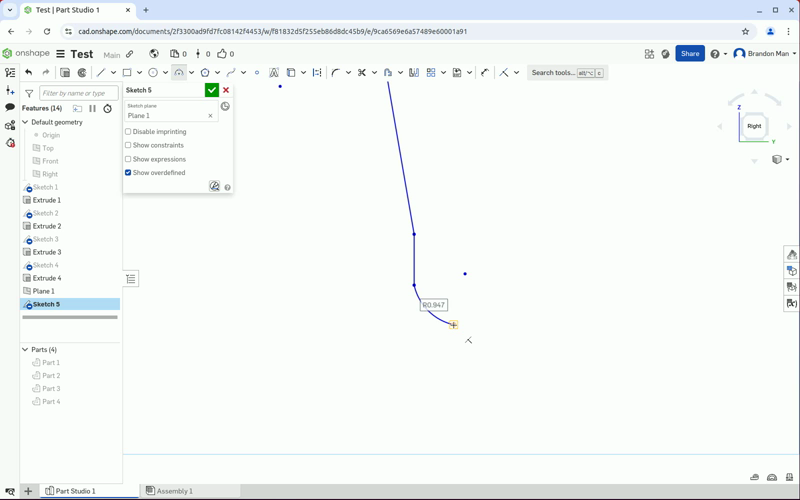
scroll(-6)
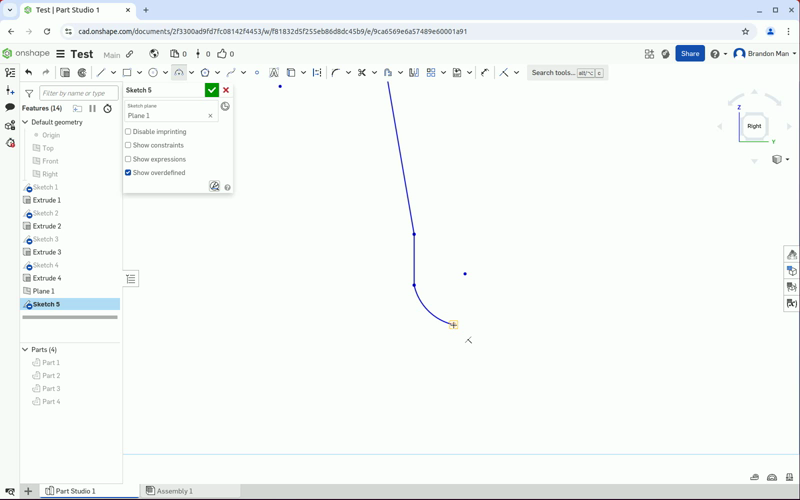
scroll(-6)
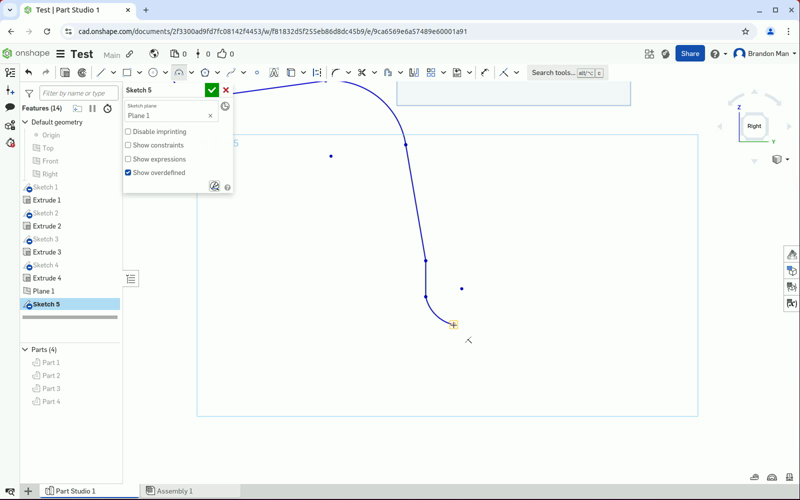
scroll(-6)
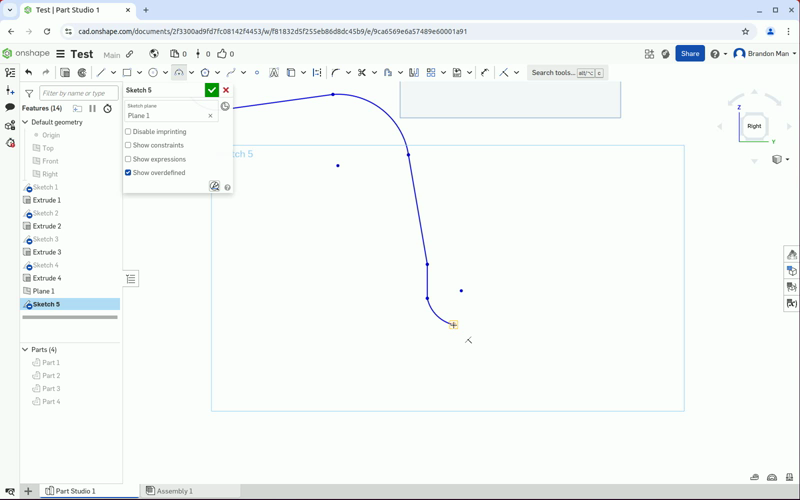
scroll(-6)
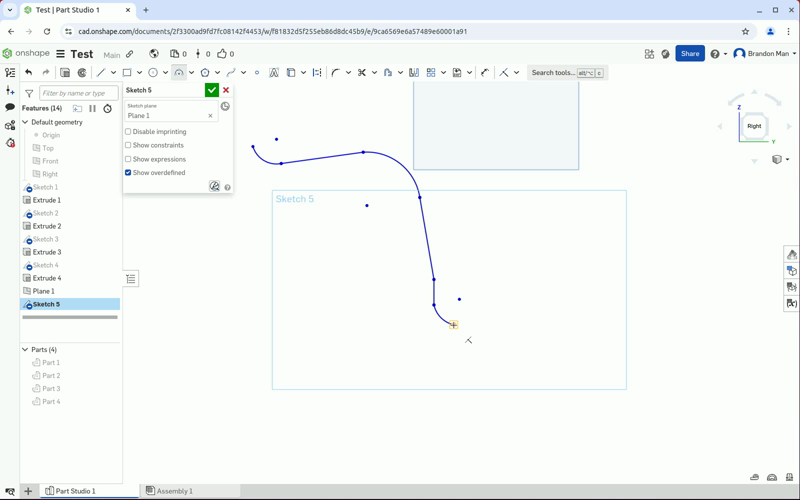
scroll(-6)
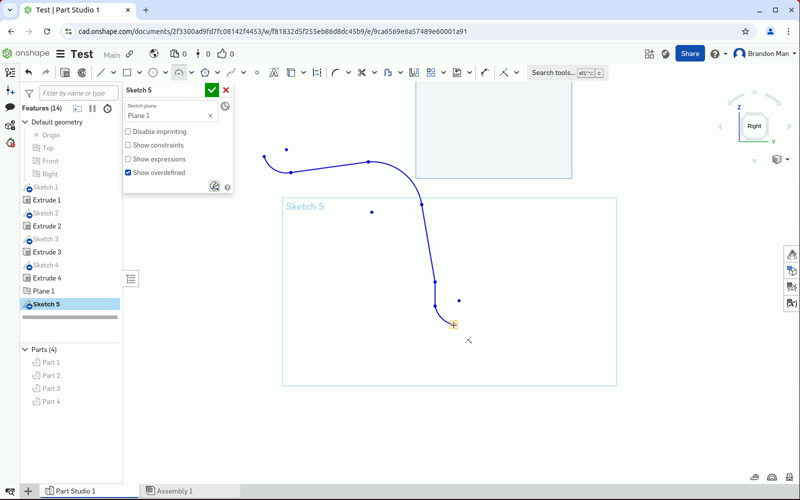
scroll(-6)
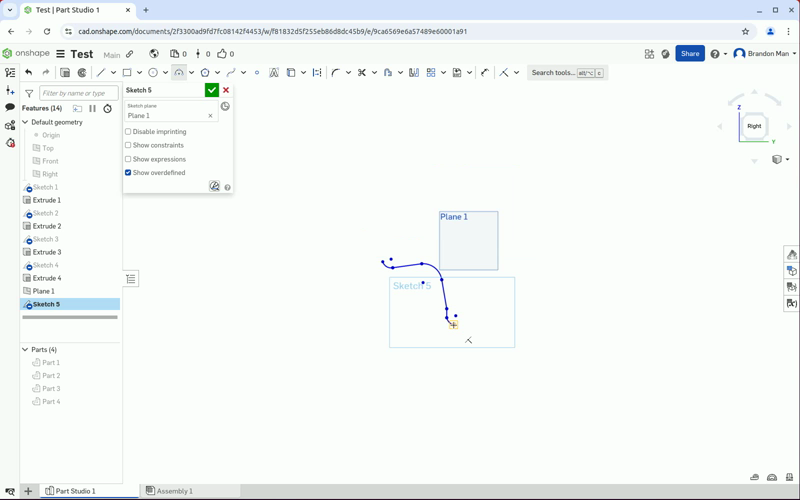
scroll(-6)
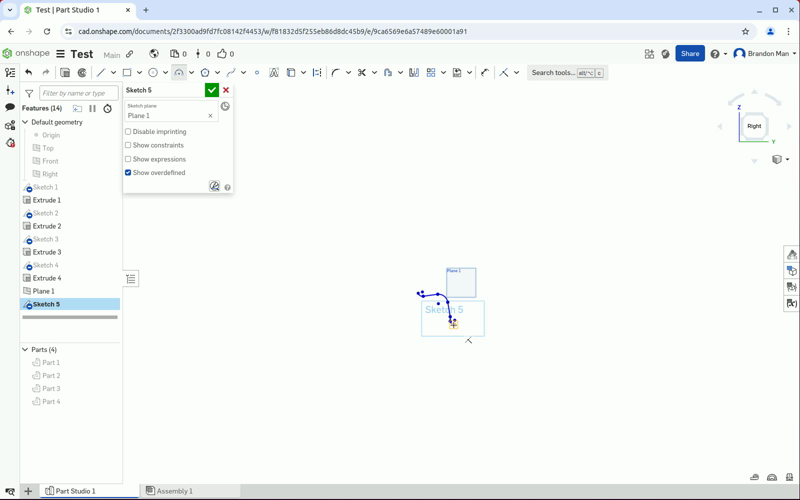
key_down(shift)
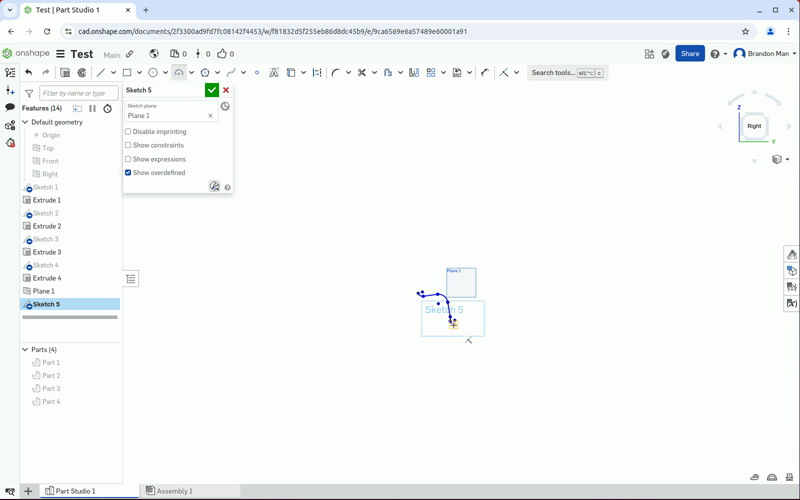
mouse_move(467, 324)
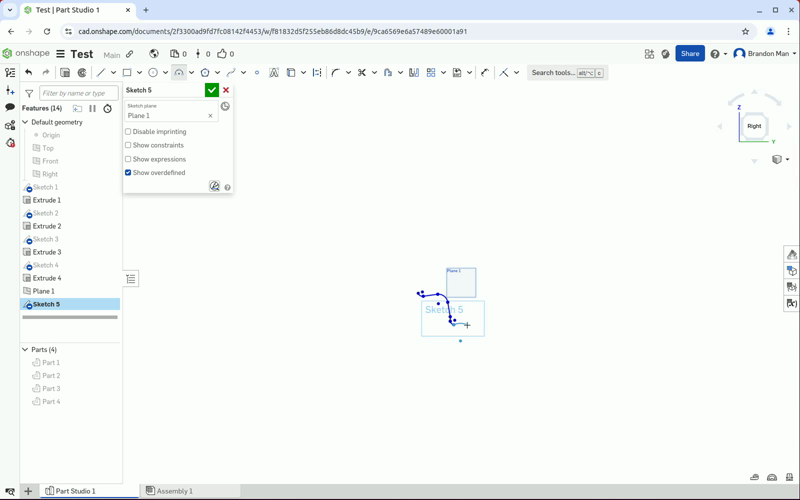
click(467, 324)
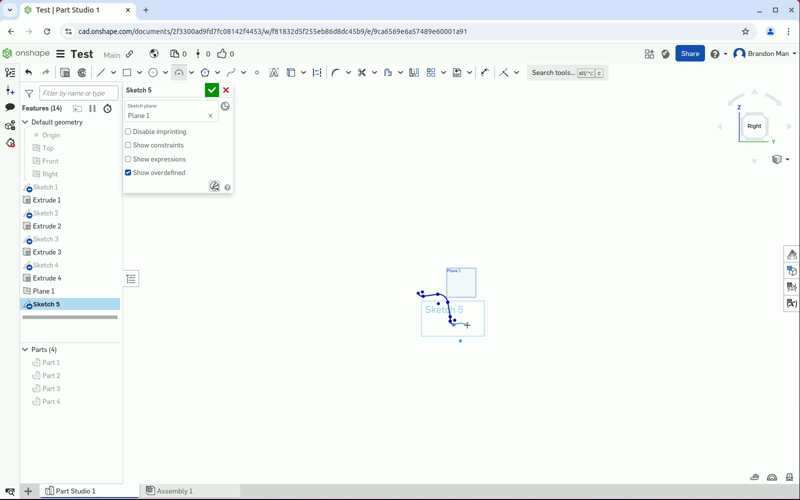
mouse_move(460, 325)
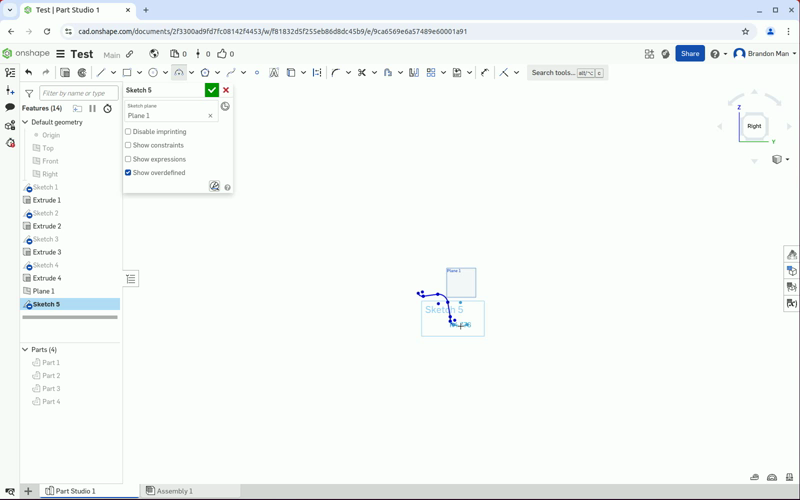
click(460, 325)
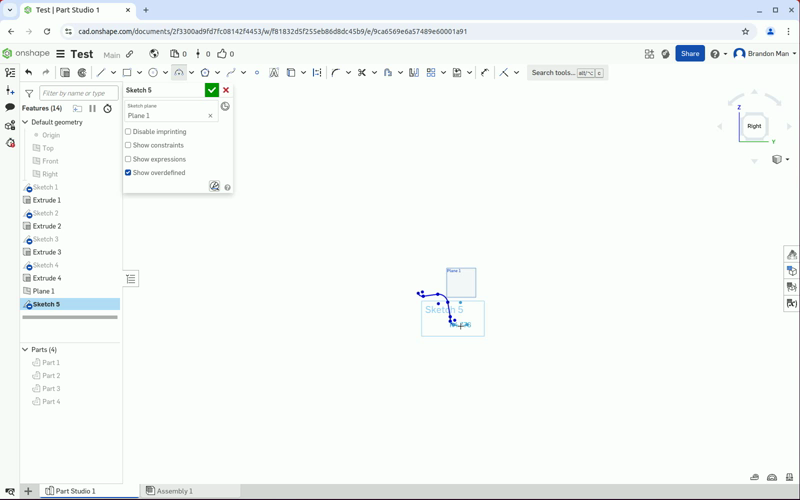
key_up(shift)
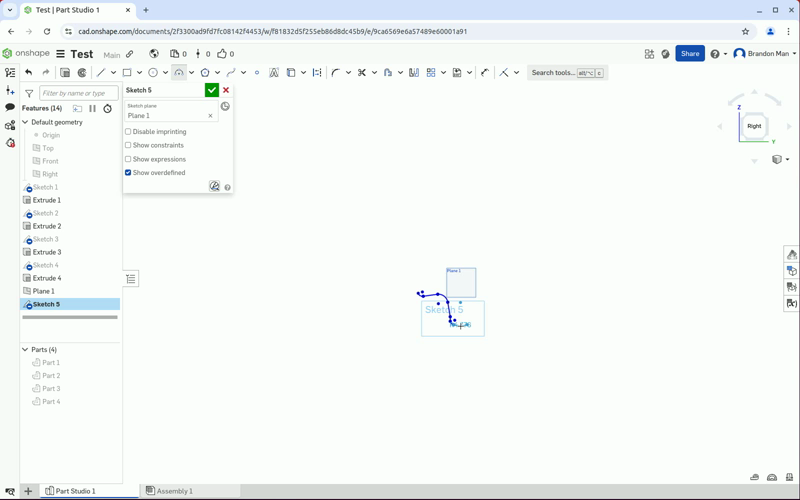
mouse_move(467, 324)
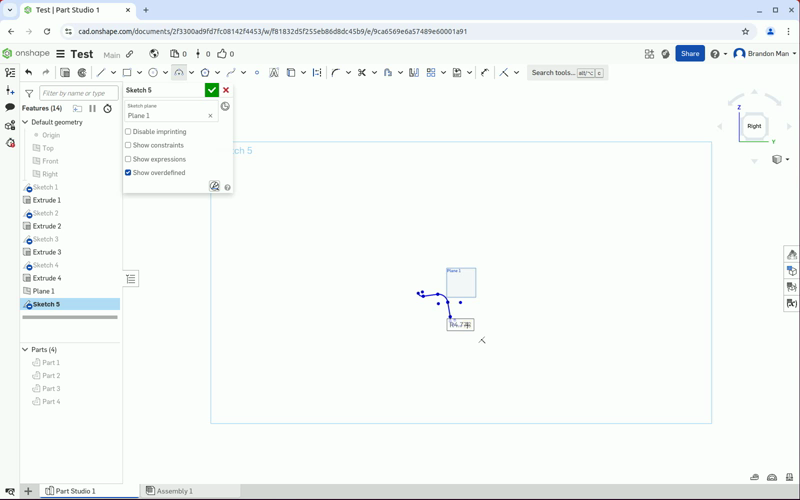
click(467, 324)
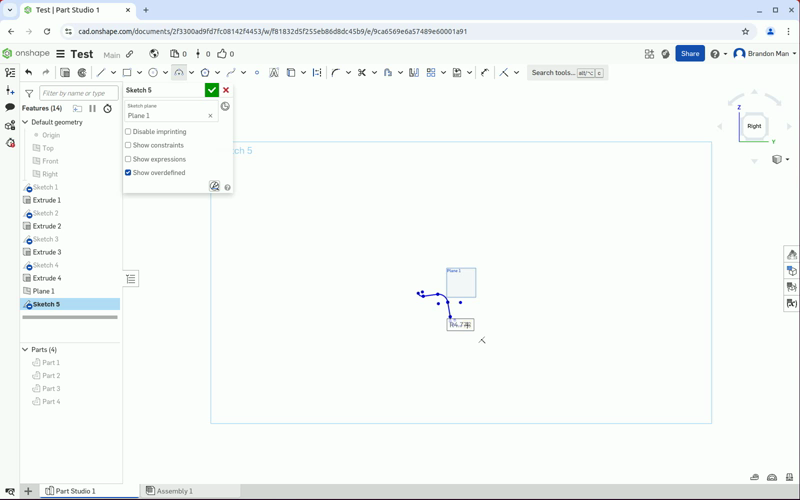
key_down(shift)
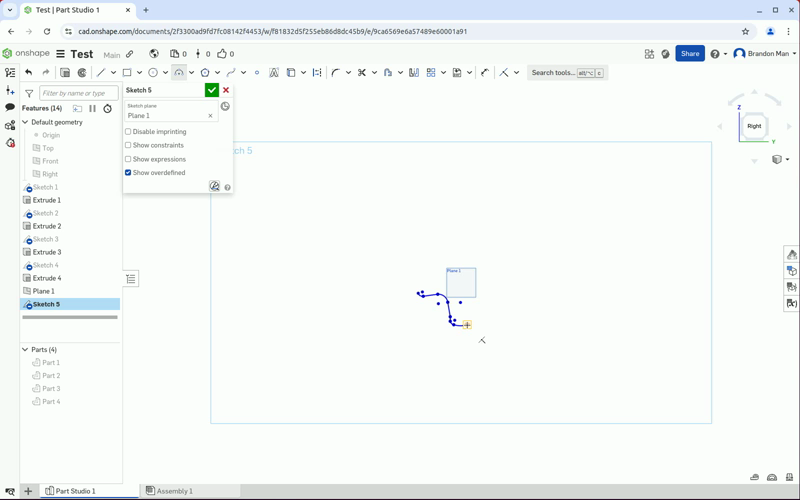
mouse_move(470, 321)
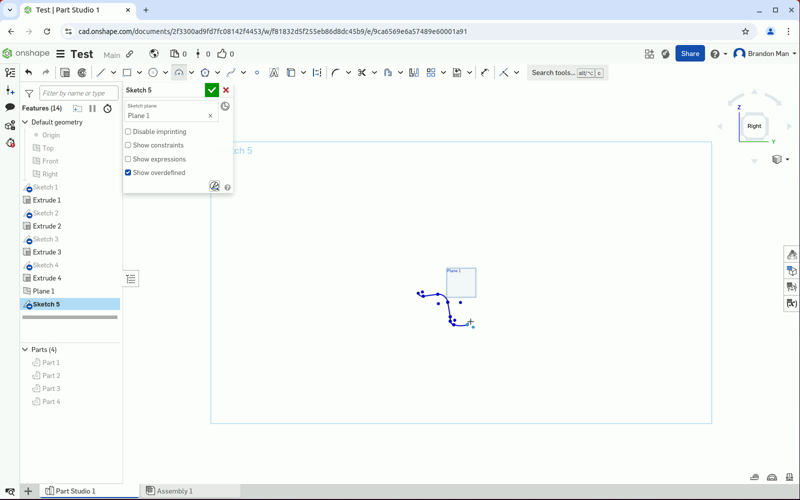
scroll(6)
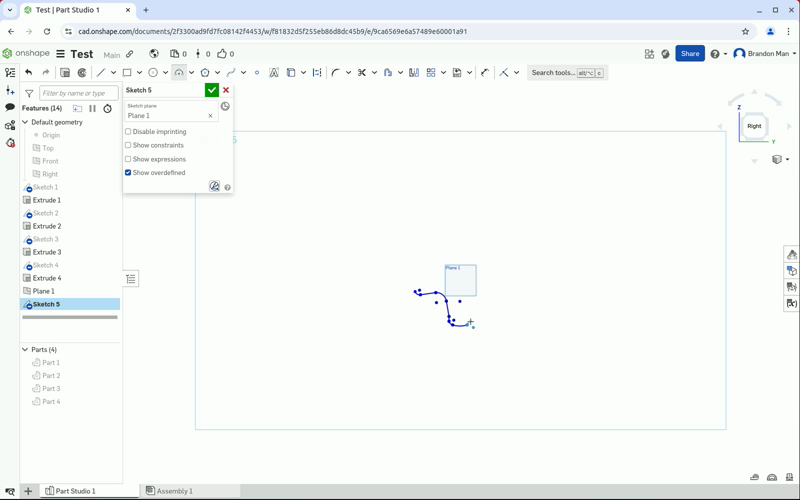
scroll(6)
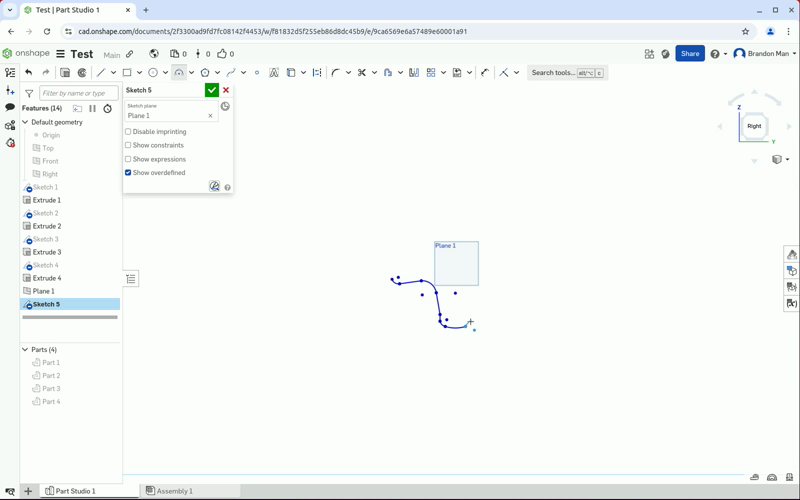
scroll(6)
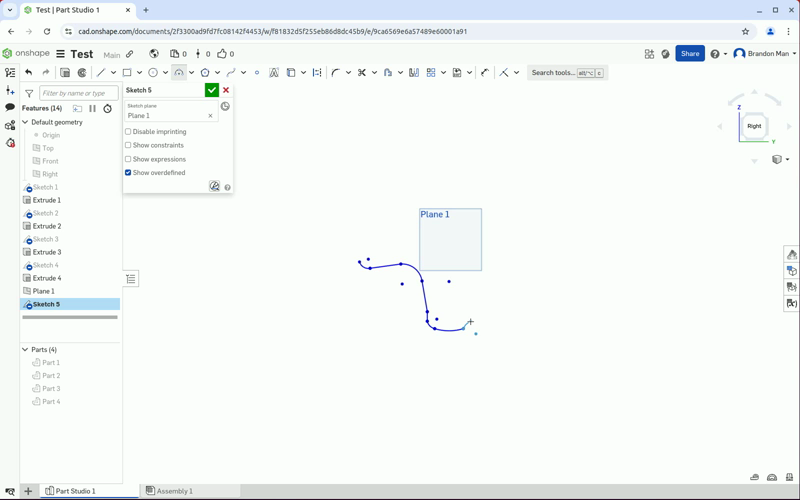
scroll(6)
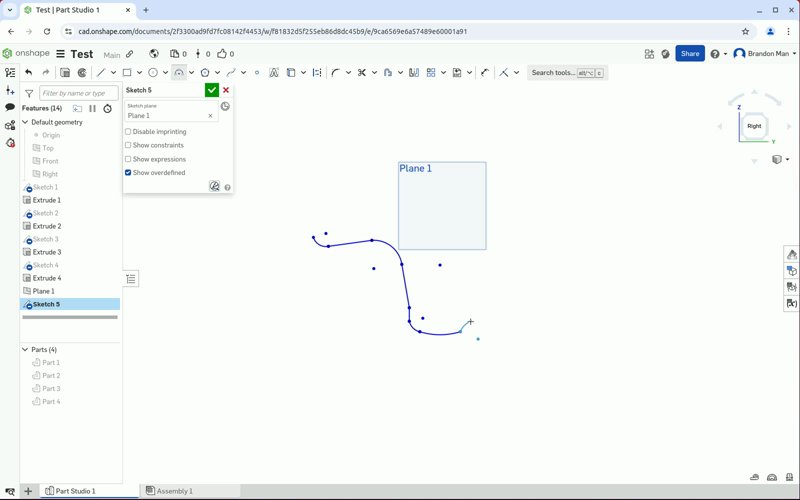
scroll(6)
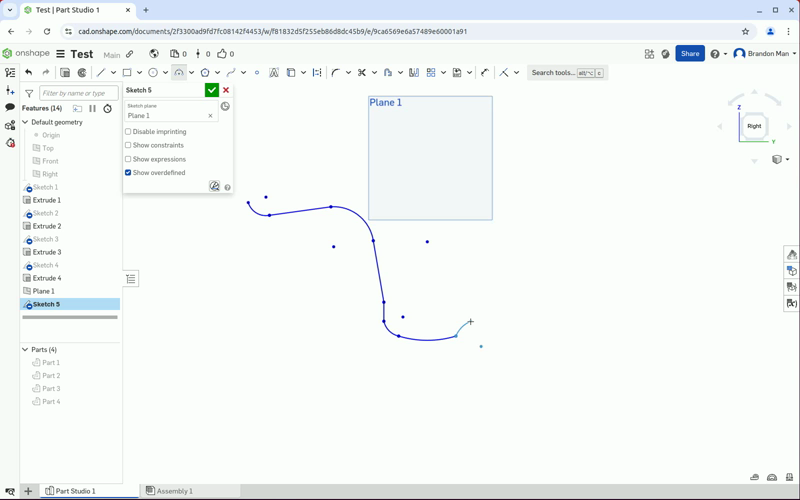
scroll(6)
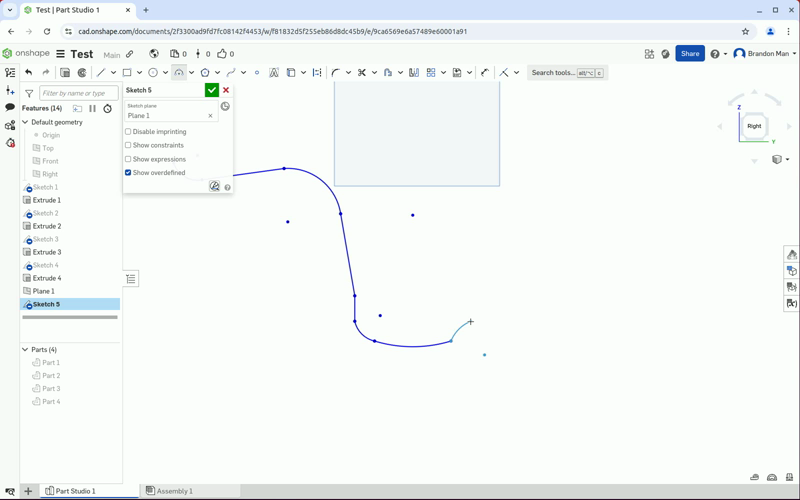
scroll(6)
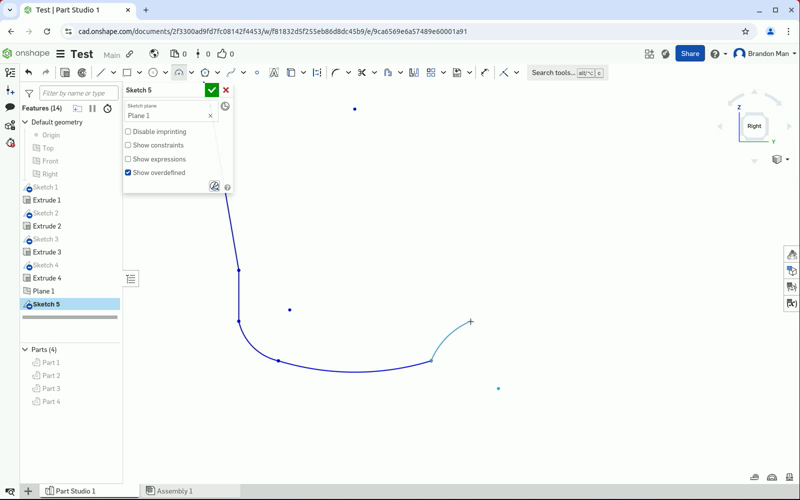
click(470, 321)
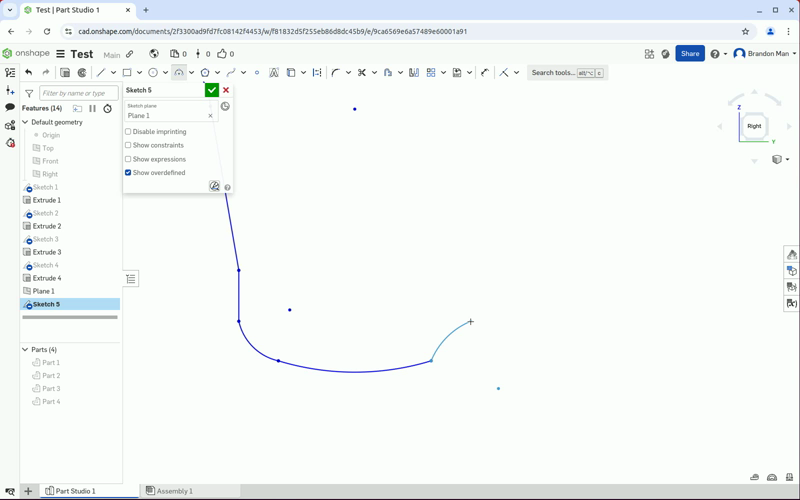
scroll(-6)
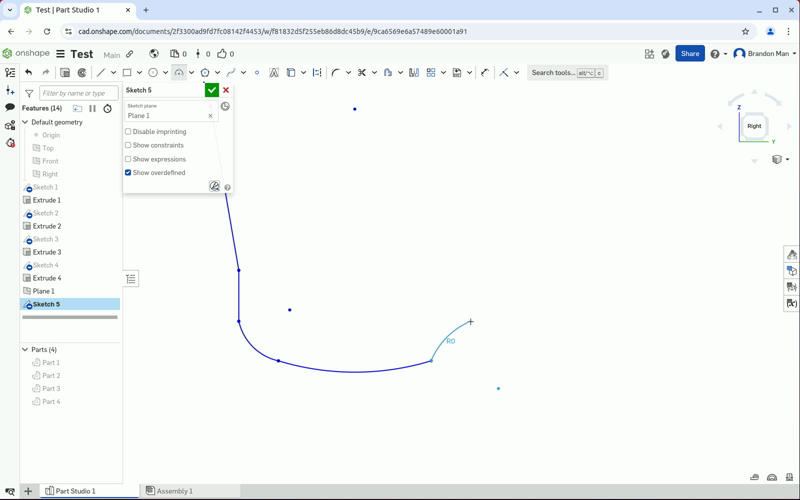
scroll(-6)
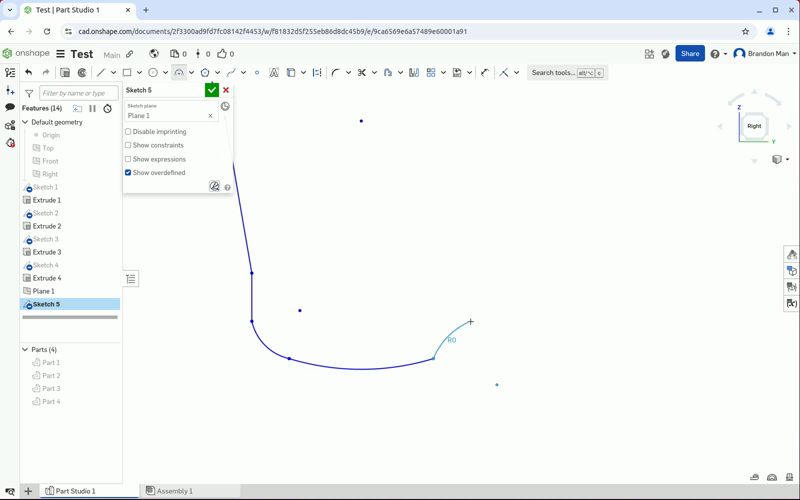
scroll(-6)
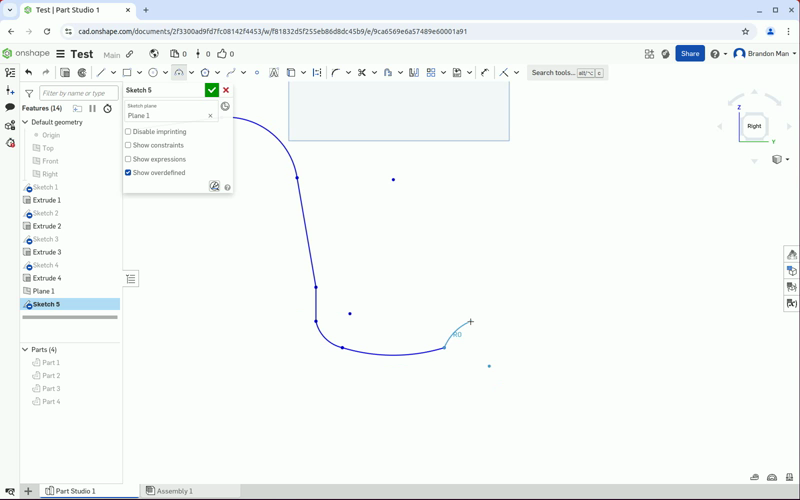
scroll(-6)
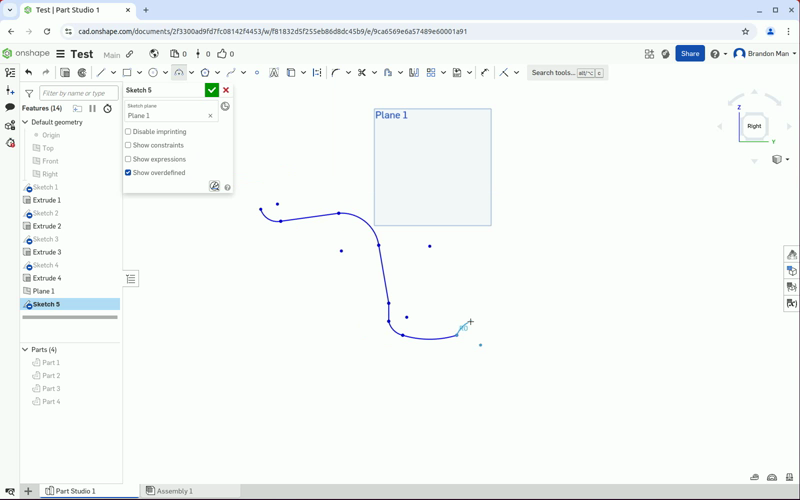
scroll(-6)
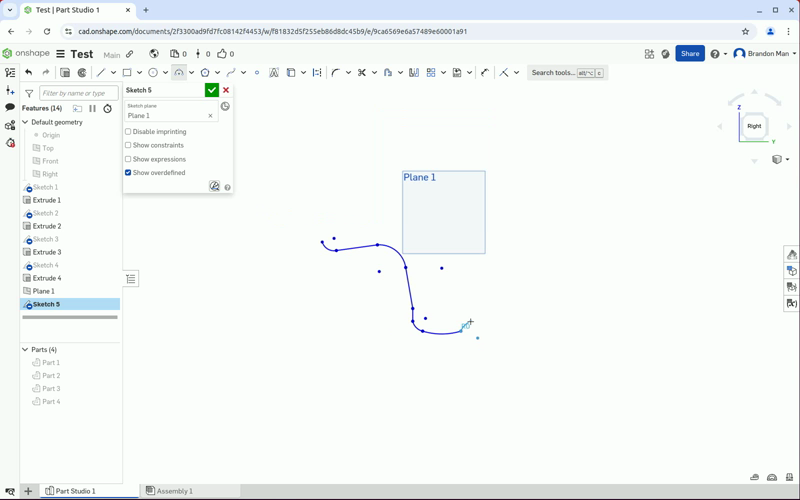
scroll(-6)
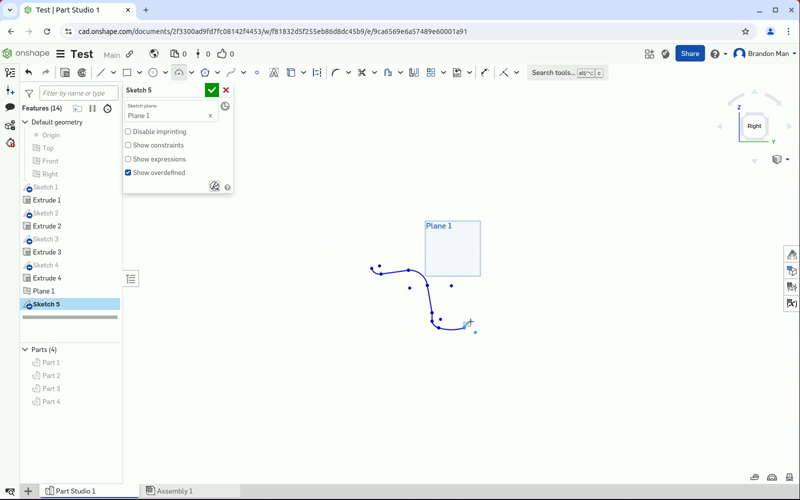
scroll(-6)
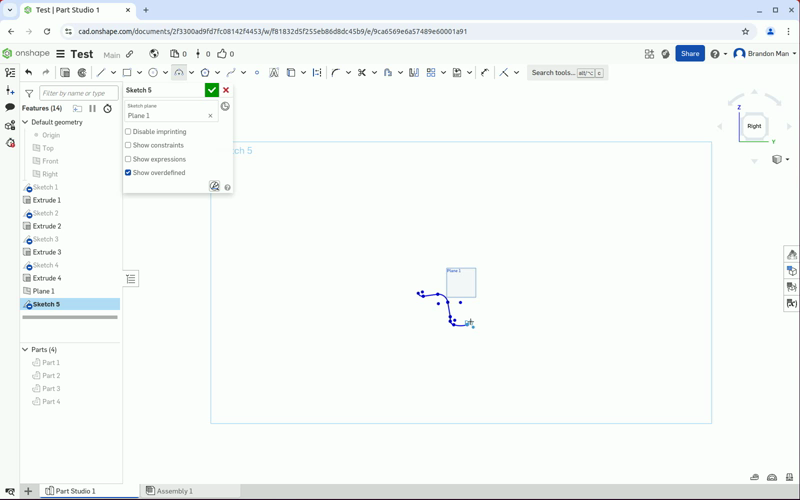
mouse_move(469, 323)
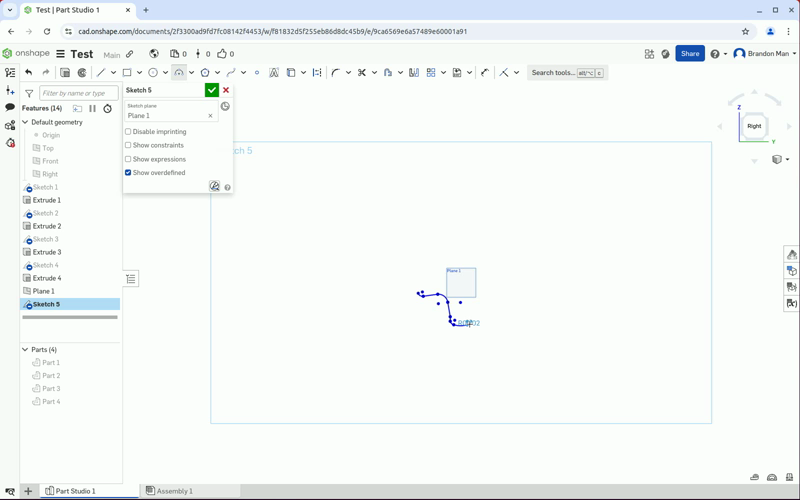
scroll(6)
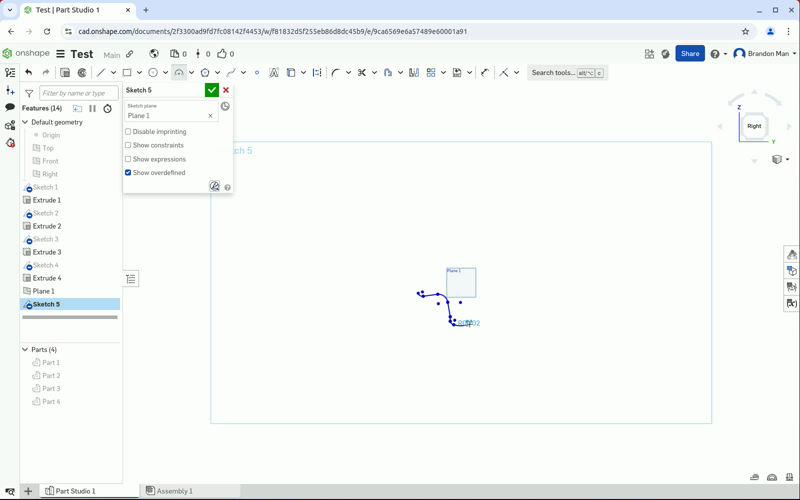
scroll(6)
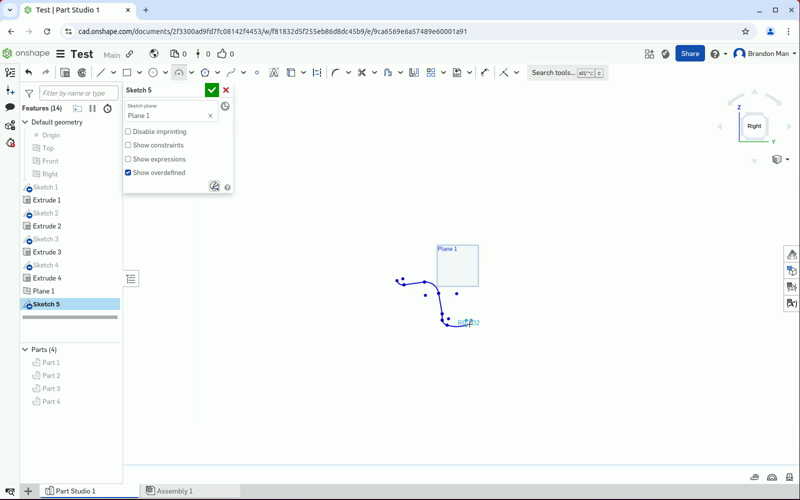
scroll(6)
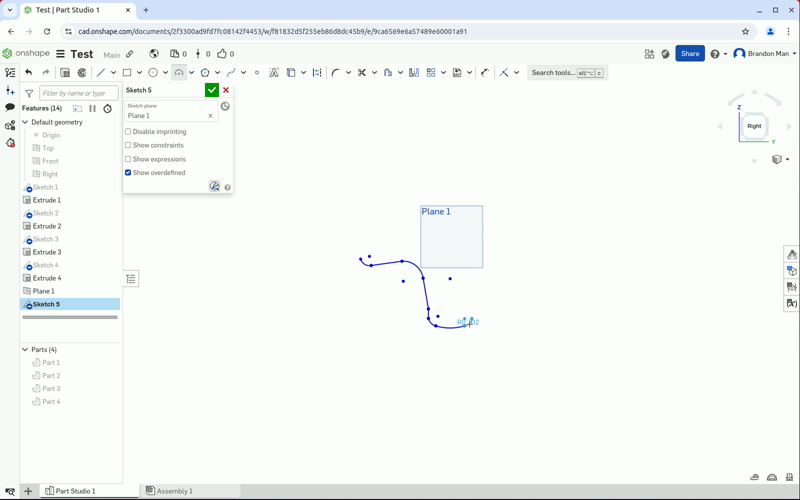
scroll(6)
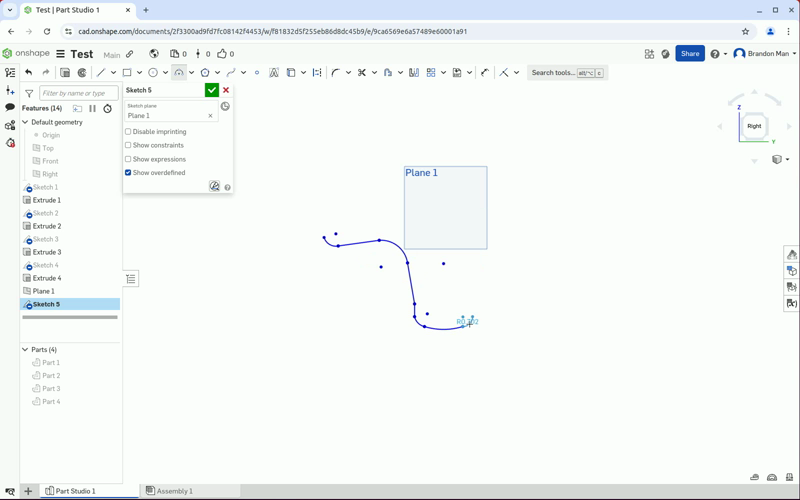
scroll(6)
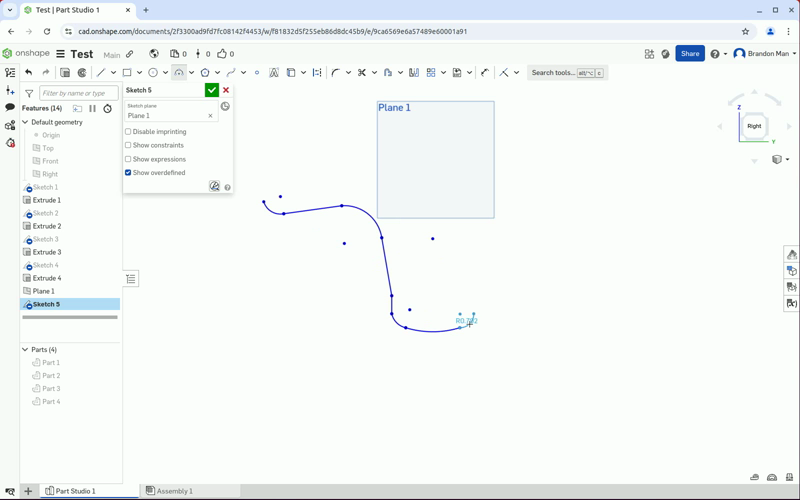
scroll(6)
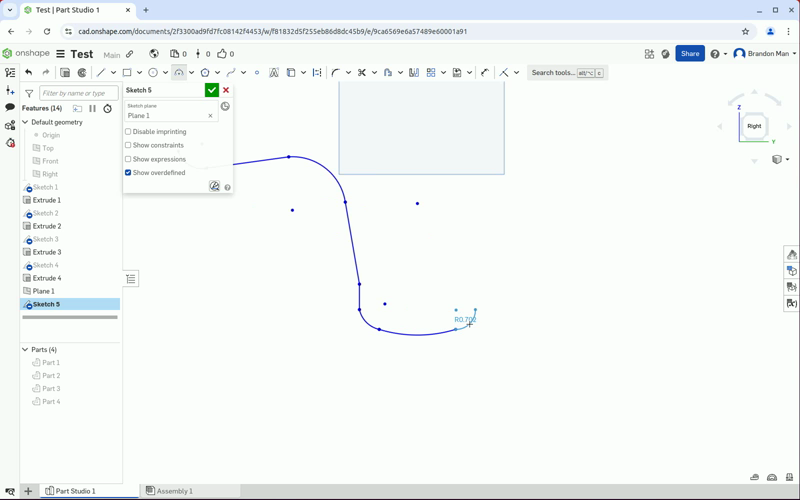
scroll(6)
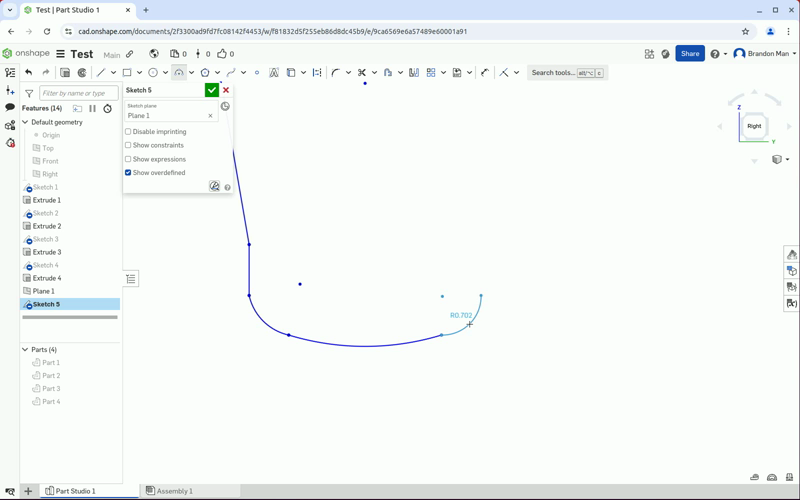
click(469, 323)
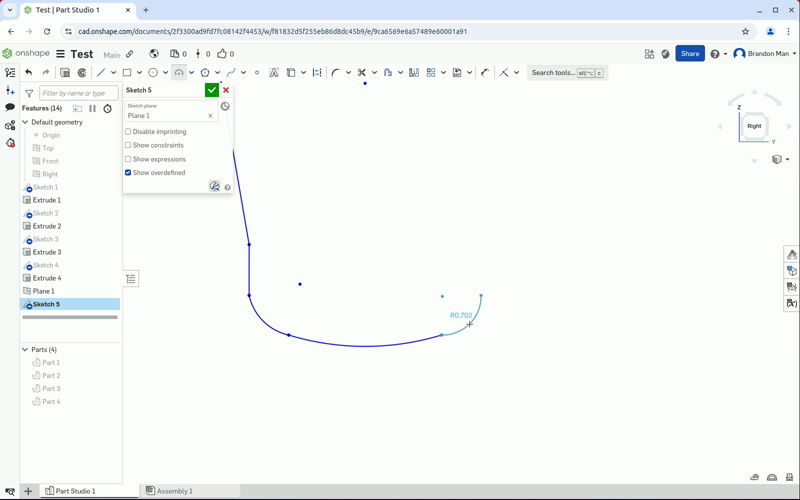
scroll(-6)
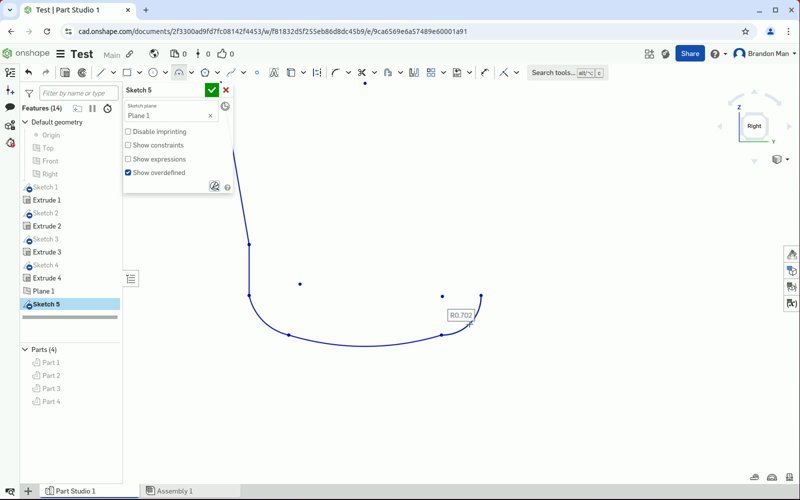
scroll(-6)
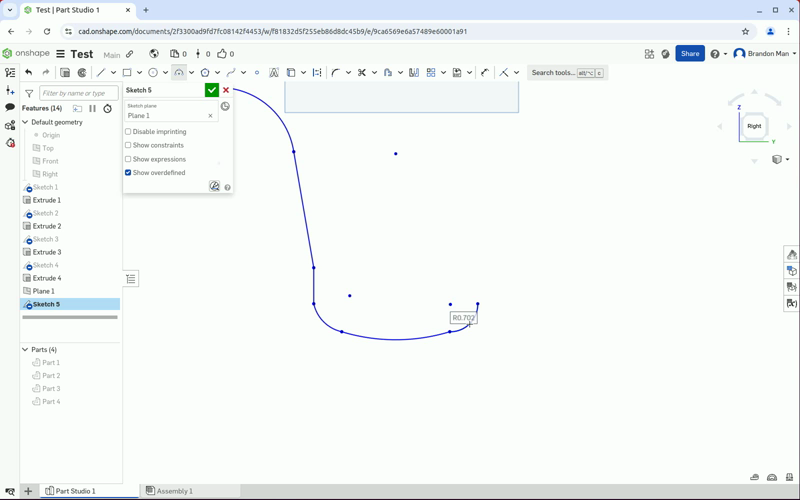
scroll(-6)
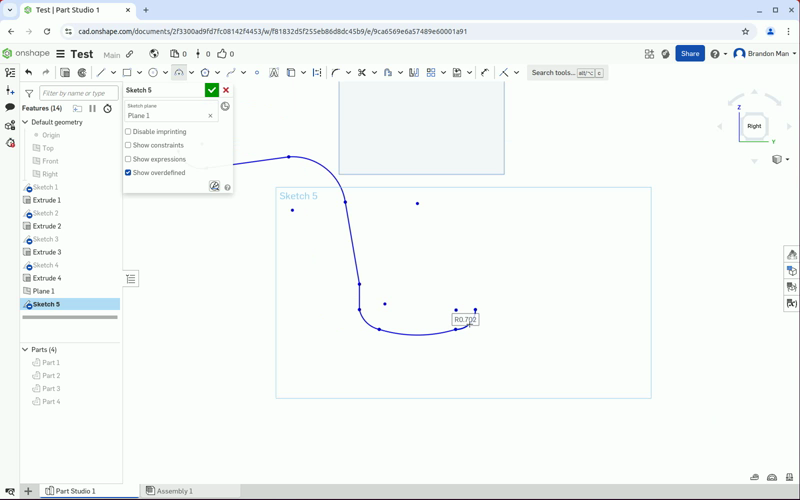
scroll(-6)
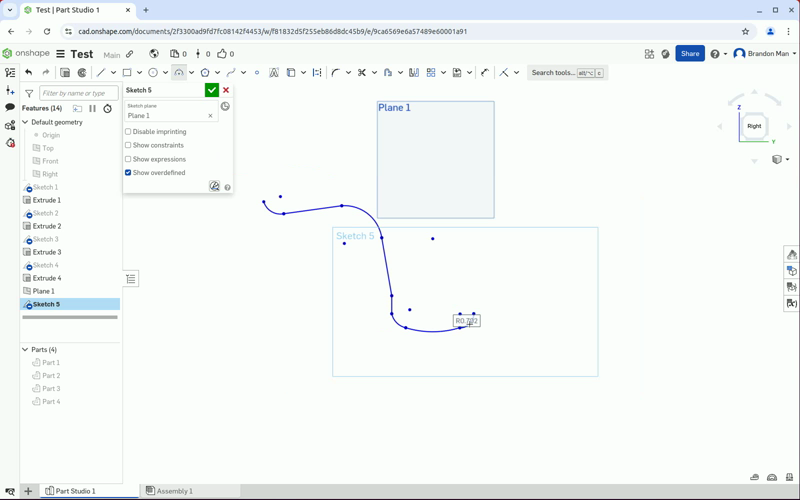
scroll(-6)
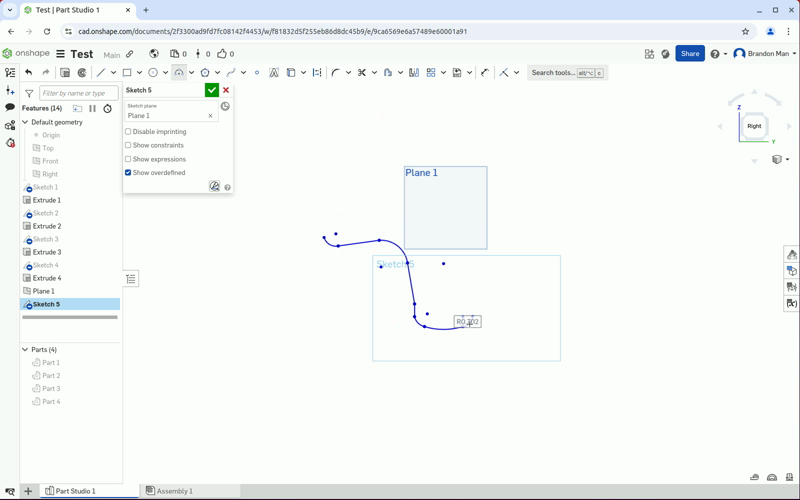
scroll(-6)
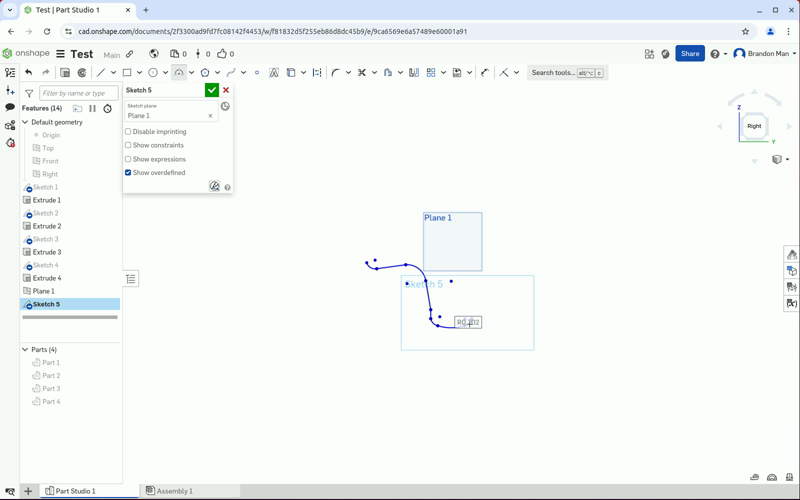
scroll(-6)
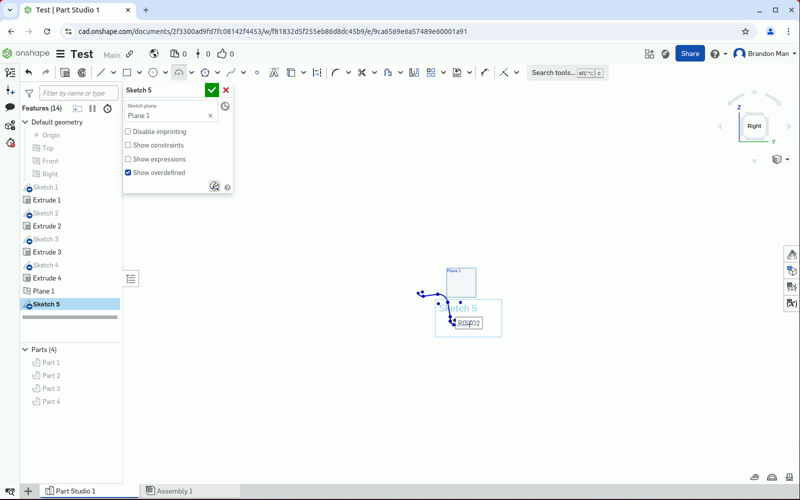
key_up(shift)
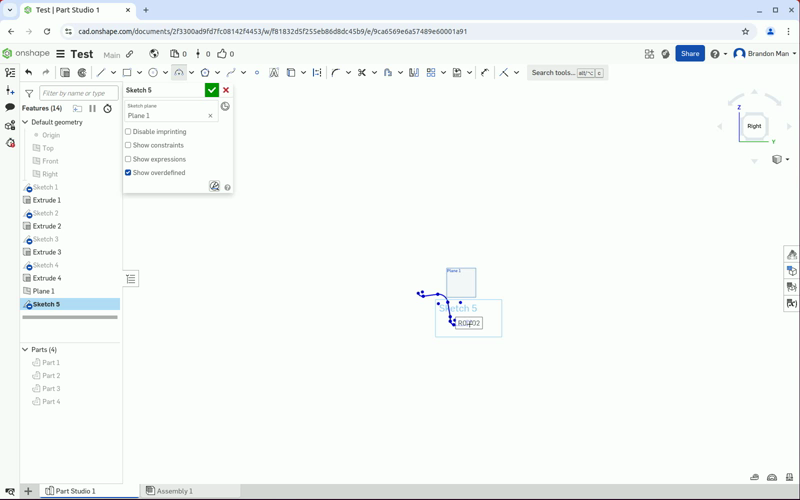
key(esc)
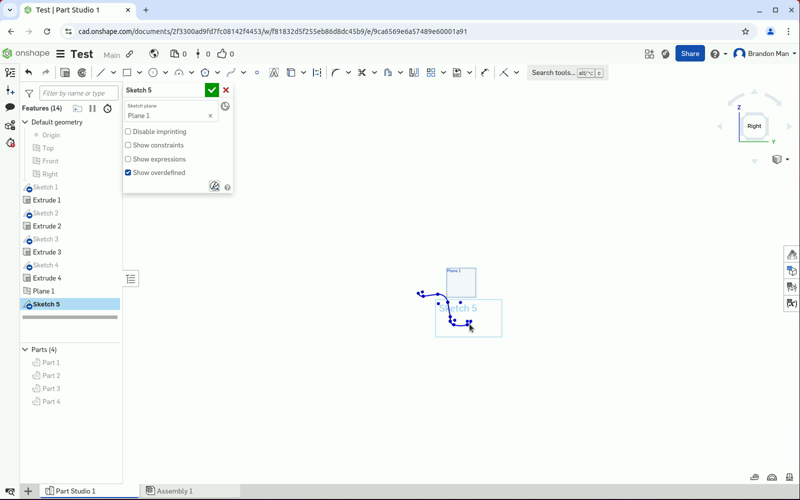
key(l)
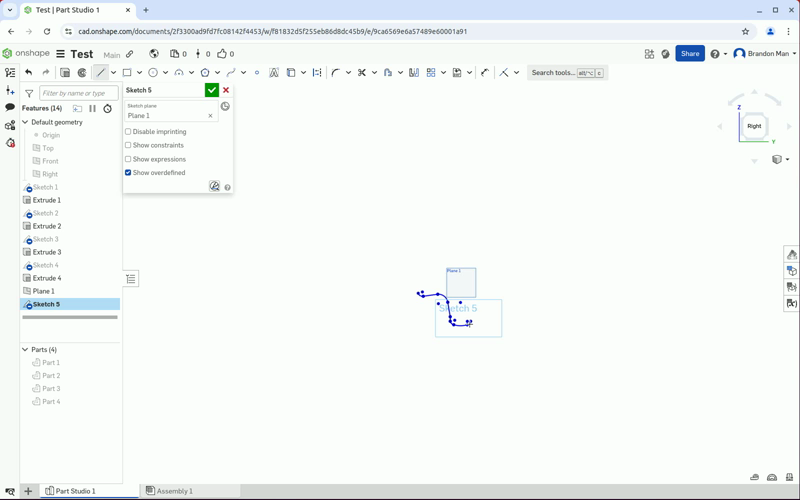
mouse_move(470, 321)
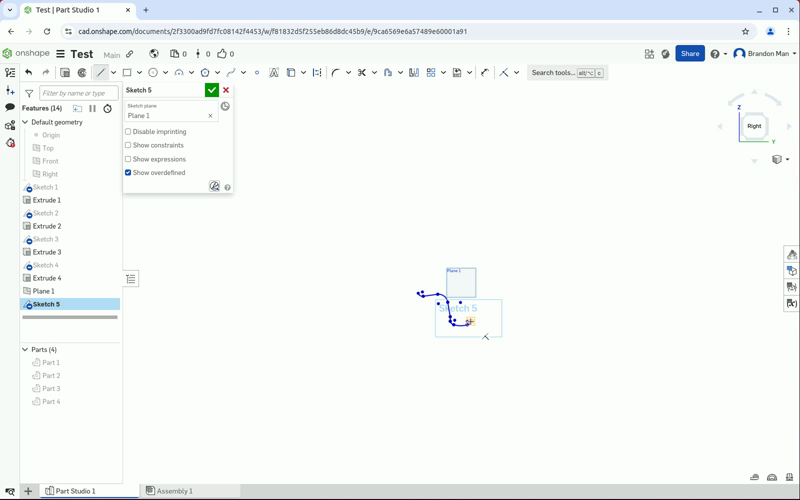
scroll(6)
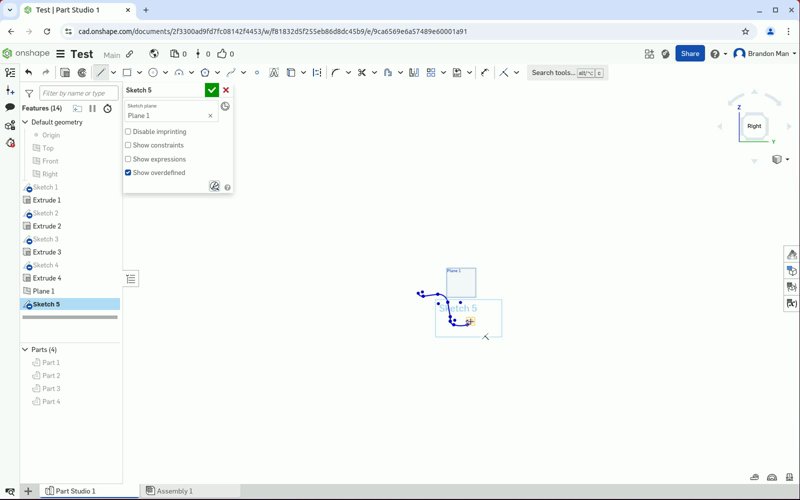
scroll(6)
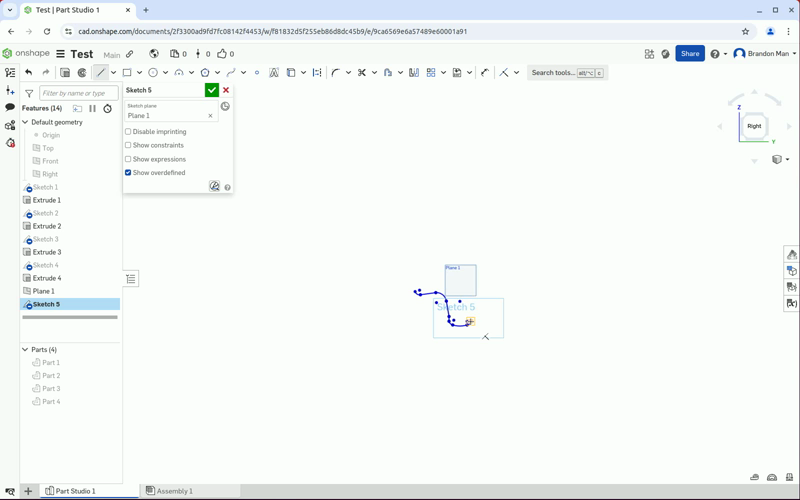
scroll(6)
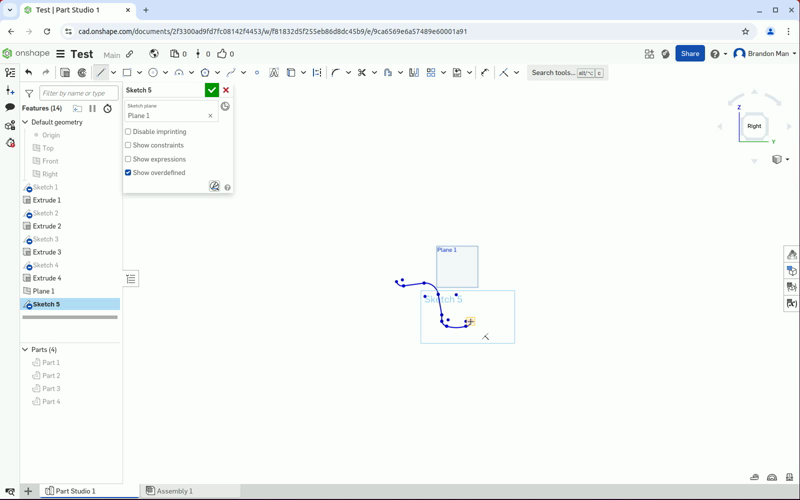
scroll(6)
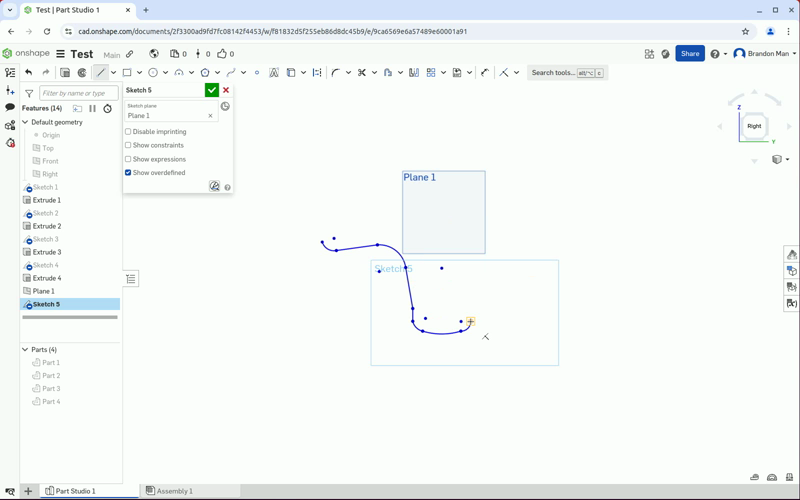
scroll(6)
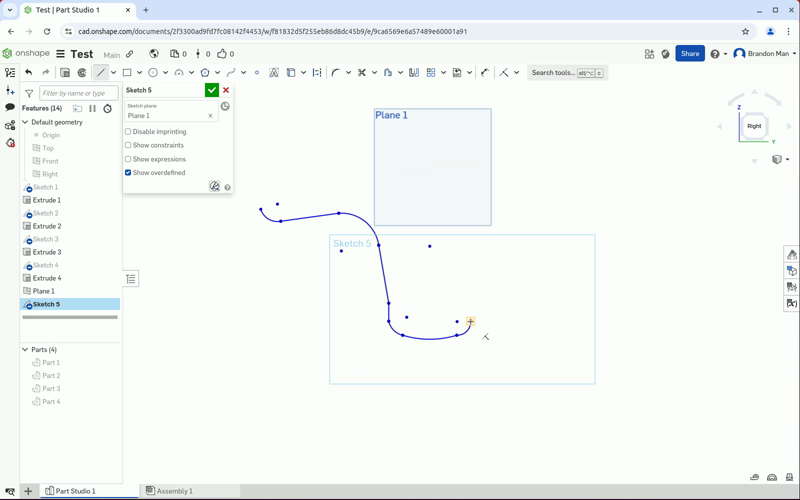
scroll(6)
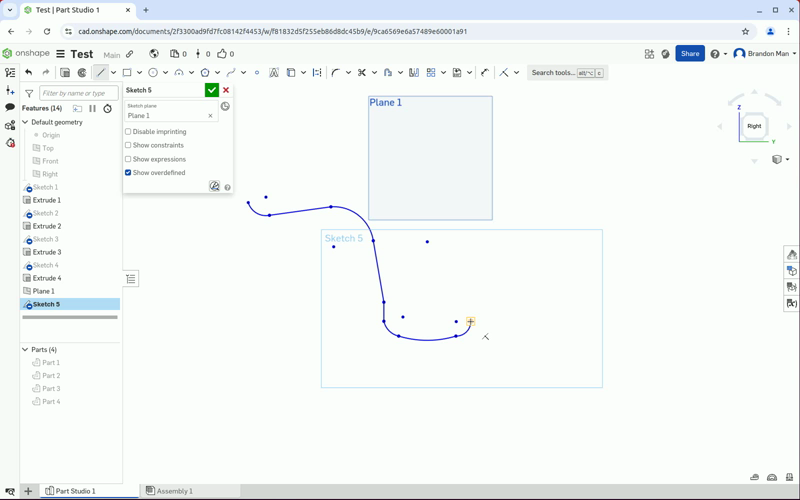
scroll(6)
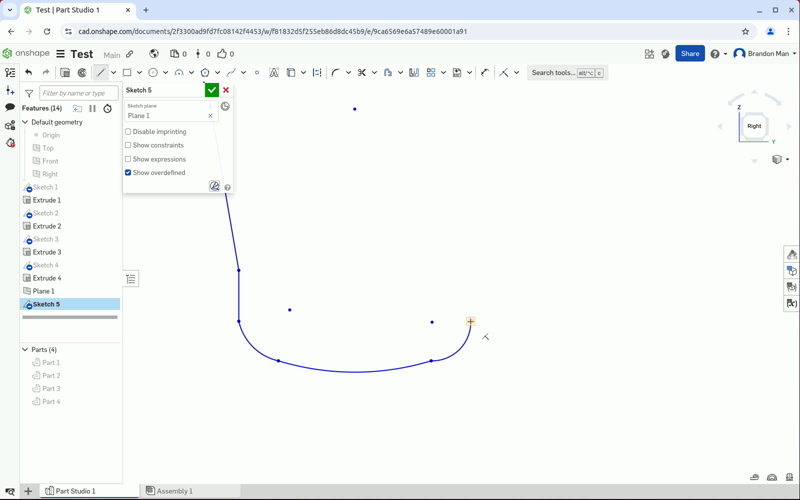
click(470, 321)
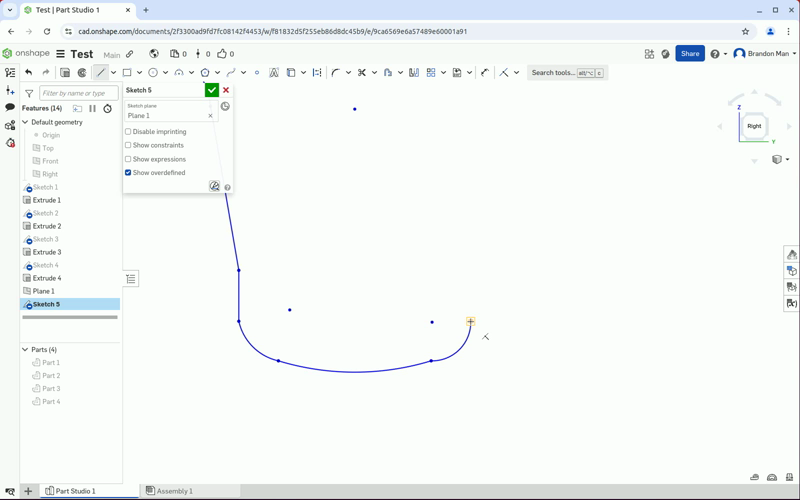
scroll(-6)
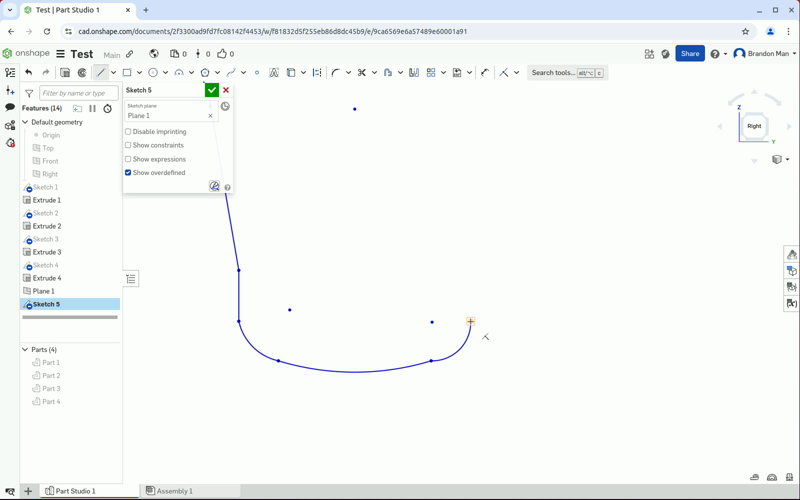
scroll(-6)
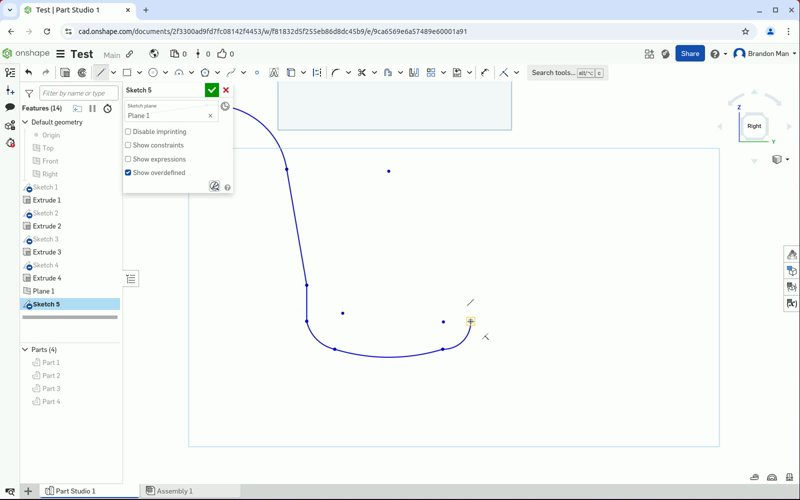
scroll(-6)
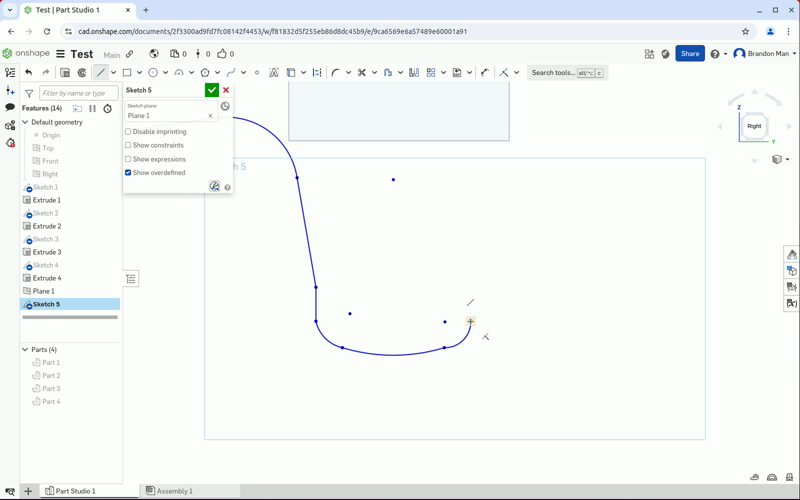
scroll(-6)
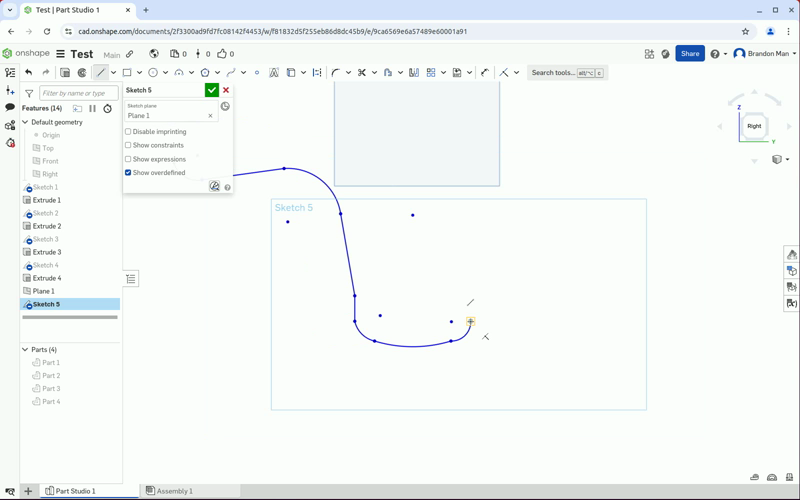
scroll(-6)
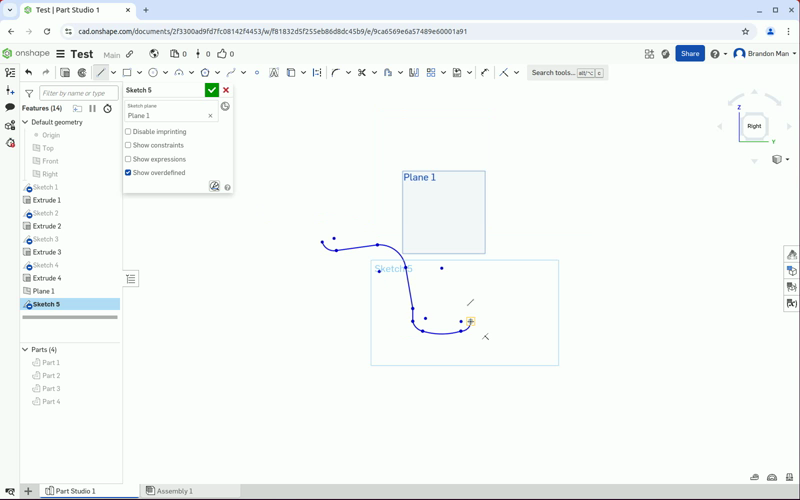
scroll(-6)
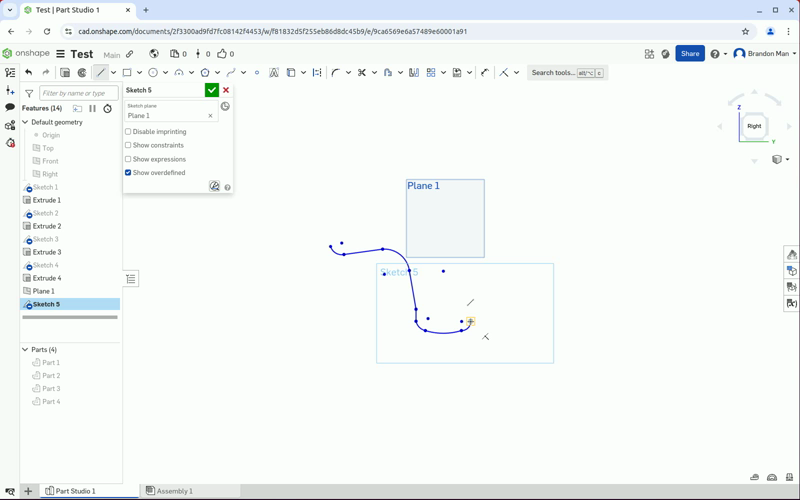
scroll(-6)
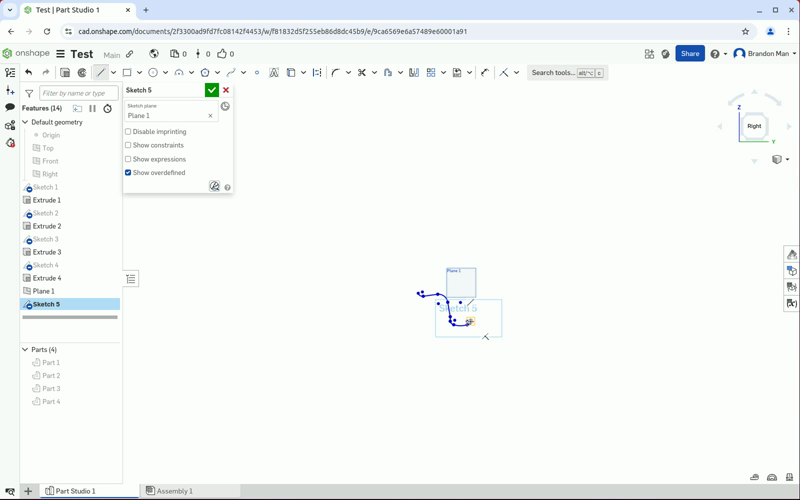
key_down(shift)
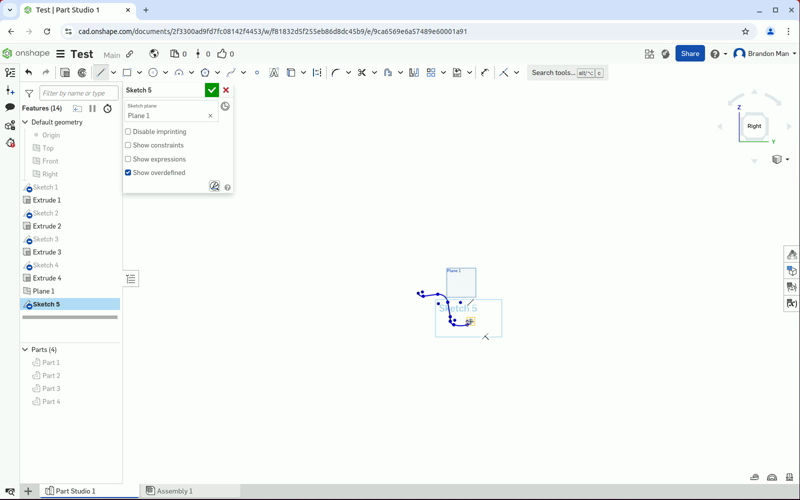
mouse_move(501, 321)
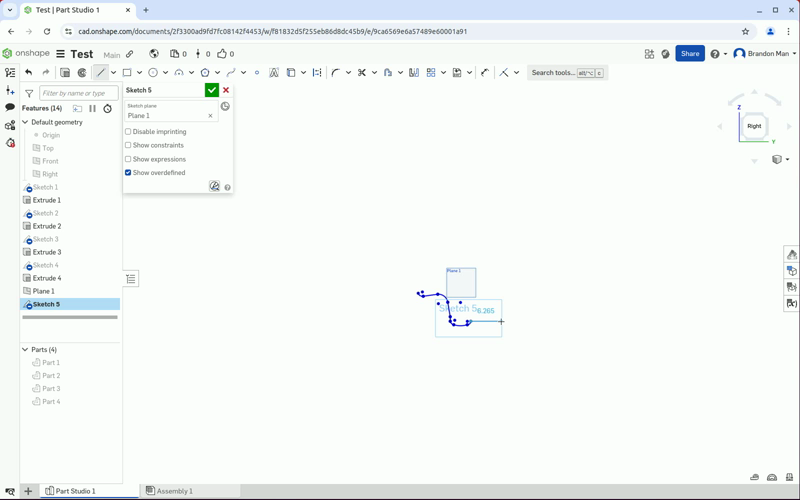
mouse_move(471, 316)
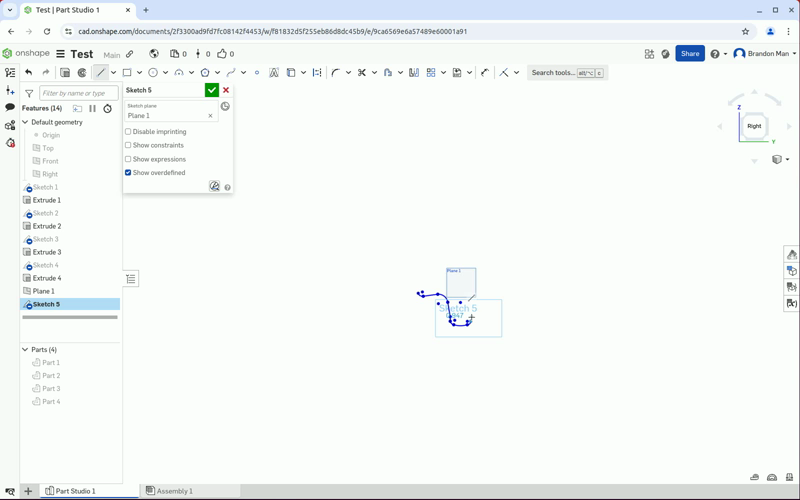
scroll(6)
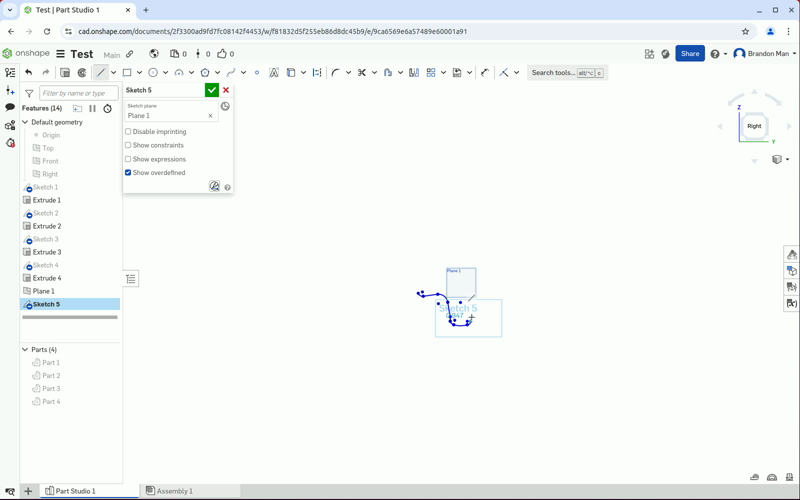
scroll(6)
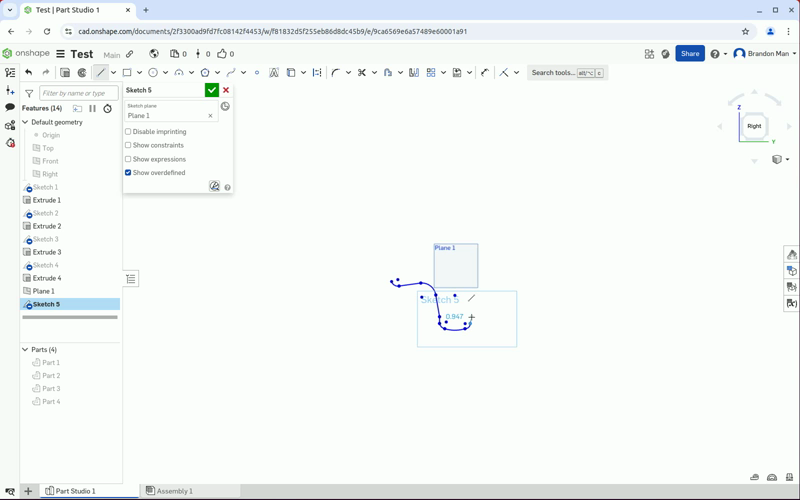
scroll(6)
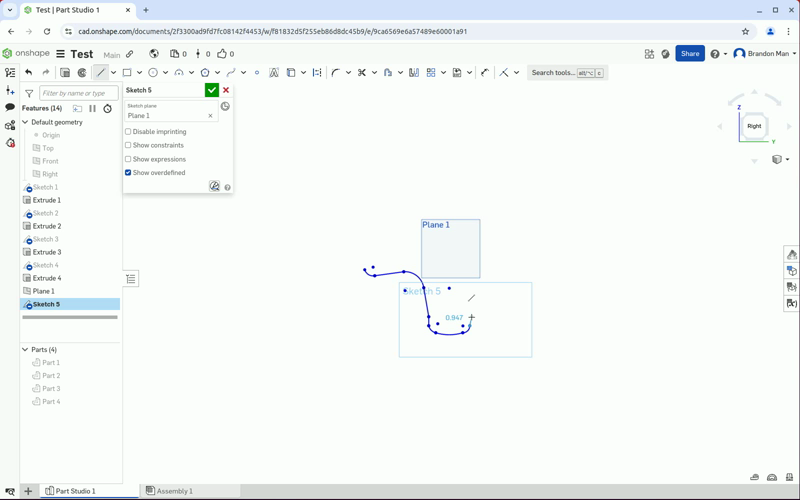
scroll(6)
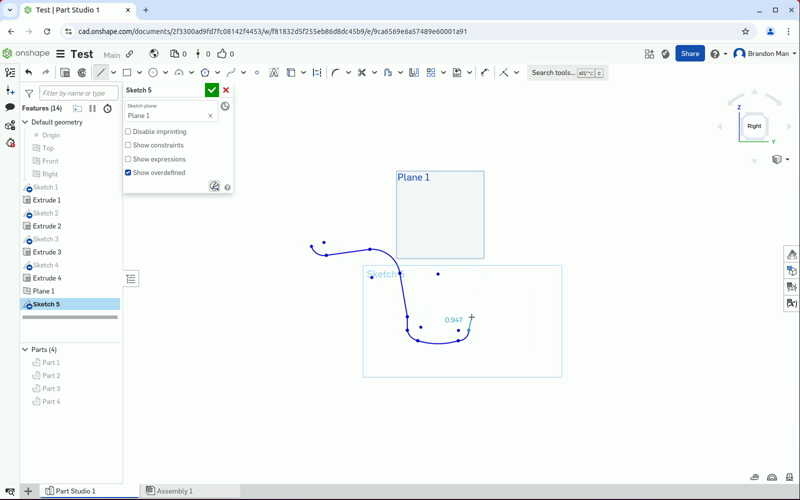
scroll(6)
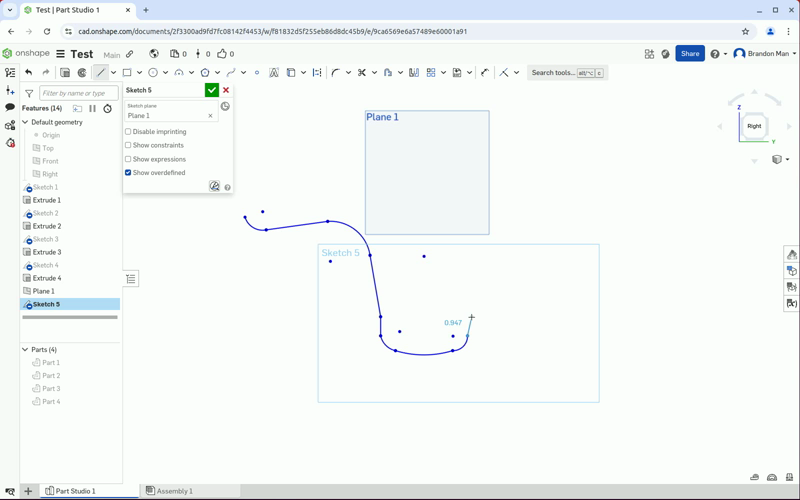
scroll(6)
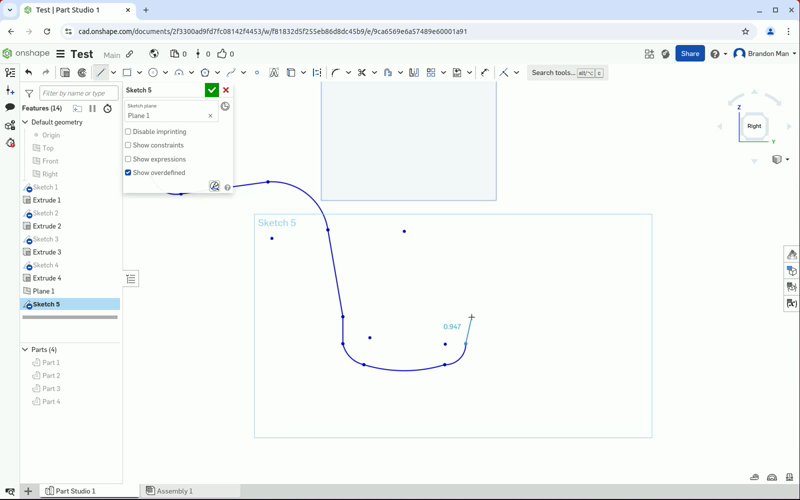
scroll(6)
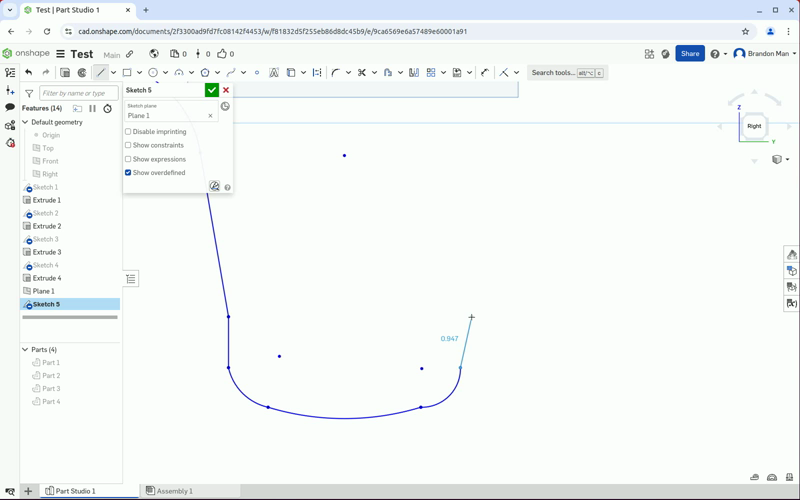
click(471, 316)
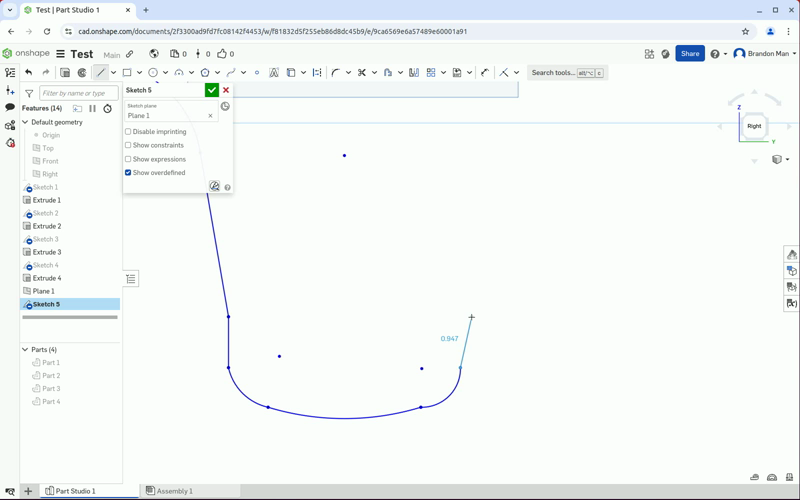
scroll(-6)
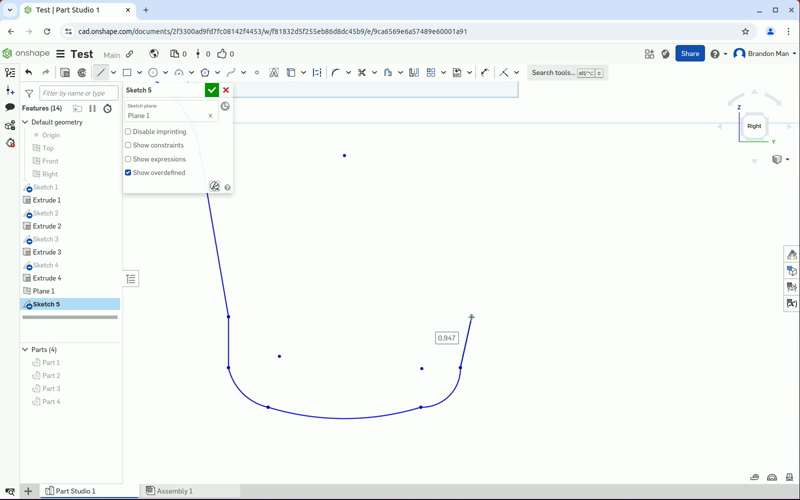
scroll(-6)
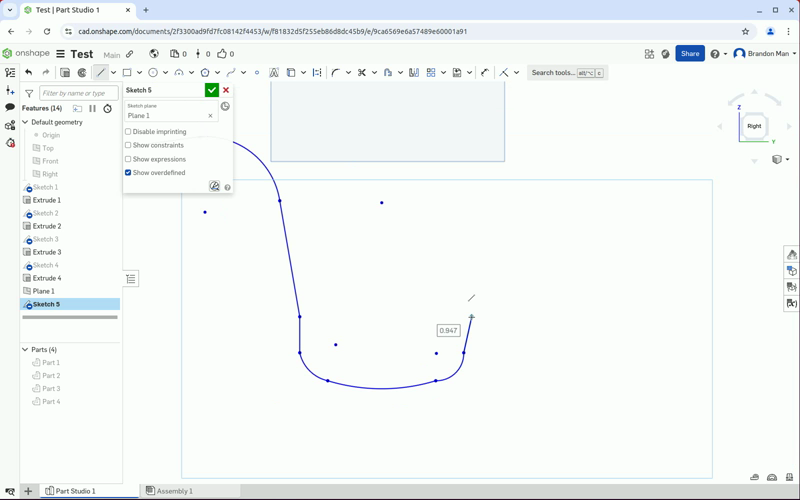
scroll(-6)
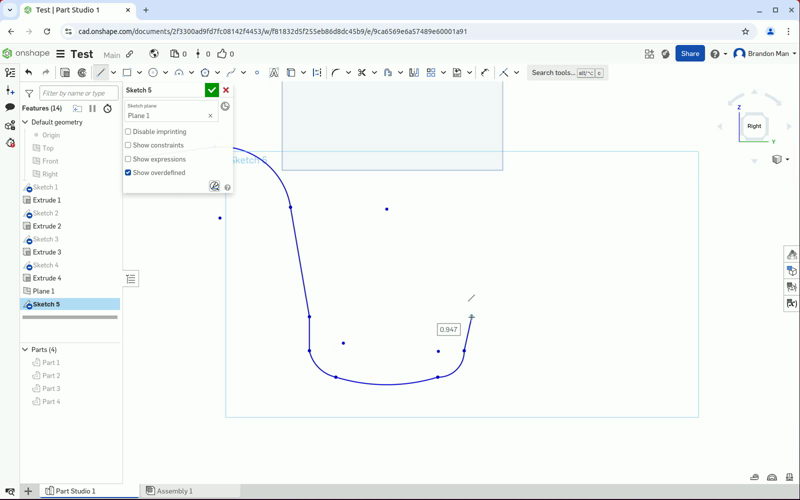
scroll(-6)
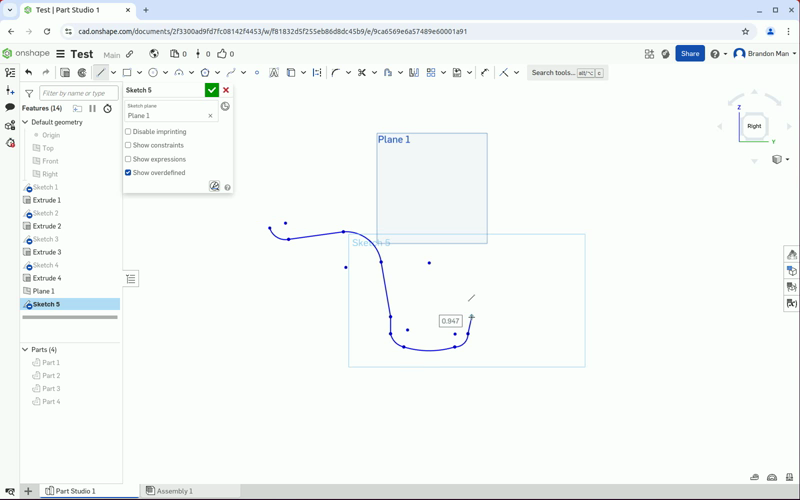
scroll(-6)
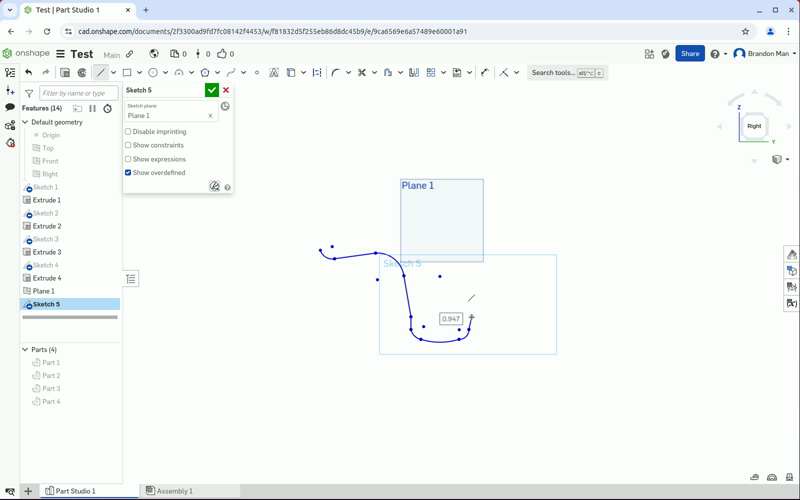
scroll(-6)
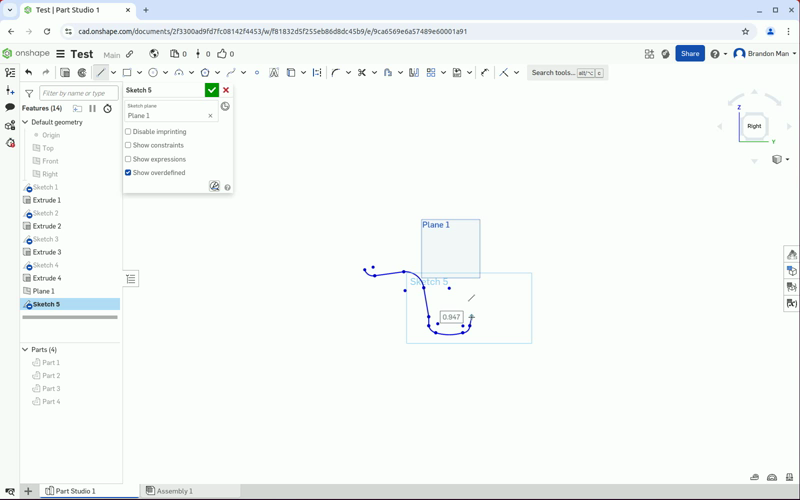
scroll(-6)
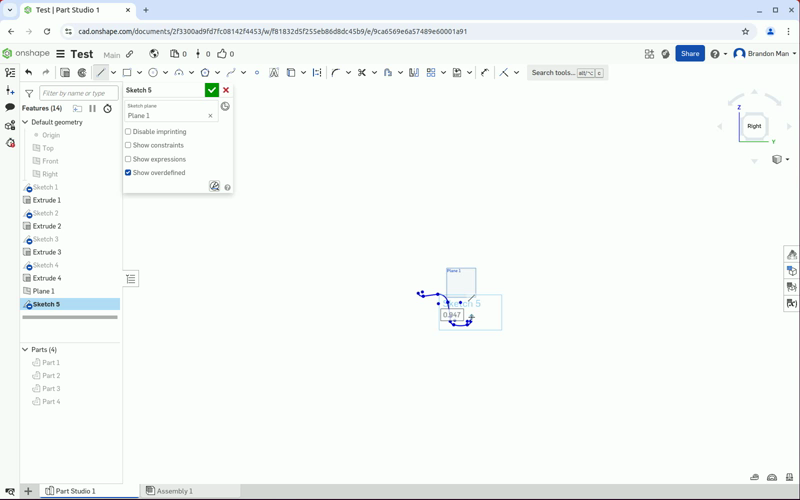
key_up(shift)
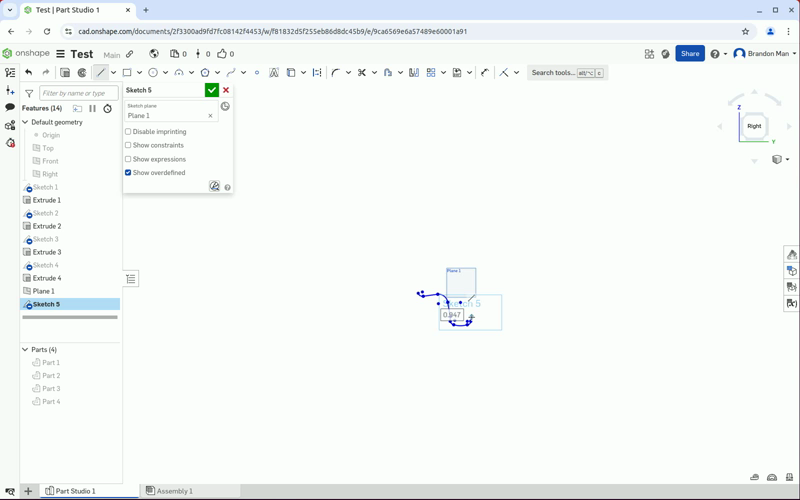
key_down(shift)
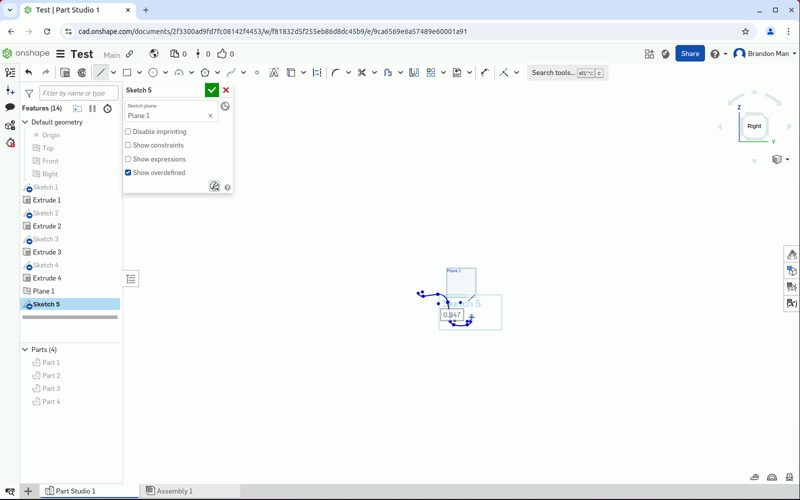
mouse_move(501, 316)
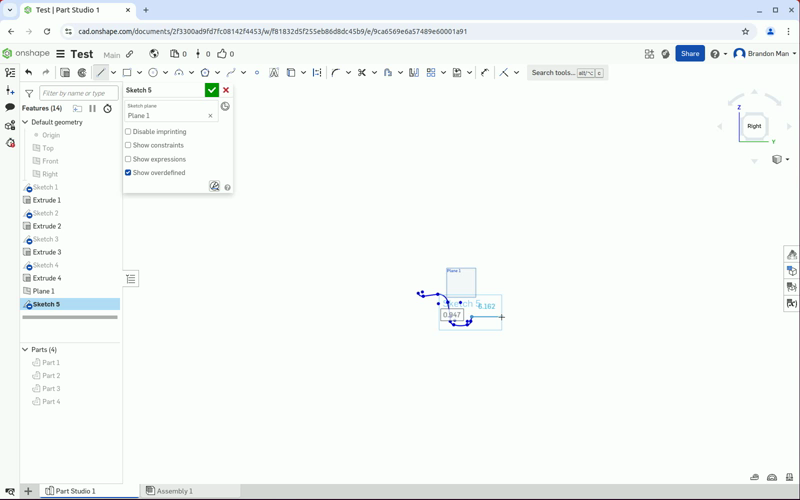
mouse_move(473, 302)
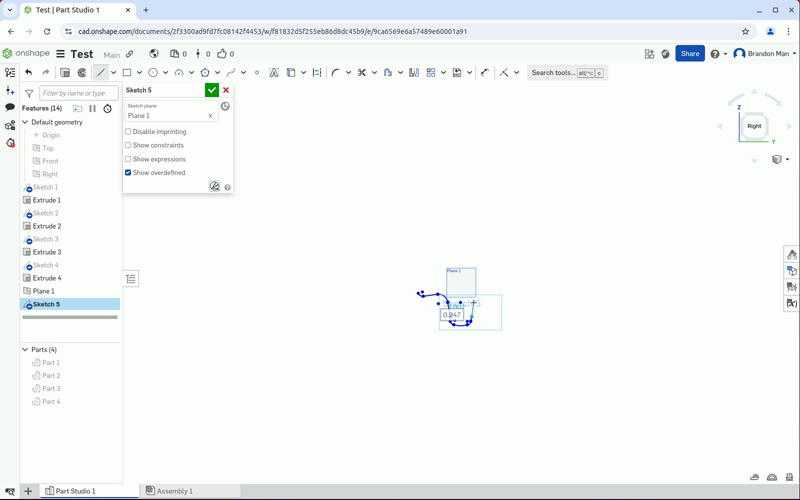
click(473, 302)
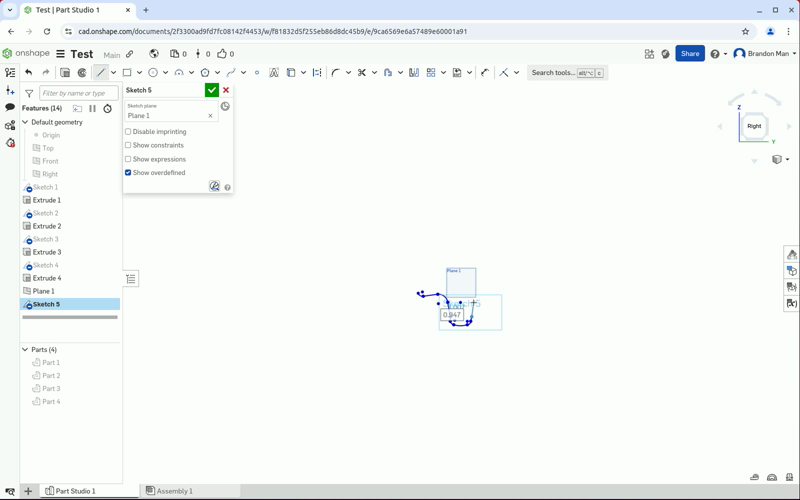
key_up(shift)
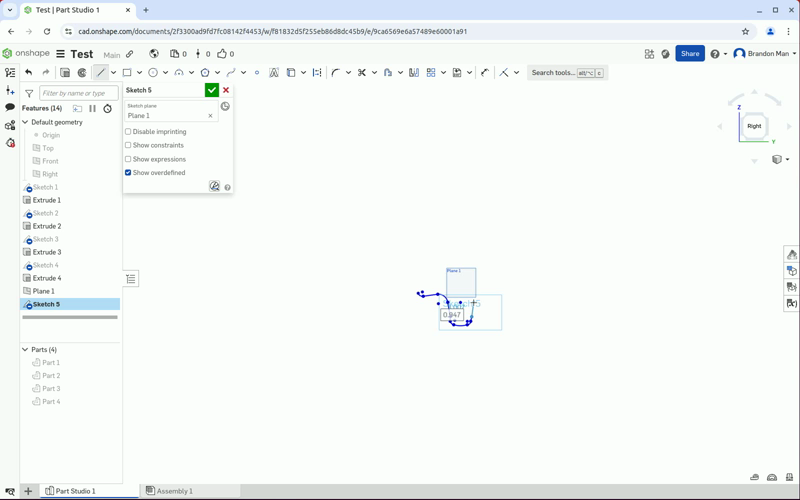
key(esc)
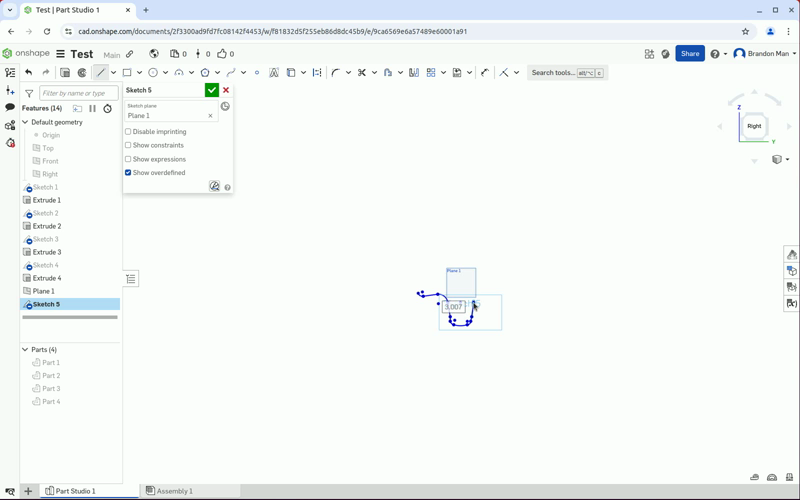
key(a)
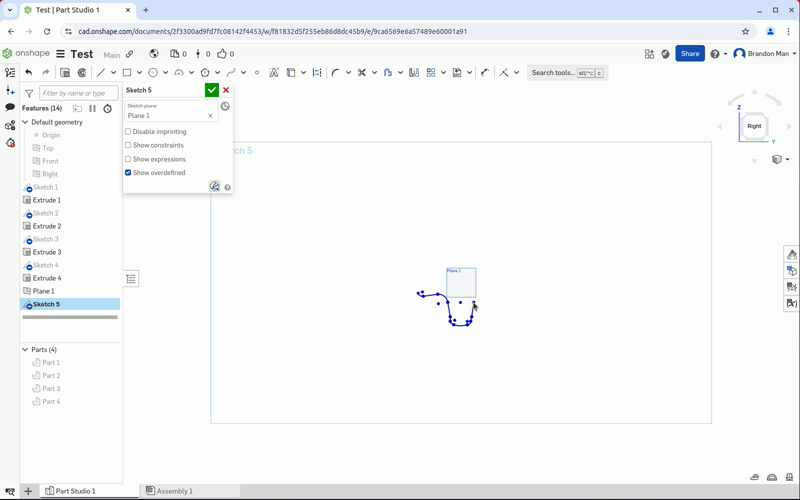
mouse_move(473, 302)
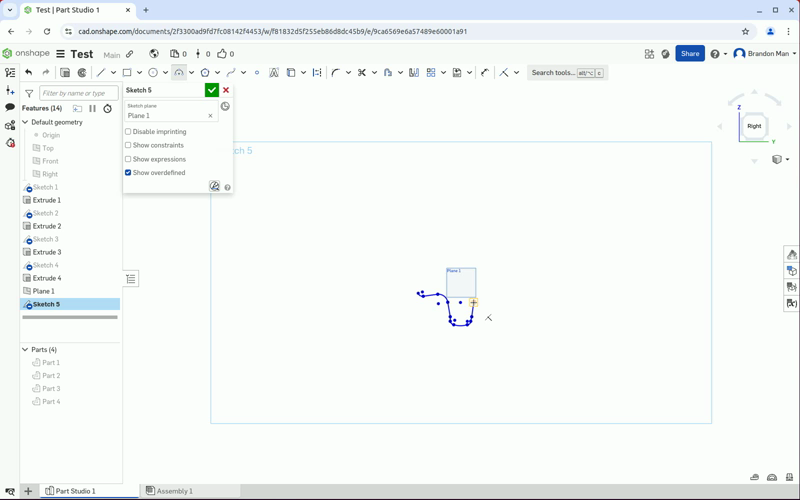
click(473, 302)
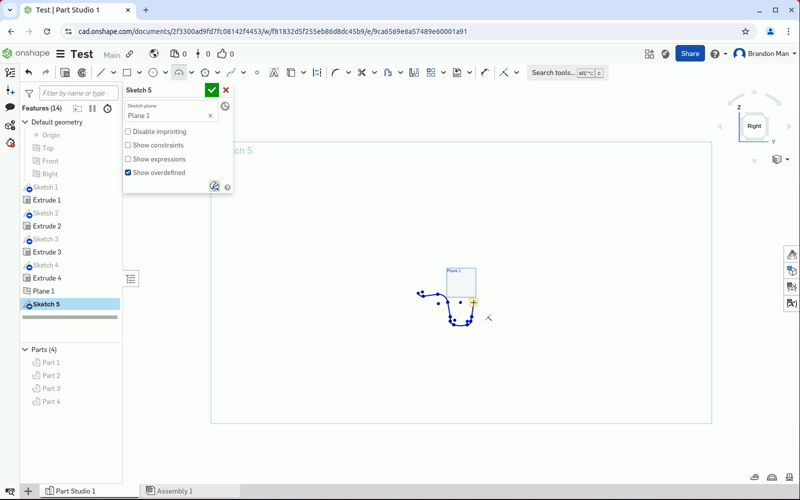
key_down(shift)
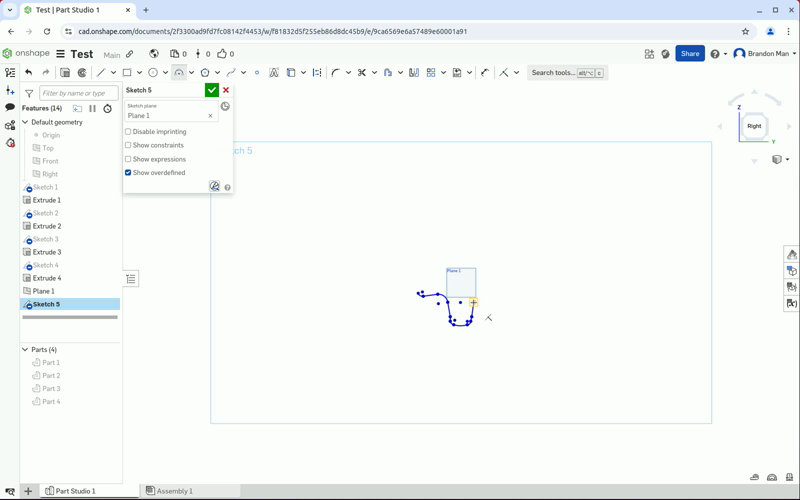
mouse_move(483, 294)
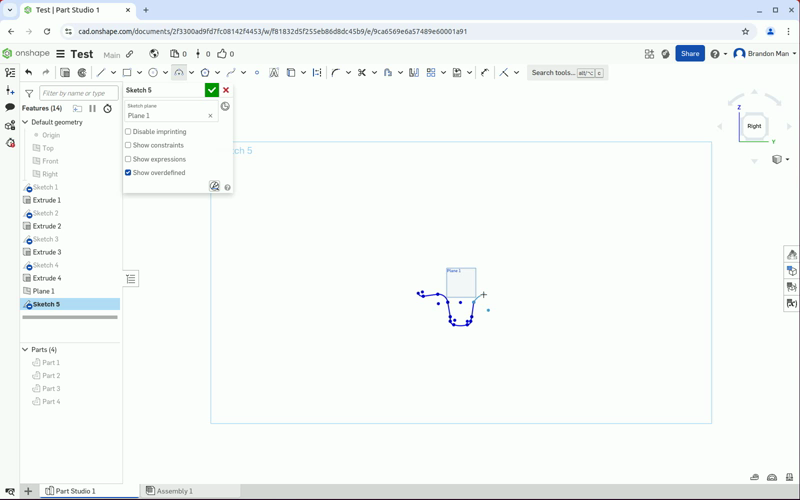
click(483, 294)
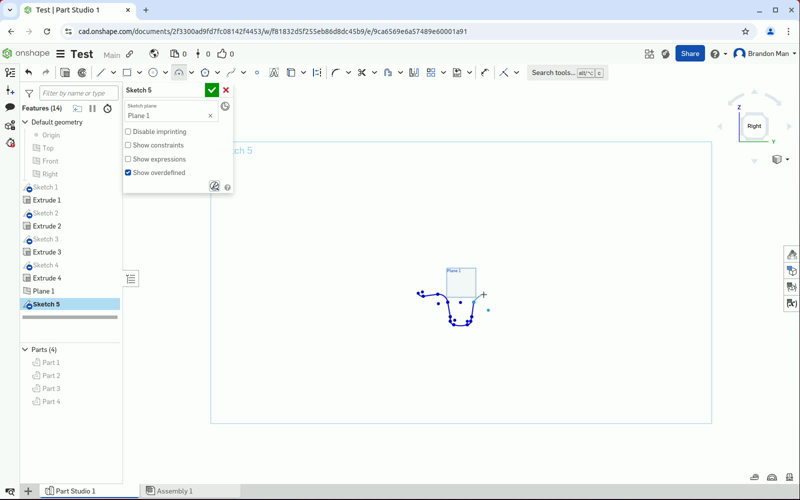
mouse_move(477, 296)
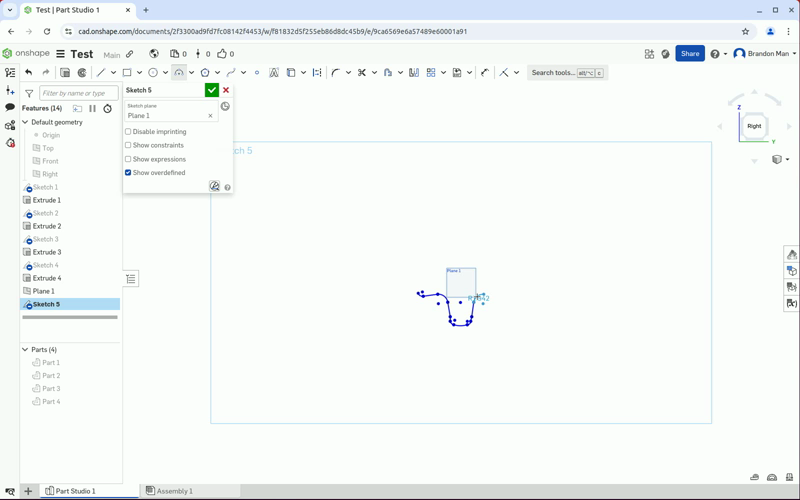
click(477, 296)
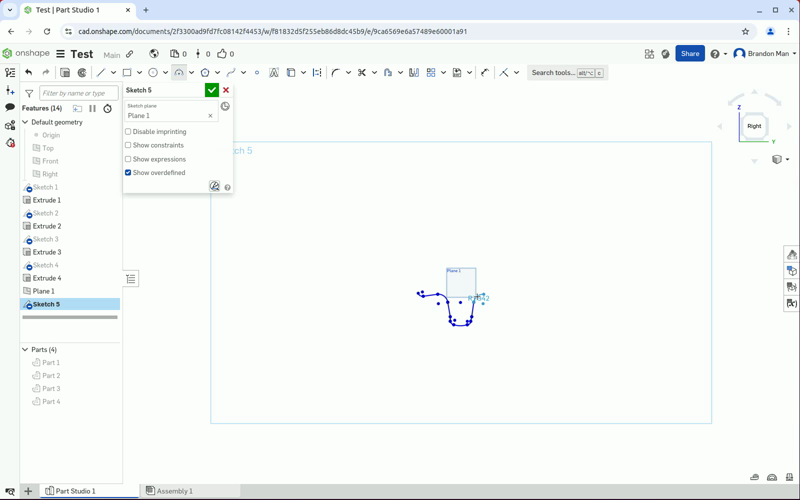
key_up(shift)
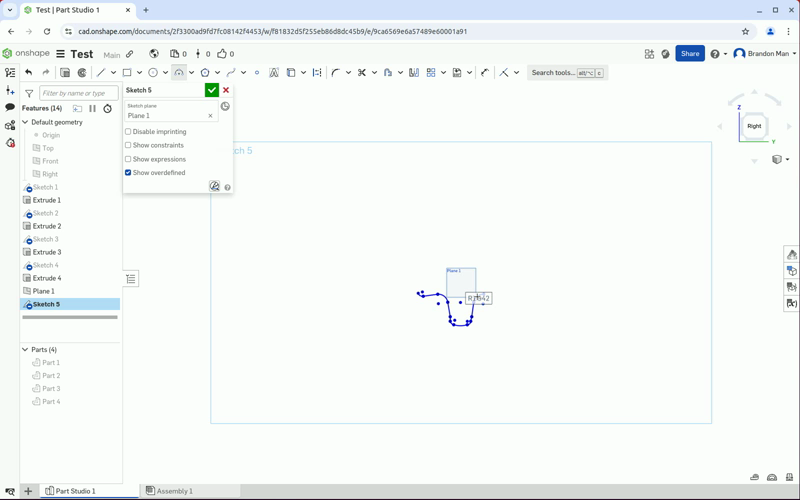
key(esc)
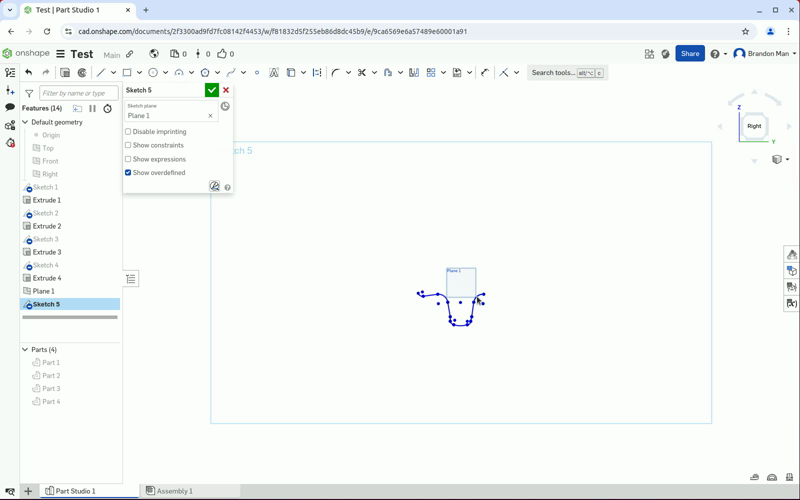
key(l)
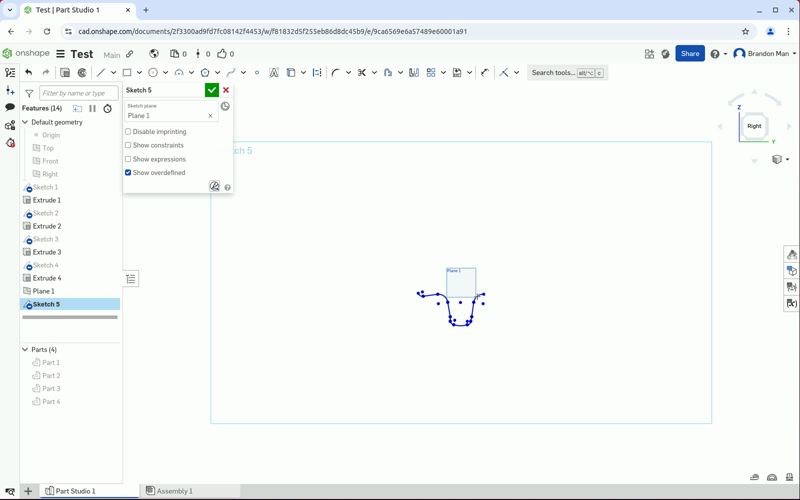
mouse_move(483, 294)
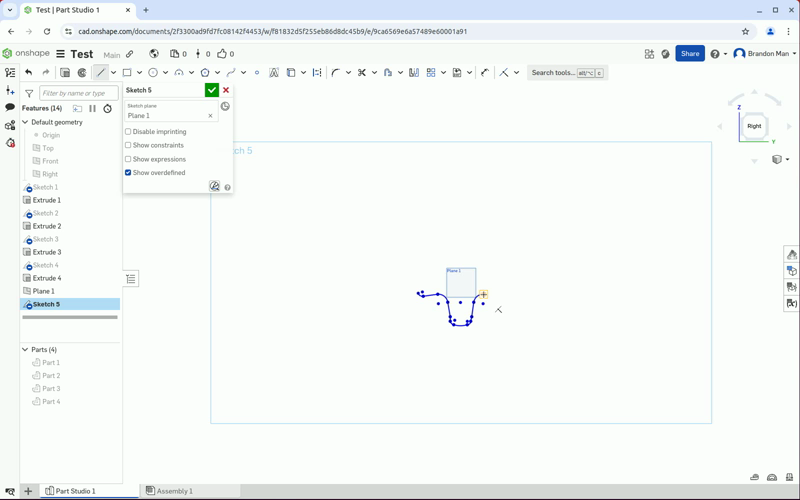
click(483, 294)
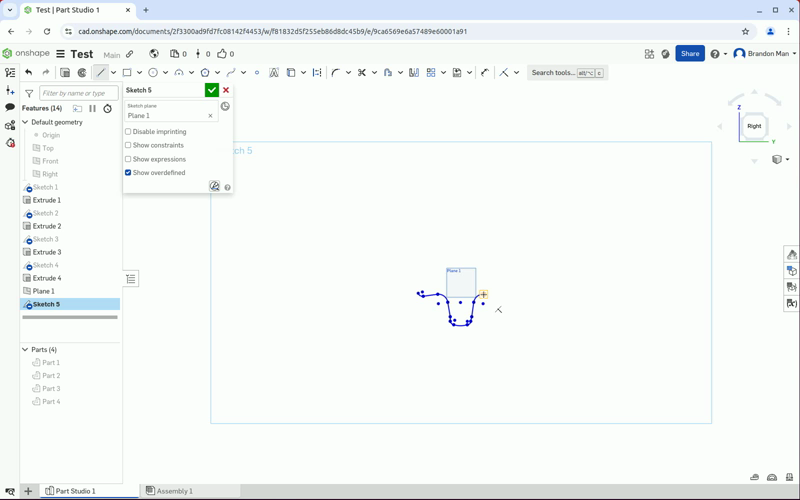
key_down(shift)
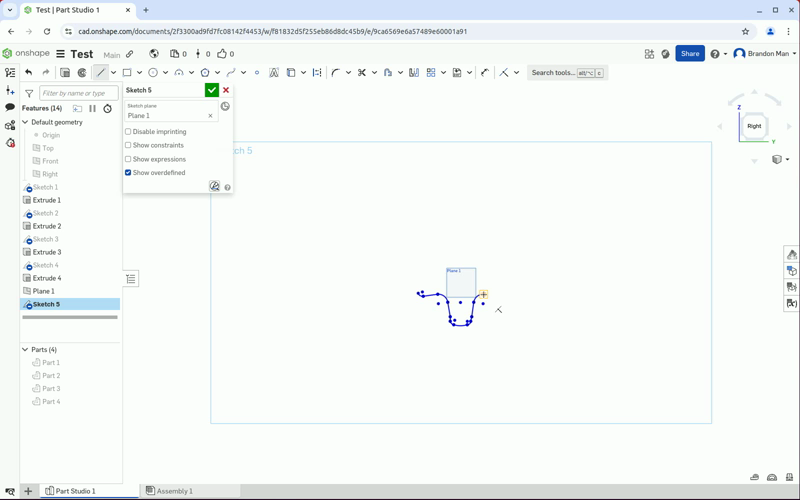
mouse_move(513, 294)
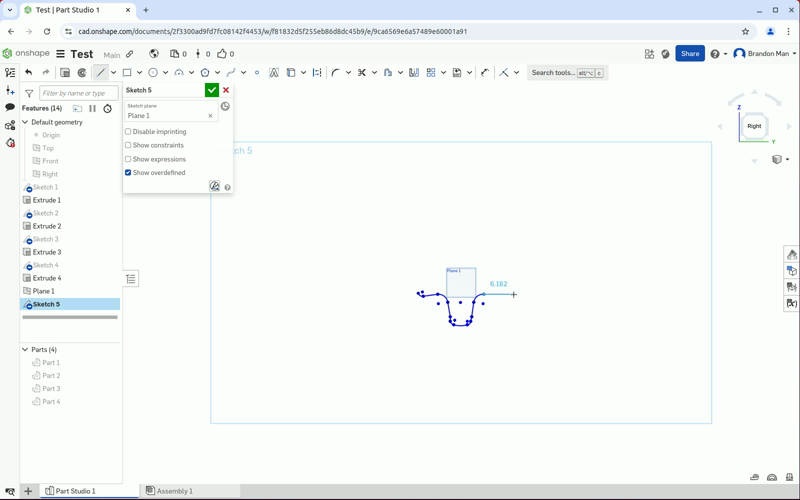
mouse_move(498, 296)
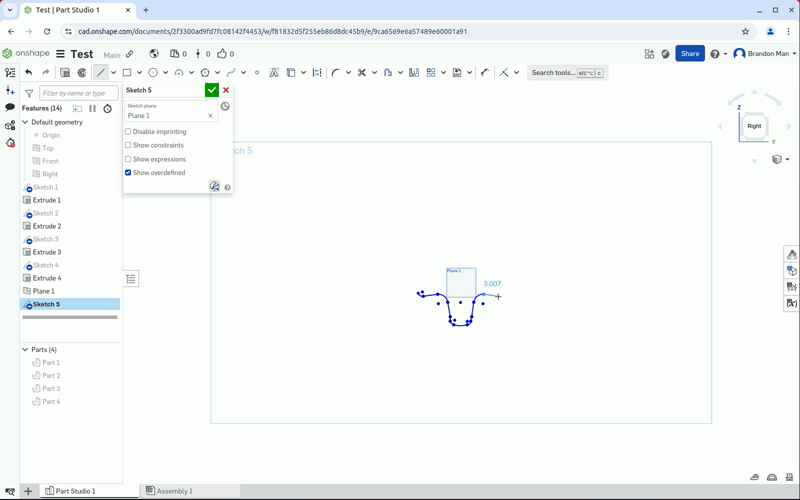
click(498, 296)
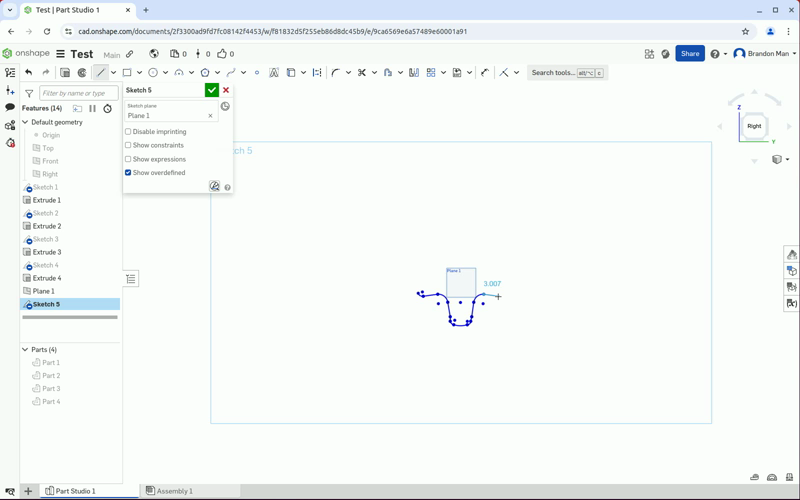
key_up(shift)
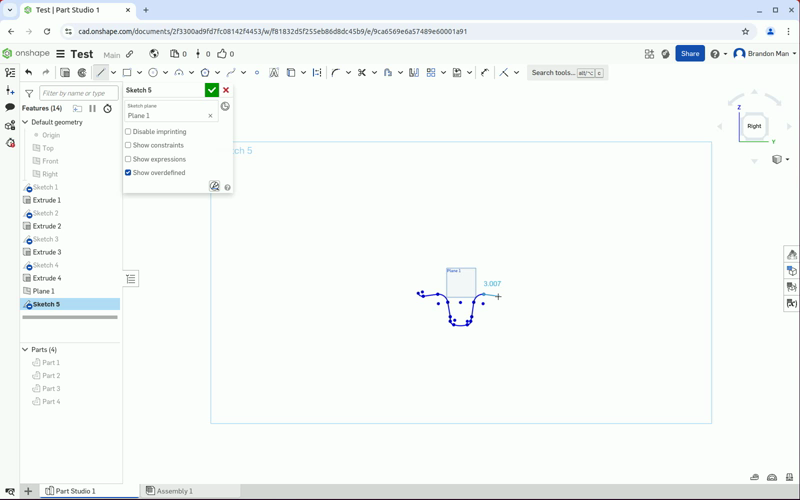
key(esc)
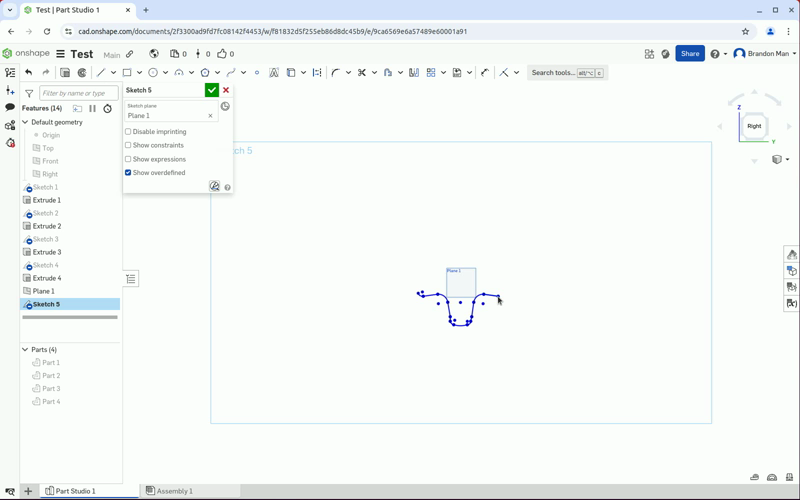
key(a)
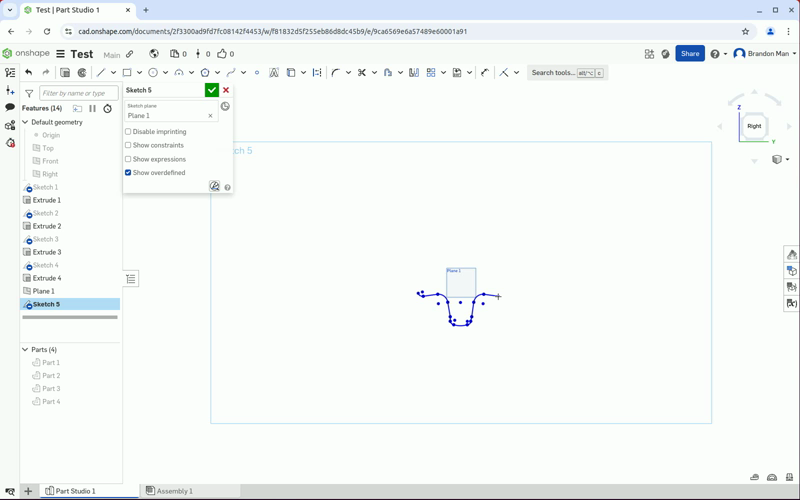
mouse_move(498, 296)
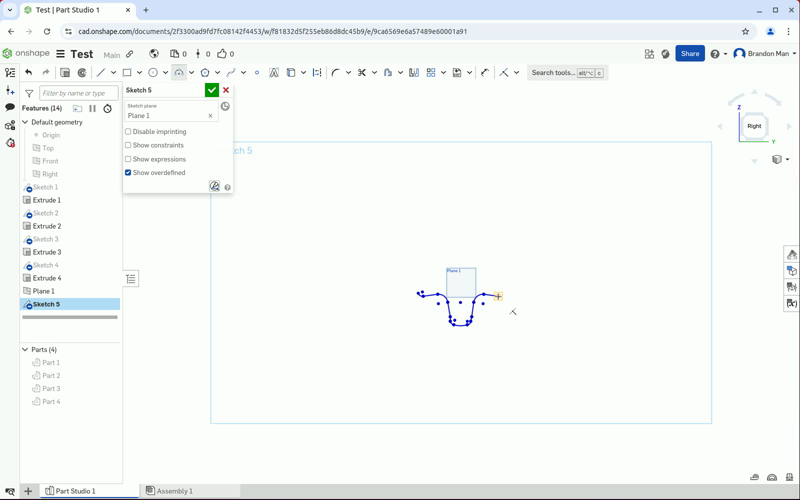
click(498, 296)
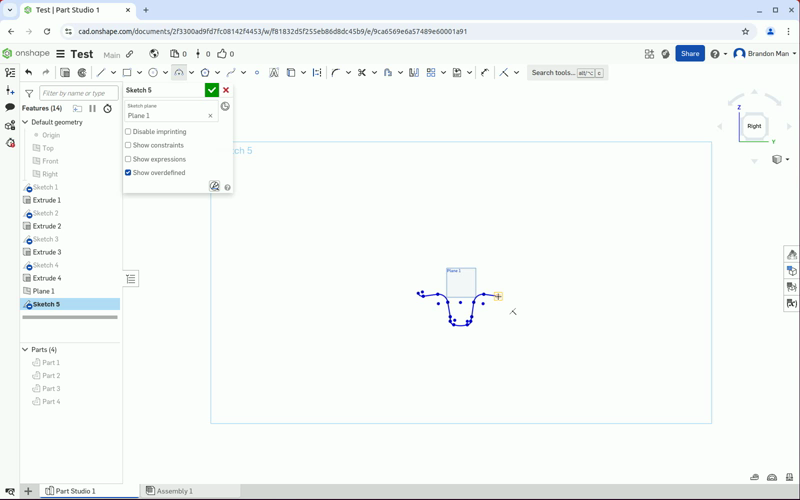
key_down(shift)
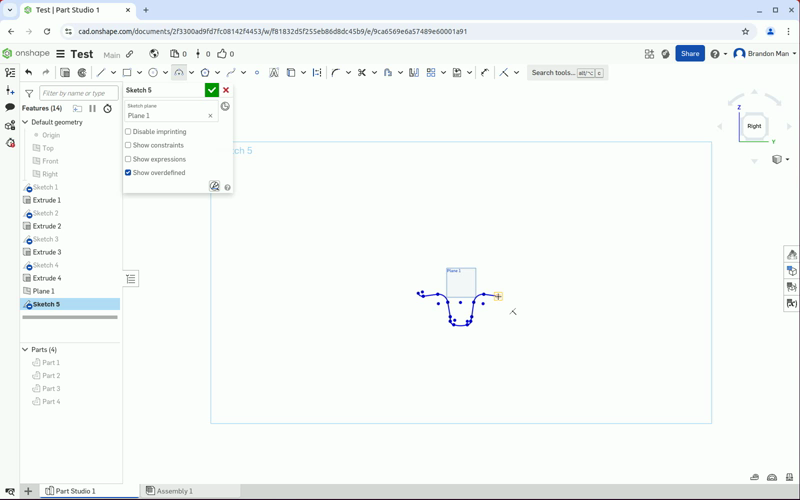
mouse_move(502, 293)
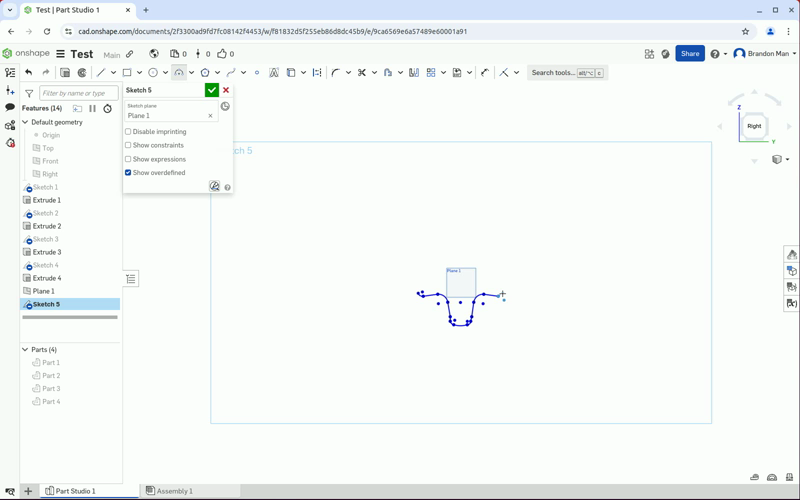
scroll(6)
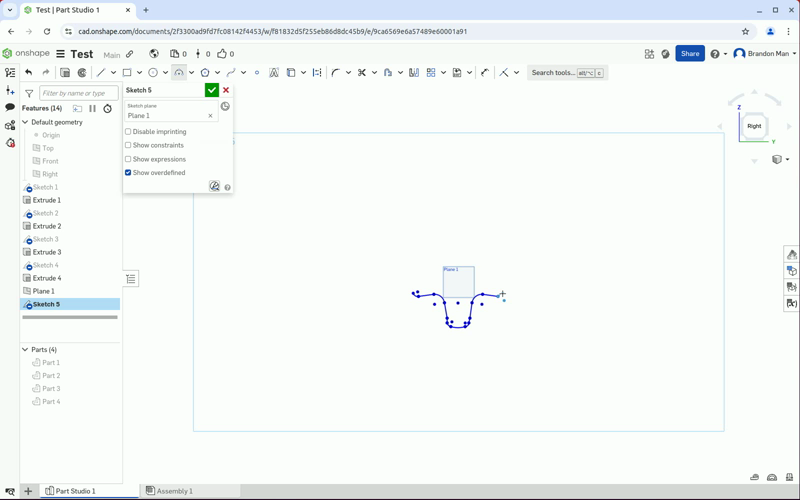
scroll(6)
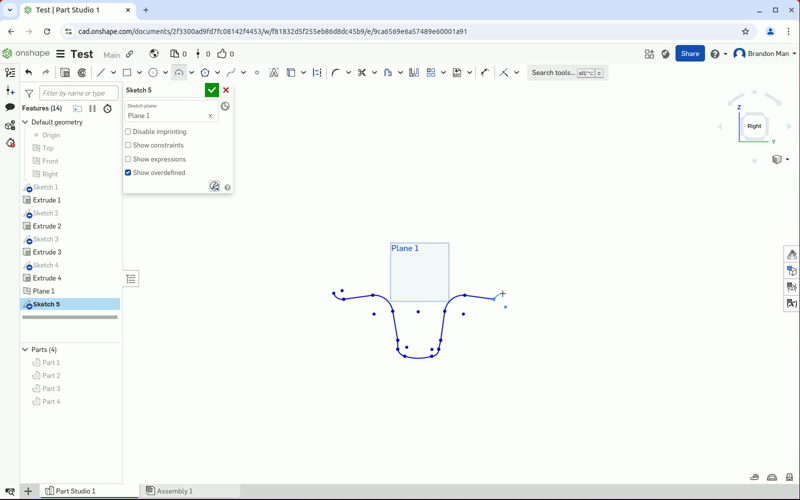
scroll(6)
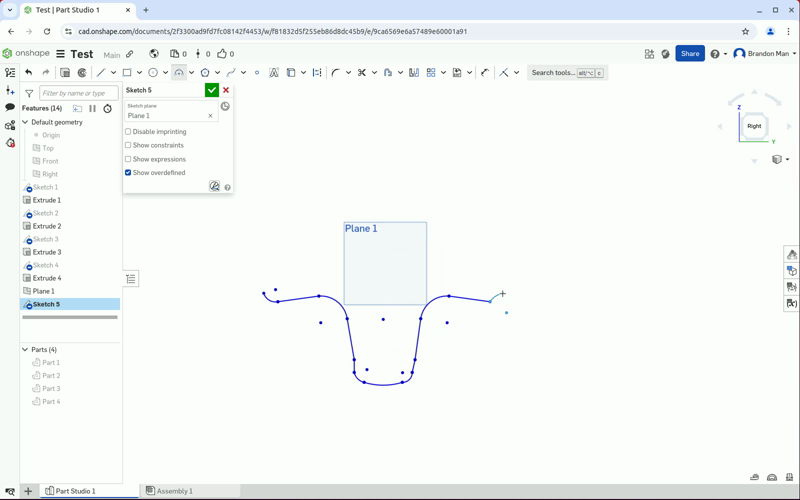
scroll(6)
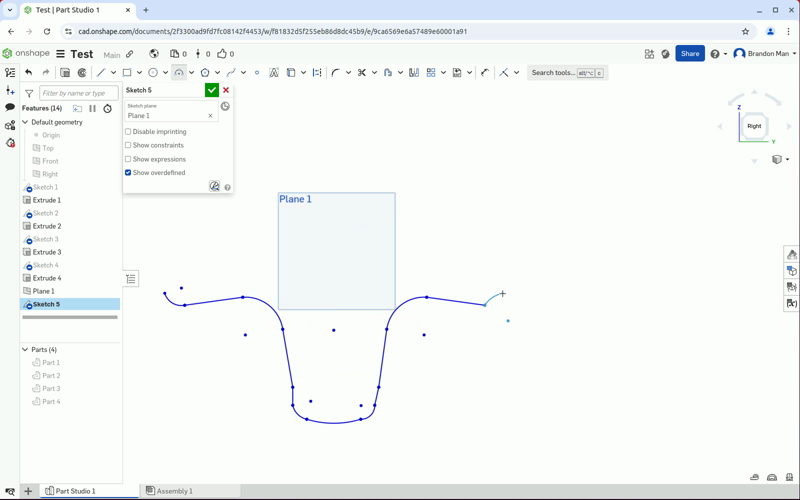
scroll(6)
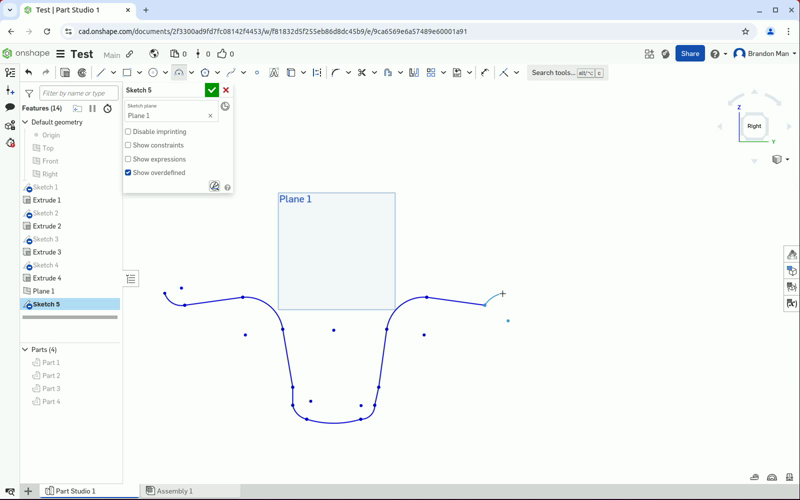
scroll(6)
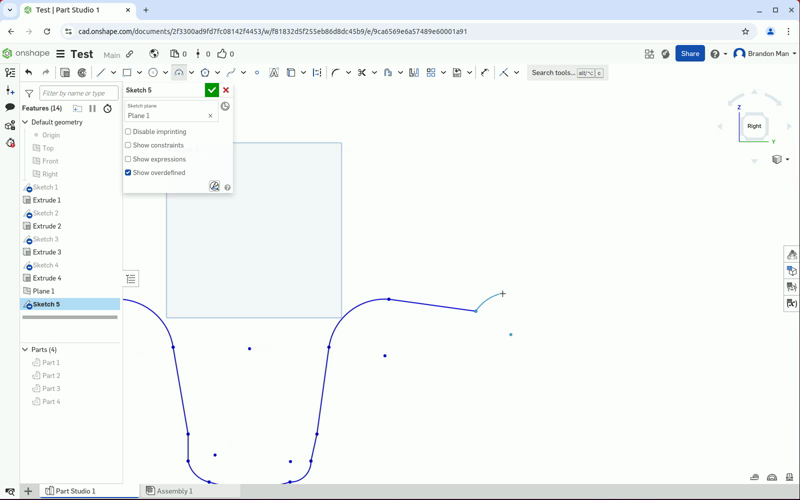
scroll(6)
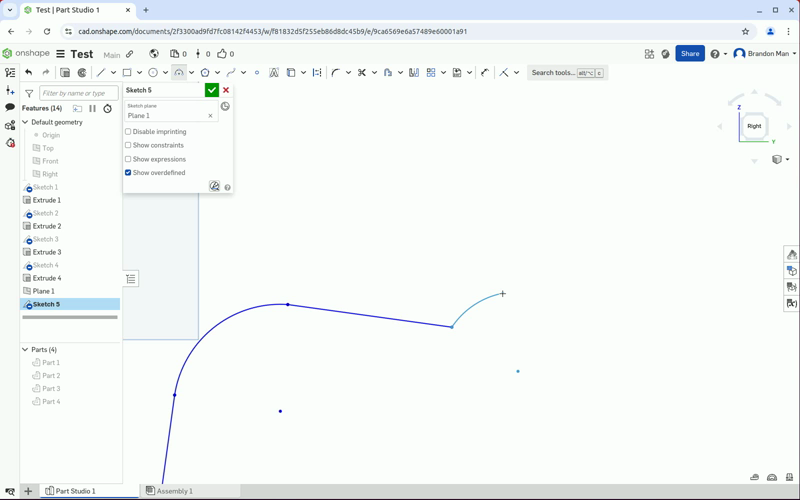
click(502, 293)
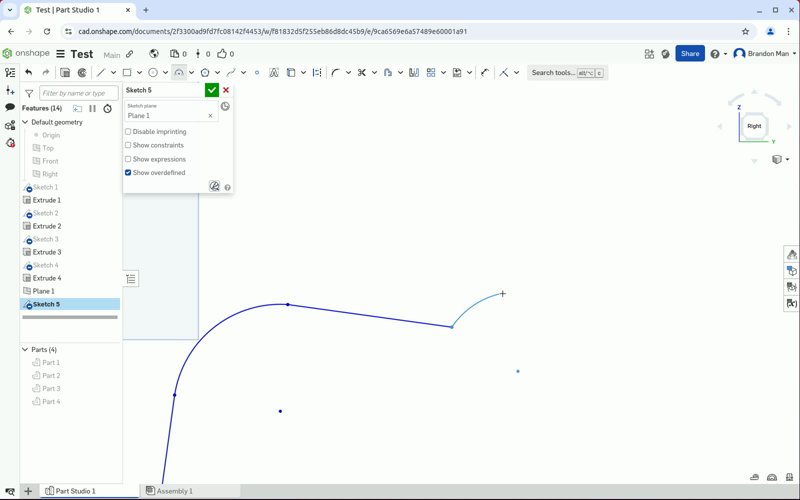
scroll(-6)
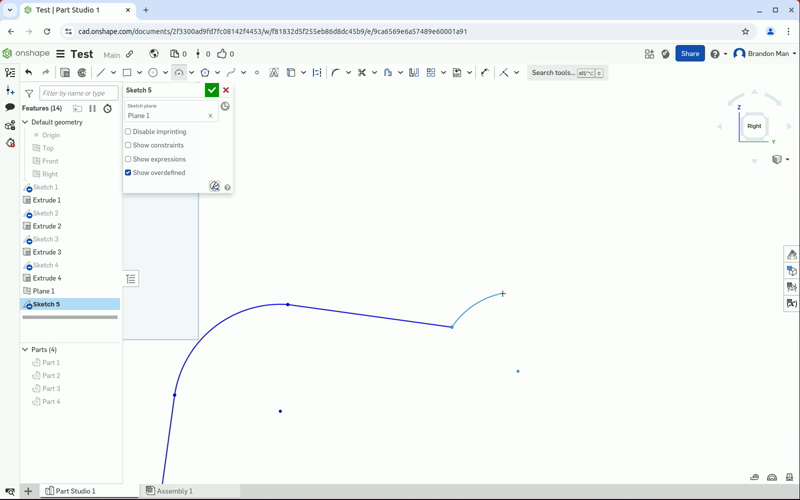
scroll(-6)
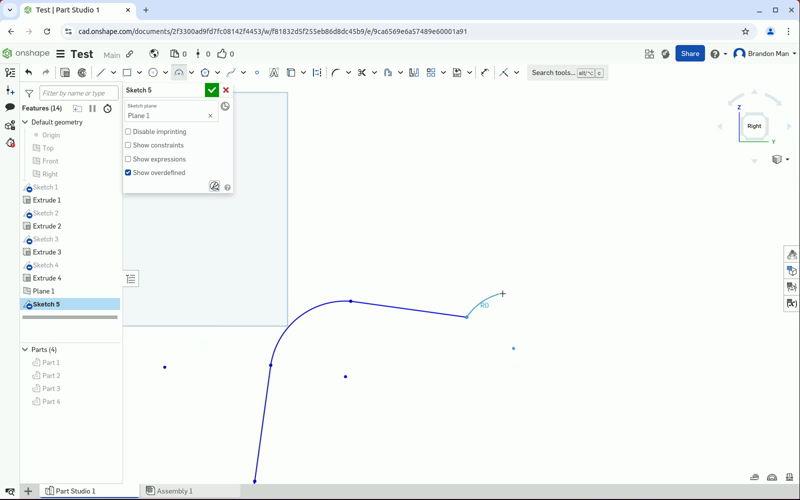
scroll(-6)
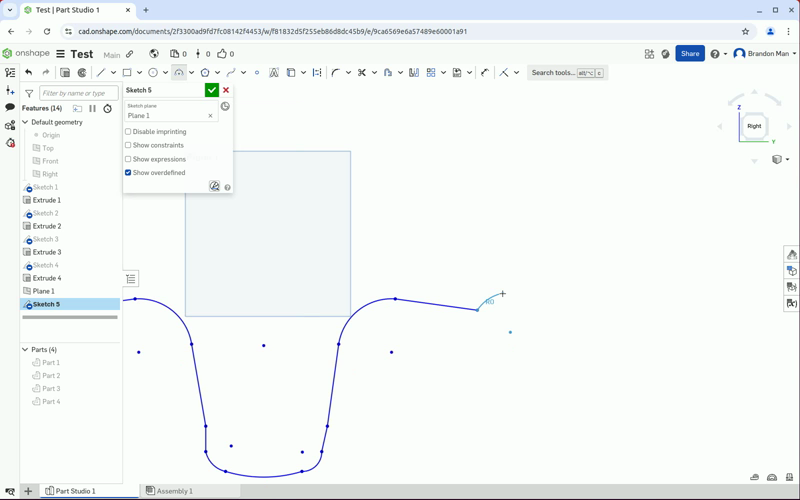
scroll(-6)
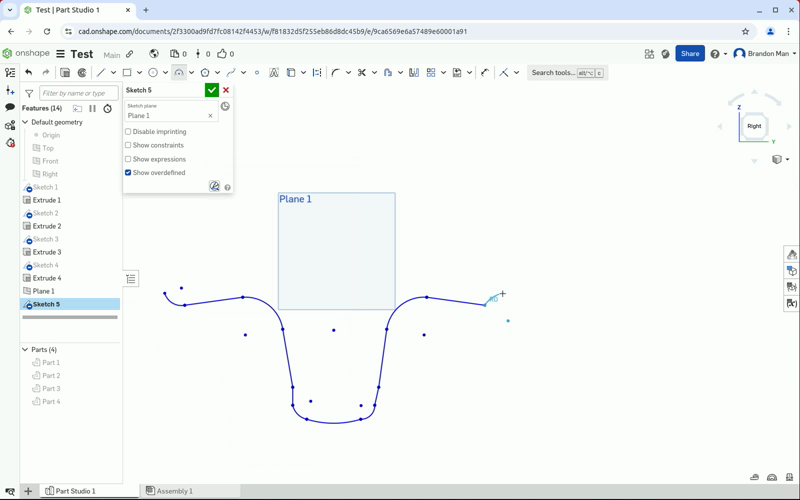
scroll(-6)
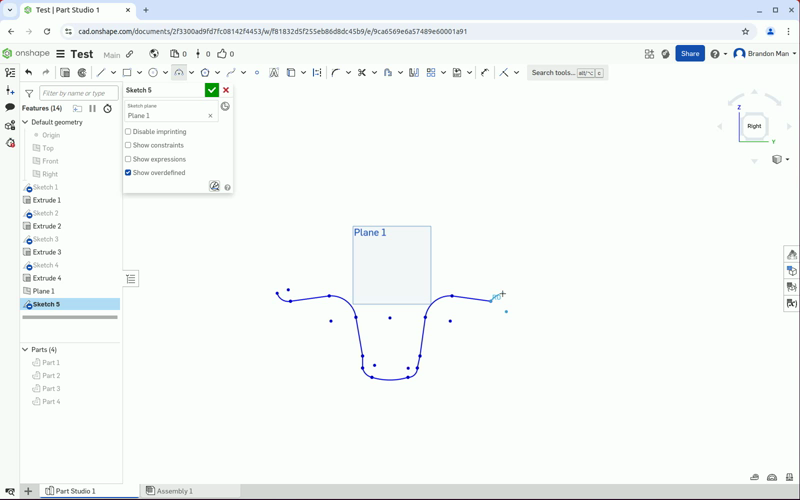
scroll(-6)
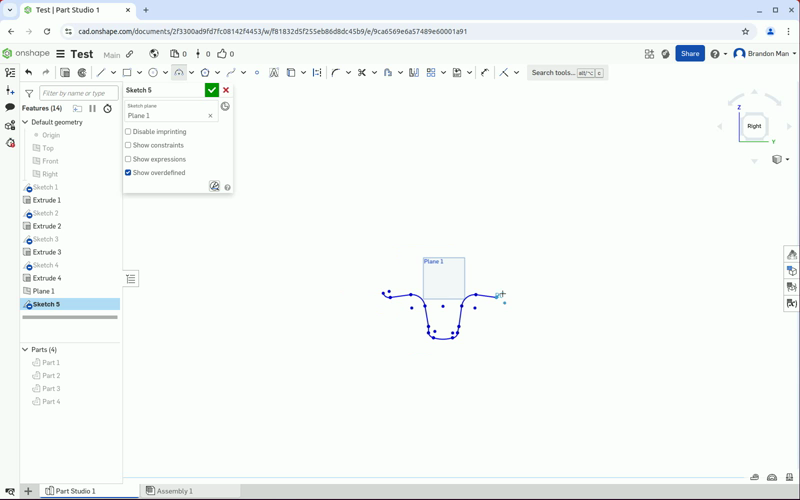
scroll(-6)
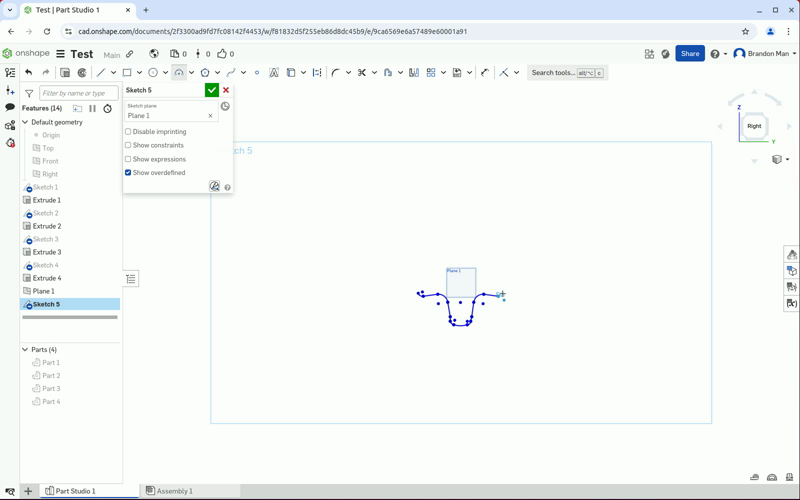
mouse_move(501, 295)
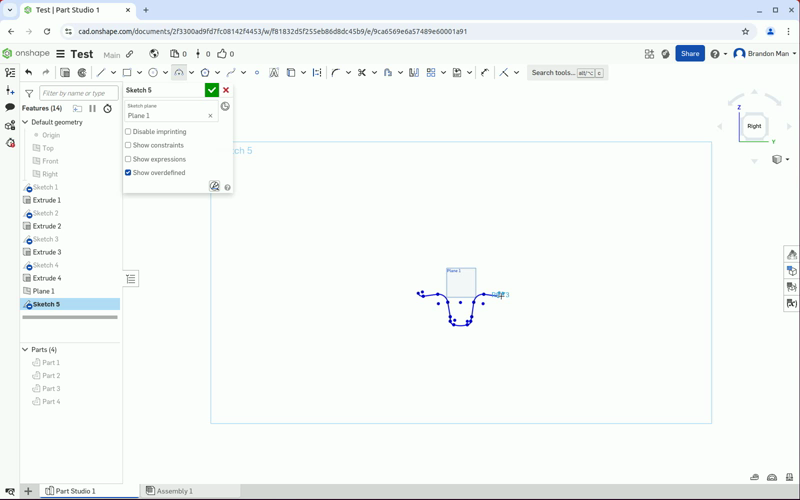
scroll(6)
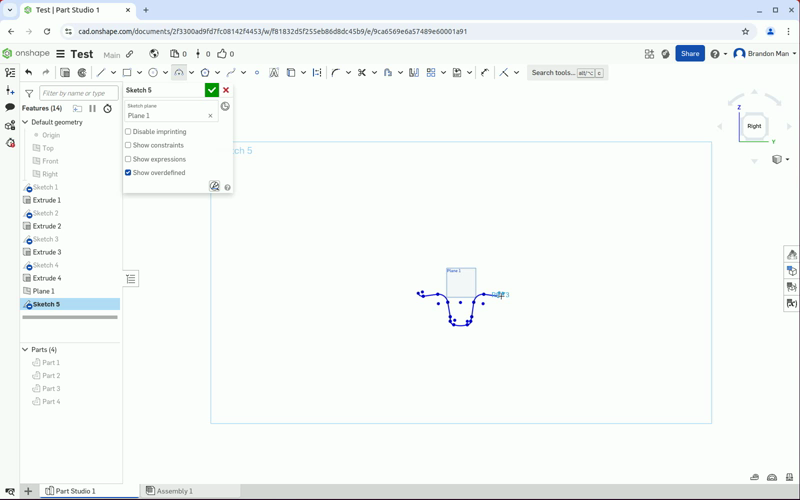
scroll(6)
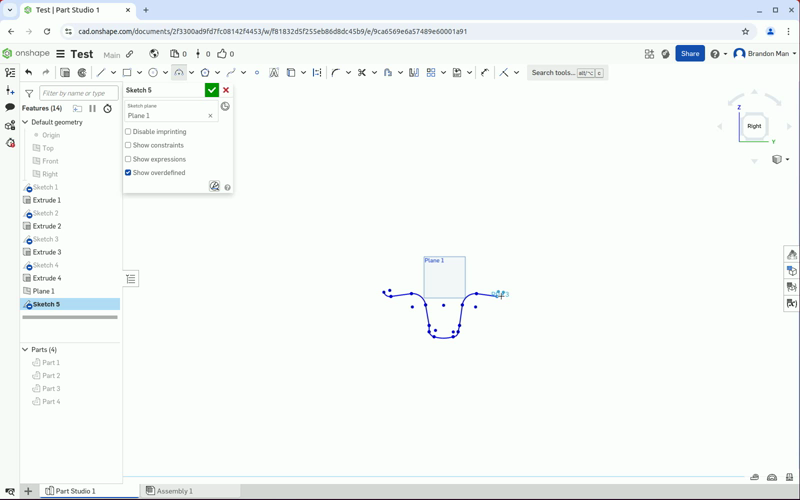
scroll(6)
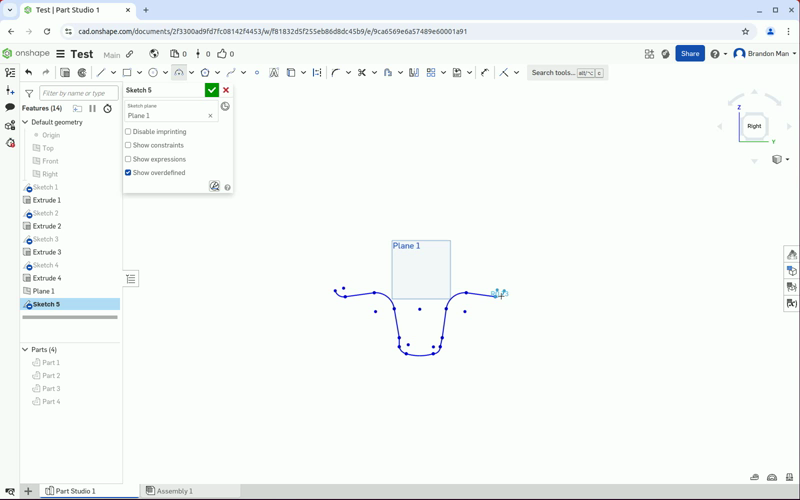
scroll(6)
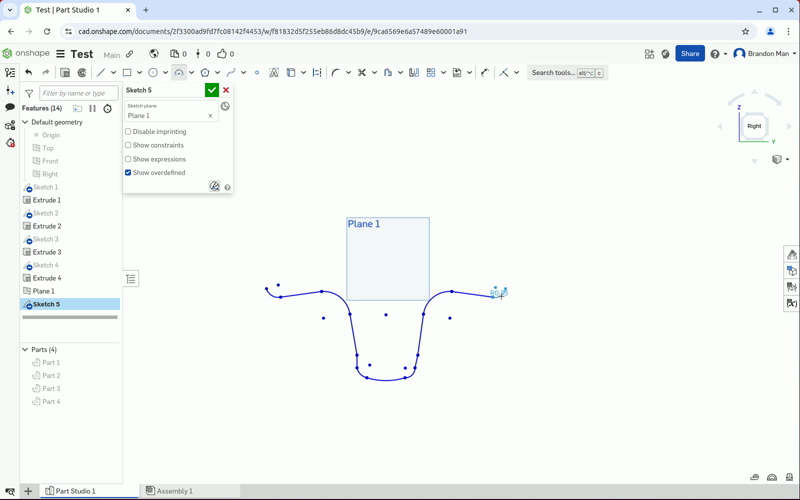
scroll(6)
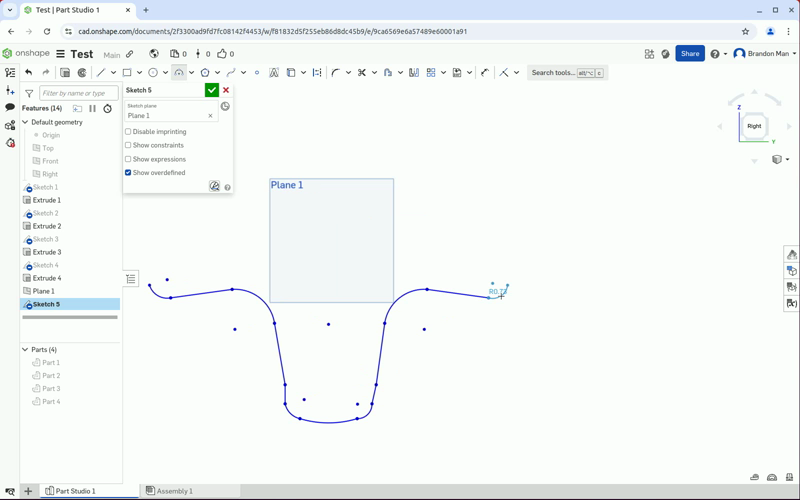
scroll(6)
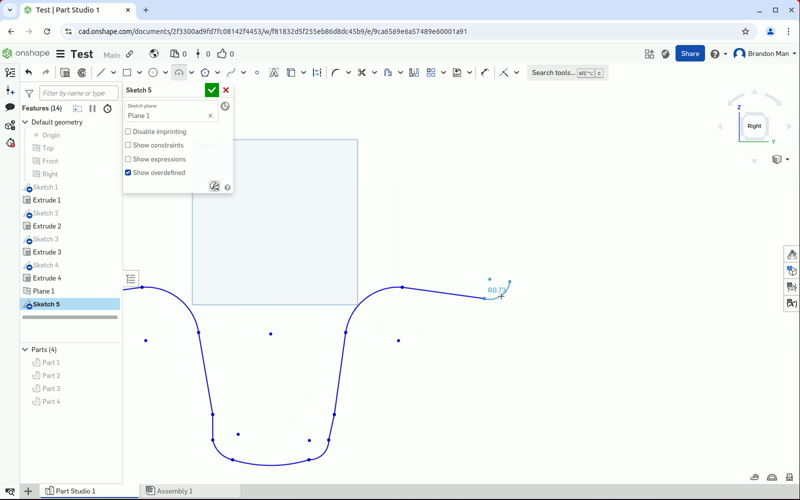
scroll(6)
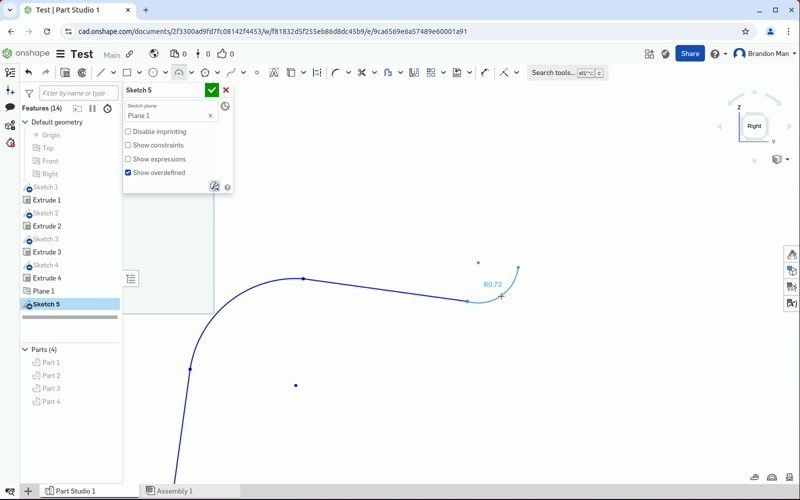
click(501, 295)
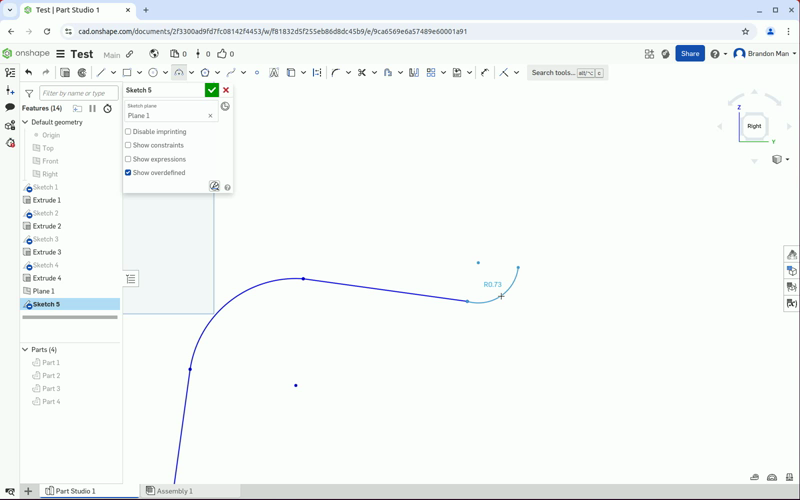
scroll(-6)
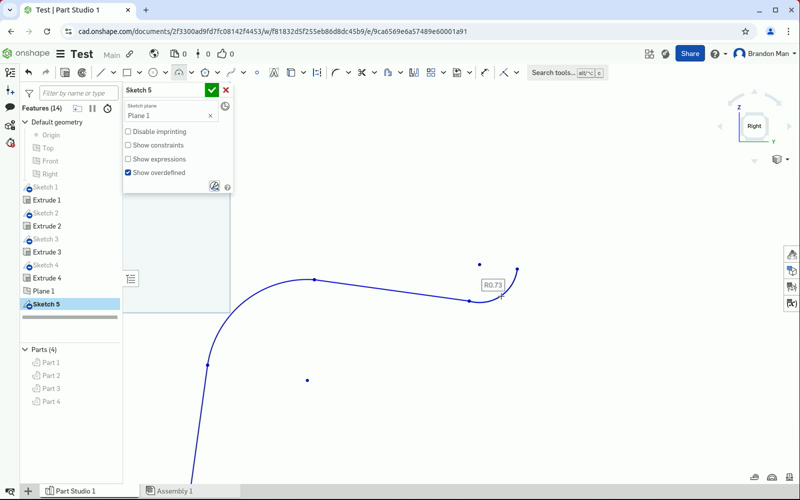
scroll(-6)
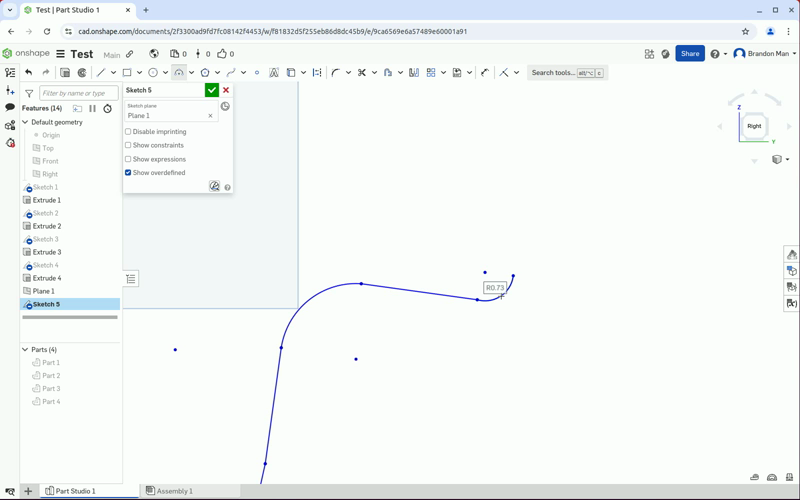
scroll(-6)
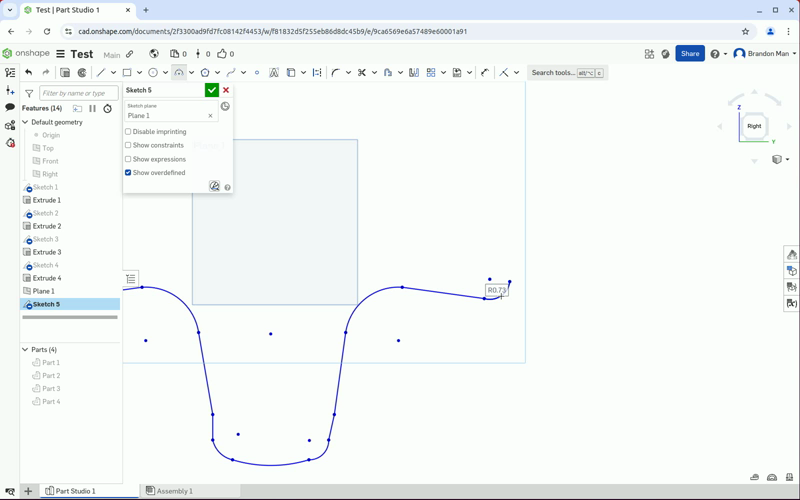
scroll(-6)
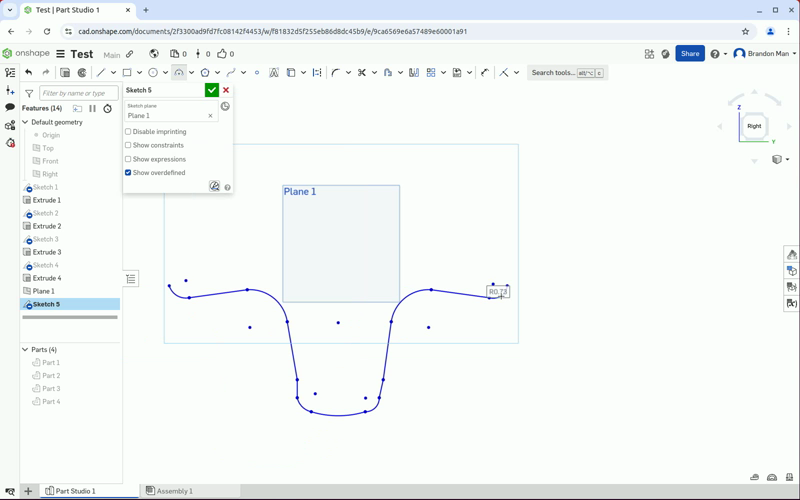
scroll(-6)
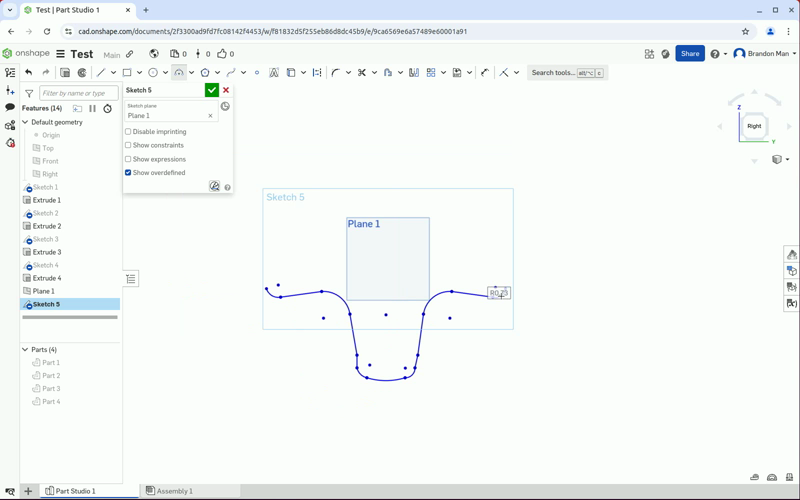
scroll(-6)
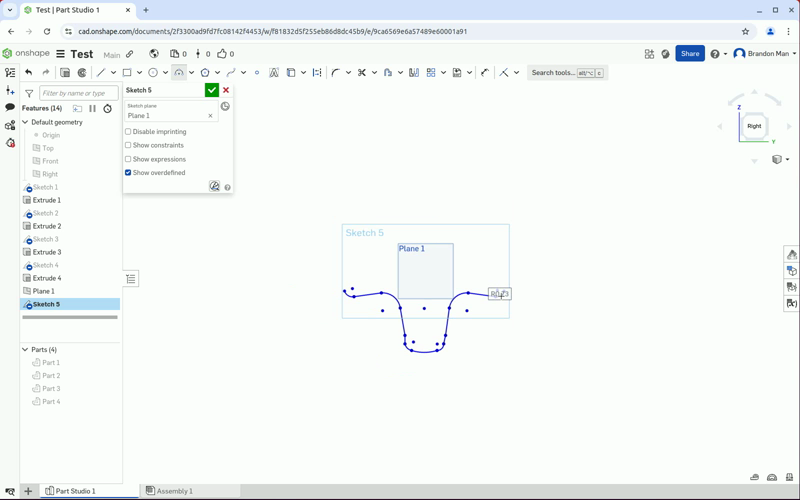
scroll(-6)
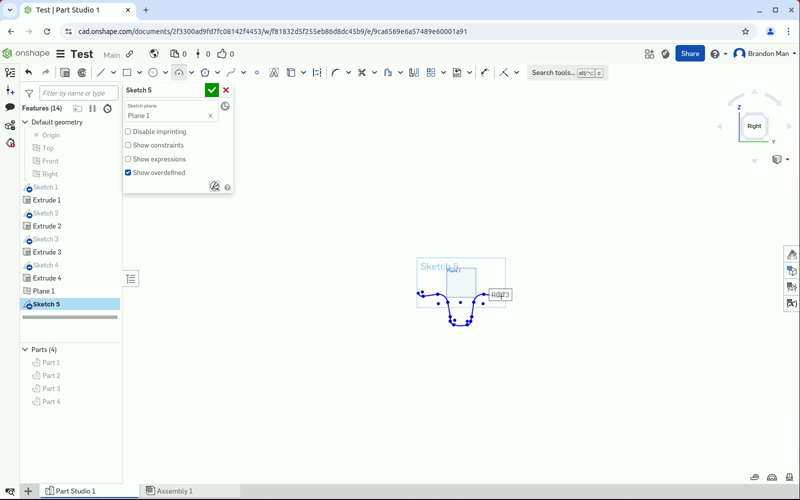
key_up(shift)
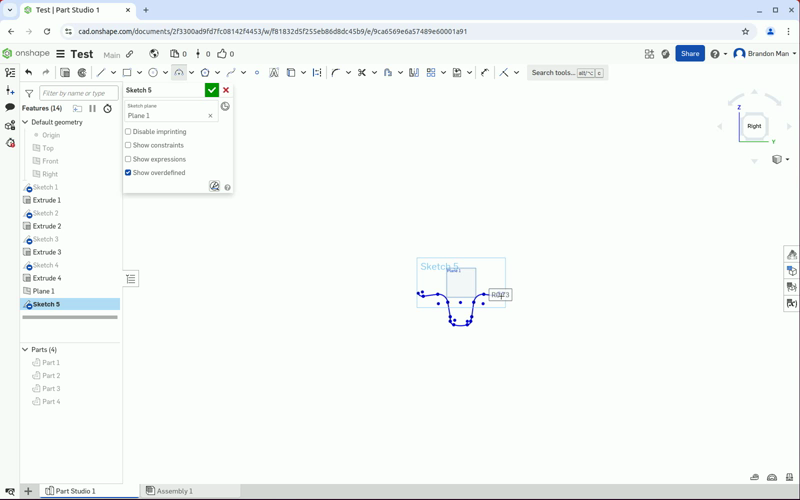
mouse_move(502, 293)
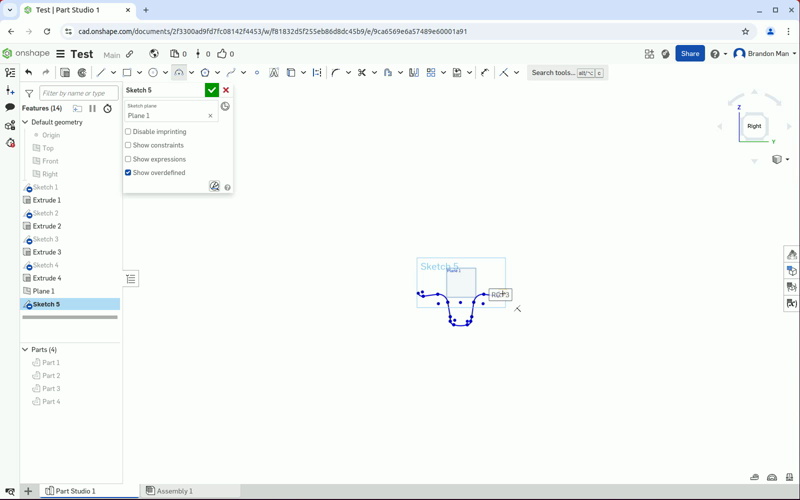
scroll(6)
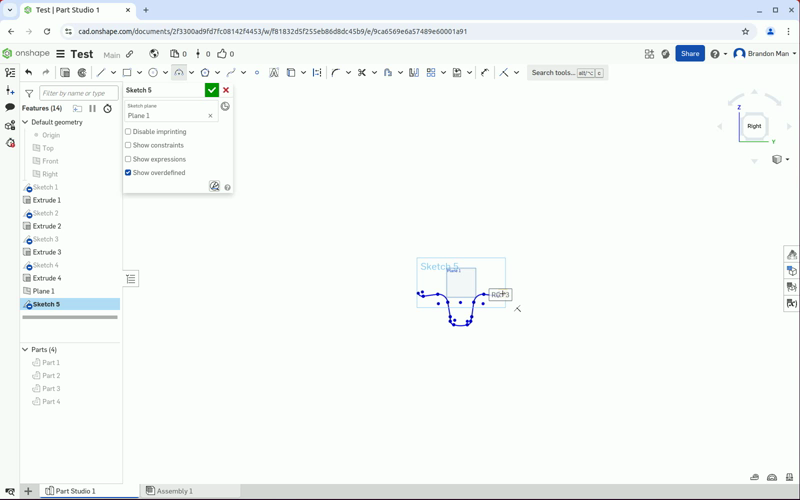
scroll(6)
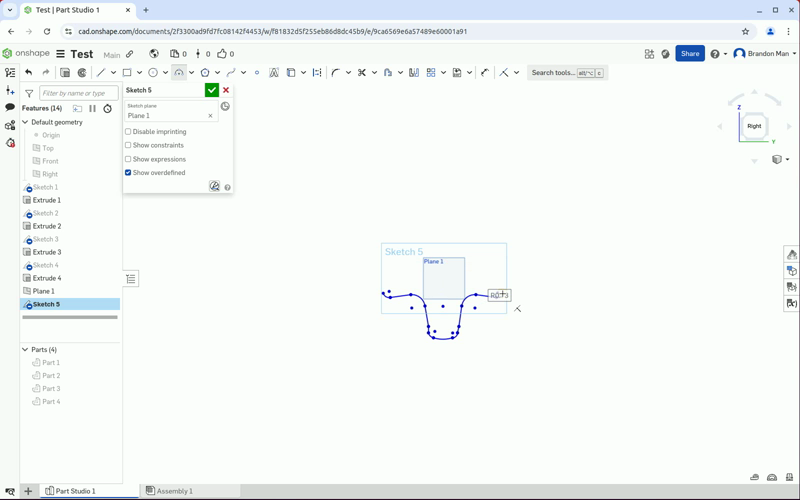
scroll(6)
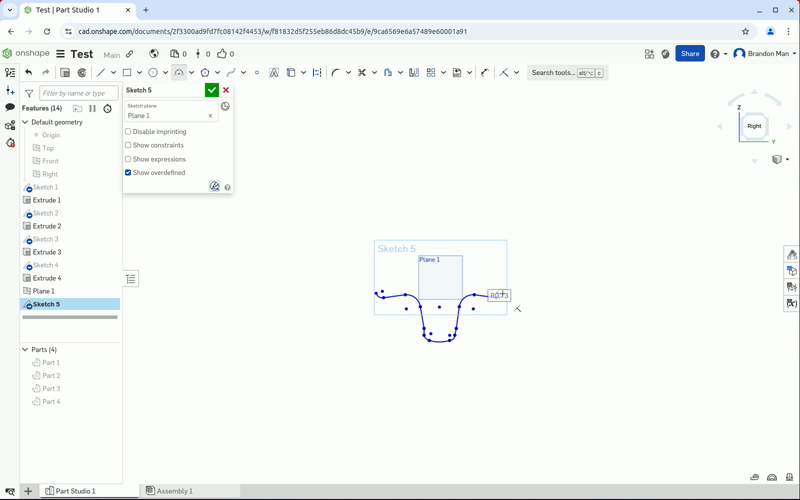
scroll(6)
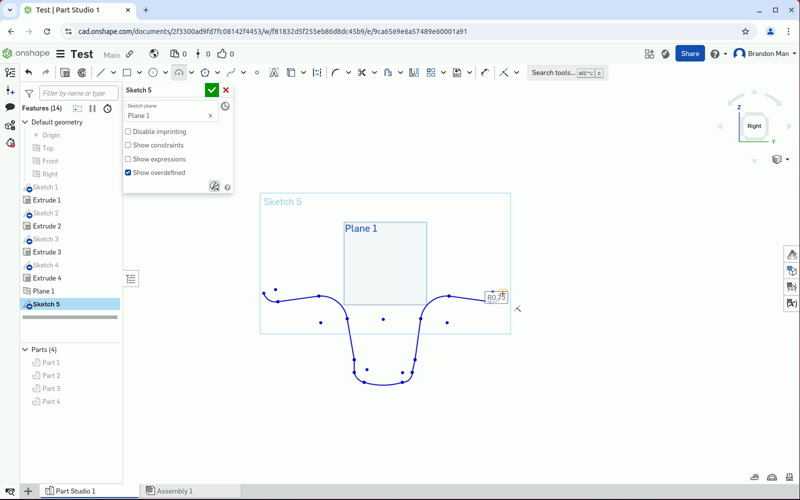
scroll(6)
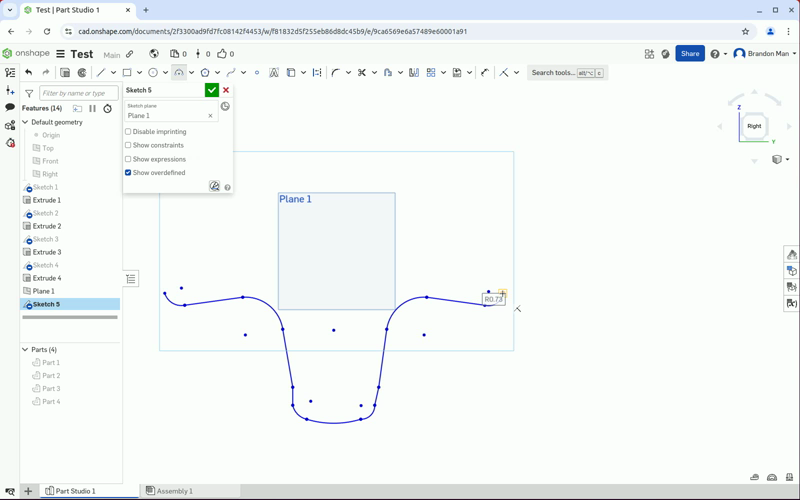
scroll(6)
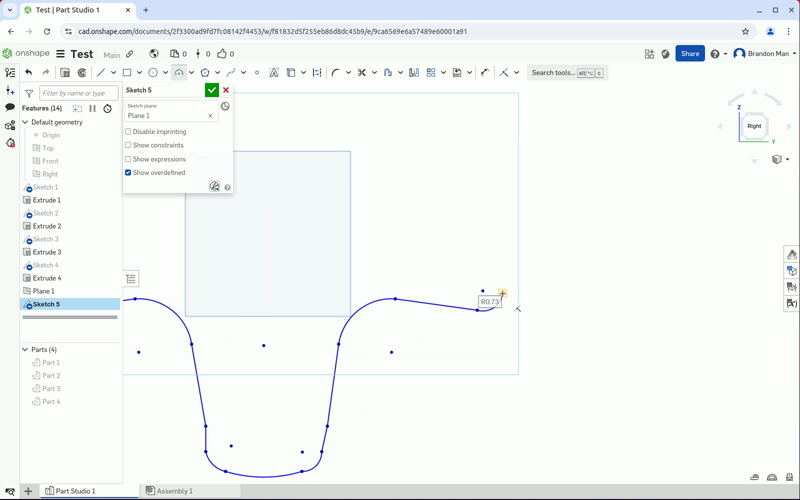
scroll(6)
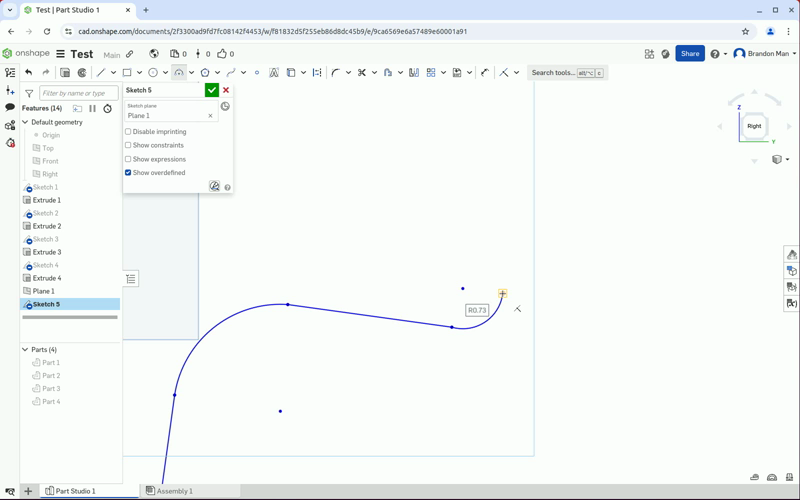
click(502, 293)
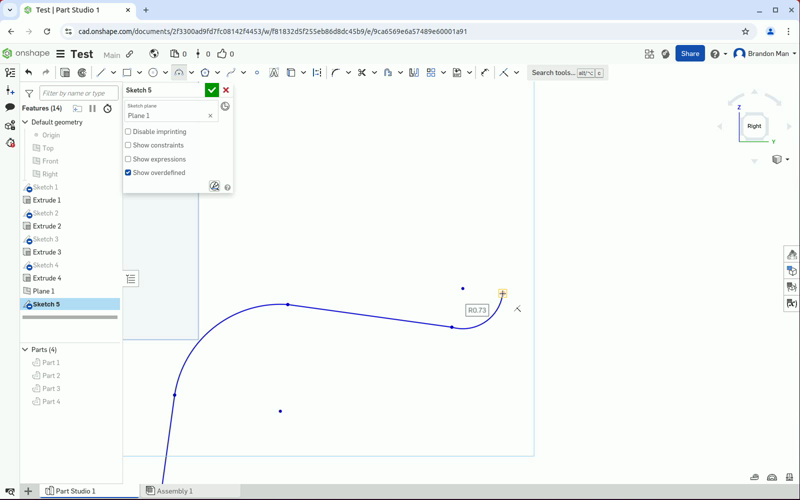
scroll(-6)
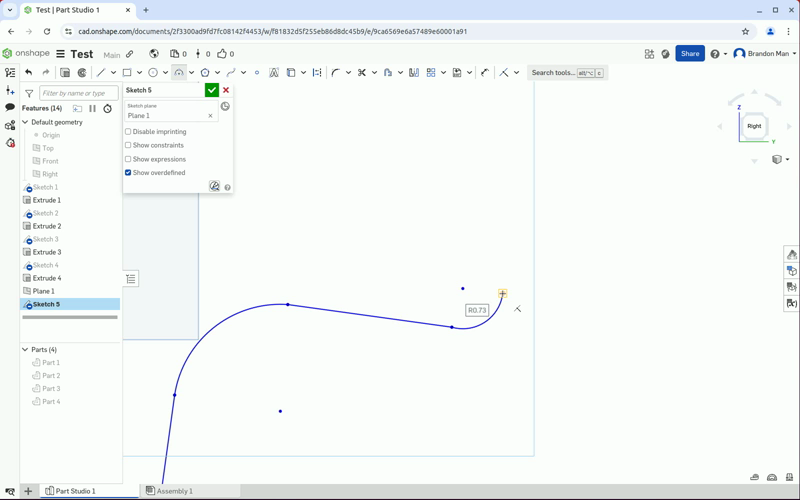
scroll(-6)
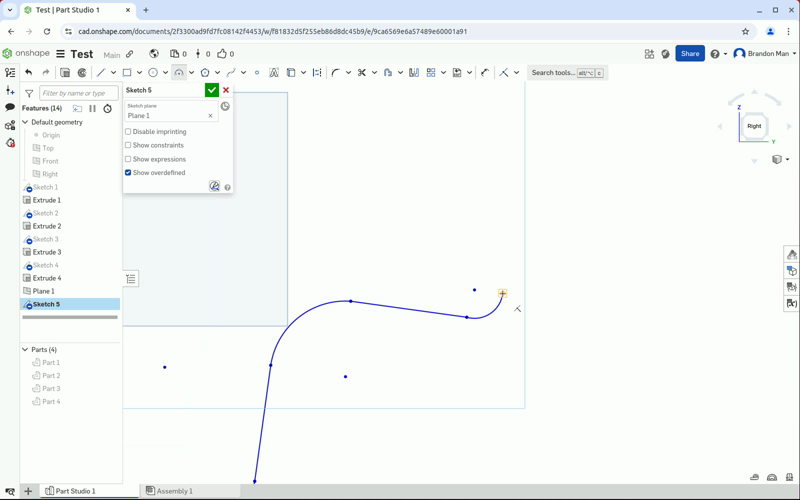
scroll(-6)
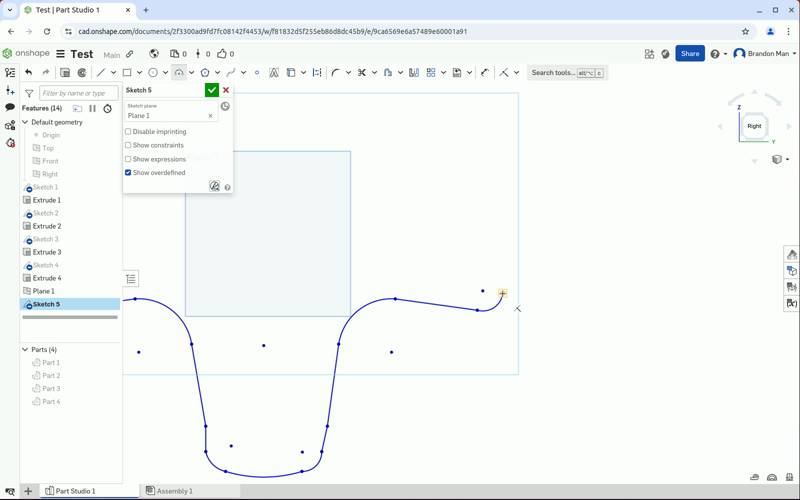
scroll(-6)
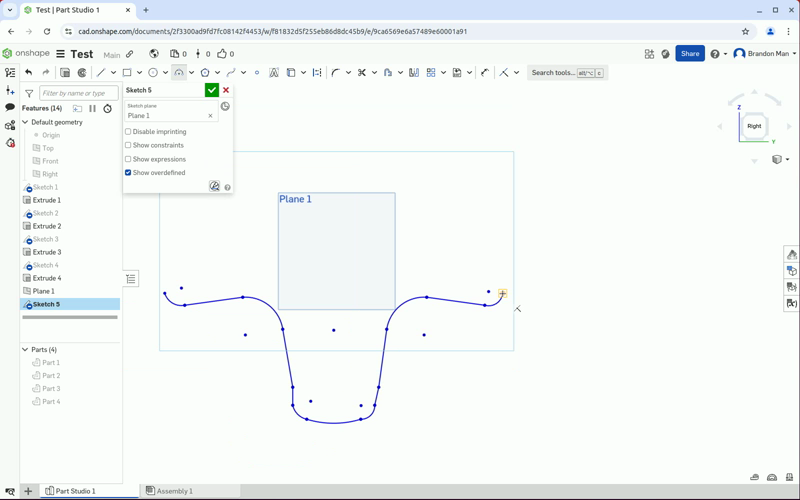
scroll(-6)
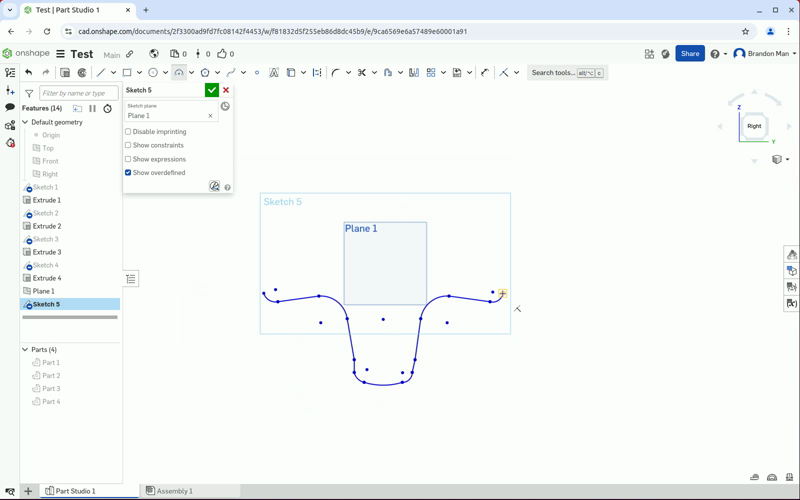
scroll(-6)
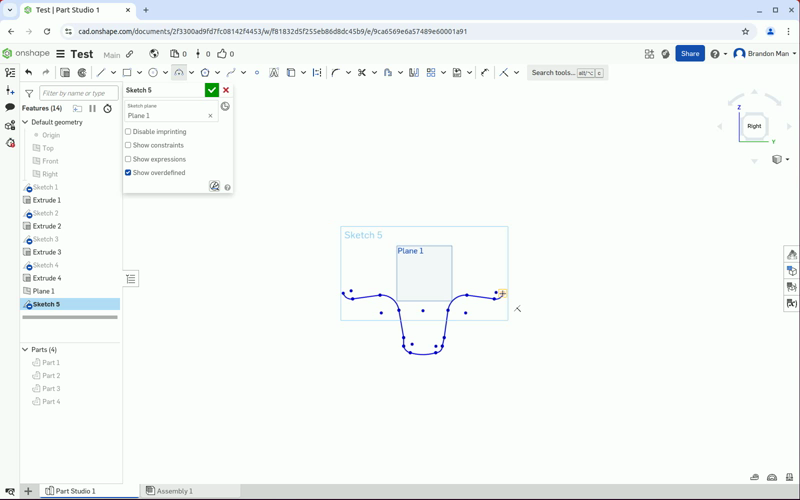
scroll(-6)
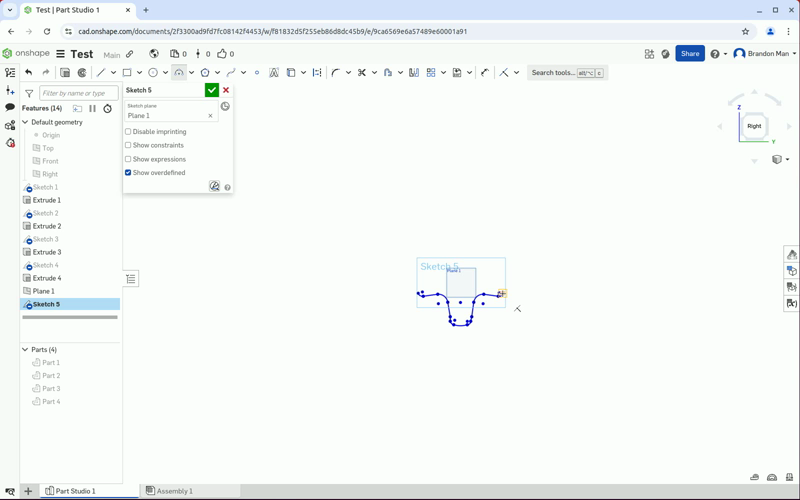
mouse_move(418, 293)
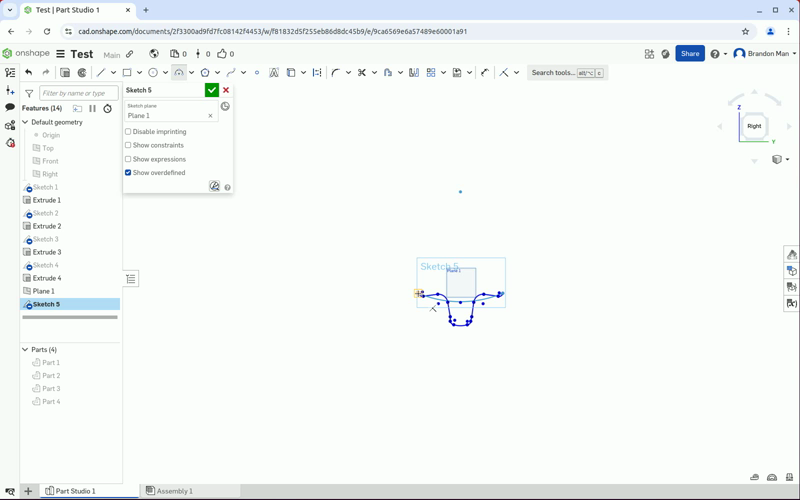
scroll(6)
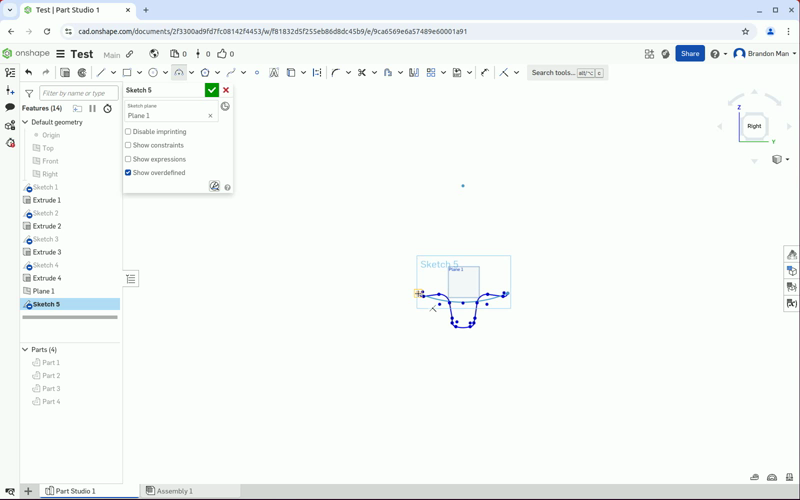
scroll(6)
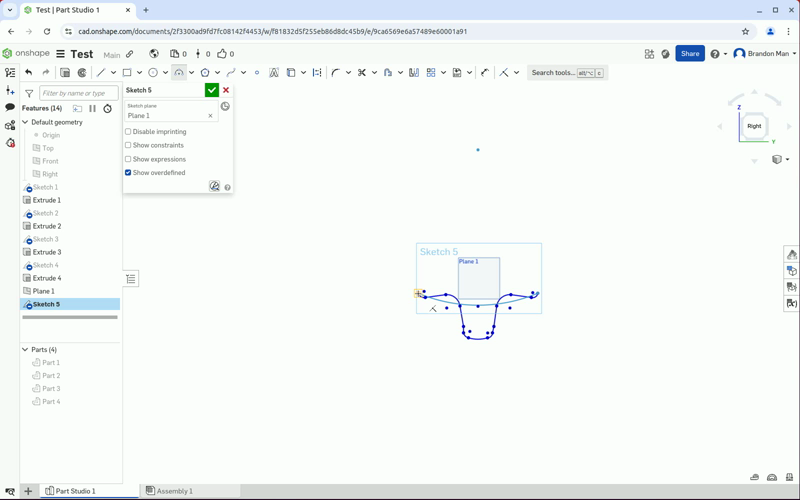
scroll(6)
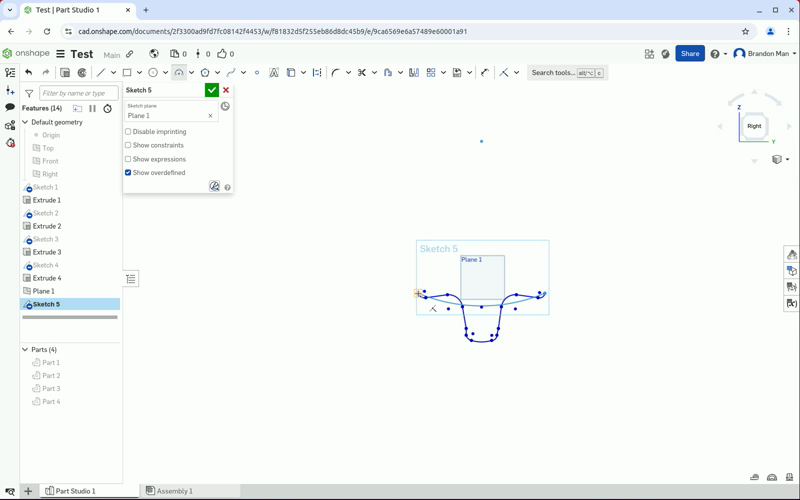
scroll(6)
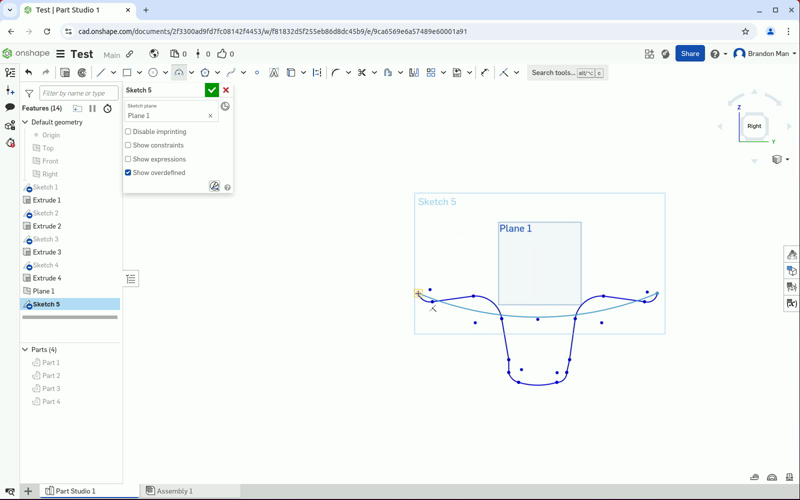
scroll(6)
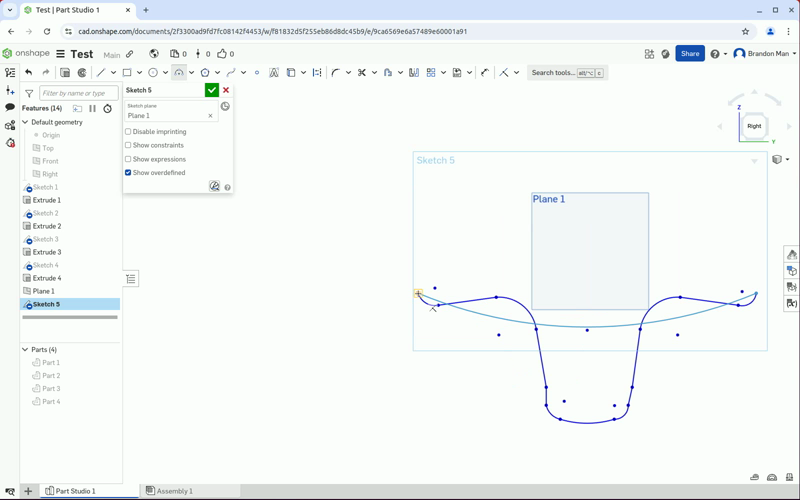
scroll(6)
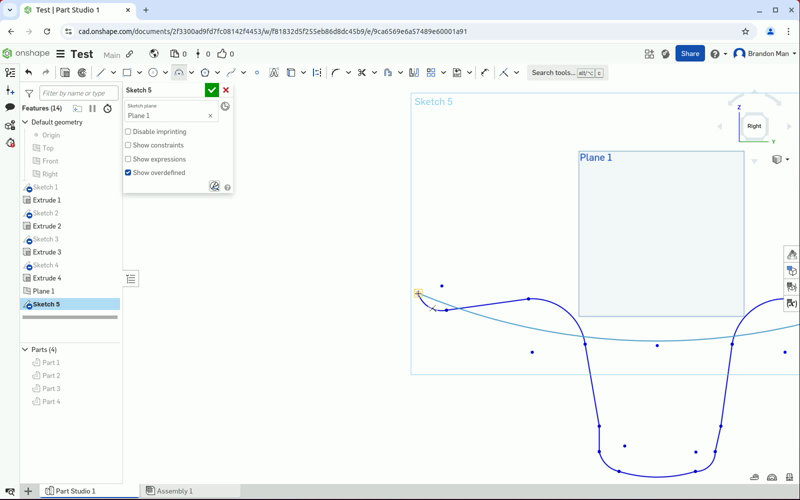
scroll(6)
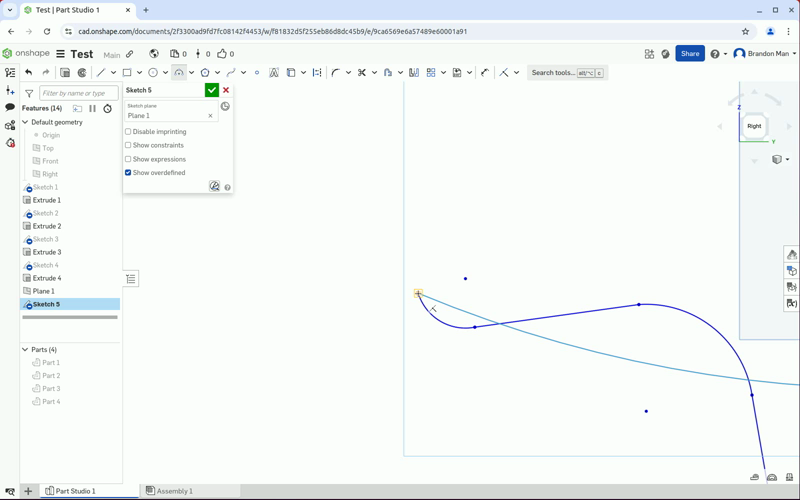
click(418, 293)
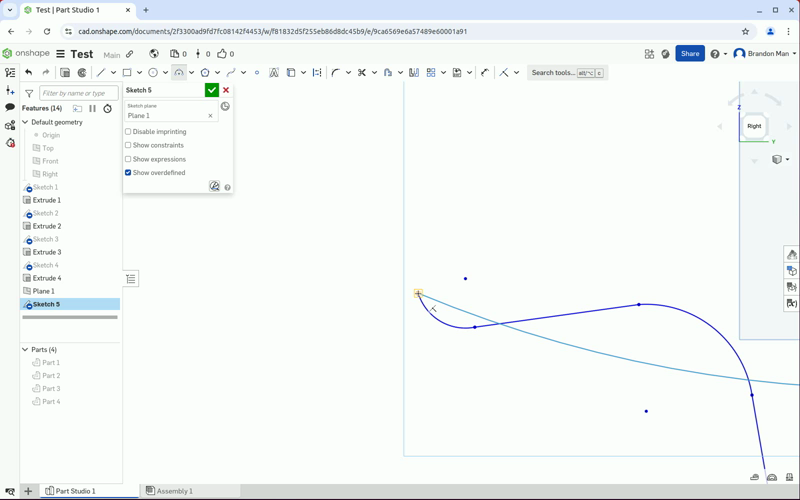
scroll(-6)
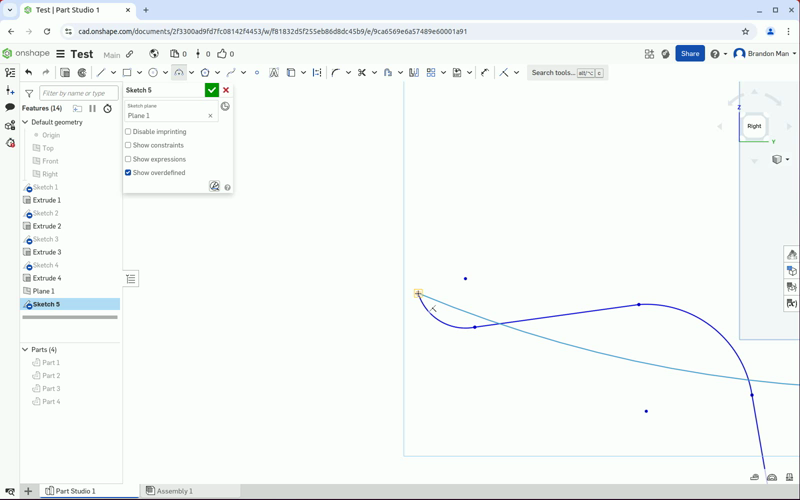
scroll(-6)
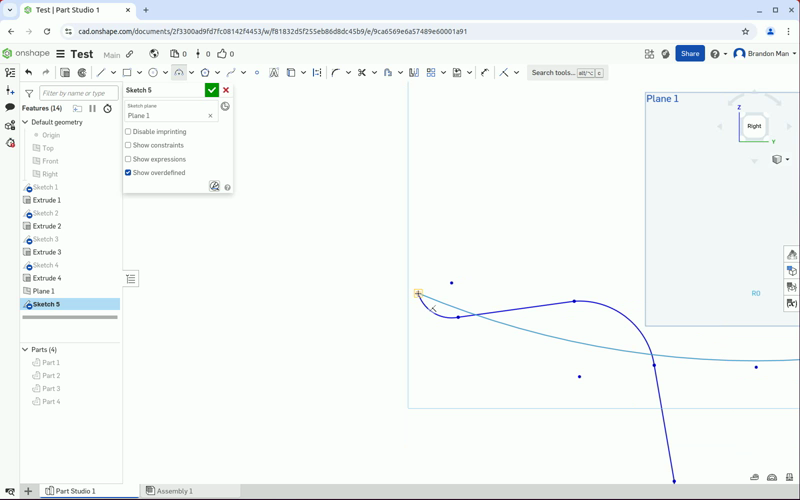
scroll(-6)
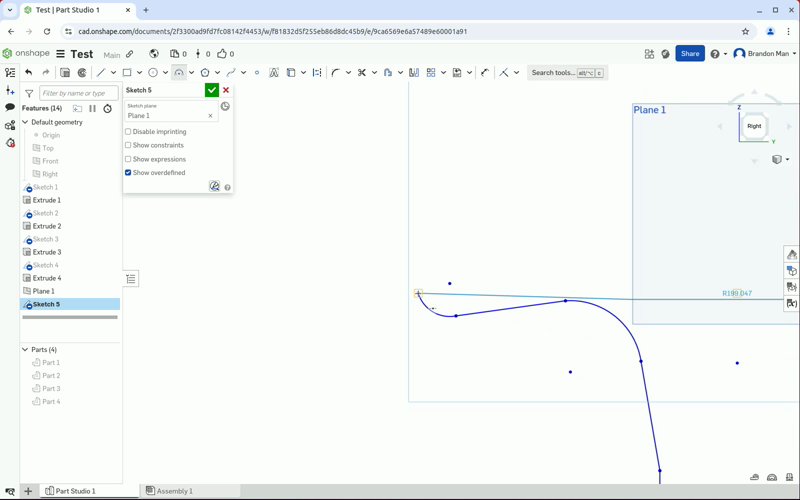
scroll(-6)
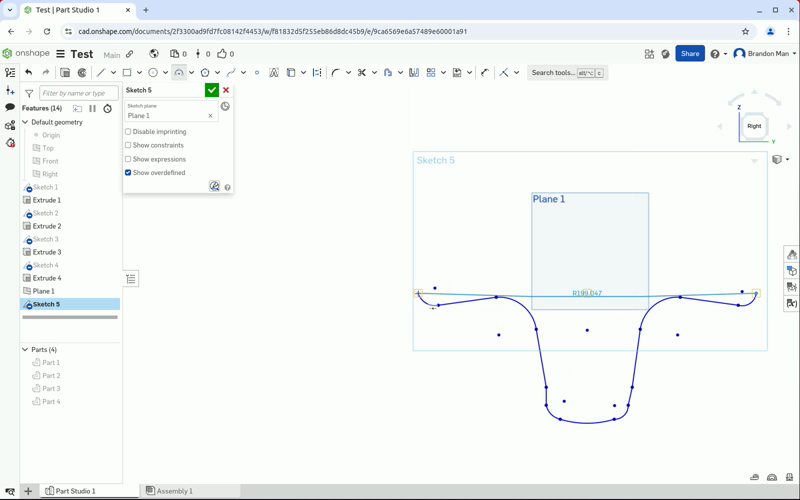
scroll(-6)
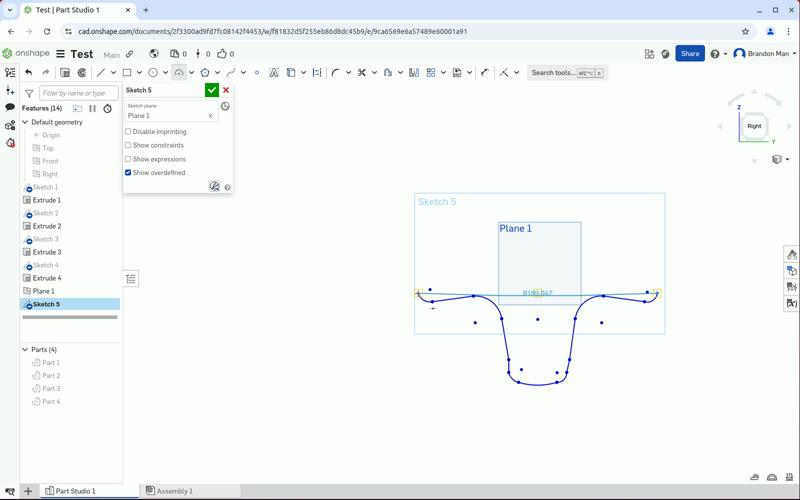
scroll(-6)
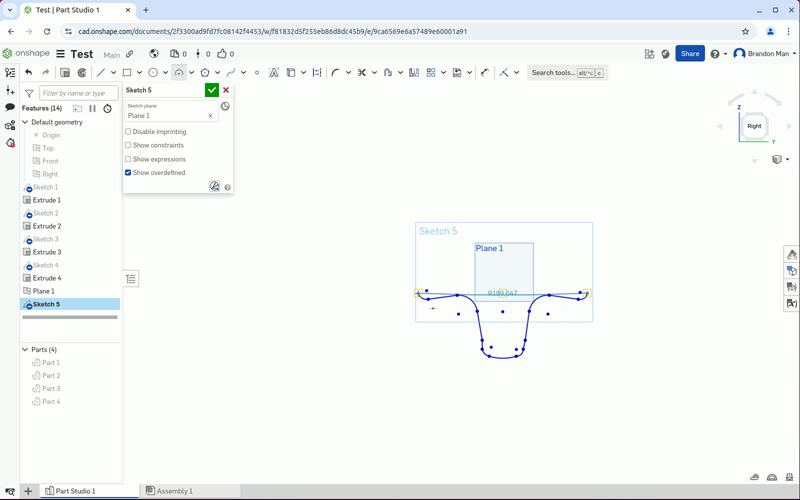
scroll(-6)
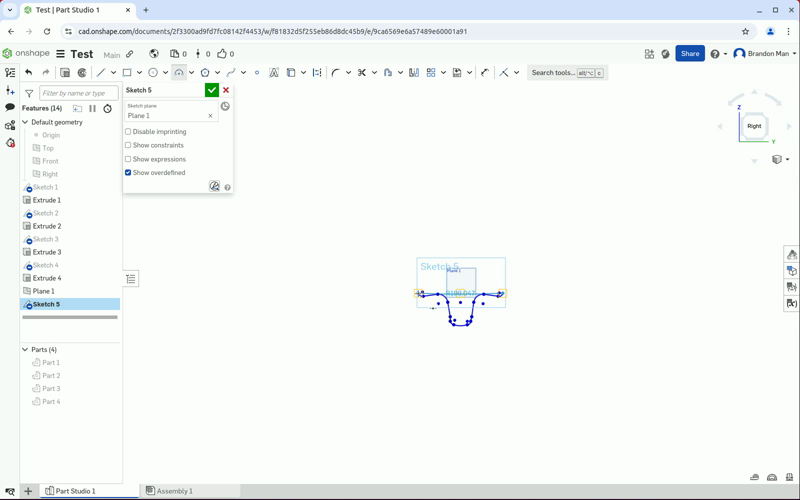
key_down(shift)
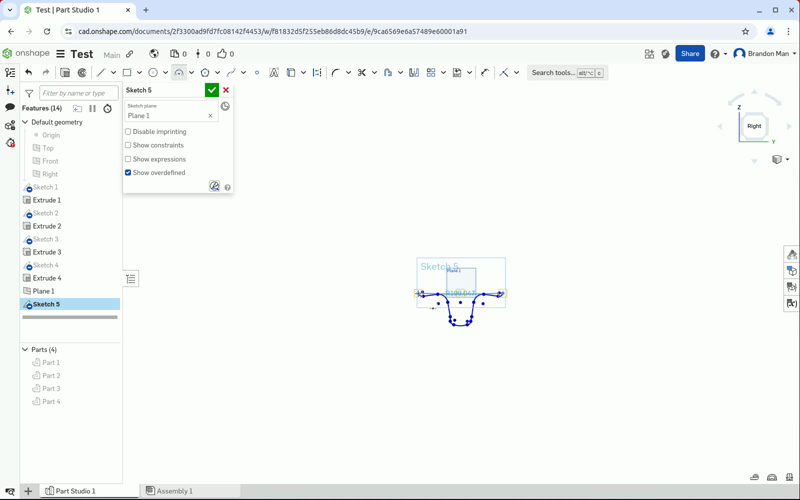
mouse_move(460, 238)
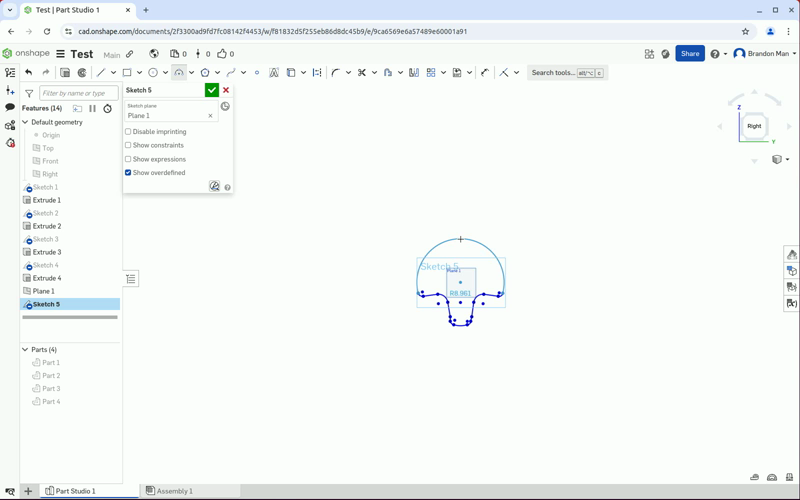
click(460, 238)
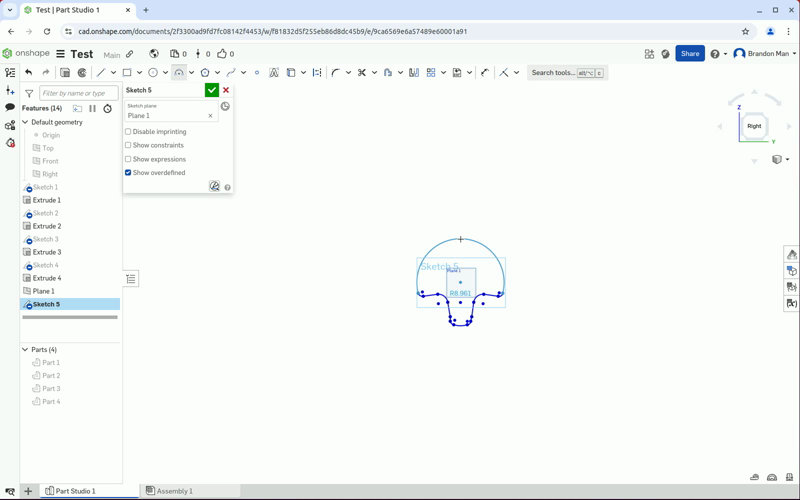
key_up(shift)
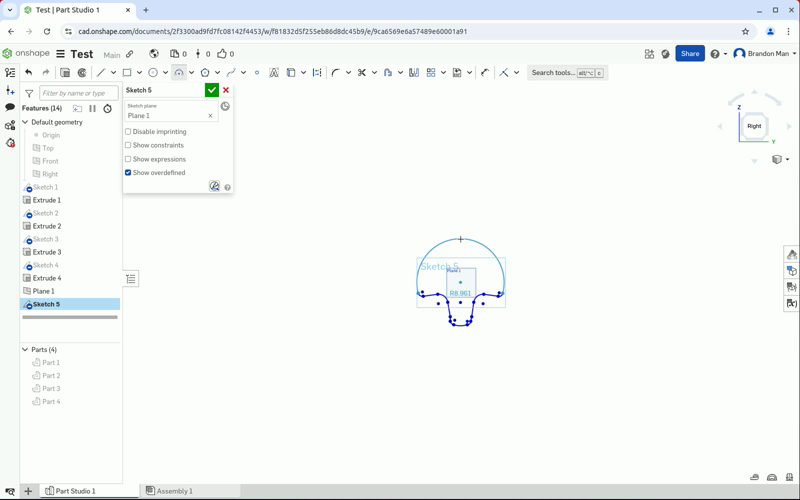
key(esc)
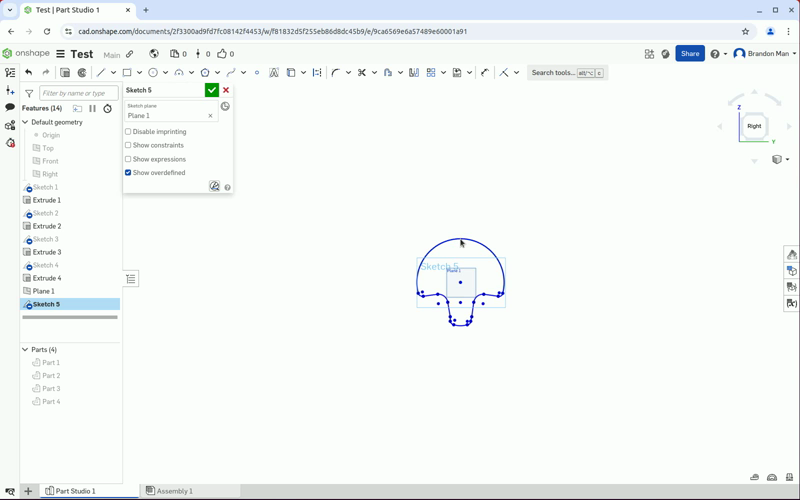
key(c)
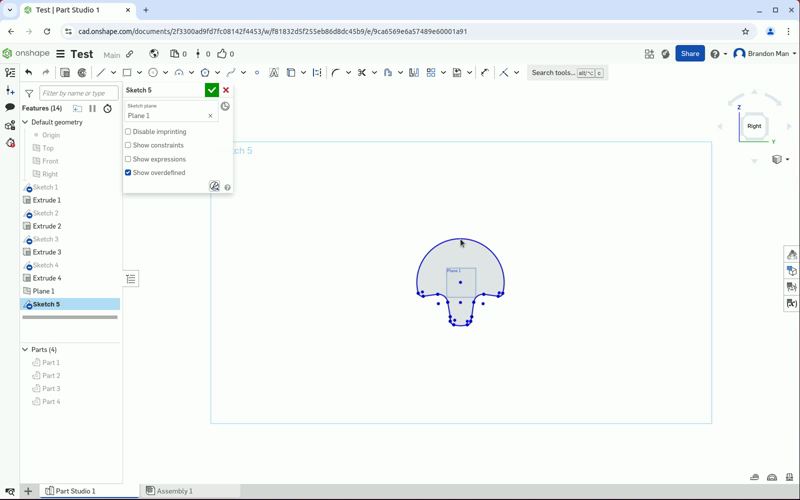
key_down(shift)
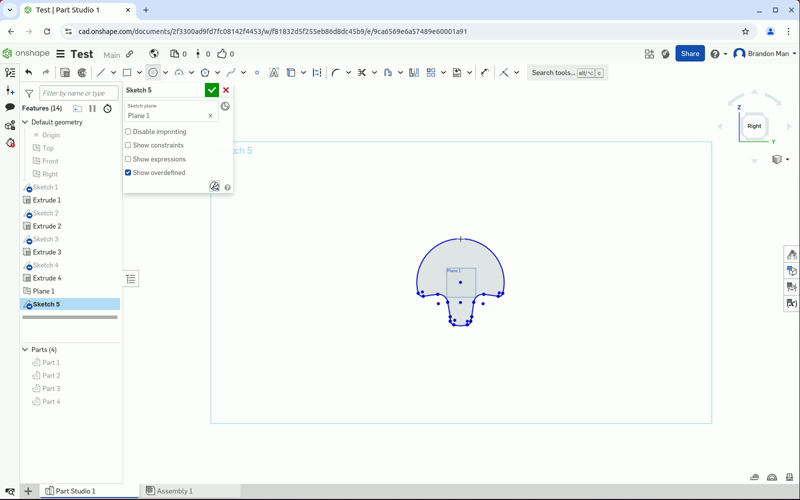
mouse_move(461, 282)
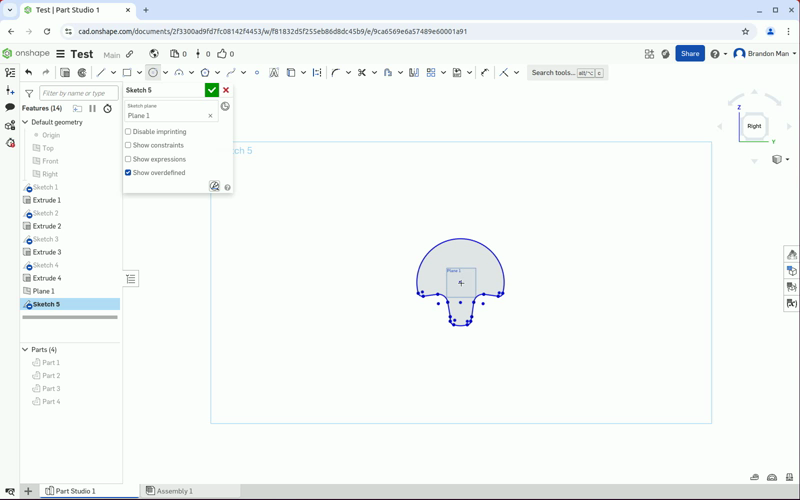
click(461, 282)
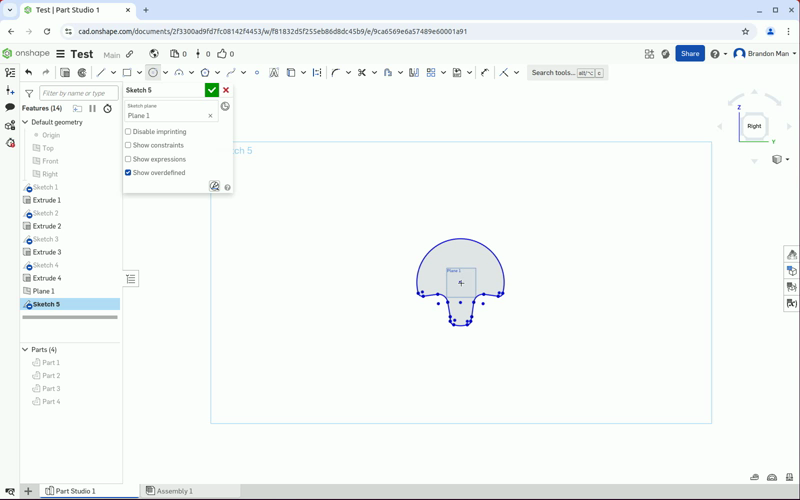
key_up(shift)
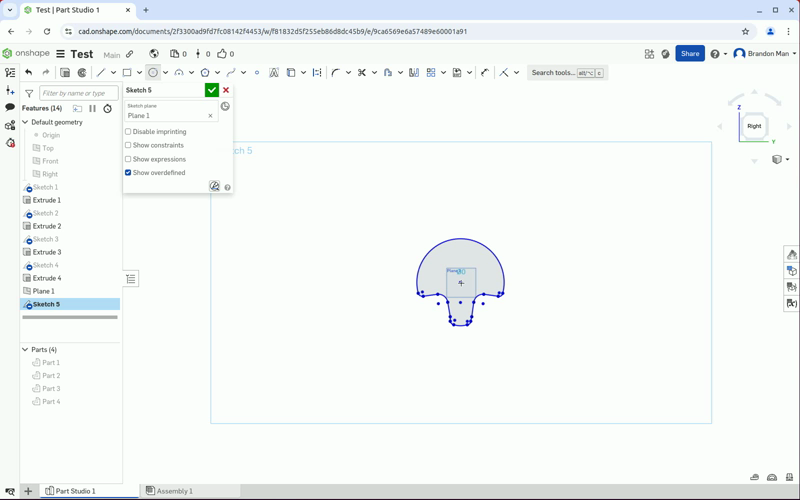
mouse_move(470, 282)
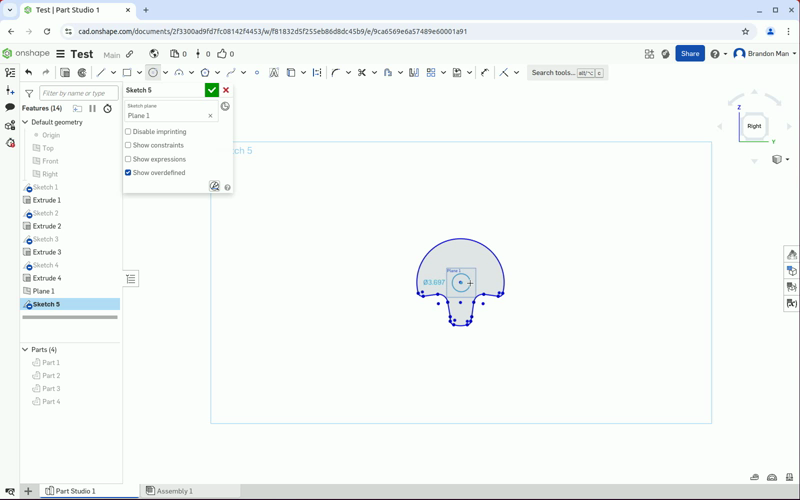
click(470, 282)
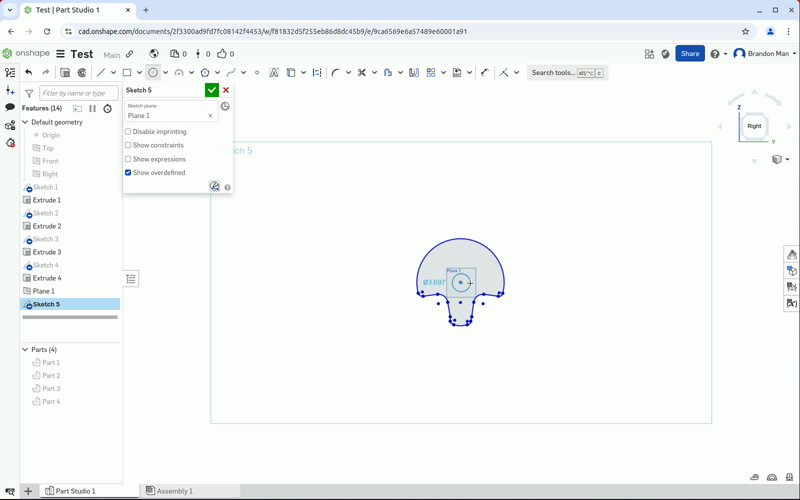
key(esc)
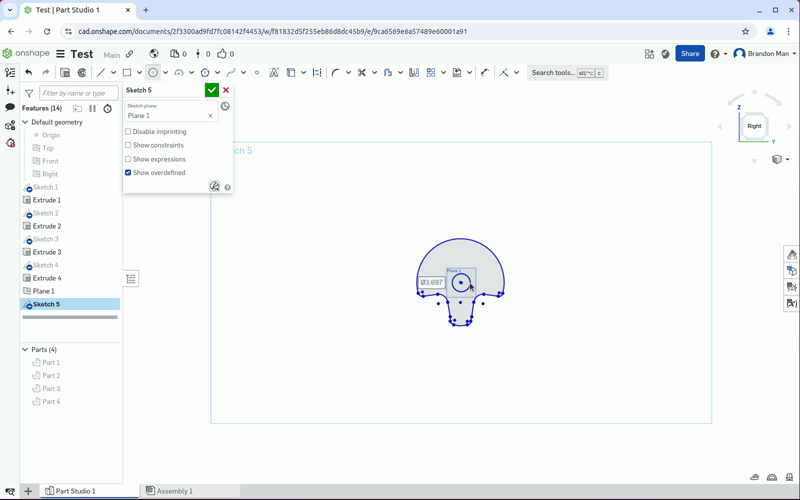
key(c)
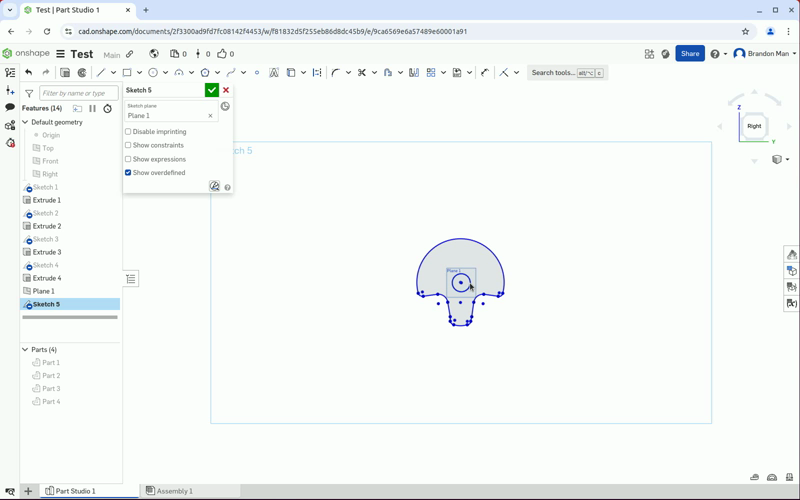
key_down(shift)
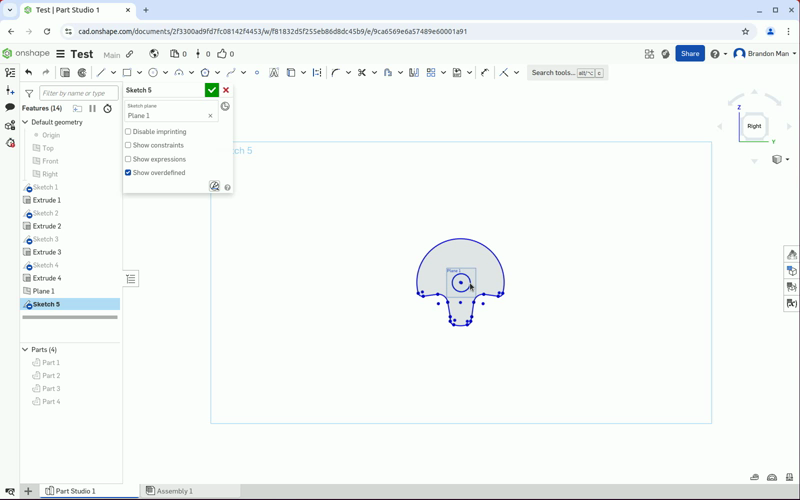
mouse_move(461, 315)
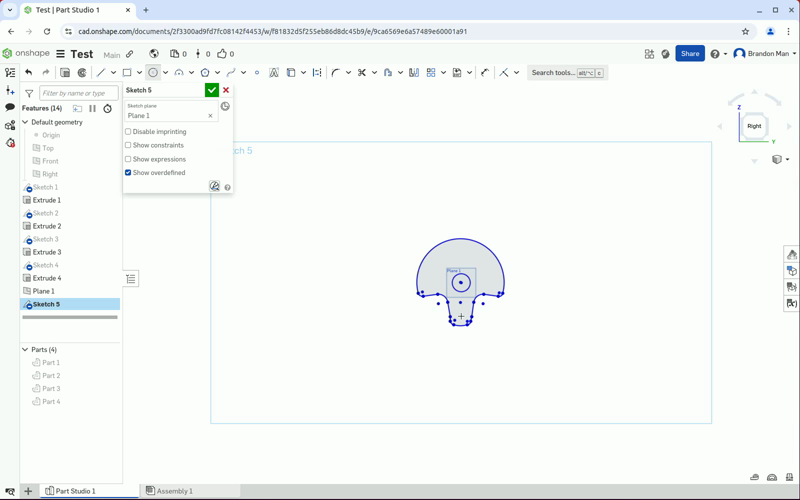
click(461, 315)
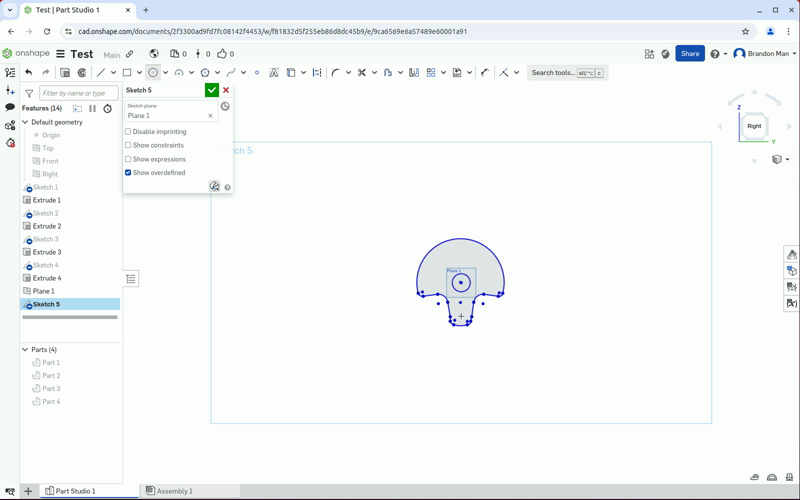
key_up(shift)
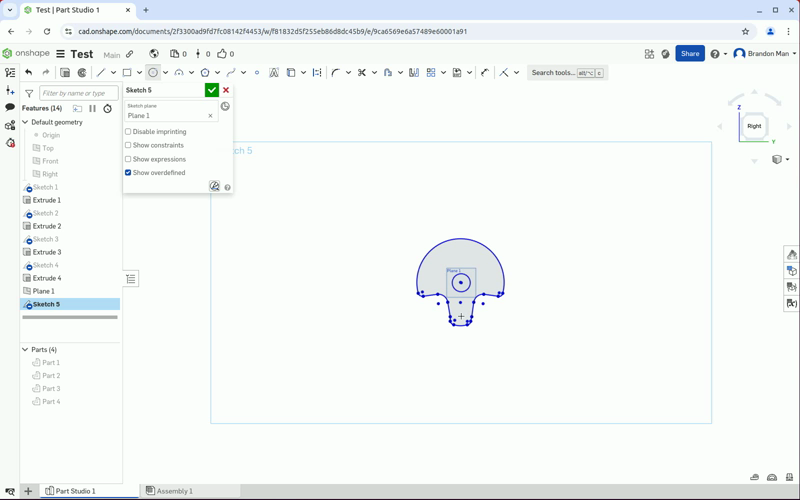
mouse_move(467, 315)
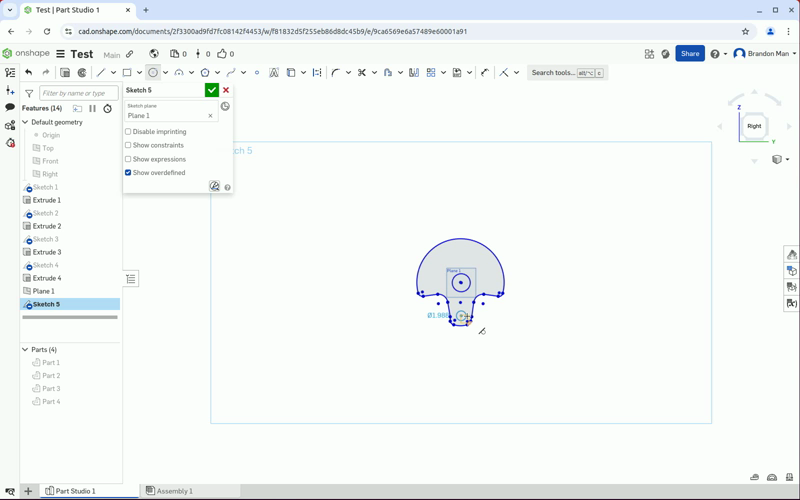
click(467, 315)
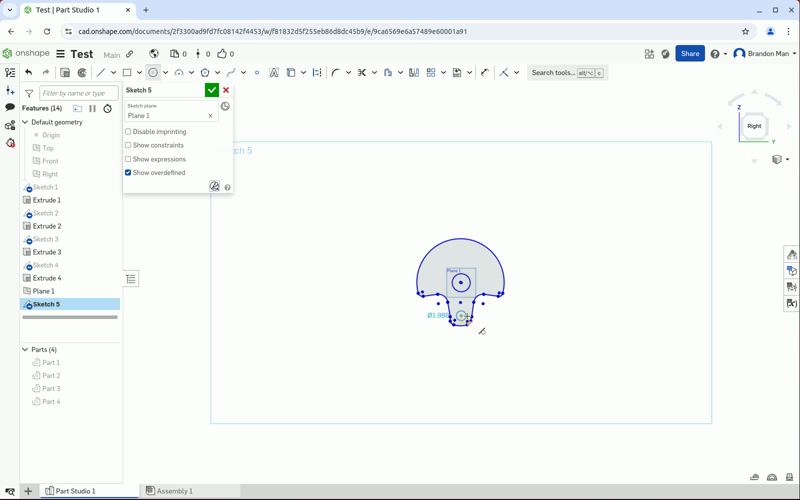
key(esc)
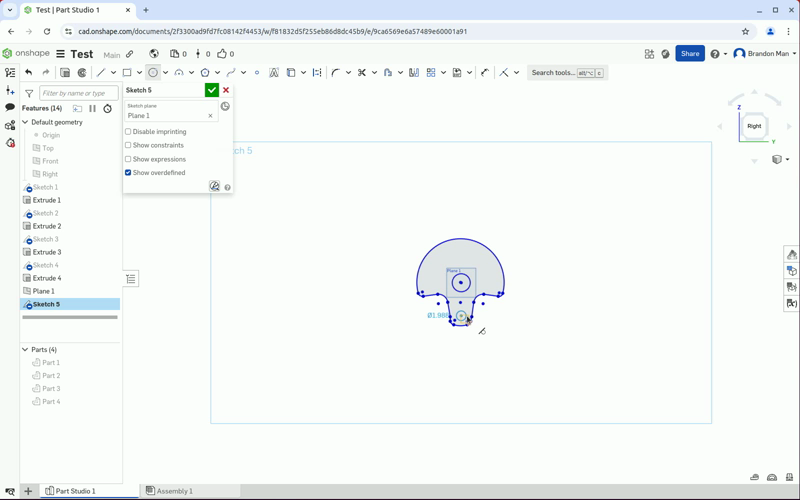
mouse_move(485, 257)
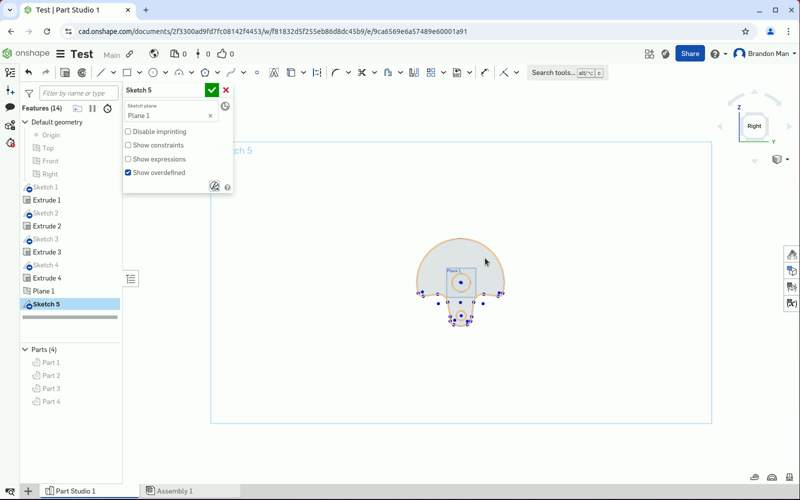
click(485, 257)
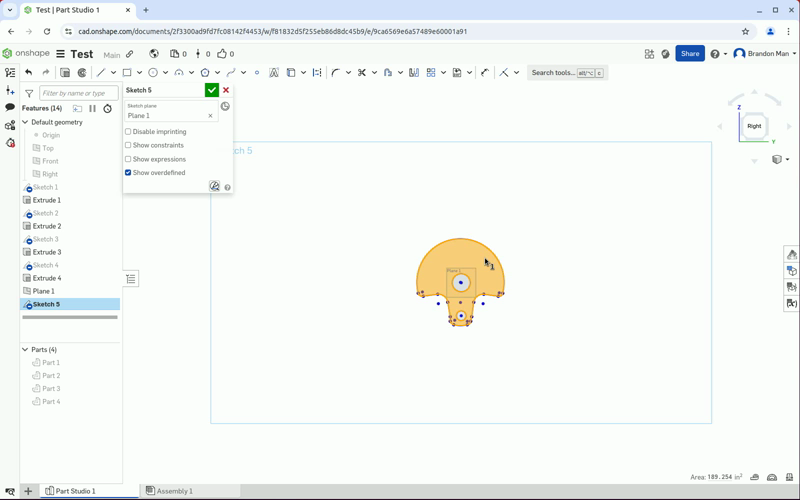
mouse_move(73, 352)
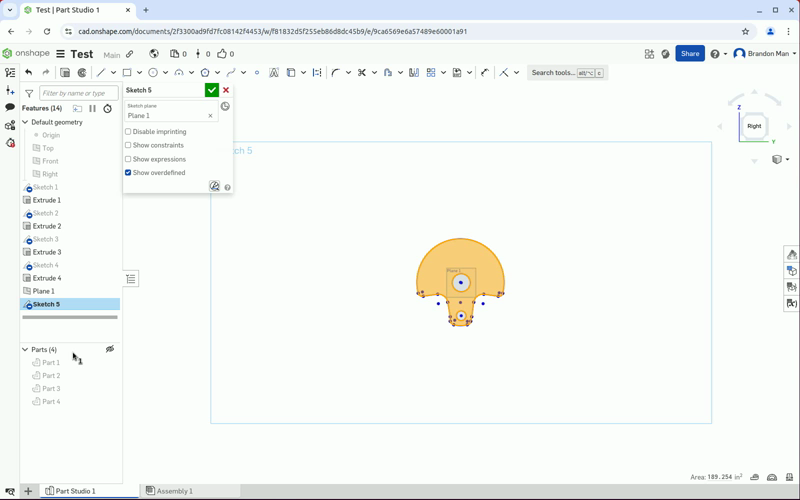
key(shift+y)
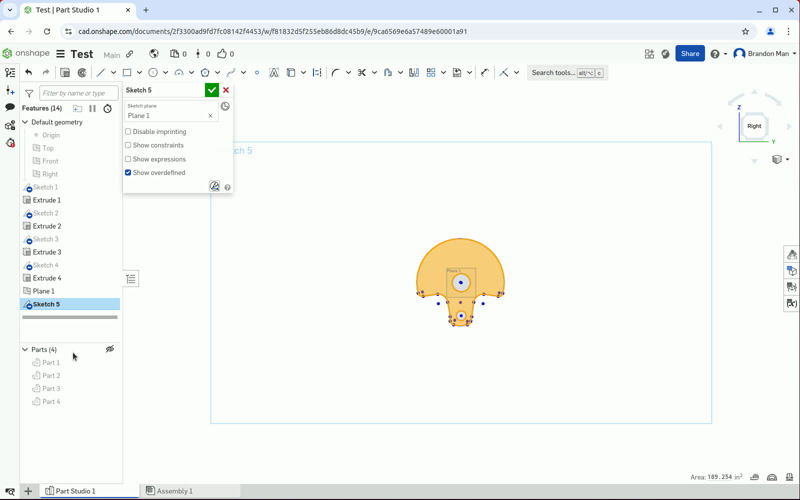
key(shift+e)
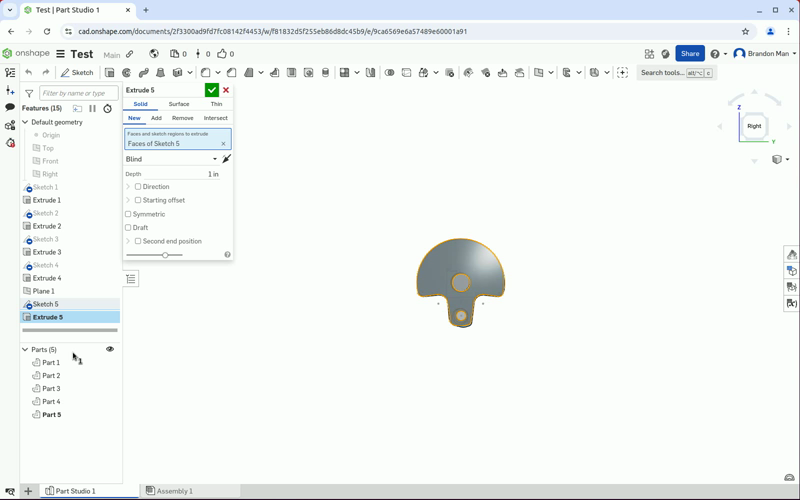
mouse_move(143, 106)
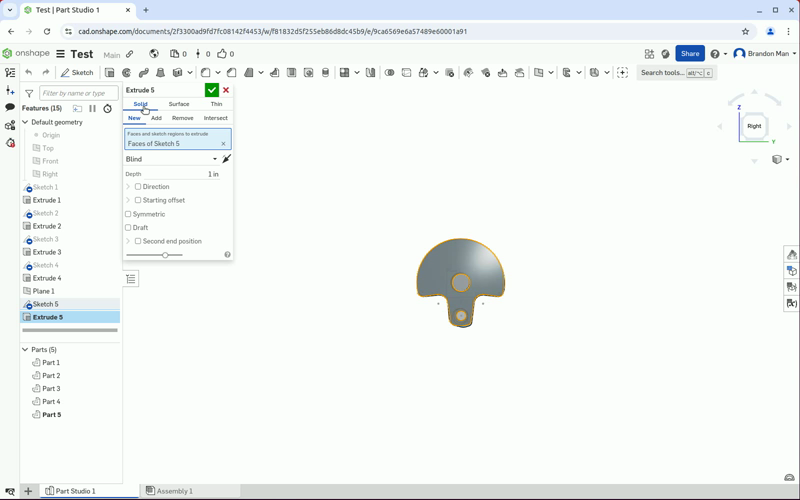
click(143, 106)
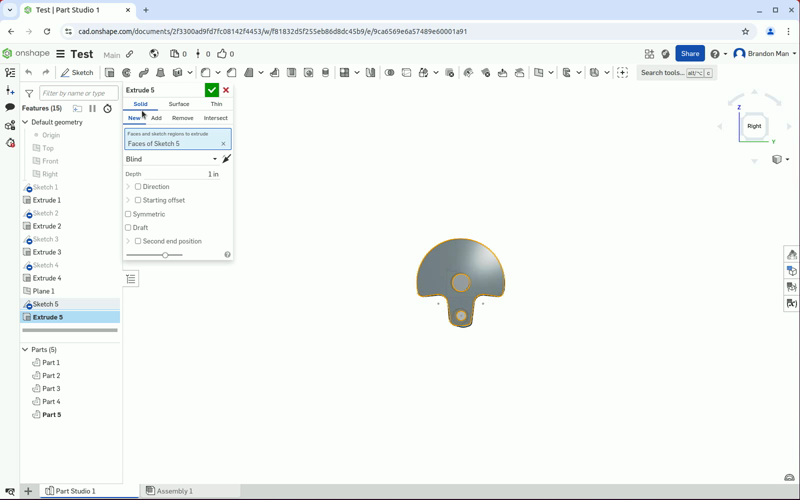
mouse_move(137, 120)
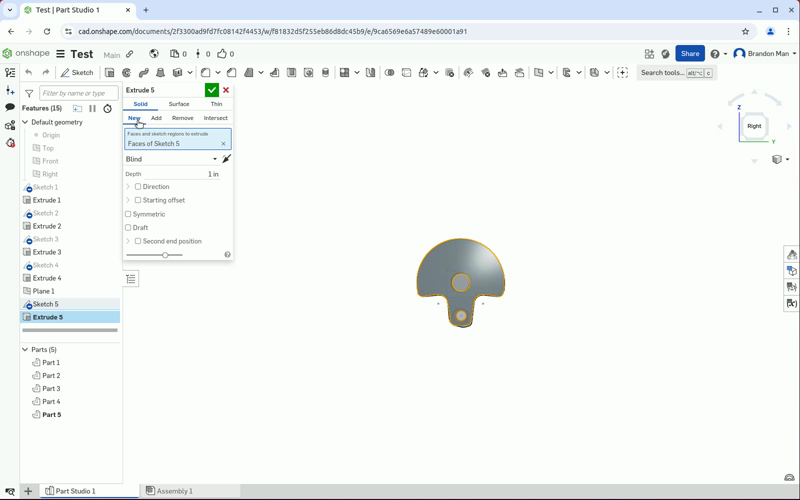
click(137, 120)
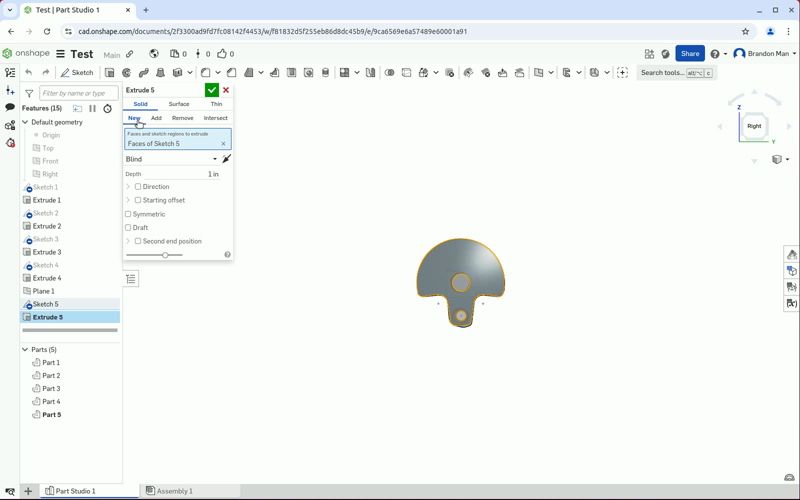
key(tab, 4)
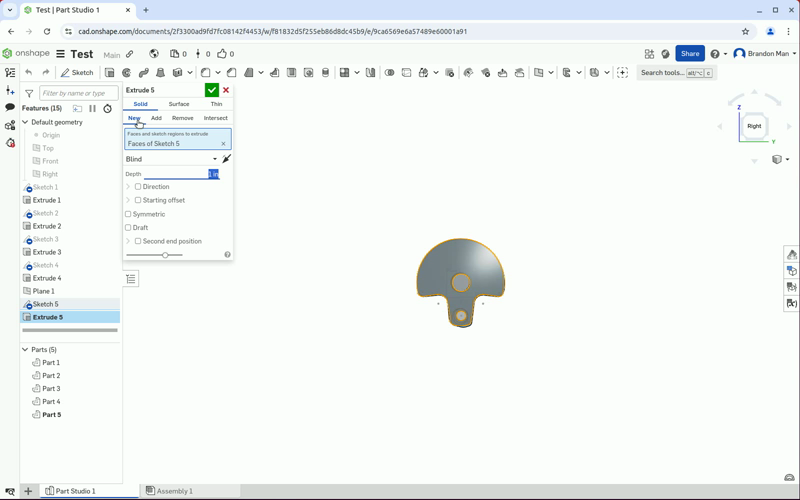
text(-2.407)
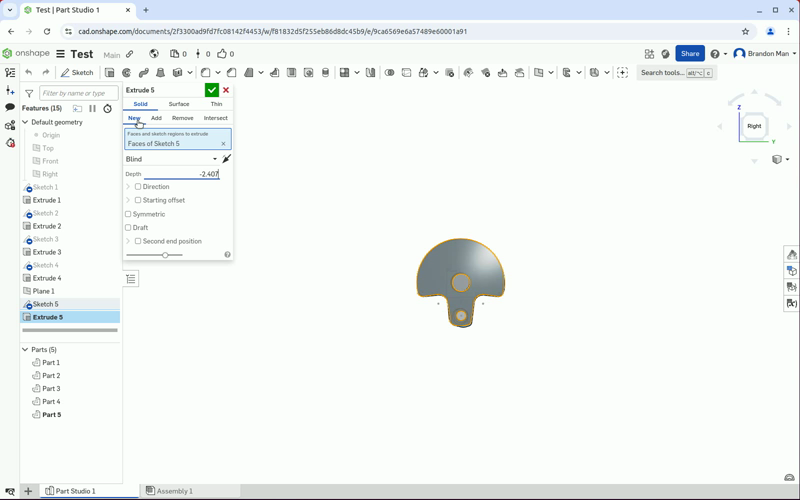
key(enter)
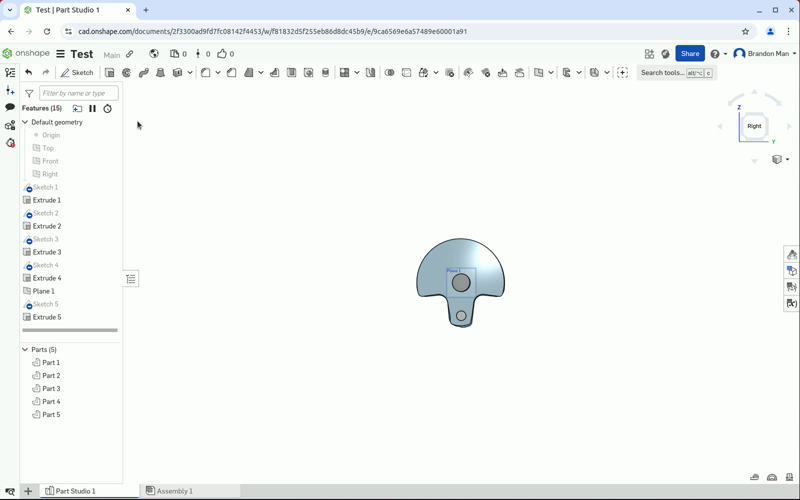
key(shift+h)
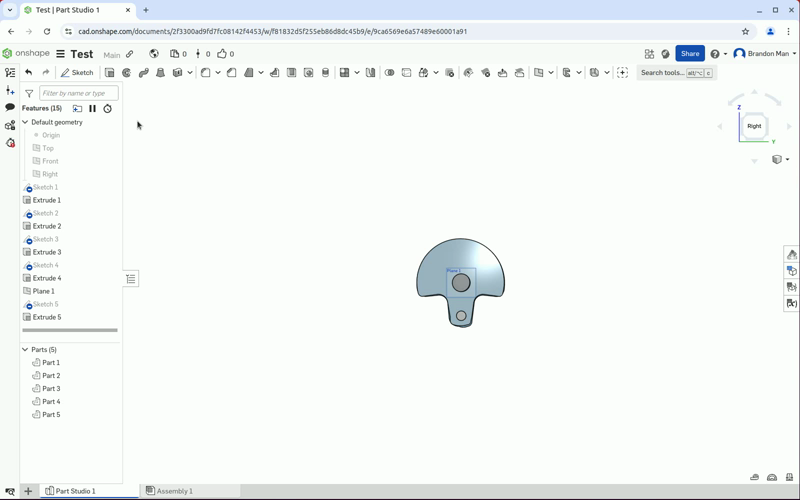
key(shift+h)
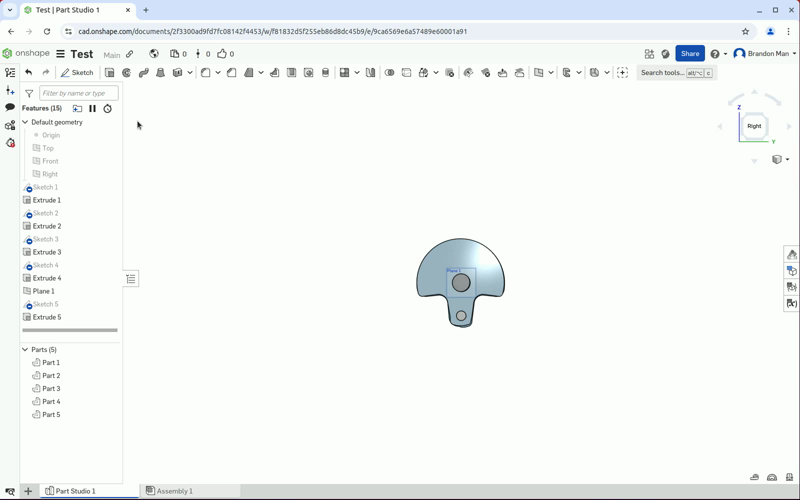
mouse_move(73, 189)
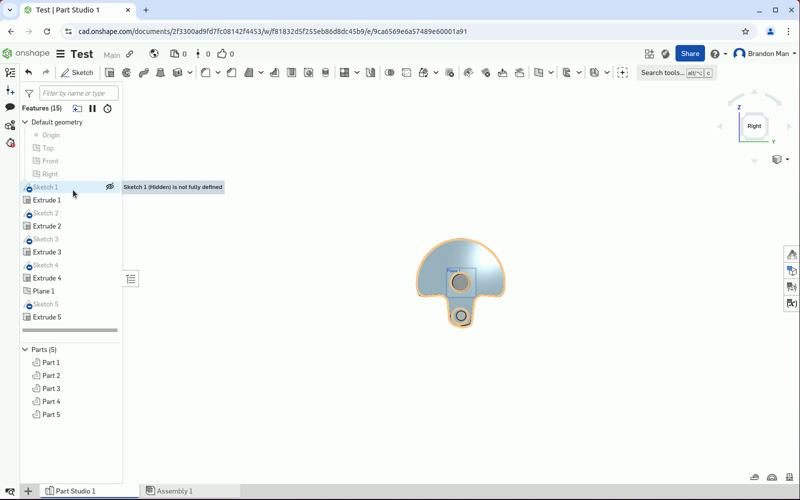
click(73, 189)
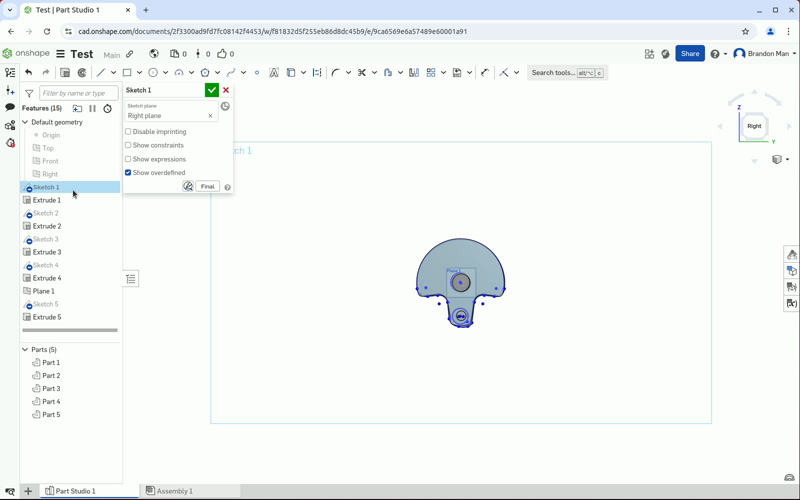
mouse_move(229, 92)
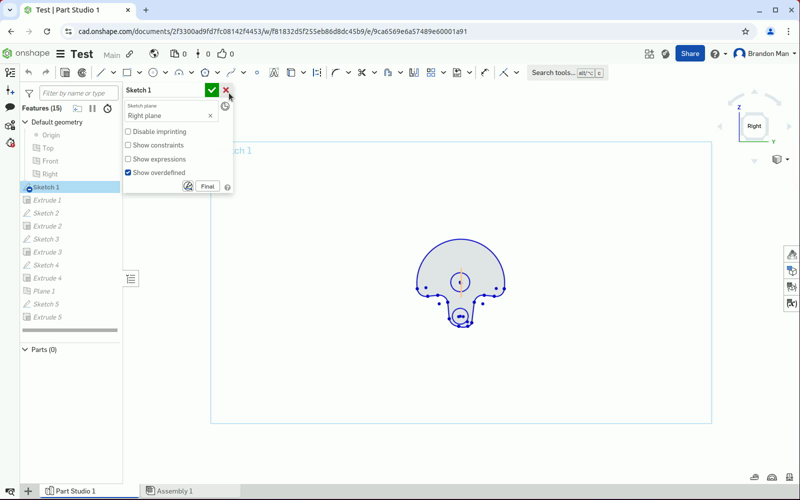
click(229, 92)
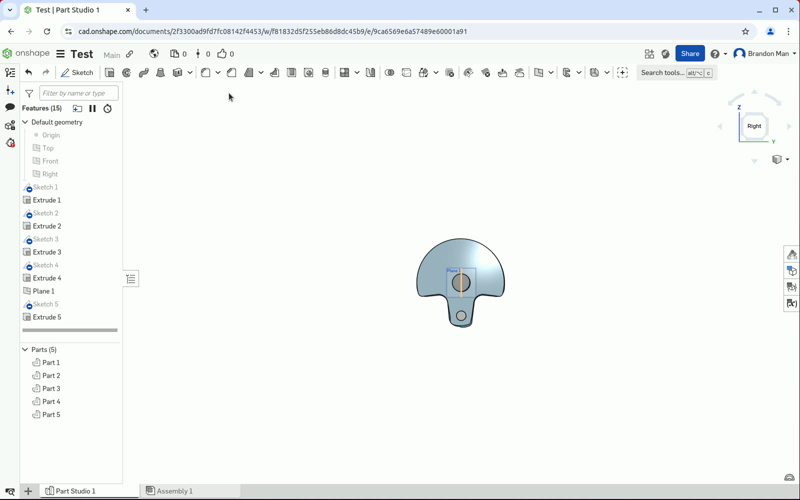
mouse_move(541, 75)
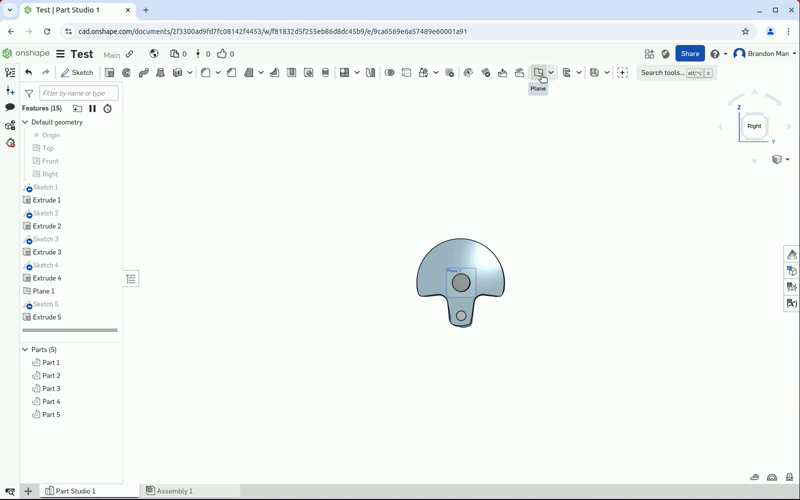
click(541, 75)
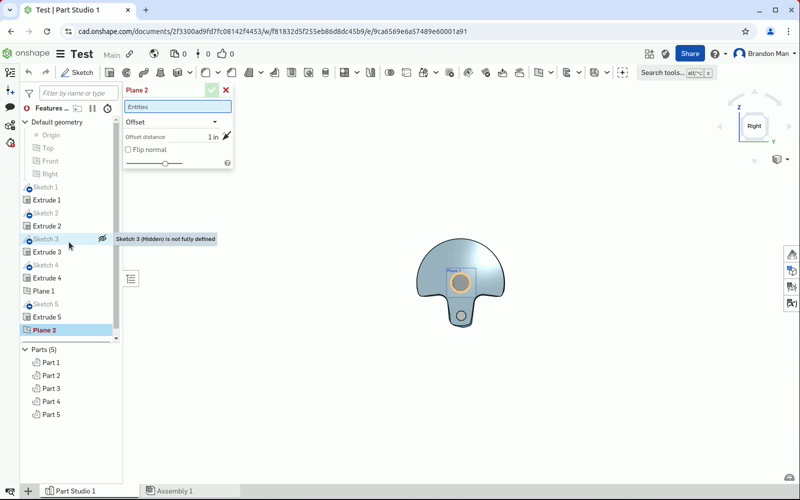
scroll(3)
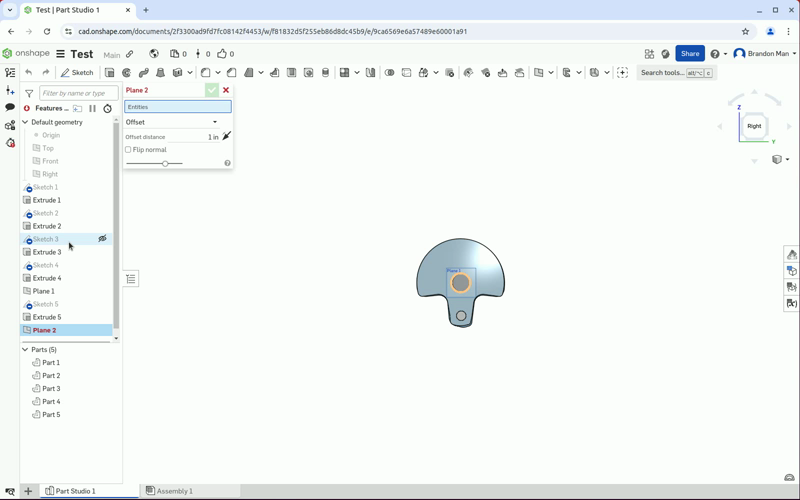
mouse_move(69, 176)
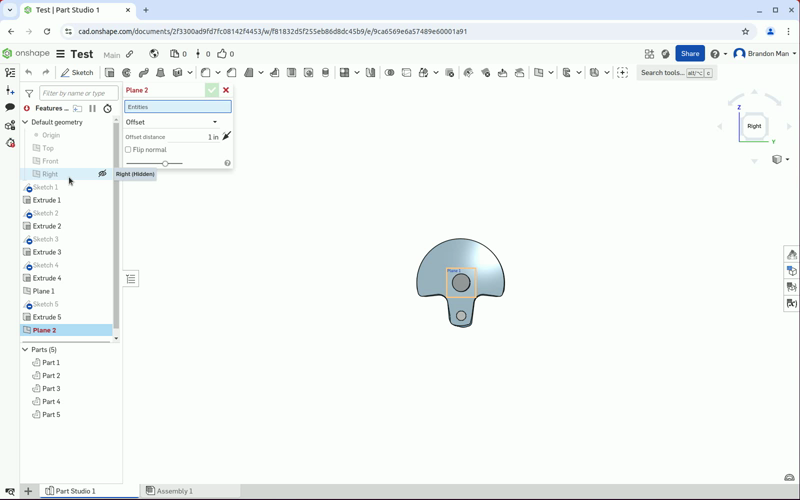
click(69, 176)
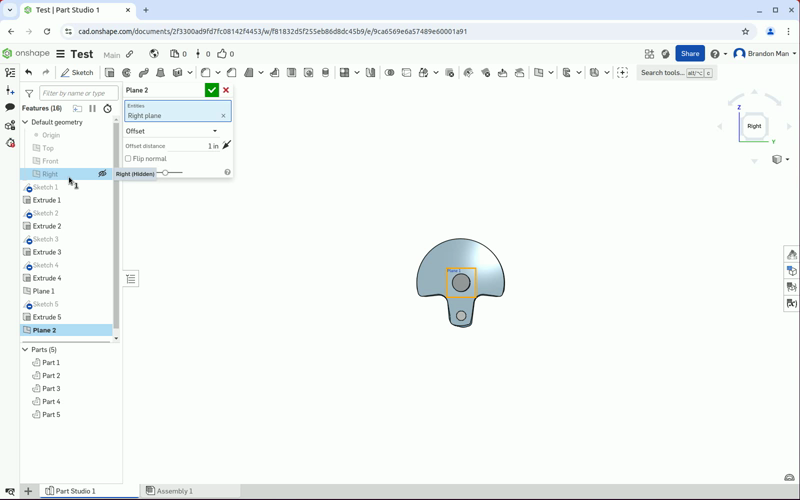
key(tab, 2)
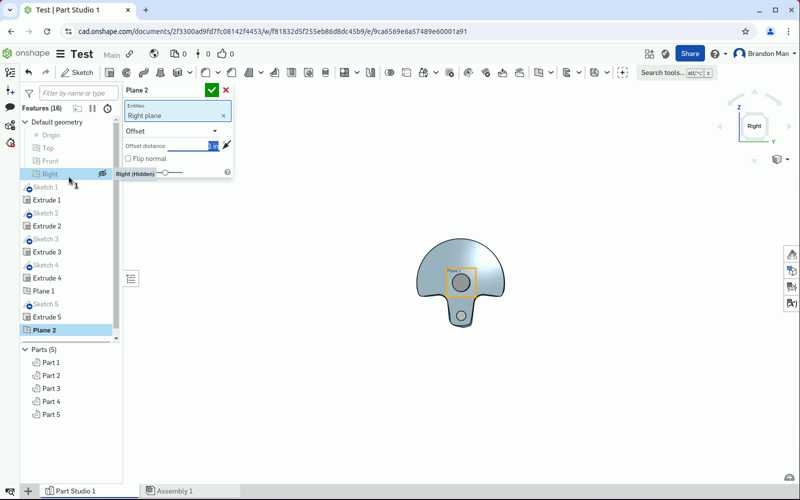
text(6.255)
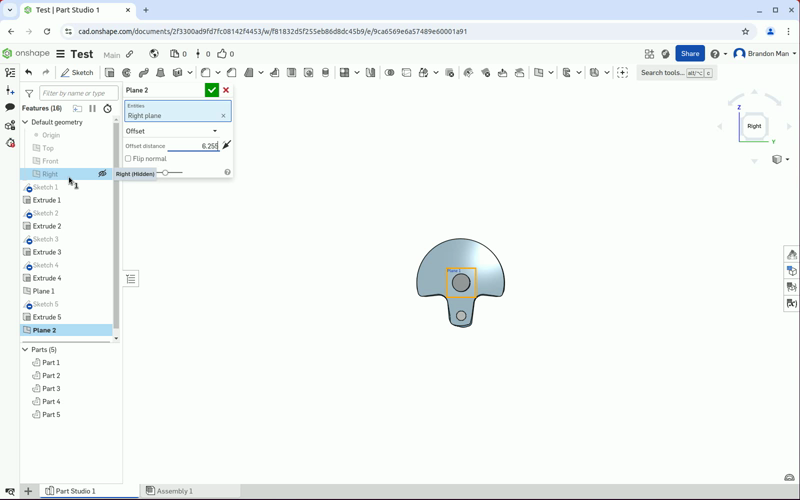
key(enter, 2)
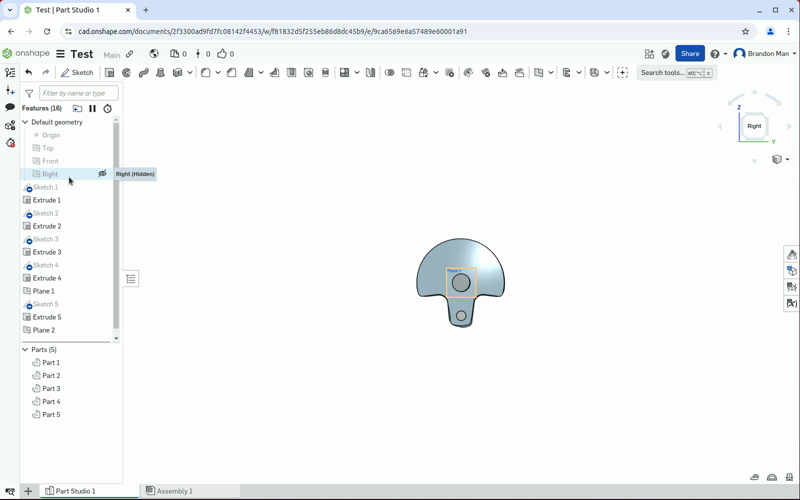
key(shift+s)
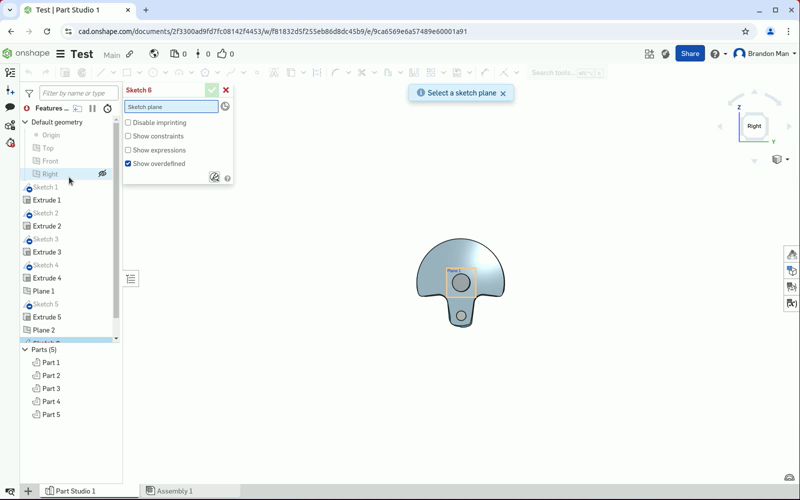
mouse_move(69, 319)
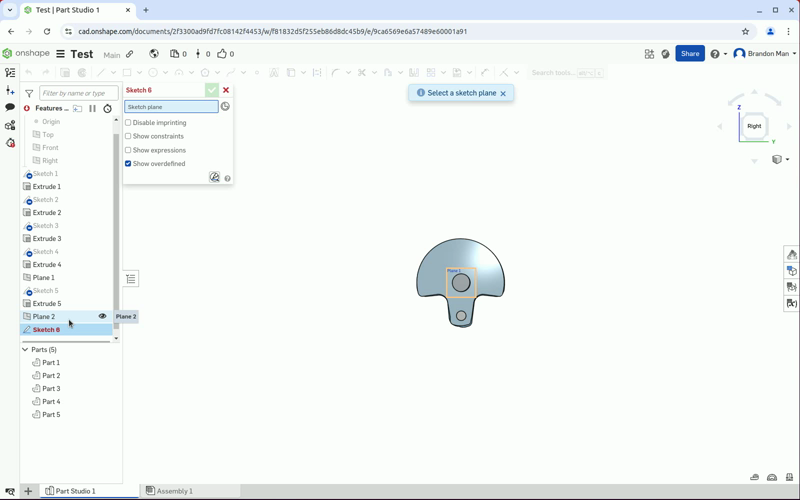
click(69, 319)
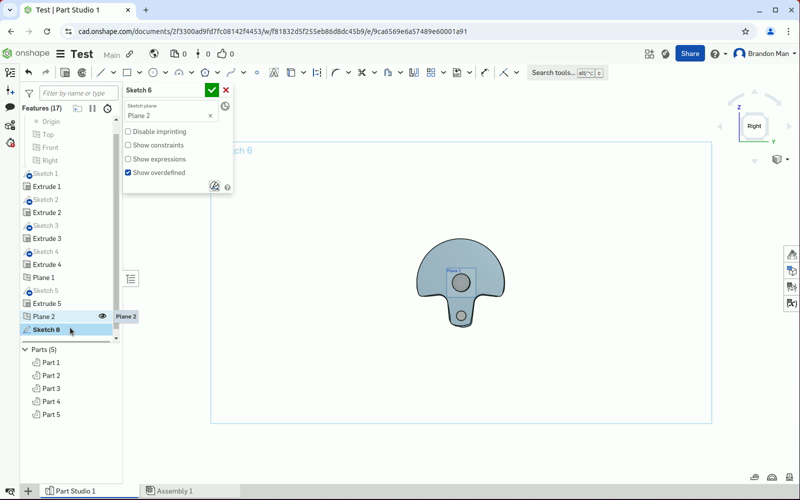
mouse_move(73, 352)
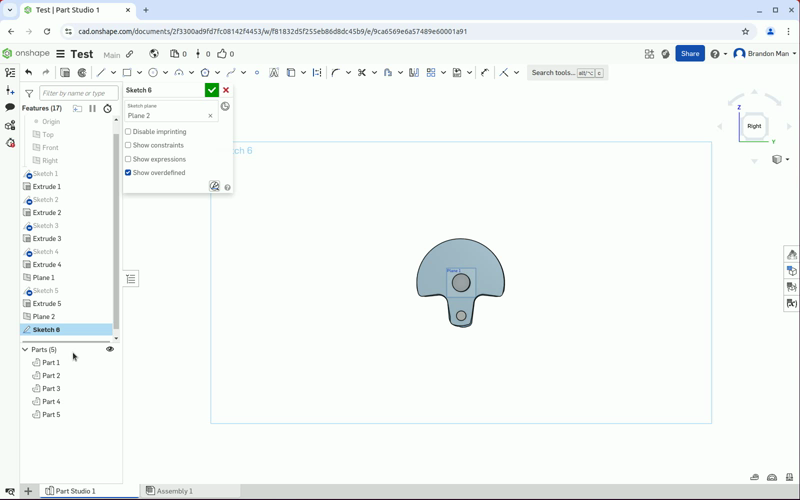
key(y)
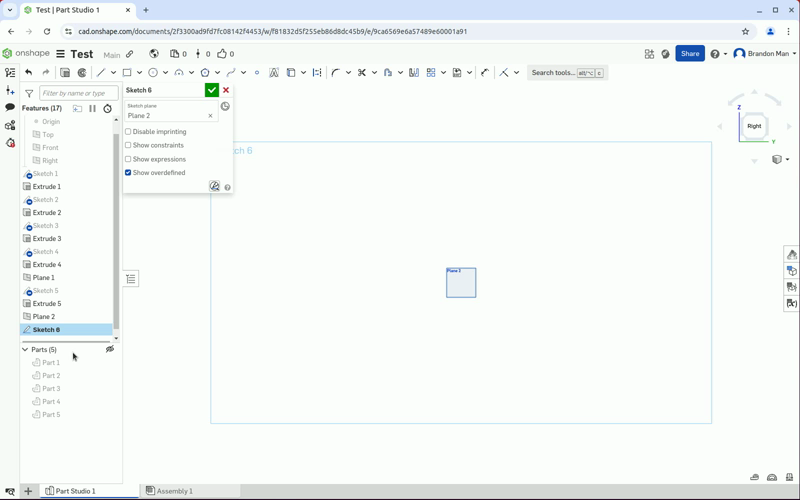
key(c)
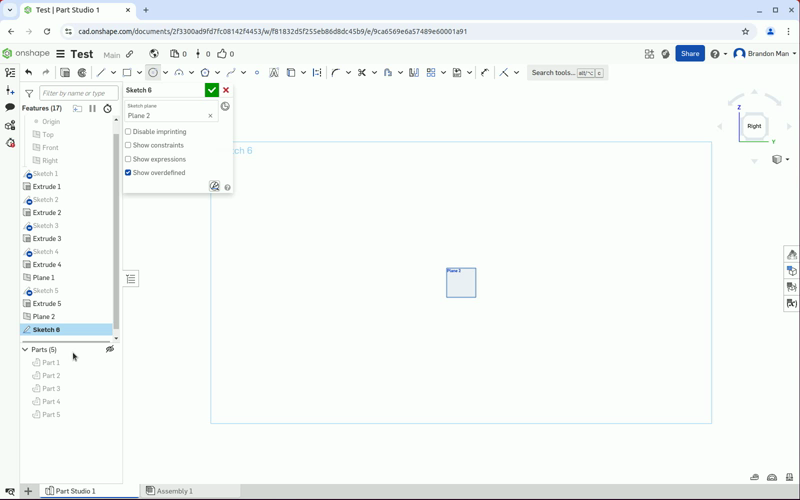
key_down(shift)
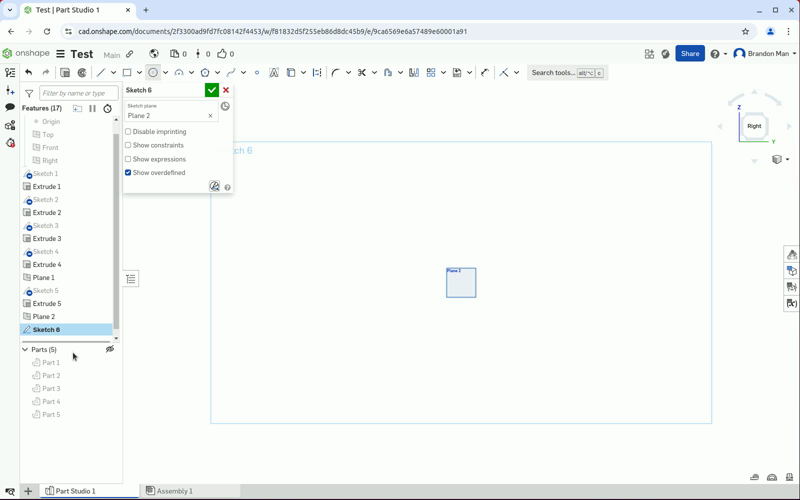
mouse_move(460, 282)
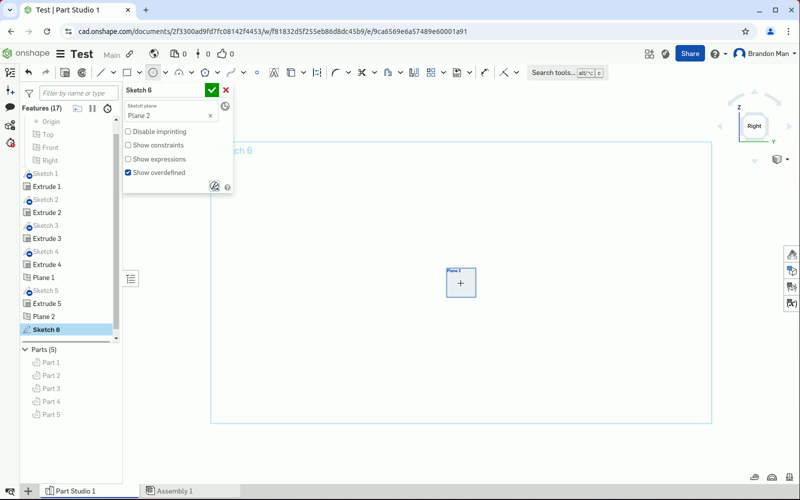
click(460, 282)
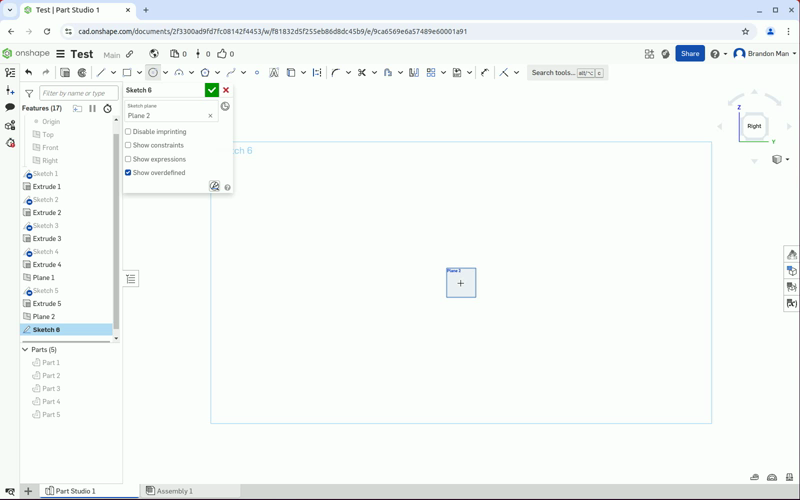
key_up(shift)
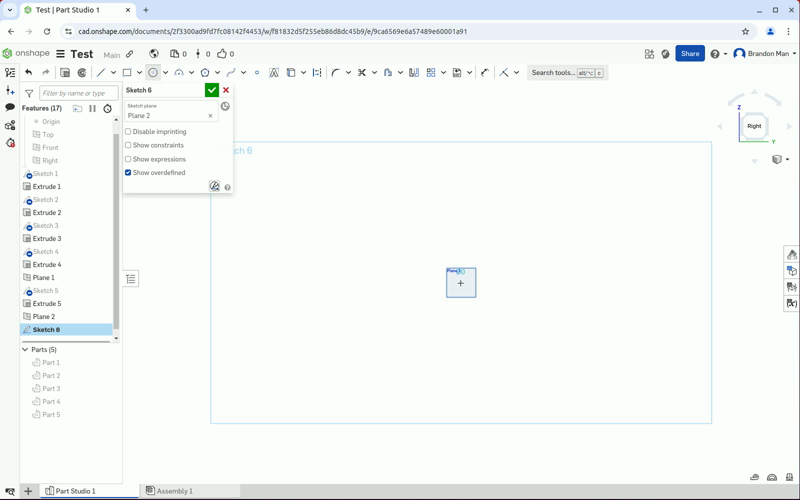
mouse_move(470, 282)
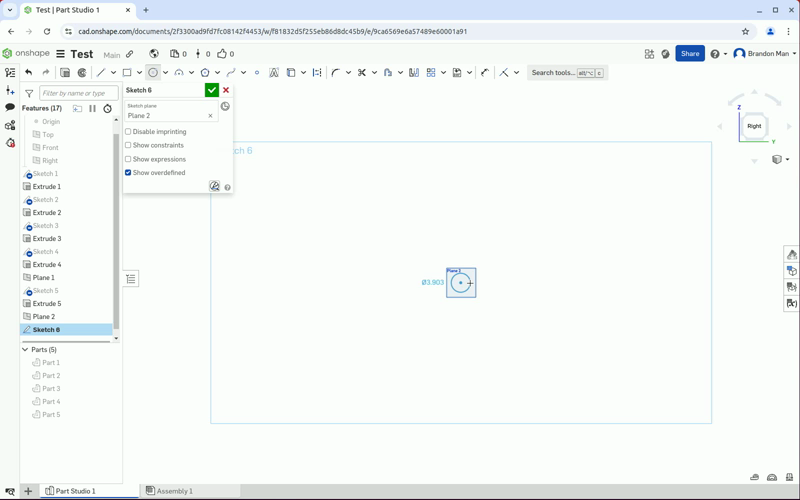
click(470, 282)
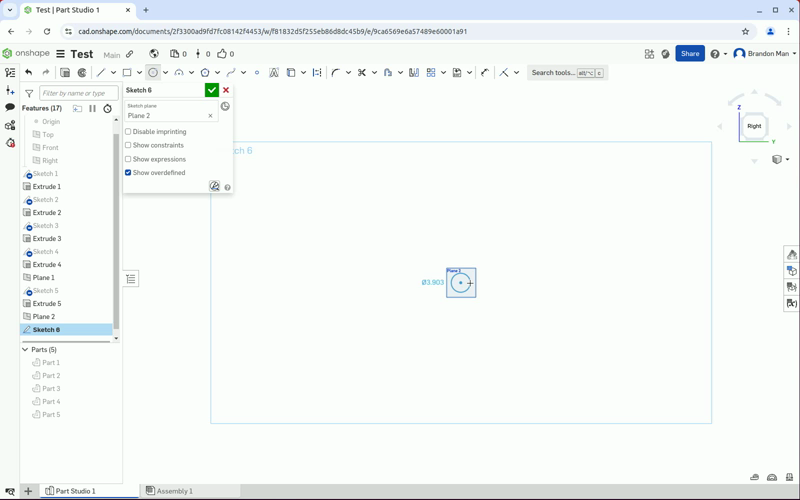
key(esc)
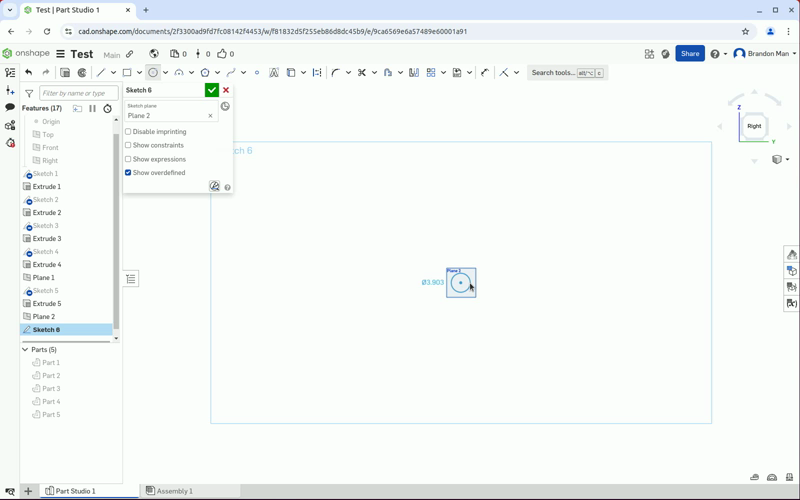
mouse_move(453, 278)
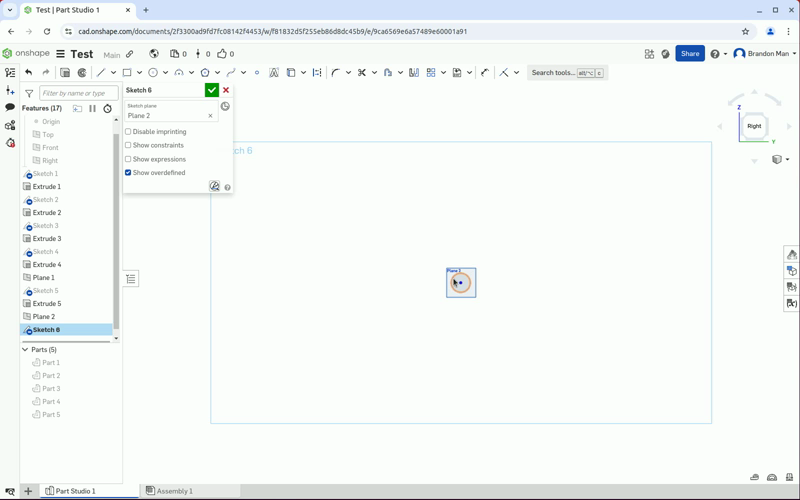
scroll(6)
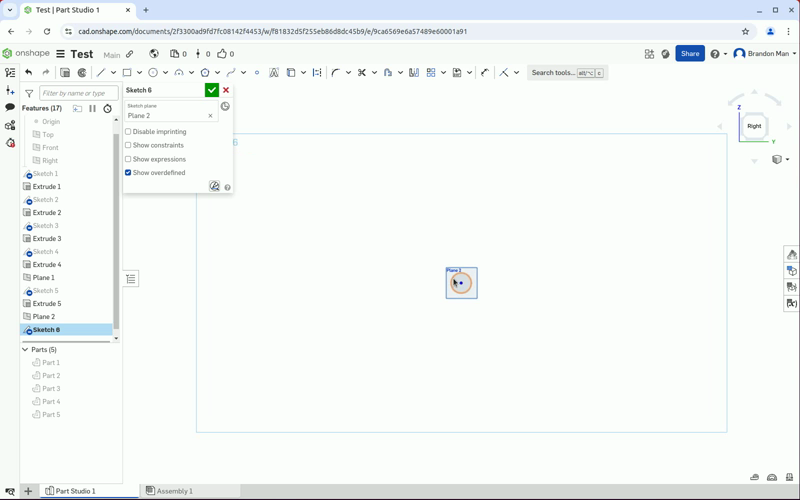
scroll(6)
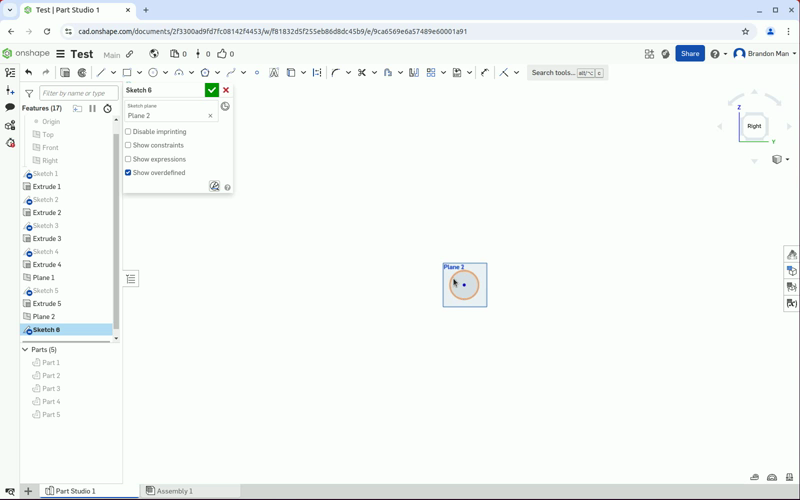
scroll(6)
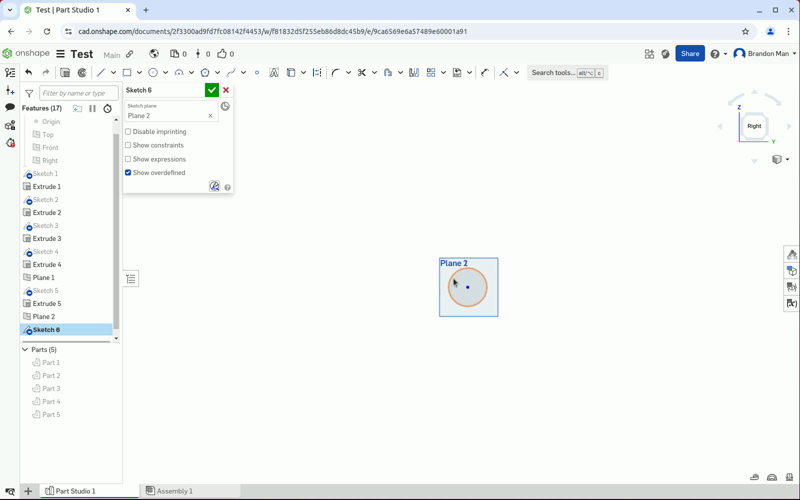
scroll(6)
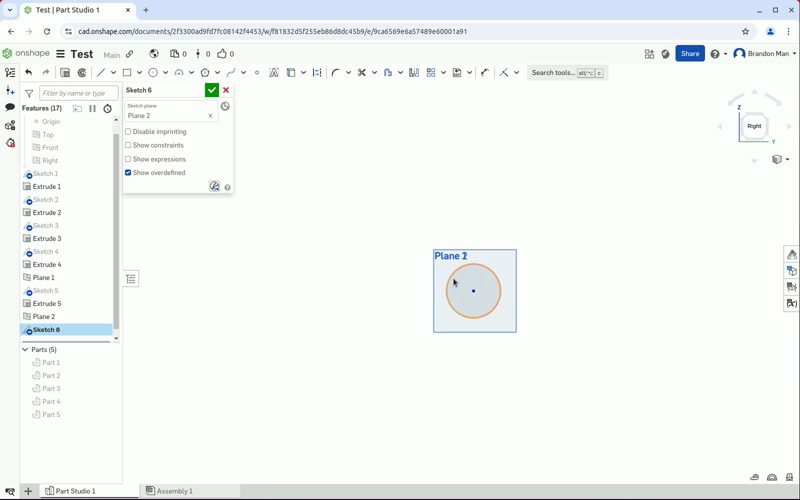
scroll(6)
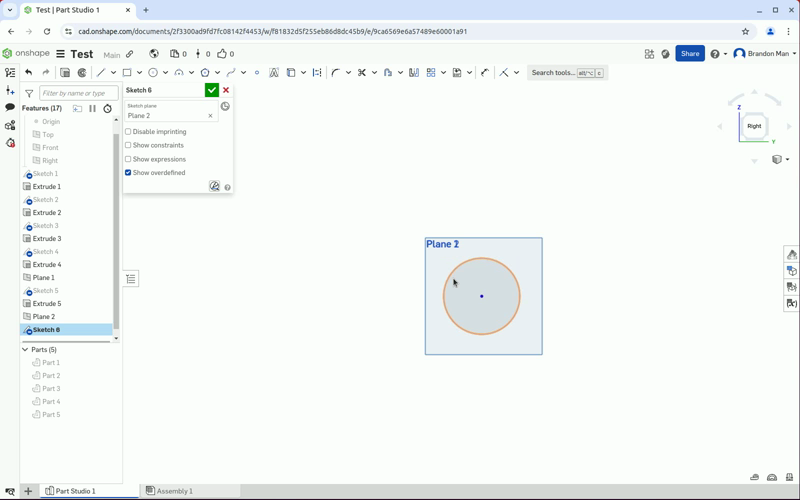
scroll(6)
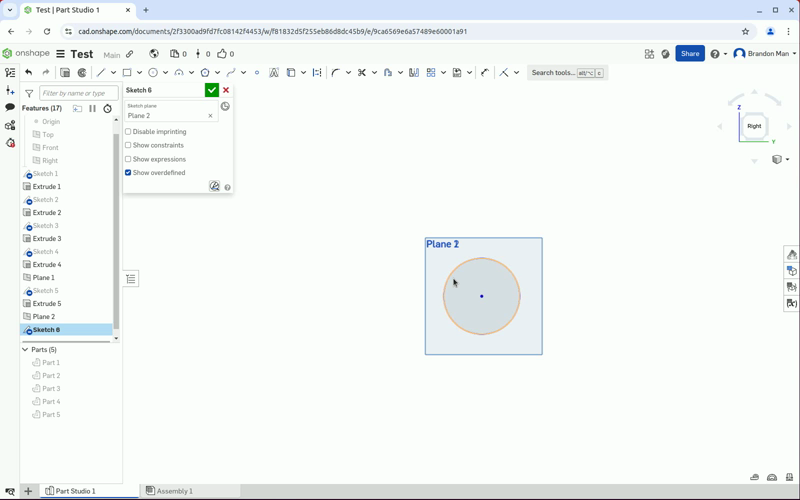
scroll(6)
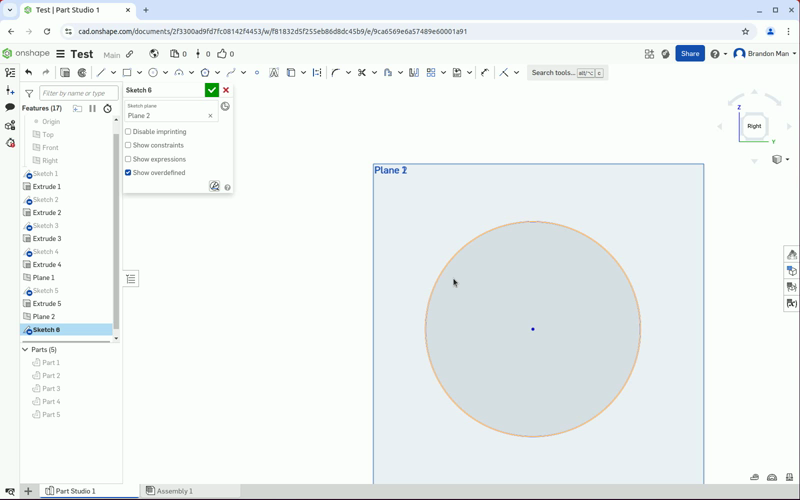
click(453, 278)
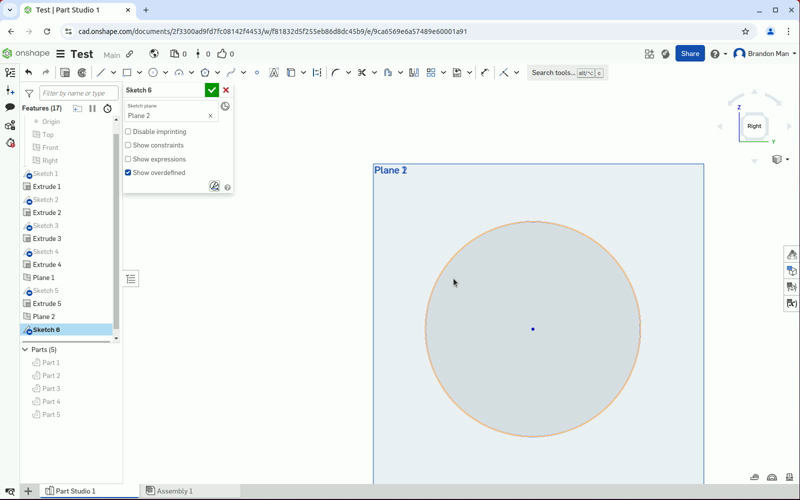
scroll(-6)
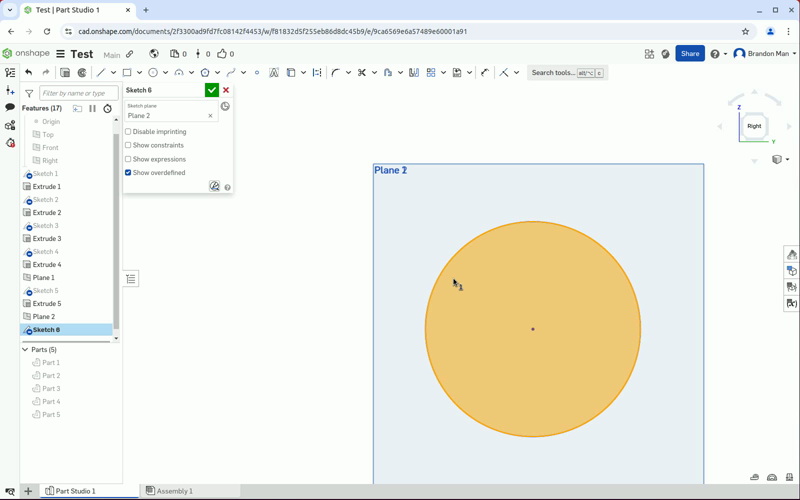
scroll(-6)
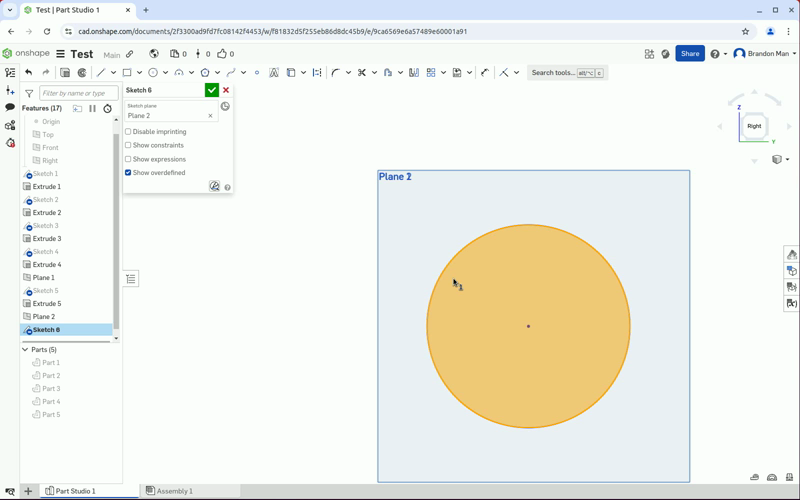
scroll(-6)
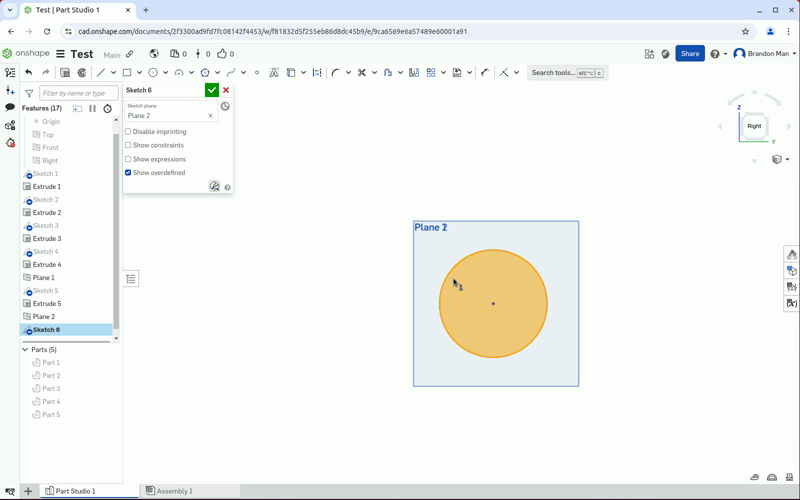
scroll(-6)
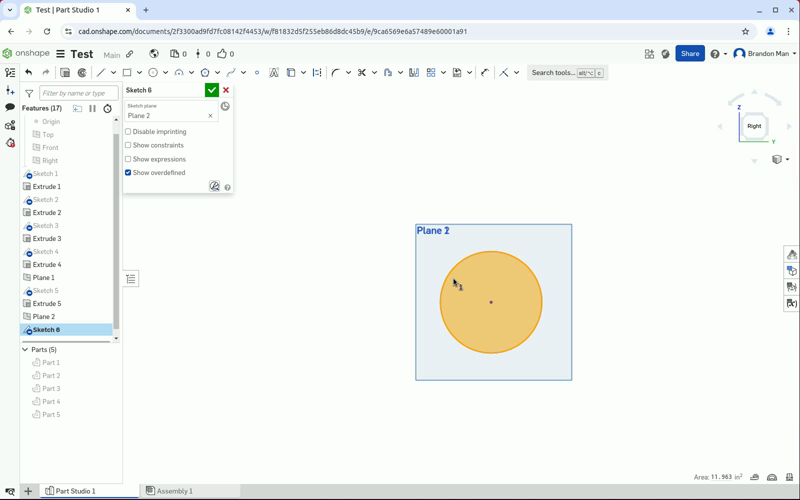
scroll(-6)
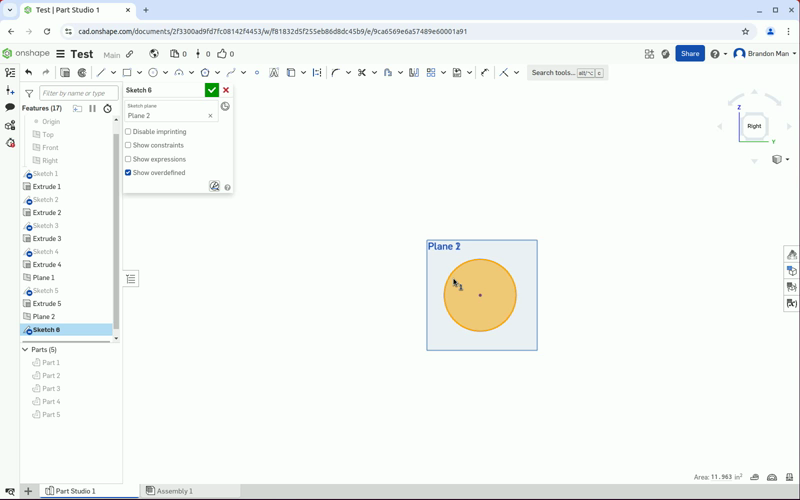
scroll(-6)
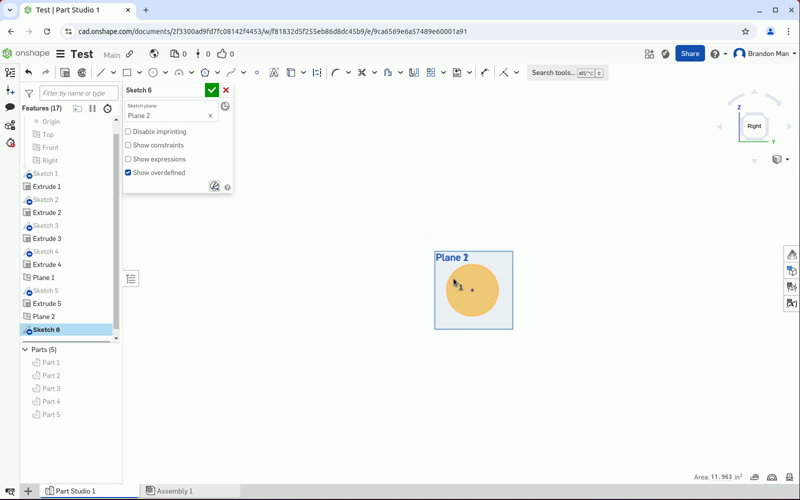
scroll(-6)
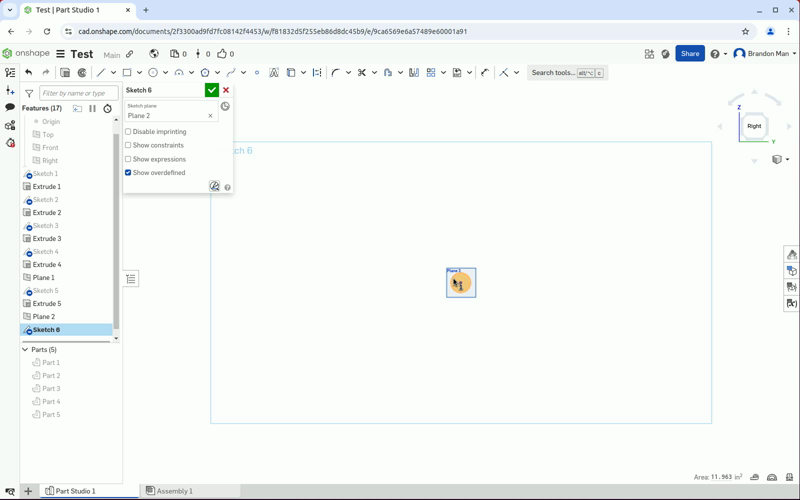
mouse_move(73, 352)
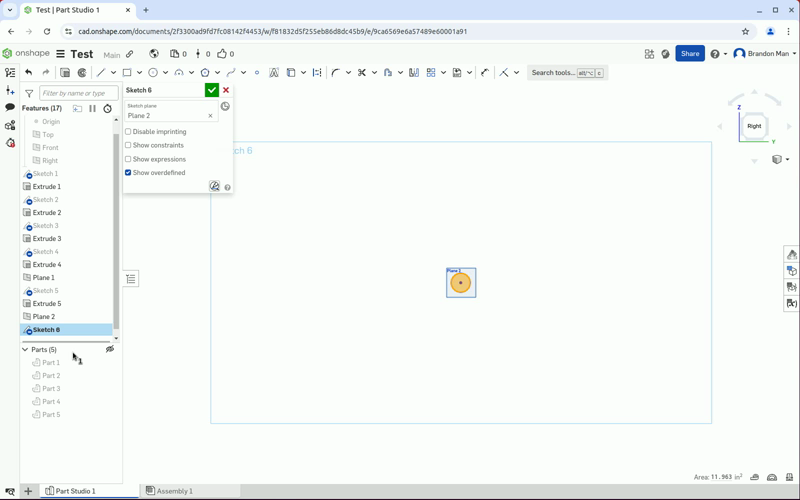
key(shift+y)
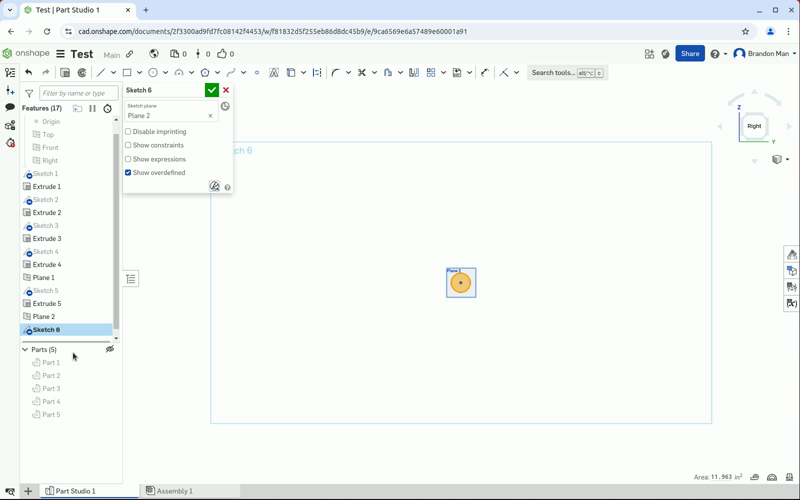
key(shift+e)
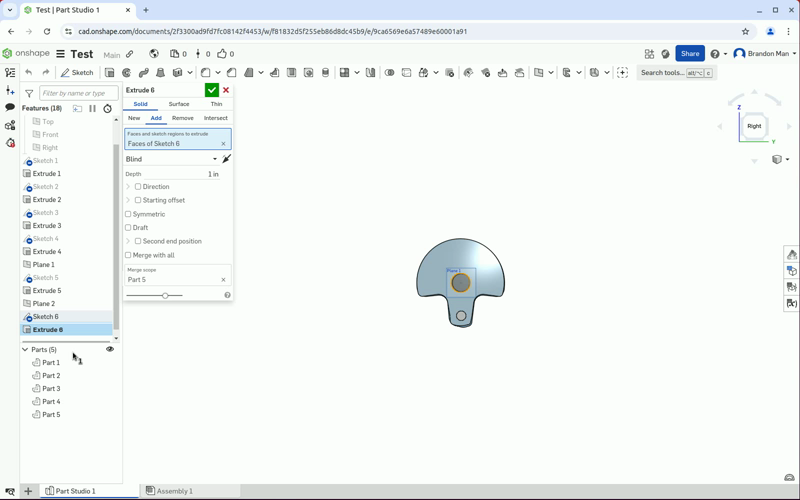
mouse_move(143, 106)
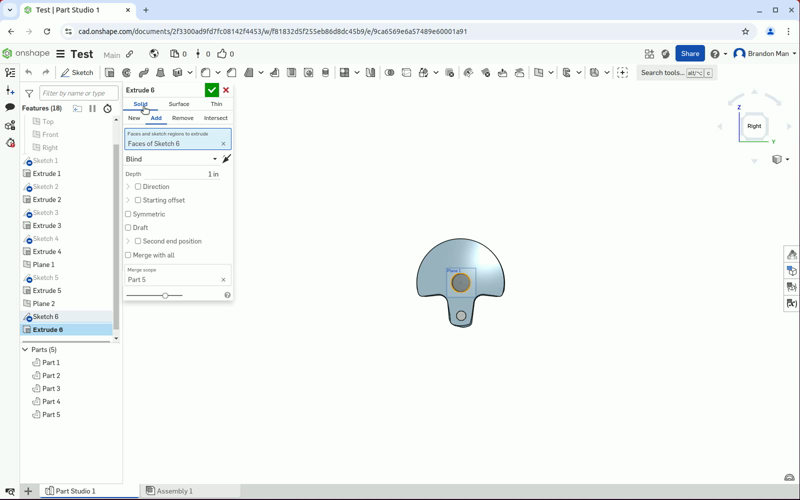
click(143, 106)
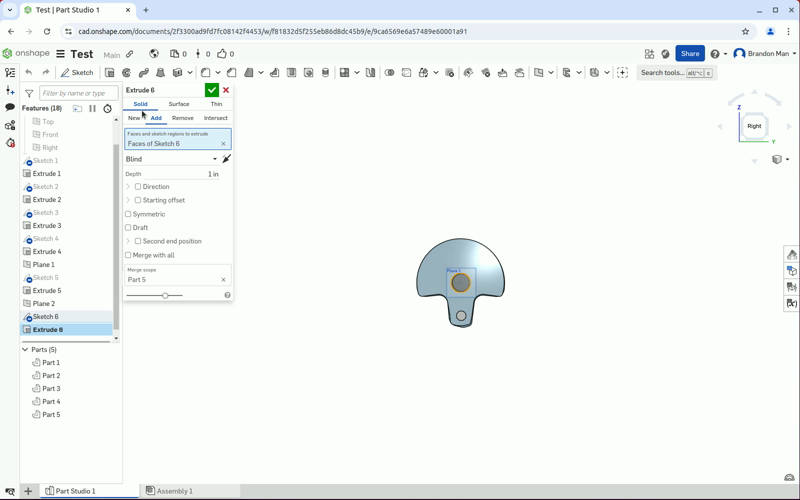
mouse_move(137, 120)
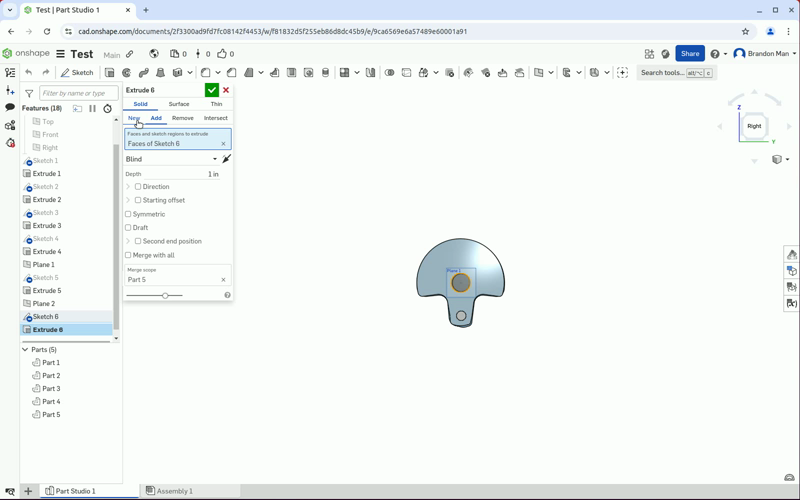
click(137, 120)
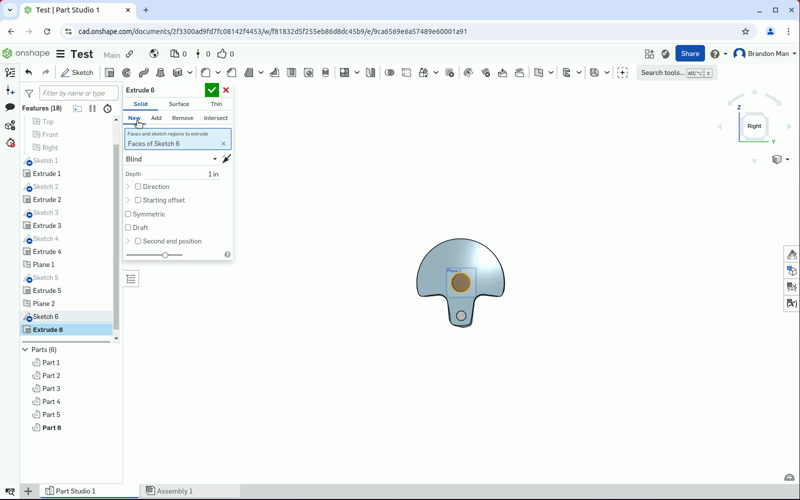
key(tab, 4)
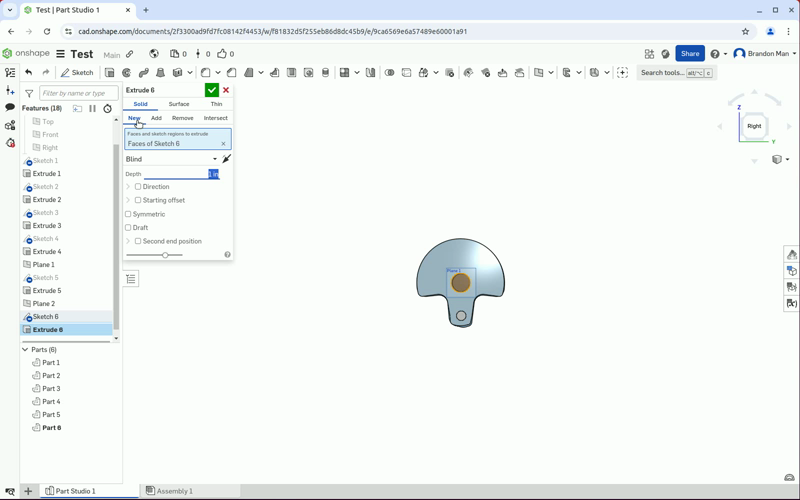
text(-6.981)
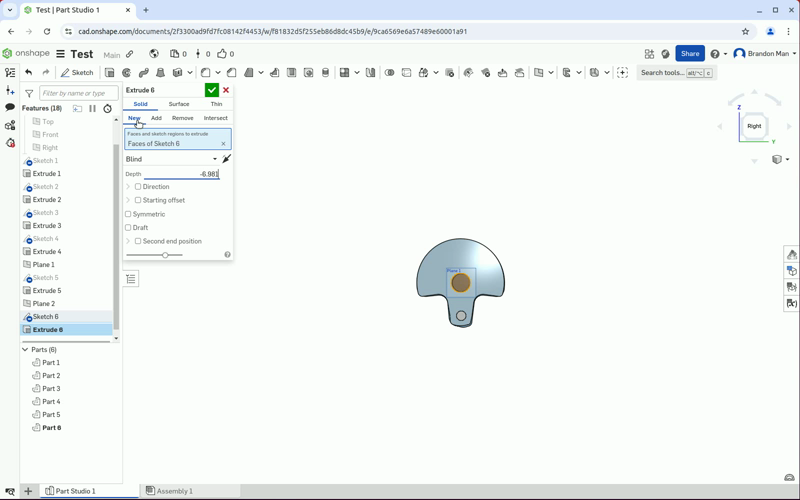
key(enter)
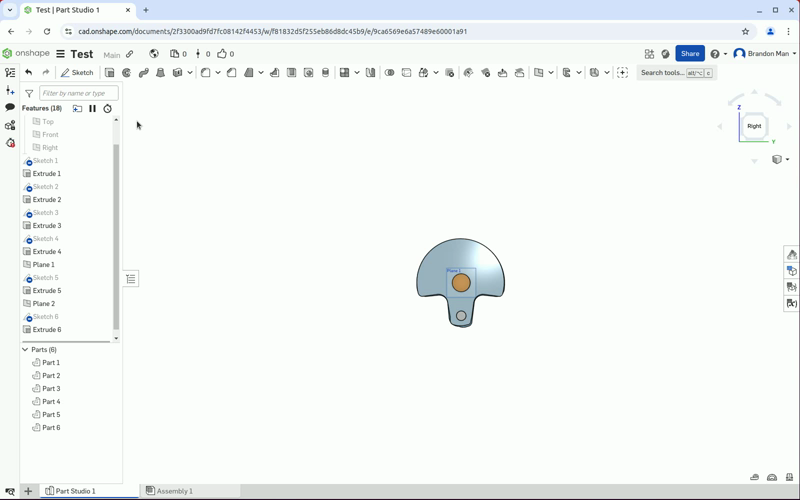
key(shift+h)
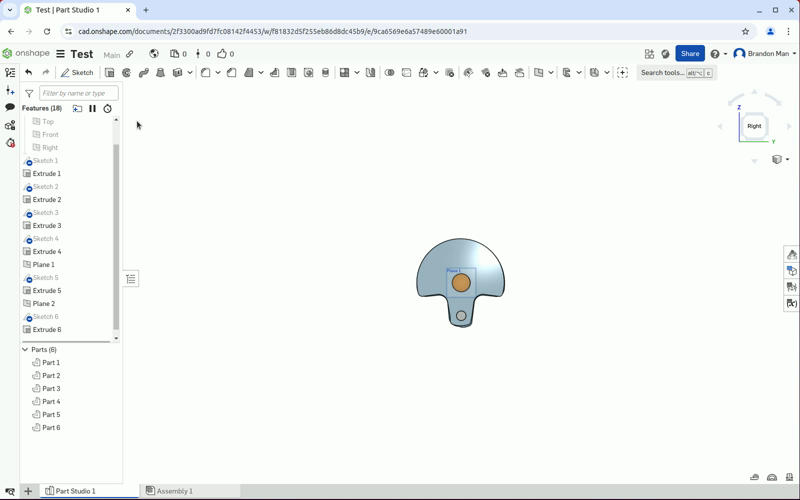
key(shift+h)
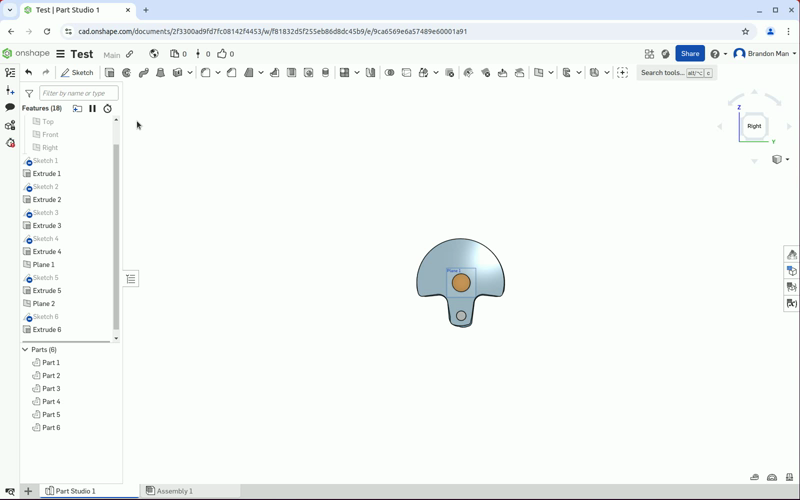
mouse_move(69, 163)
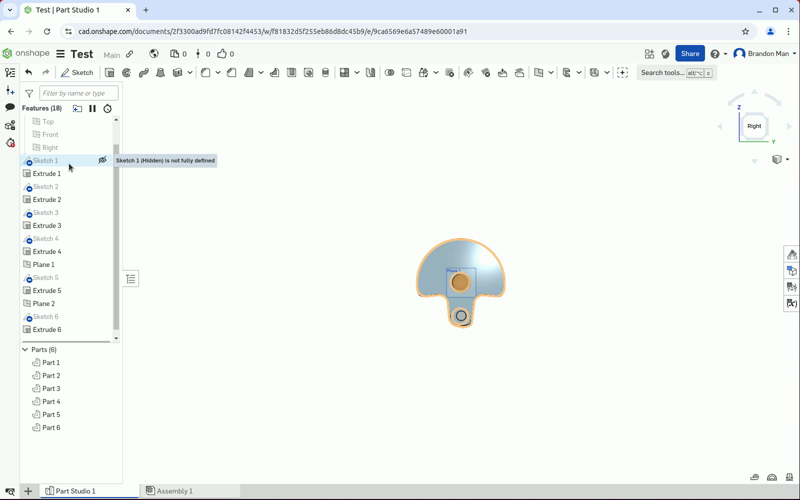
click(69, 163)
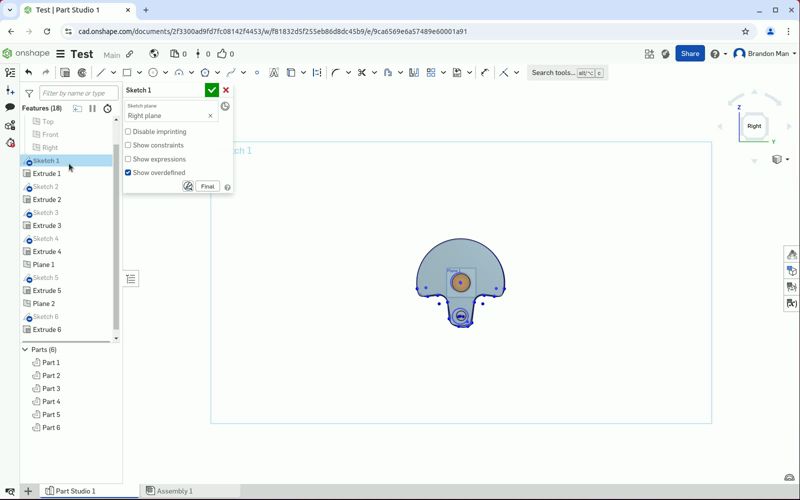
mouse_move(229, 92)
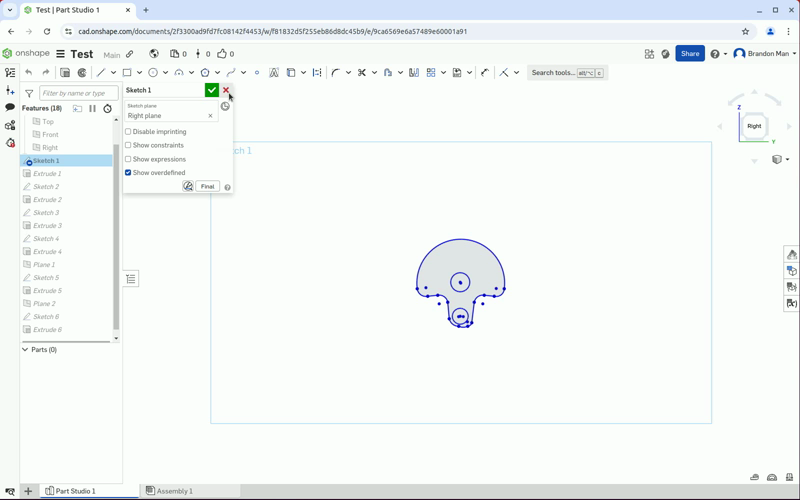
click(229, 92)
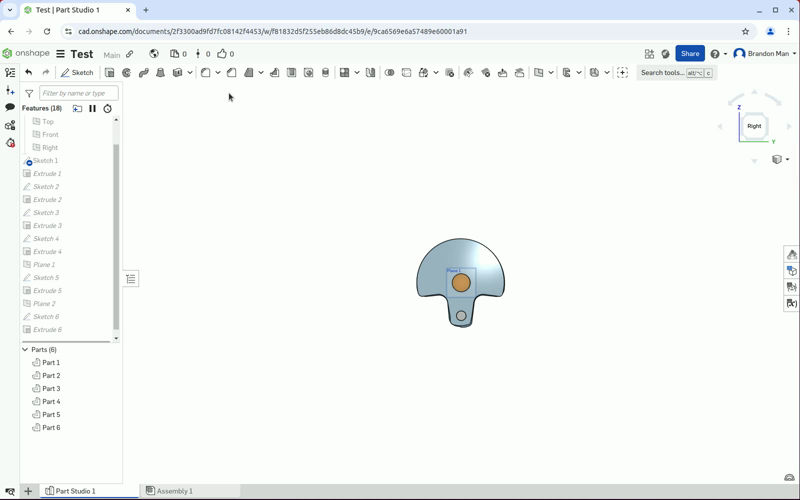
mouse_move(541, 75)
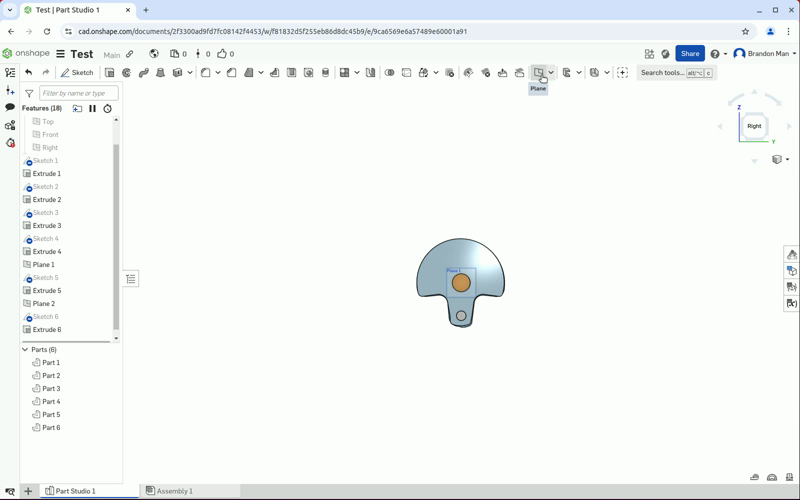
click(541, 75)
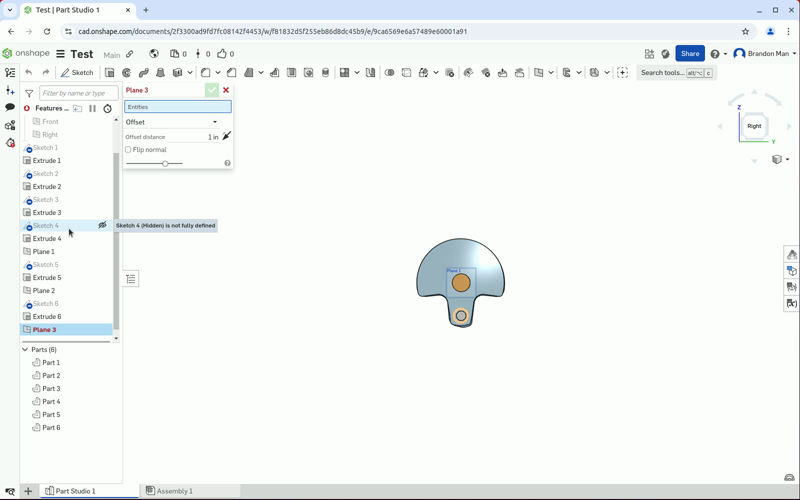
scroll(3)
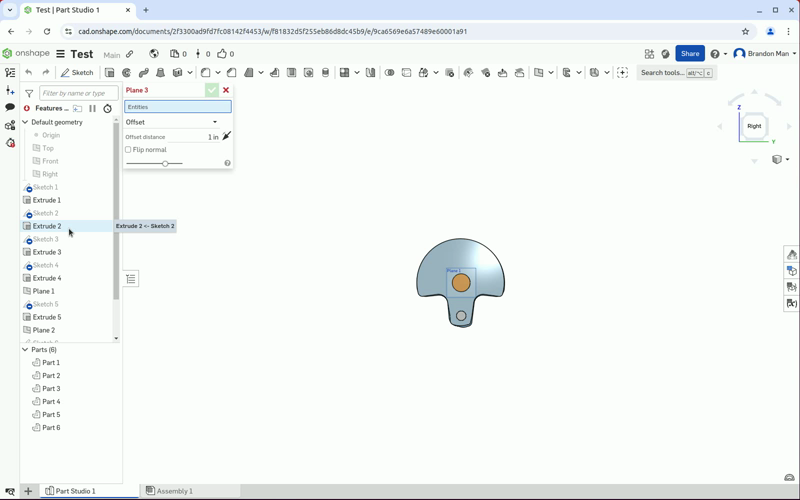
mouse_move(69, 176)
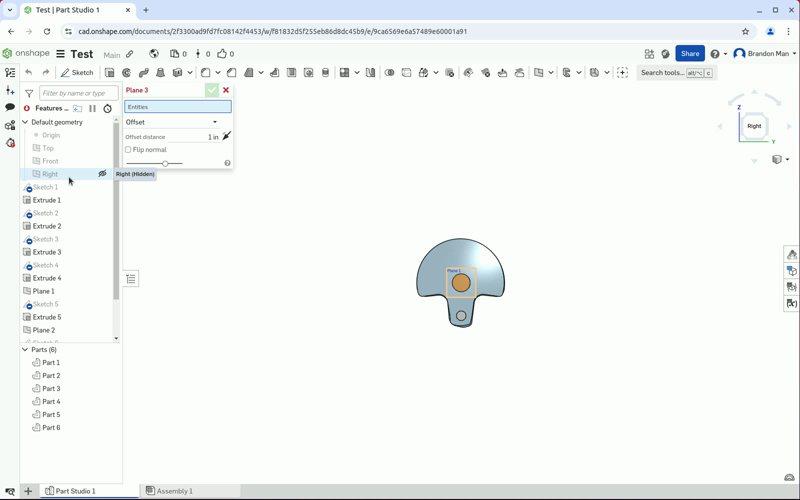
click(69, 176)
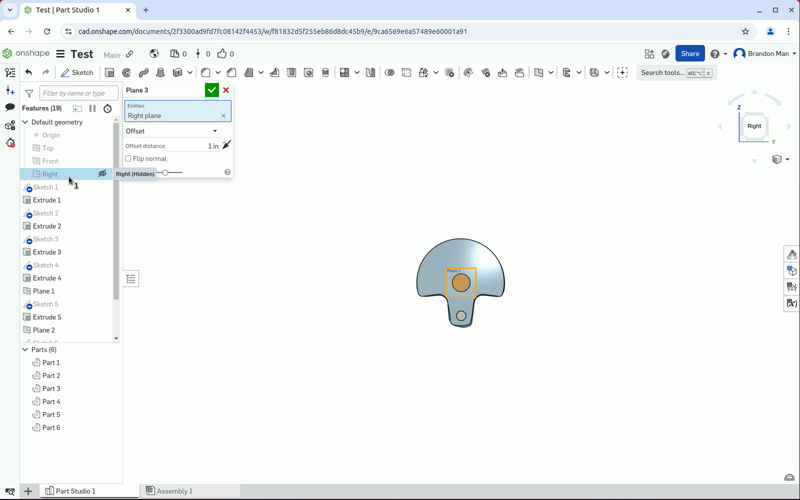
key(tab, 2)
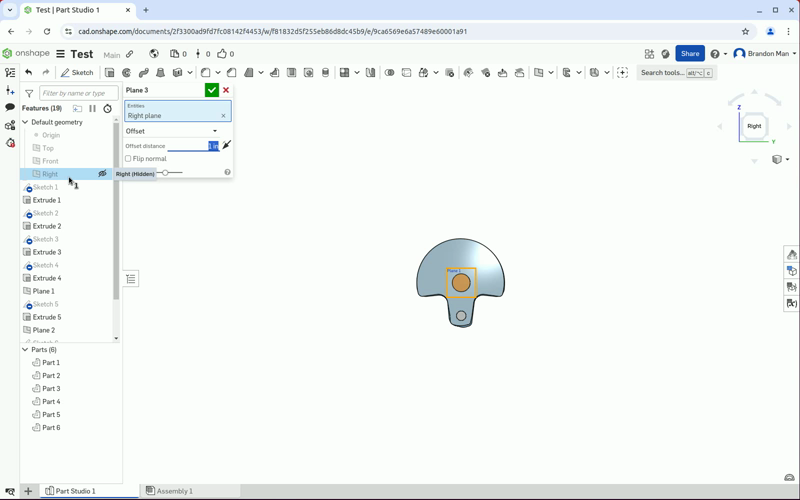
text(13.495)
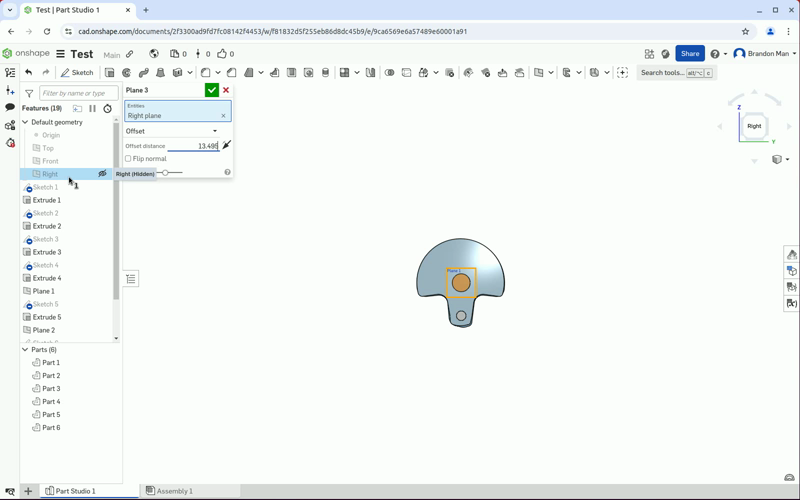
key(enter, 2)
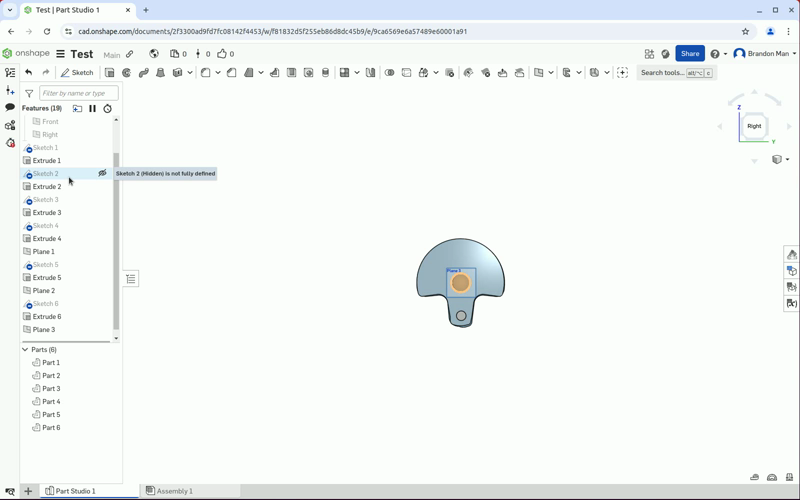
key(shift+s)
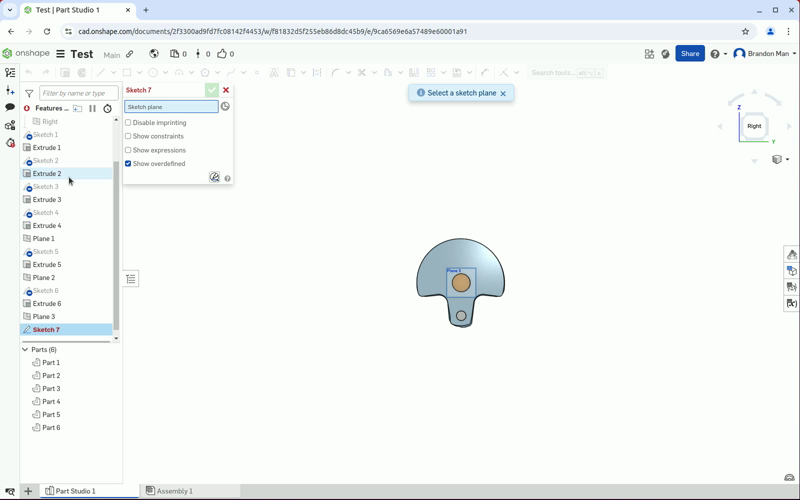
mouse_move(69, 319)
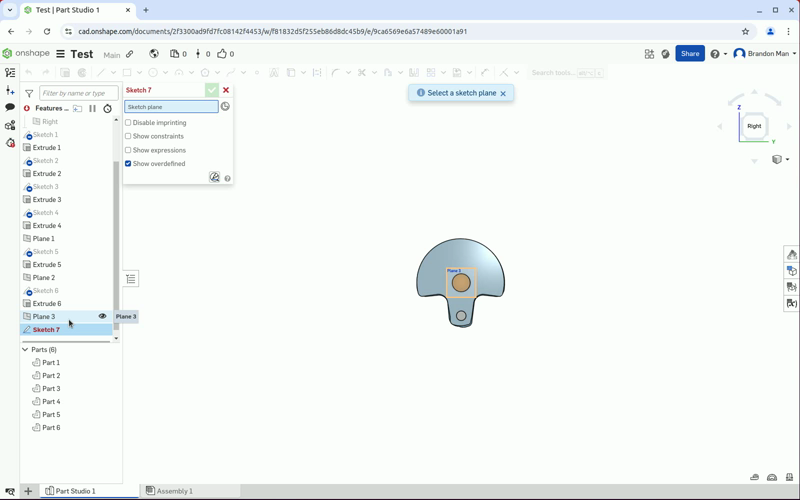
click(69, 319)
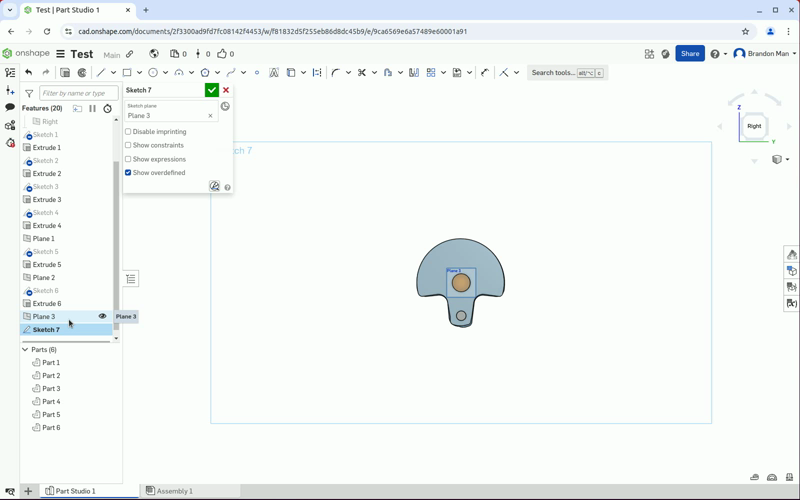
mouse_move(73, 352)
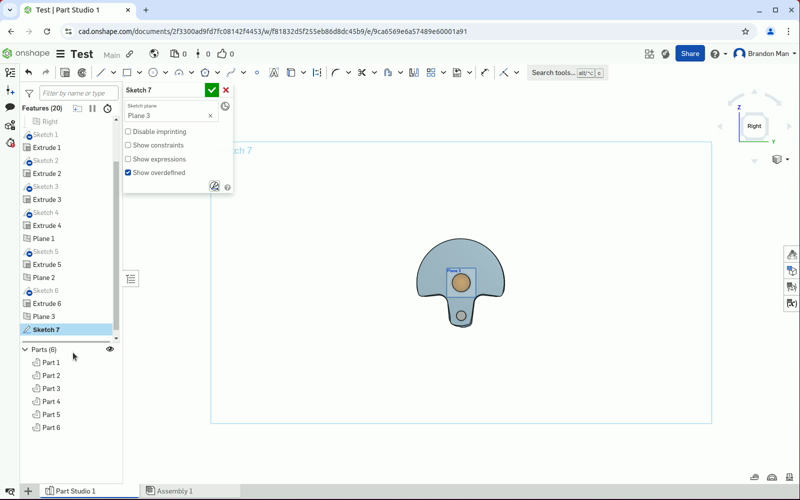
key(y)
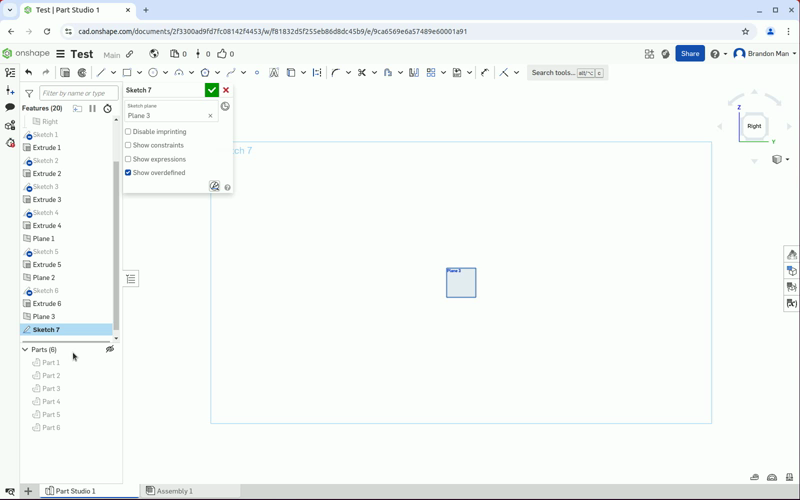
key(c)
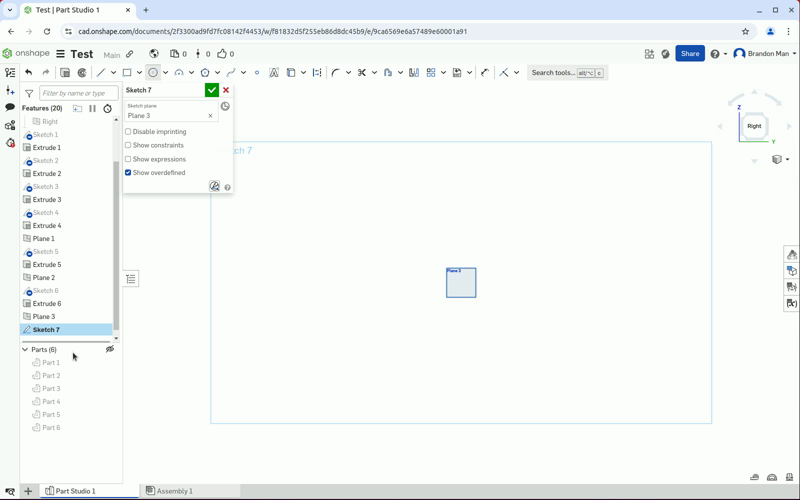
key_down(shift)
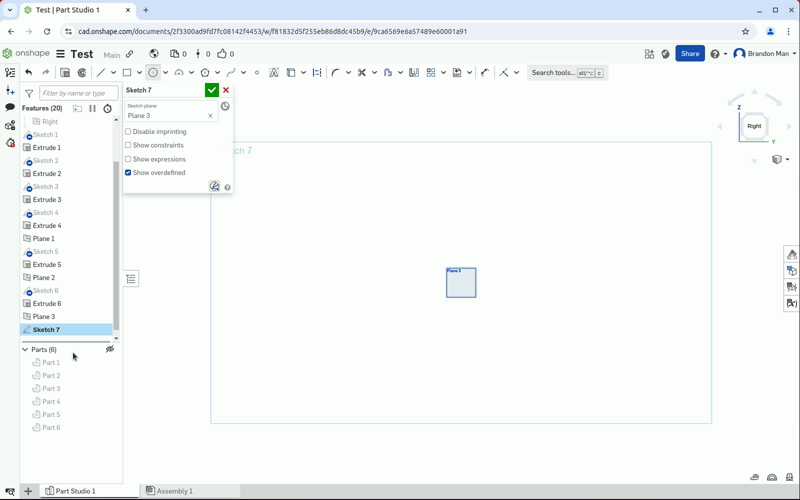
mouse_move(461, 282)
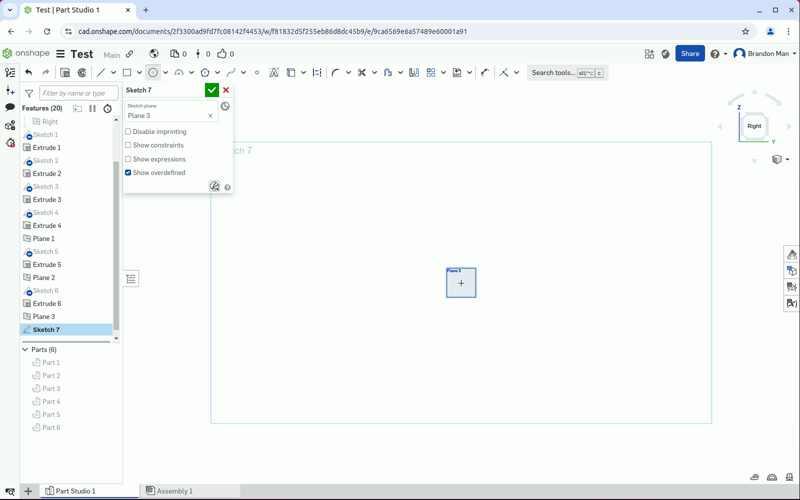
click(461, 282)
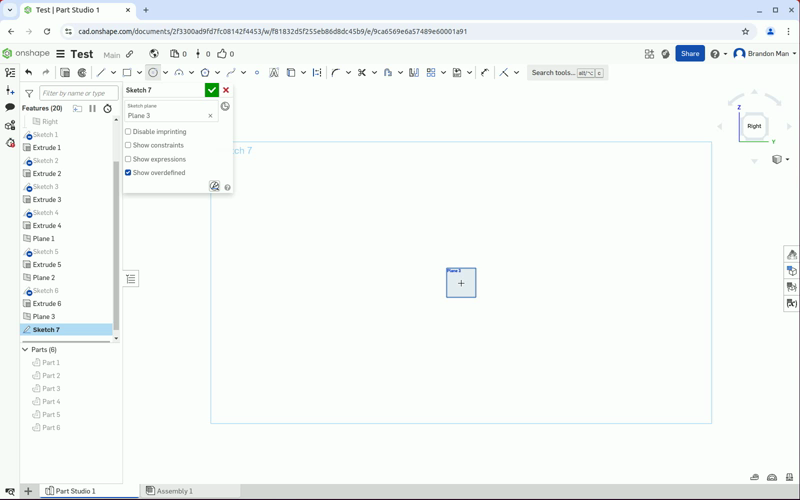
key_up(shift)
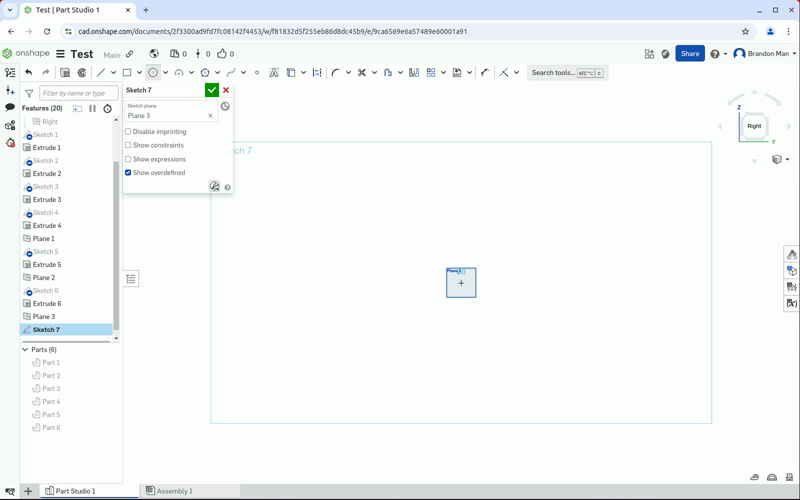
mouse_move(465, 282)
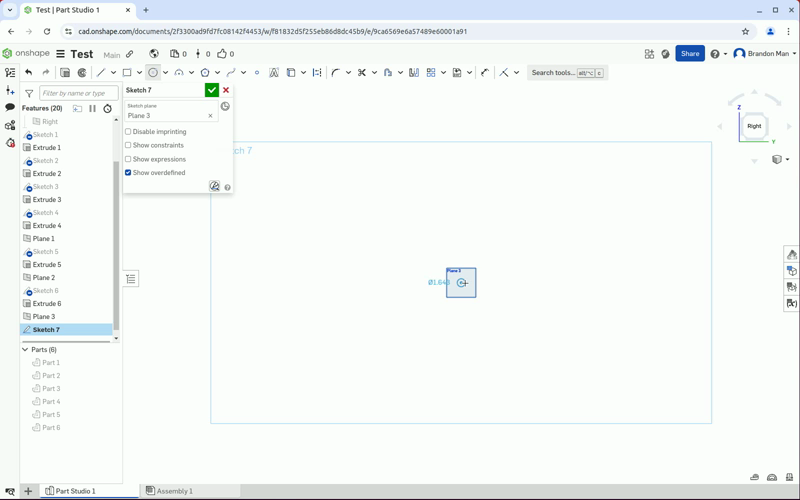
click(465, 282)
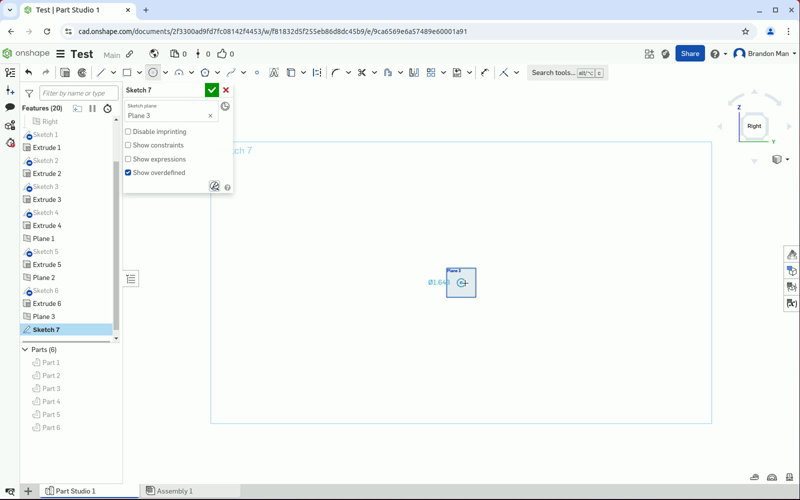
key(esc)
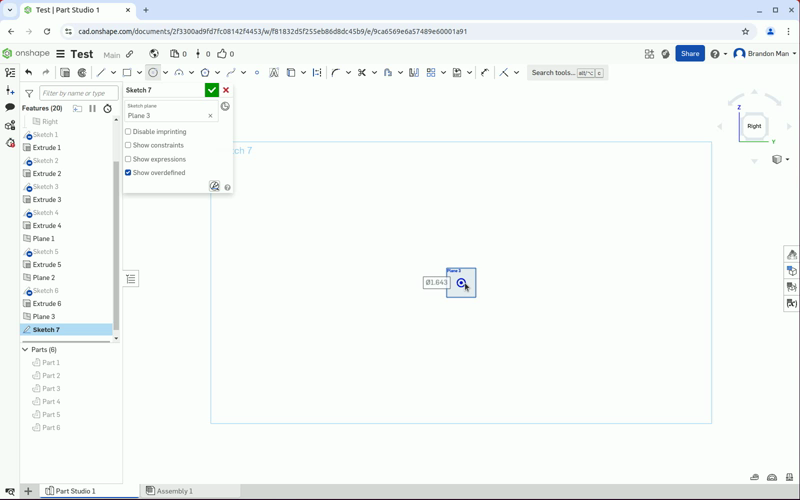
mouse_move(461, 286)
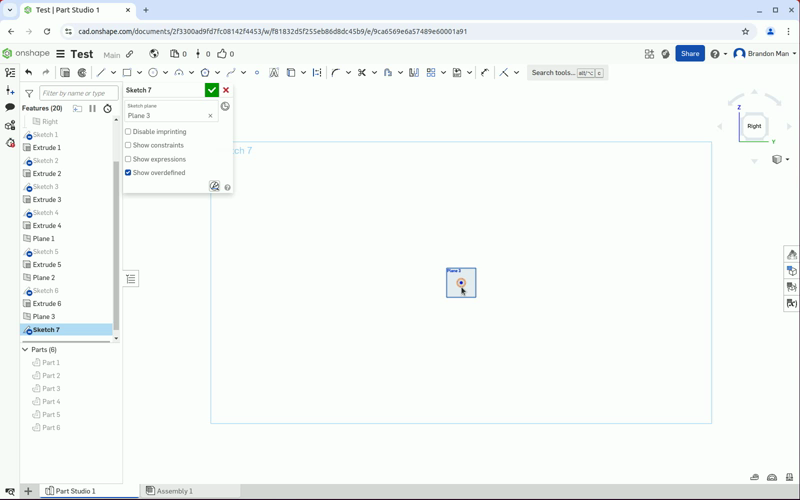
scroll(6)
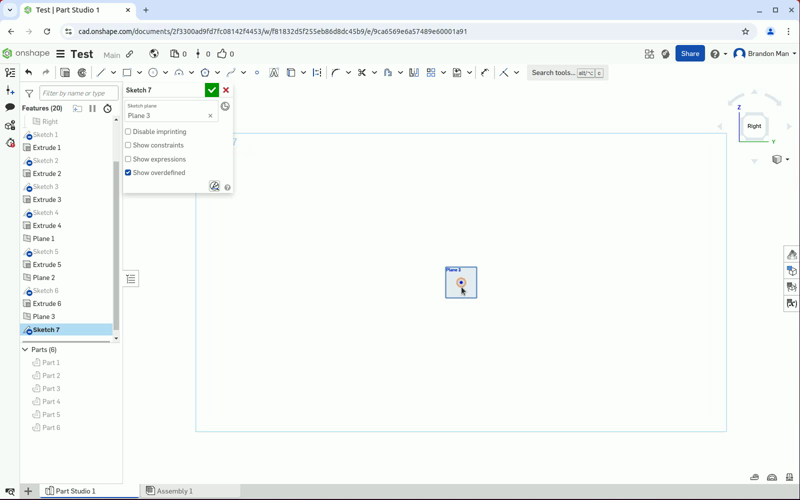
scroll(6)
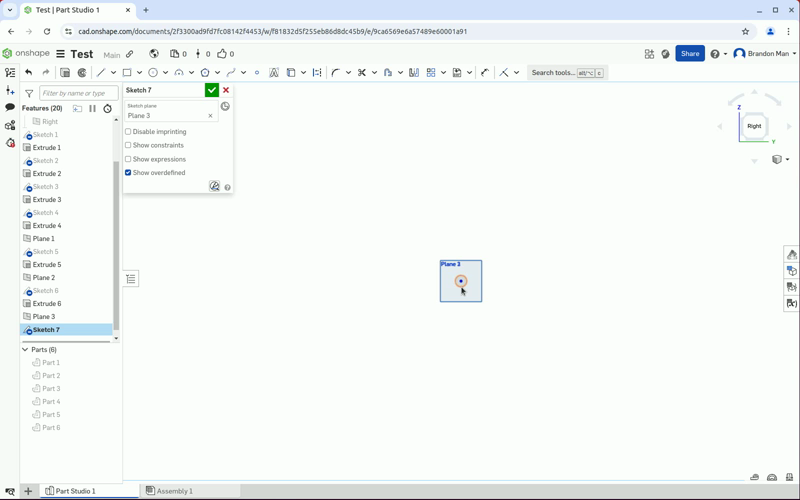
scroll(6)
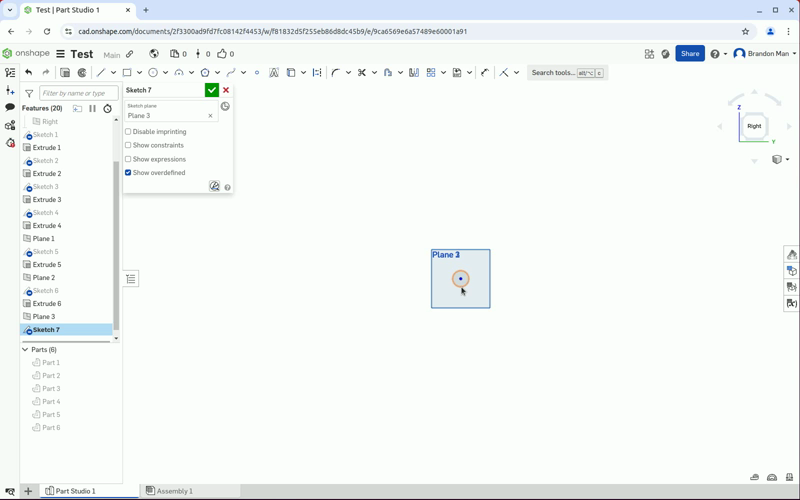
scroll(6)
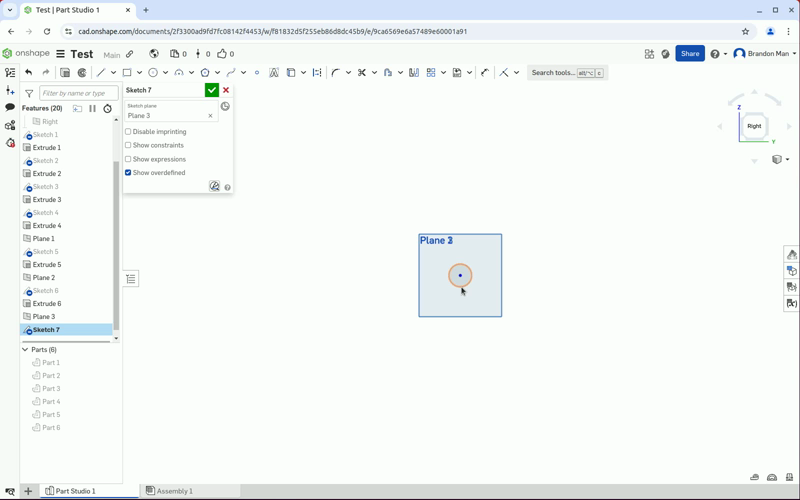
scroll(6)
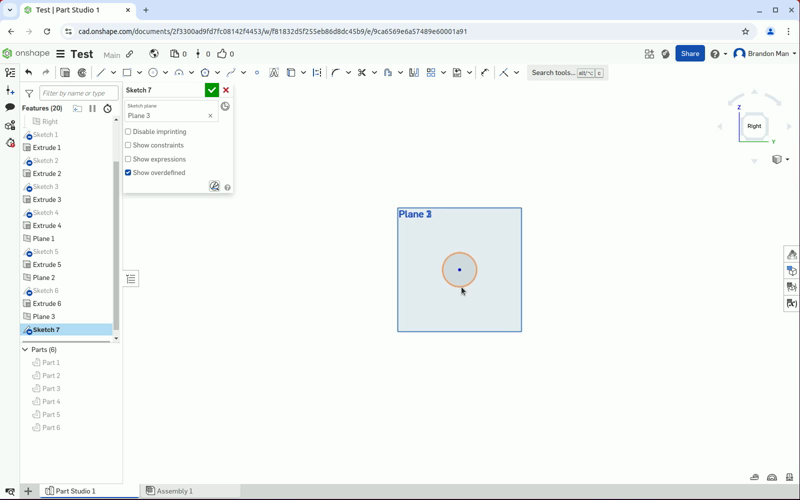
scroll(6)
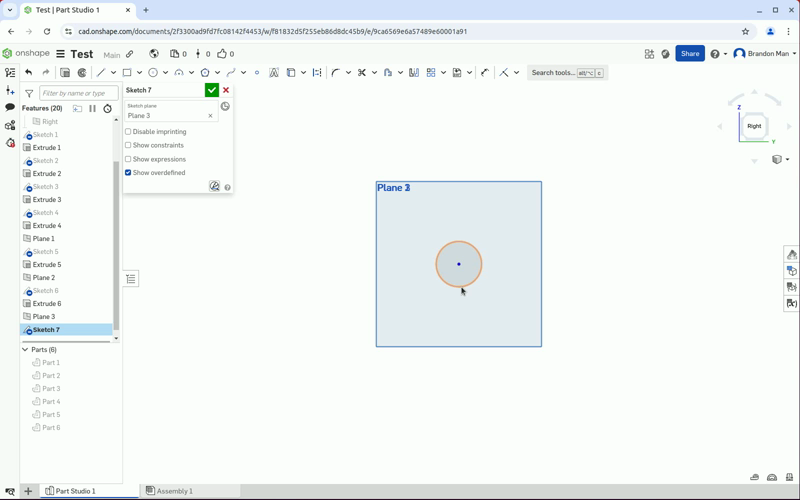
scroll(6)
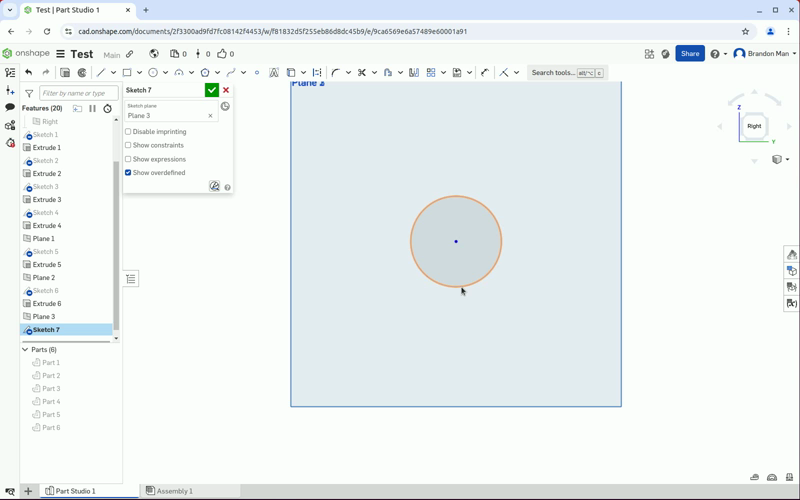
click(461, 286)
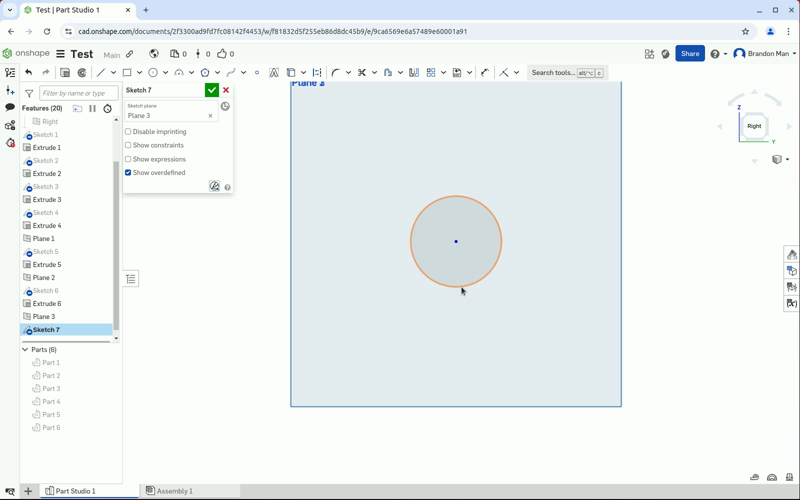
scroll(-6)
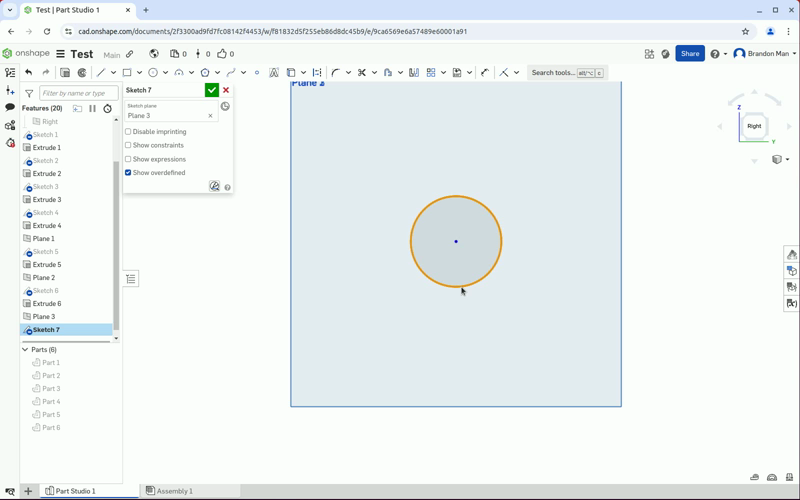
scroll(-6)
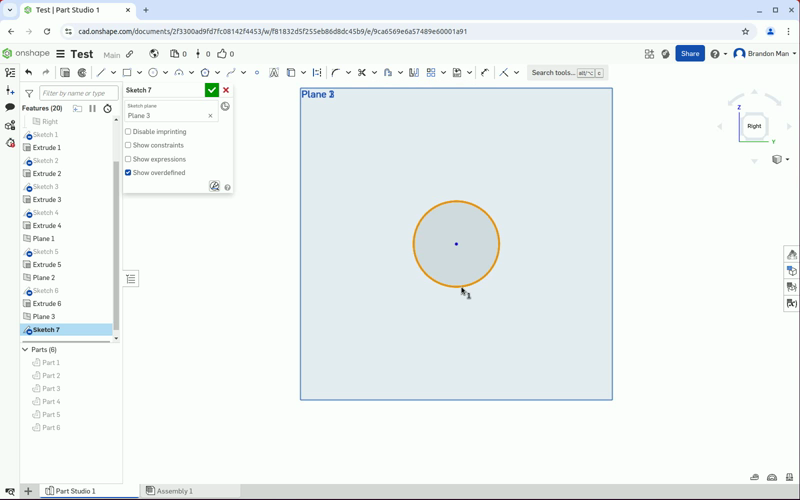
scroll(-6)
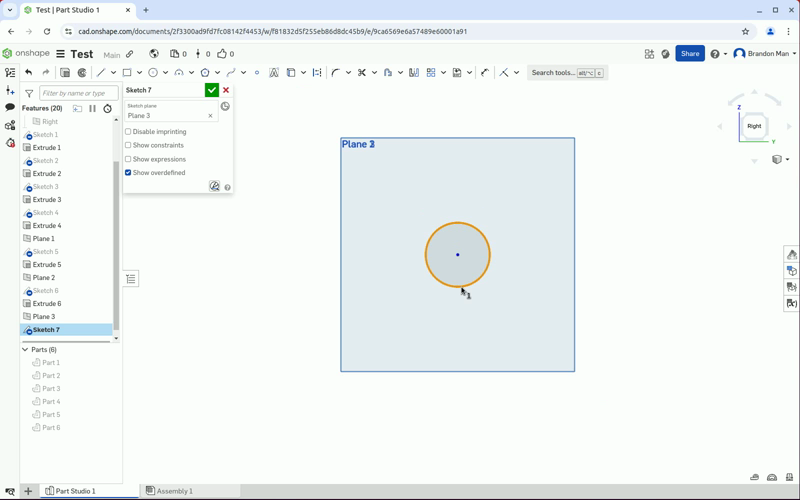
scroll(-6)
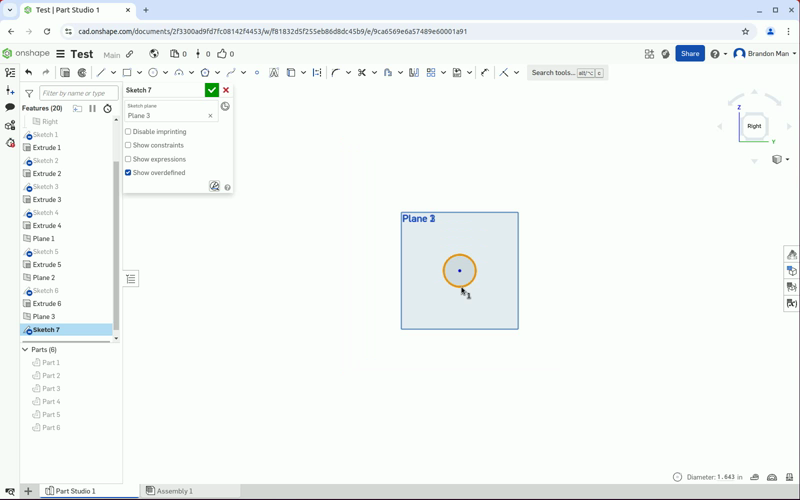
scroll(-6)
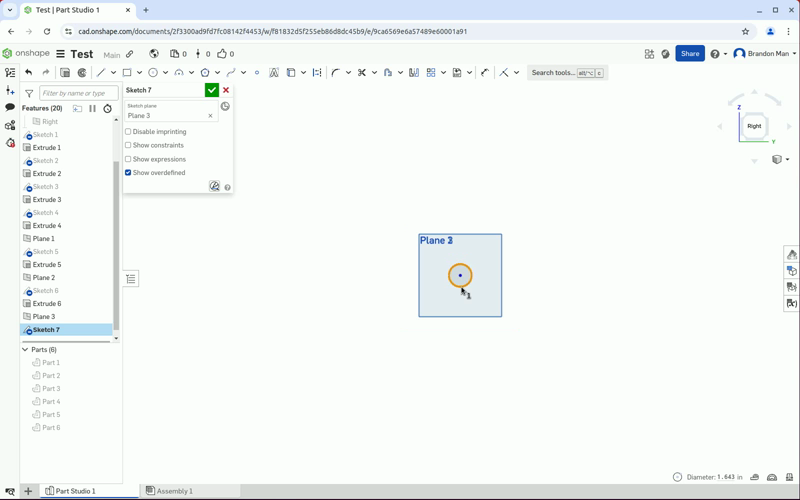
scroll(-6)
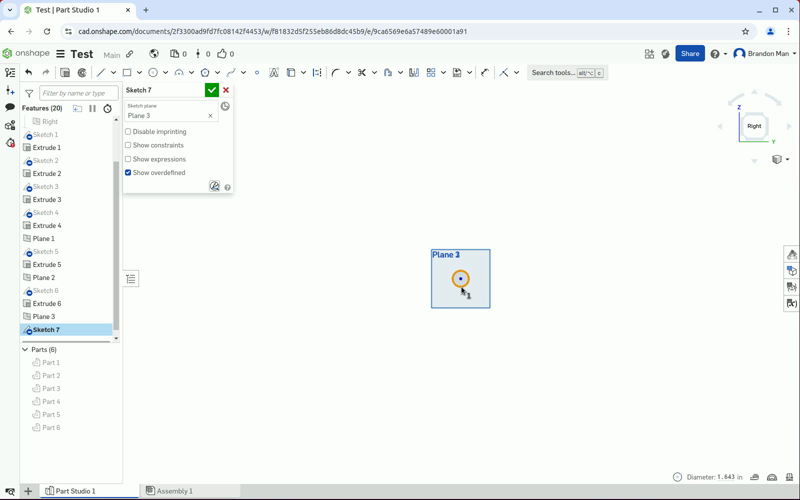
scroll(-6)
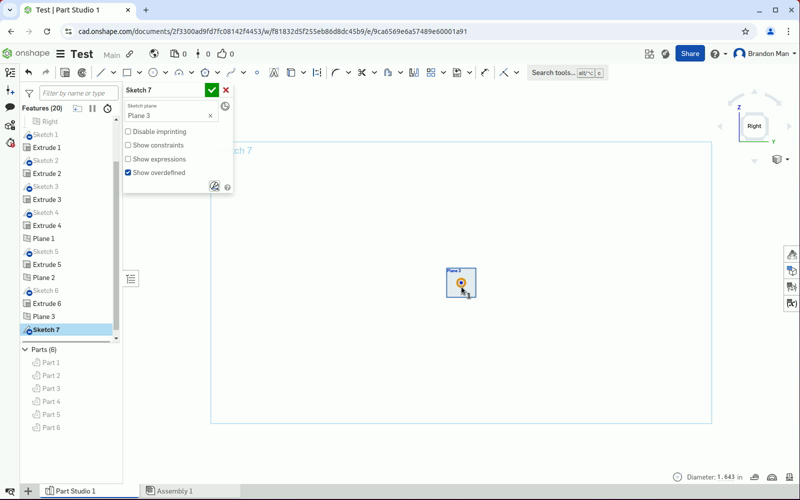
mouse_move(73, 352)
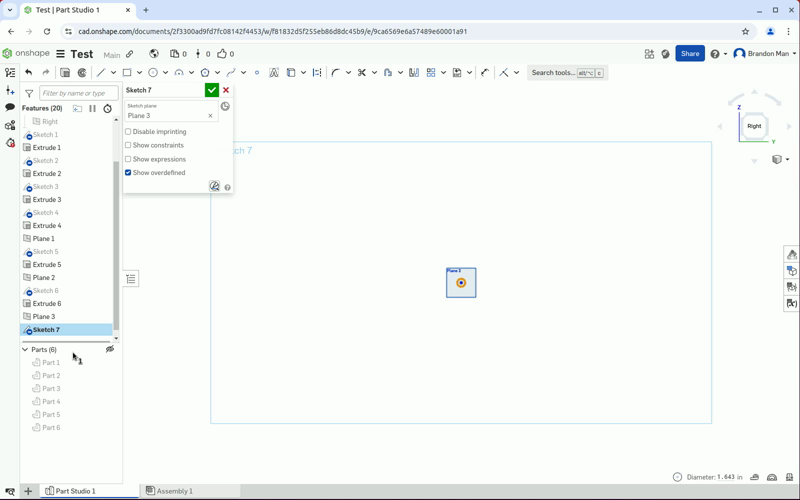
key(shift+y)
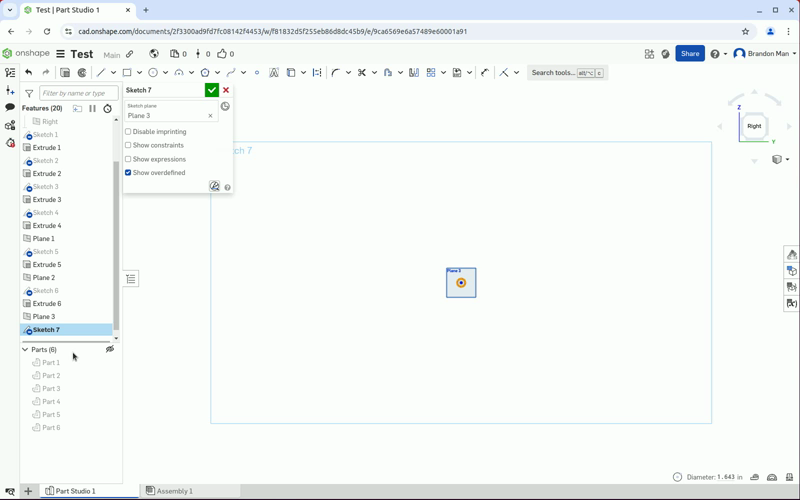
key(shift+e)
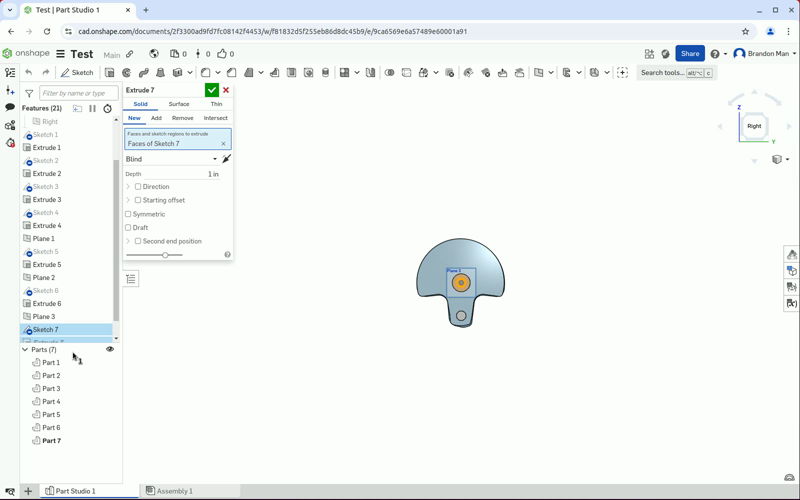
mouse_move(143, 106)
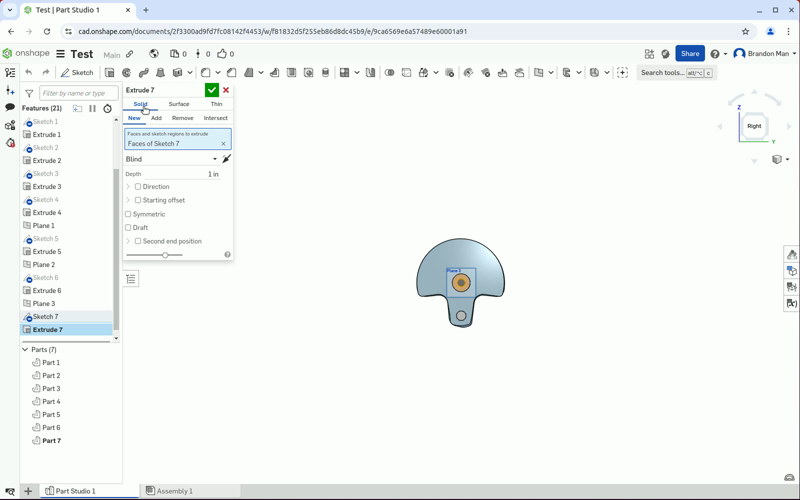
click(143, 106)
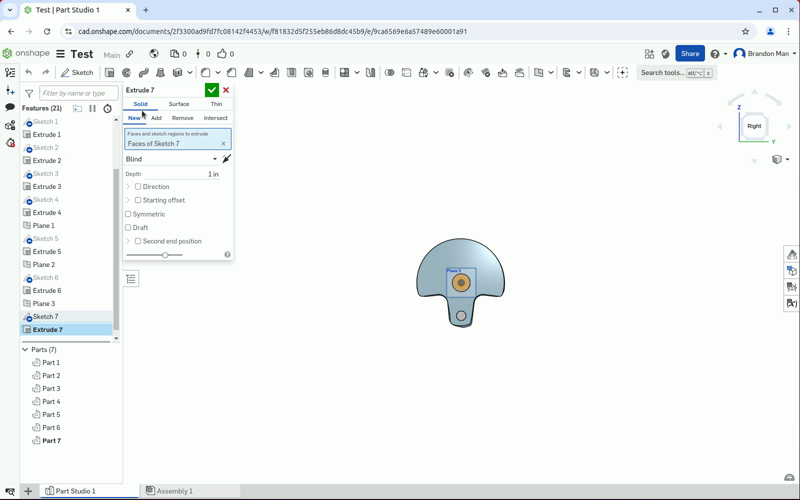
mouse_move(137, 120)
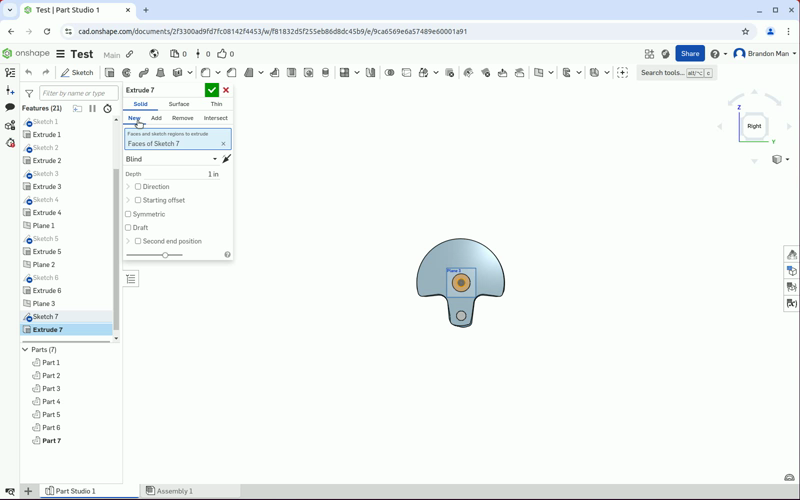
click(137, 120)
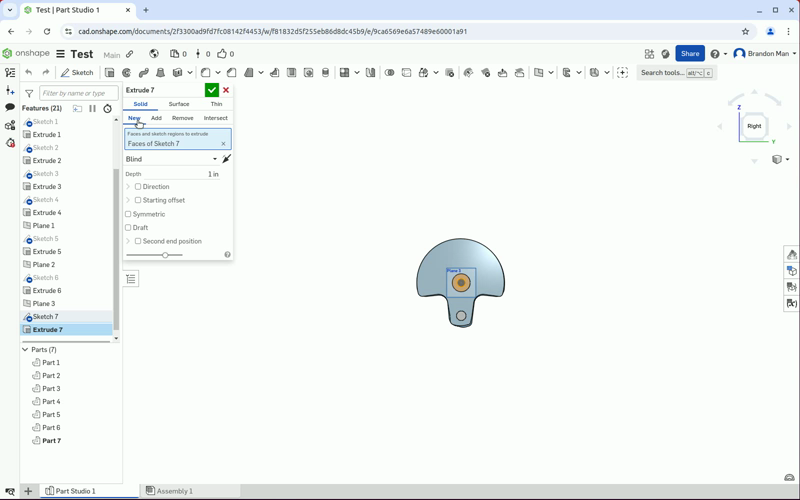
key(tab, 4)
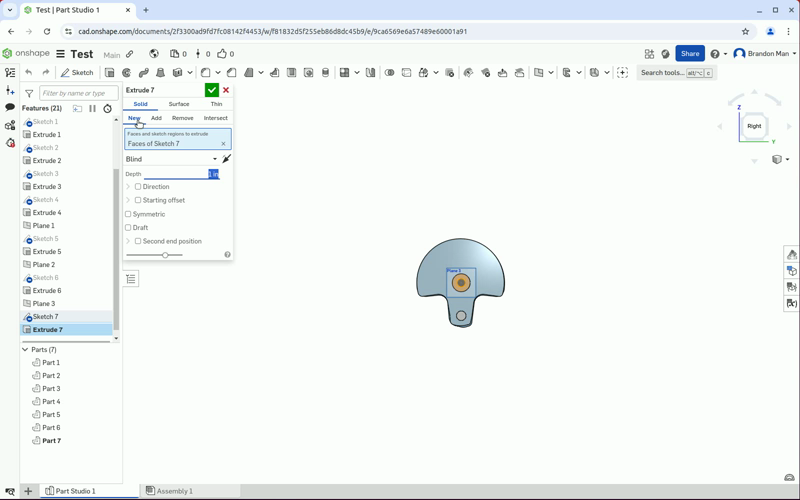
text(2.889)
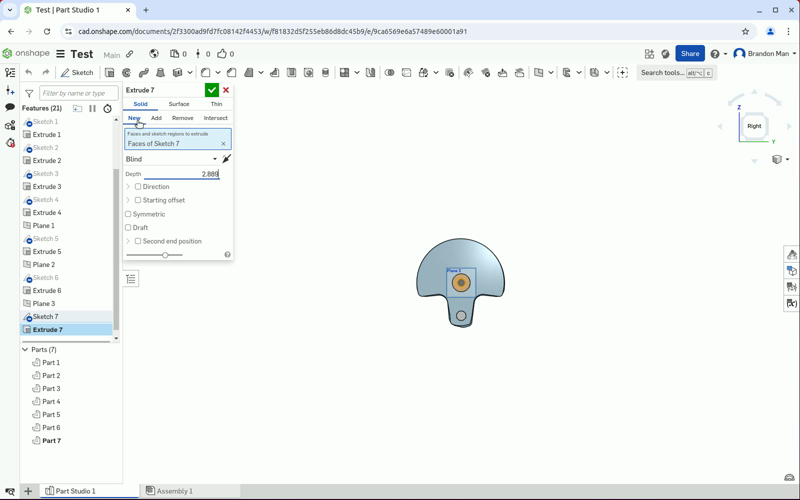
key(enter)
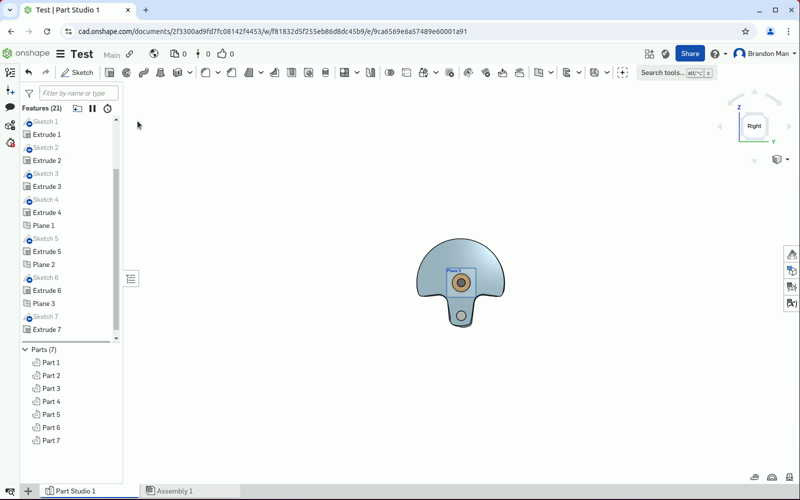
key(shift+h)
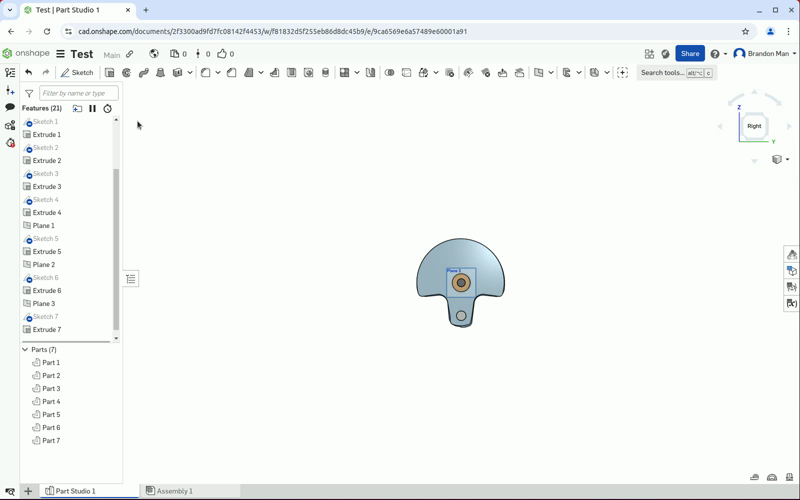
key(shift+h)
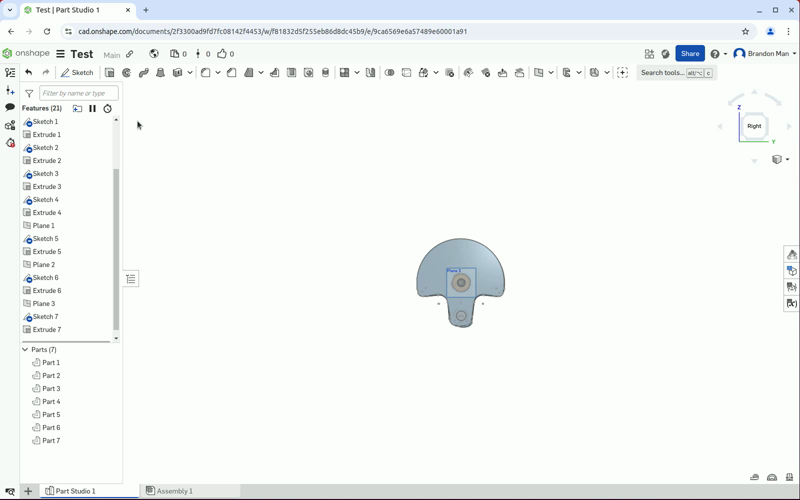
key(shift+7)
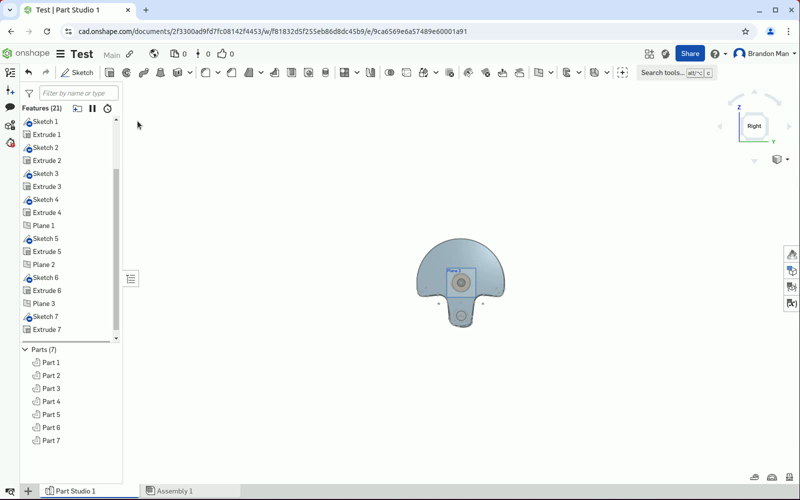
key(right, 2)
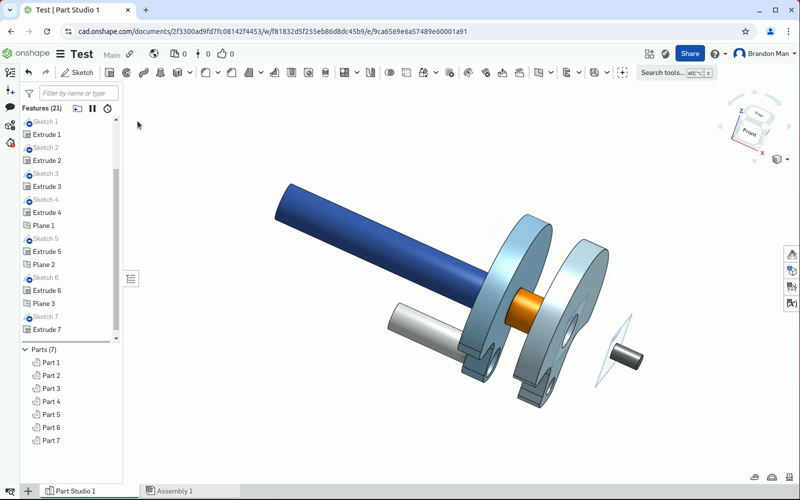
key(down, 2)
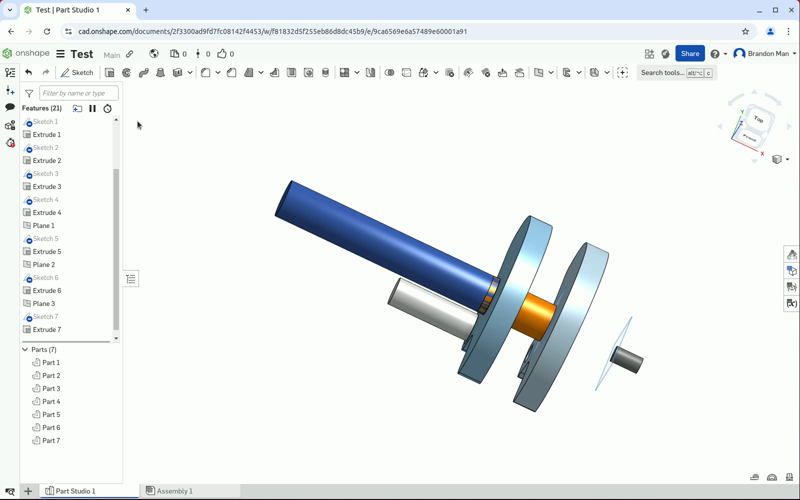
key(up, 2)
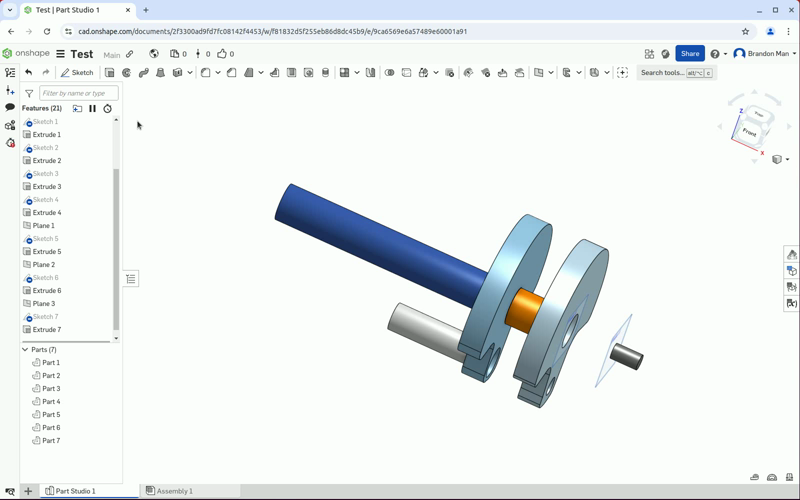
key(left, 2)
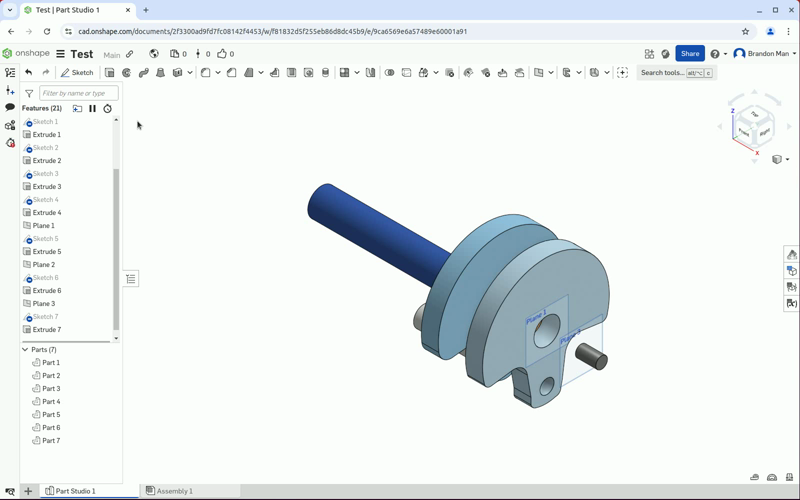
mouse_move(69, 124)
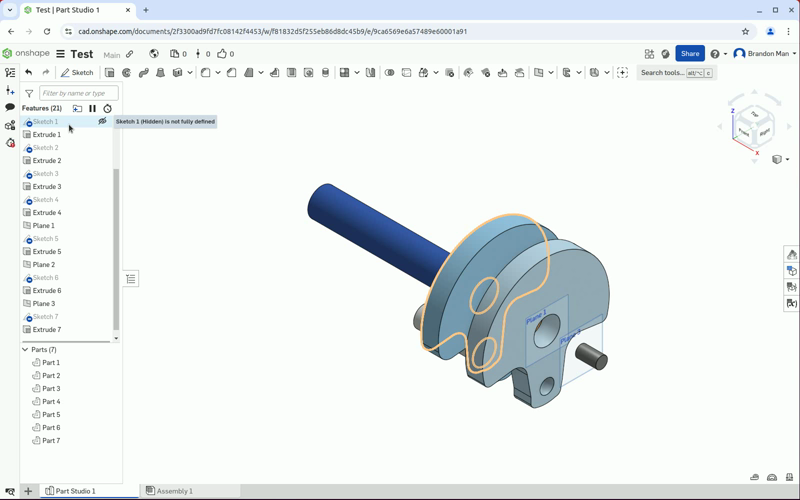
click(69, 124)